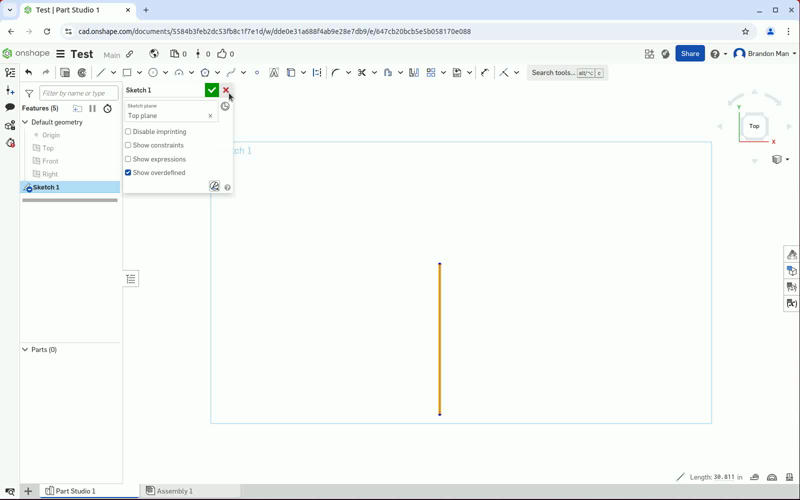
key(shift+h)
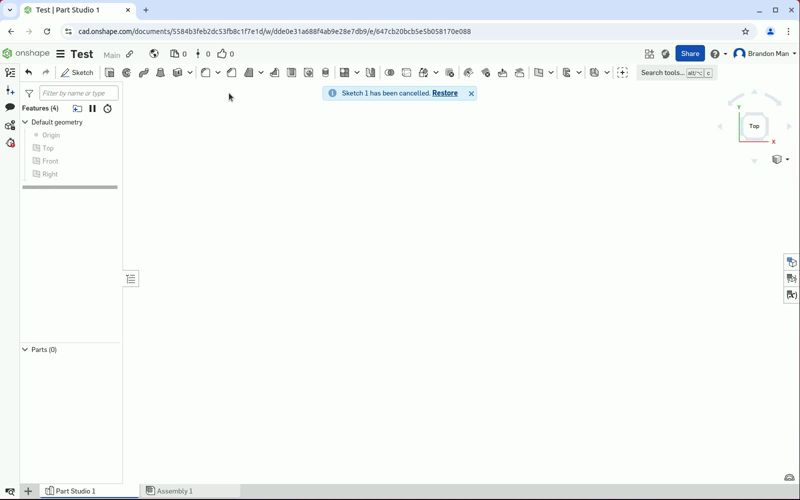
mouse_move(73, 352)
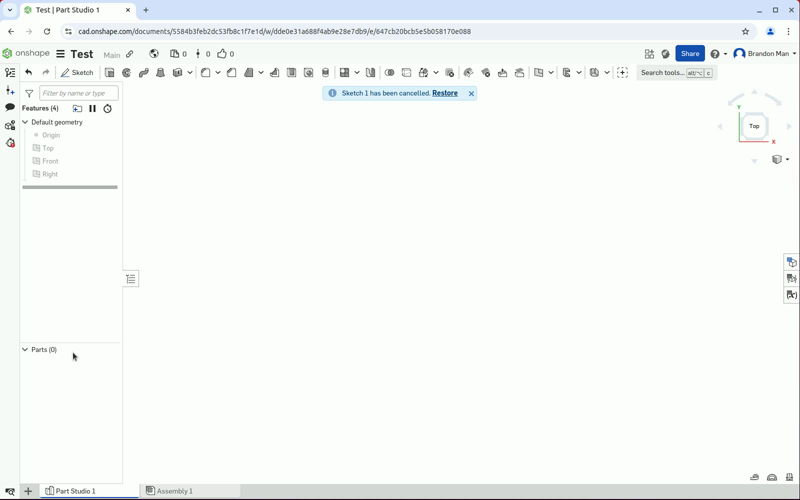
key(y)
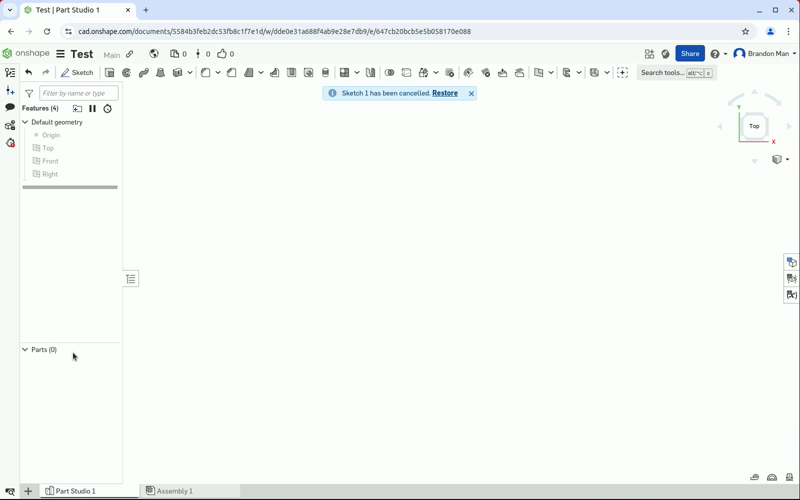
key(shift+p)
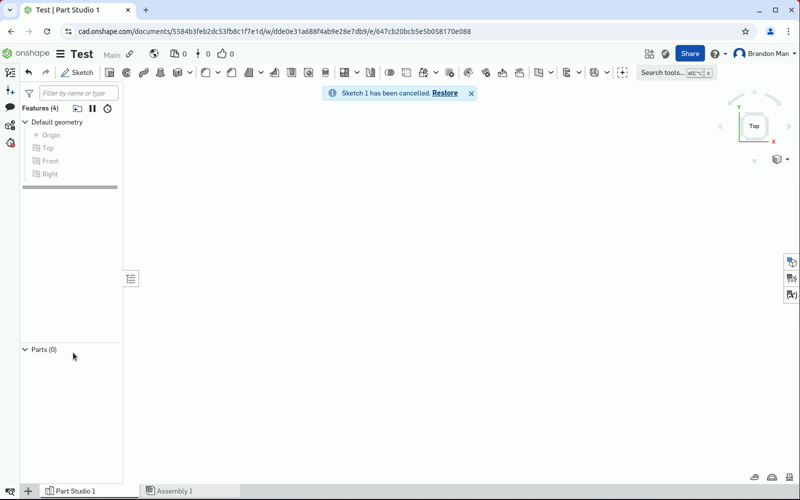
key(space)
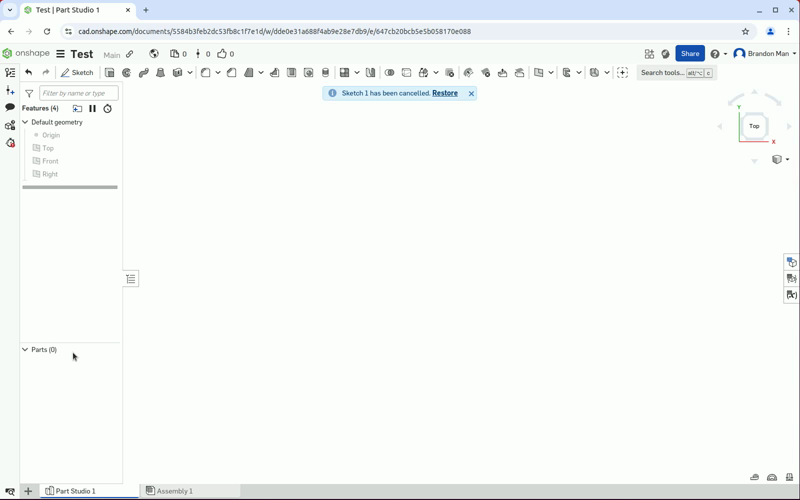
key_down(shift)
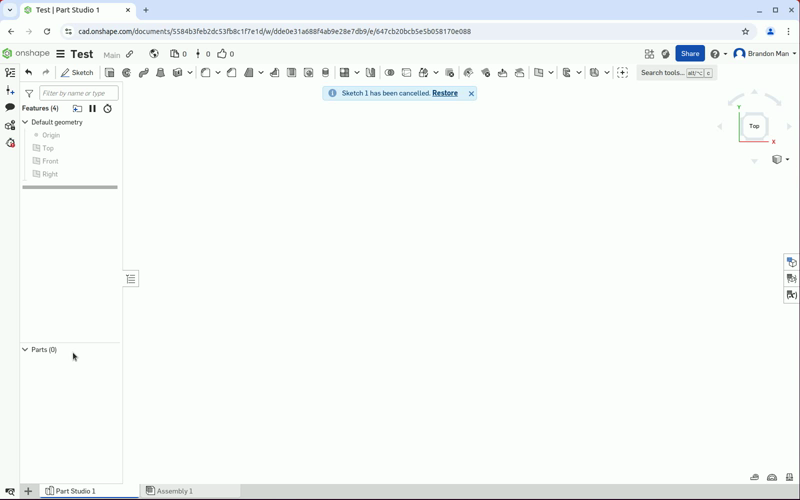
key(up)
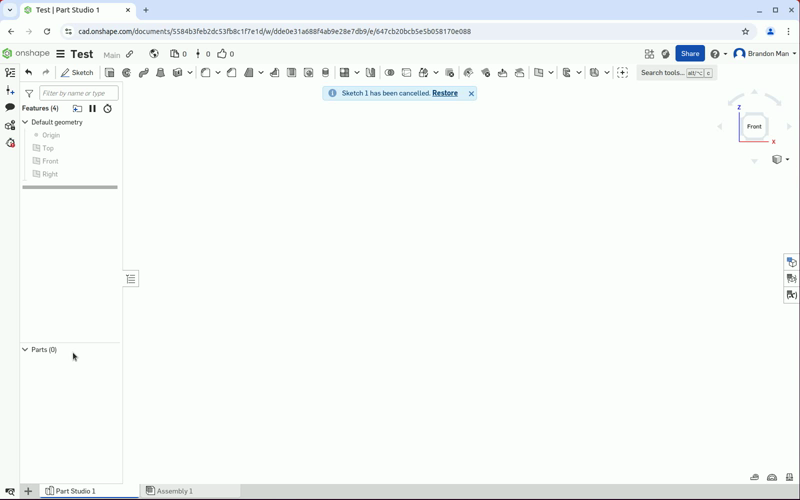
key_up(shift)
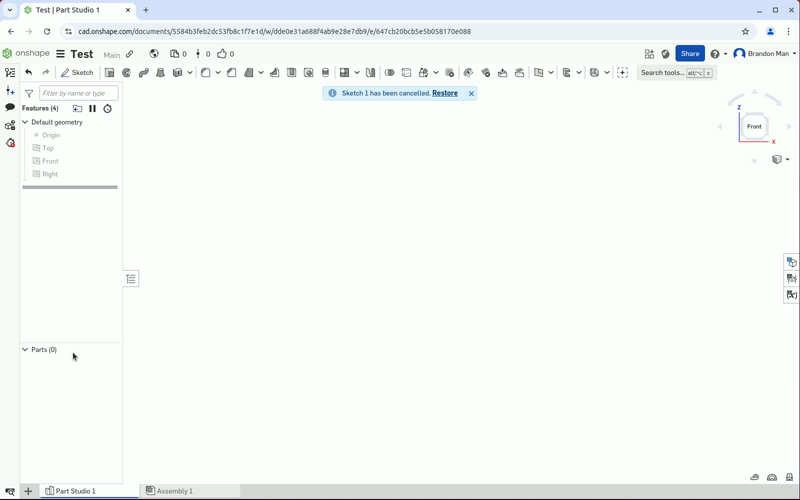
mouse_move(73, 352)
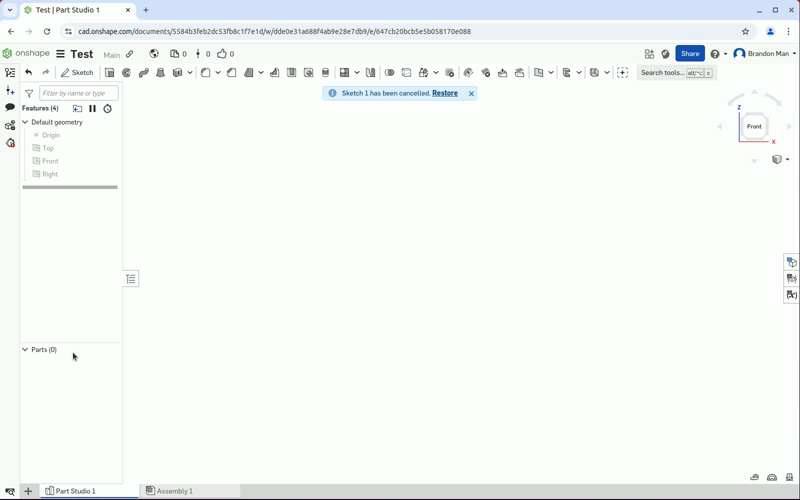
key(shift+y)
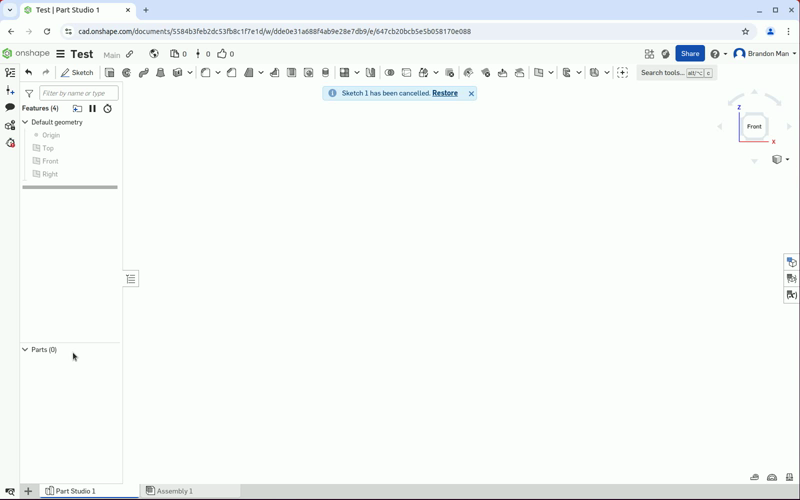
key(shift+s)
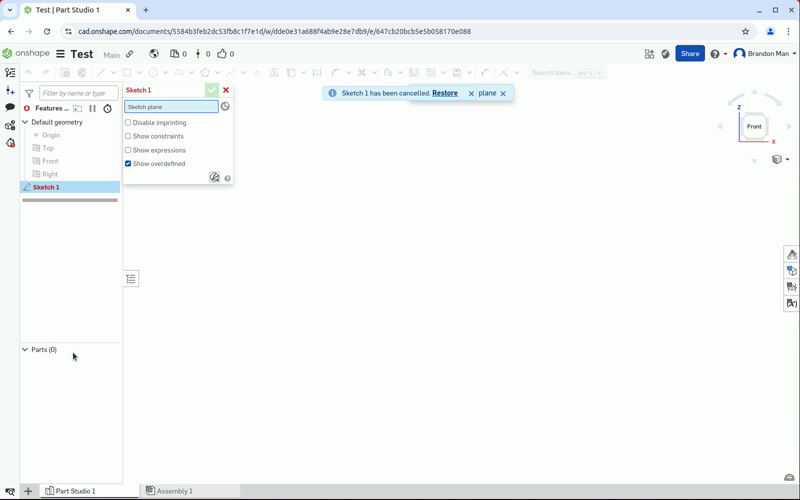
mouse_move(73, 163)
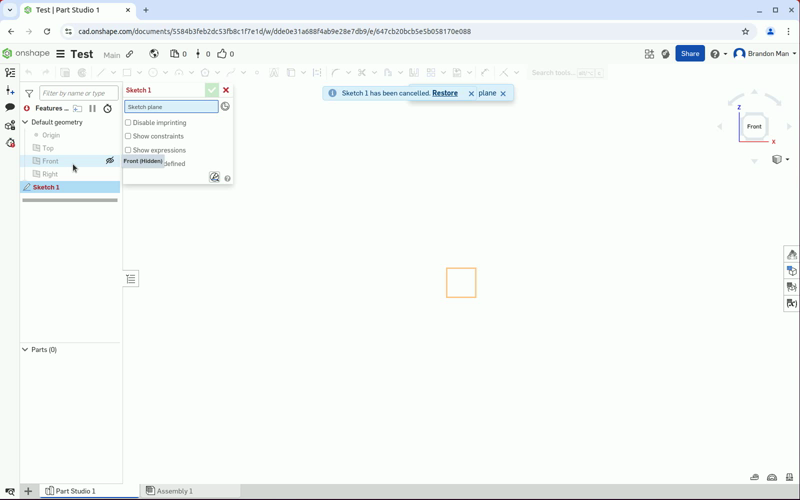
click(73, 163)
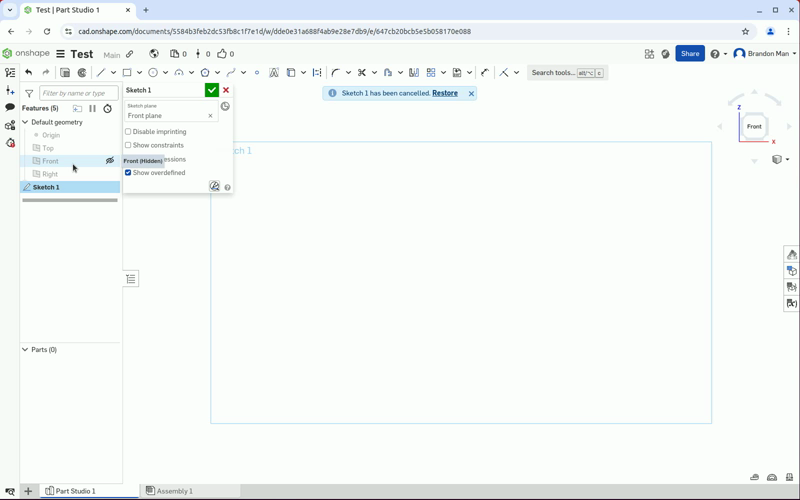
mouse_move(73, 352)
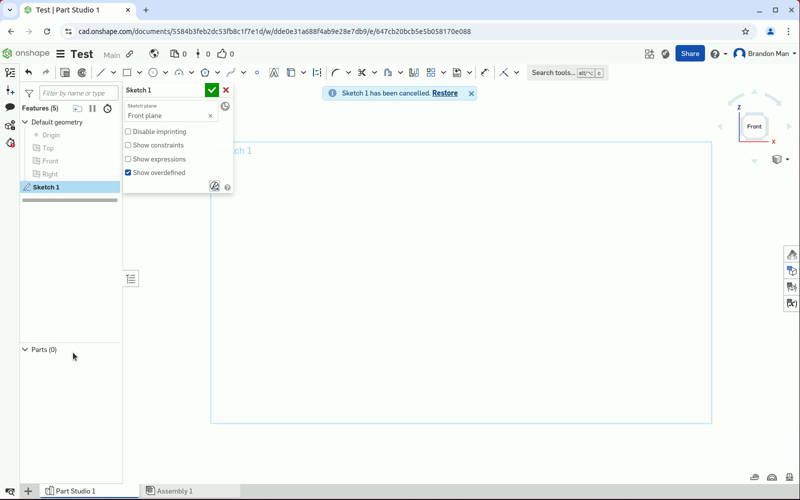
key(y)
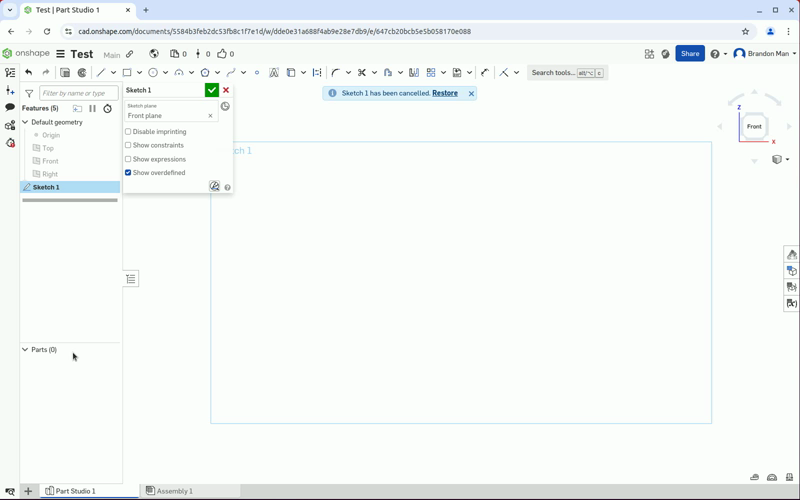
key(l)
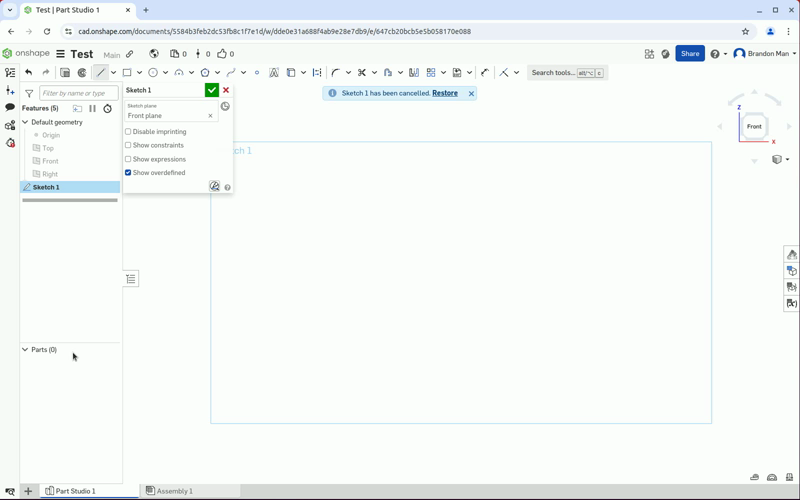
key_down(shift)
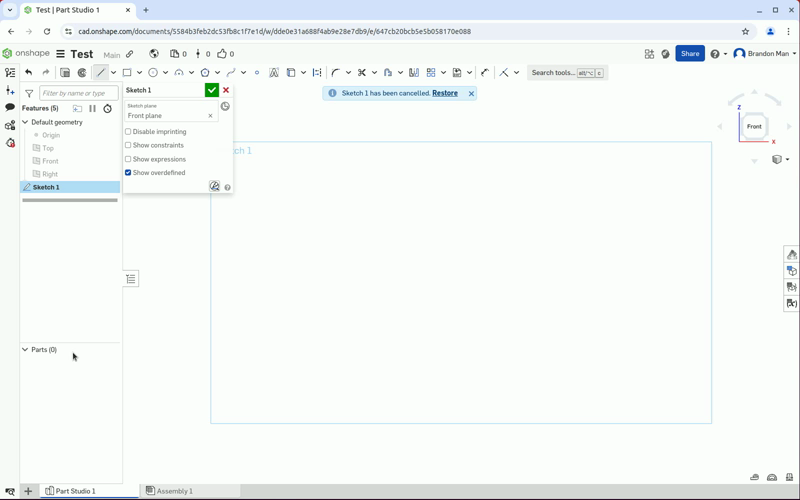
mouse_move(348, 318)
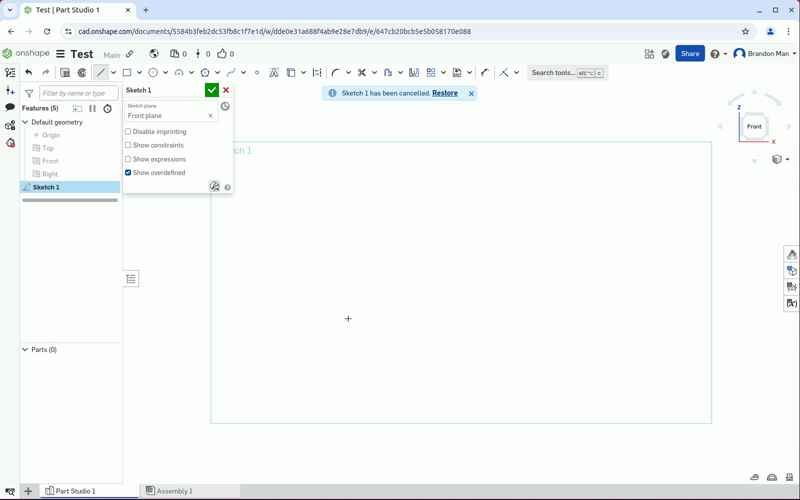
click(348, 318)
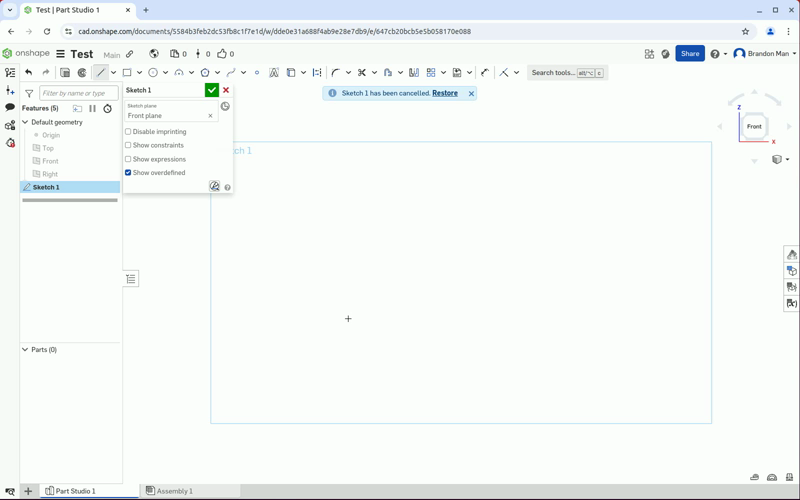
key_up(shift)
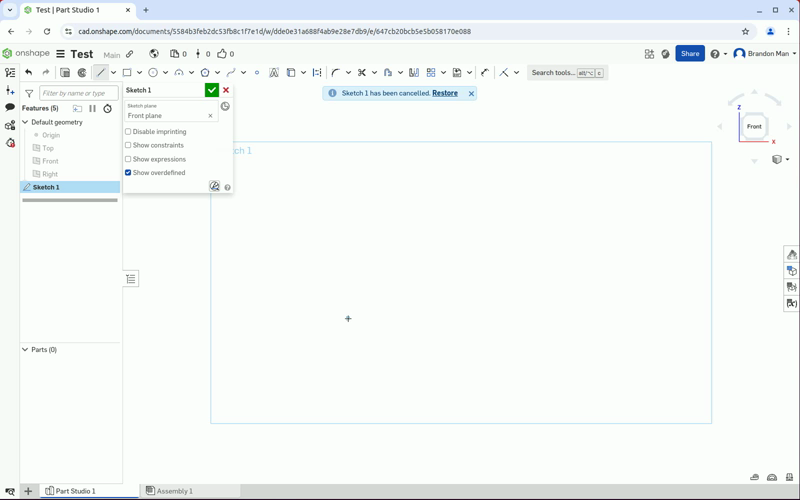
key_down(shift)
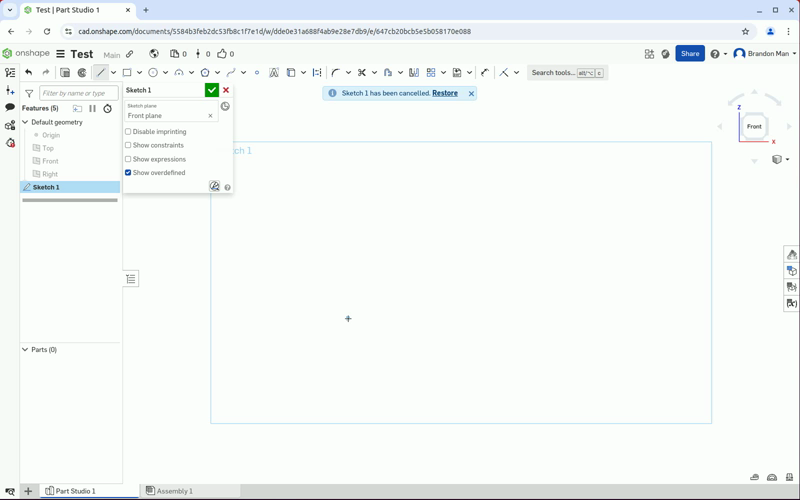
mouse_move(558, 318)
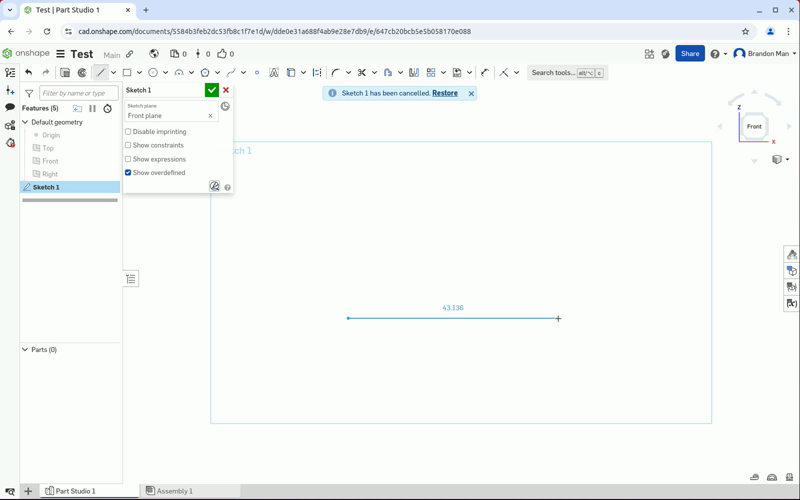
click(558, 318)
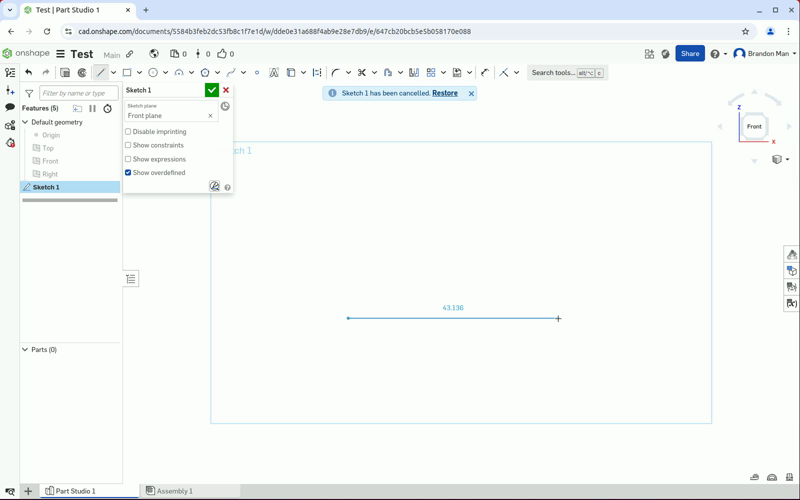
key_up(shift)
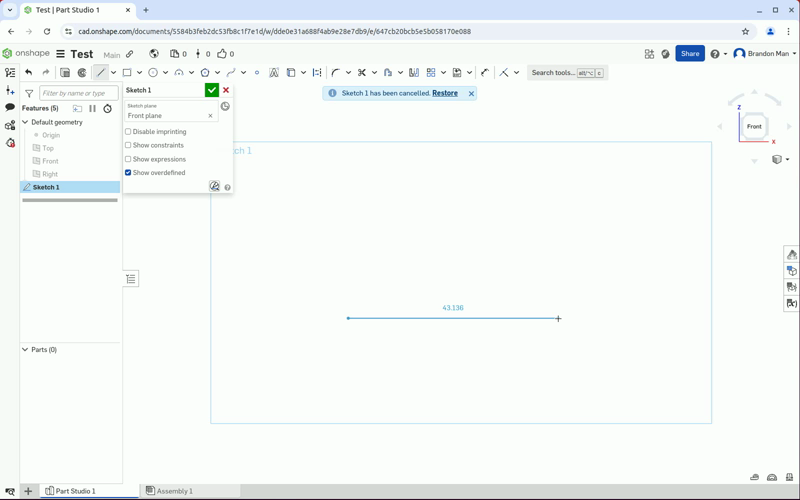
key_down(shift)
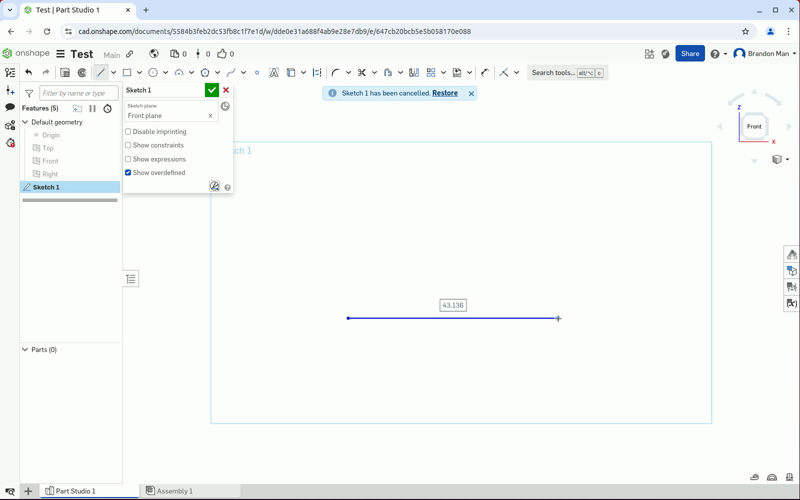
mouse_move(588, 318)
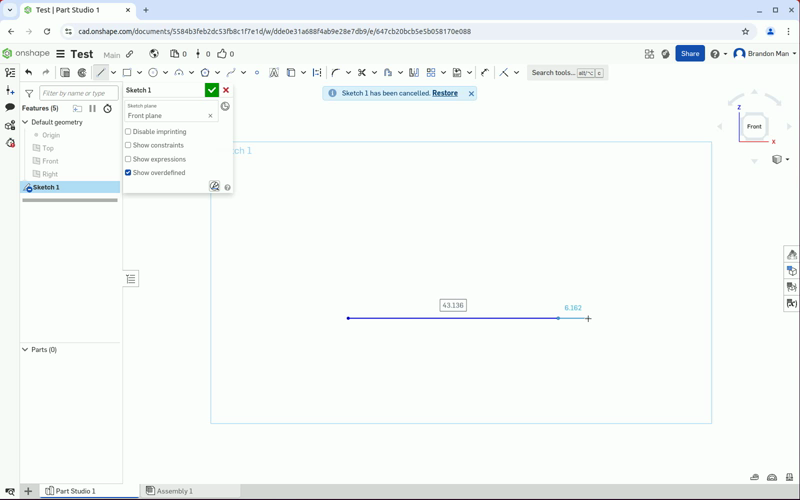
mouse_move(558, 311)
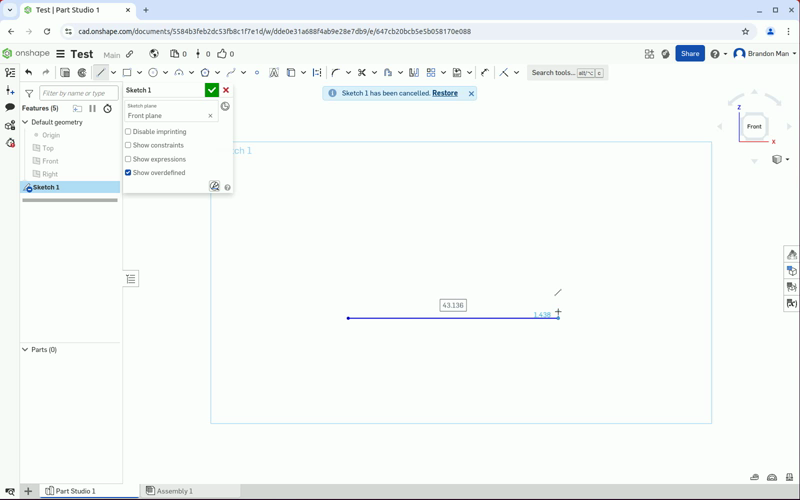
scroll(6)
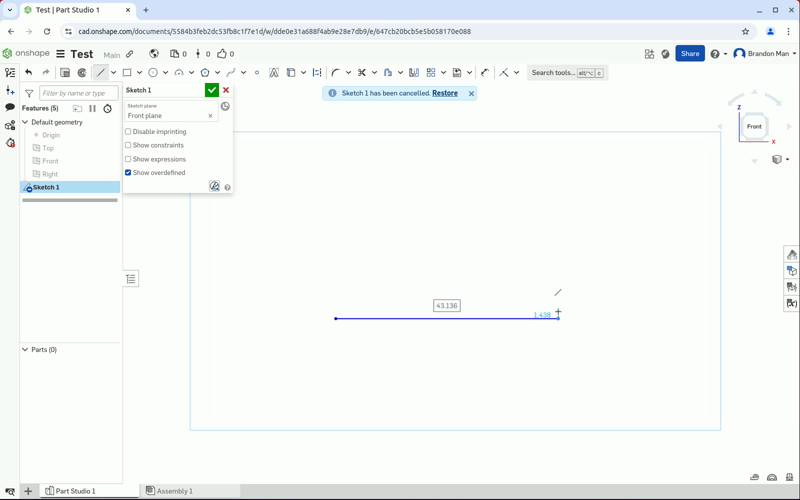
scroll(6)
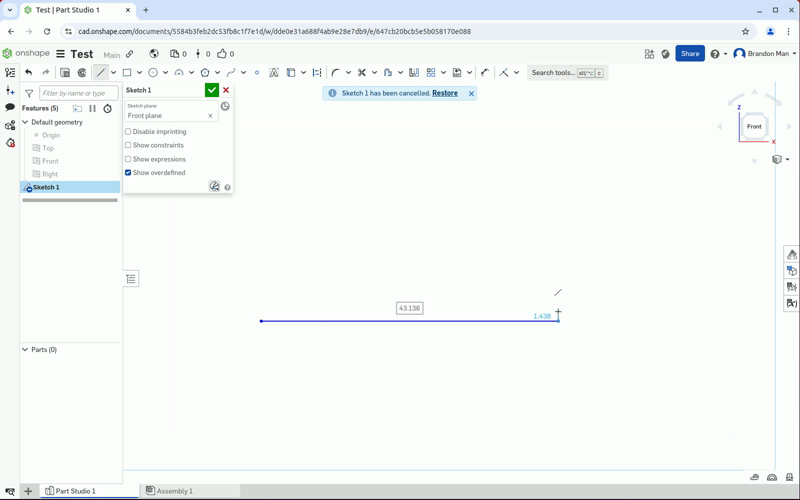
scroll(6)
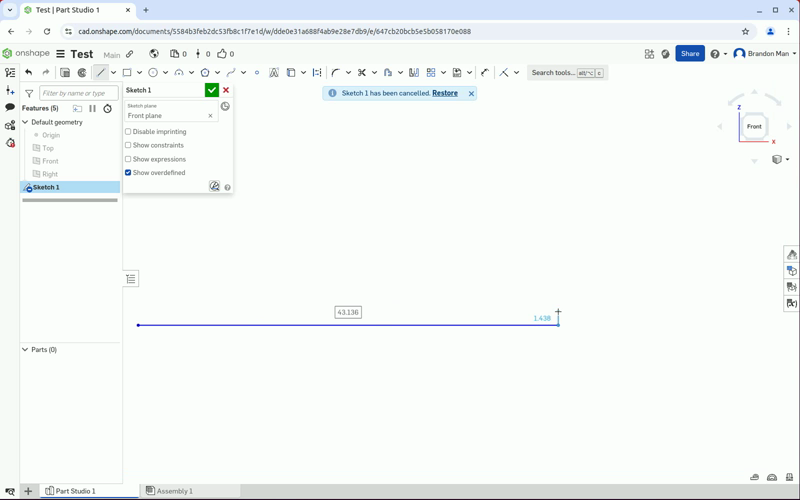
scroll(6)
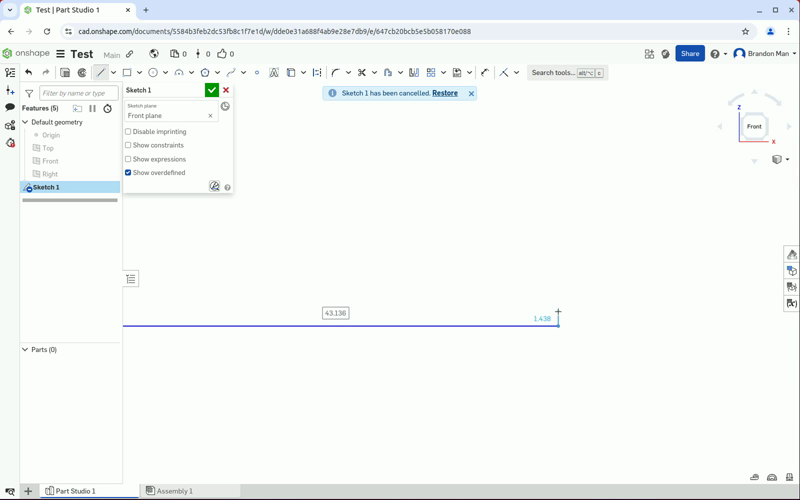
scroll(6)
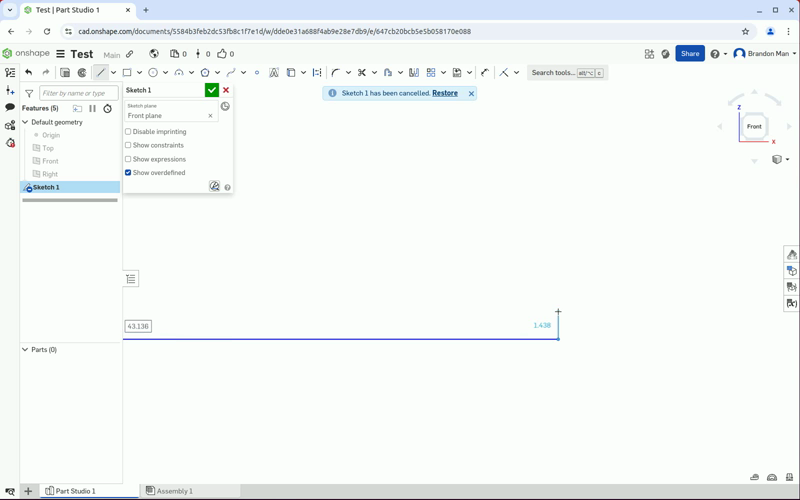
scroll(6)
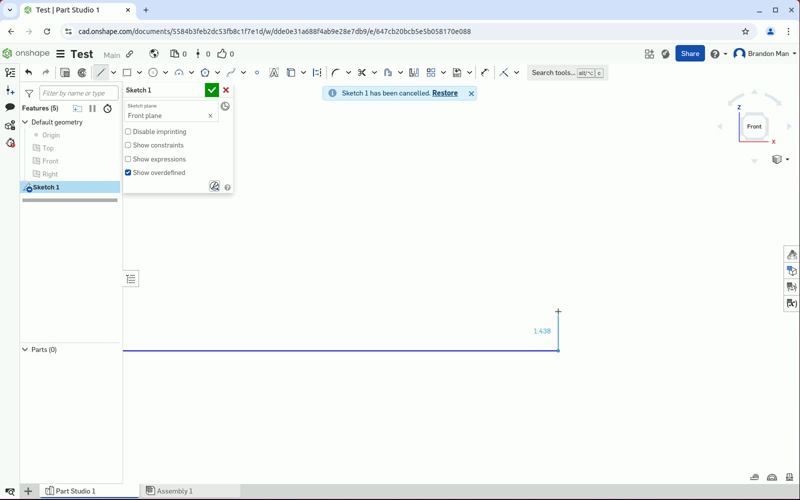
scroll(6)
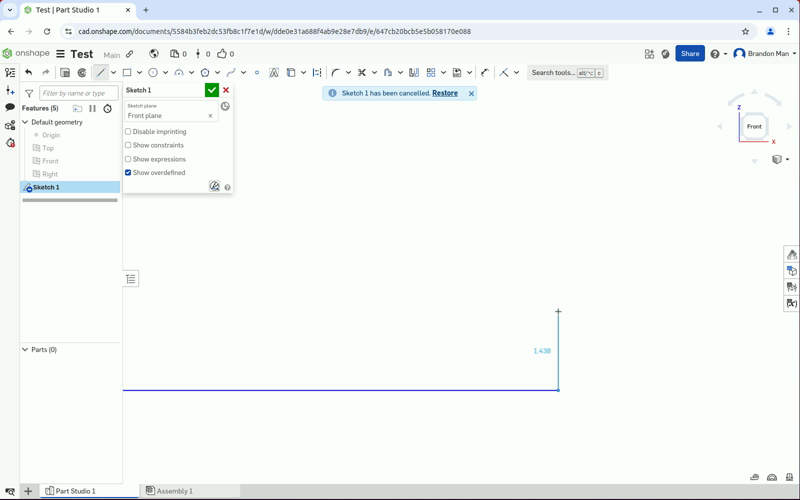
click(558, 311)
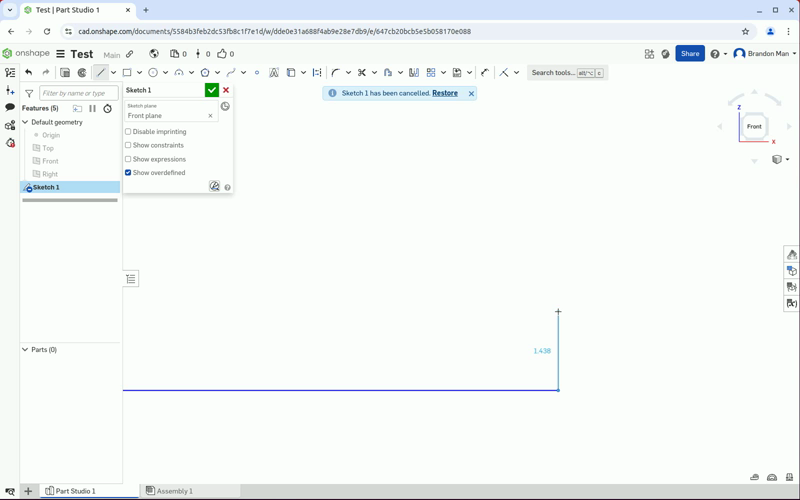
scroll(-6)
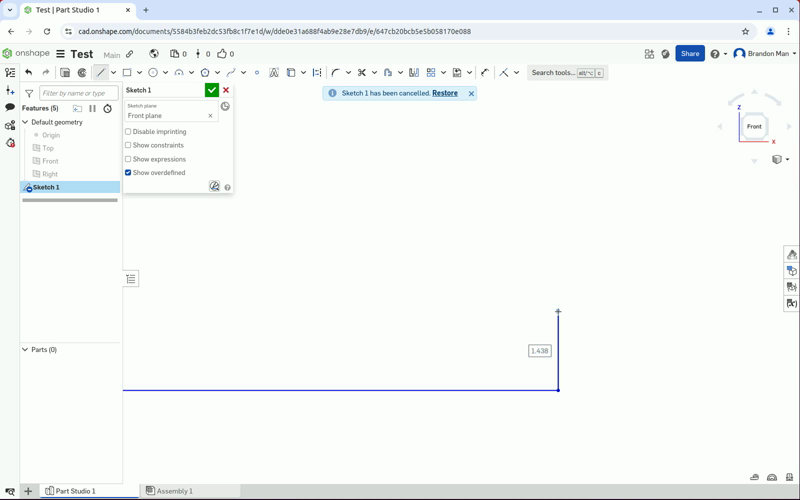
scroll(-6)
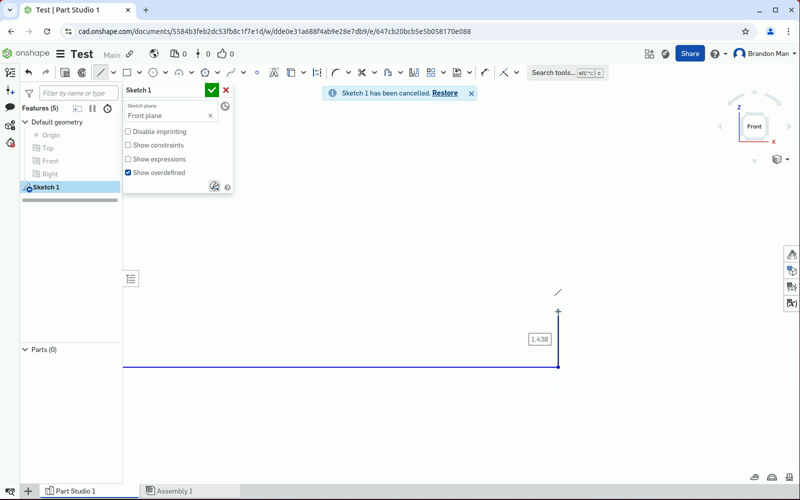
scroll(-6)
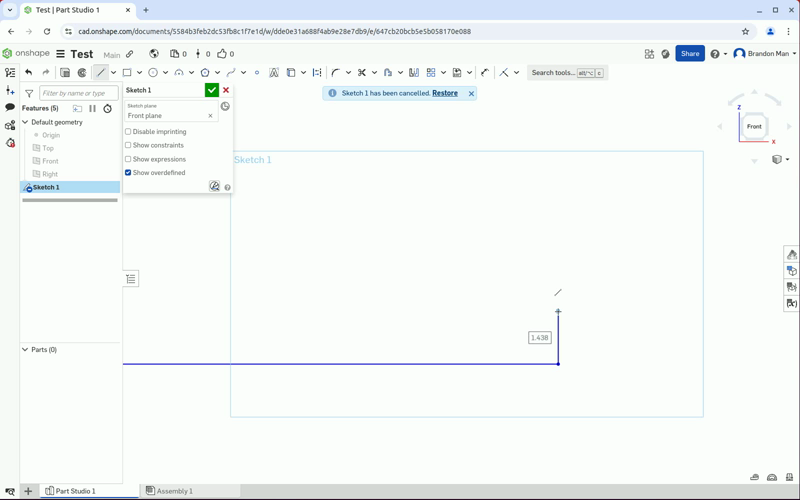
scroll(-6)
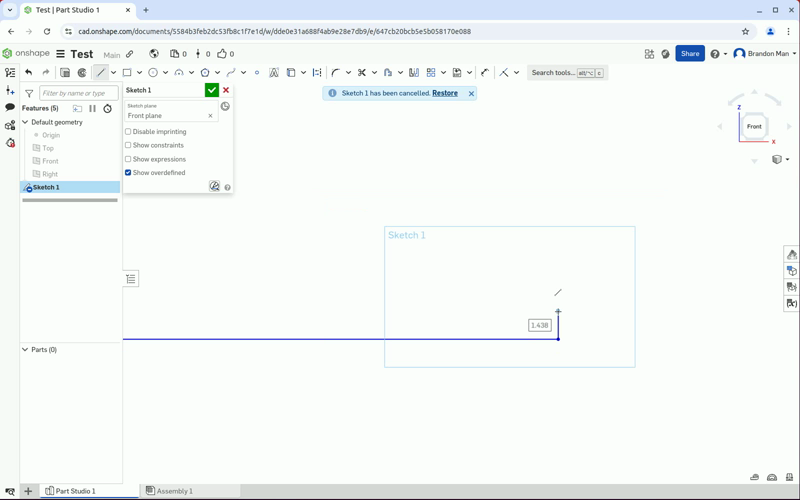
scroll(-6)
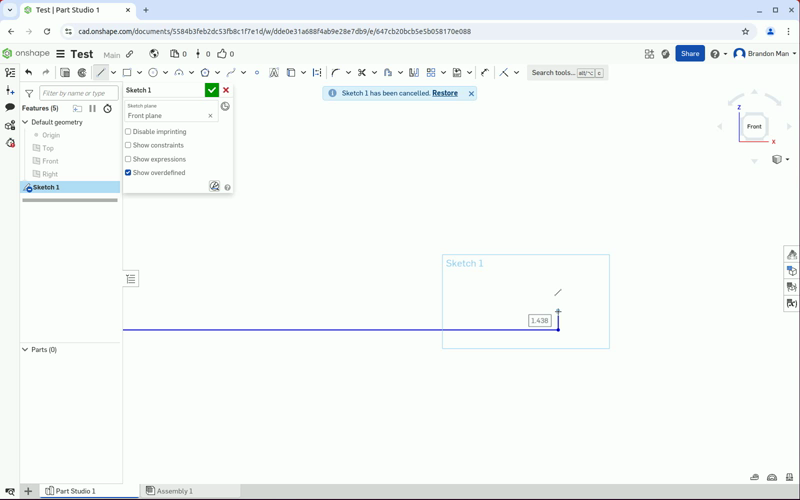
scroll(-6)
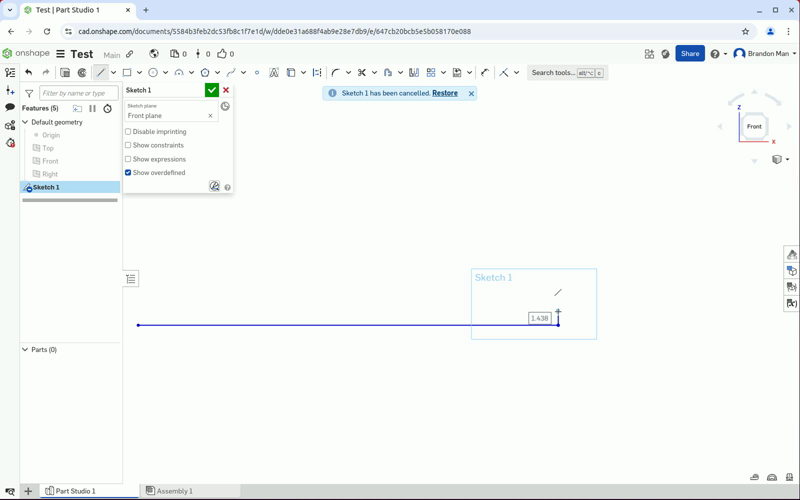
scroll(-6)
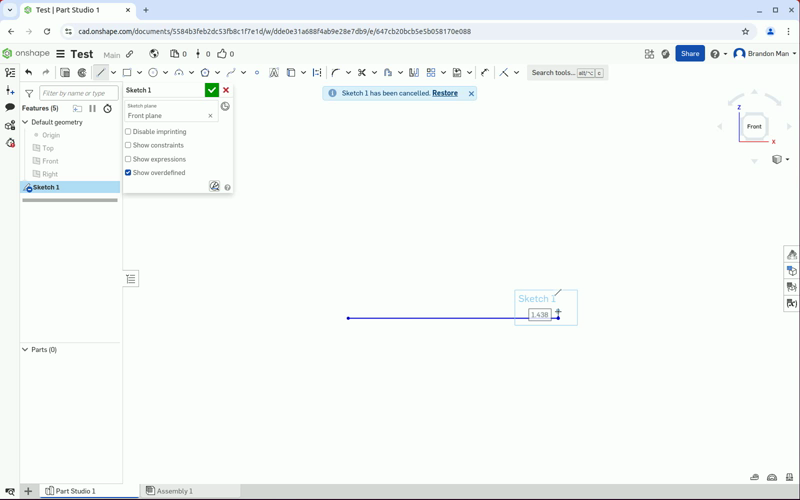
key_up(shift)
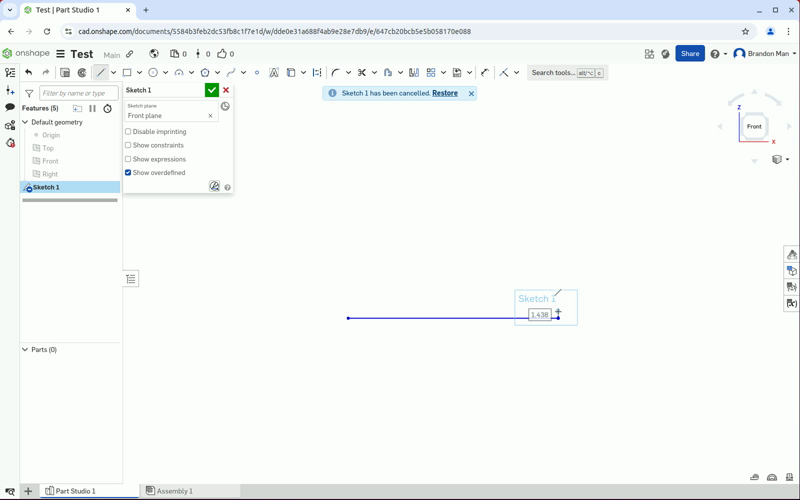
key_down(shift)
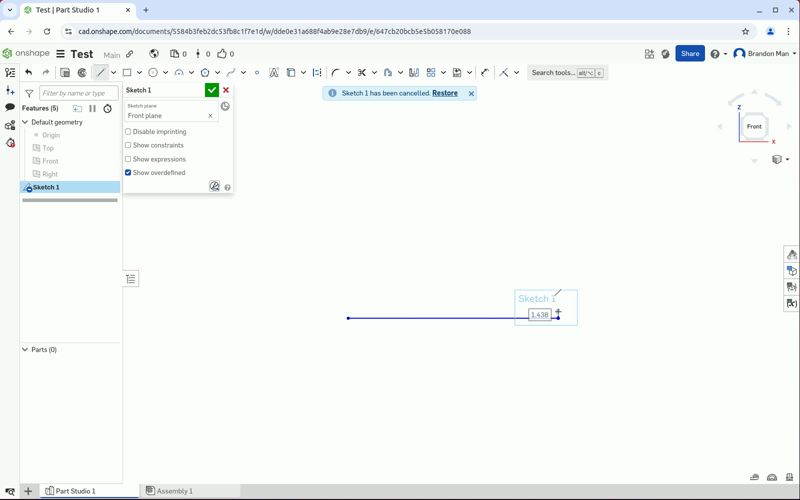
mouse_move(588, 311)
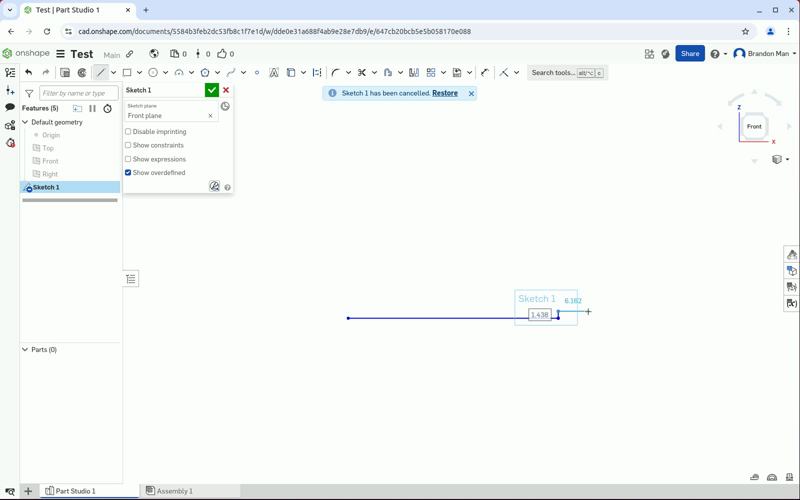
mouse_move(509, 311)
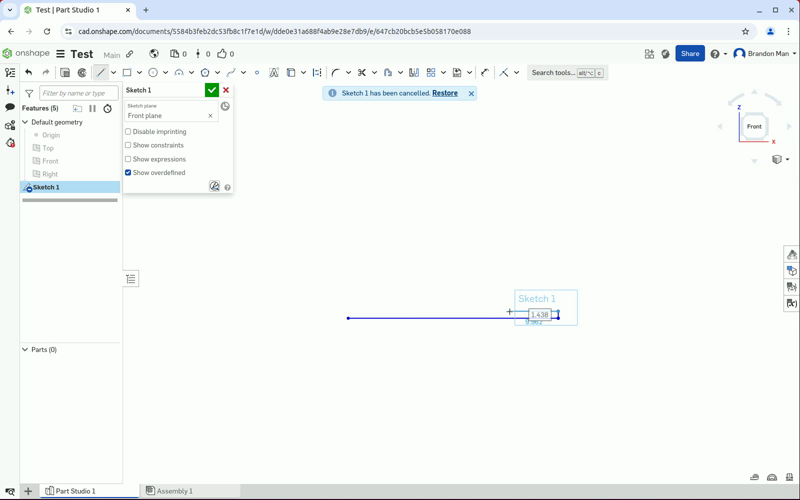
click(509, 311)
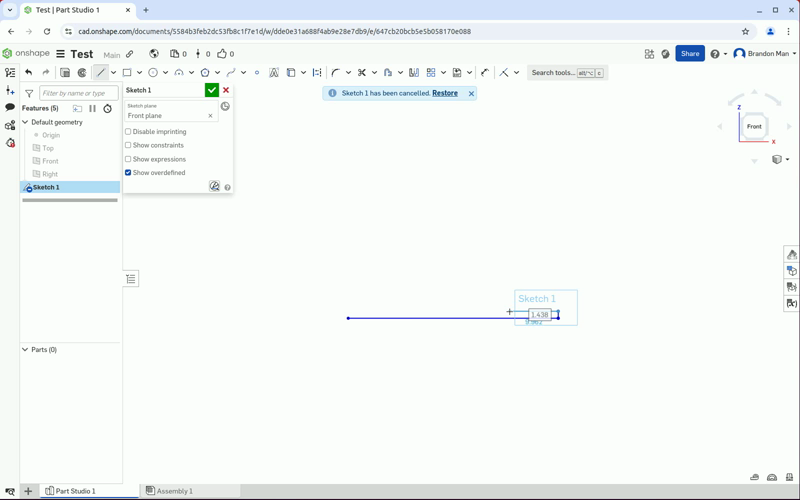
key_up(shift)
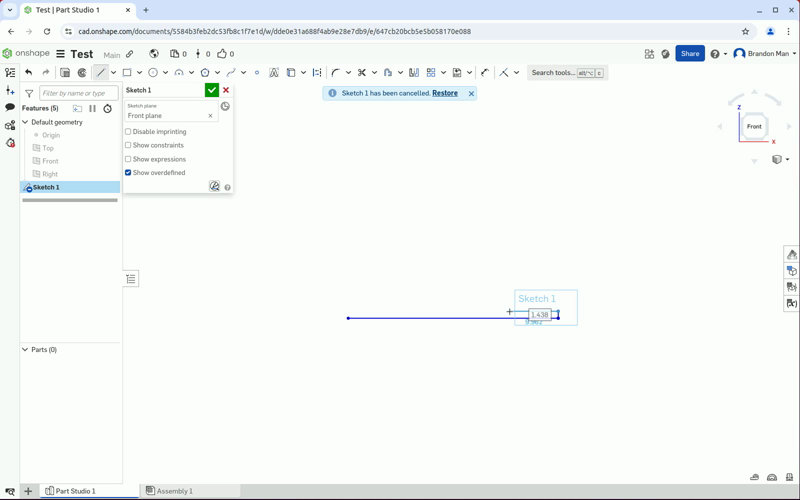
key_down(shift)
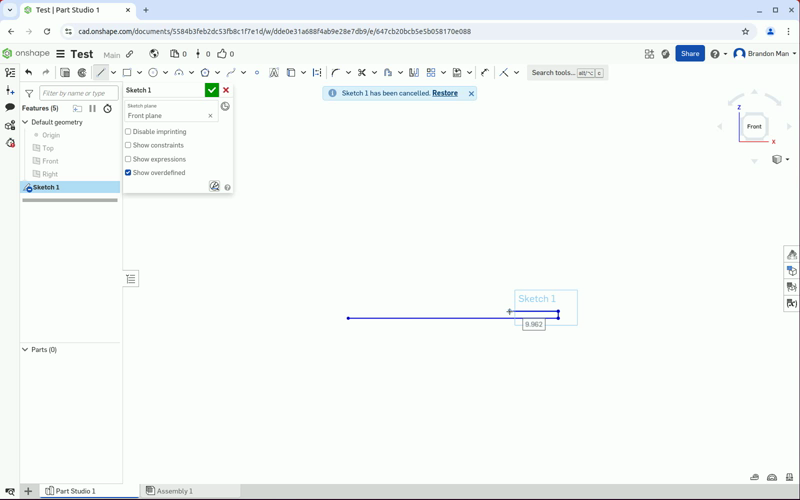
mouse_move(385, 311)
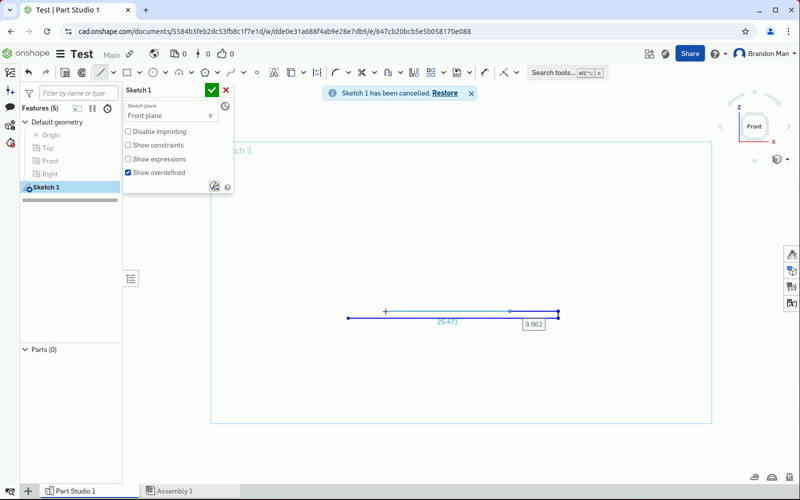
click(385, 311)
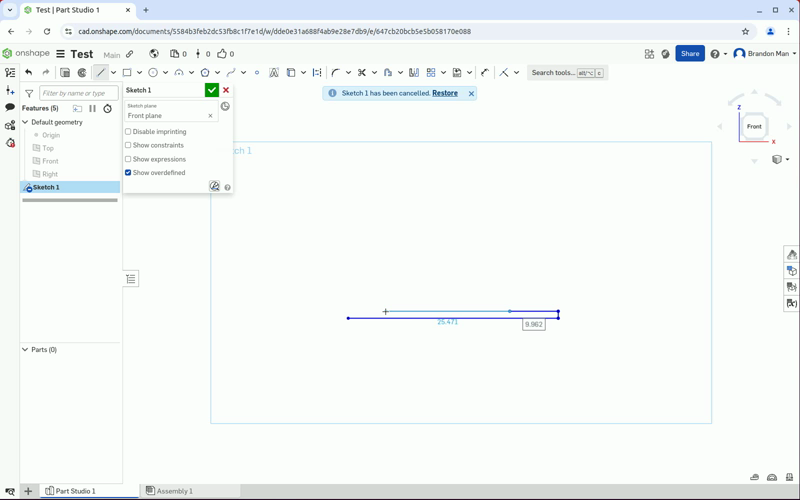
key_up(shift)
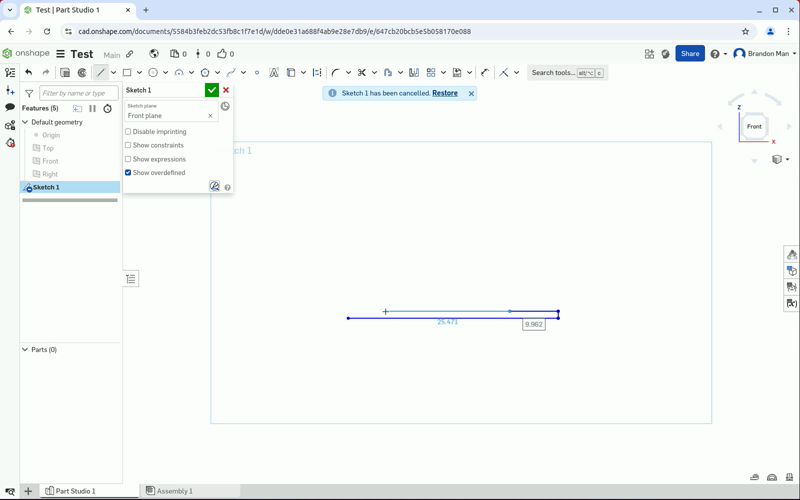
key(esc)
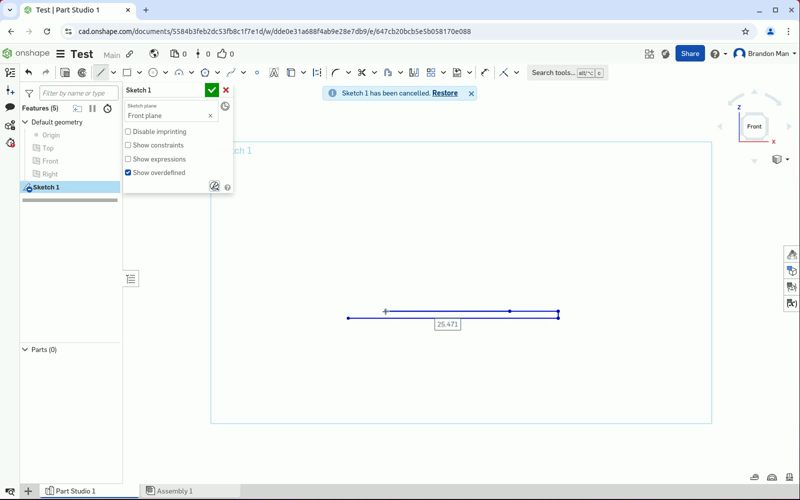
key(a)
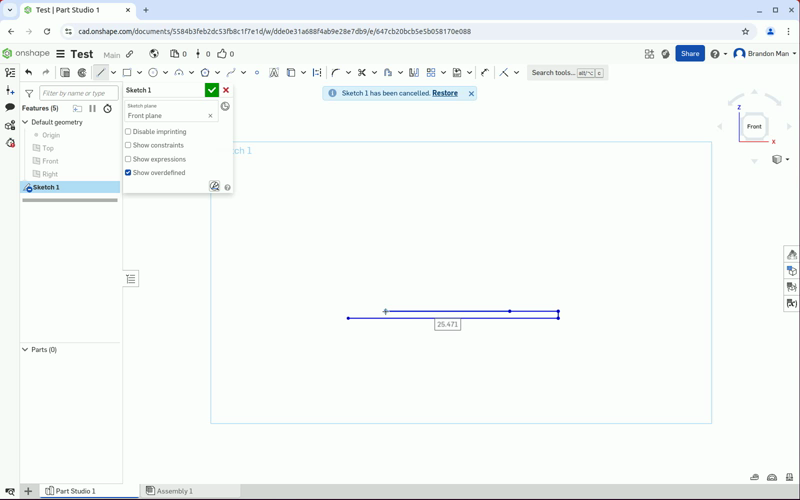
mouse_move(385, 311)
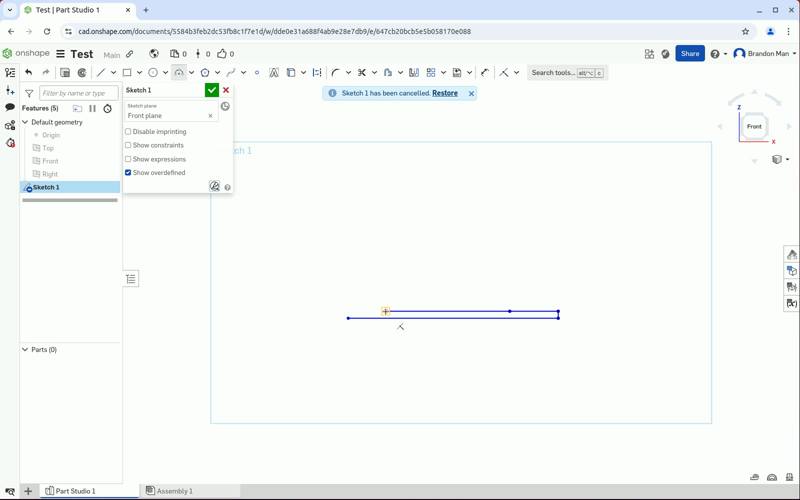
click(385, 311)
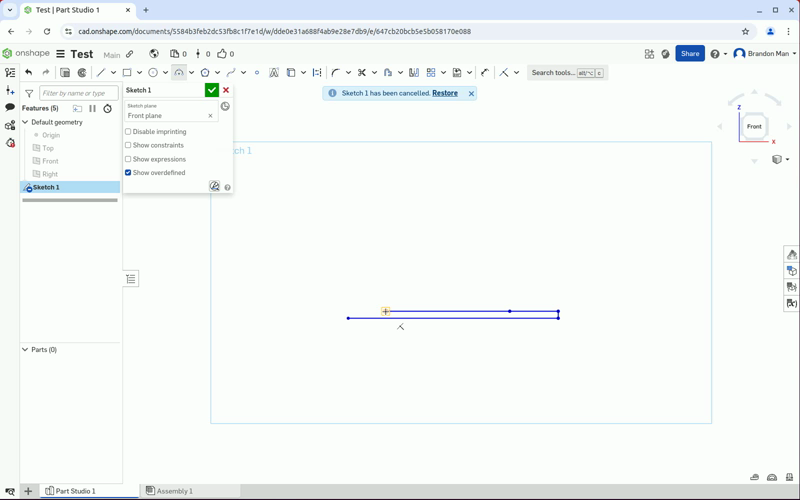
key_down(shift)
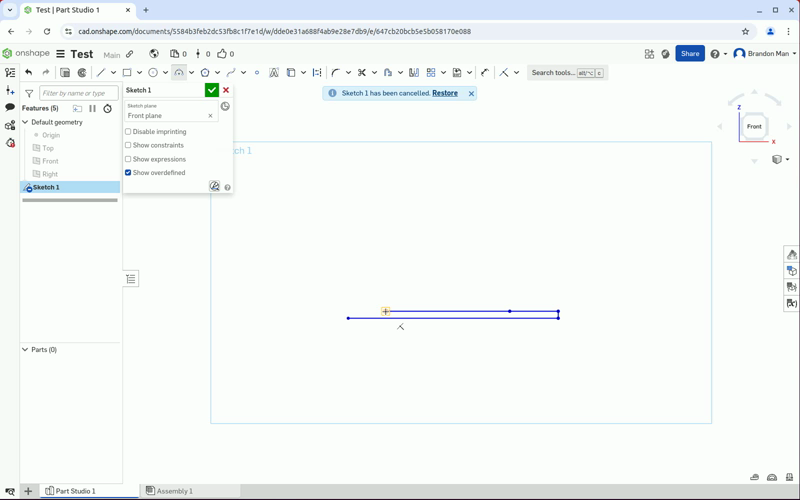
mouse_move(383, 306)
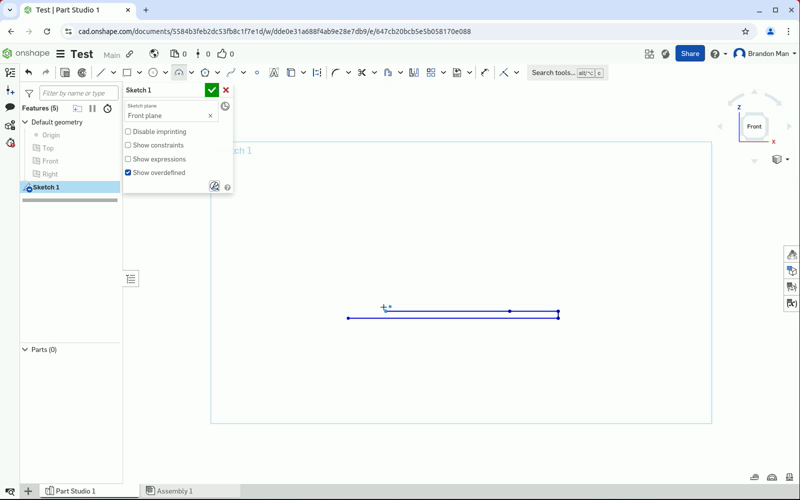
scroll(6)
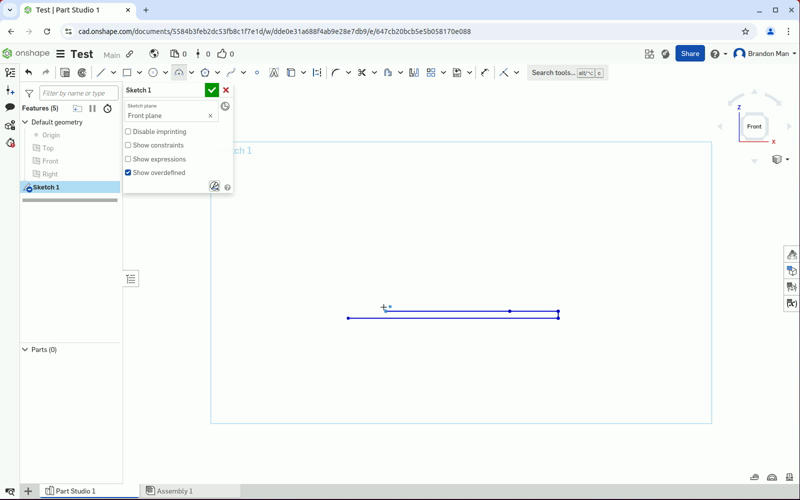
scroll(6)
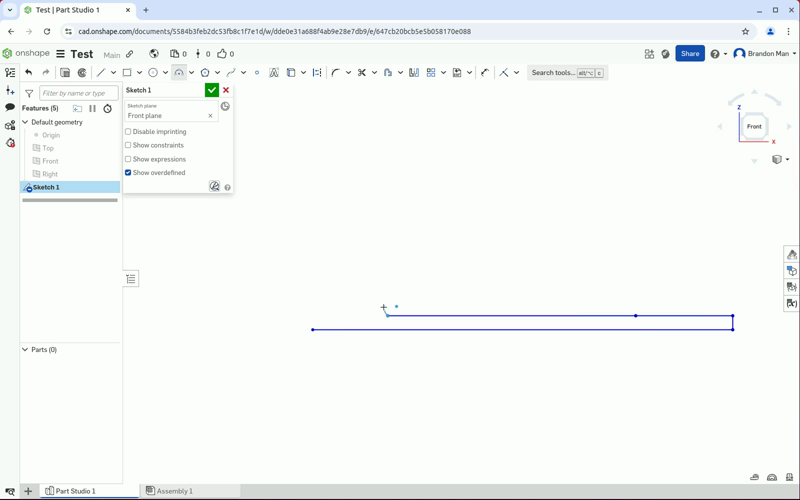
scroll(6)
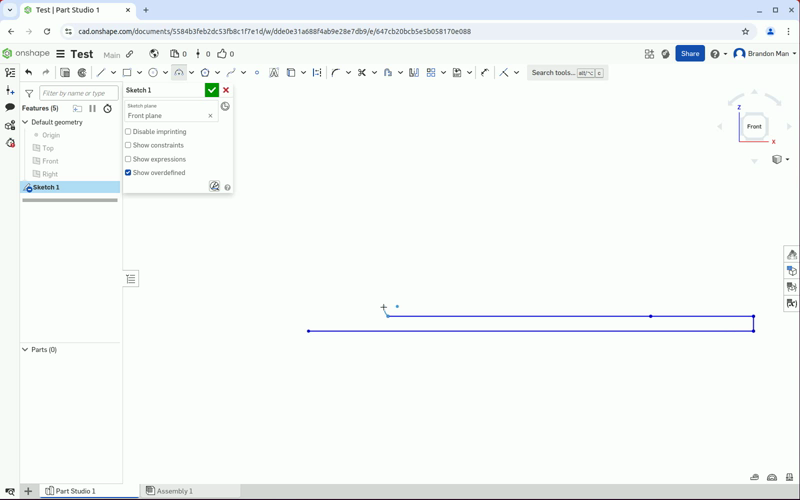
scroll(6)
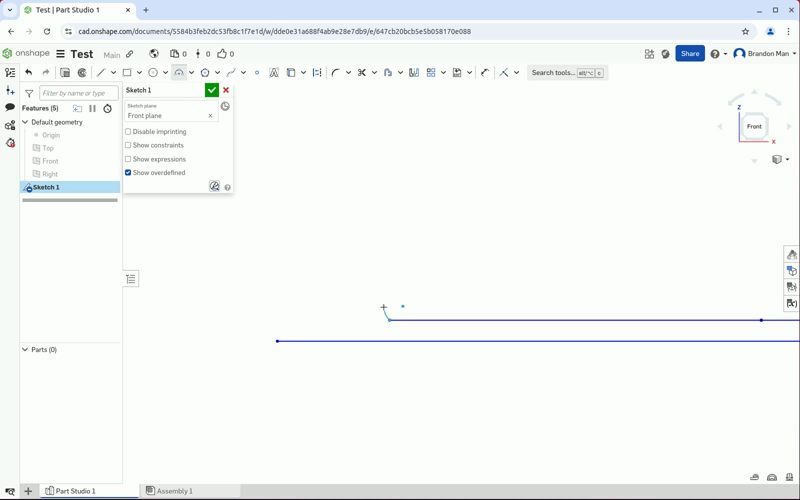
scroll(6)
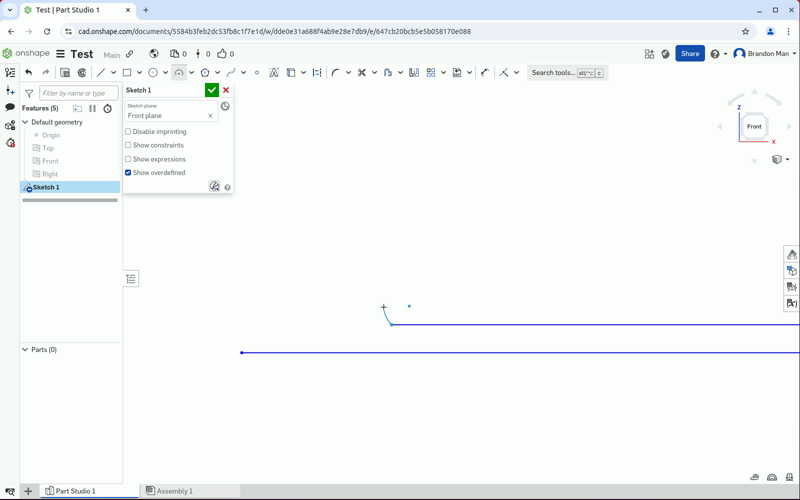
scroll(6)
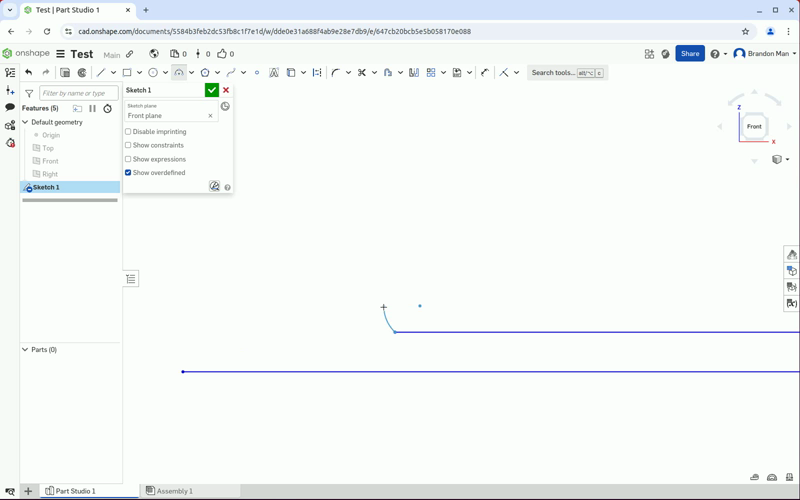
scroll(6)
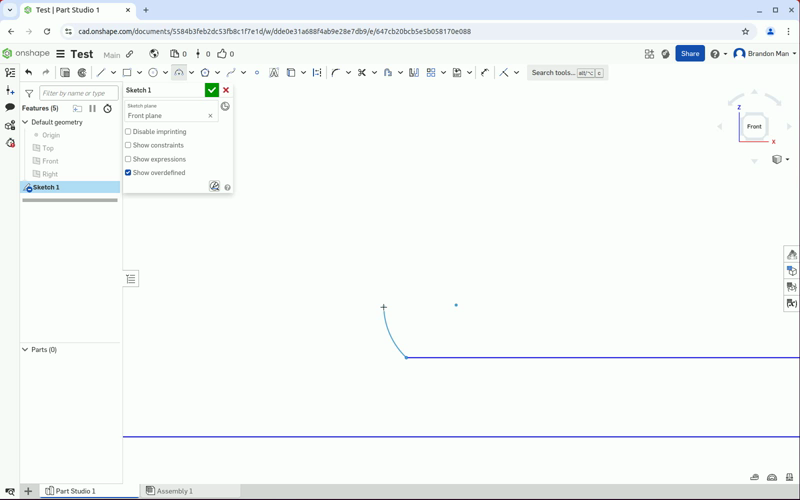
click(383, 306)
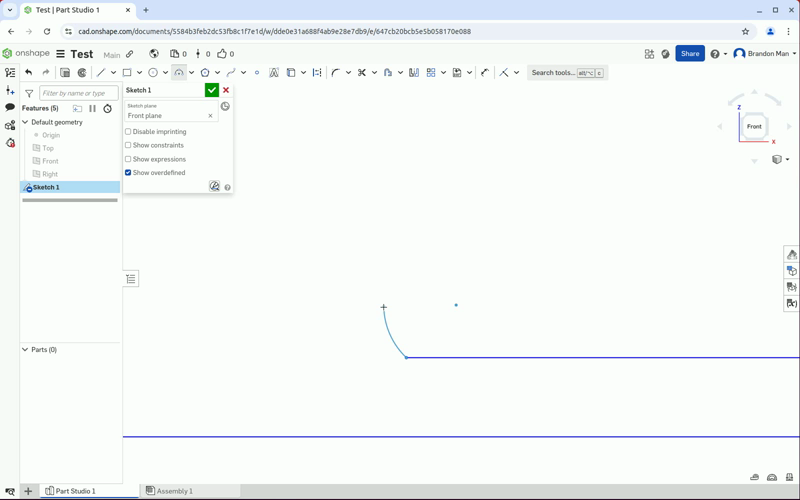
scroll(-6)
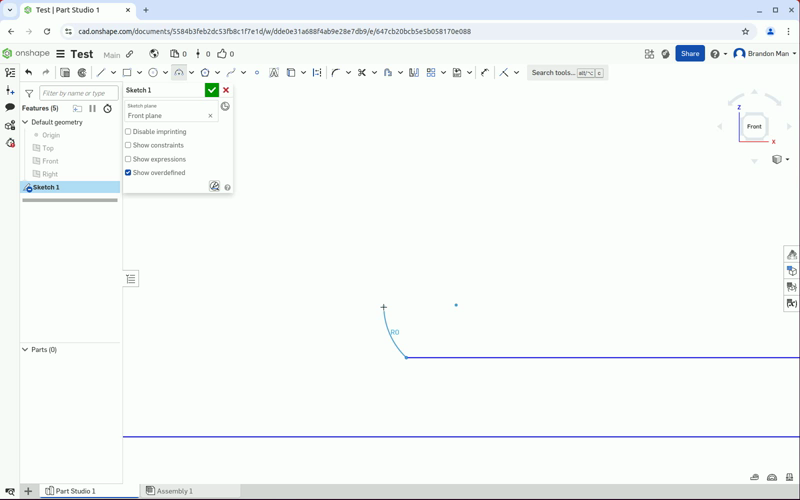
scroll(-6)
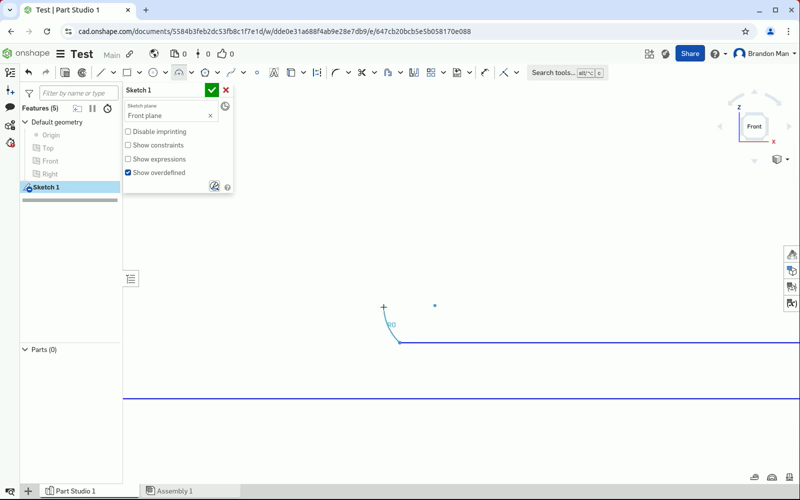
scroll(-6)
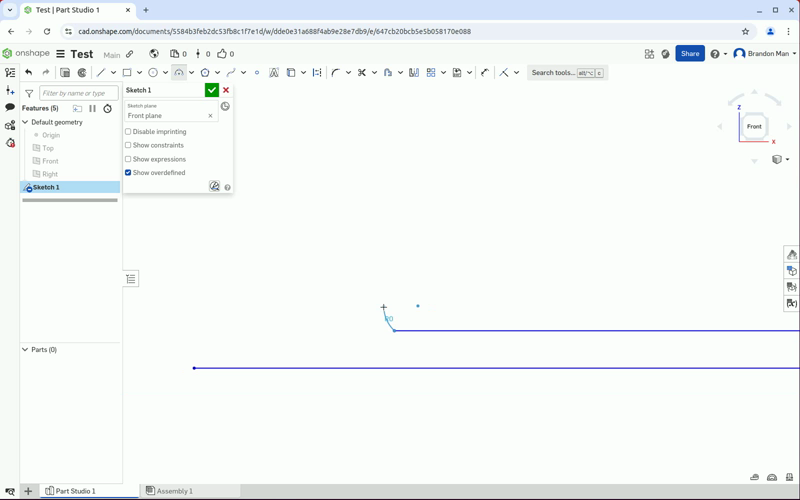
scroll(-6)
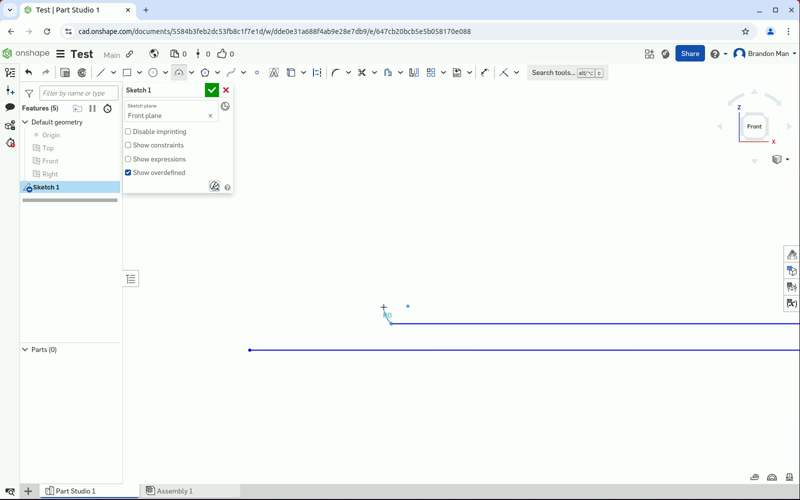
scroll(-6)
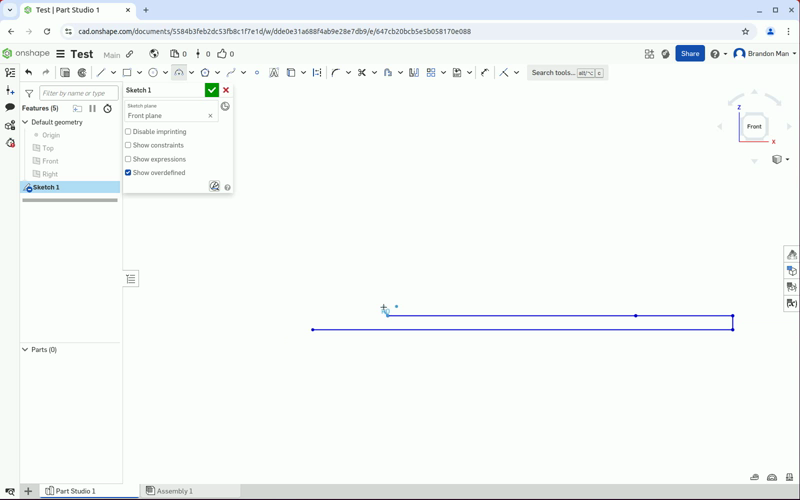
scroll(-6)
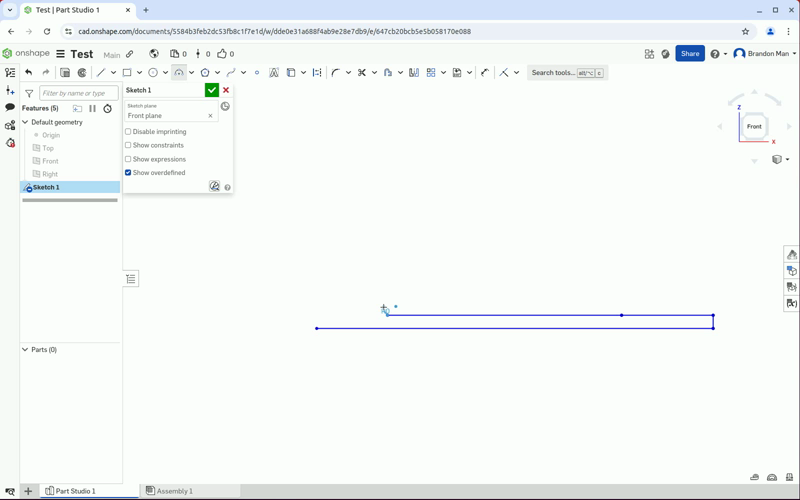
scroll(-6)
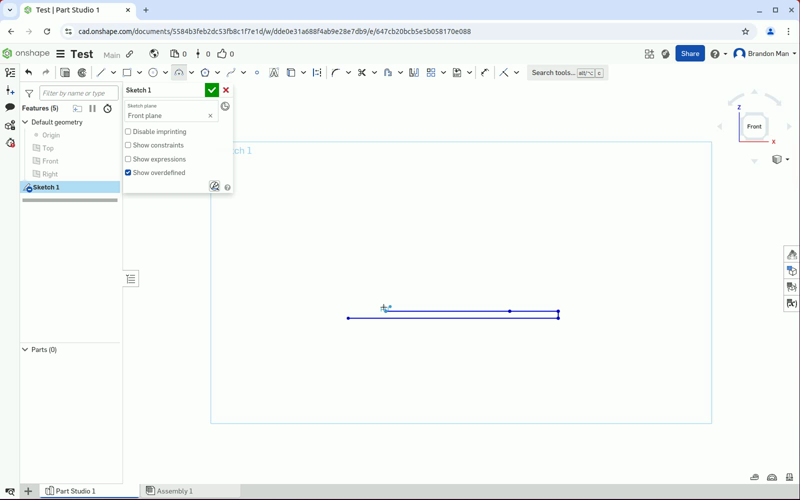
mouse_move(383, 309)
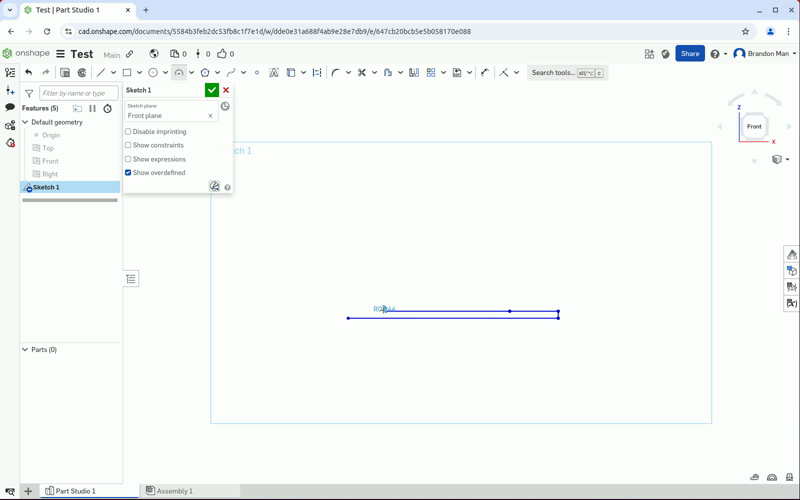
scroll(6)
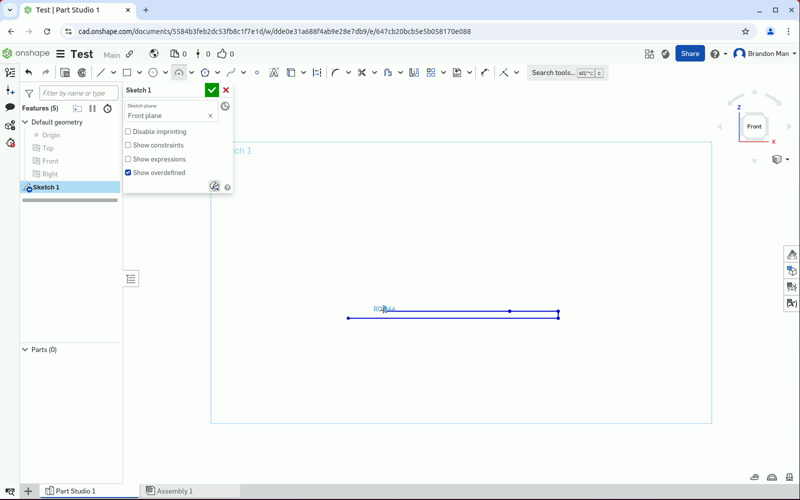
scroll(6)
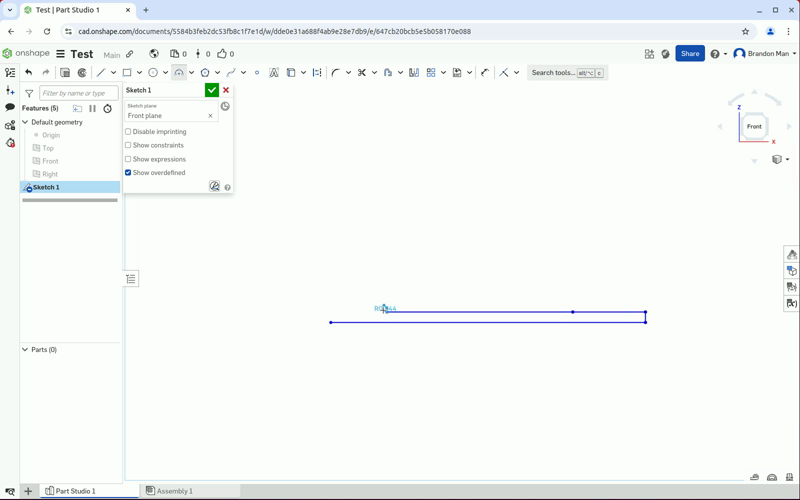
scroll(6)
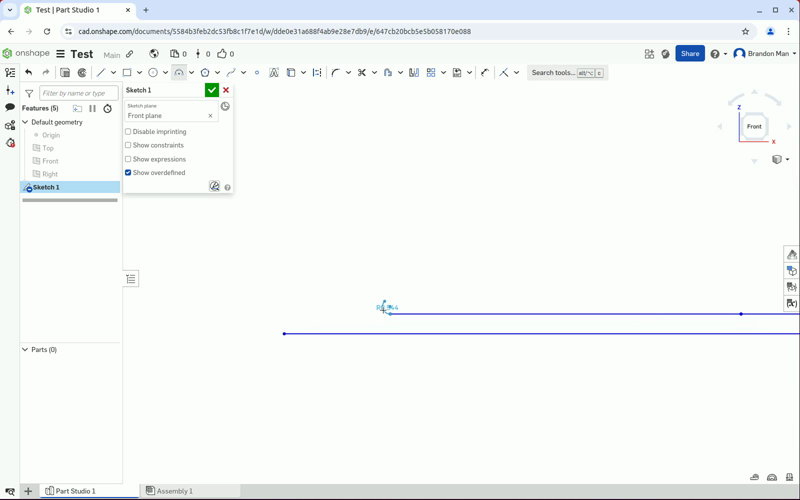
scroll(6)
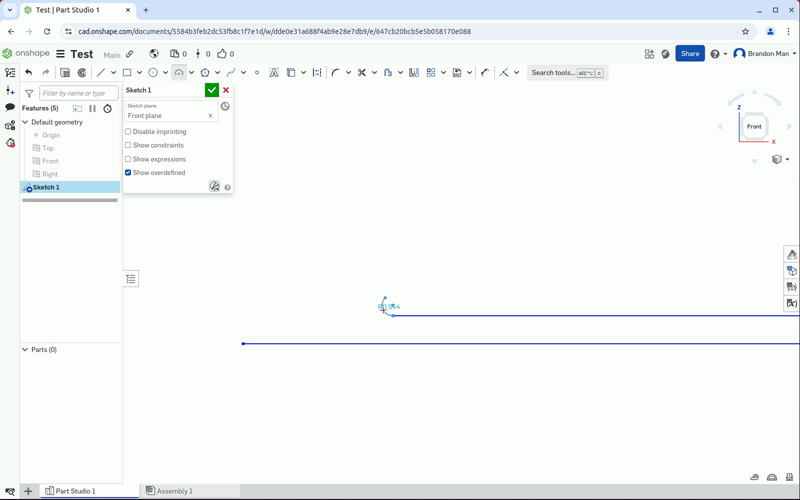
scroll(6)
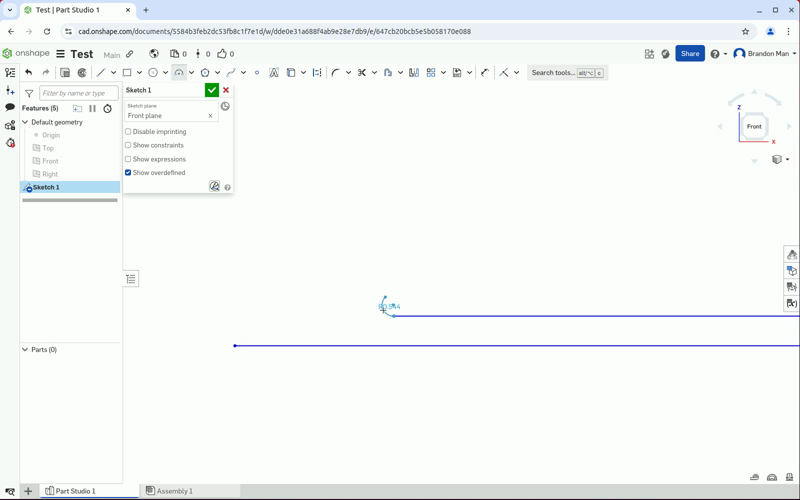
scroll(6)
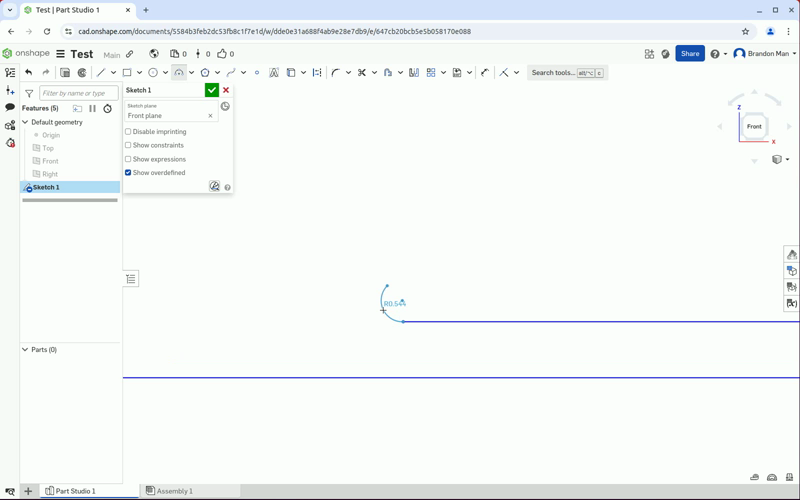
scroll(6)
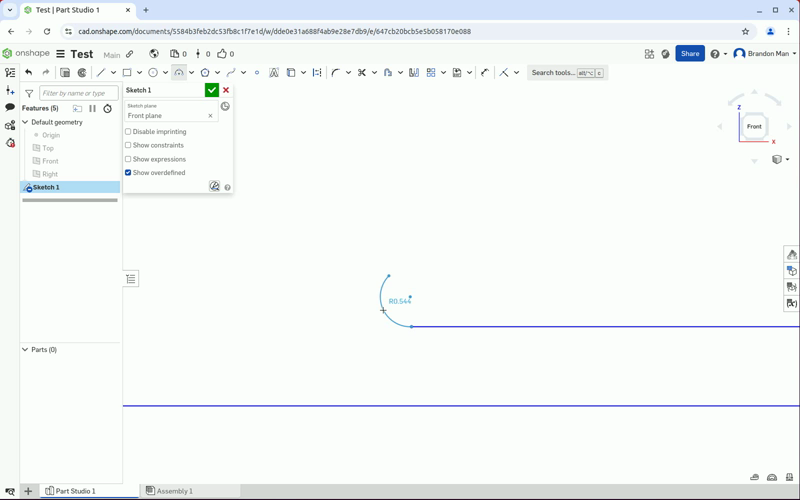
click(383, 309)
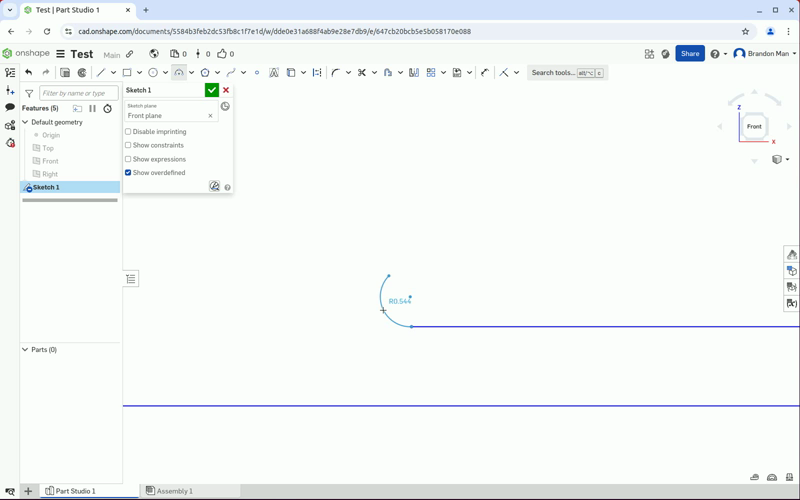
scroll(-6)
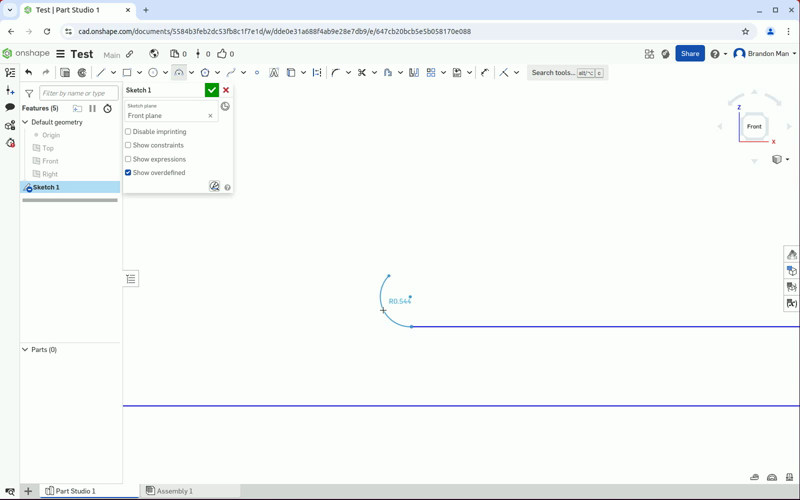
scroll(-6)
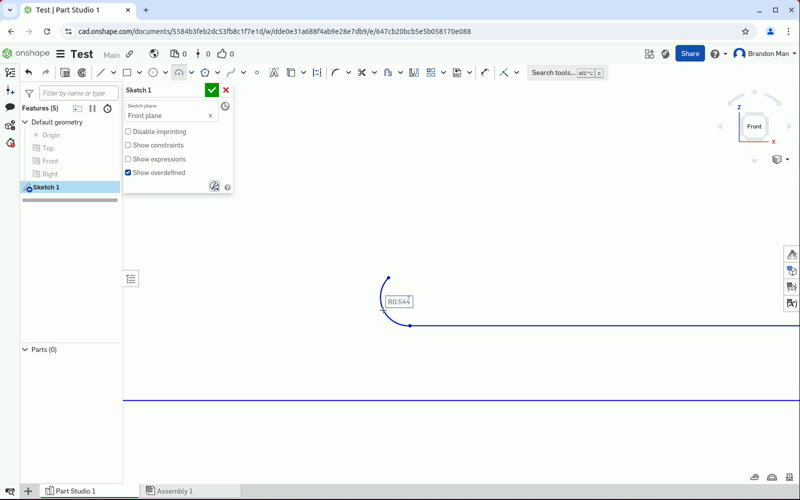
scroll(-6)
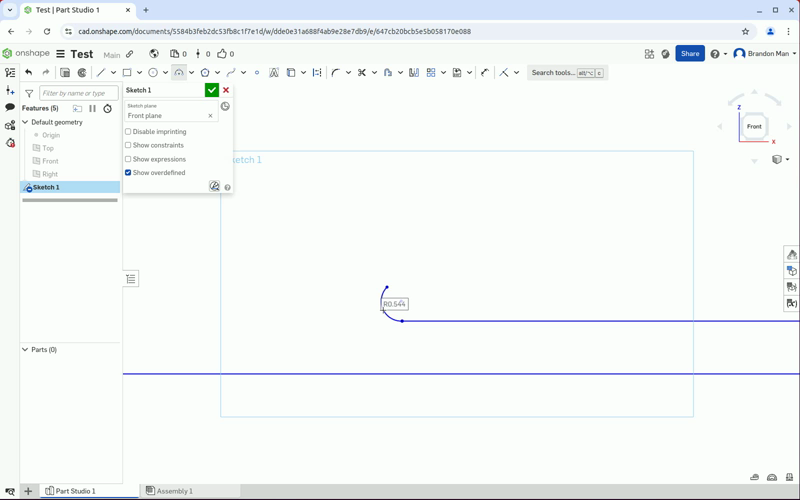
scroll(-6)
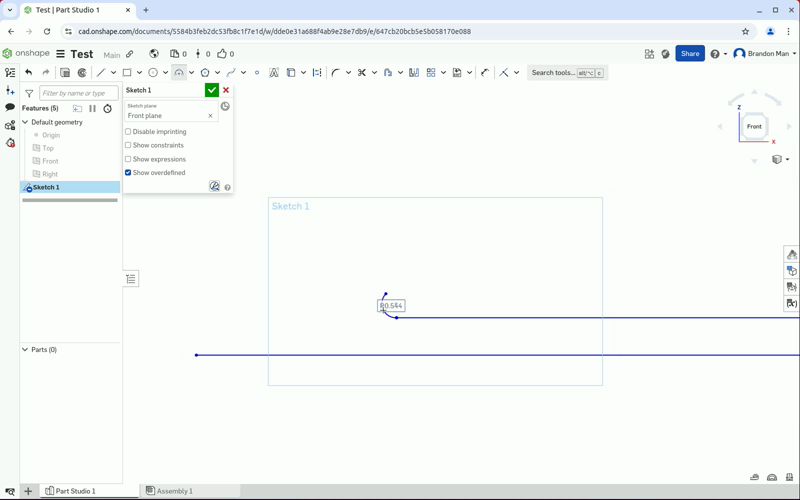
scroll(-6)
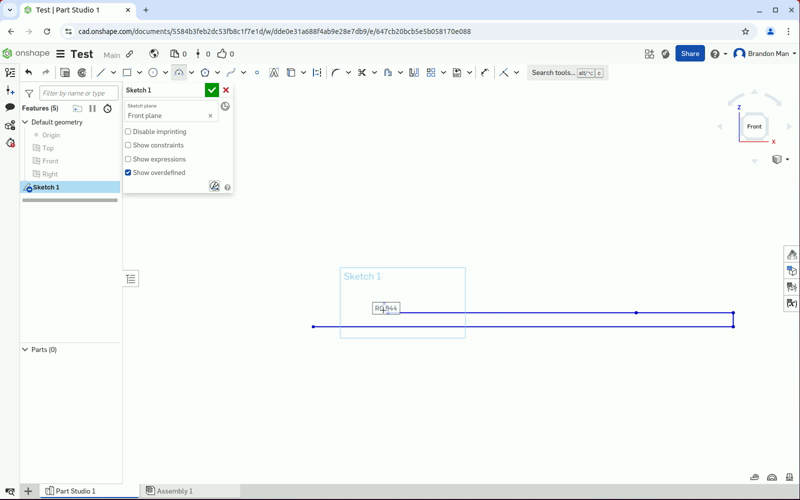
scroll(-6)
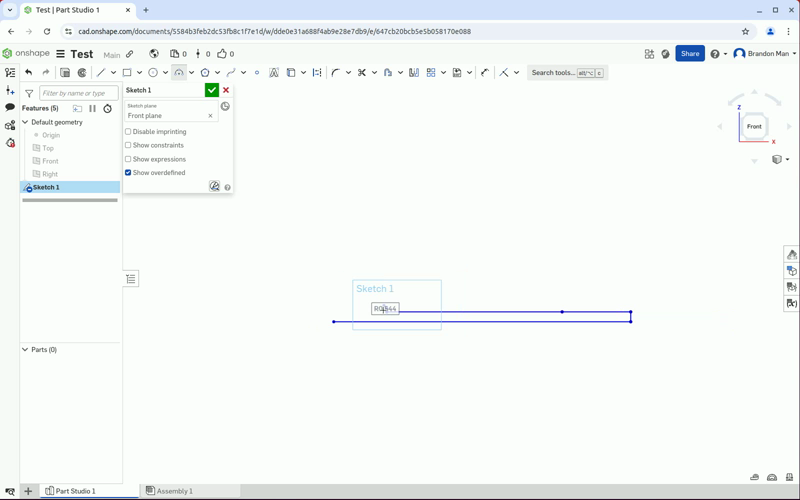
scroll(-6)
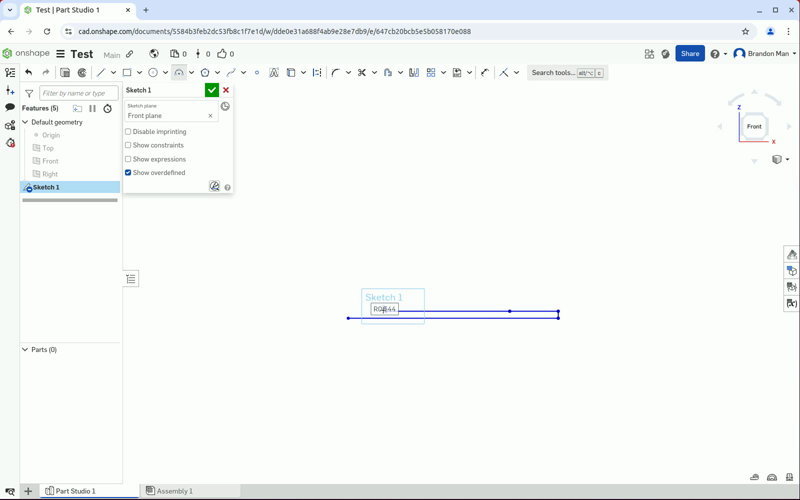
key_up(shift)
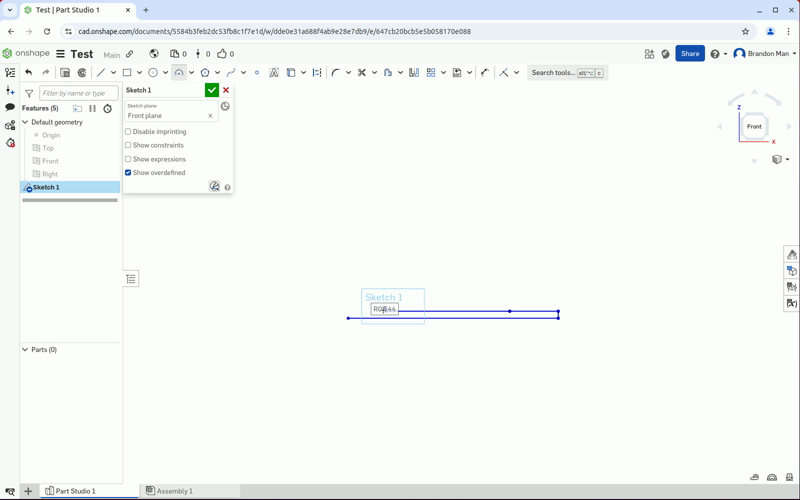
key(esc)
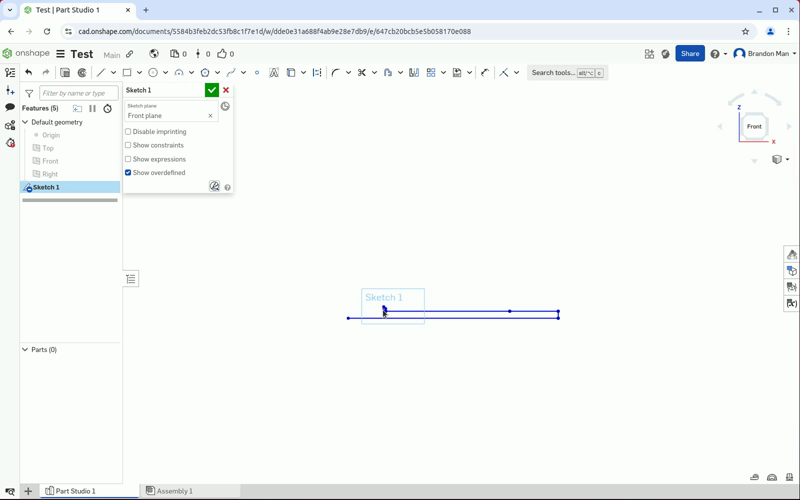
key(l)
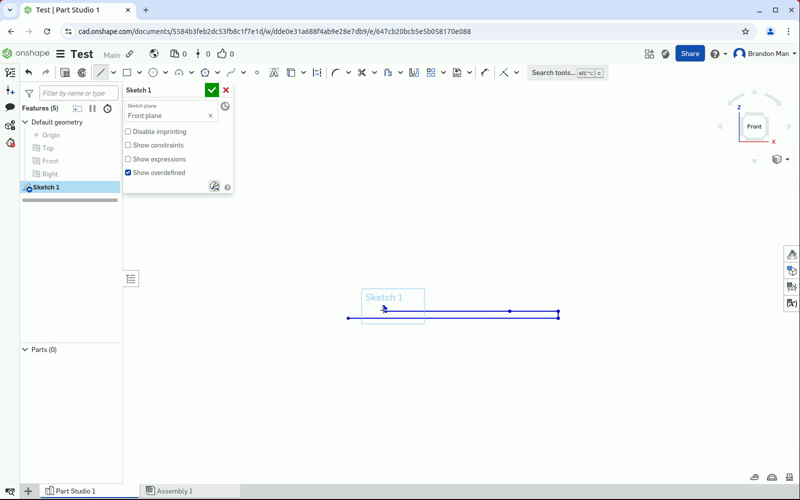
mouse_move(383, 306)
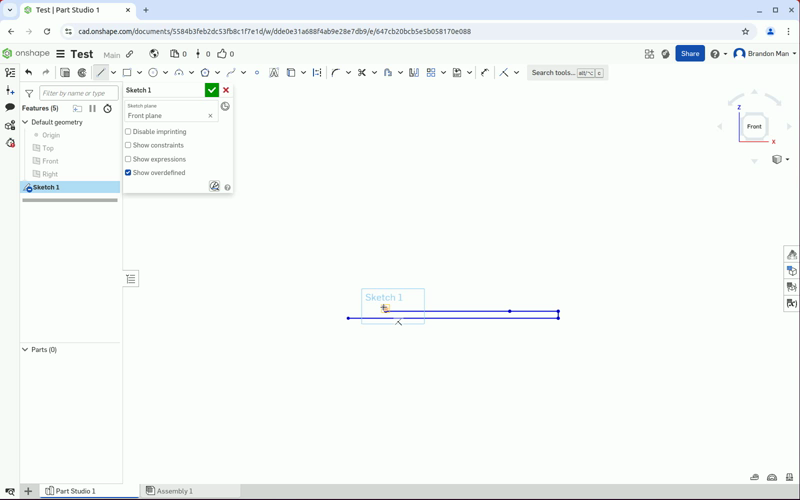
scroll(6)
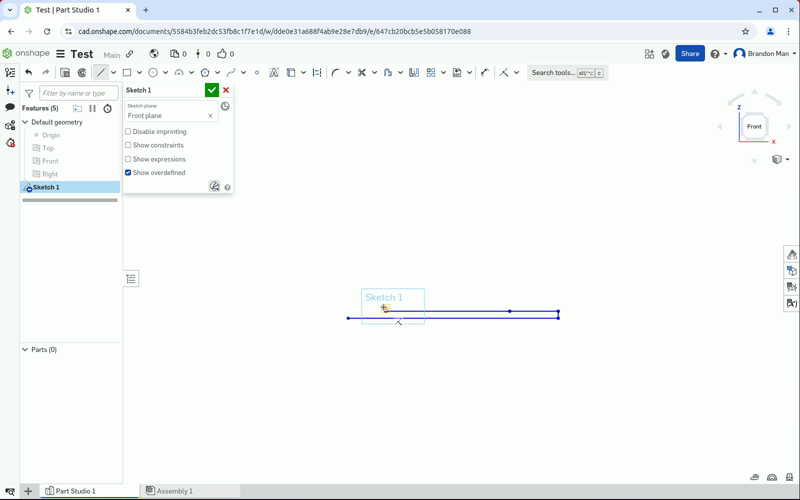
scroll(6)
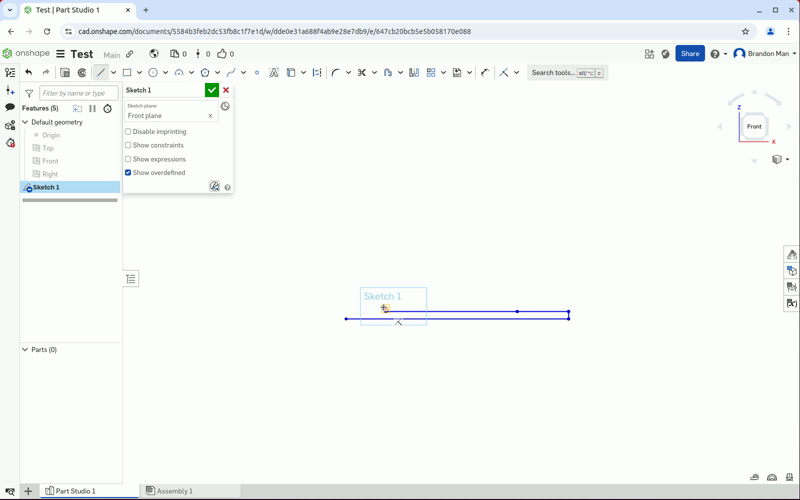
scroll(6)
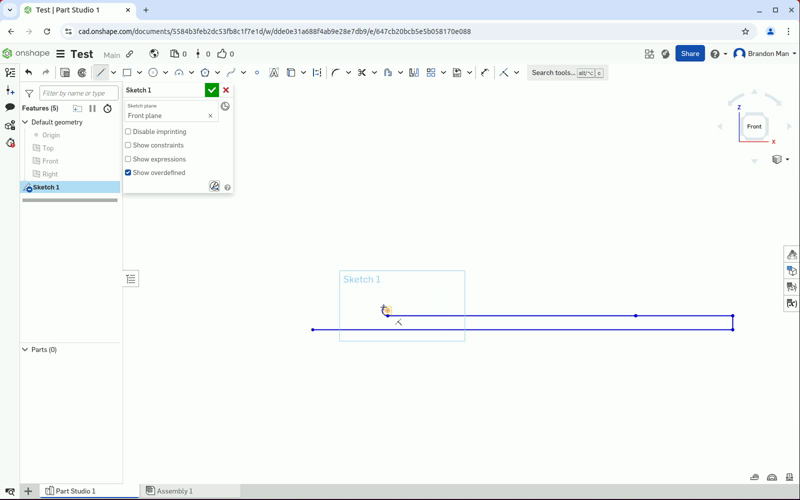
scroll(6)
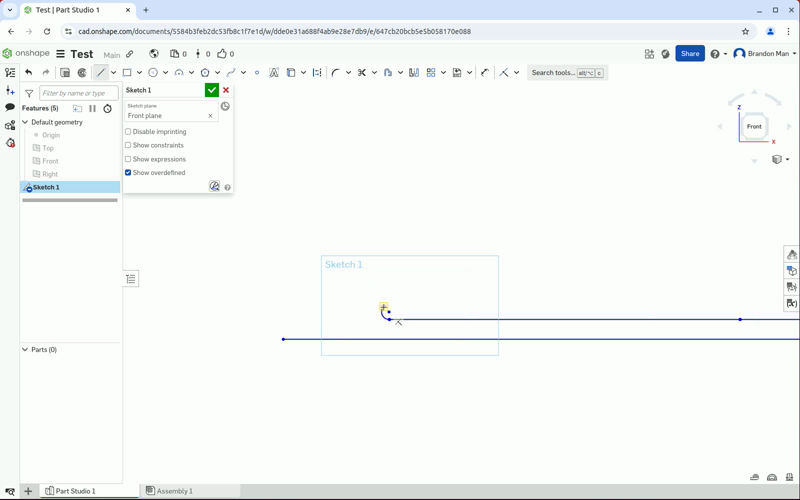
scroll(6)
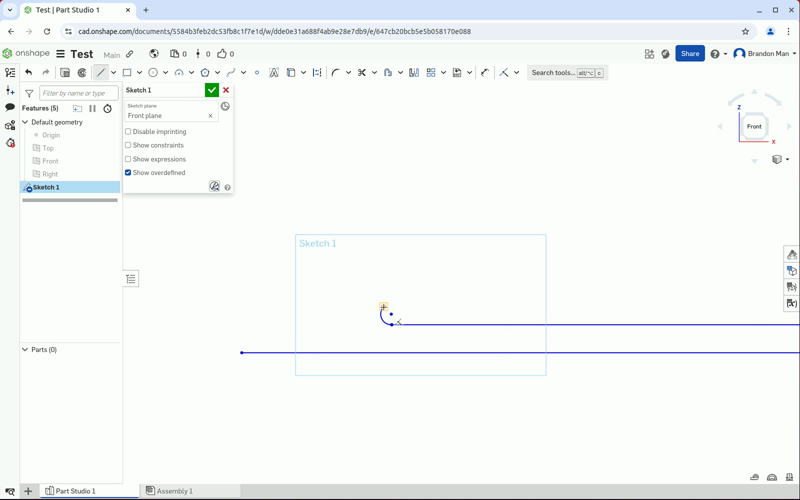
scroll(6)
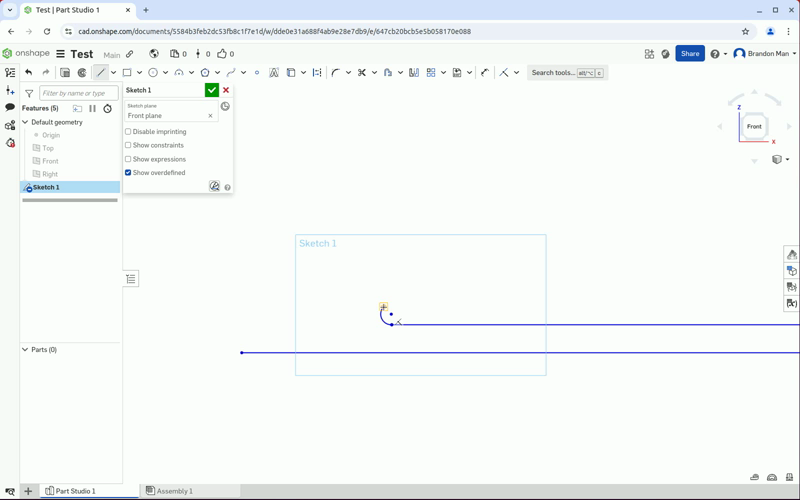
scroll(6)
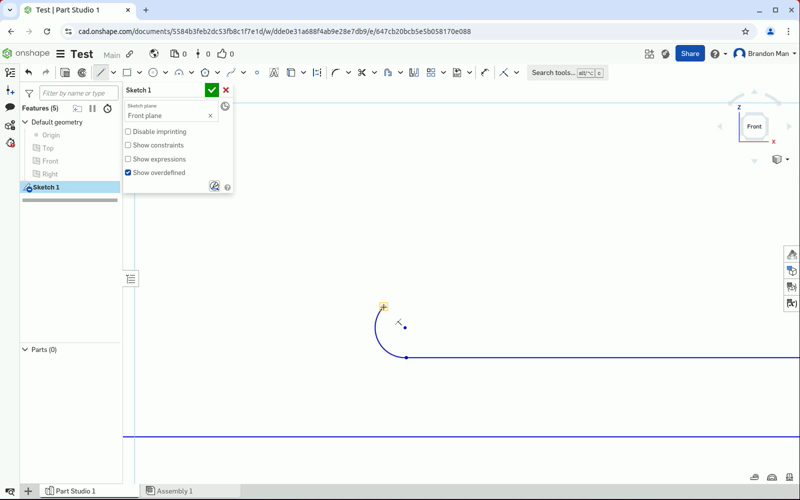
click(383, 306)
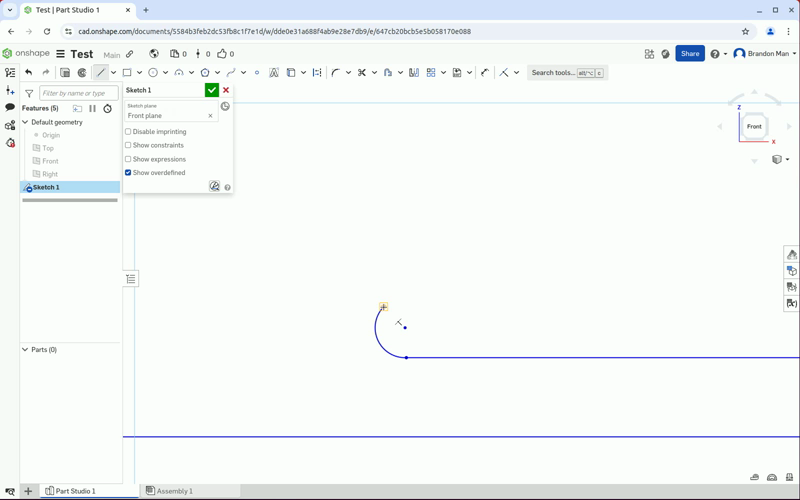
scroll(-6)
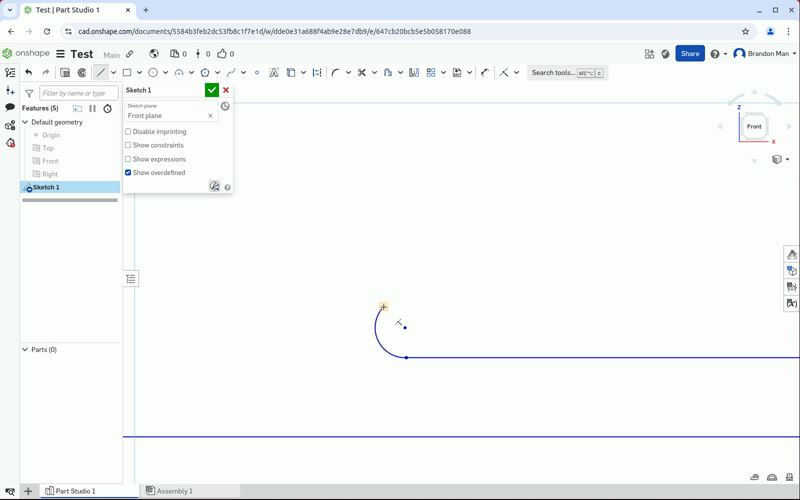
scroll(-6)
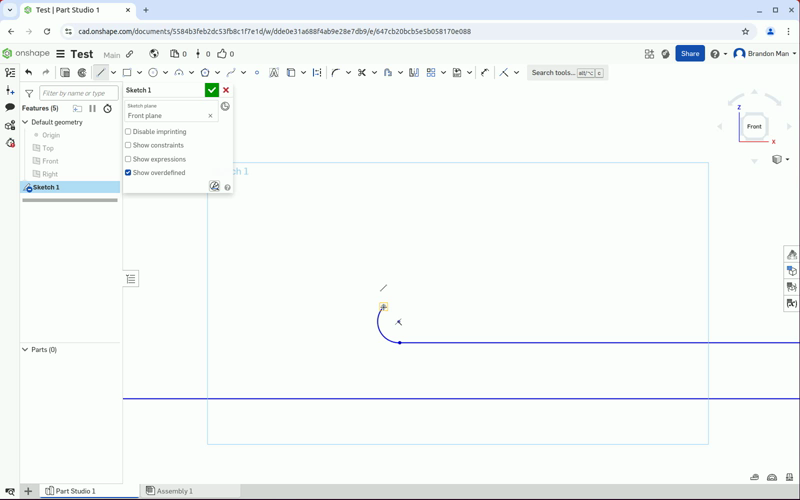
scroll(-6)
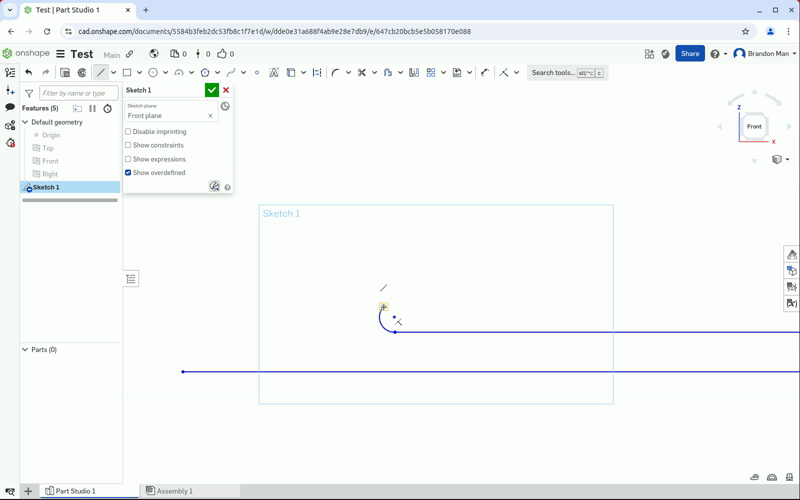
scroll(-6)
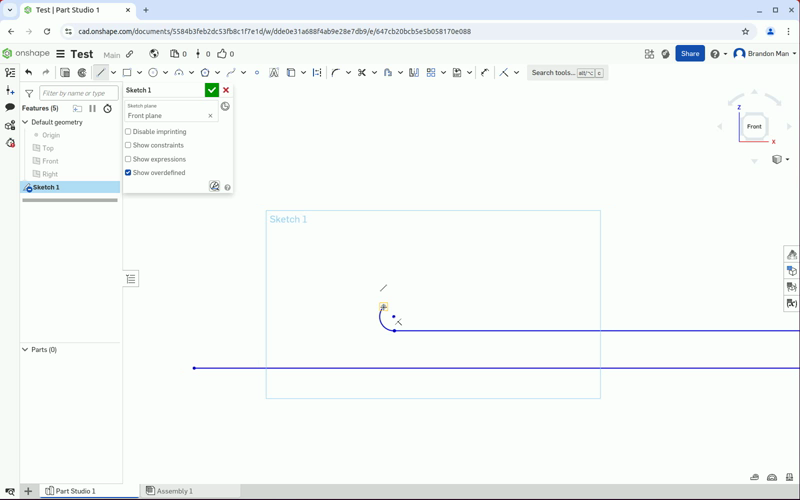
scroll(-6)
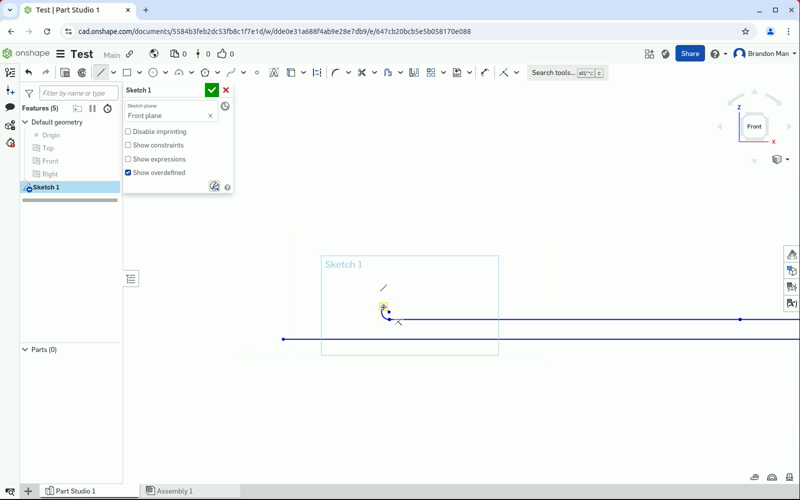
scroll(-6)
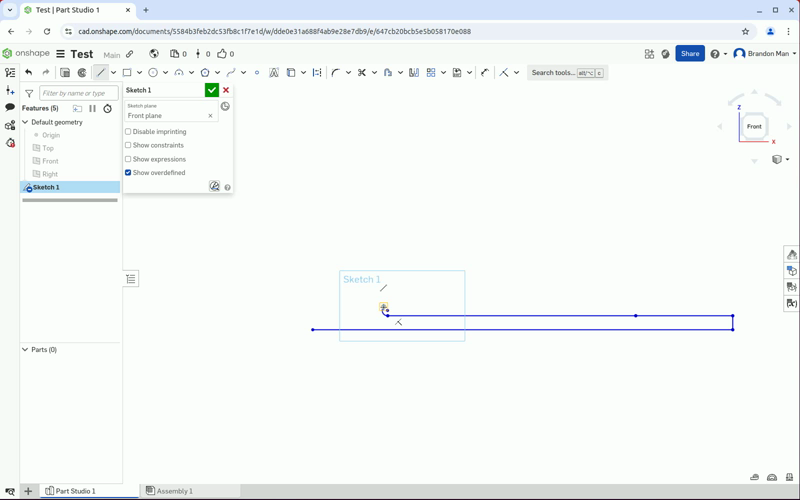
scroll(-6)
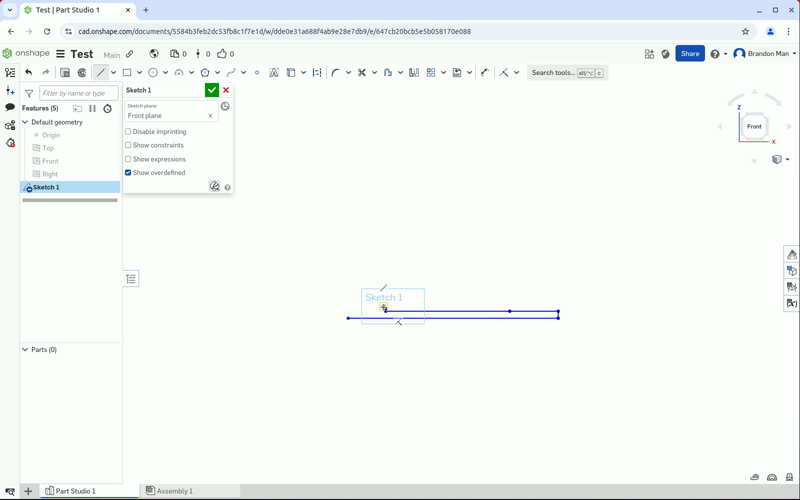
key_down(shift)
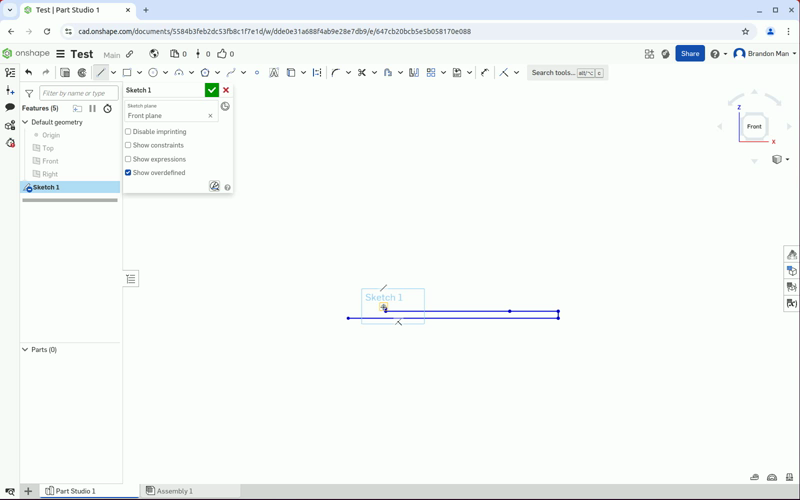
mouse_move(558, 227)
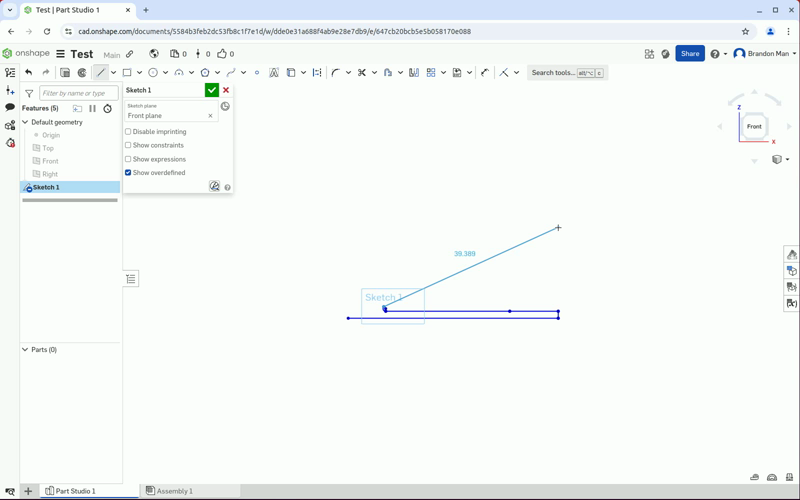
click(558, 227)
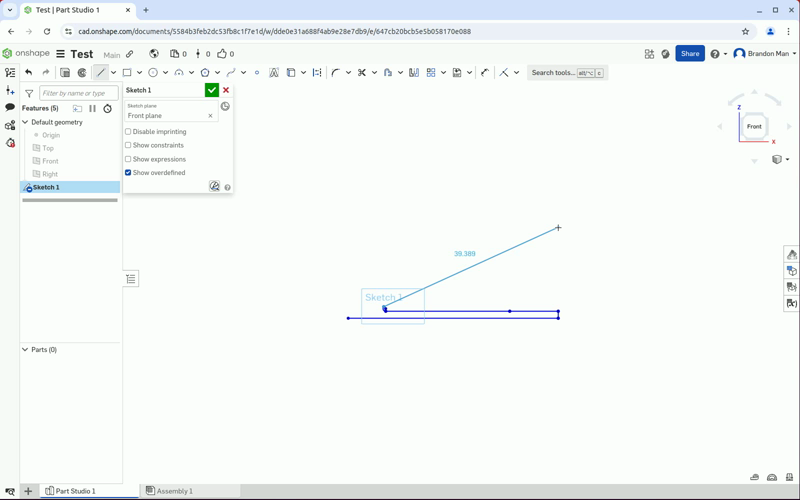
key_up(shift)
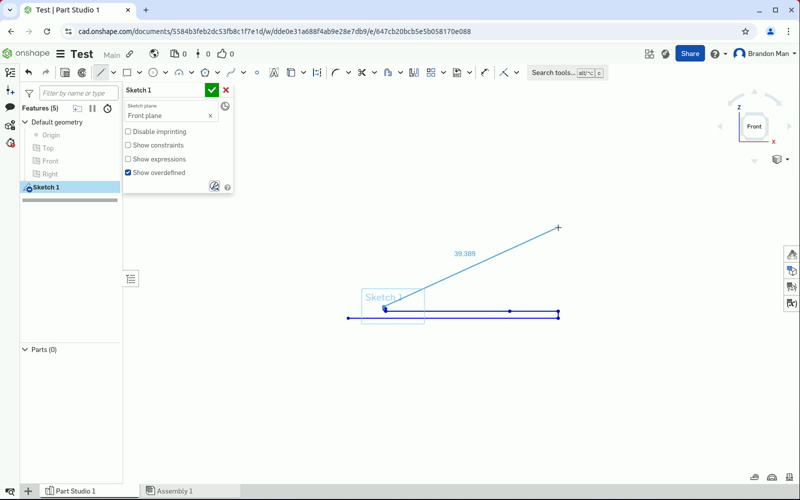
key_down(shift)
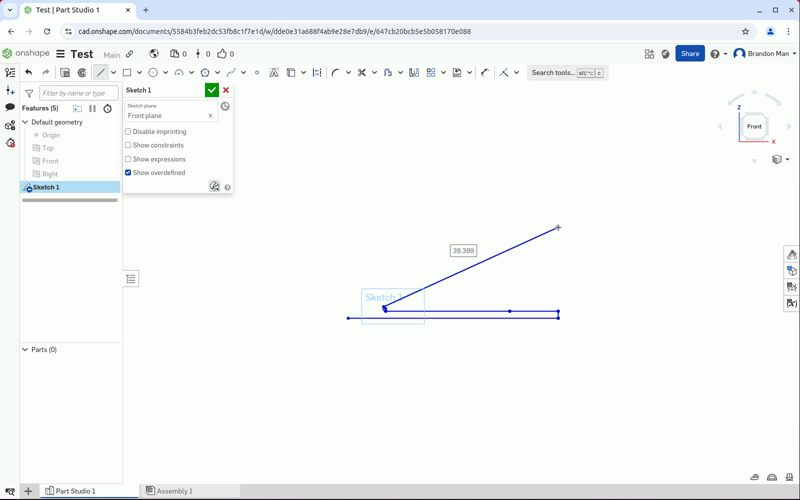
mouse_move(588, 227)
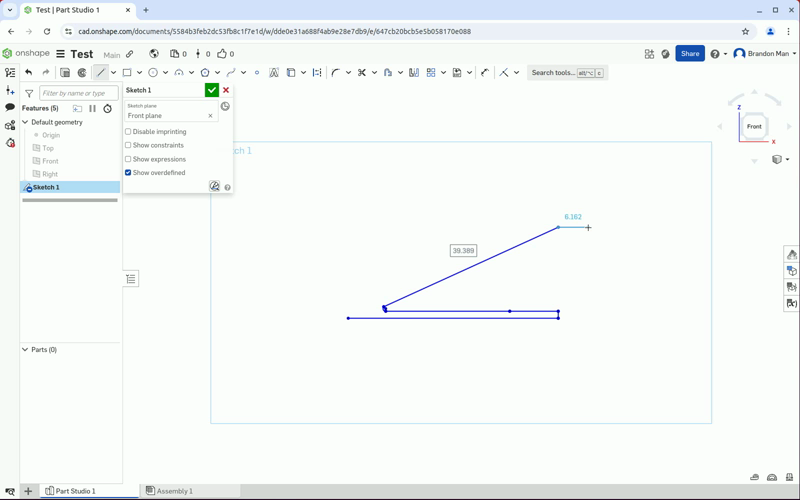
mouse_move(558, 220)
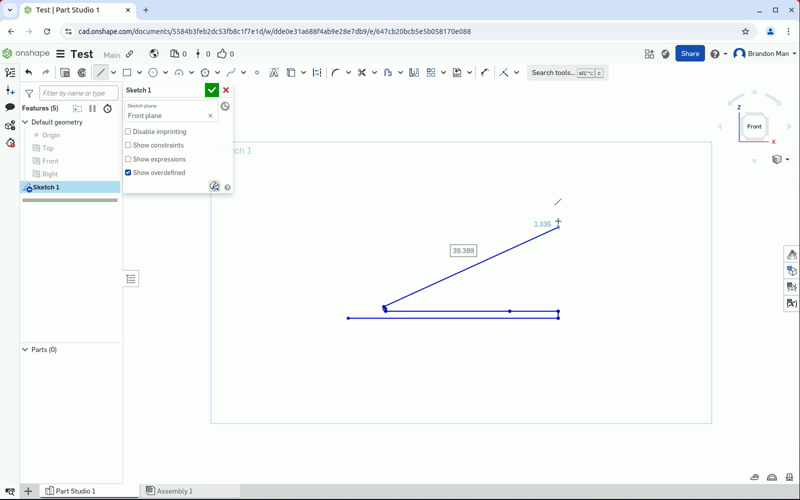
scroll(6)
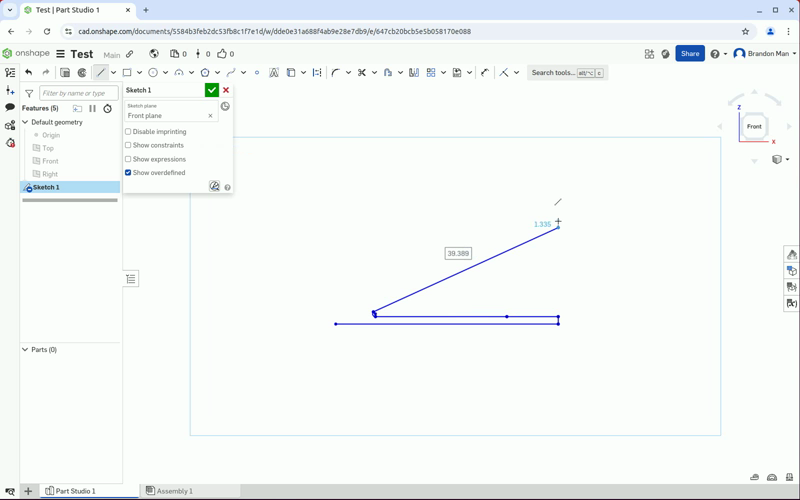
scroll(6)
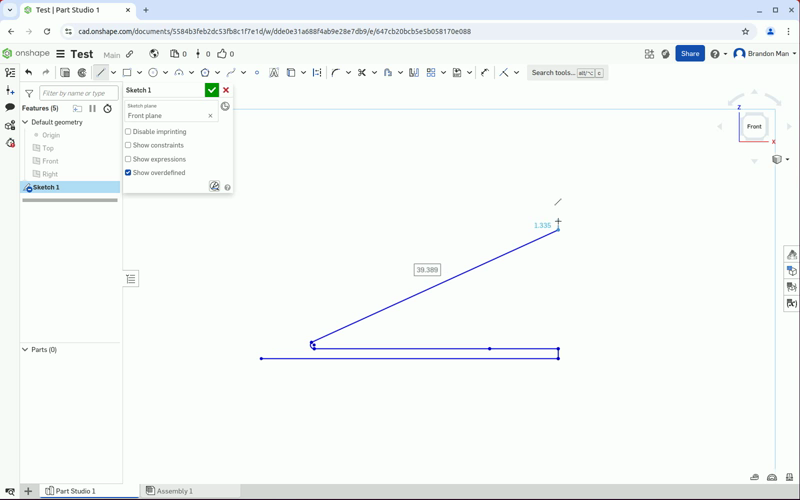
scroll(6)
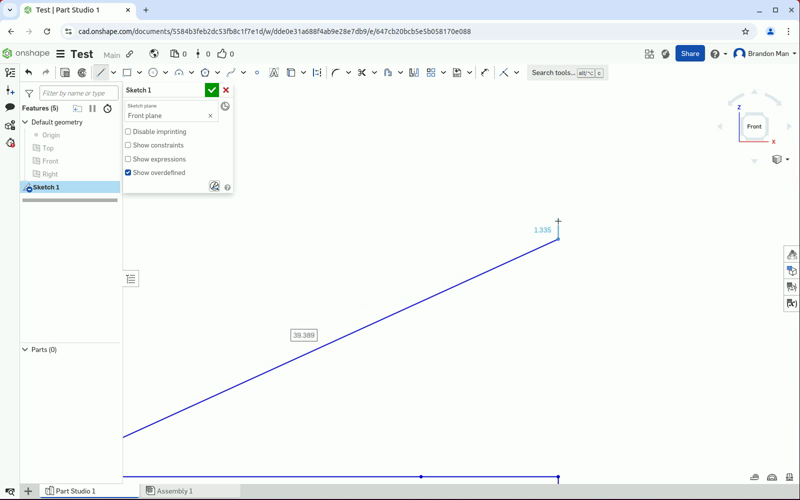
scroll(6)
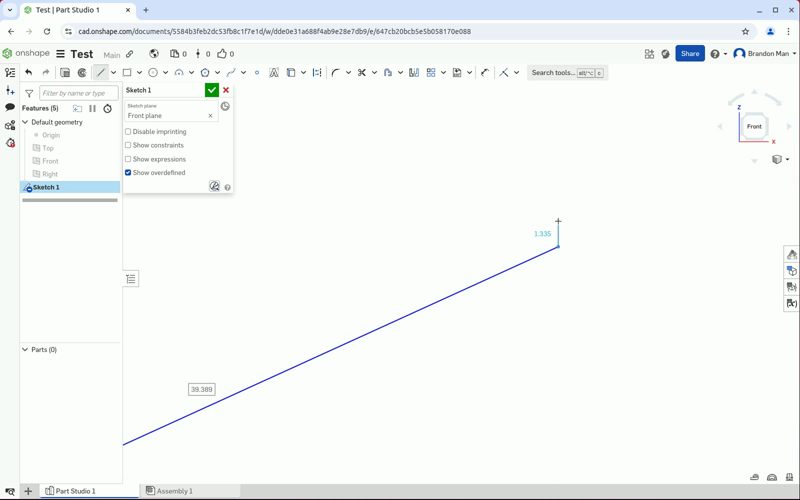
scroll(6)
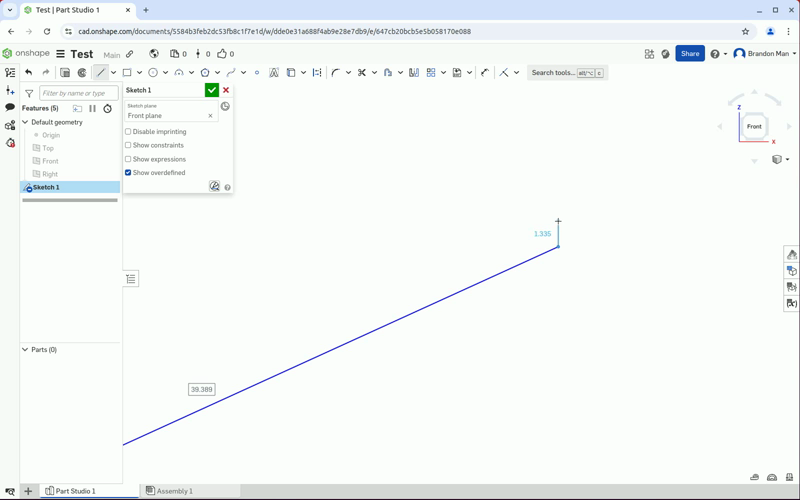
scroll(6)
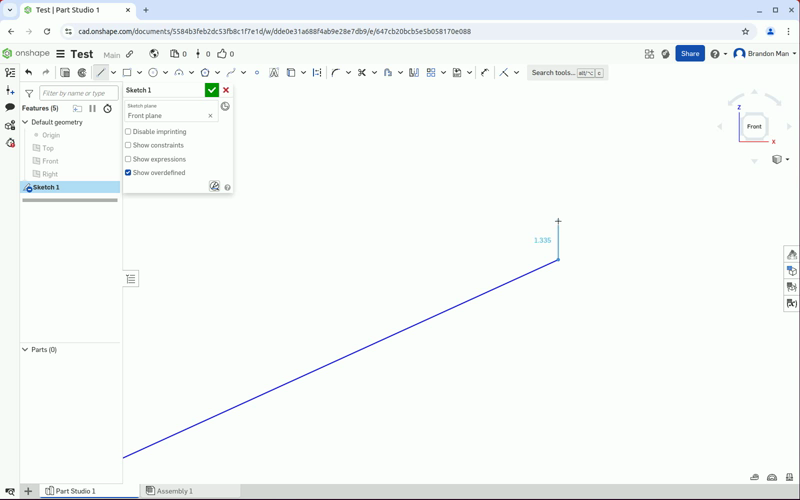
scroll(6)
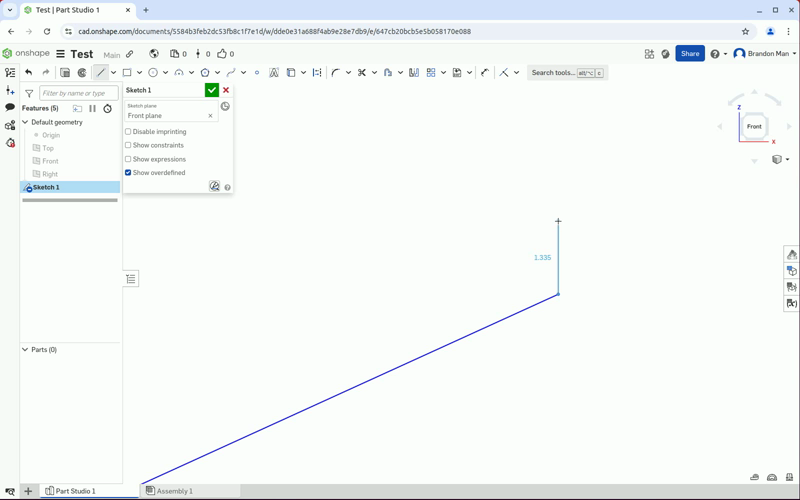
click(558, 220)
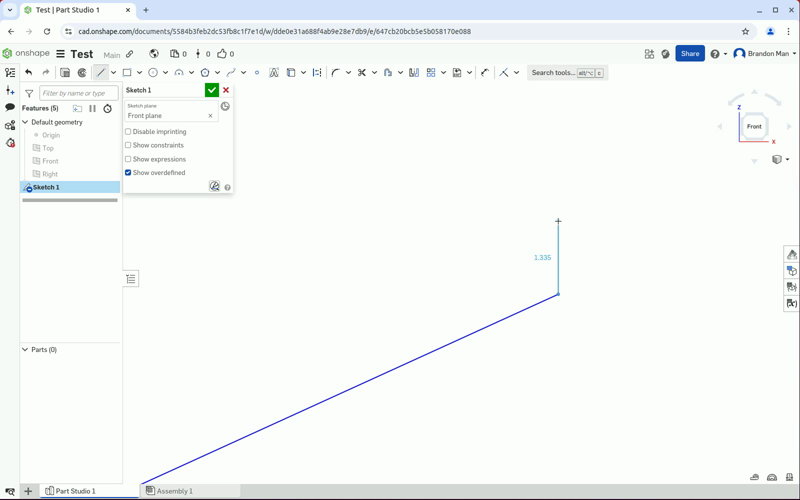
scroll(-6)
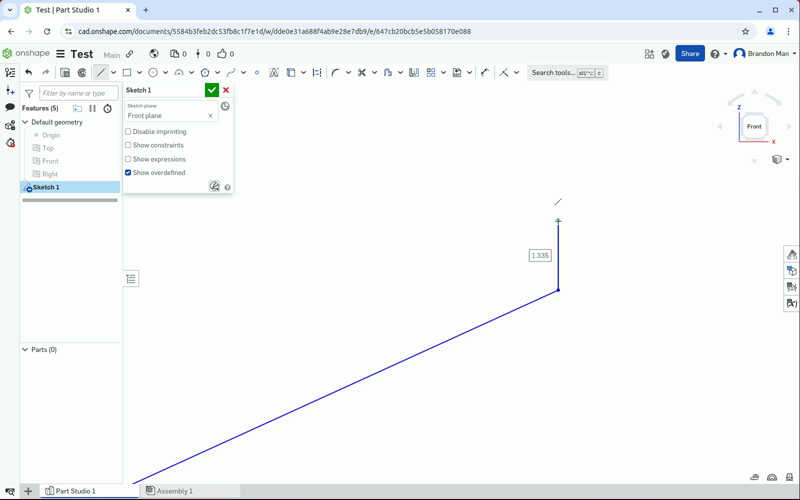
scroll(-6)
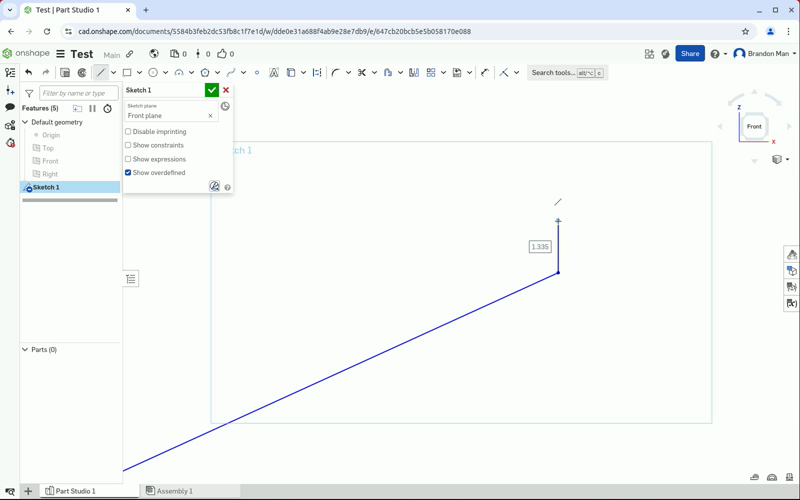
scroll(-6)
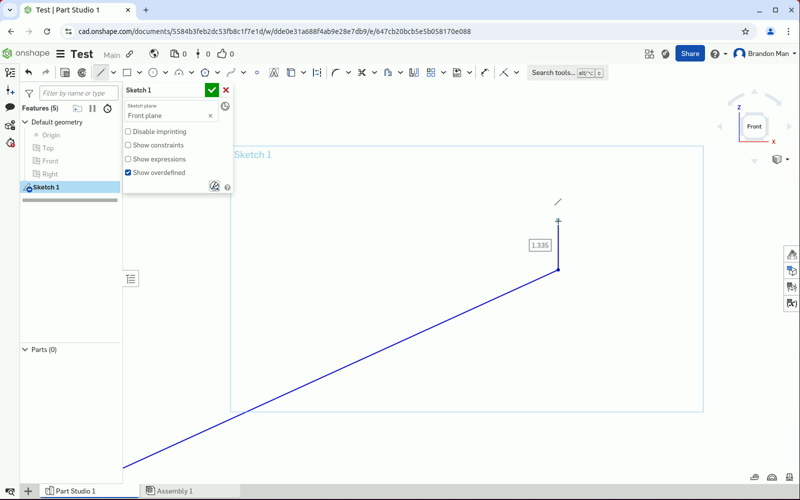
scroll(-6)
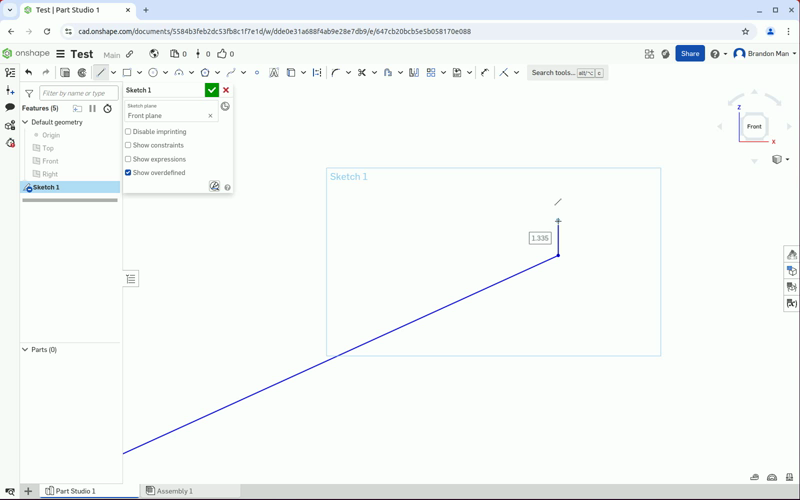
scroll(-6)
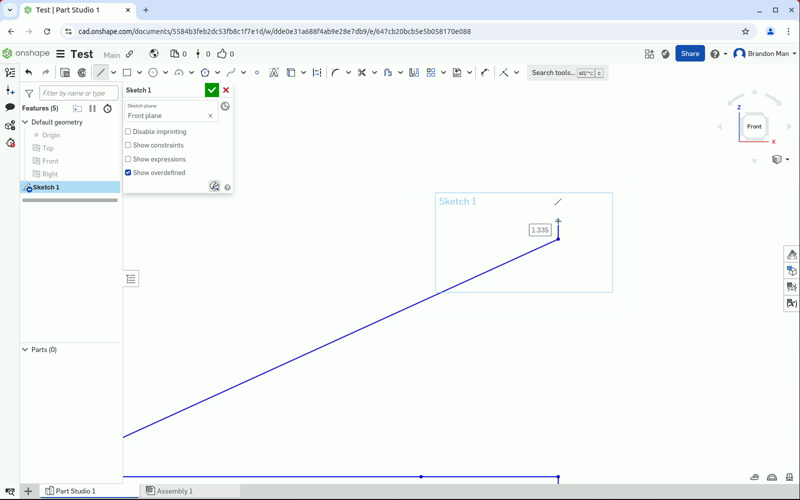
scroll(-6)
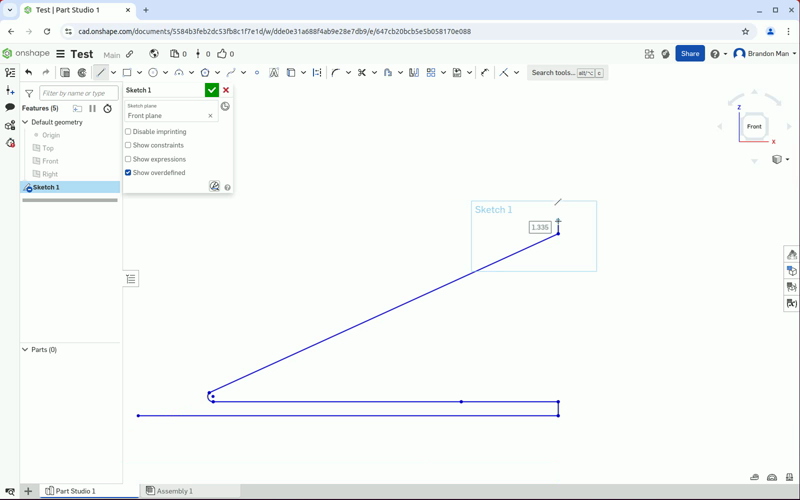
scroll(-6)
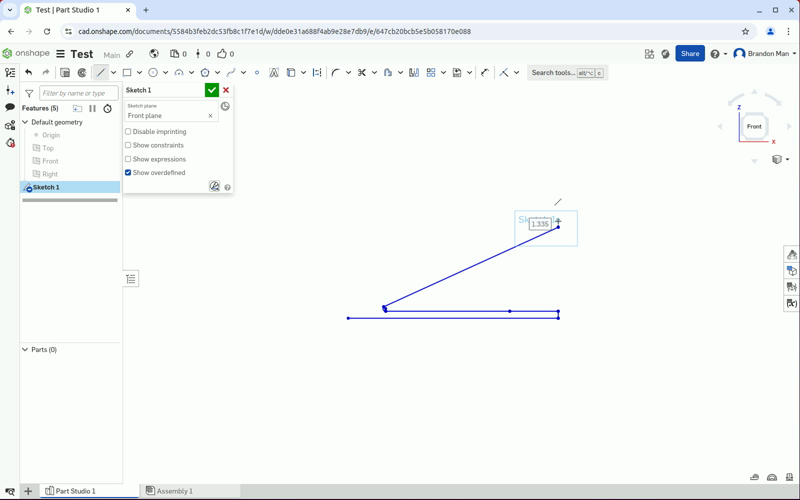
key_up(shift)
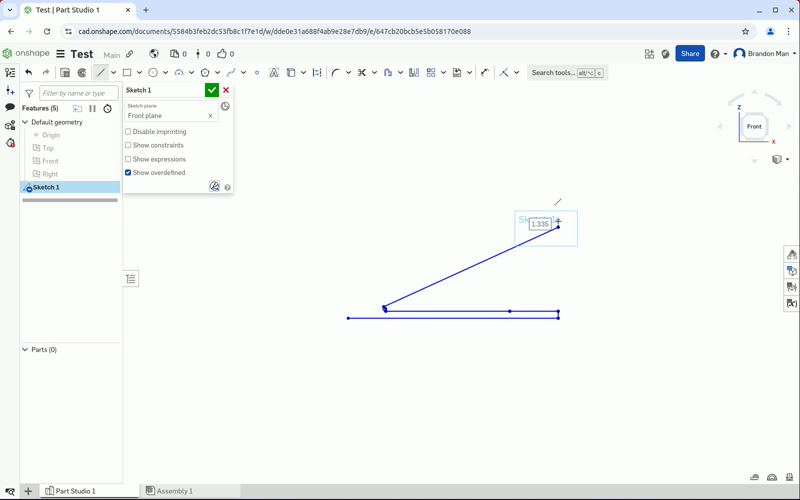
key_down(shift)
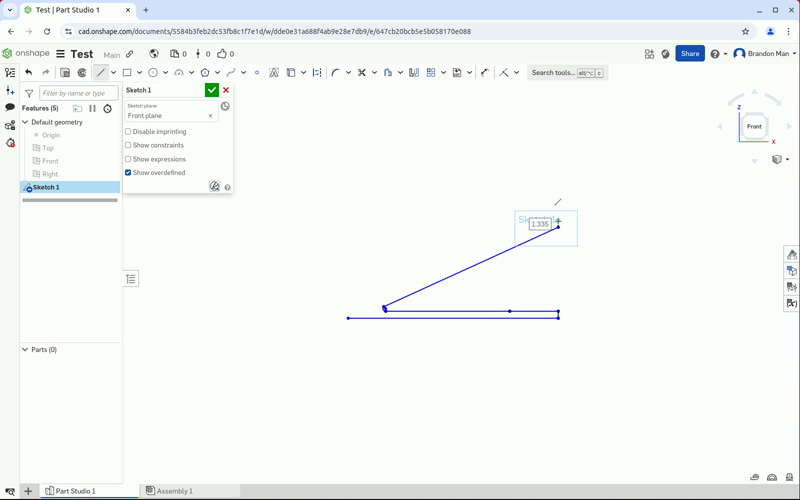
mouse_move(348, 318)
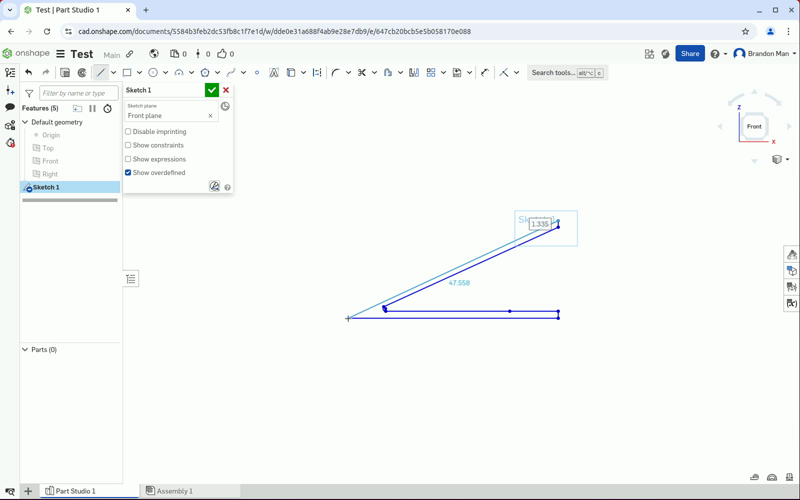
key_up(shift)
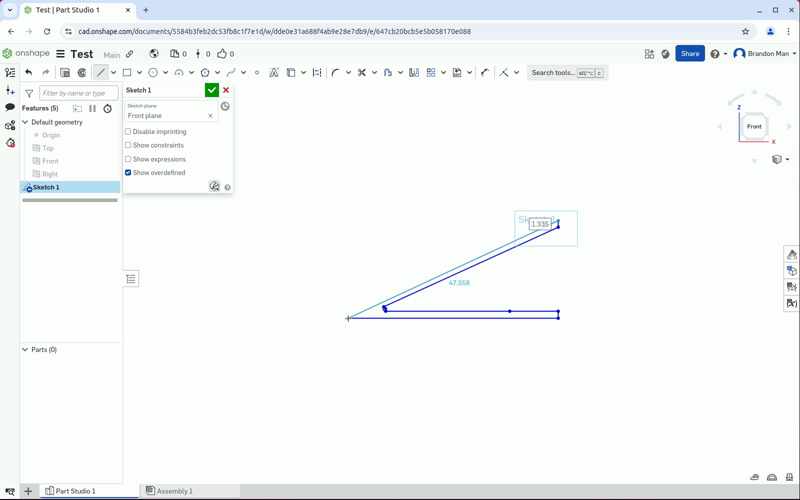
click(348, 318)
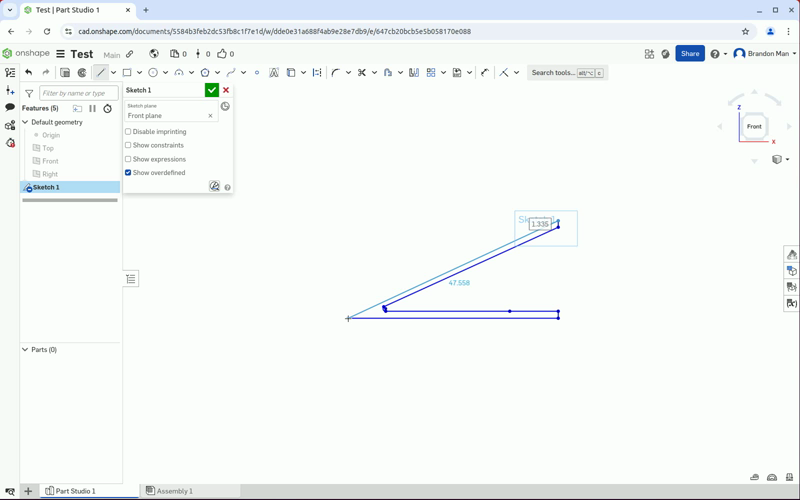
key(esc)
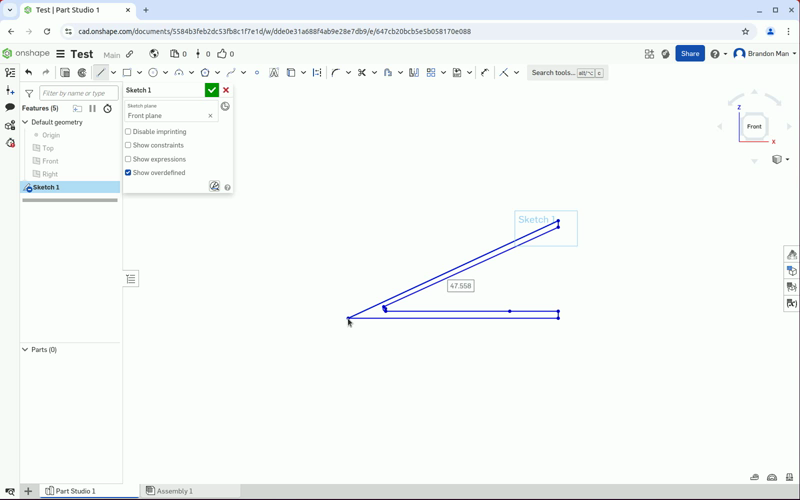
mouse_move(374, 310)
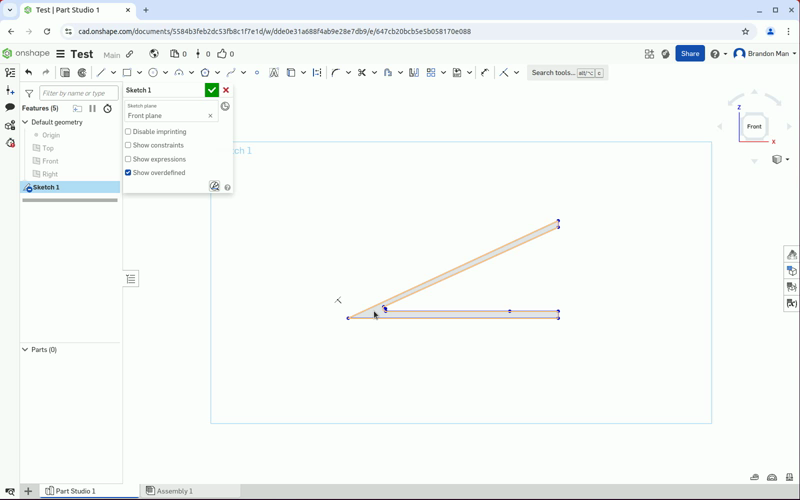
click(374, 310)
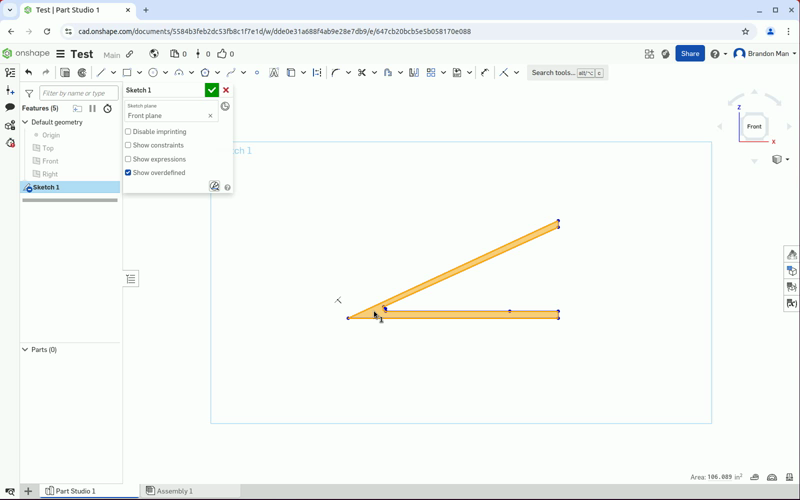
mouse_move(73, 352)
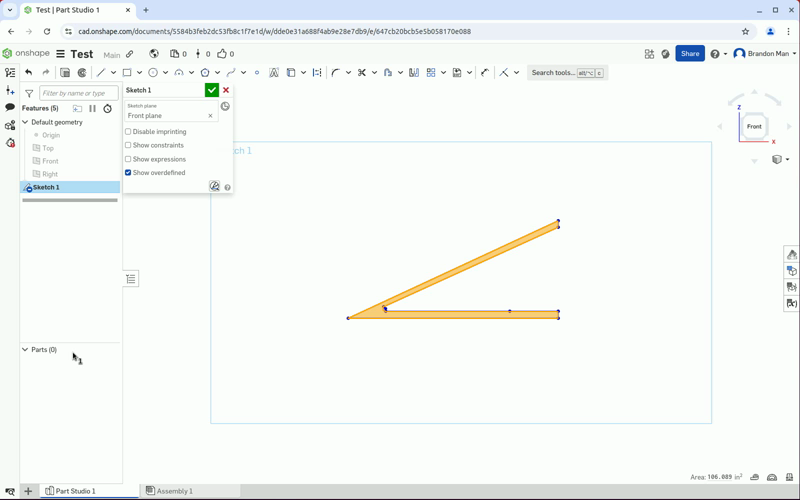
key(shift+y)
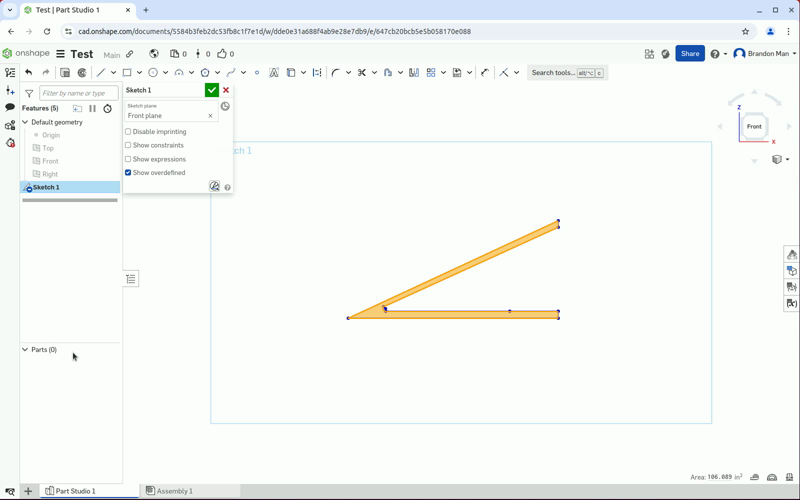
key(shift+e)
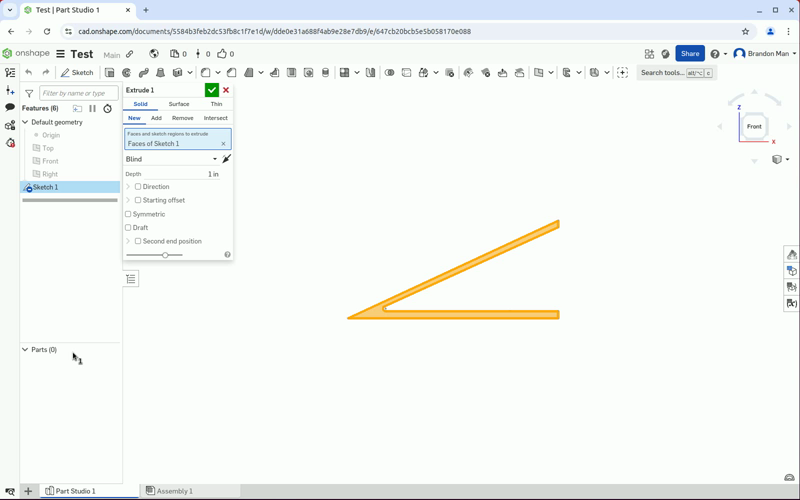
mouse_move(143, 106)
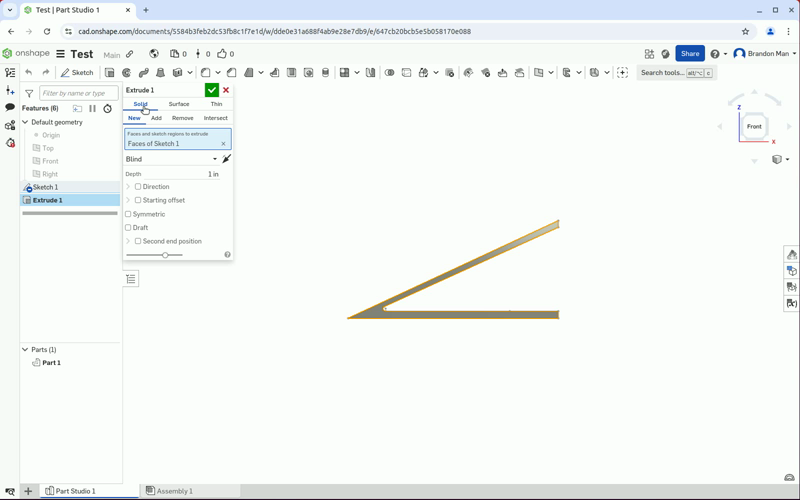
click(143, 106)
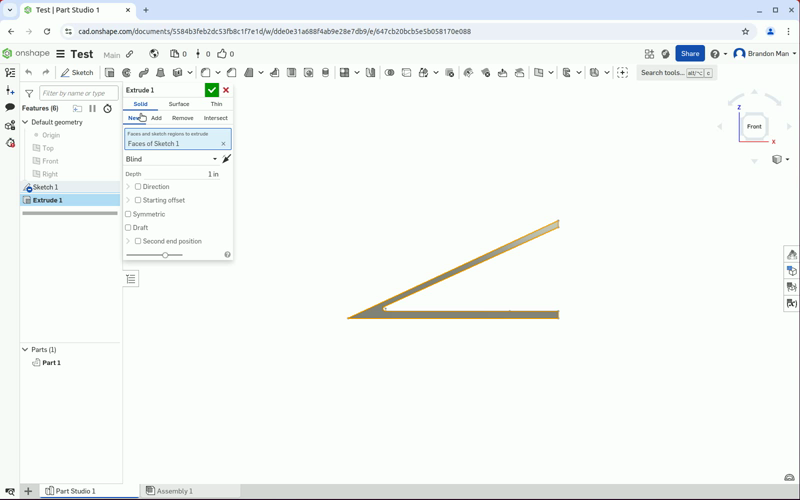
mouse_move(137, 120)
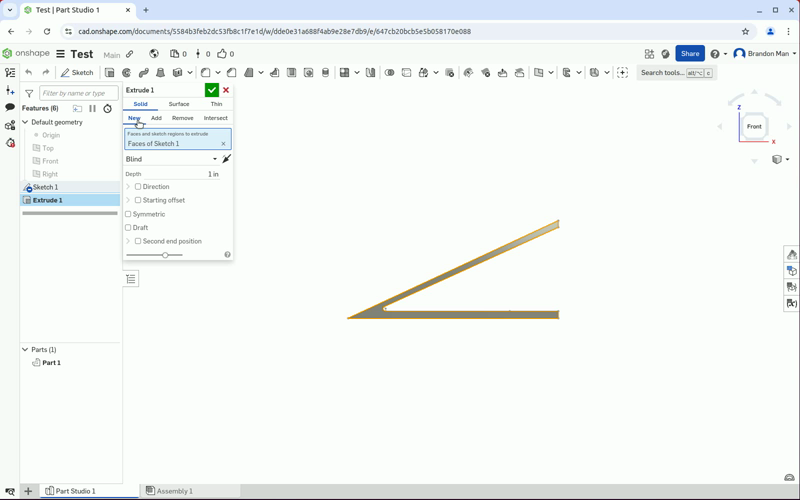
click(137, 120)
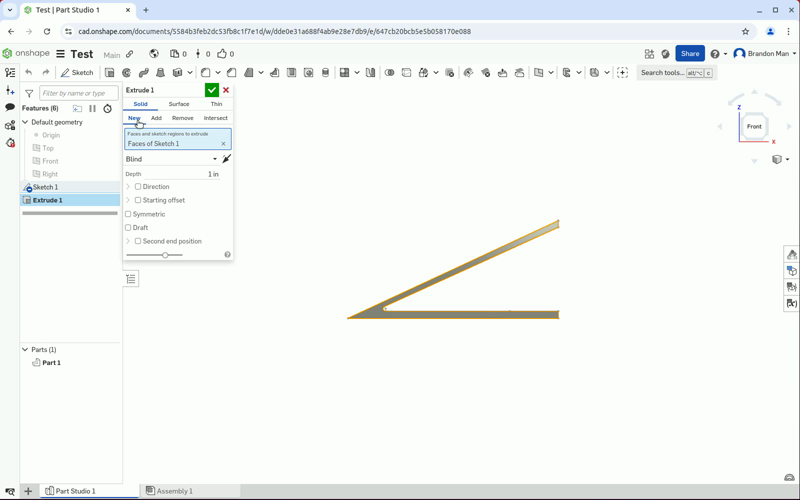
key(tab, 4)
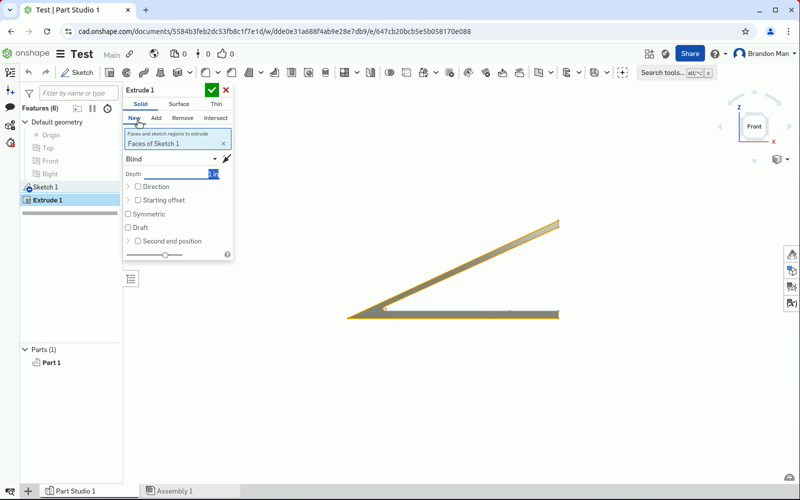
text(10.832)
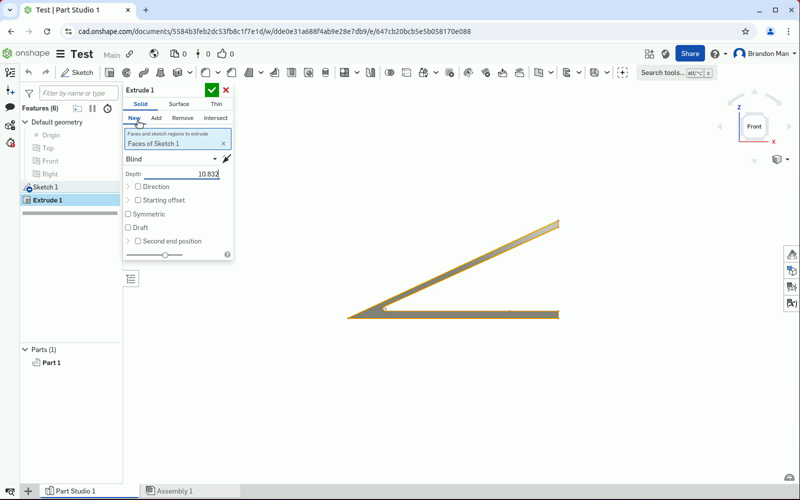
key(enter)
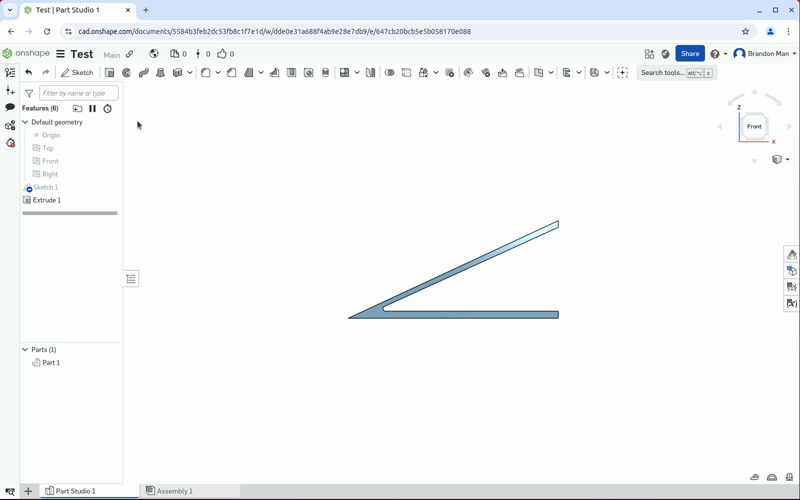
key(shift+h)
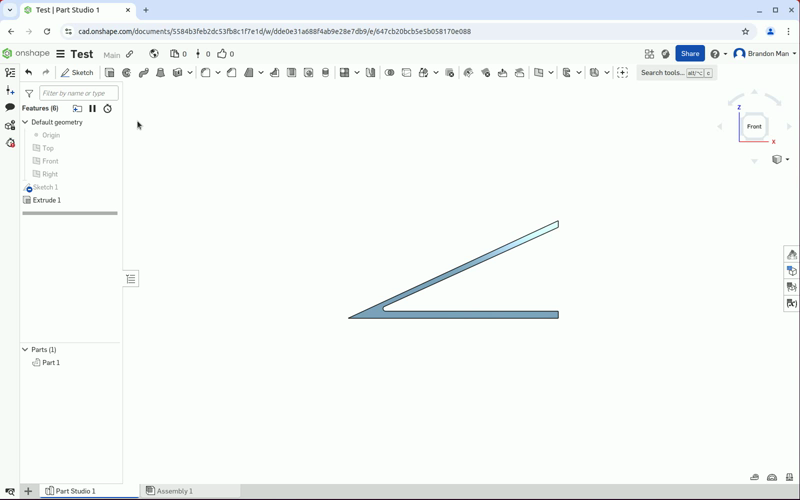
key(shift+h)
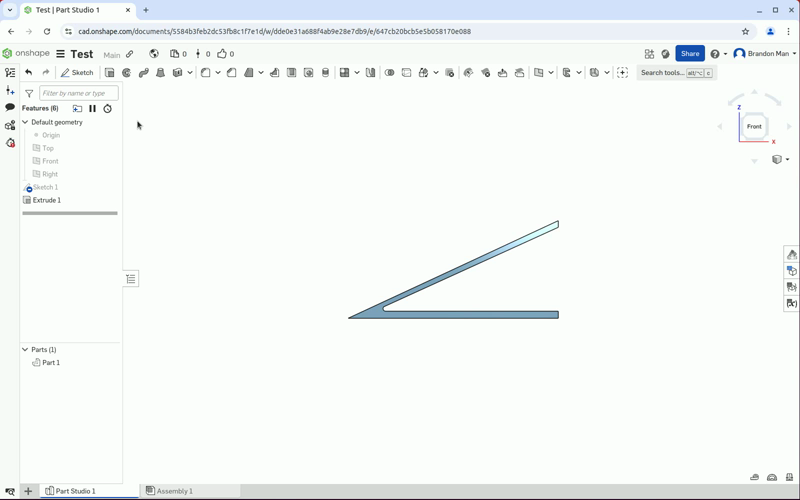
mouse_move(73, 189)
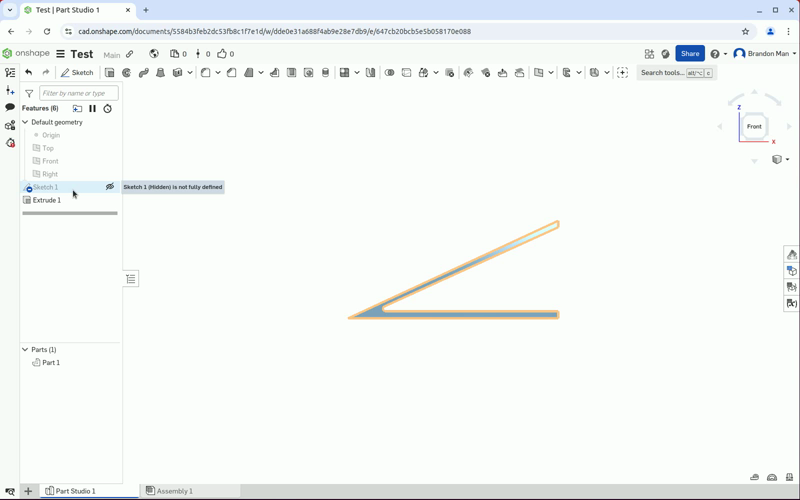
click(73, 189)
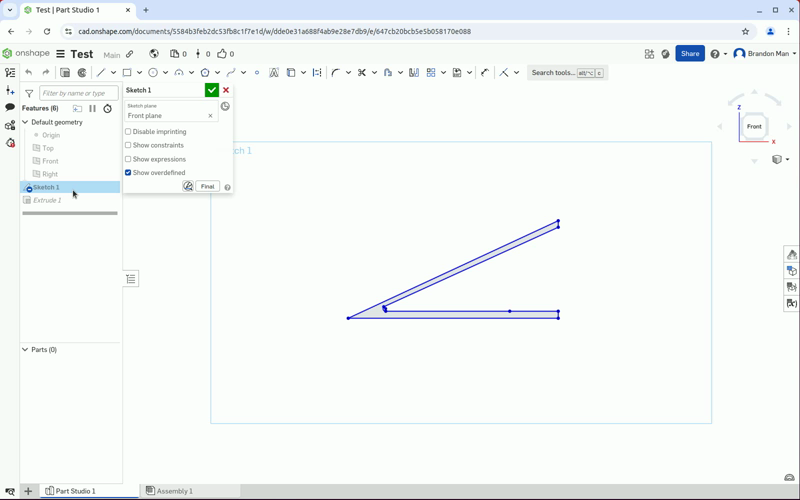
mouse_move(229, 92)
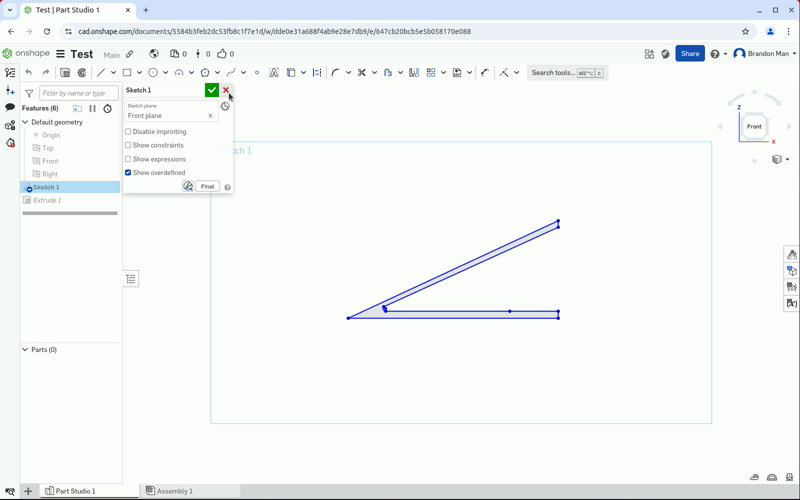
click(229, 92)
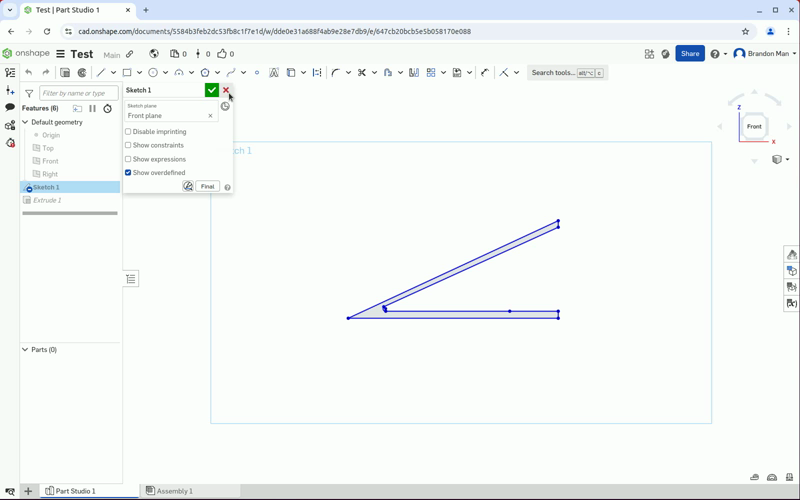
key(shift+s)
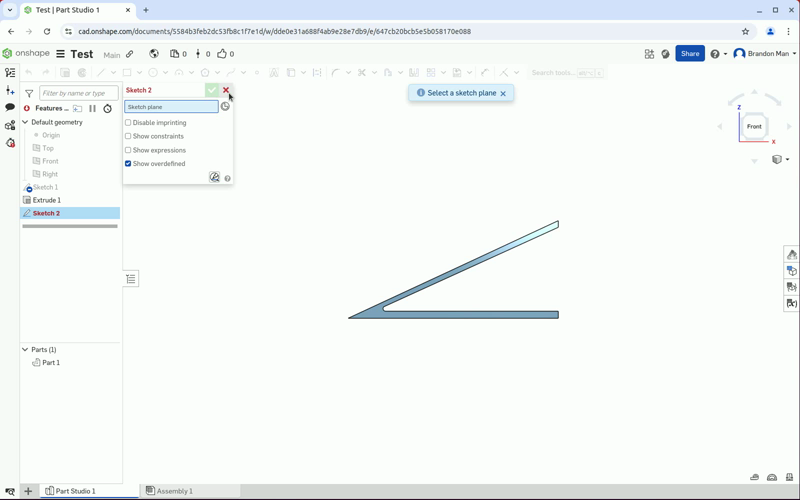
mouse_move(73, 163)
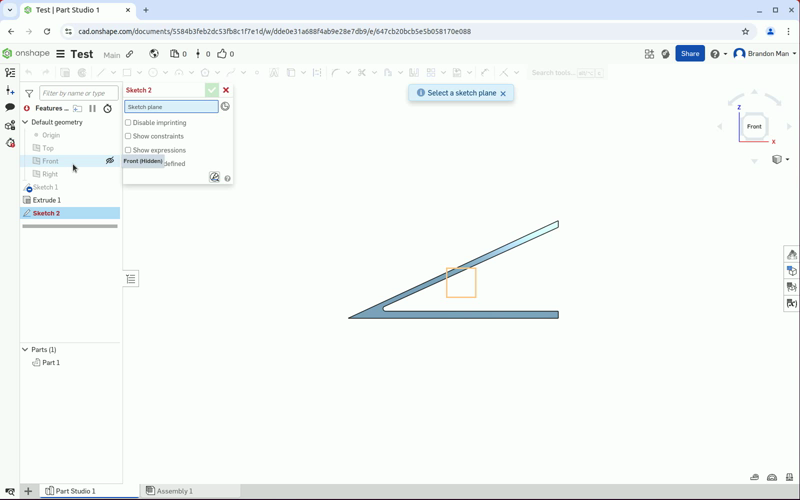
click(73, 163)
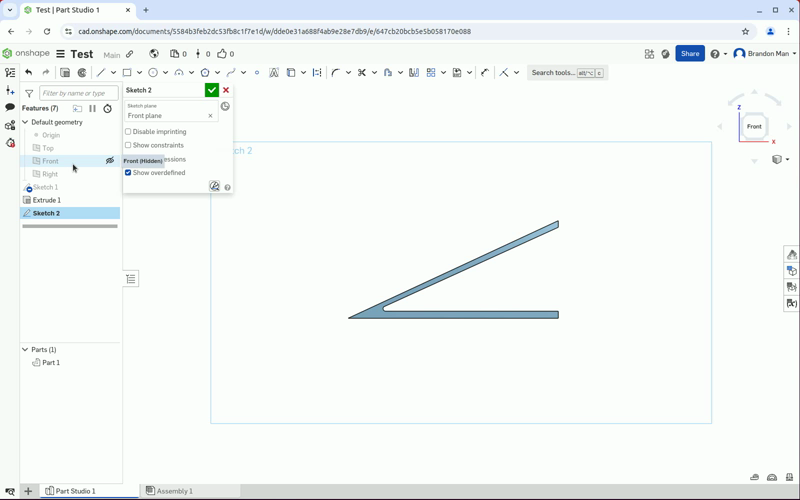
mouse_move(73, 352)
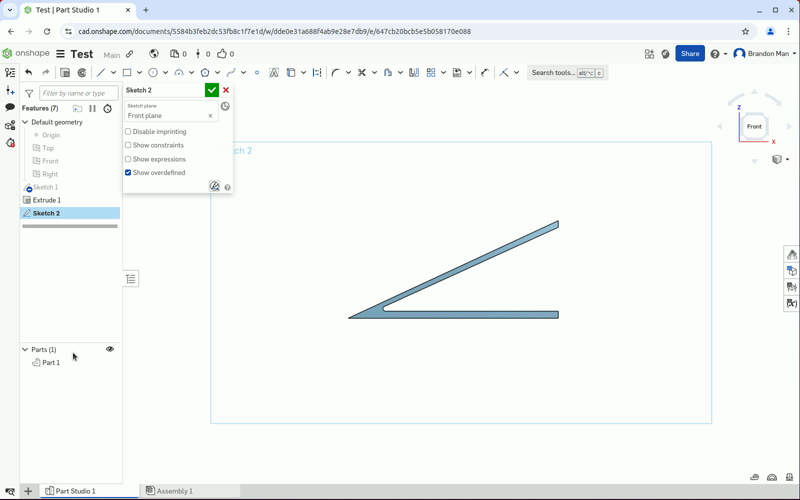
key(y)
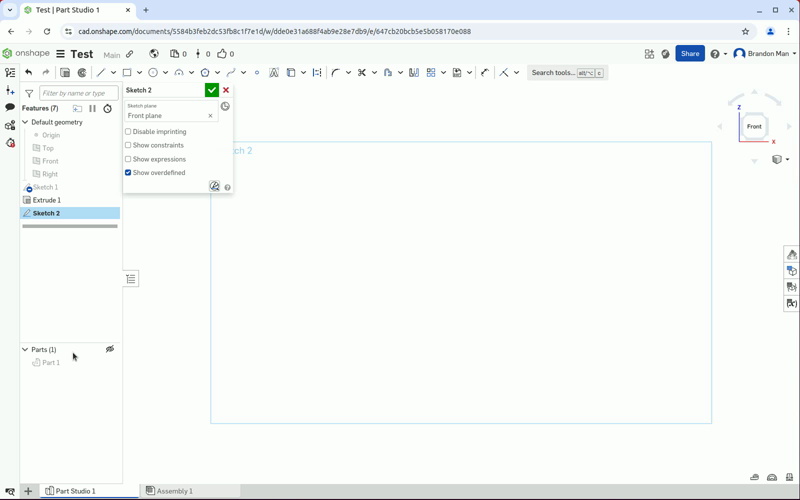
key(l)
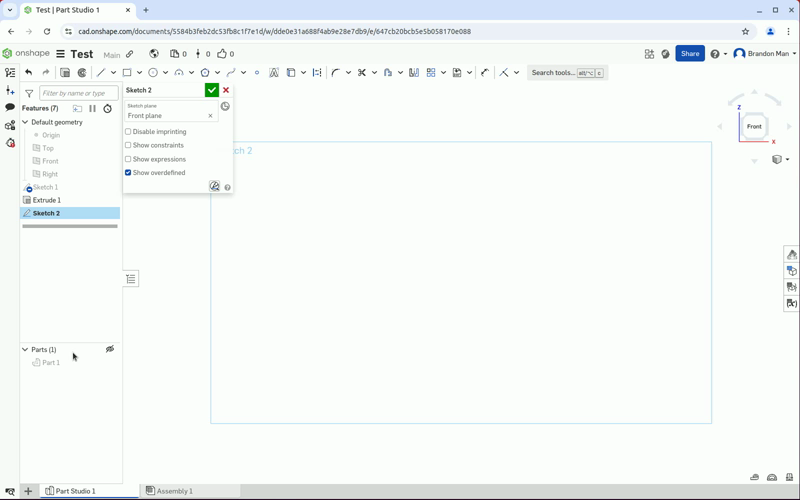
key_down(shift)
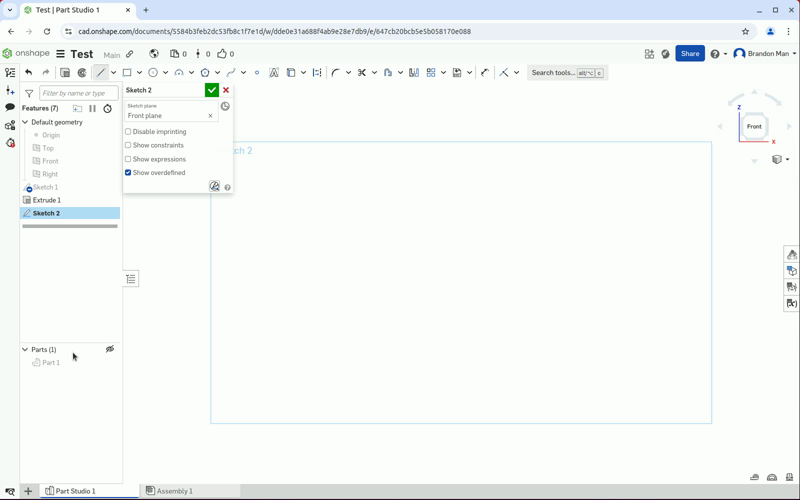
mouse_move(348, 318)
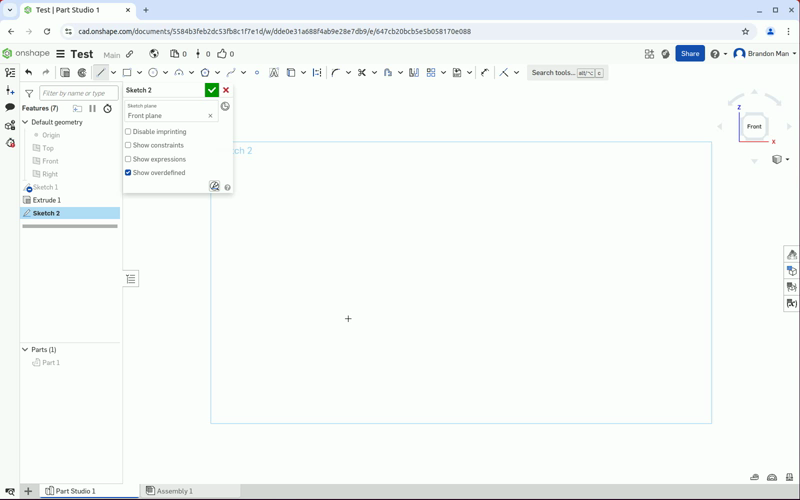
click(348, 318)
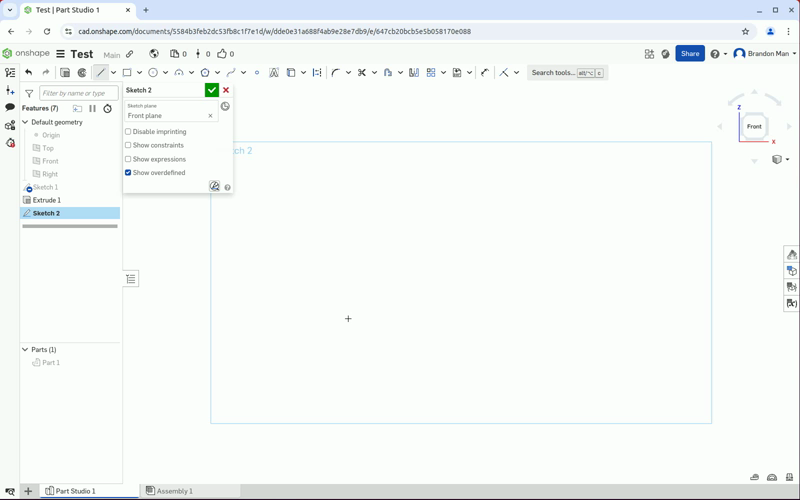
key_up(shift)
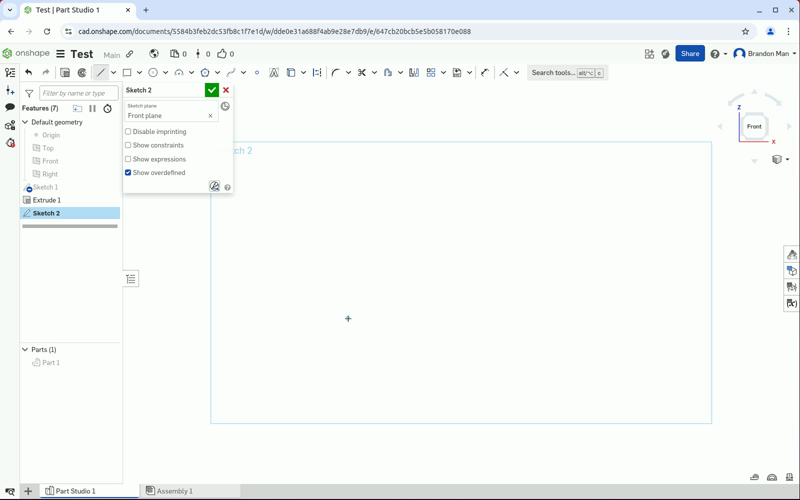
key_down(shift)
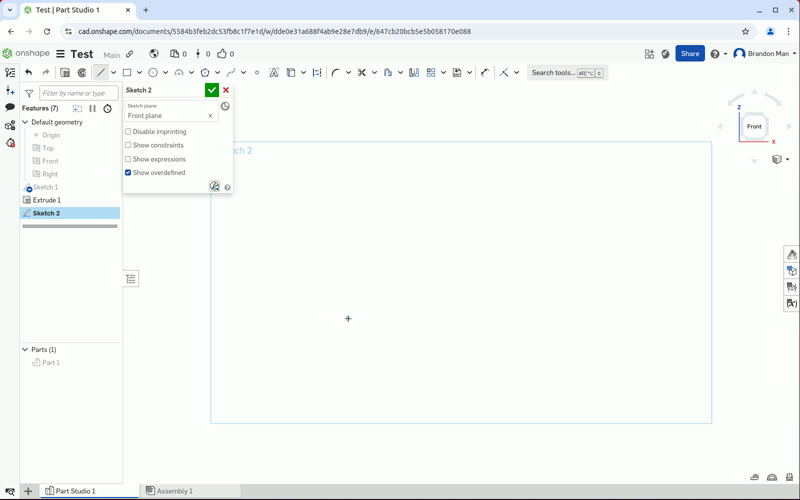
mouse_move(558, 318)
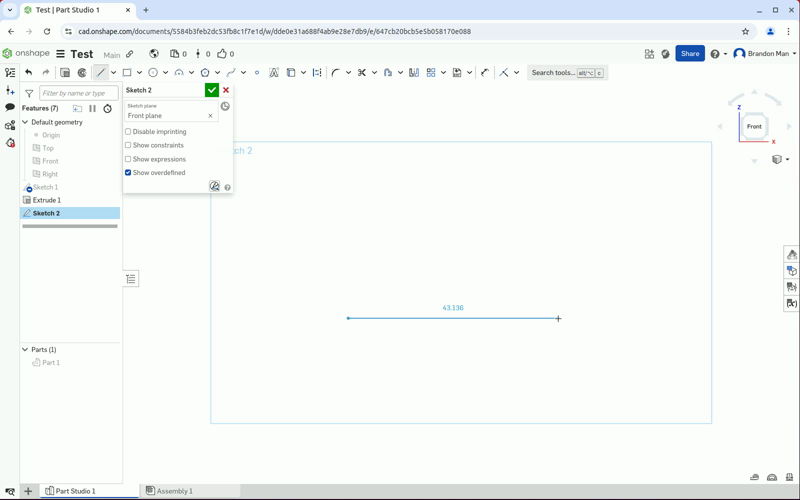
click(558, 318)
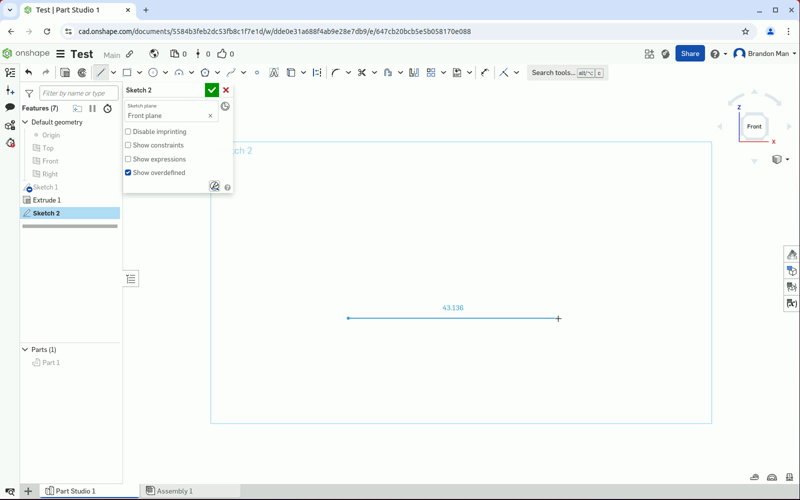
key_up(shift)
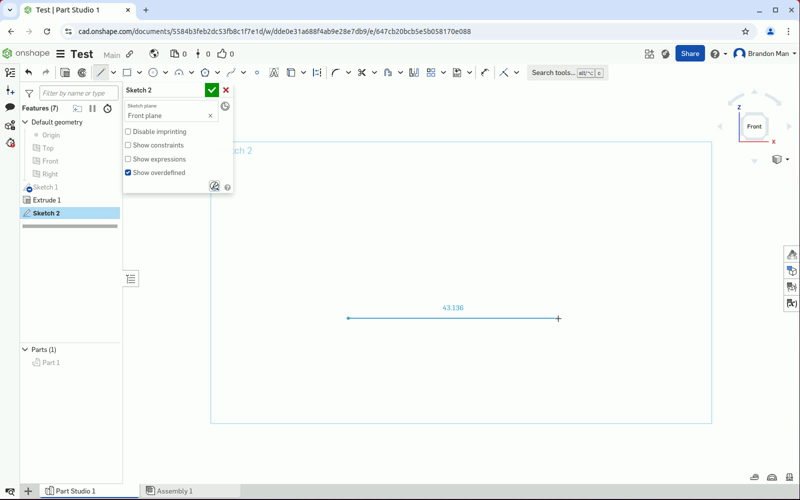
key_down(shift)
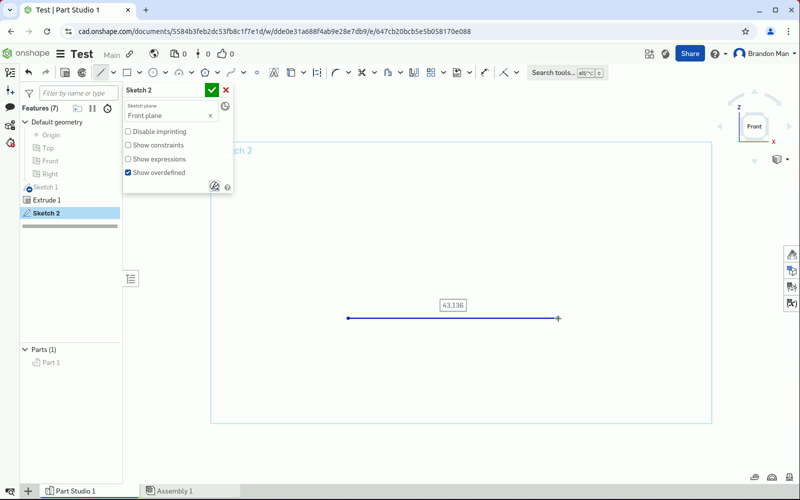
mouse_move(588, 318)
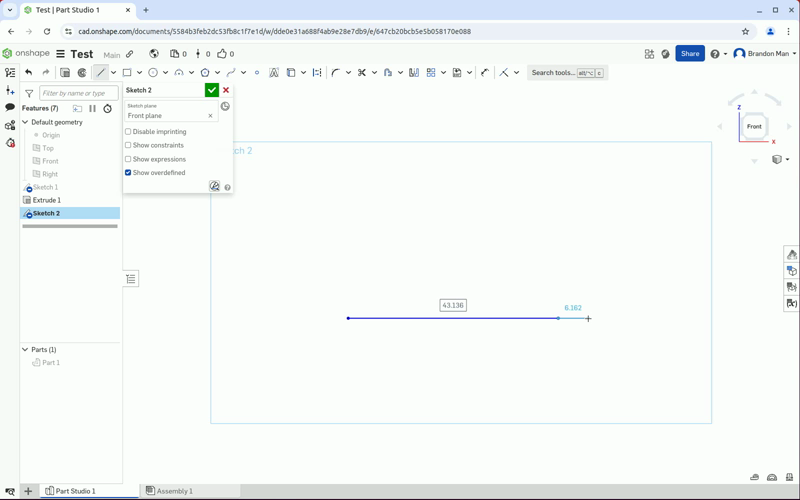
mouse_move(558, 311)
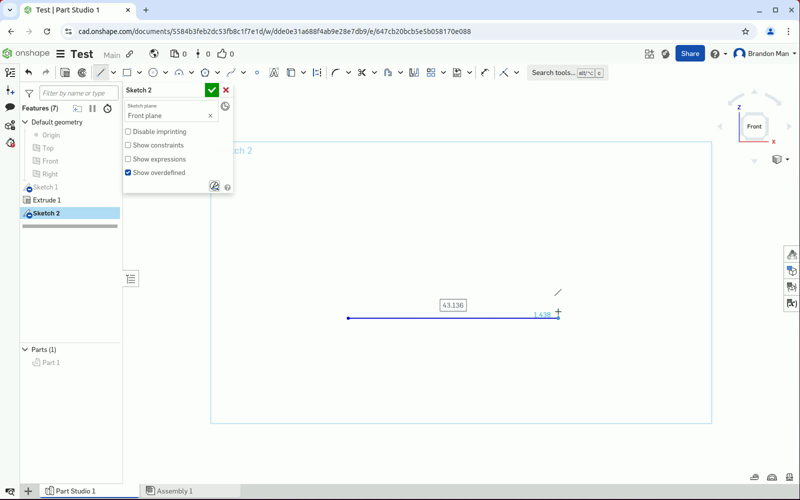
scroll(6)
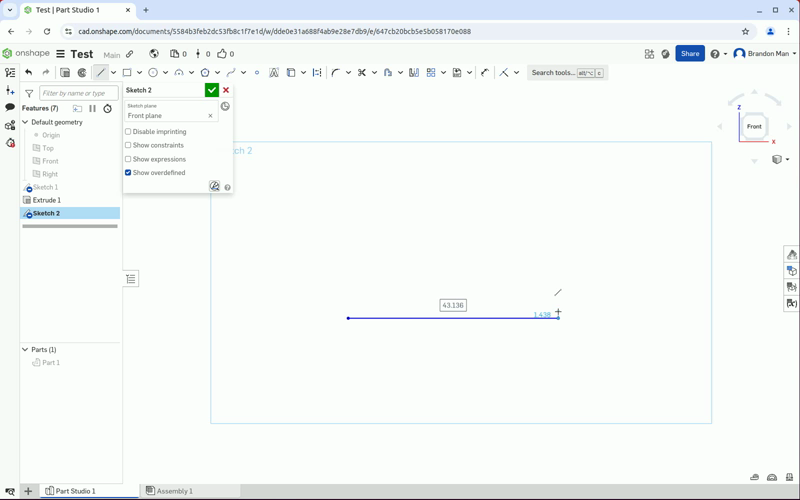
scroll(6)
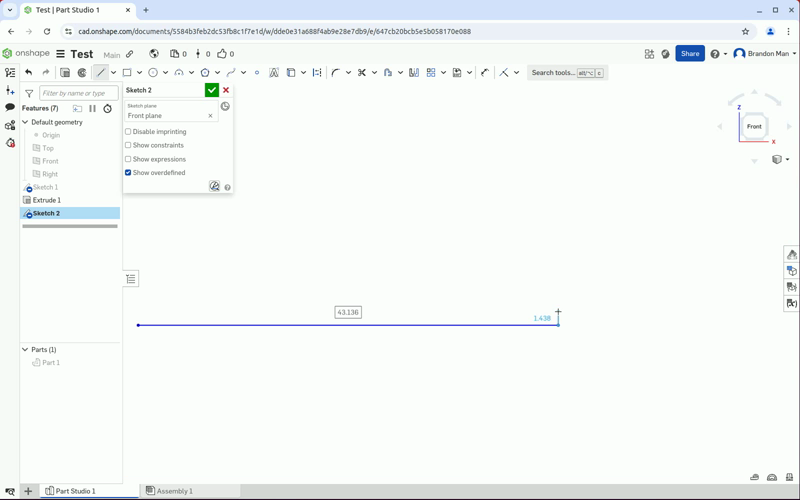
scroll(6)
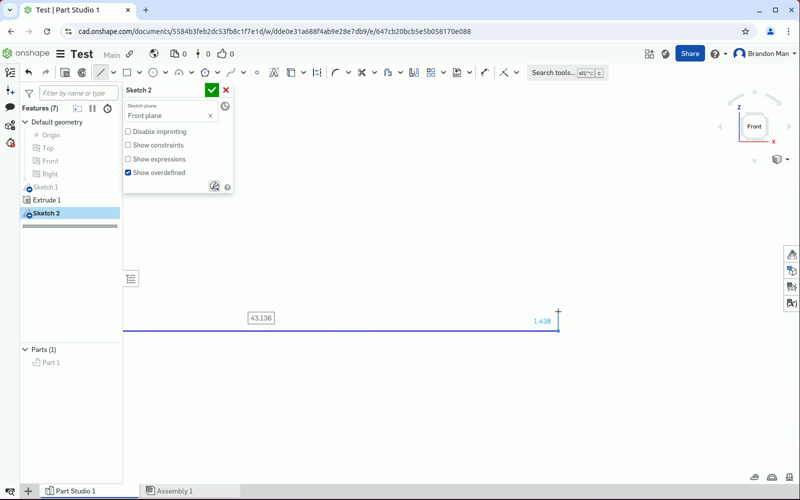
scroll(6)
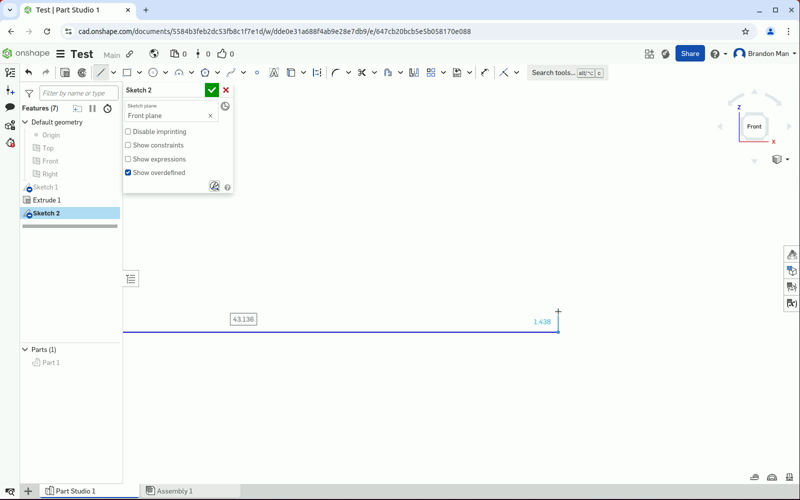
scroll(6)
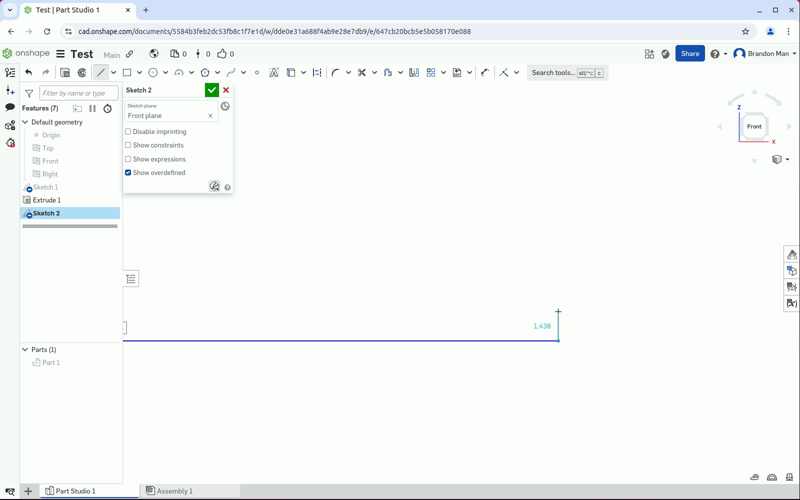
scroll(6)
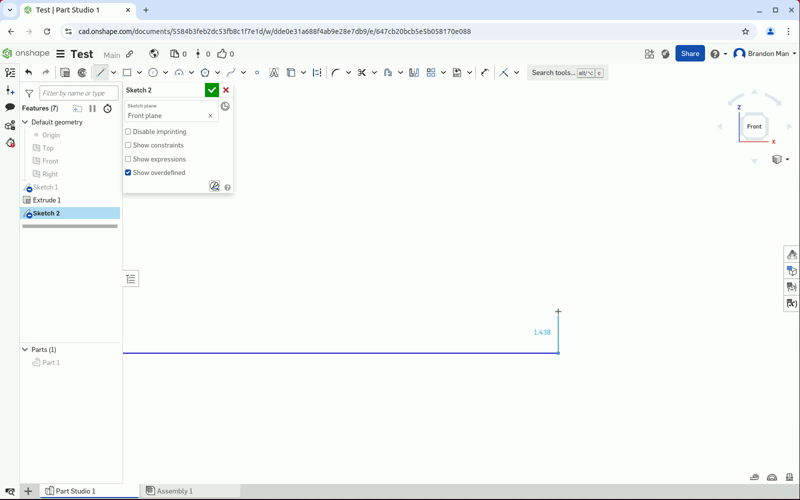
scroll(6)
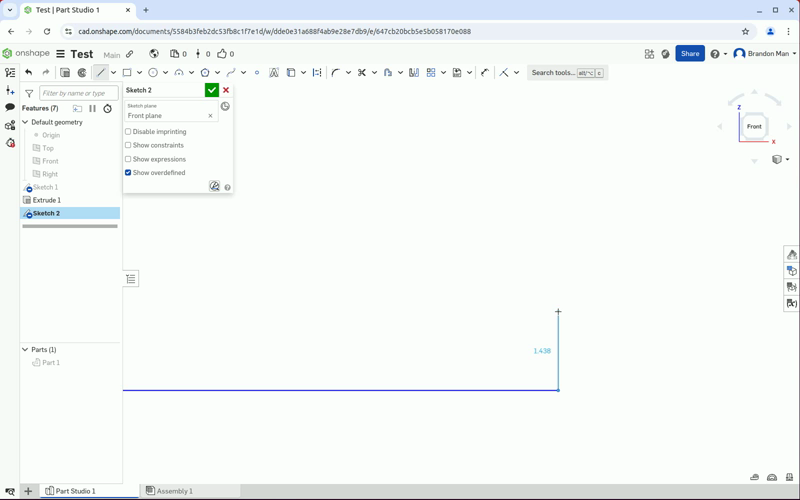
click(558, 311)
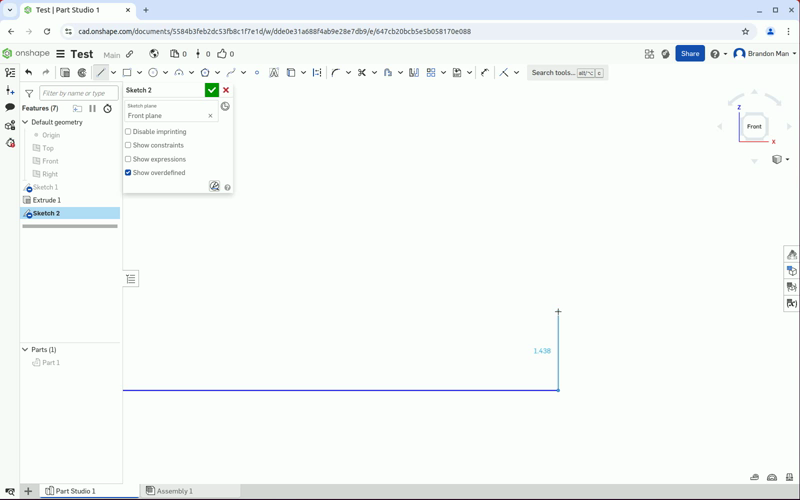
scroll(-6)
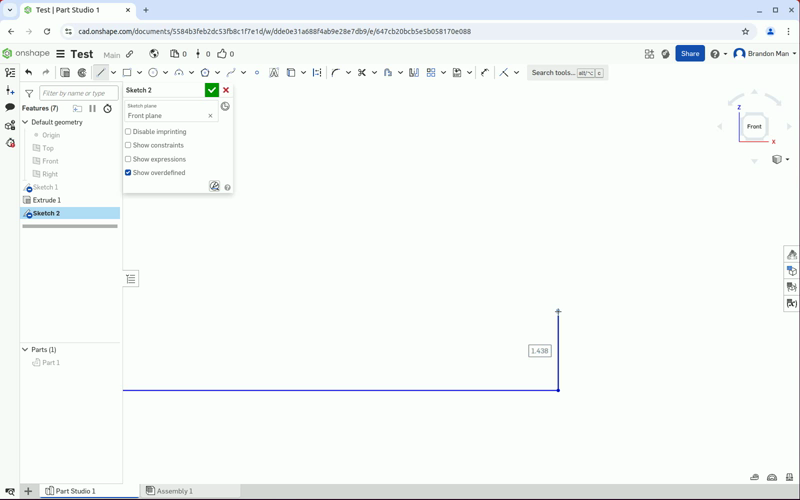
scroll(-6)
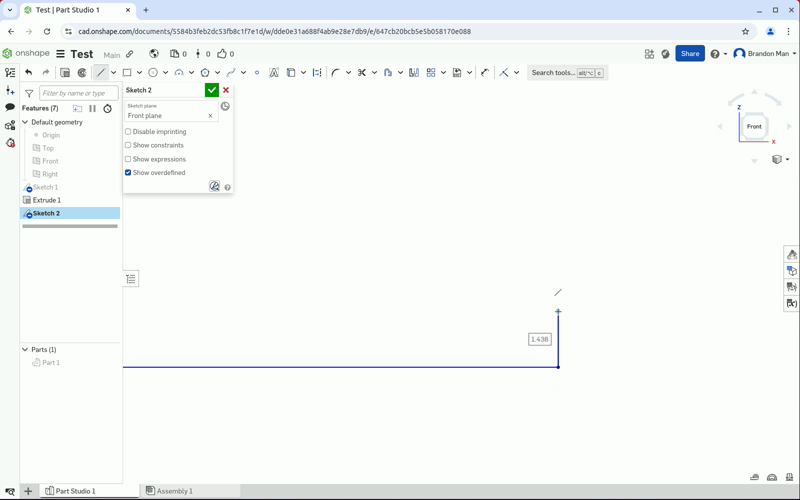
scroll(-6)
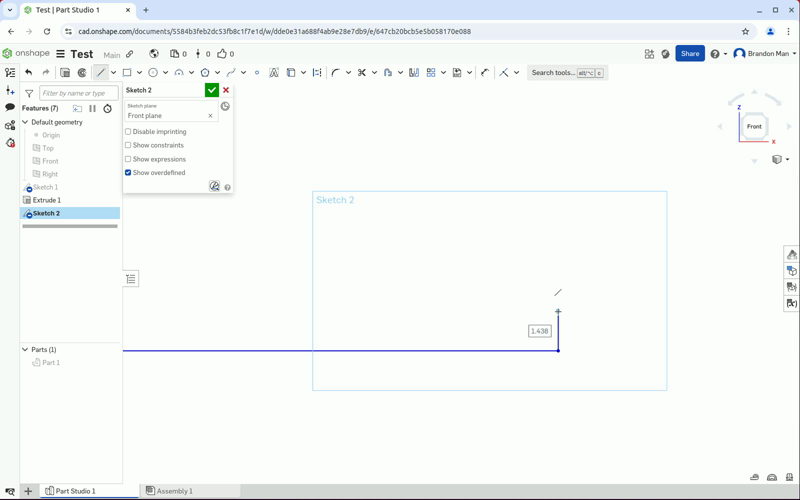
scroll(-6)
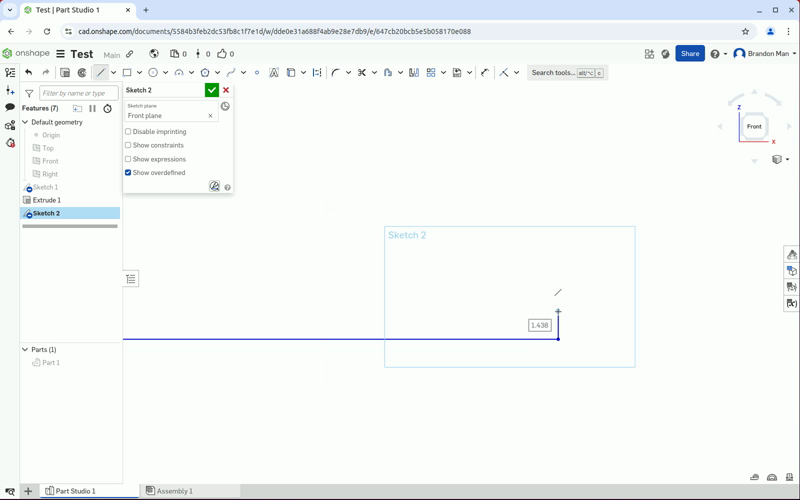
scroll(-6)
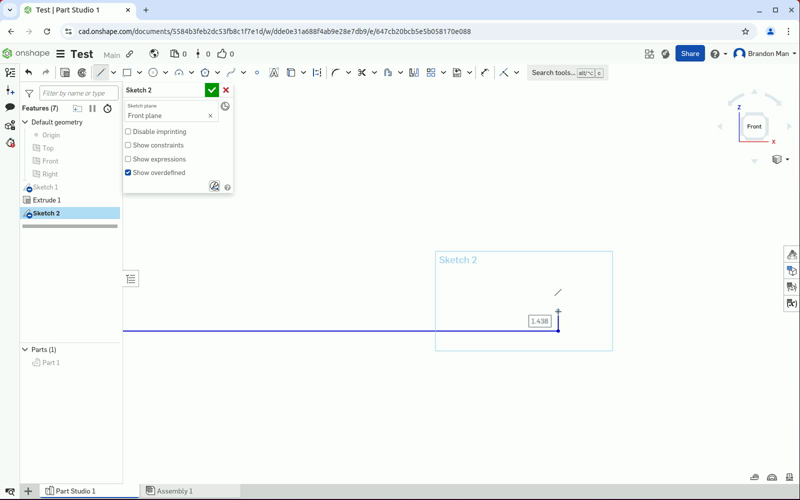
scroll(-6)
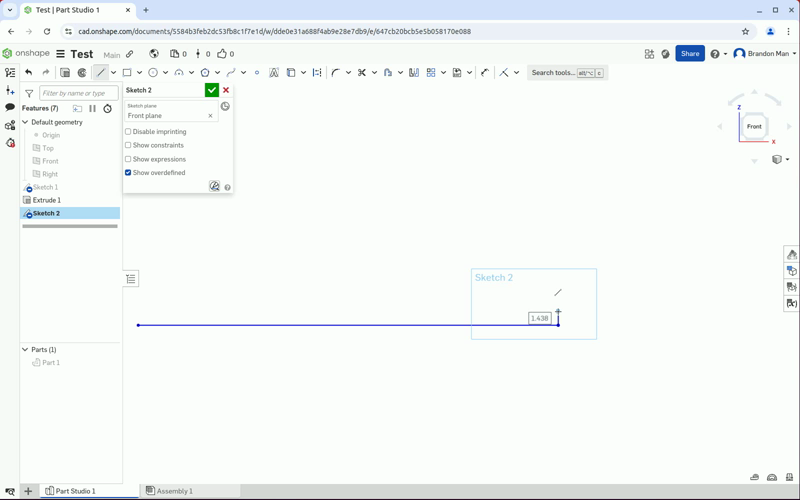
scroll(-6)
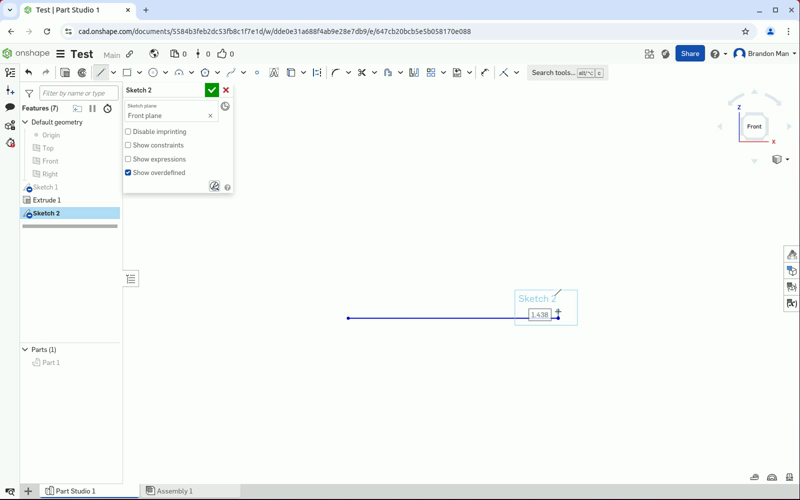
key_up(shift)
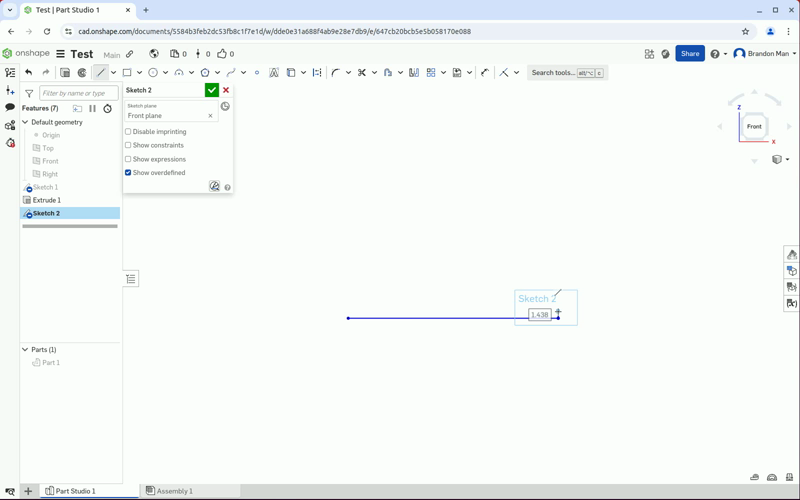
key_down(shift)
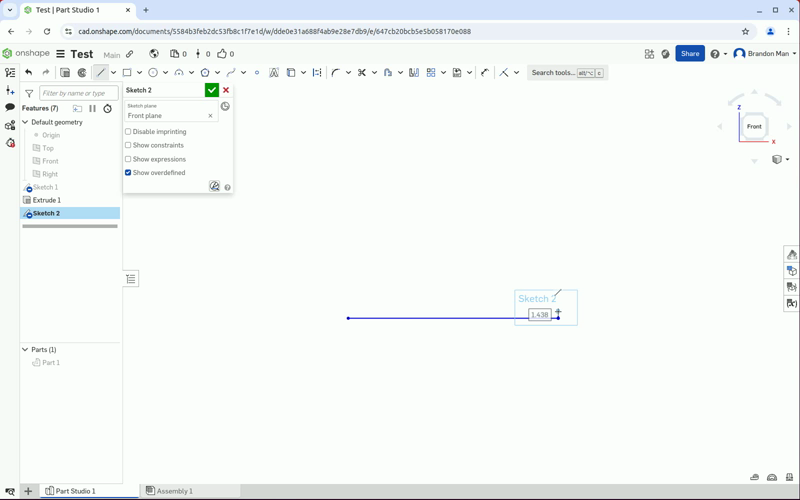
mouse_move(588, 311)
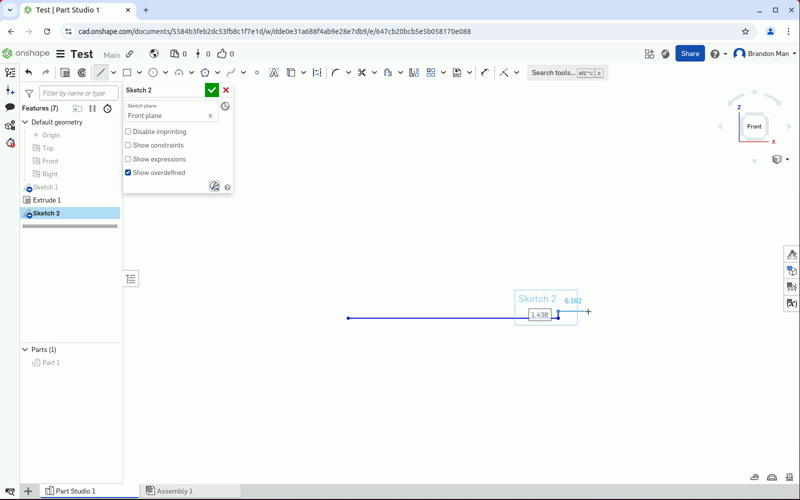
mouse_move(509, 311)
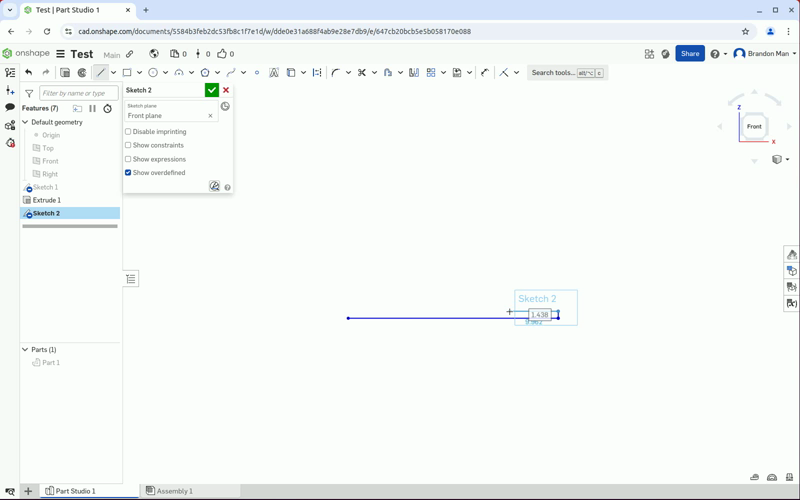
click(509, 311)
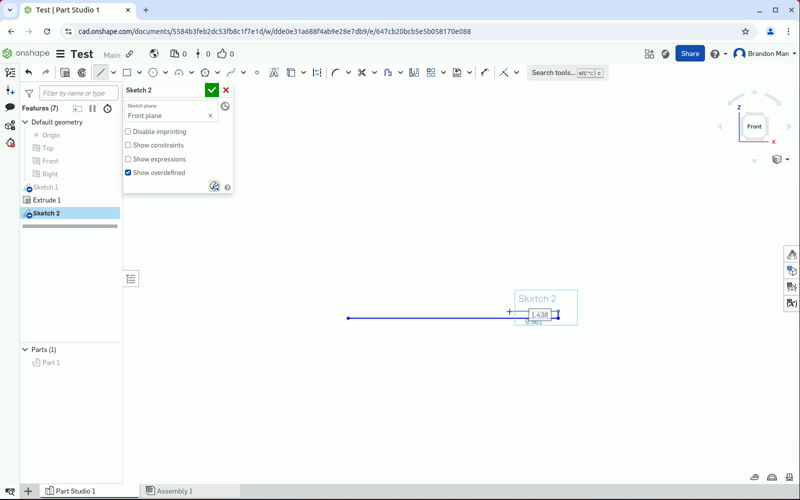
key_up(shift)
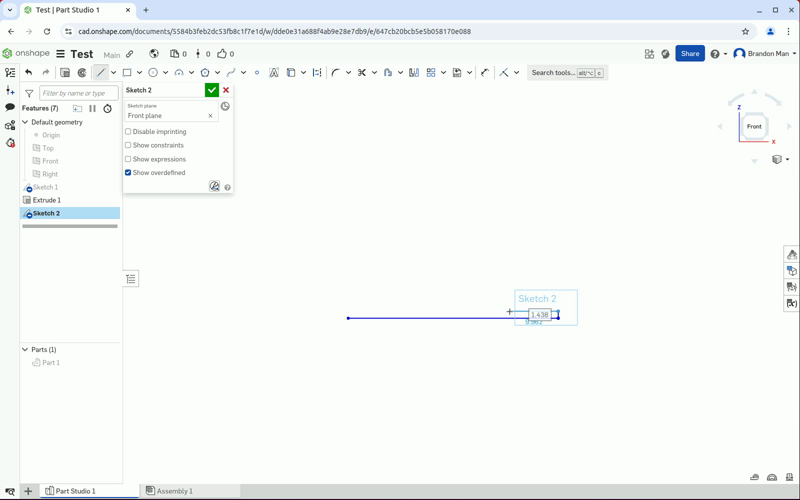
key_down(shift)
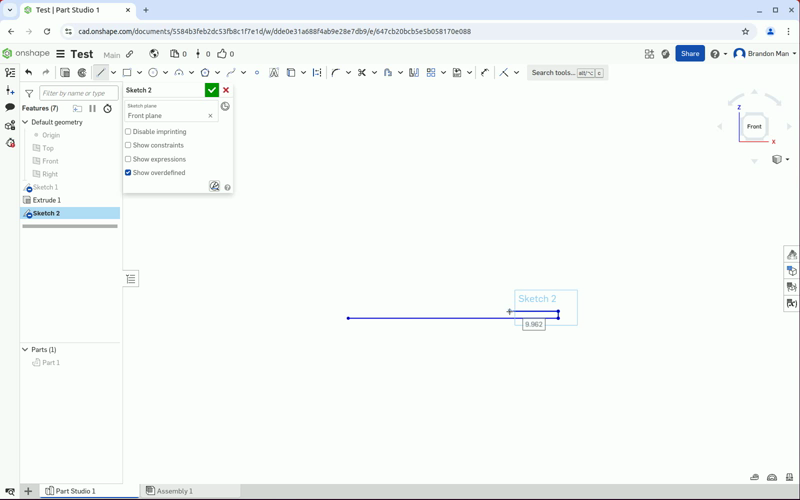
mouse_move(385, 311)
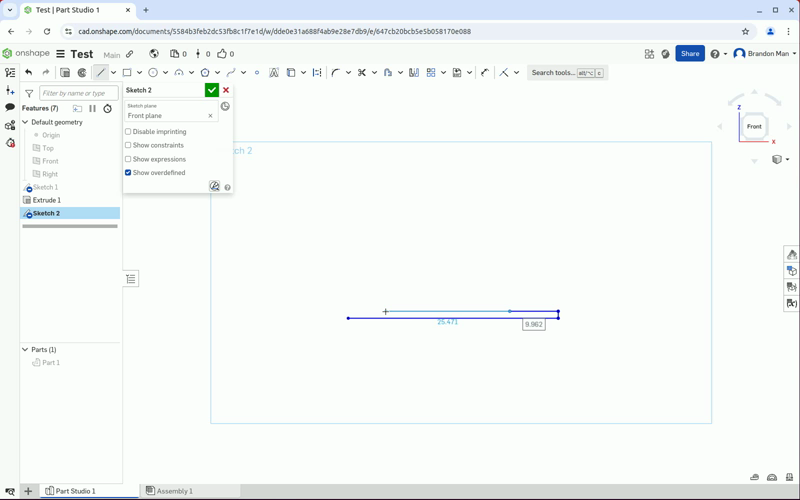
click(385, 311)
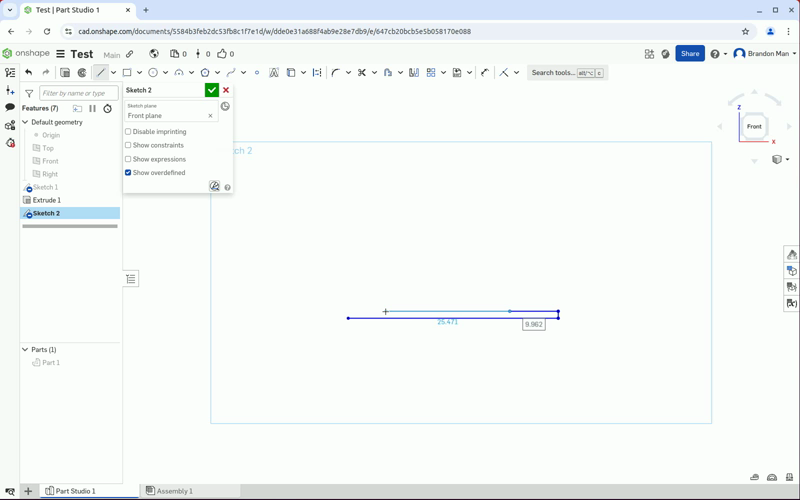
key_up(shift)
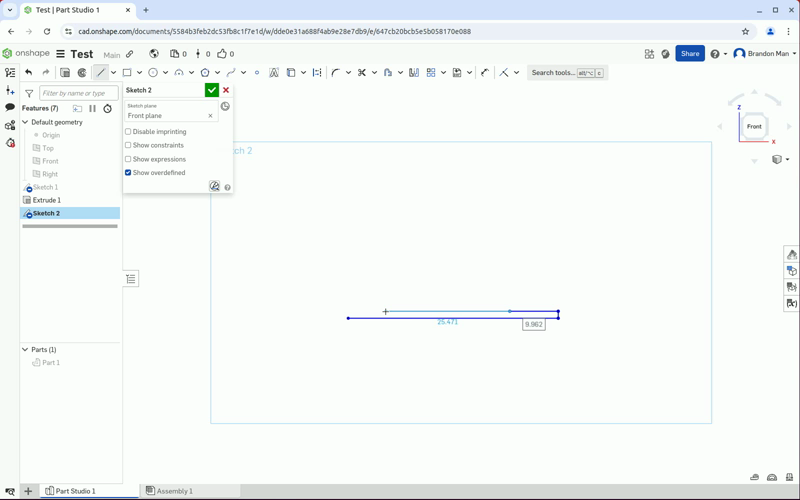
key(esc)
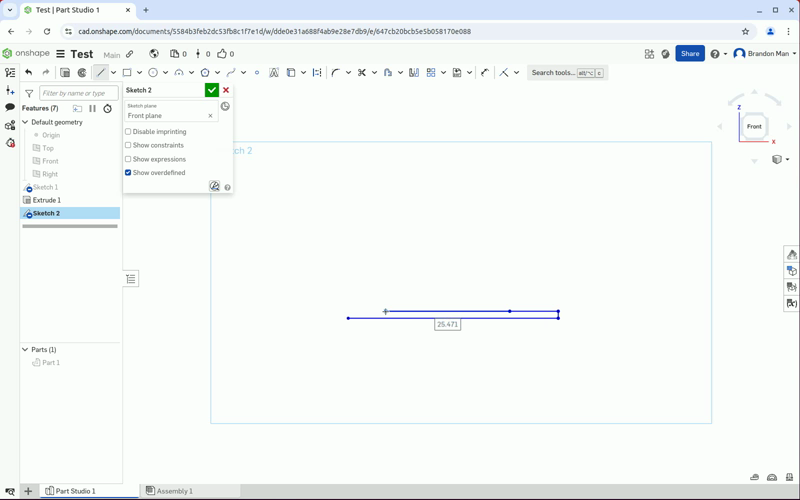
key(a)
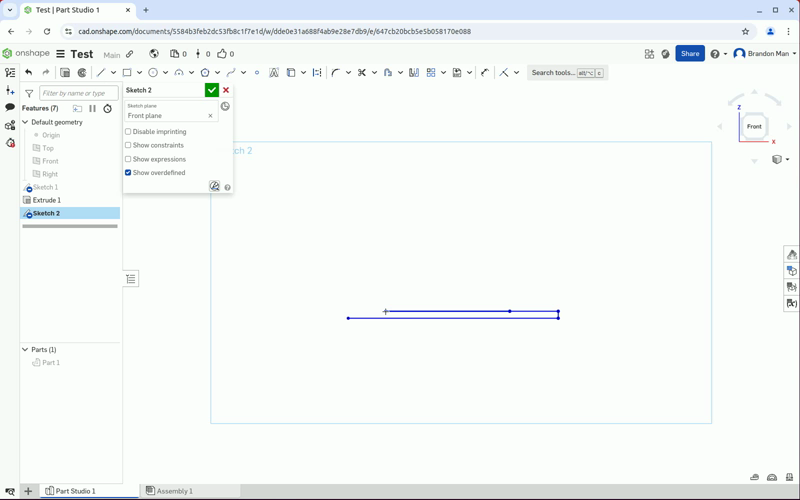
mouse_move(385, 311)
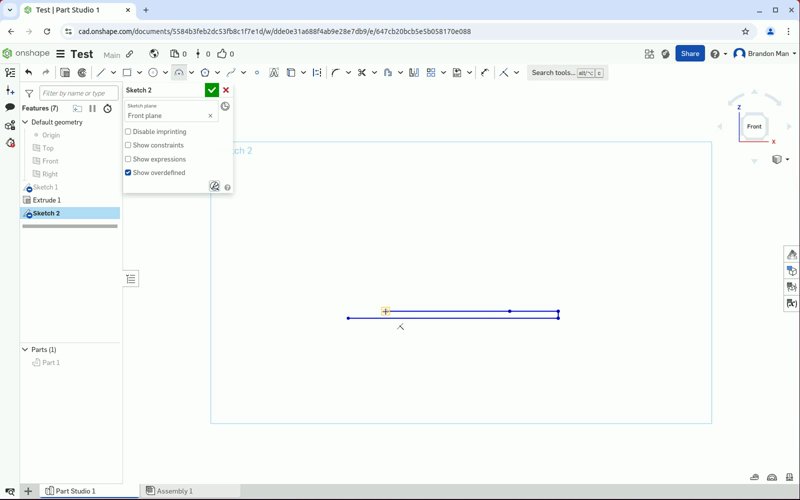
click(385, 311)
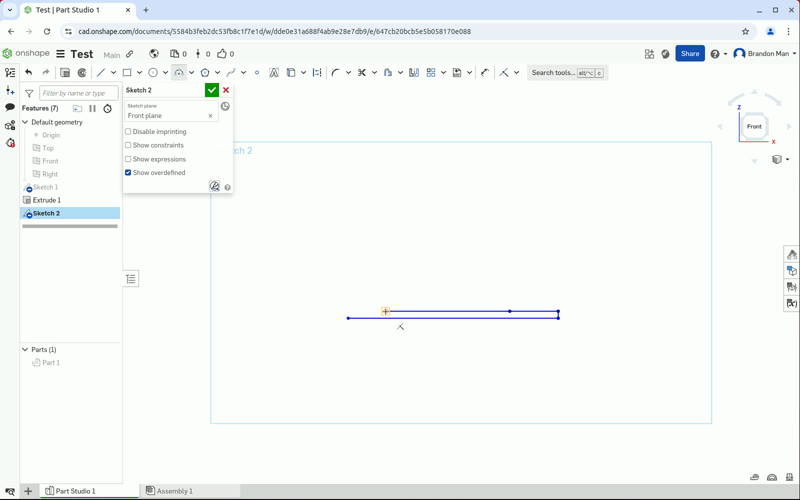
key_down(shift)
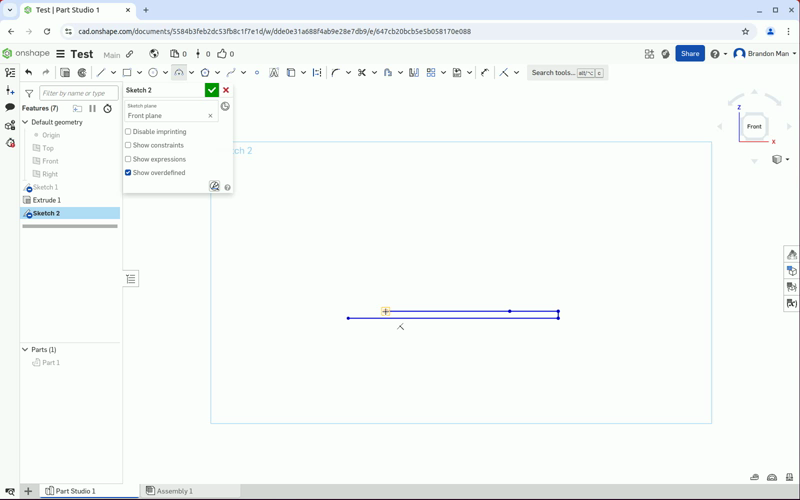
mouse_move(383, 306)
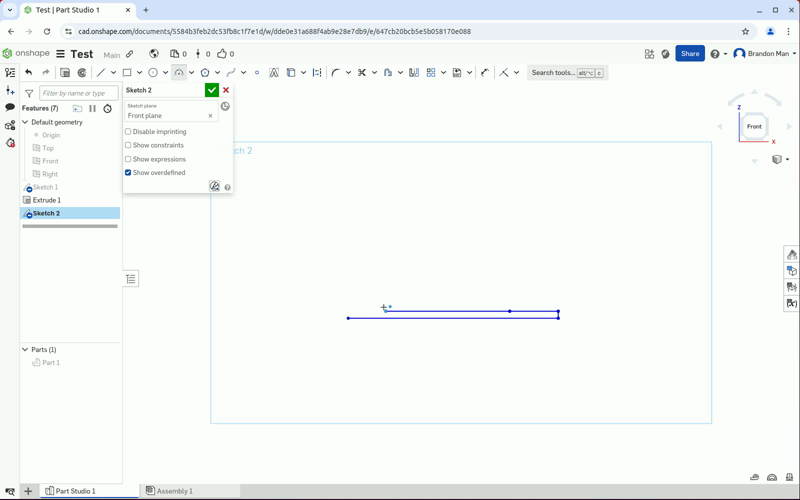
scroll(6)
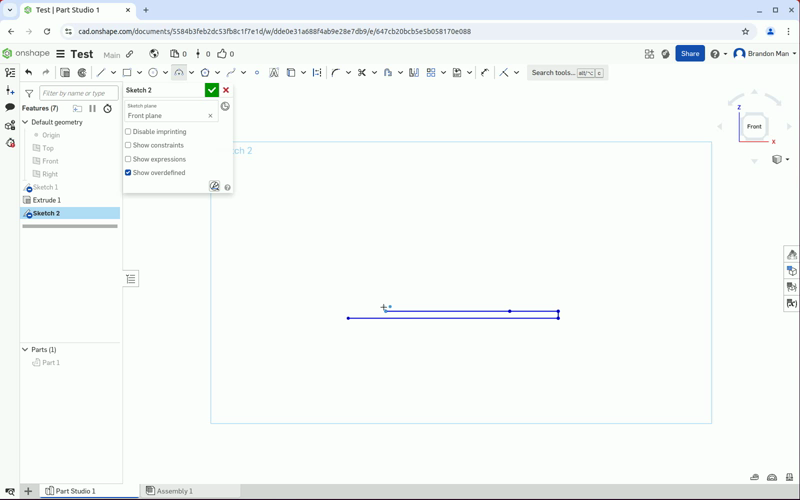
scroll(6)
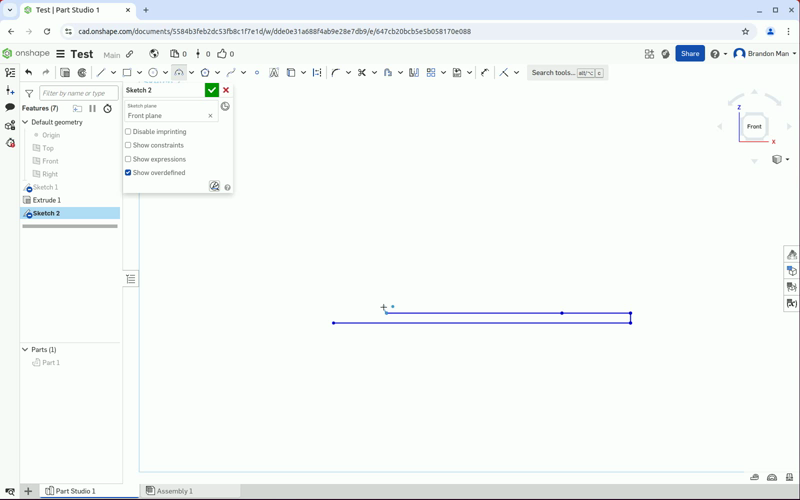
scroll(6)
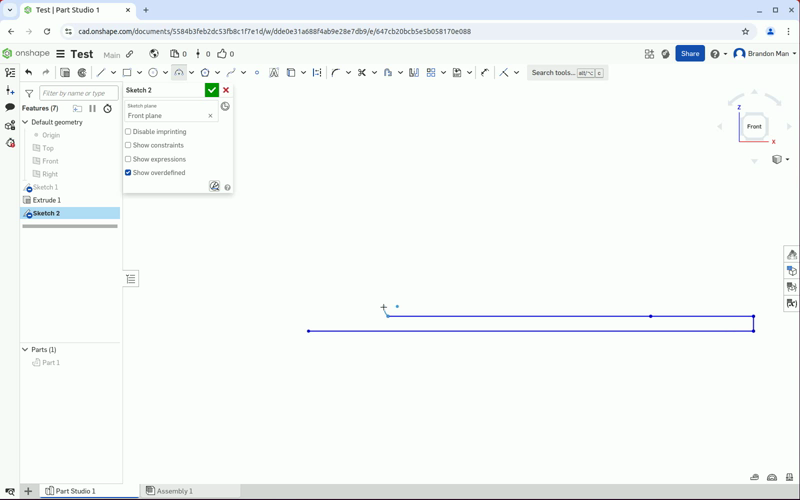
scroll(6)
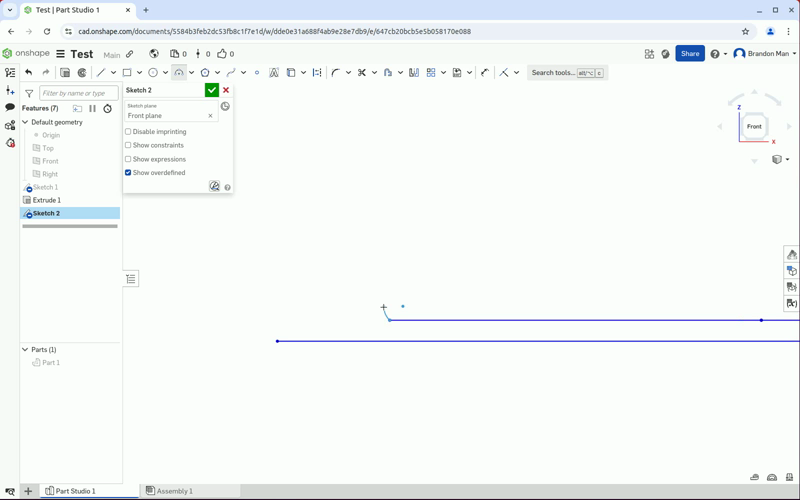
scroll(6)
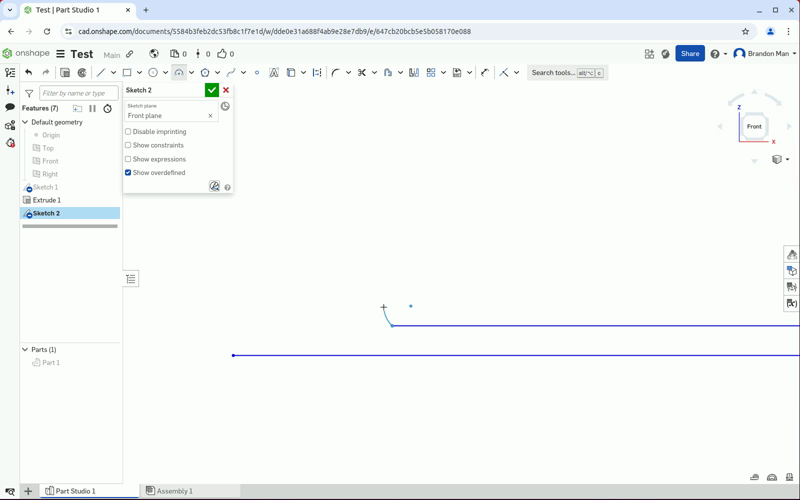
scroll(6)
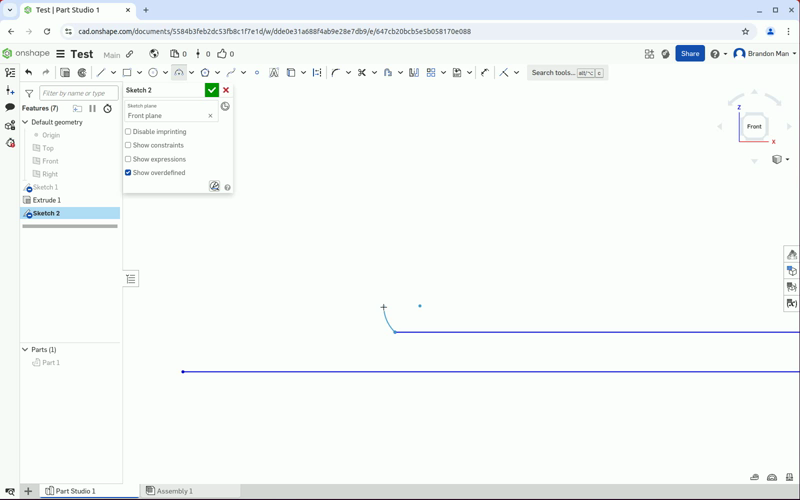
scroll(6)
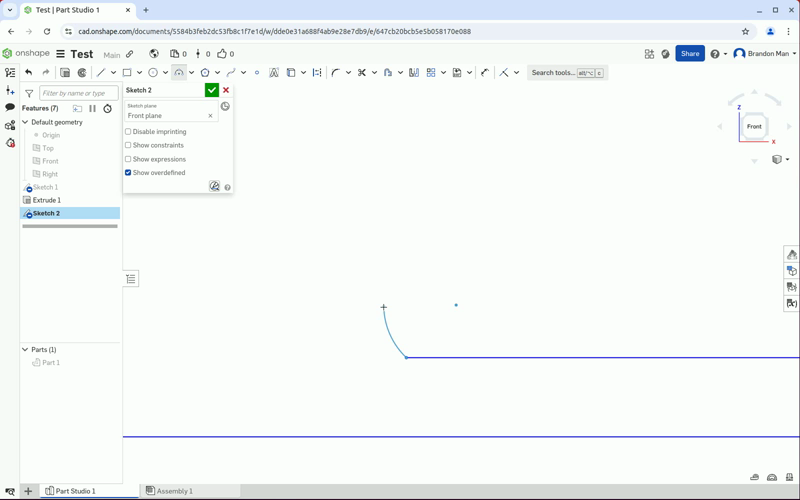
click(383, 306)
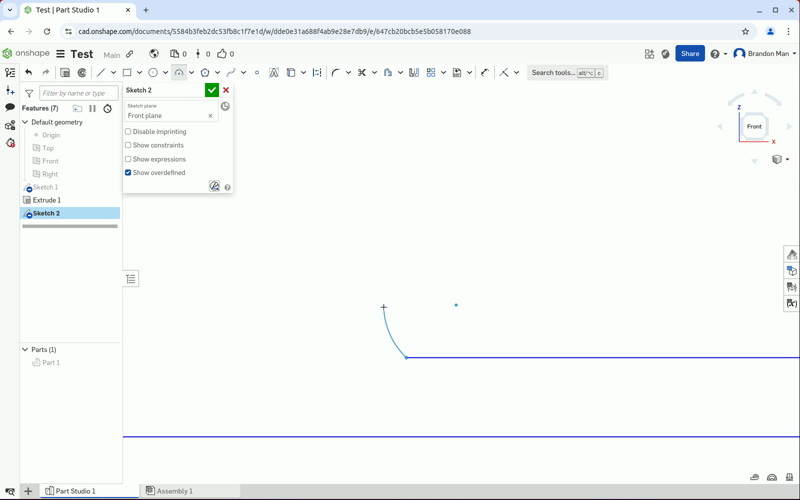
scroll(-6)
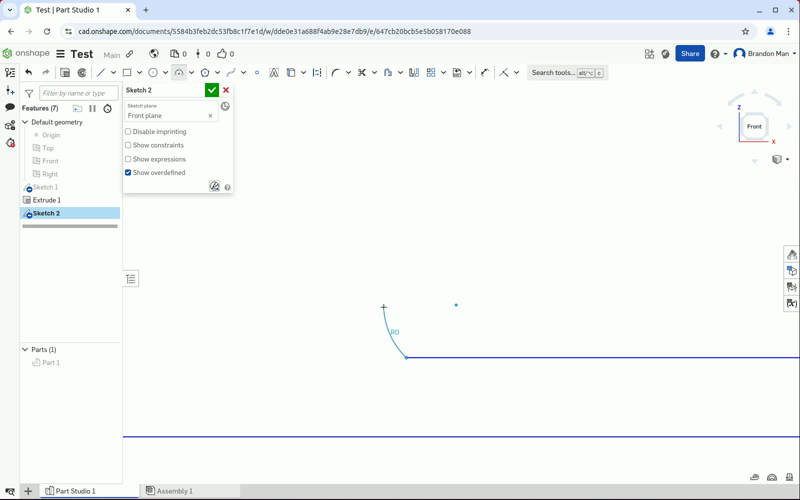
scroll(-6)
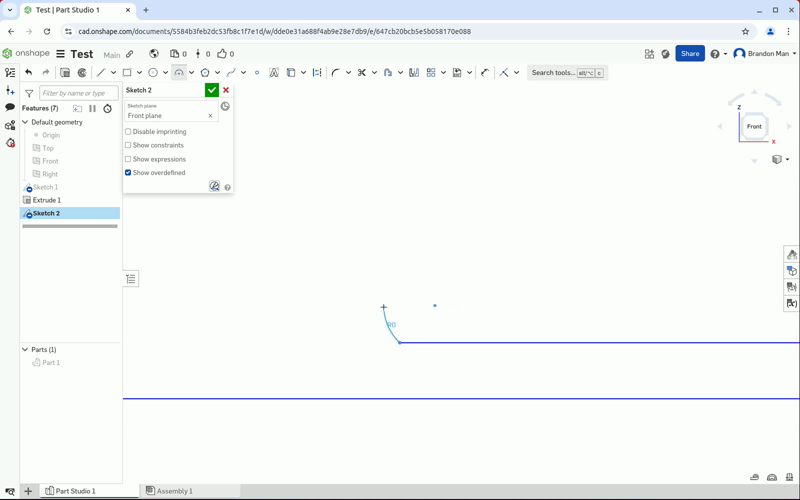
scroll(-6)
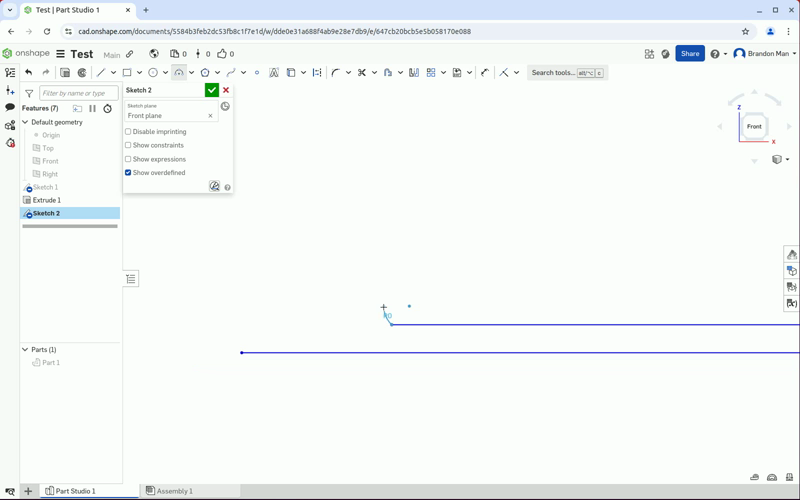
scroll(-6)
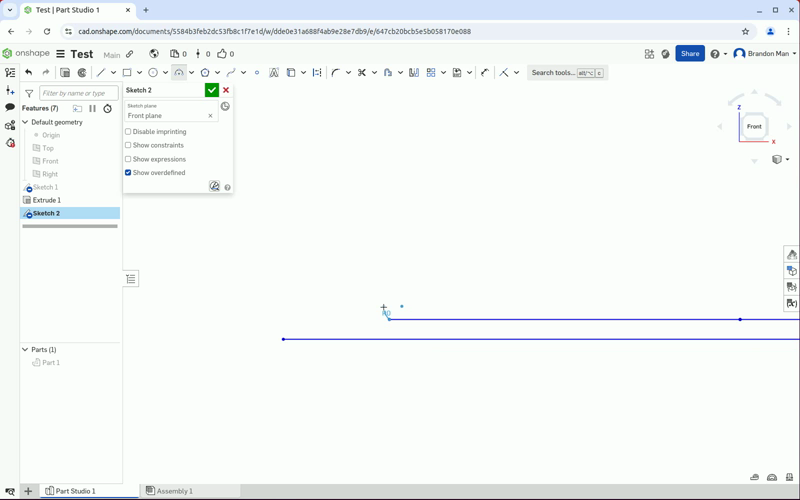
scroll(-6)
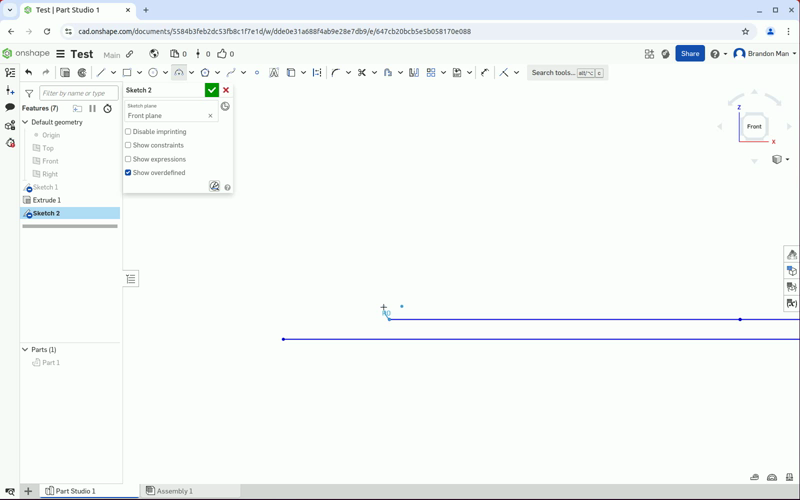
scroll(-6)
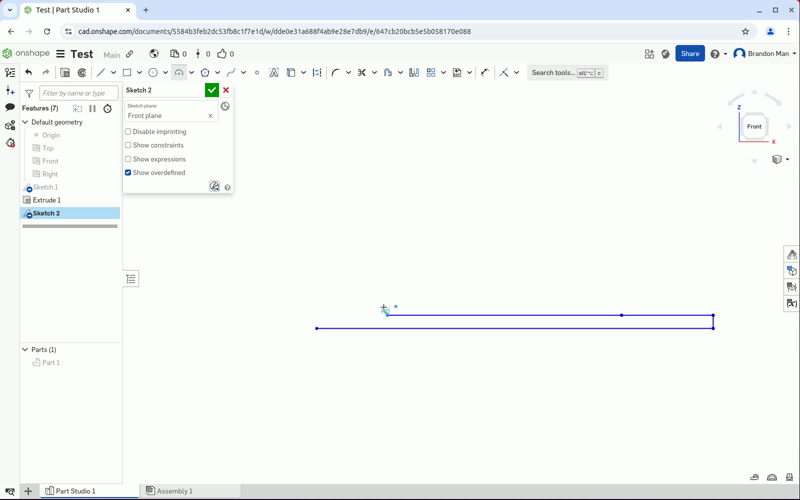
scroll(-6)
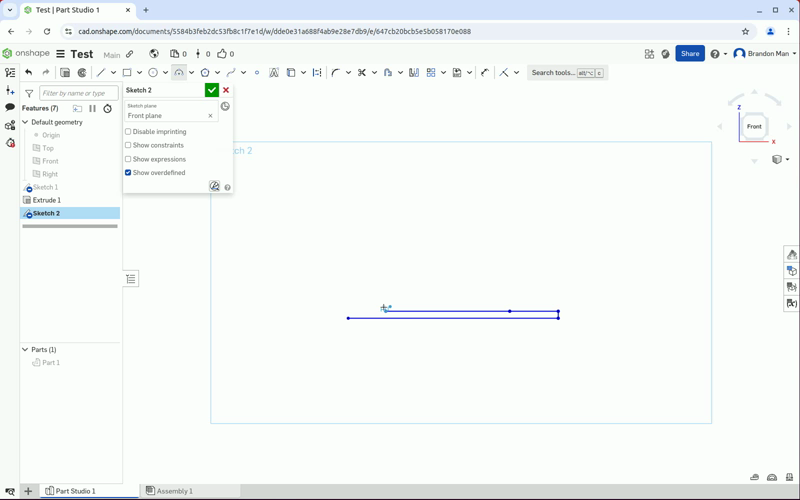
mouse_move(383, 309)
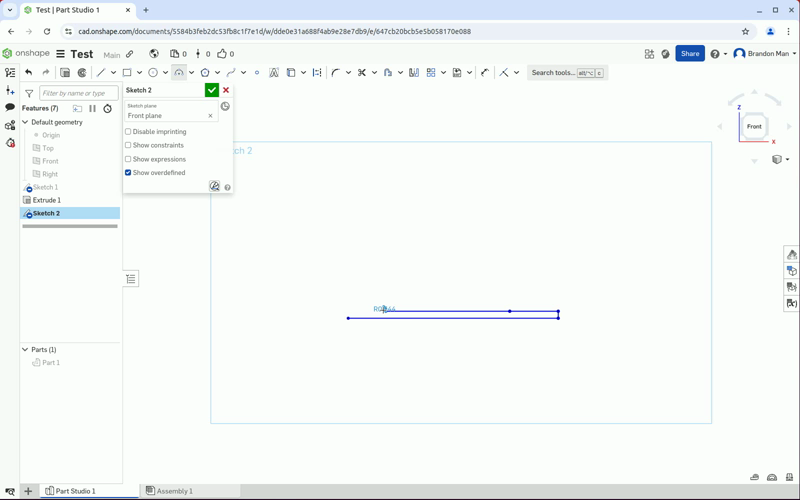
scroll(6)
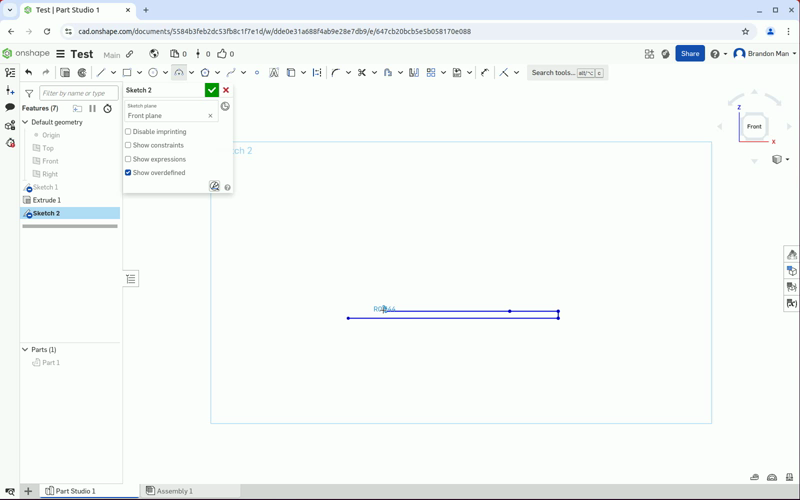
scroll(6)
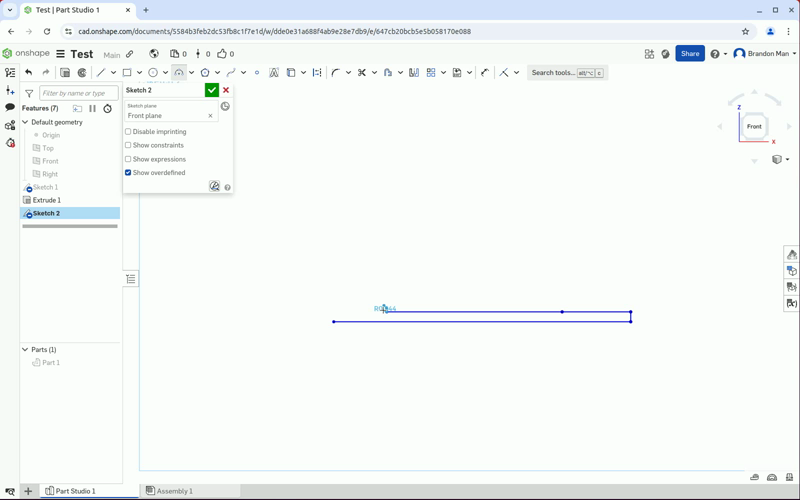
scroll(6)
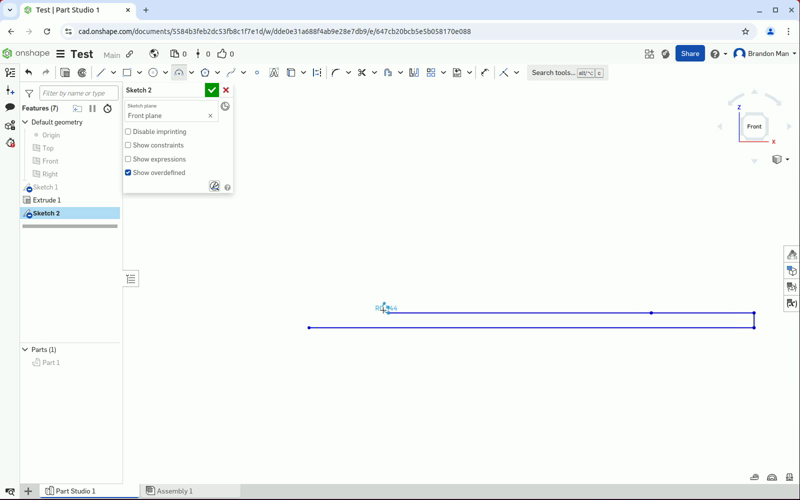
scroll(6)
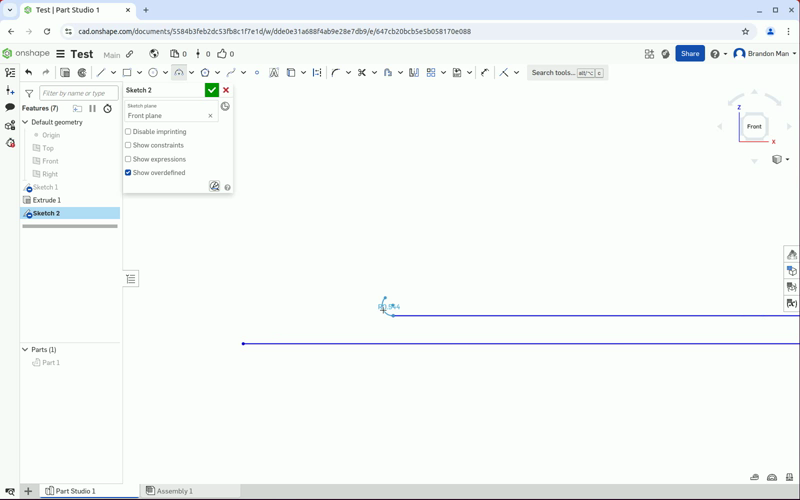
scroll(6)
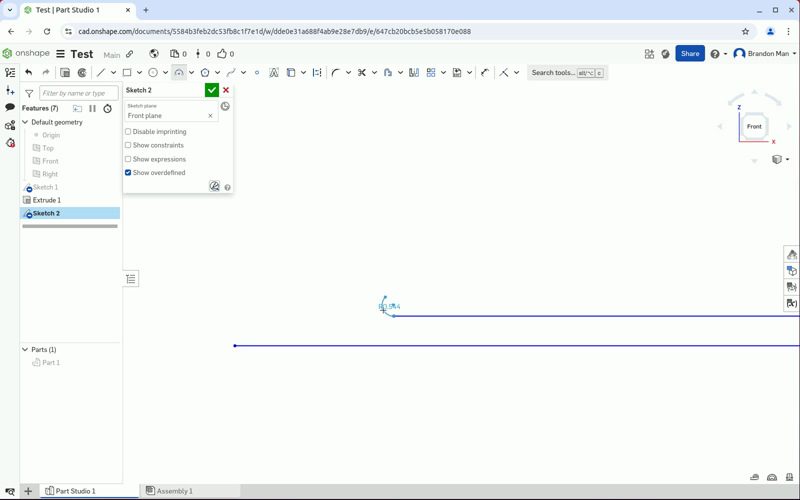
scroll(6)
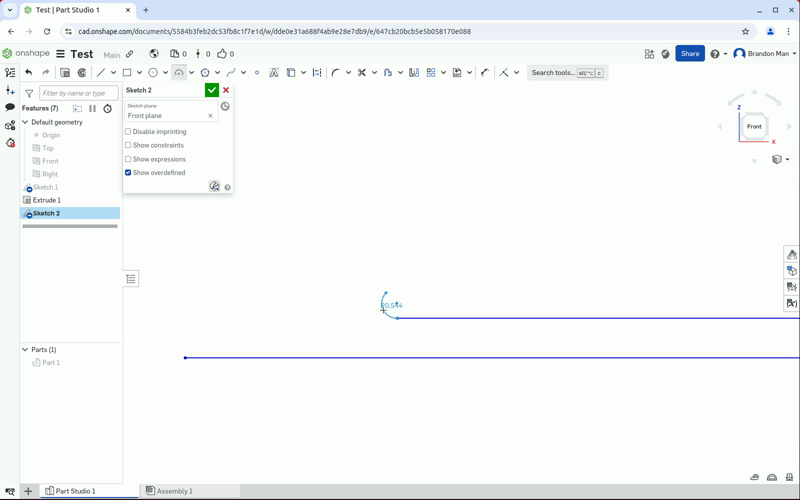
scroll(6)
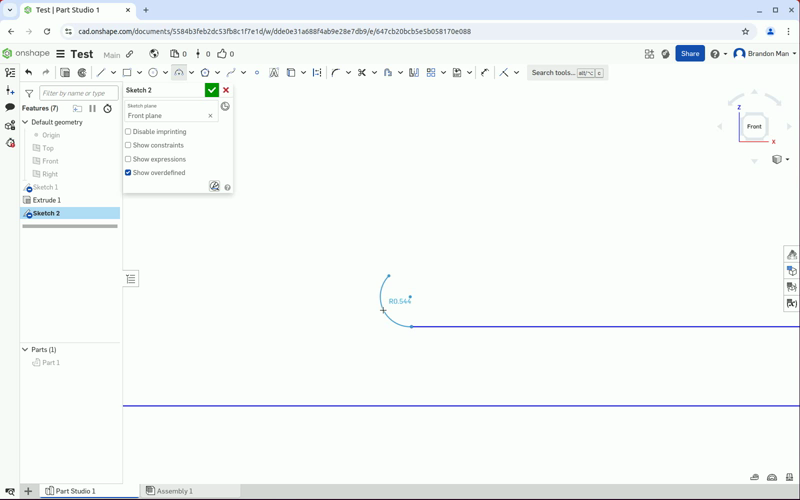
click(383, 309)
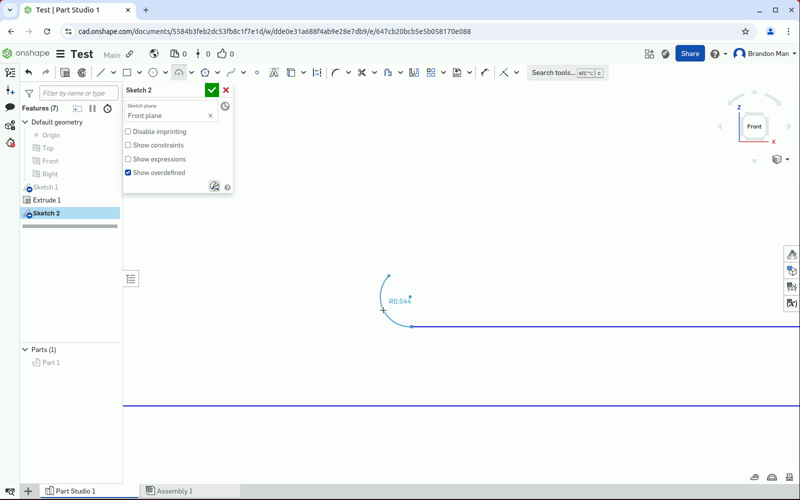
scroll(-6)
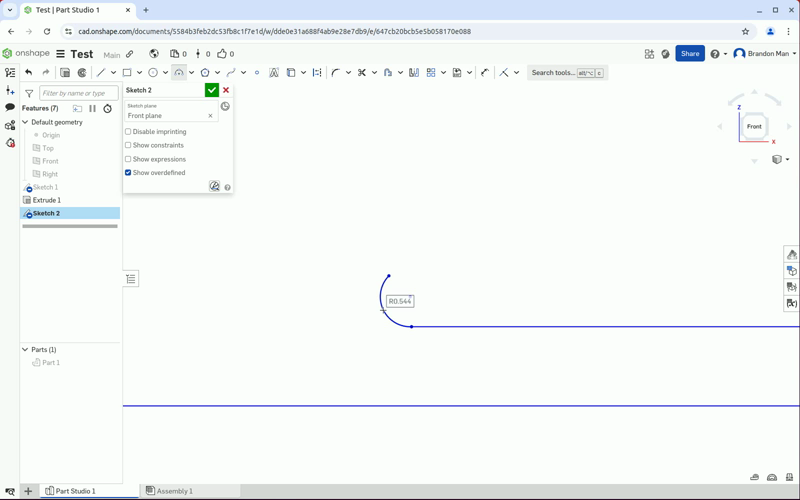
scroll(-6)
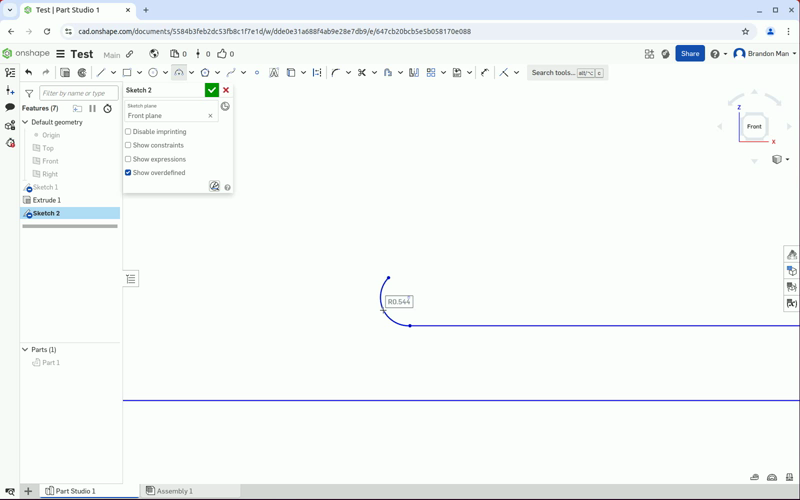
scroll(-6)
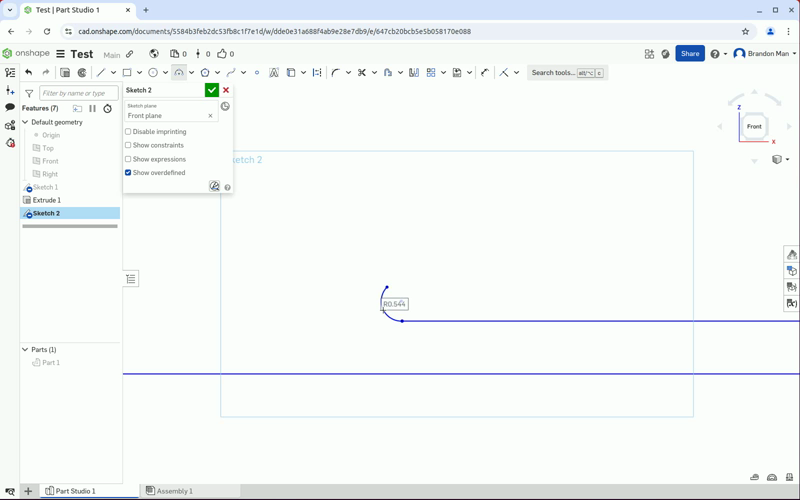
scroll(-6)
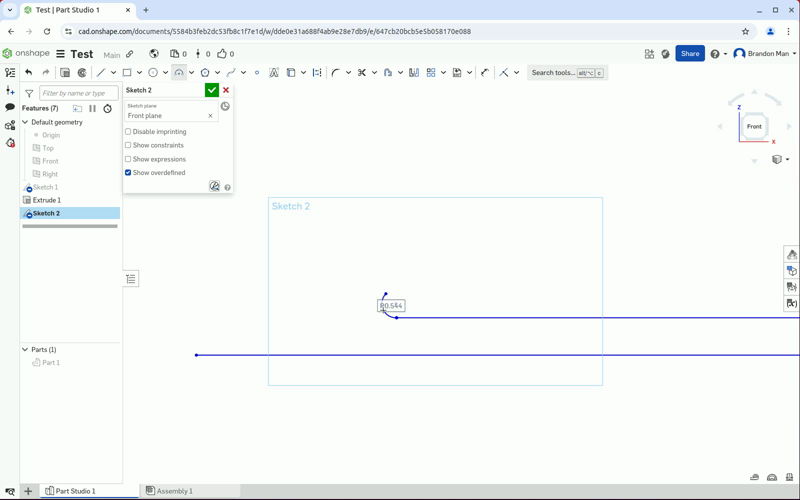
scroll(-6)
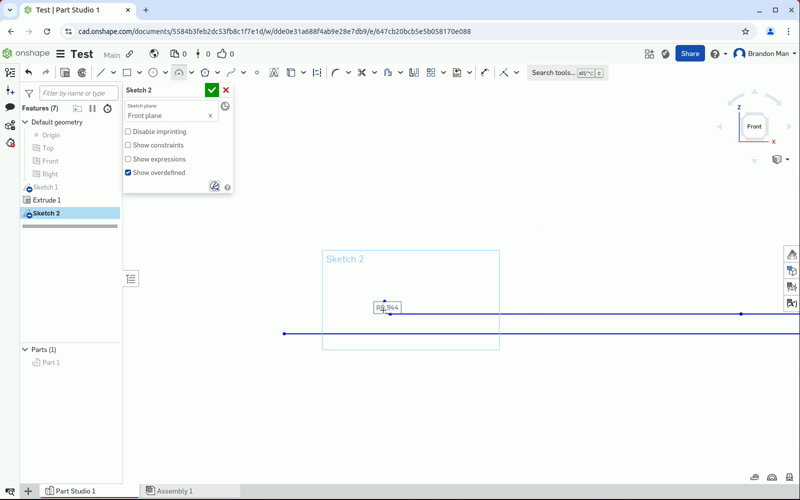
scroll(-6)
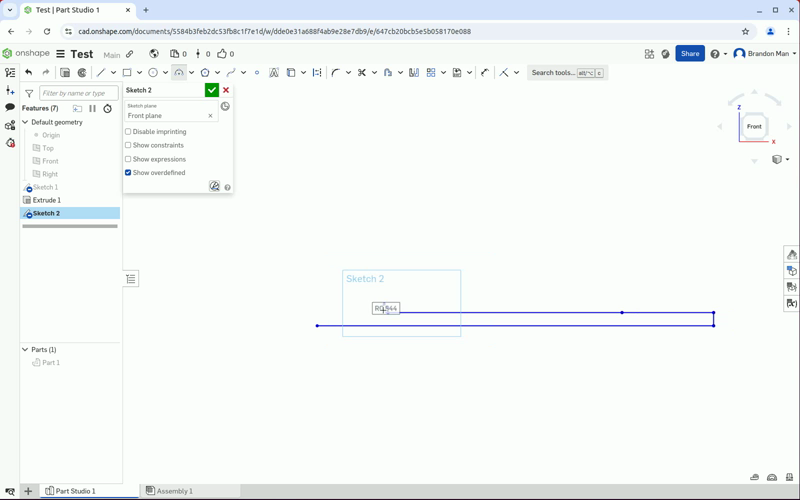
scroll(-6)
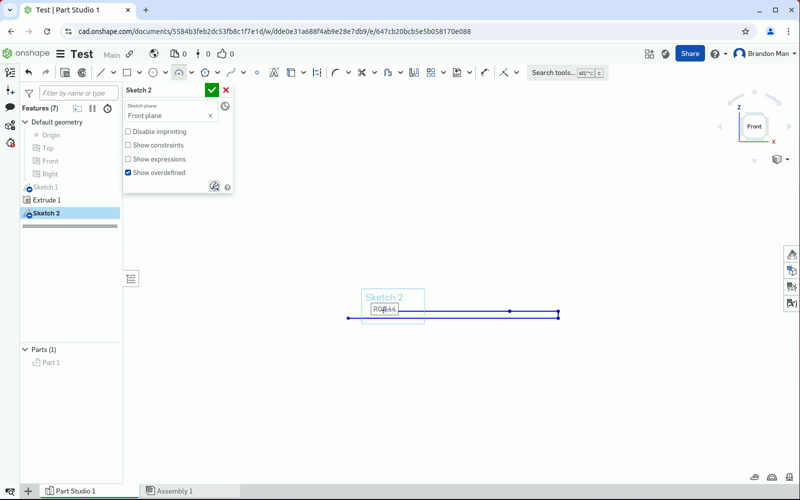
key_up(shift)
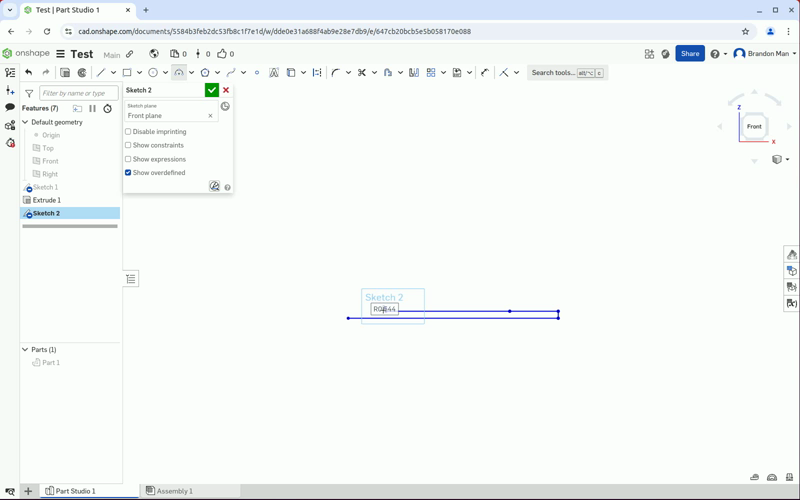
key(esc)
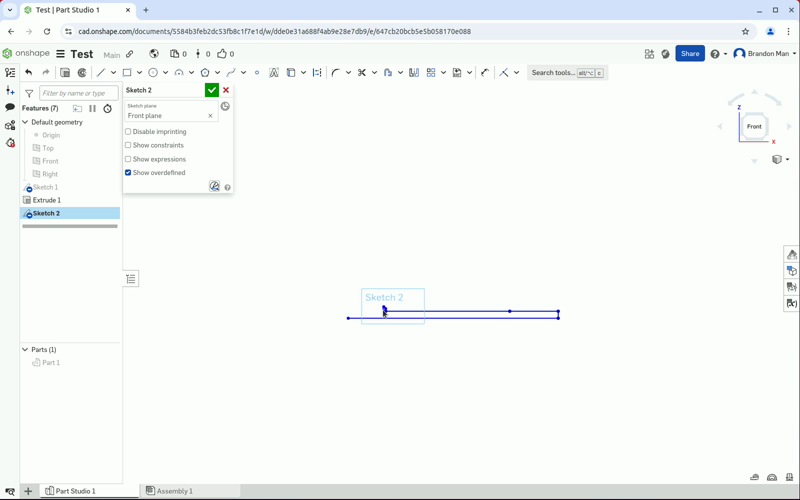
key(l)
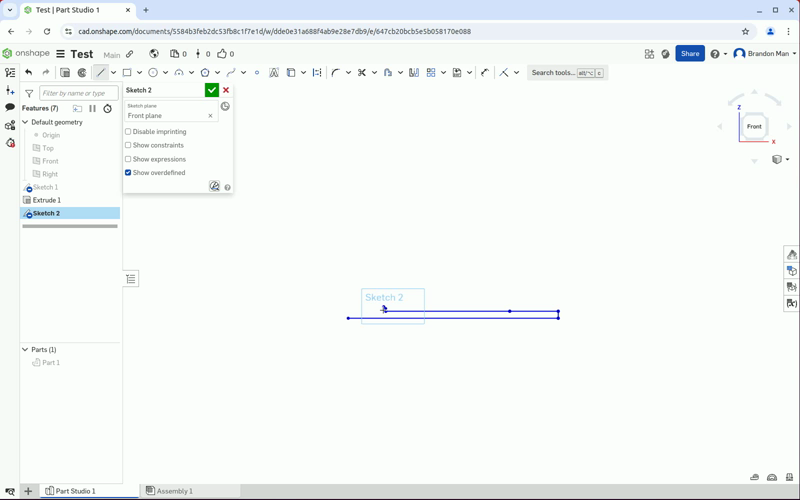
mouse_move(383, 306)
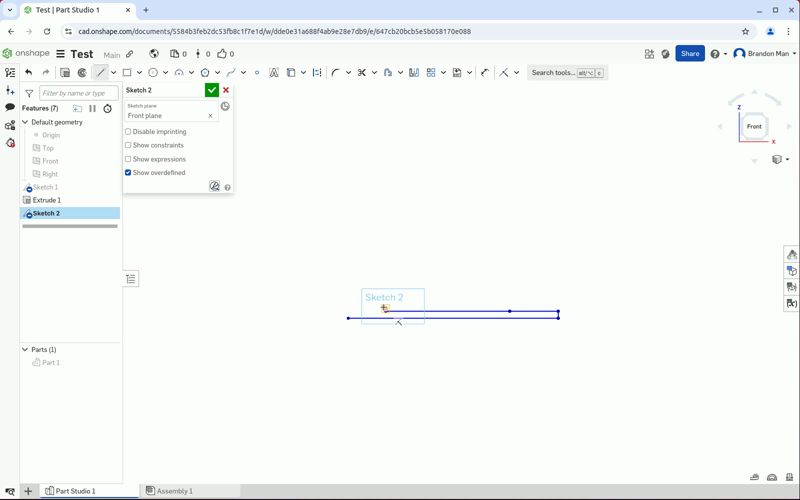
scroll(6)
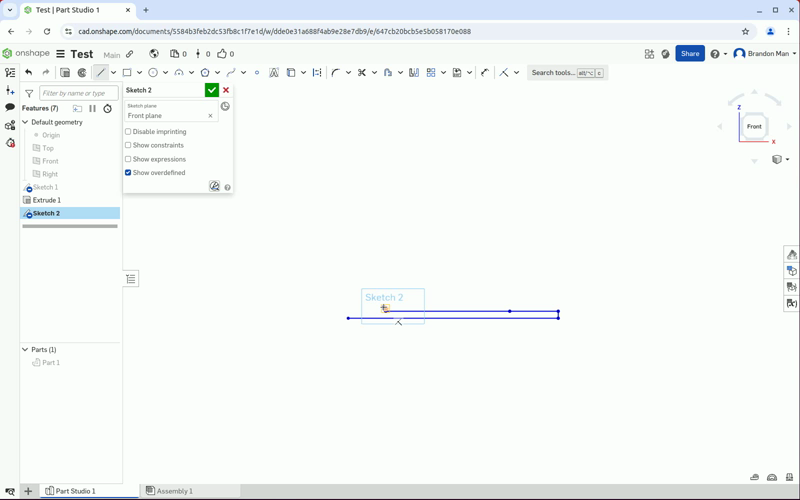
scroll(6)
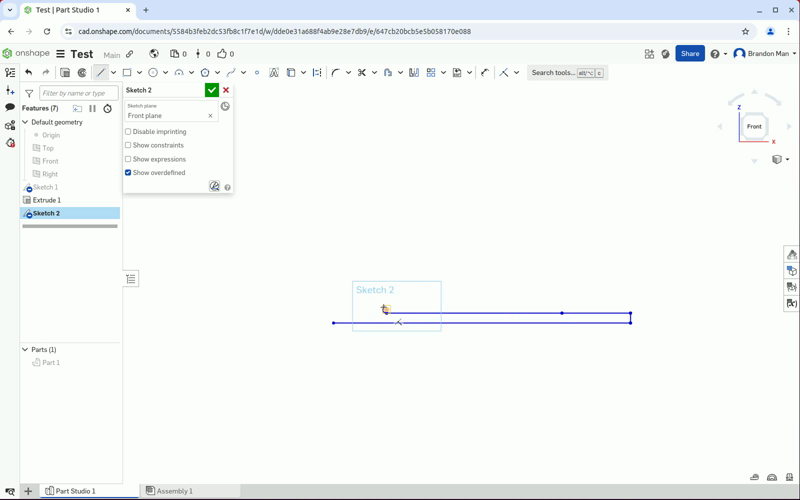
scroll(6)
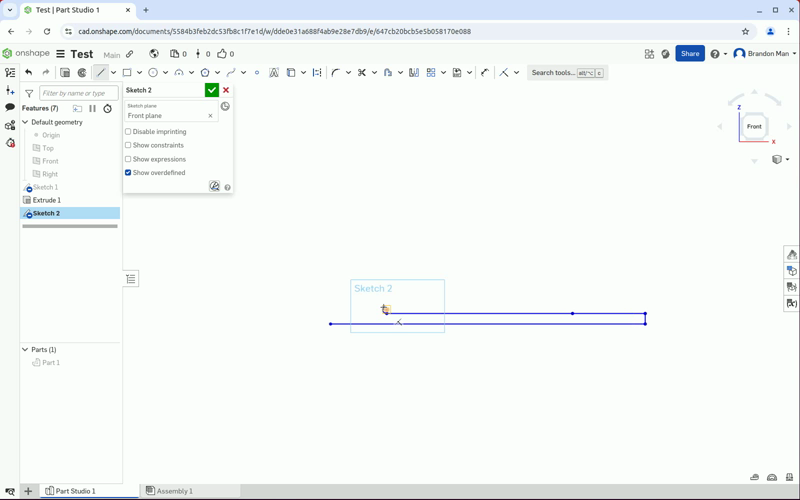
scroll(6)
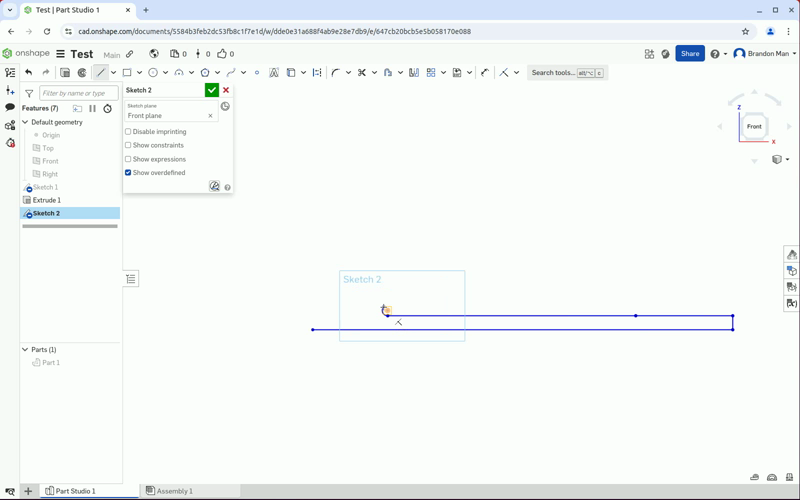
scroll(6)
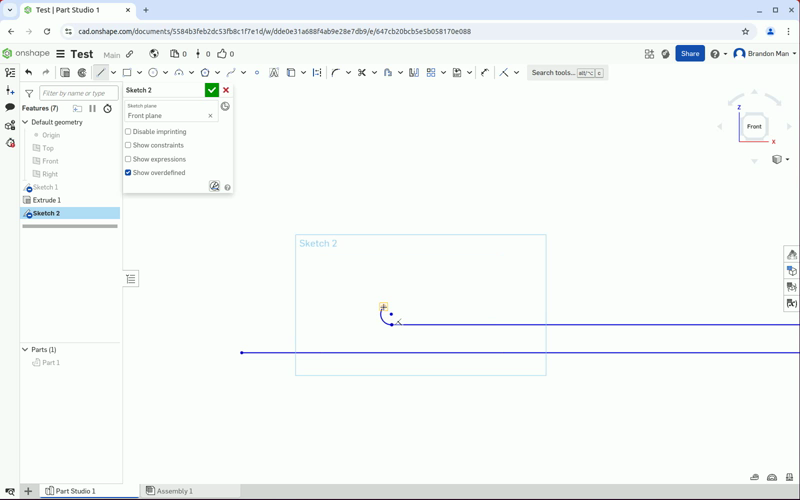
scroll(6)
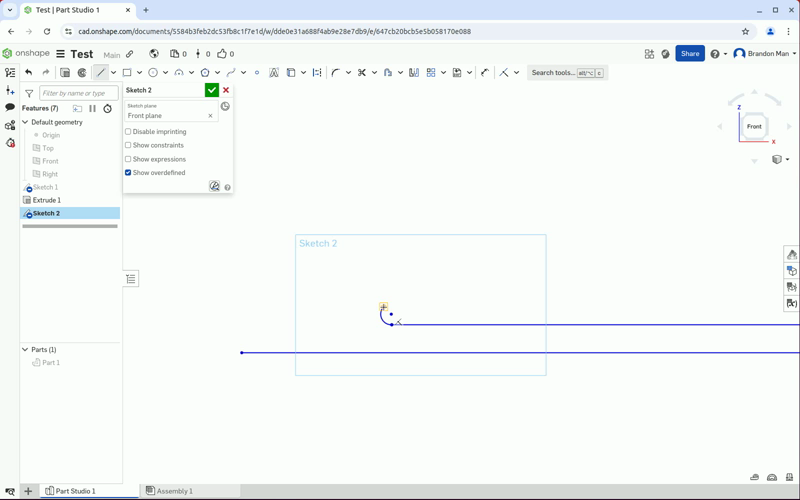
scroll(6)
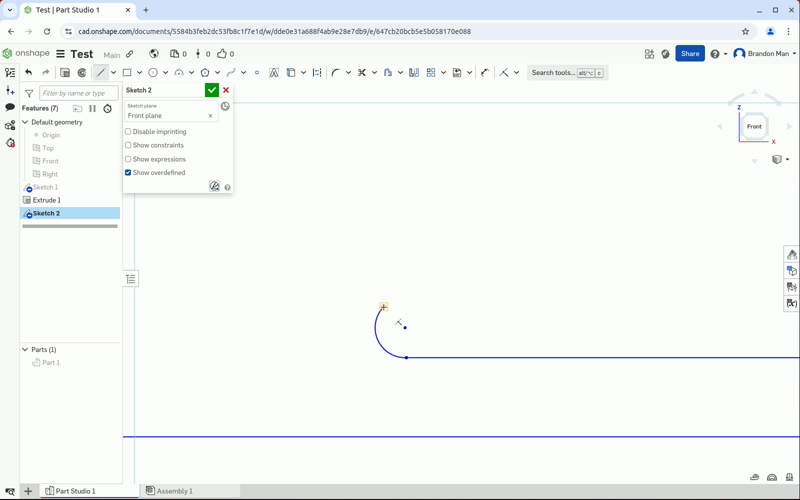
click(383, 306)
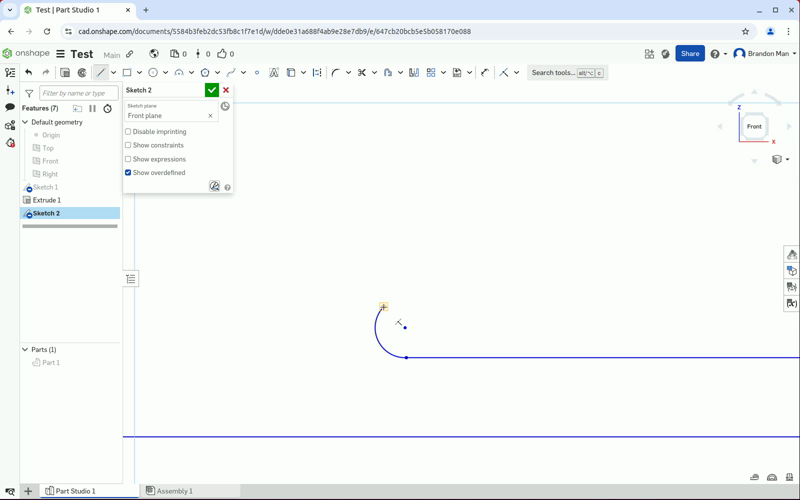
scroll(-6)
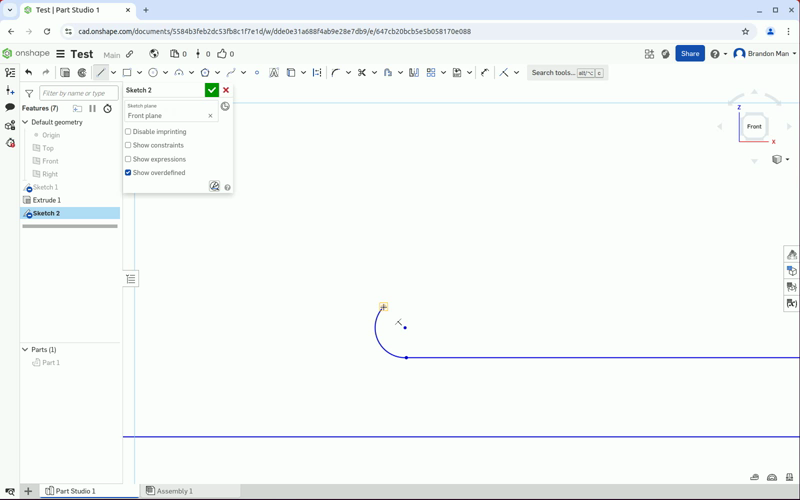
scroll(-6)
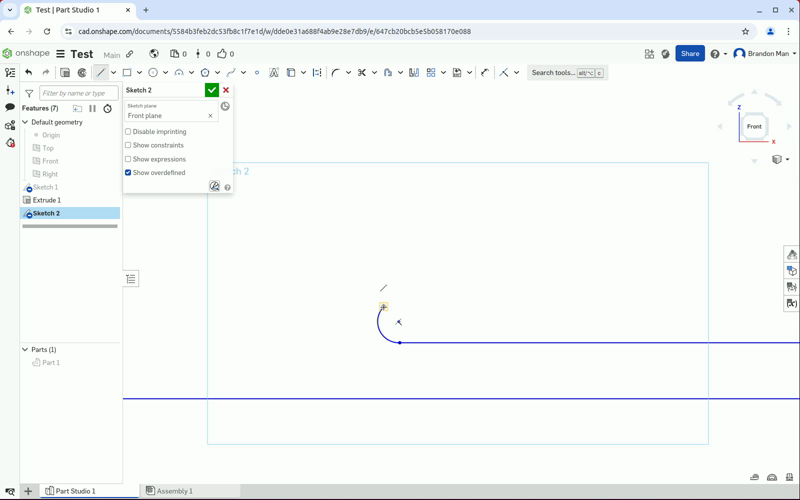
scroll(-6)
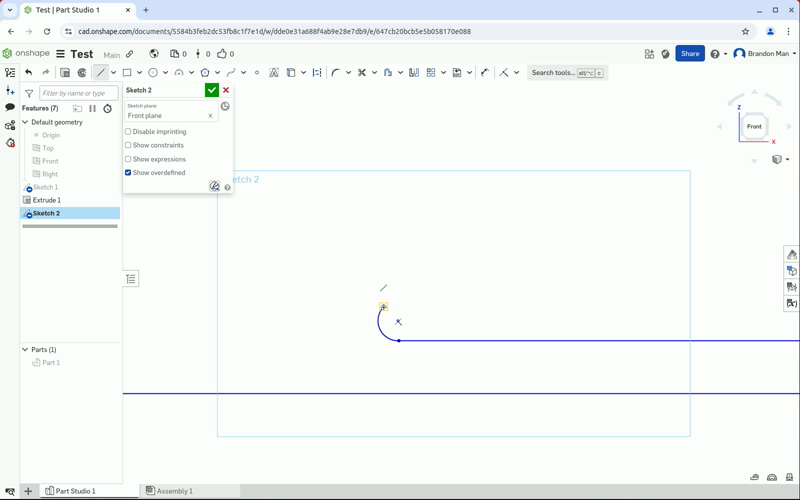
scroll(-6)
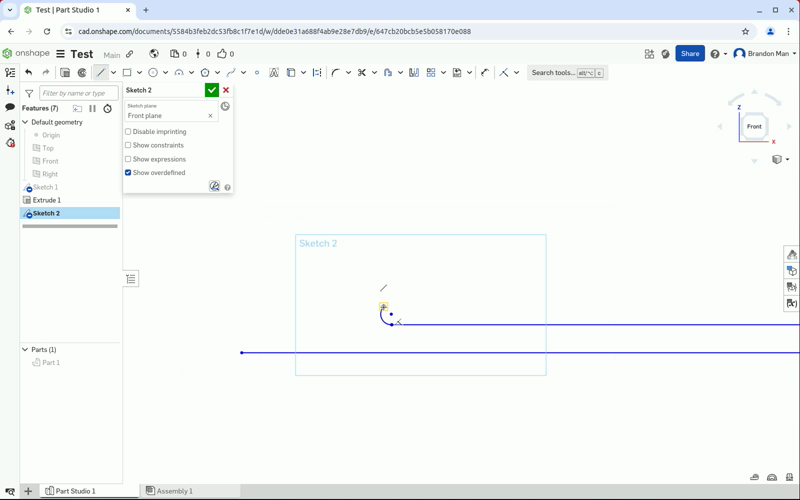
scroll(-6)
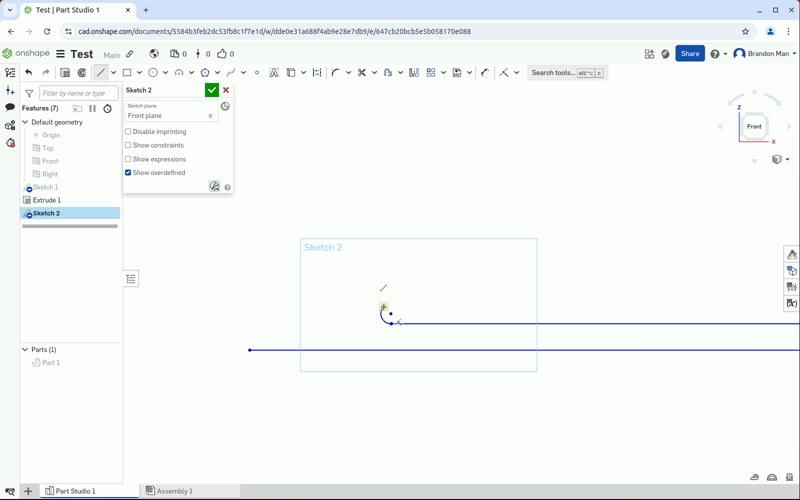
scroll(-6)
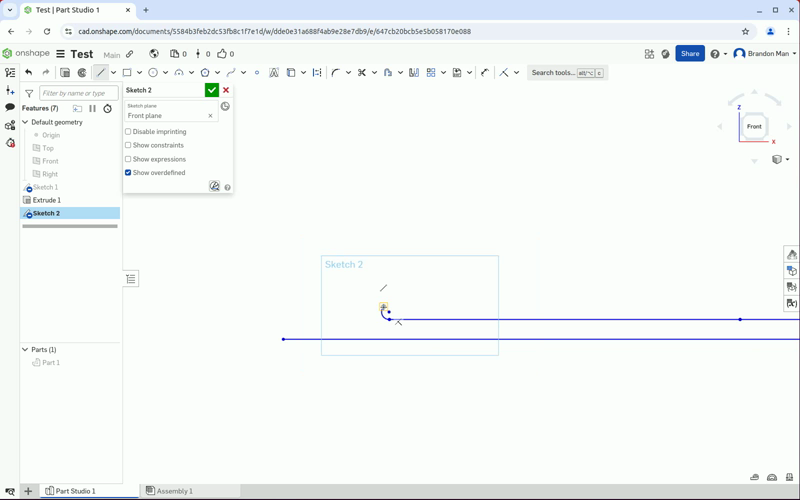
scroll(-6)
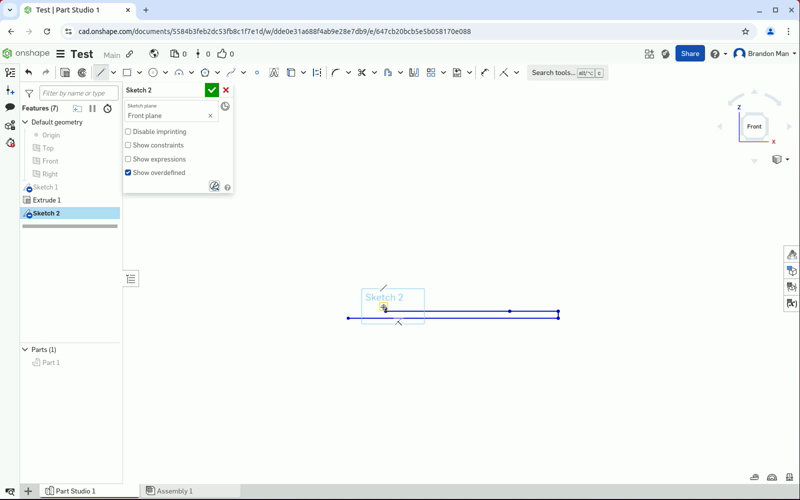
key_down(shift)
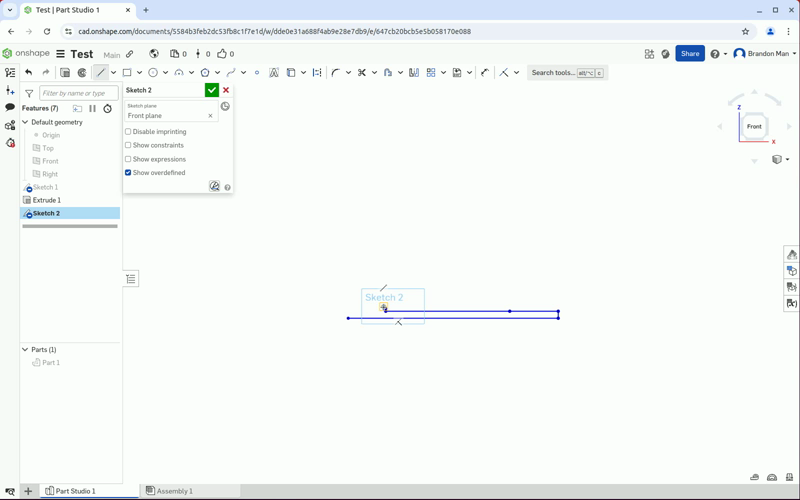
mouse_move(558, 227)
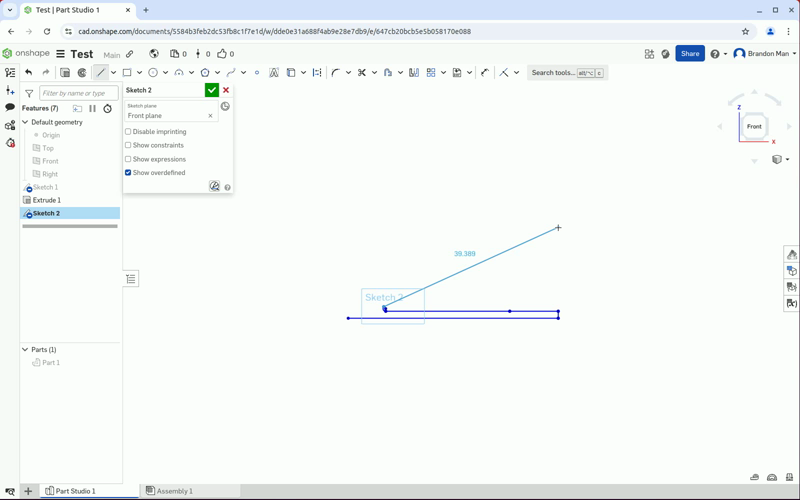
click(558, 227)
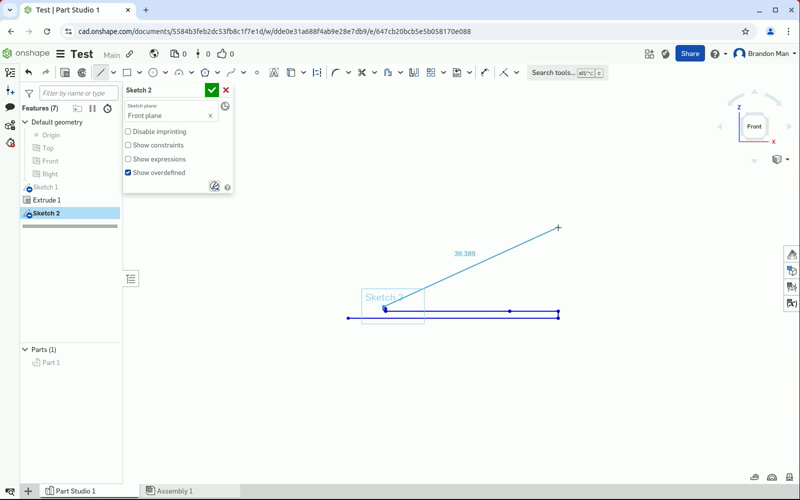
key_up(shift)
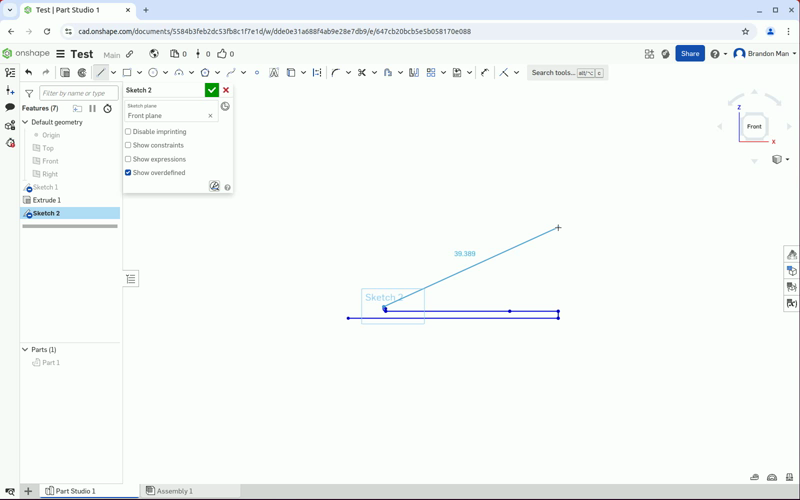
key_down(shift)
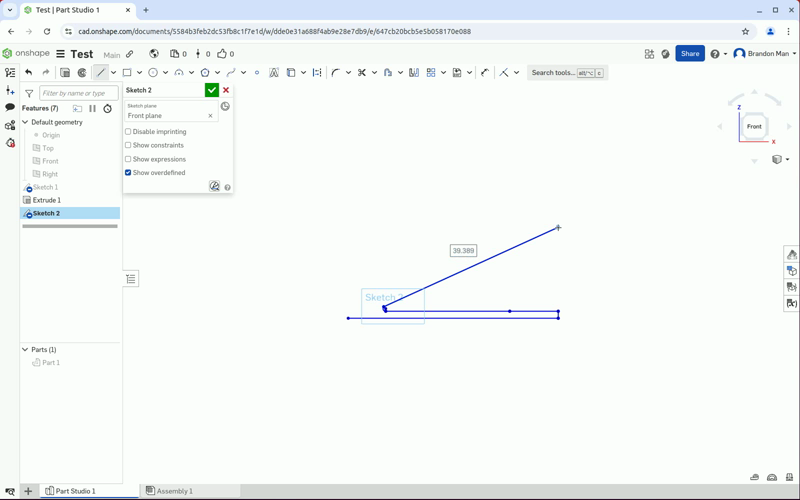
mouse_move(588, 227)
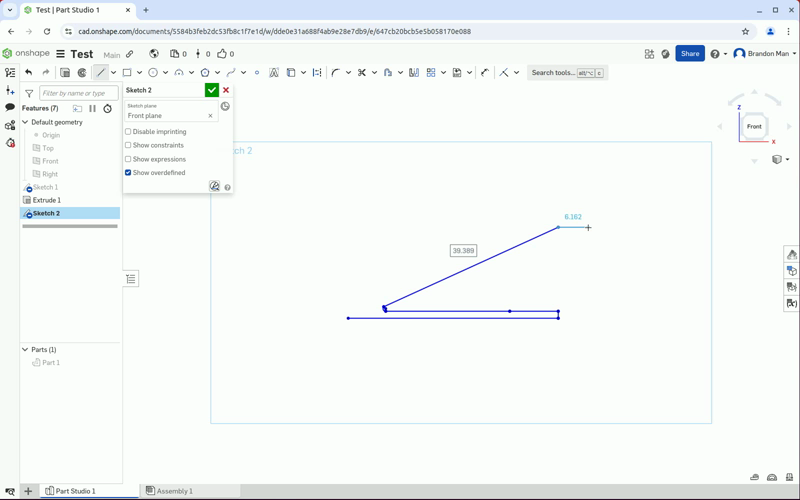
mouse_move(558, 220)
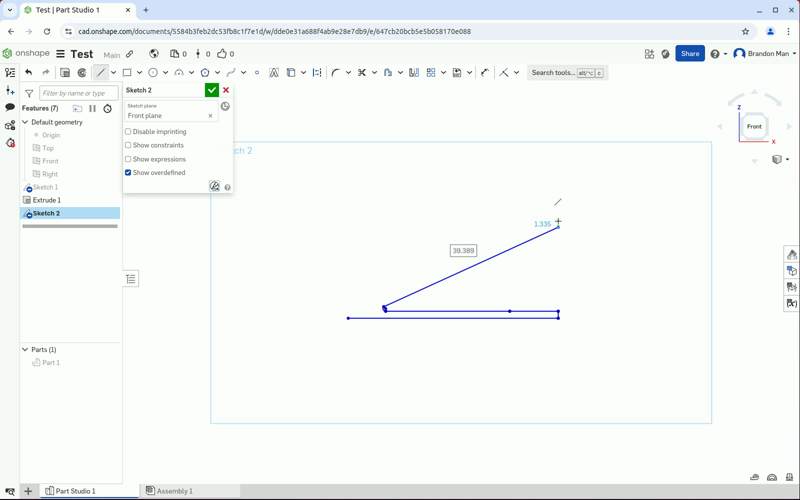
scroll(6)
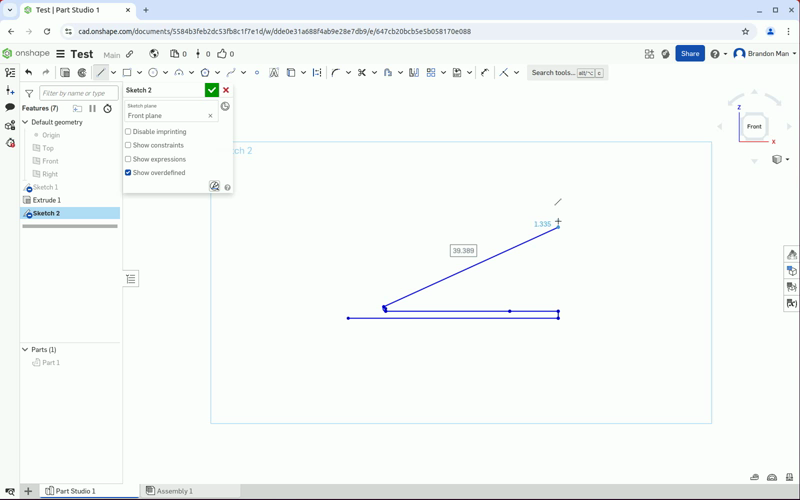
scroll(6)
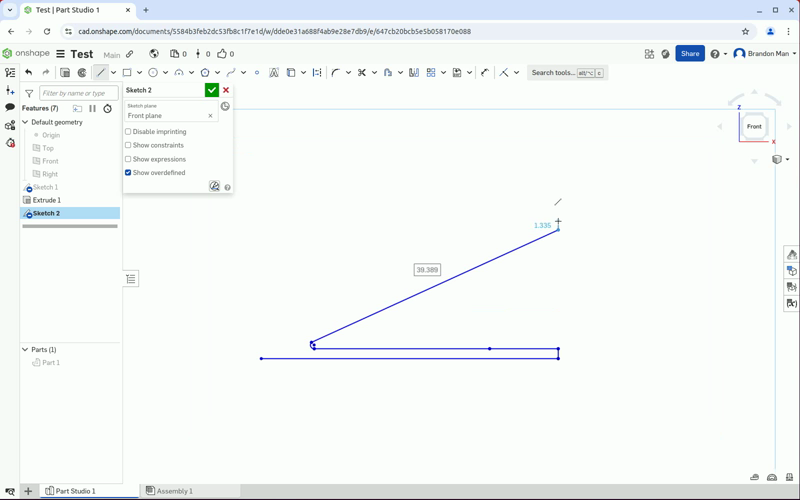
scroll(6)
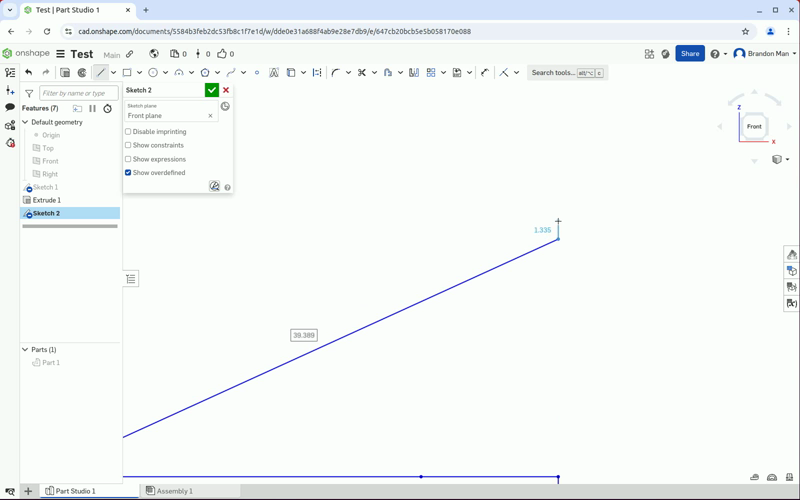
scroll(6)
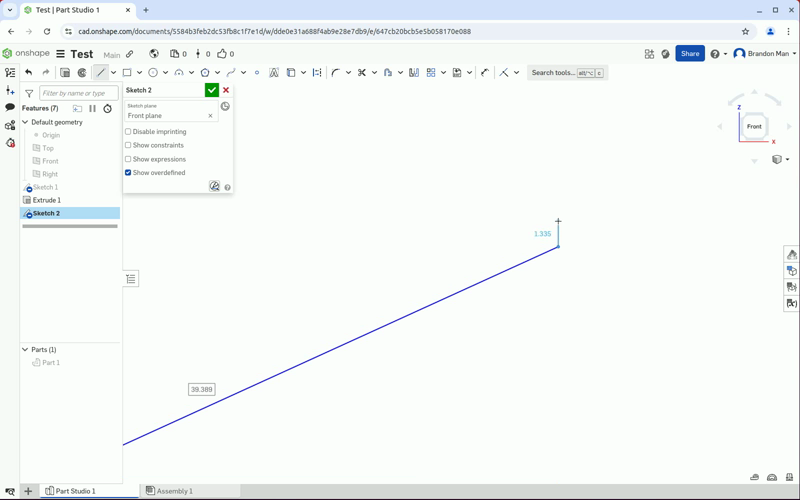
scroll(6)
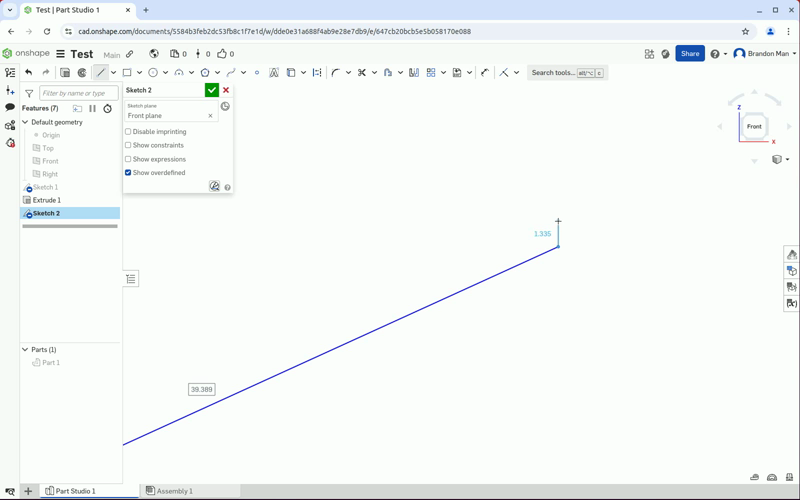
scroll(6)
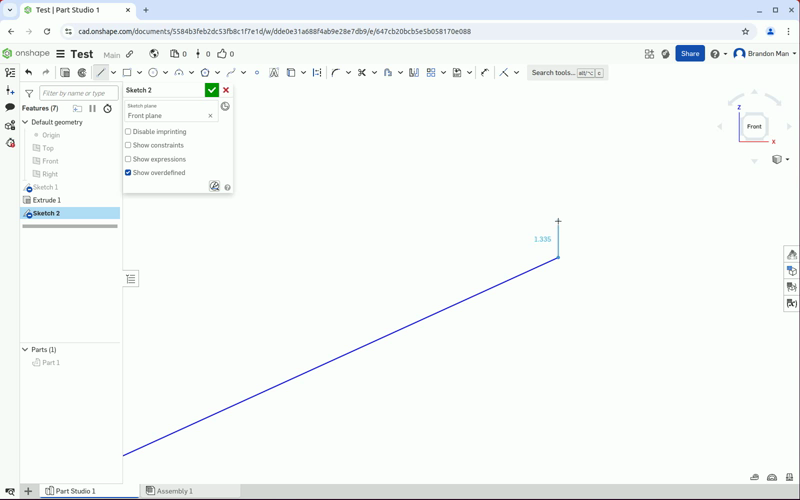
scroll(6)
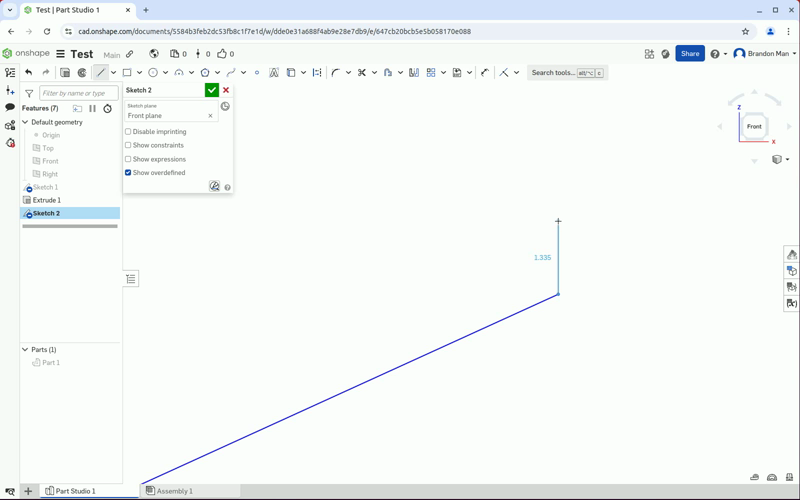
click(558, 220)
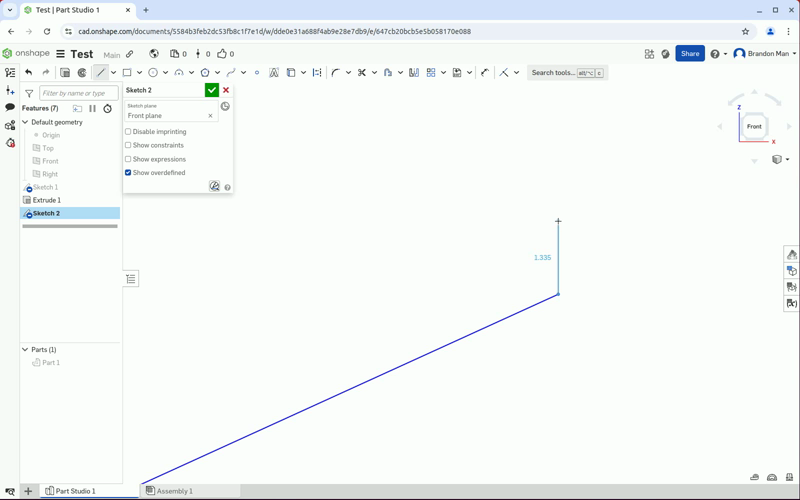
scroll(-6)
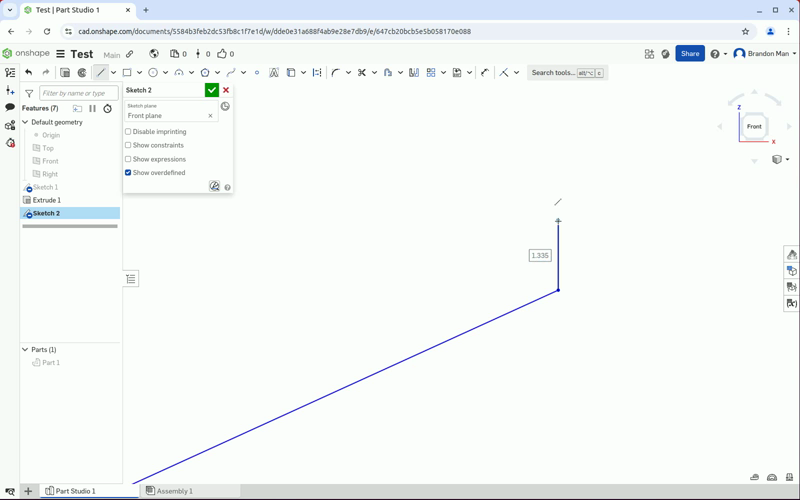
scroll(-6)
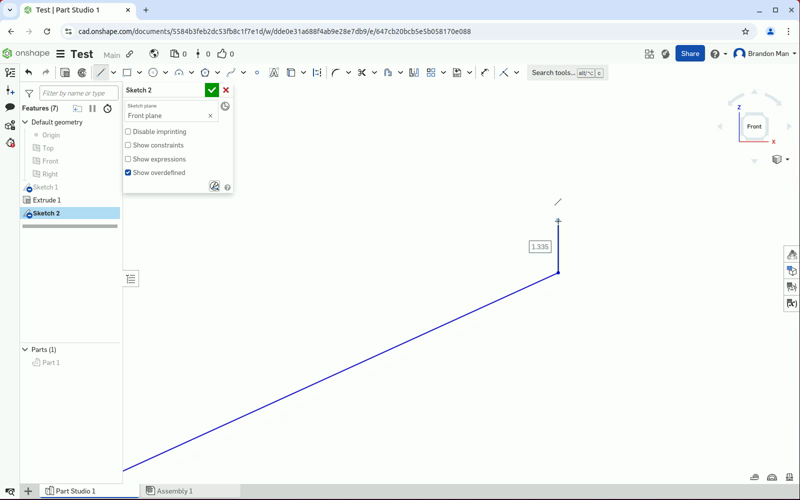
scroll(-6)
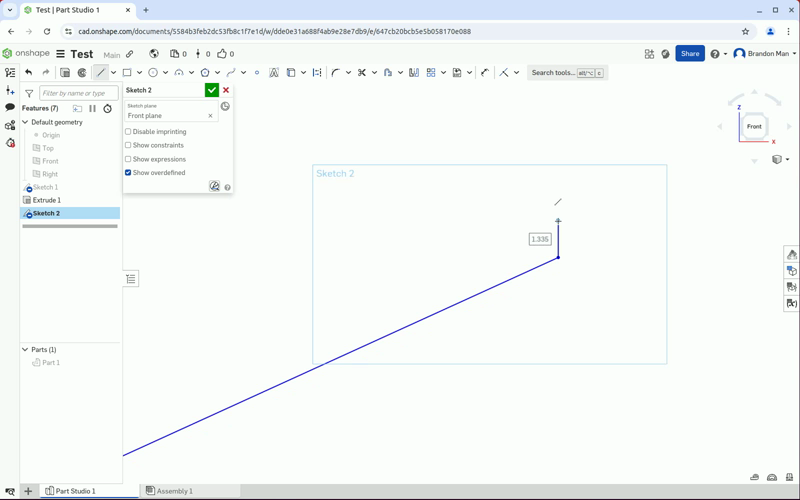
scroll(-6)
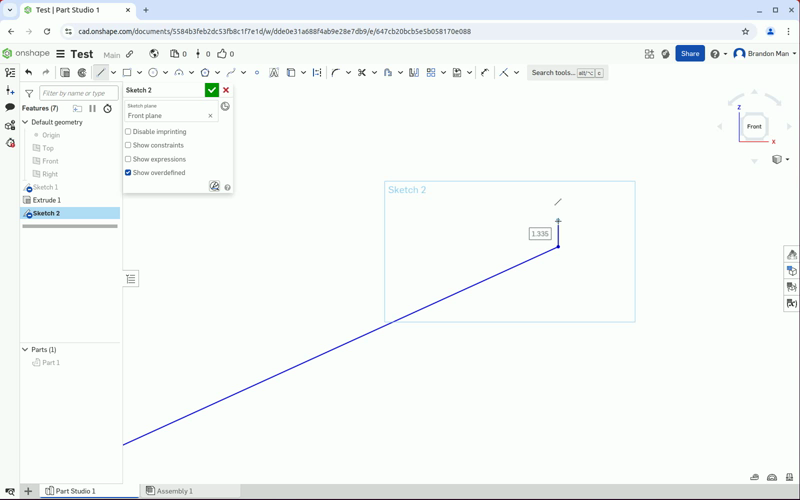
scroll(-6)
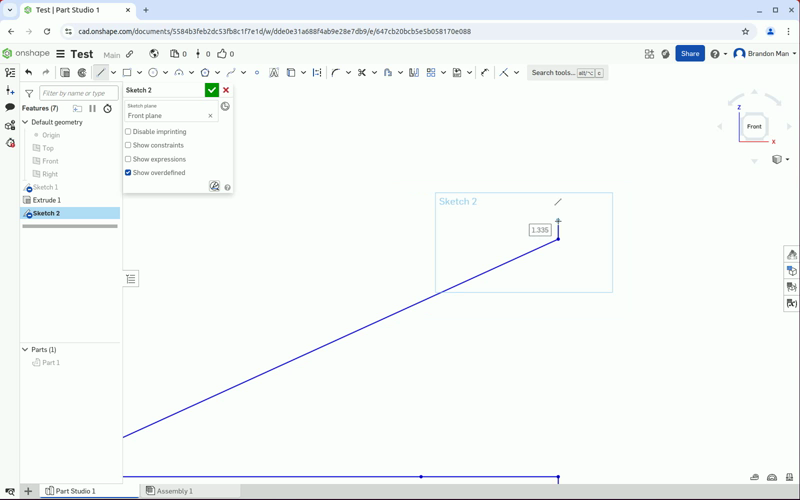
scroll(-6)
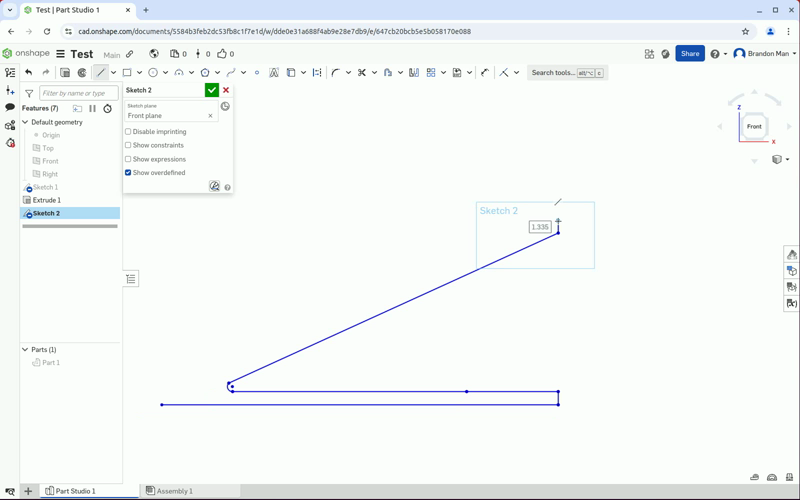
scroll(-6)
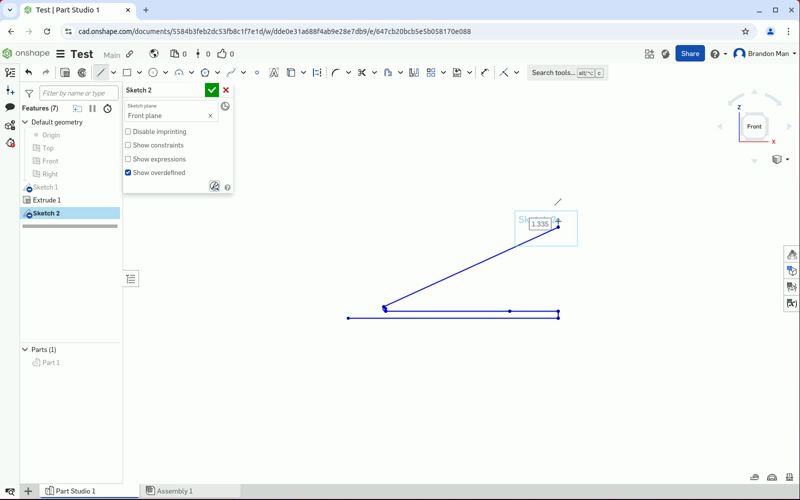
key_up(shift)
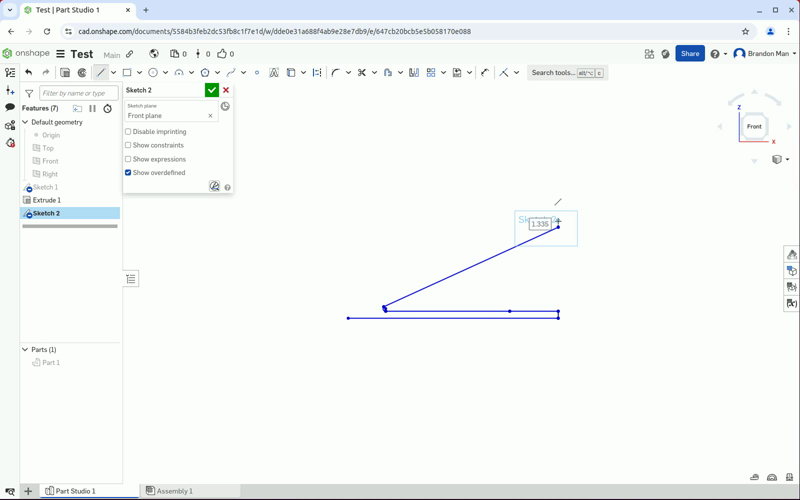
key_down(shift)
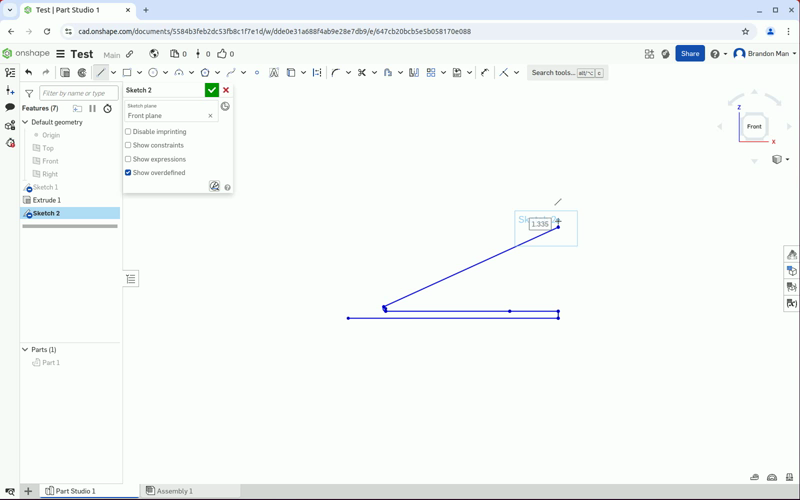
mouse_move(348, 318)
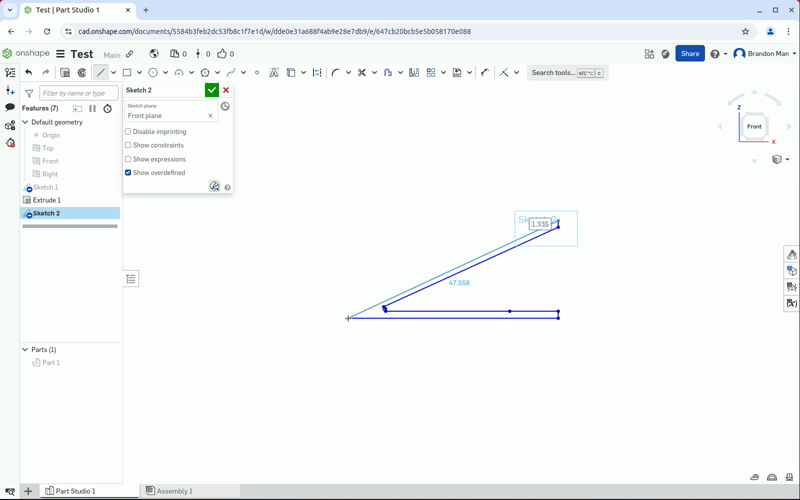
key_up(shift)
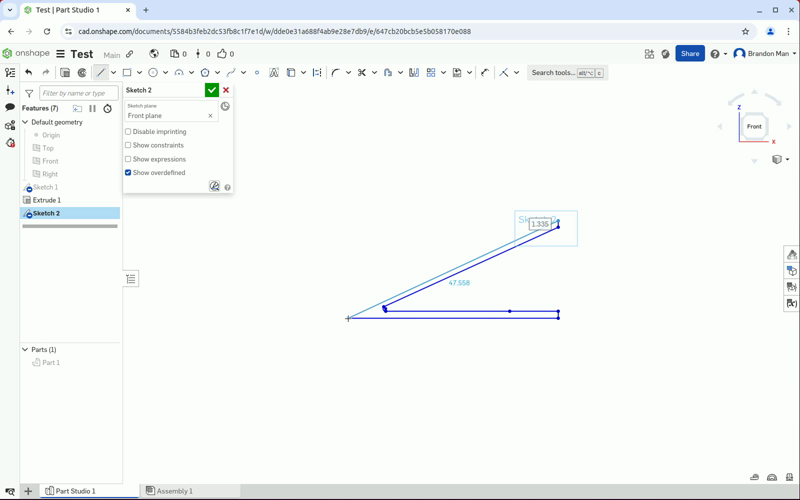
click(348, 318)
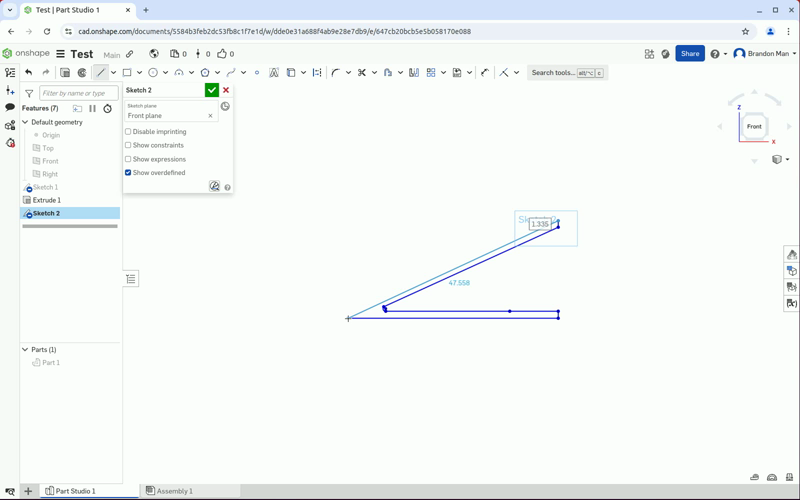
key(esc)
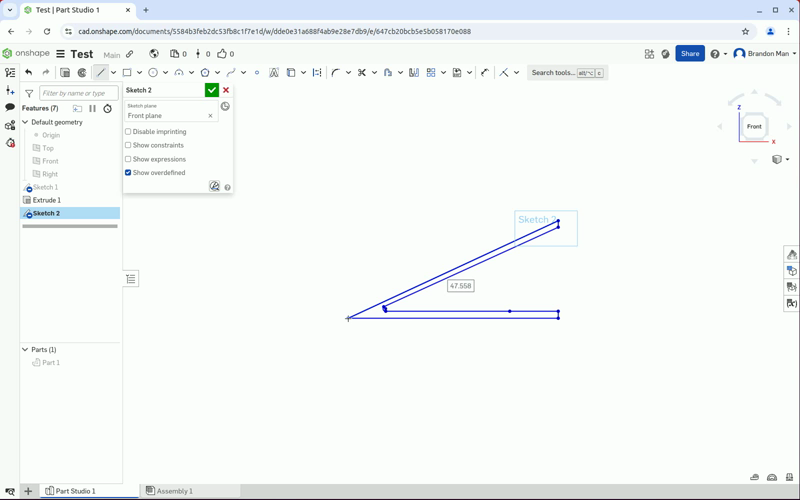
mouse_move(555, 225)
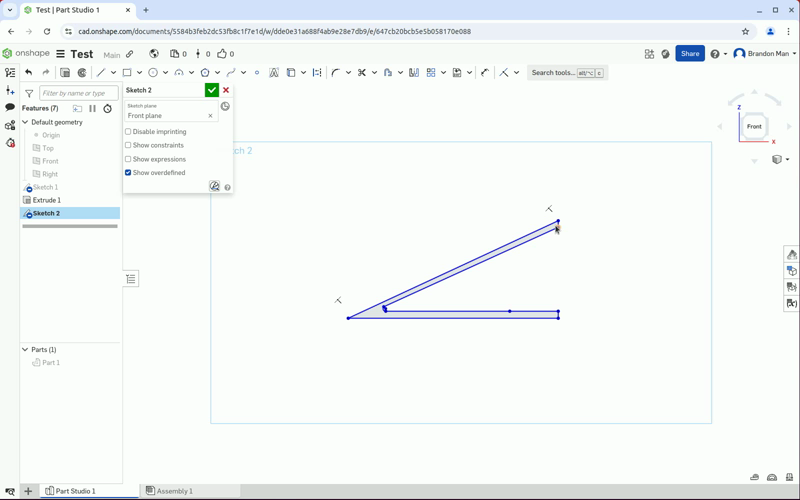
click(555, 225)
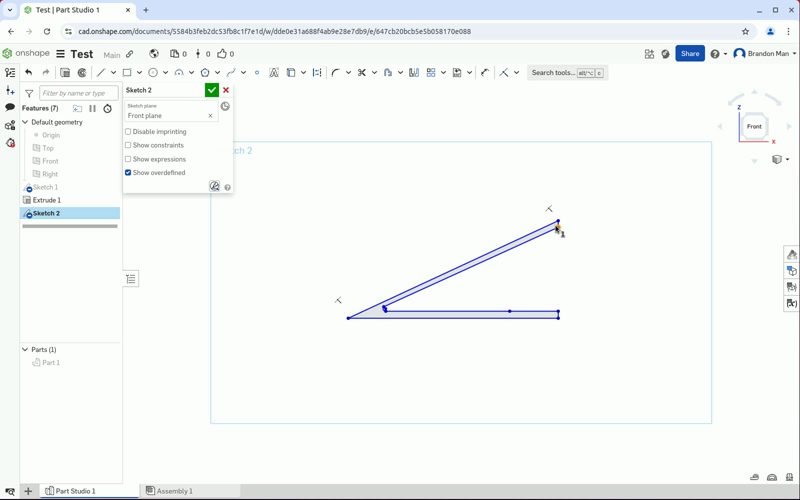
mouse_move(73, 352)
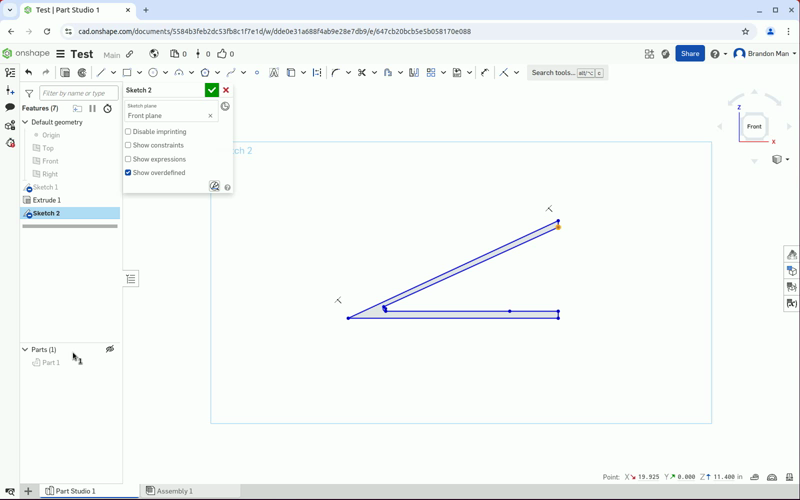
key(shift+y)
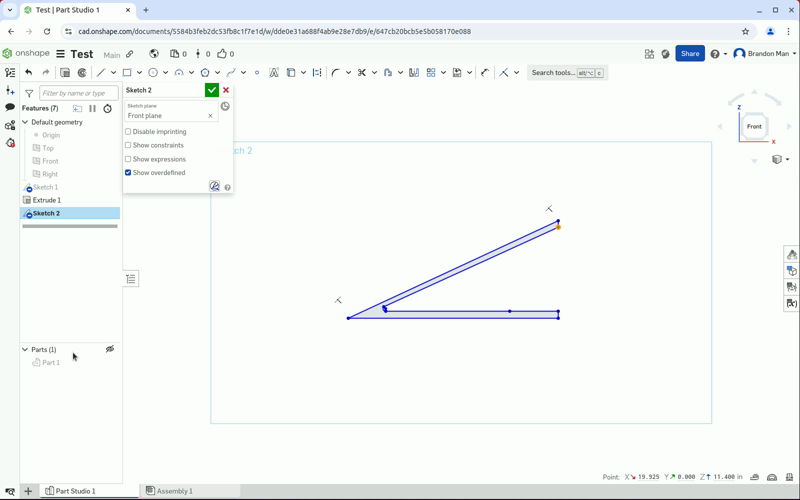
key(shift+e)
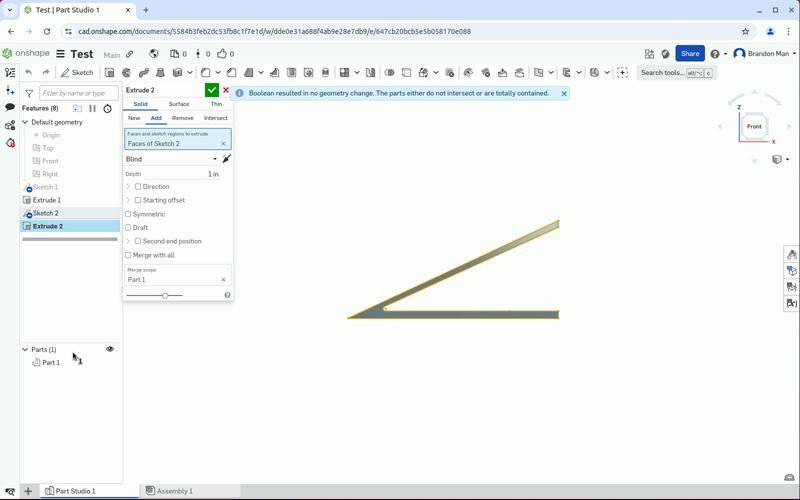
mouse_move(143, 106)
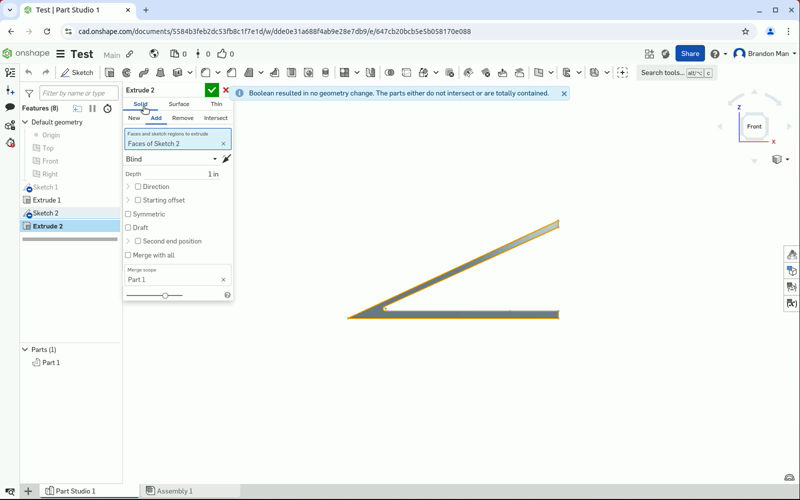
click(143, 106)
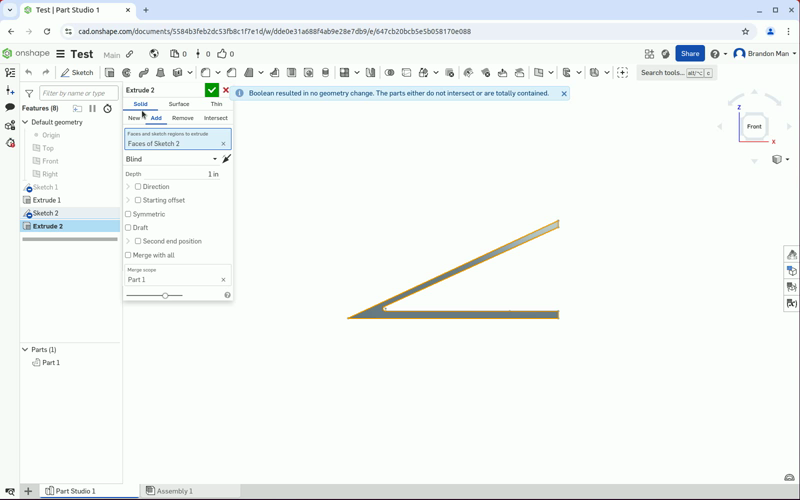
mouse_move(137, 120)
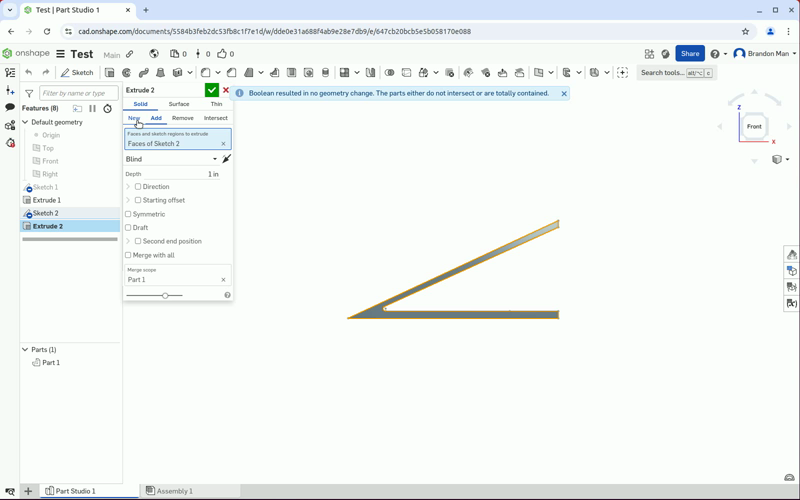
click(137, 120)
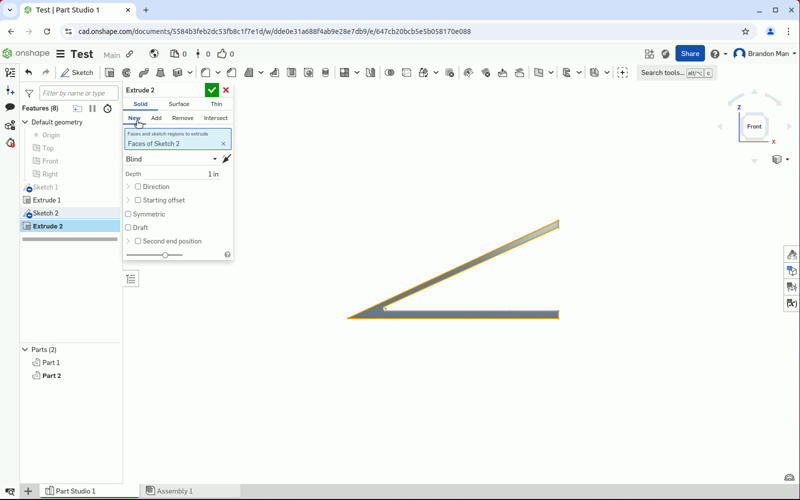
key(tab, 4)
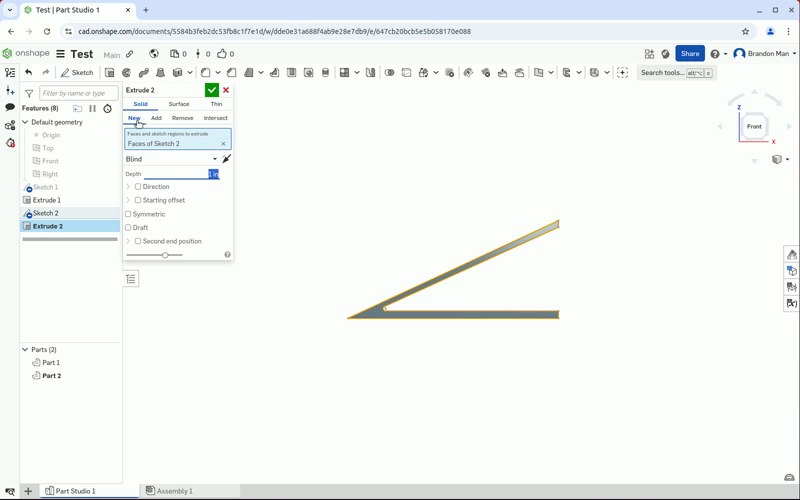
text(6.499)
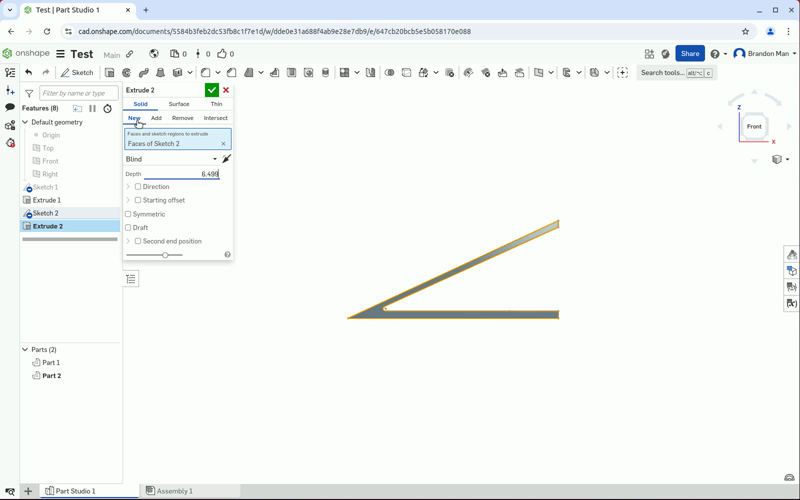
key(enter)
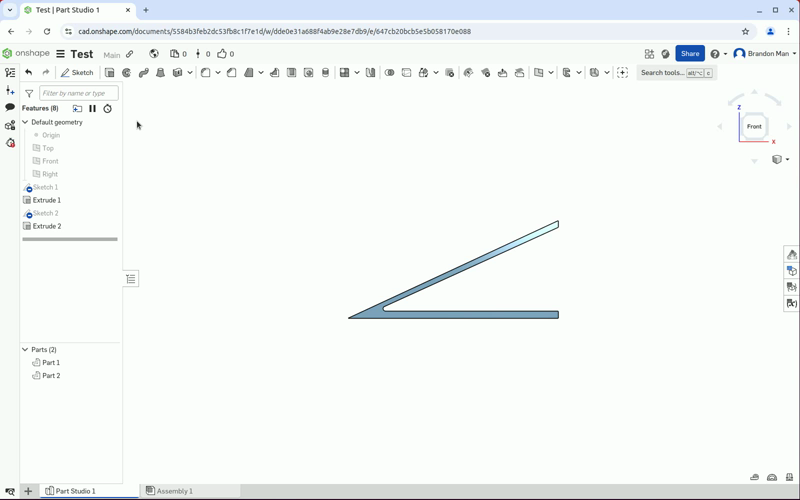
key(shift+h)
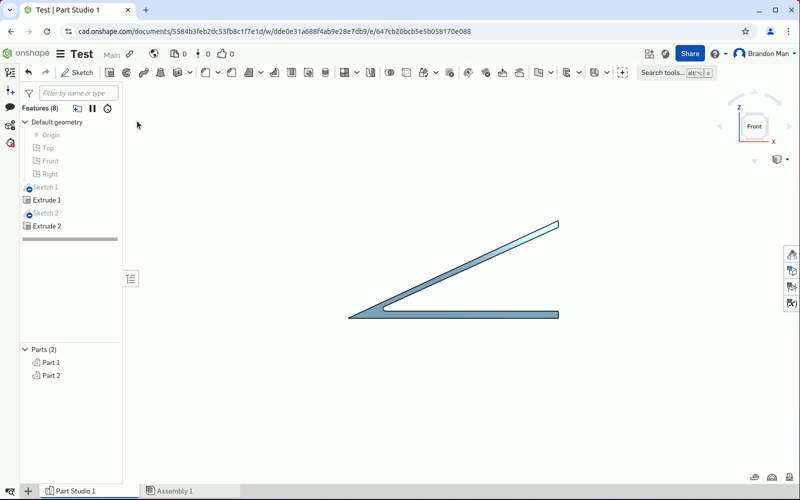
key(shift+h)
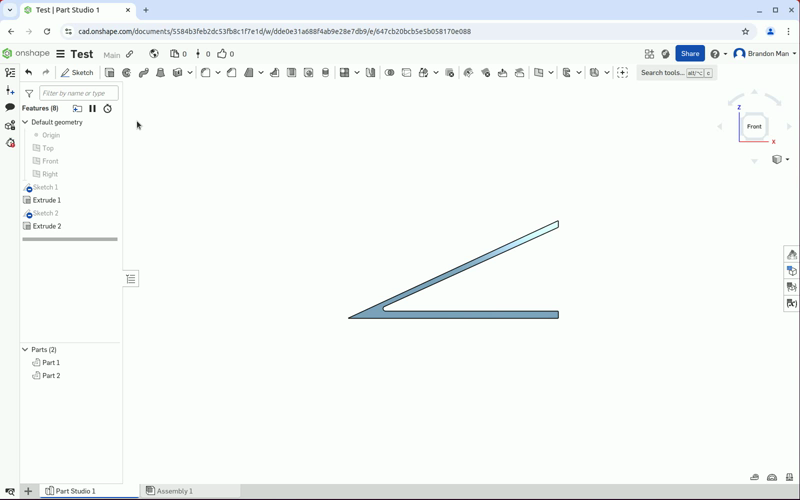
mouse_move(73, 189)
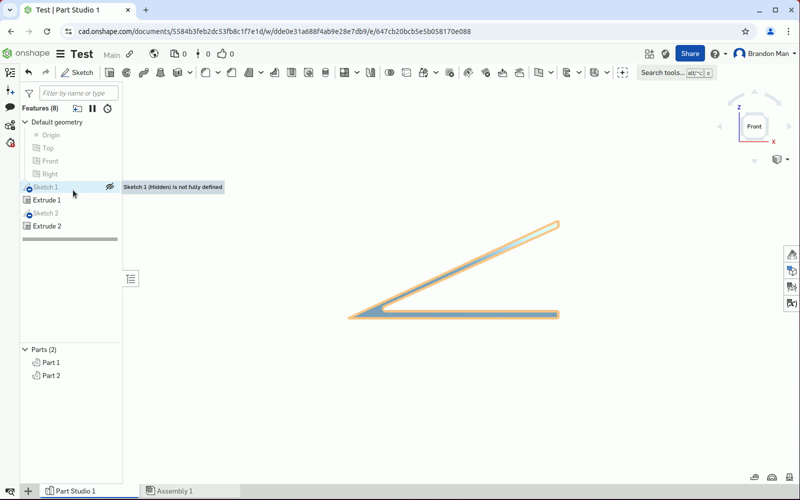
click(73, 189)
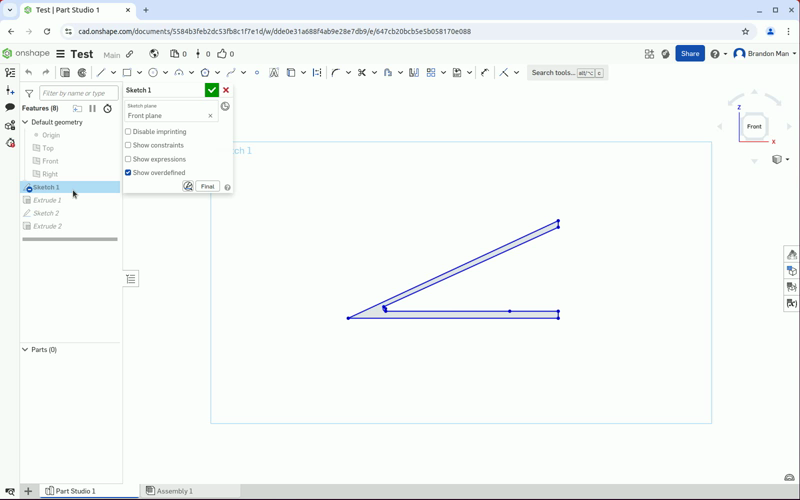
mouse_move(229, 92)
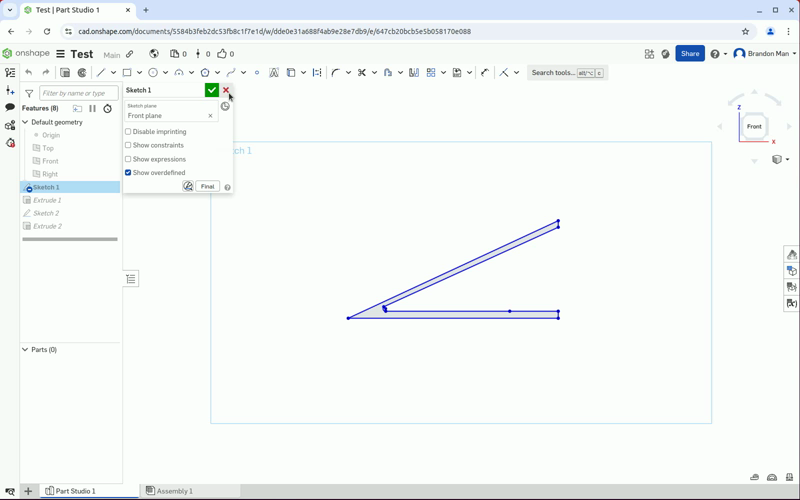
click(229, 92)
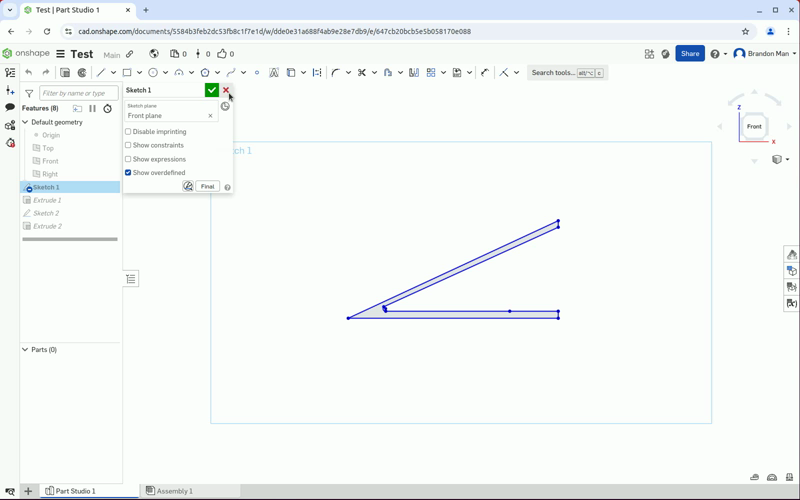
key(shift+s)
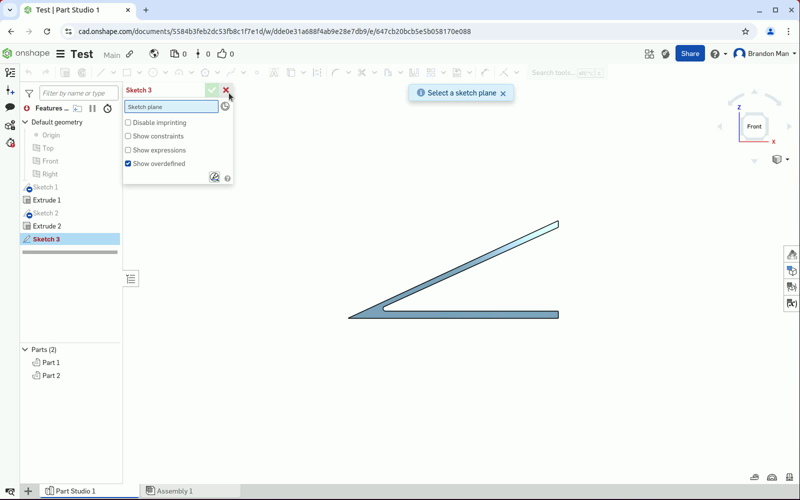
mouse_move(73, 163)
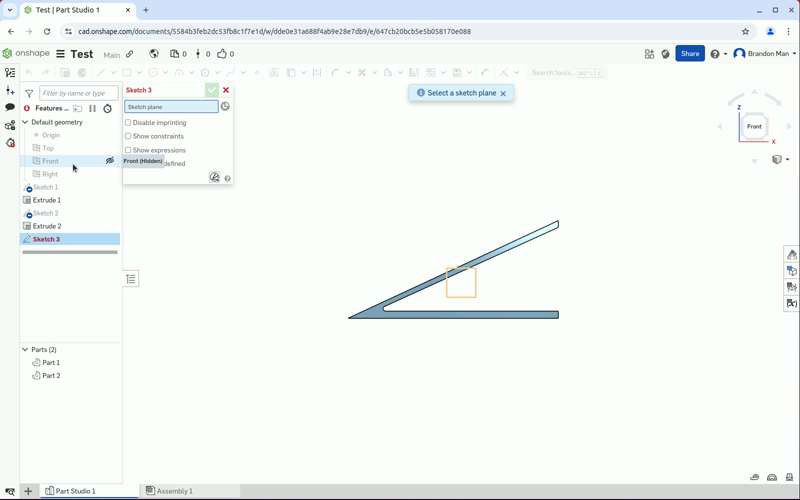
click(73, 163)
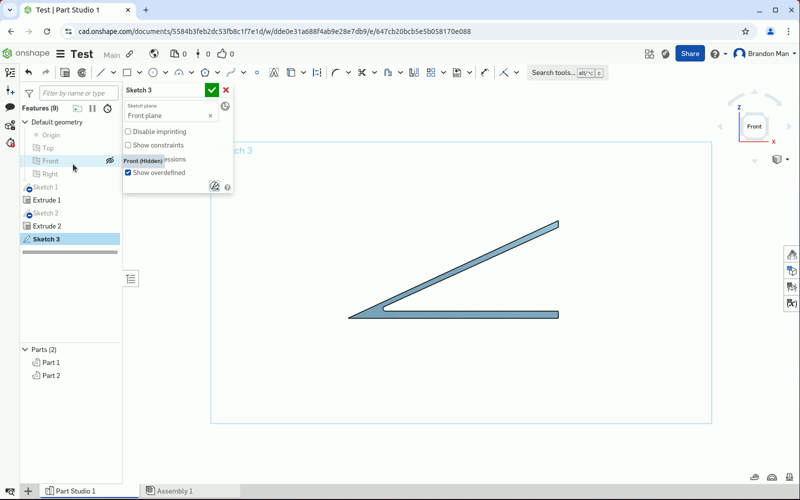
mouse_move(73, 352)
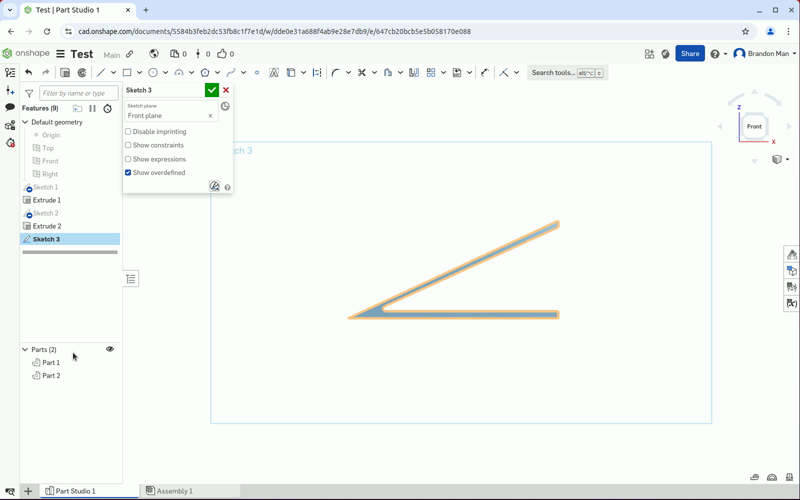
key(y)
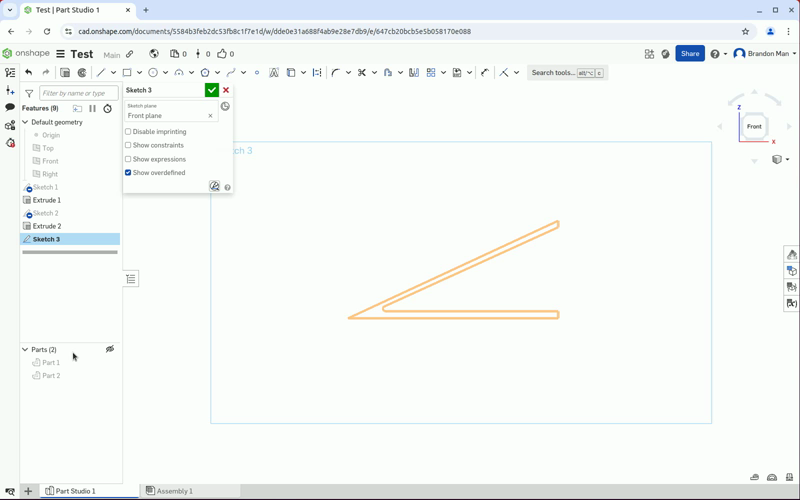
key(l)
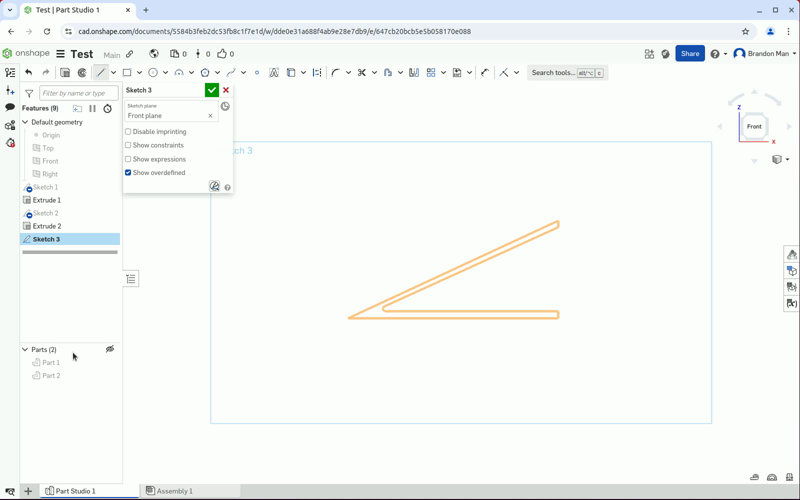
key_down(shift)
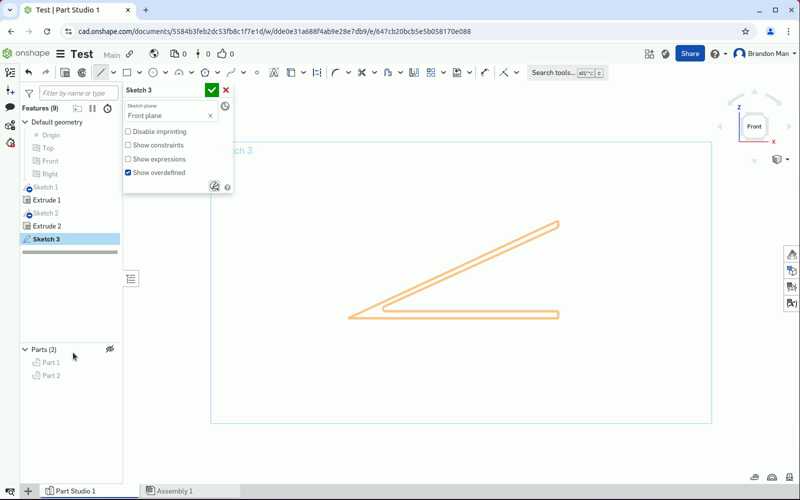
mouse_move(383, 311)
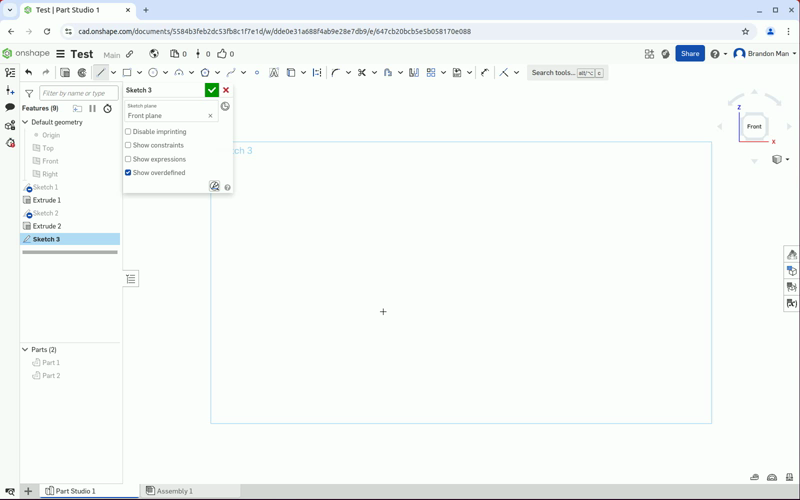
click(383, 311)
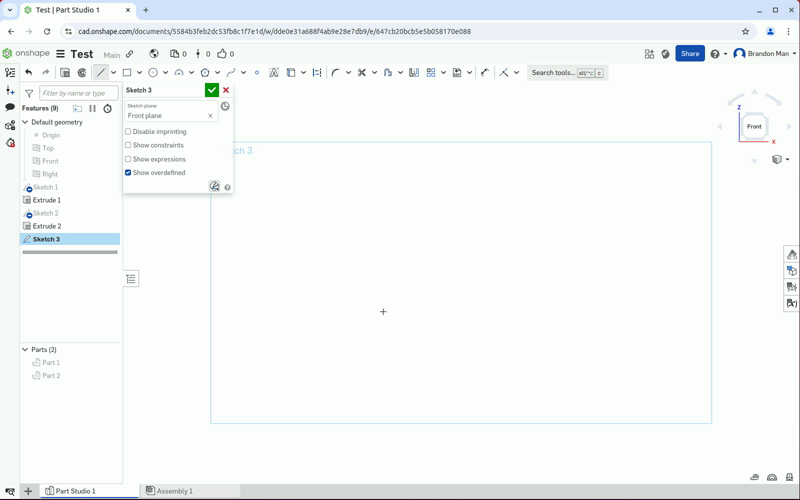
key_up(shift)
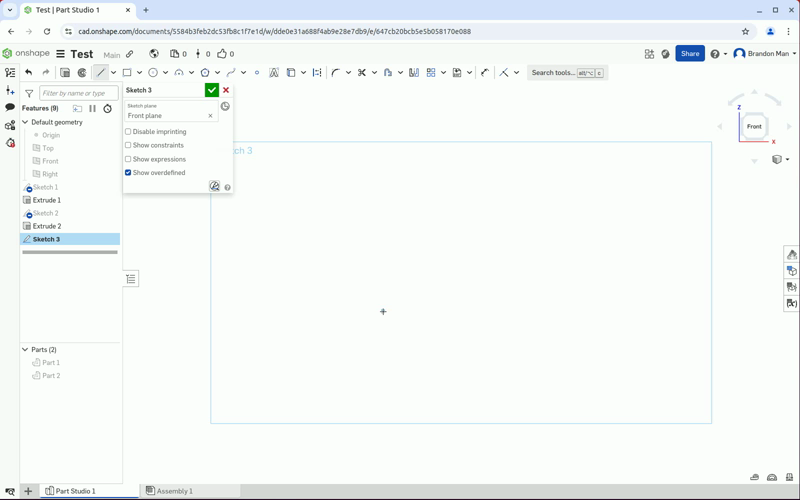
key_down(shift)
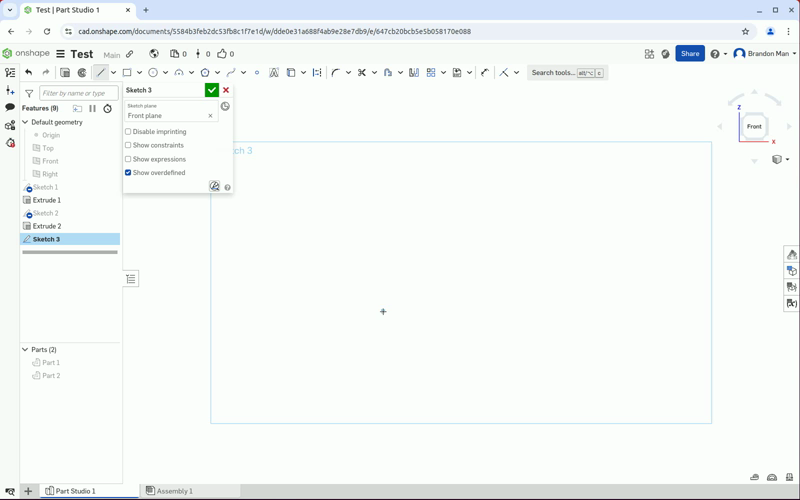
mouse_move(509, 311)
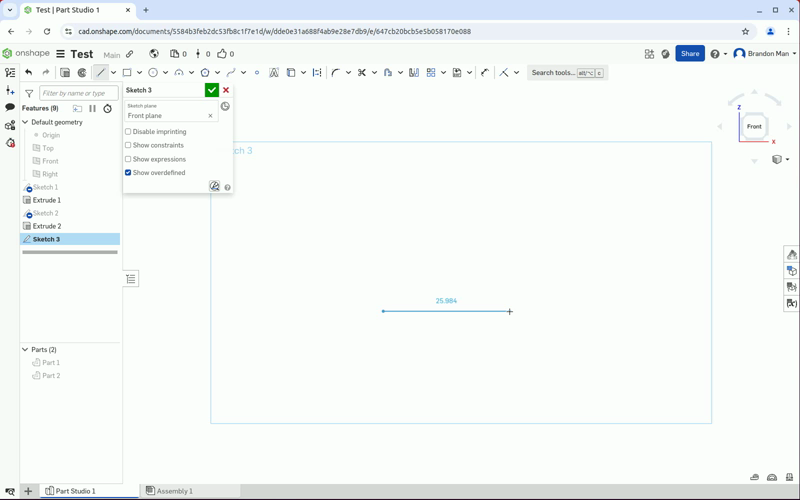
click(509, 311)
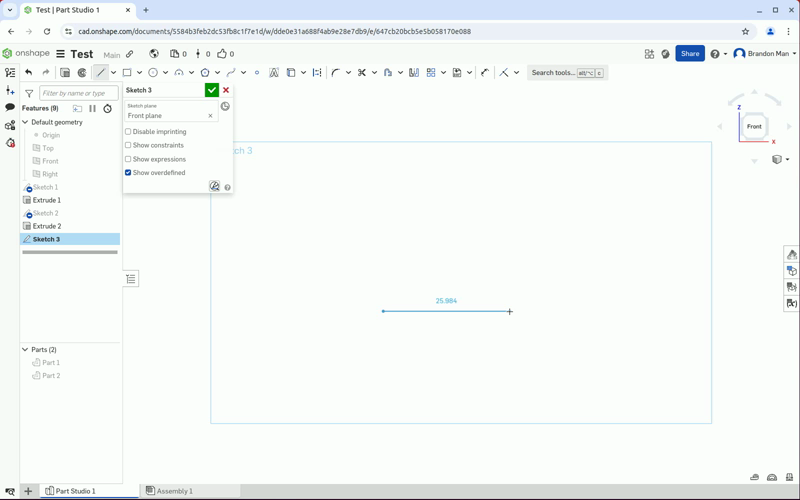
key_up(shift)
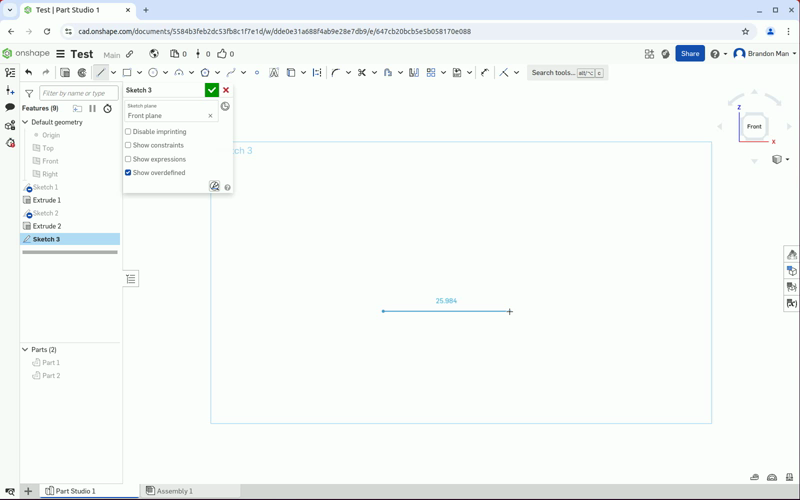
key_down(shift)
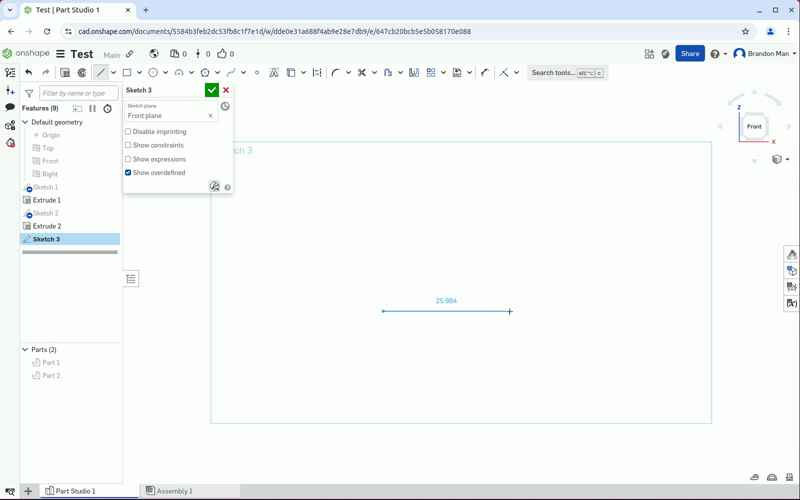
mouse_move(557, 226)
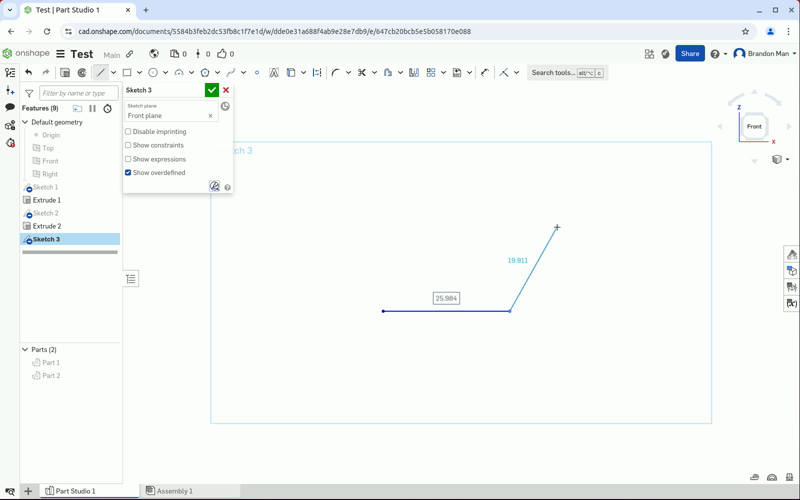
click(557, 226)
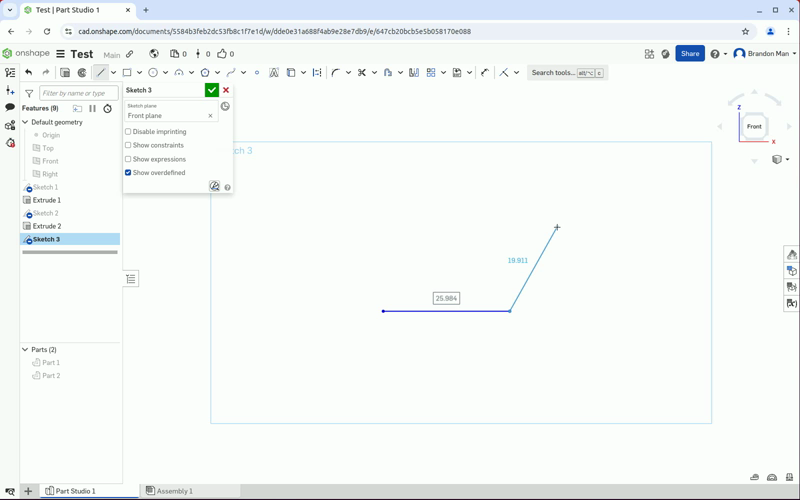
key_up(shift)
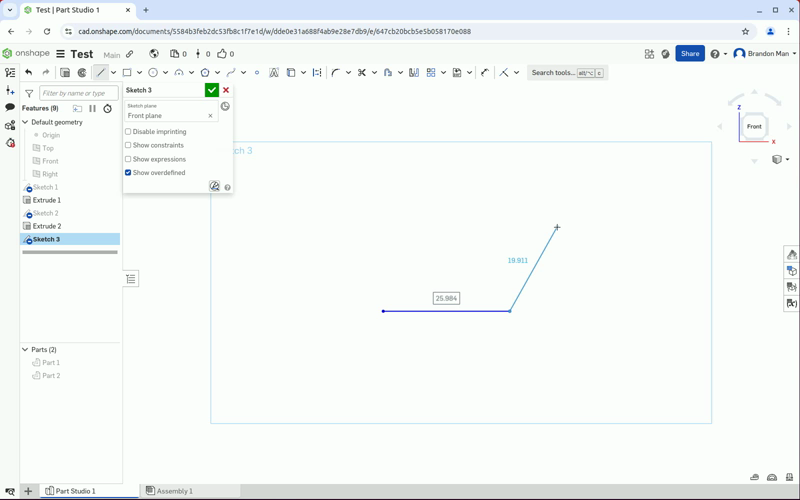
key_down(shift)
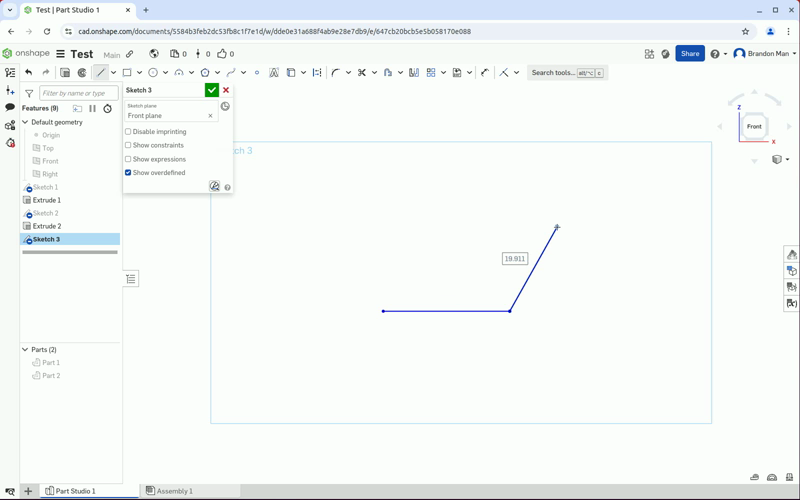
mouse_move(383, 307)
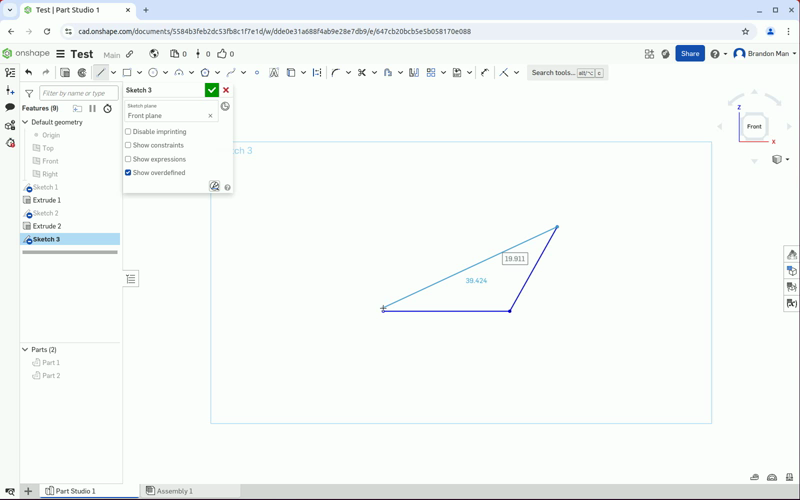
scroll(6)
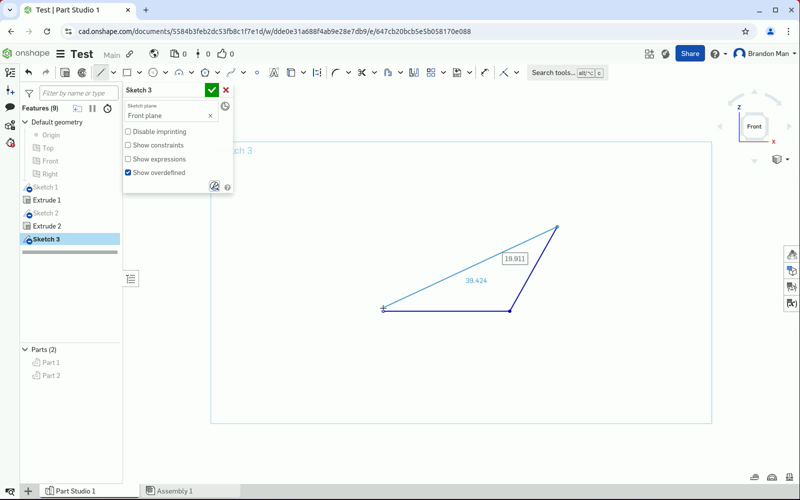
scroll(6)
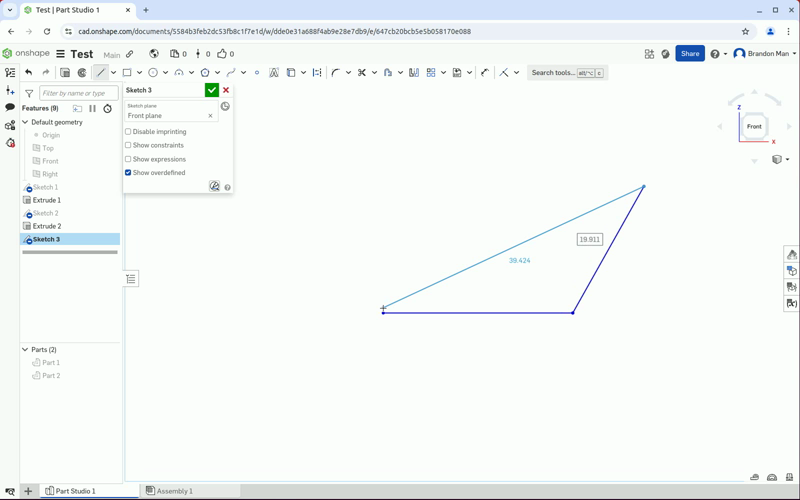
scroll(6)
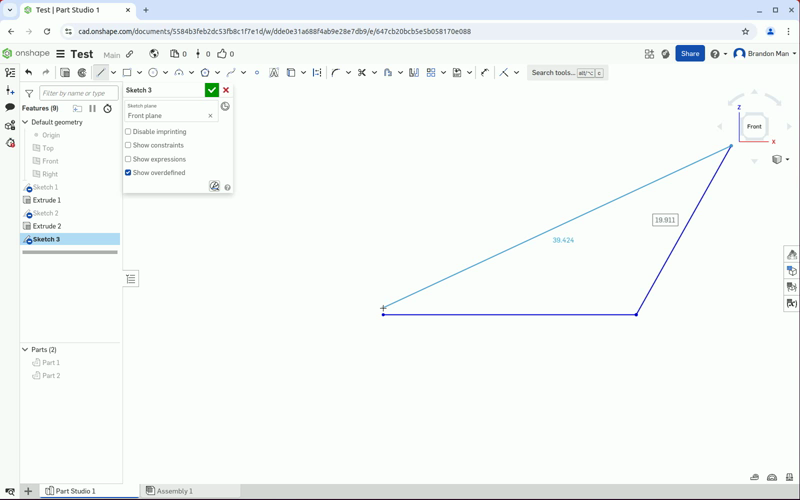
scroll(6)
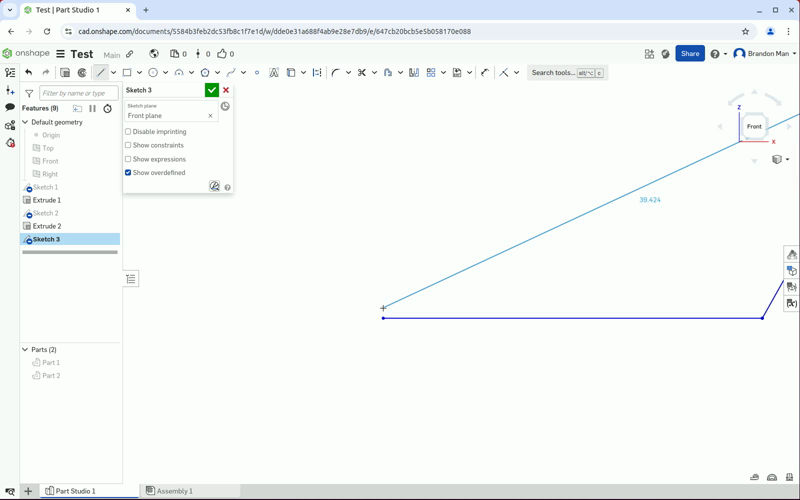
scroll(6)
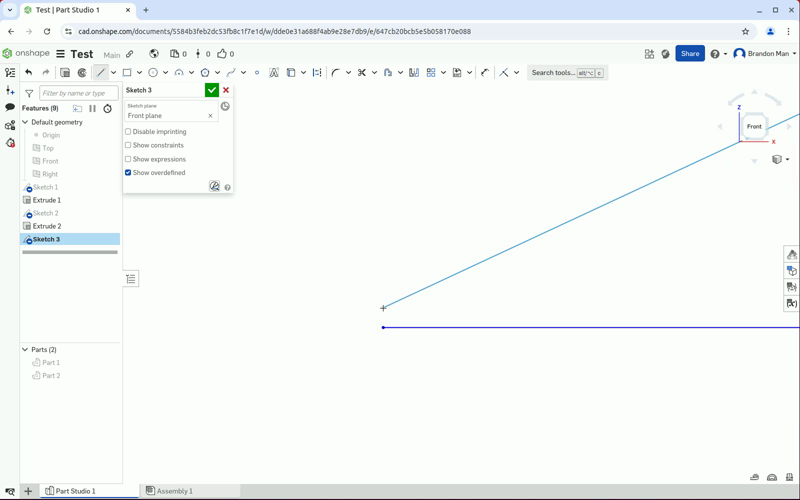
scroll(6)
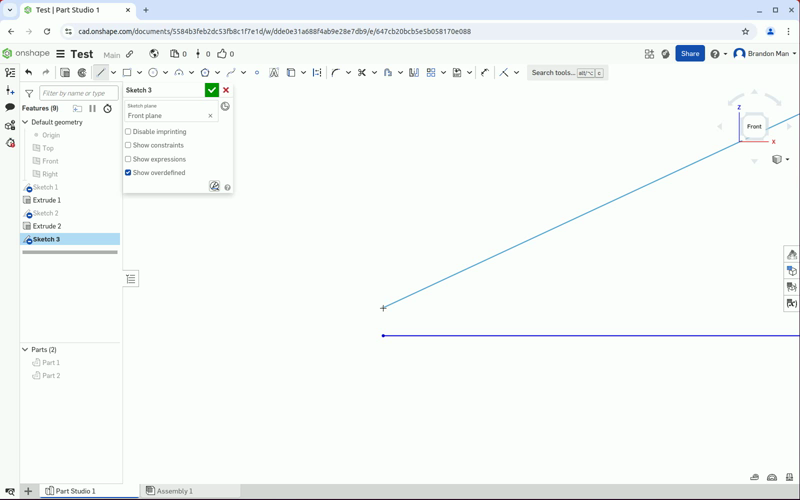
scroll(6)
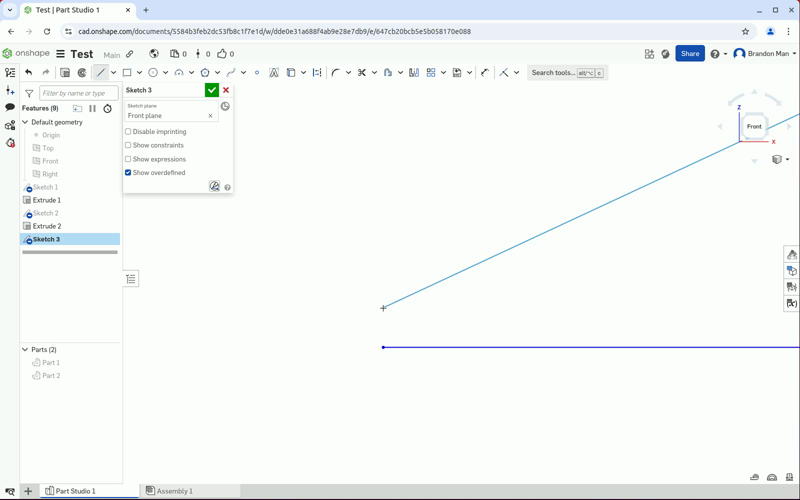
click(383, 307)
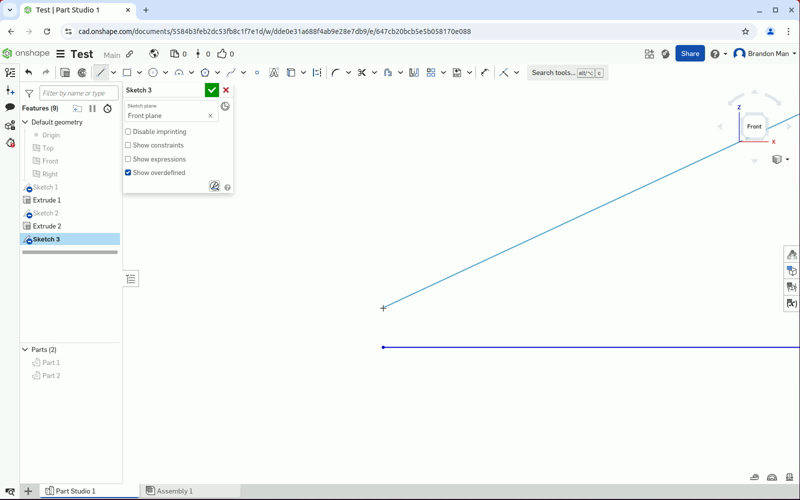
scroll(-6)
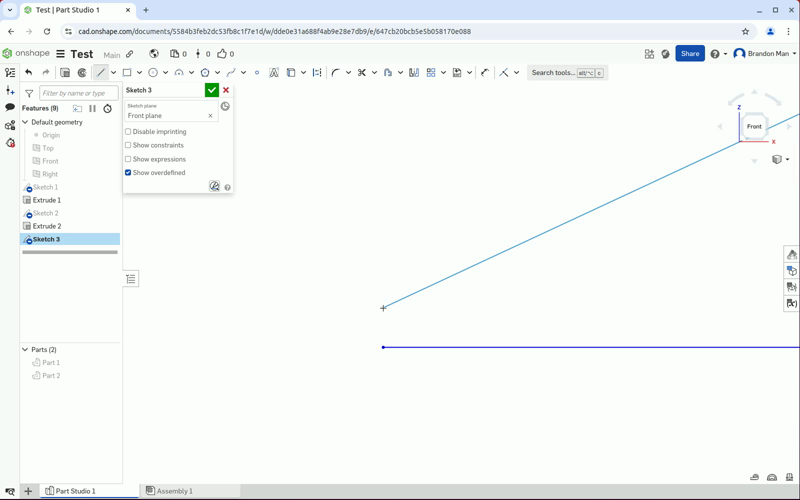
scroll(-6)
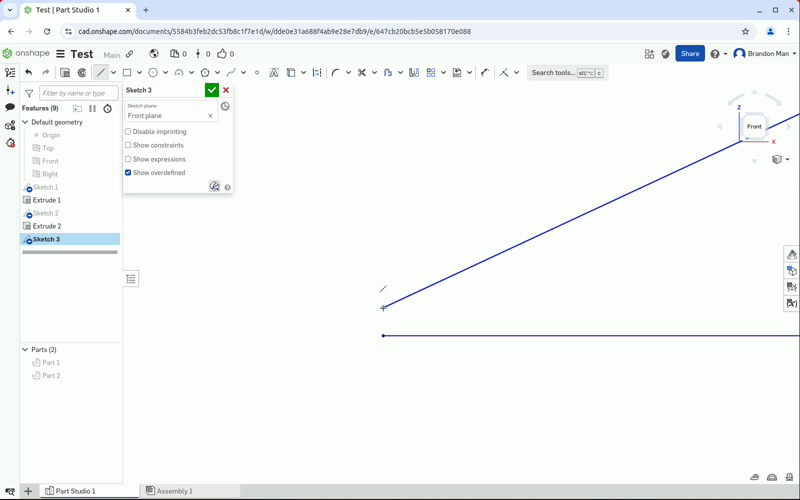
scroll(-6)
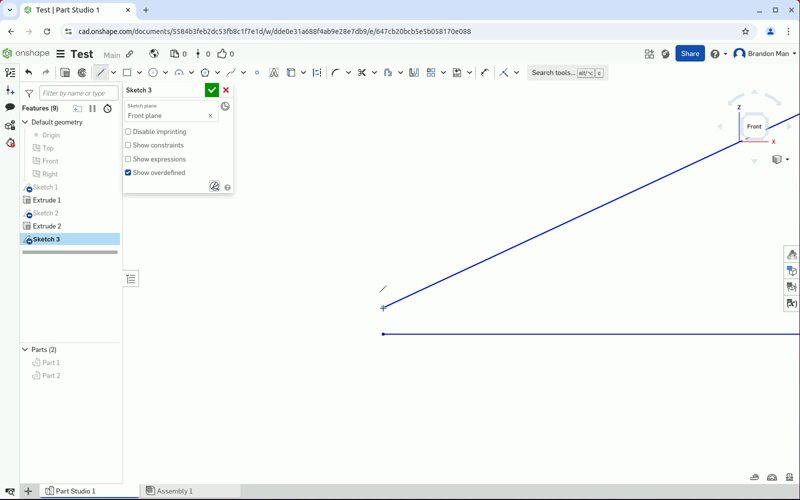
scroll(-6)
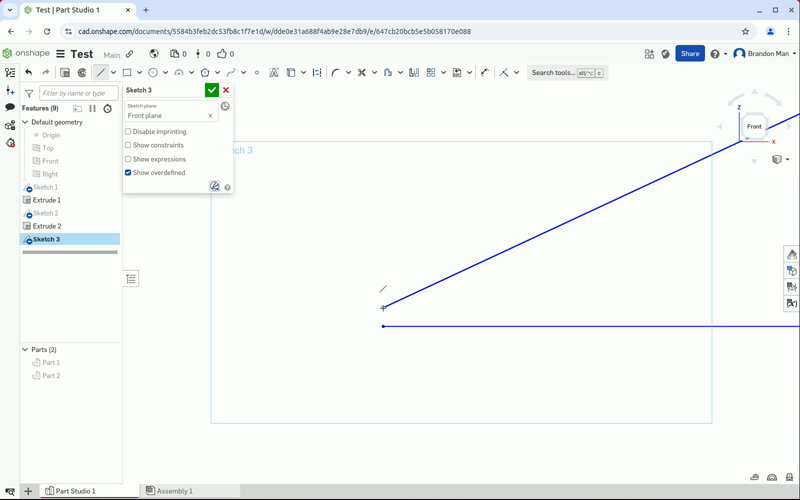
scroll(-6)
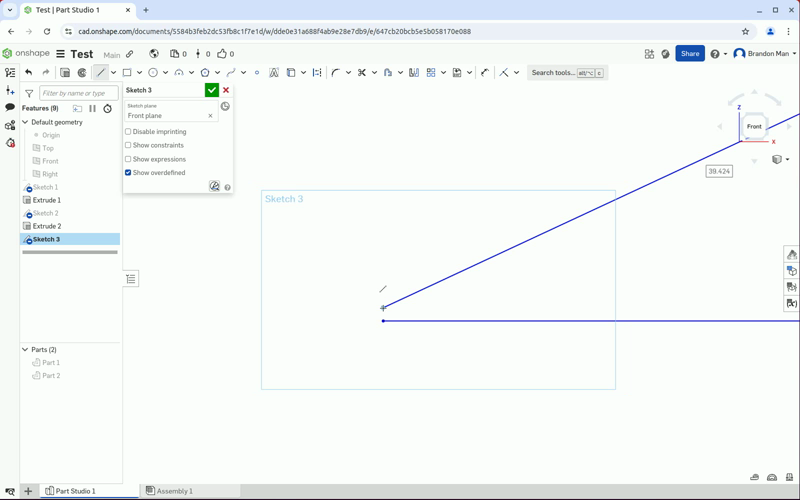
scroll(-6)
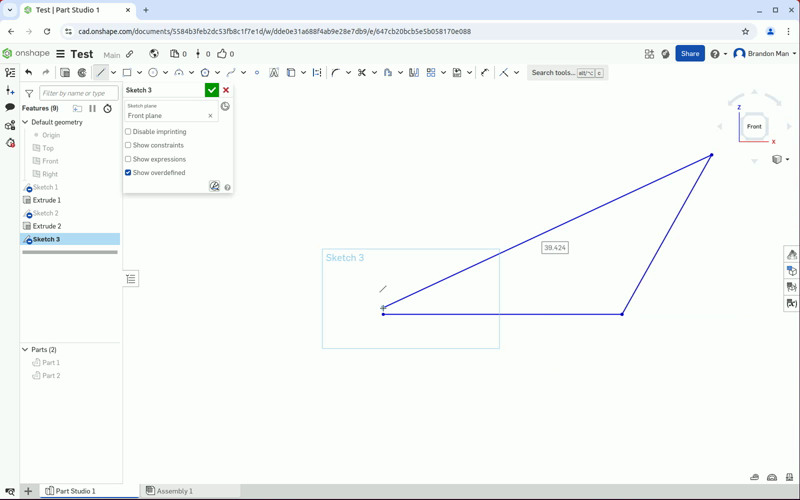
scroll(-6)
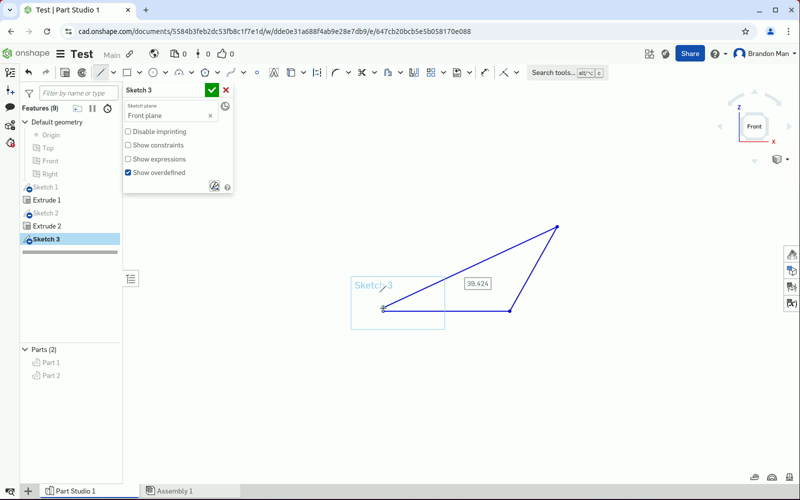
key_up(shift)
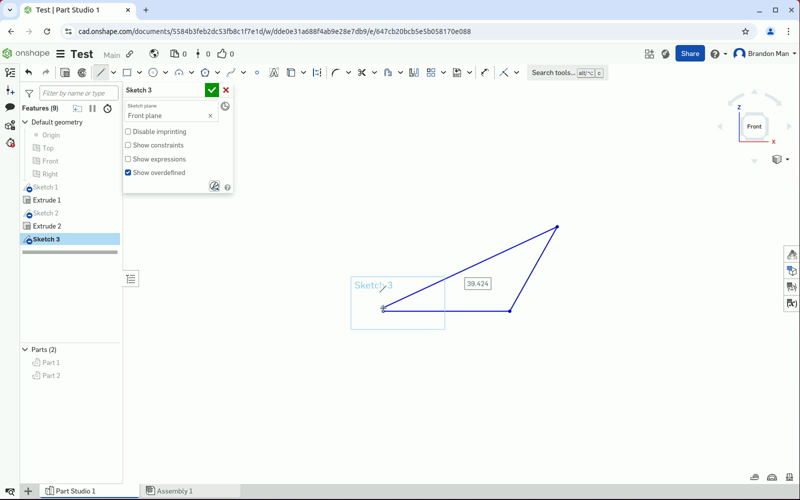
key(esc)
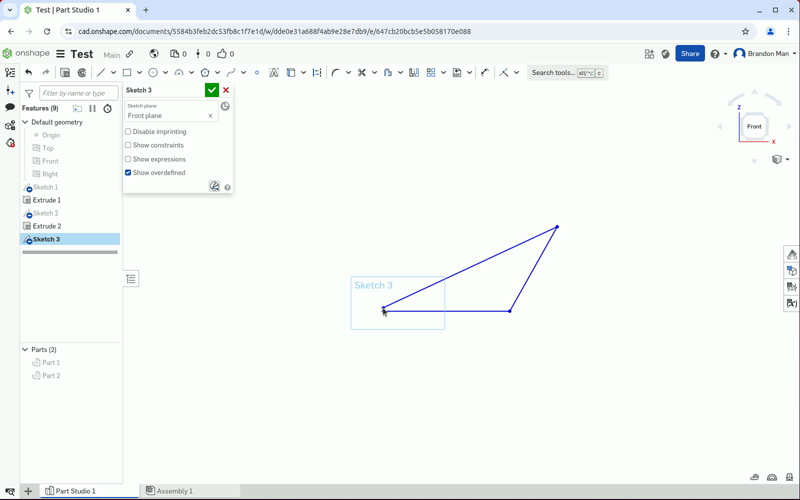
key(a)
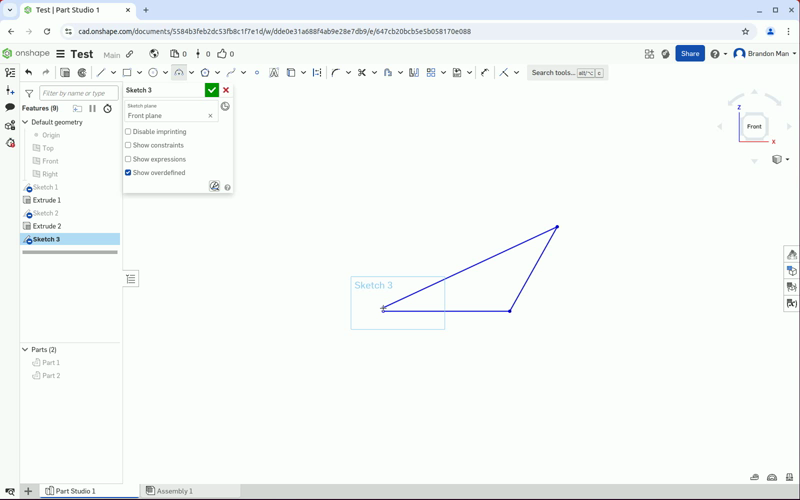
mouse_move(383, 307)
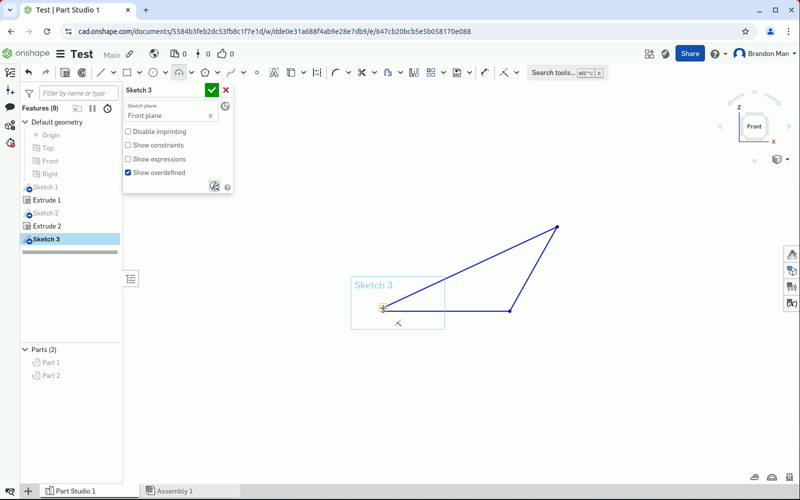
scroll(6)
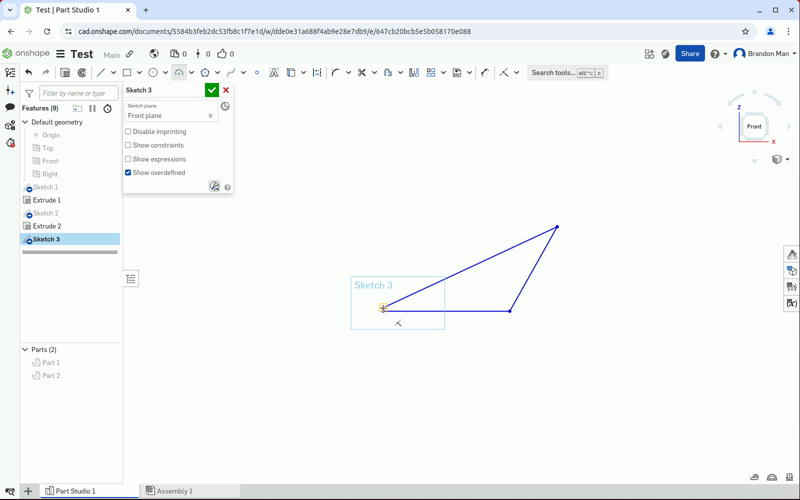
scroll(6)
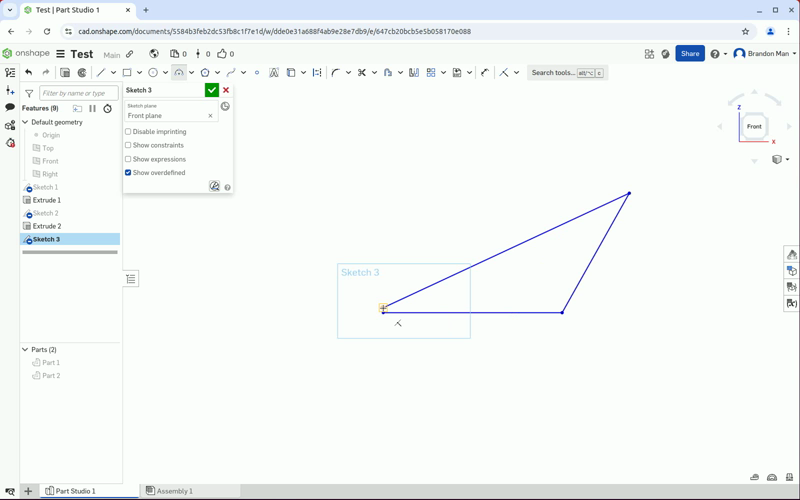
scroll(6)
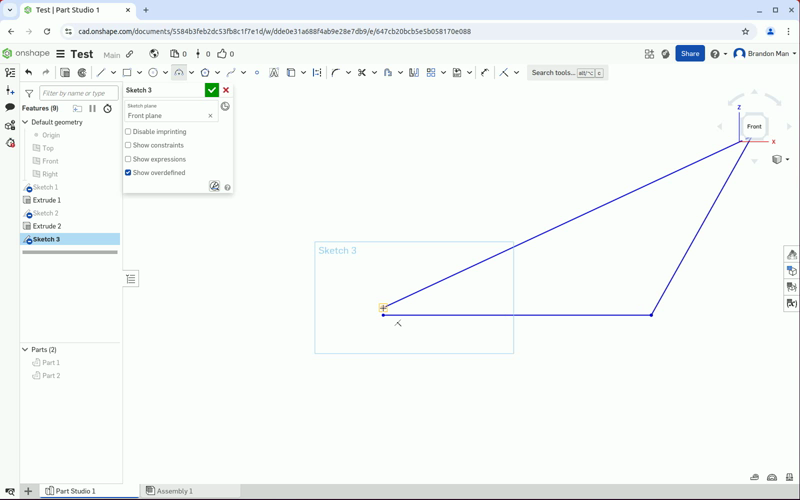
scroll(6)
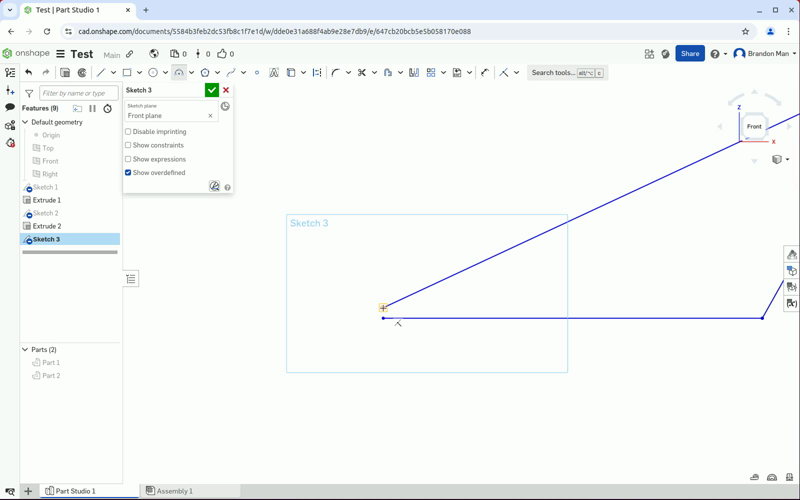
scroll(6)
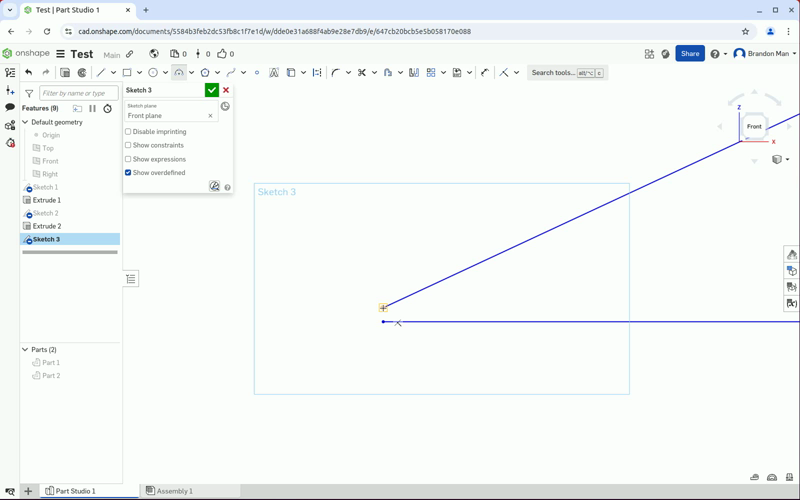
scroll(6)
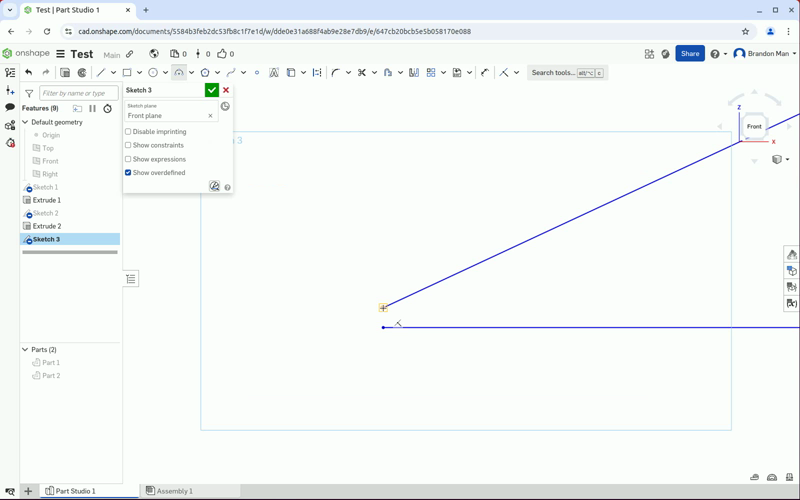
scroll(6)
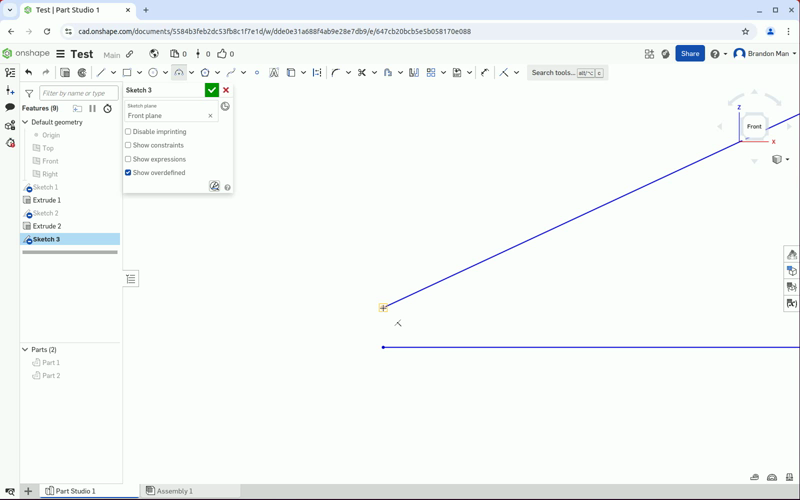
click(383, 307)
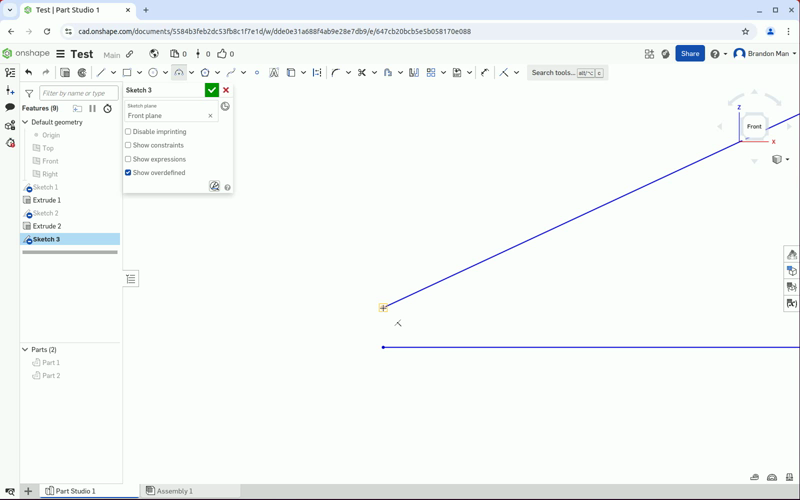
scroll(-6)
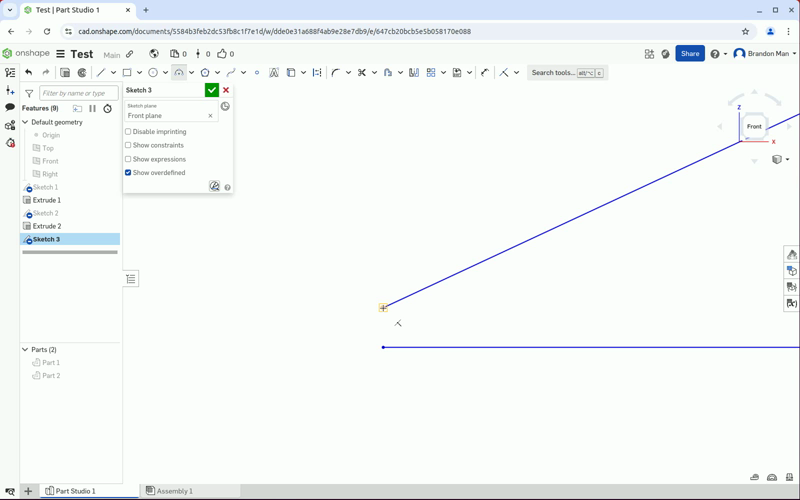
scroll(-6)
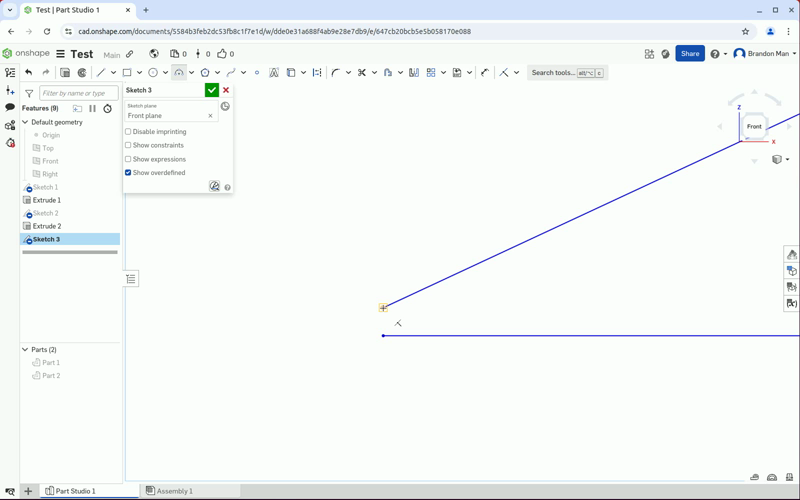
scroll(-6)
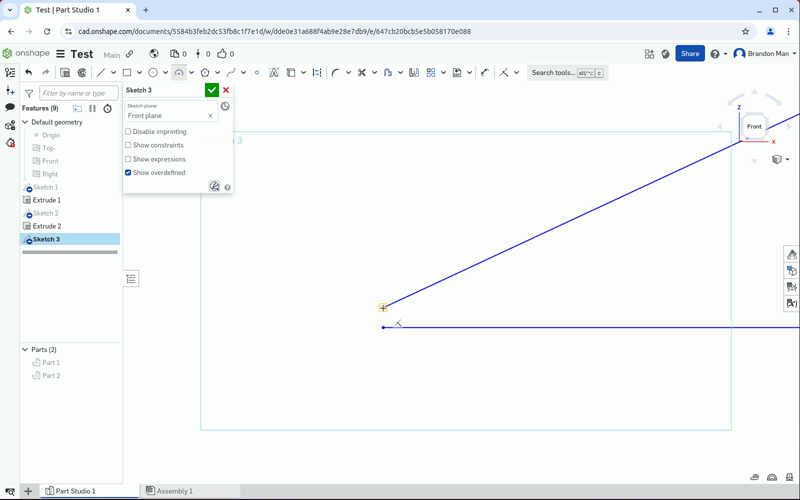
scroll(-6)
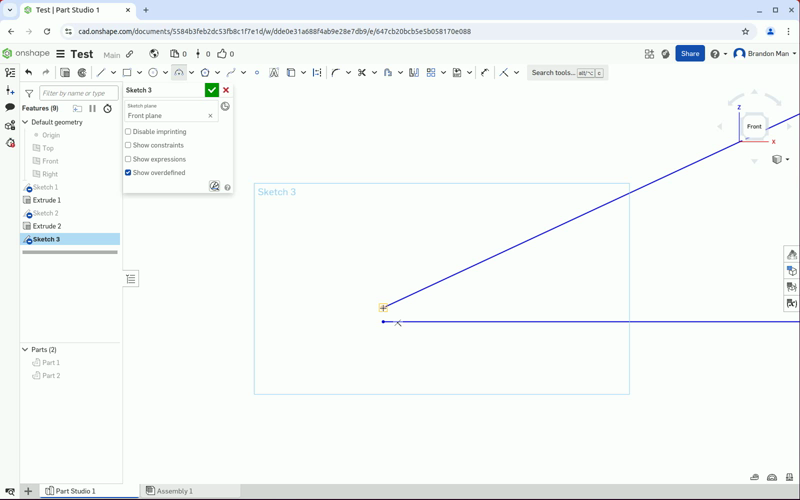
scroll(-6)
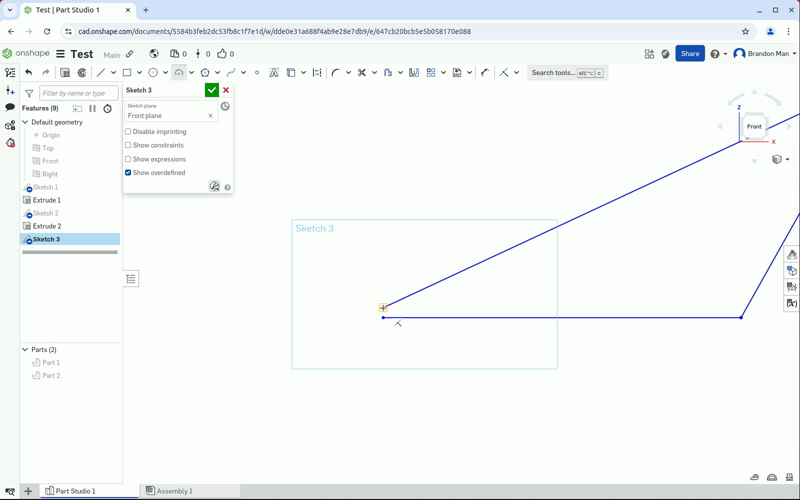
scroll(-6)
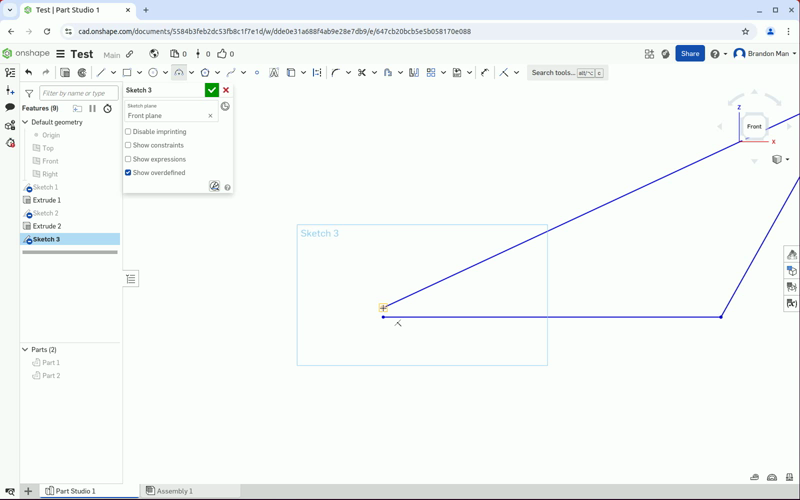
scroll(-6)
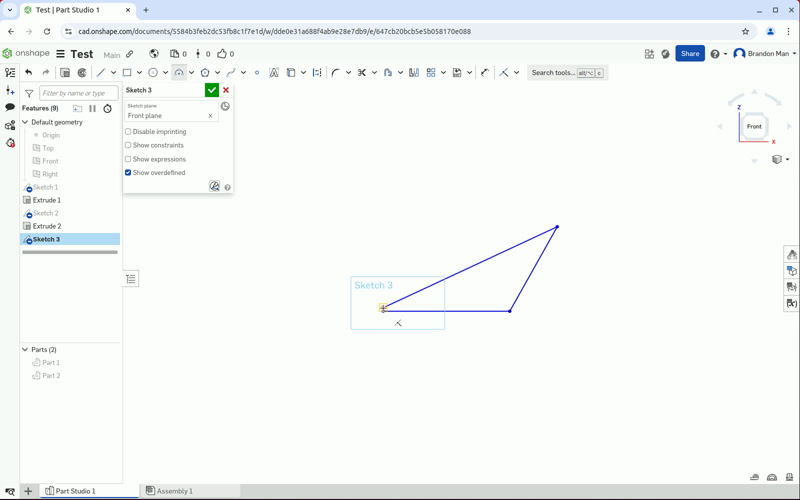
mouse_move(383, 311)
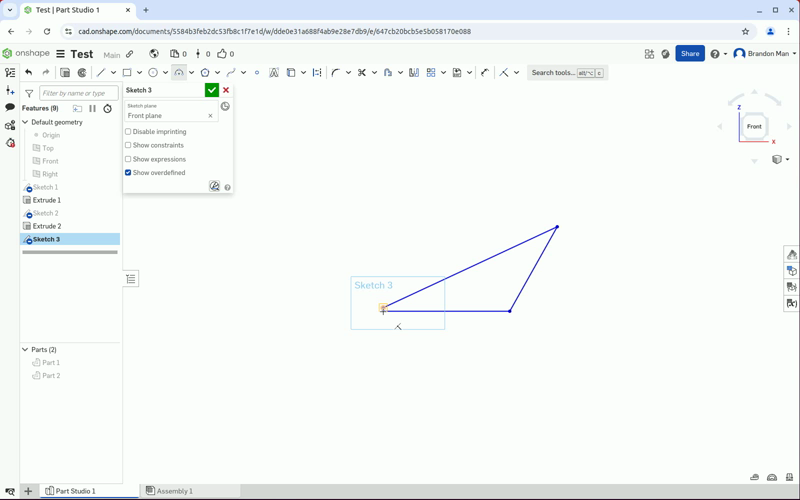
scroll(6)
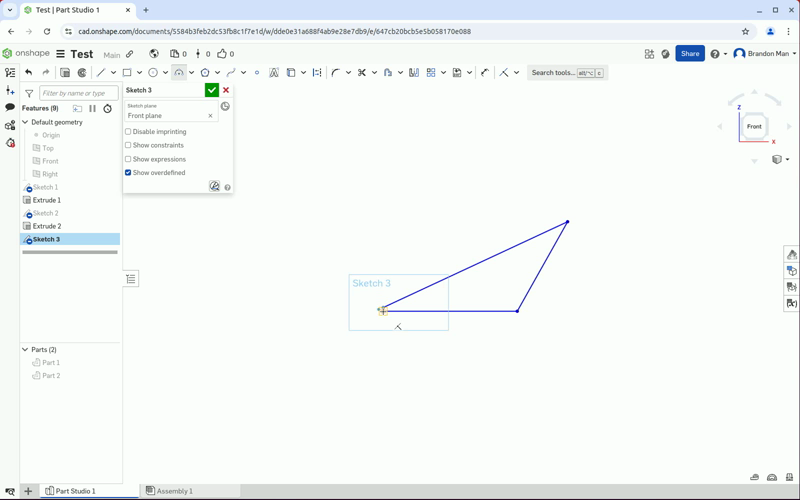
scroll(6)
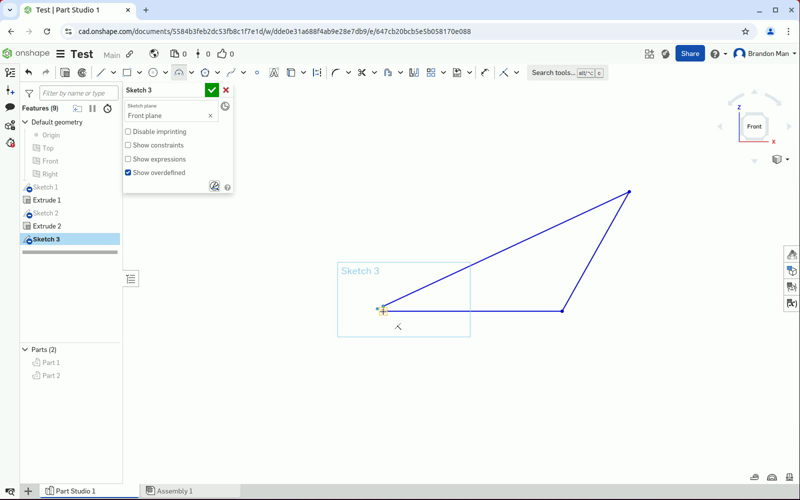
scroll(6)
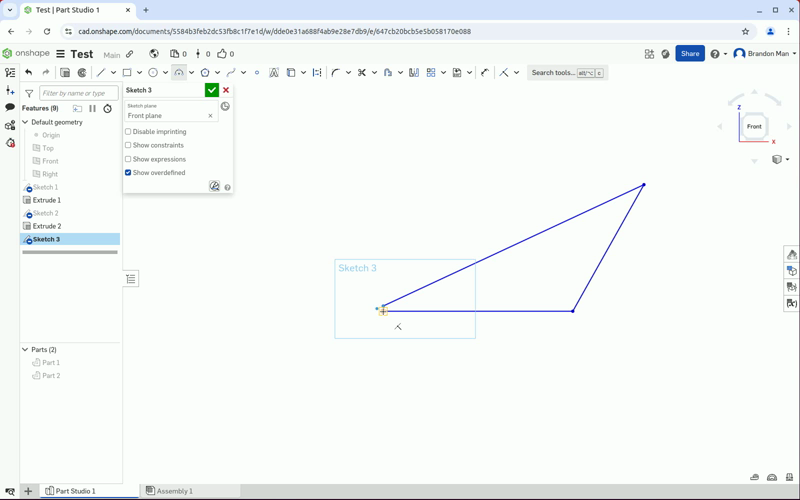
scroll(6)
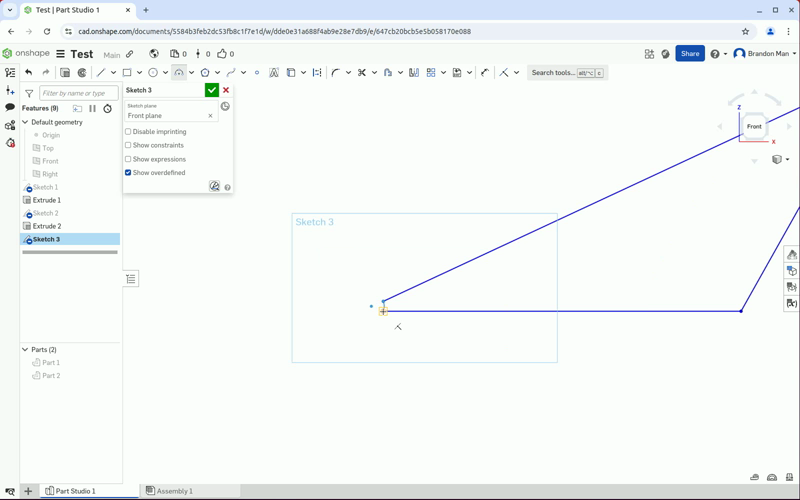
scroll(6)
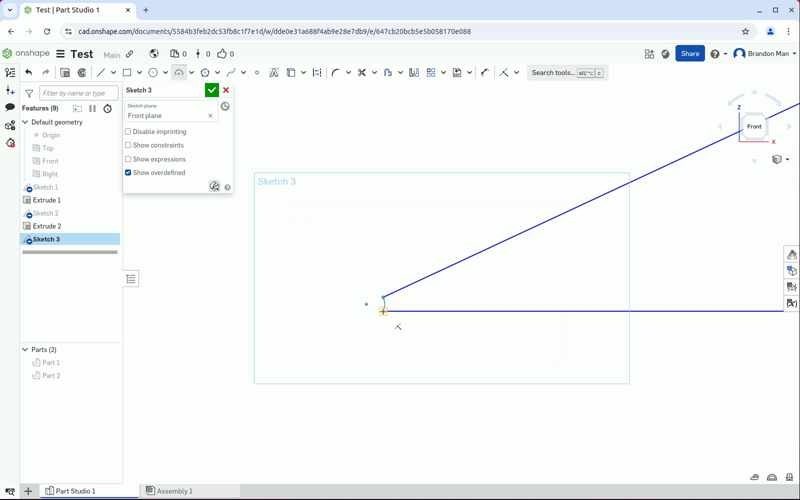
scroll(6)
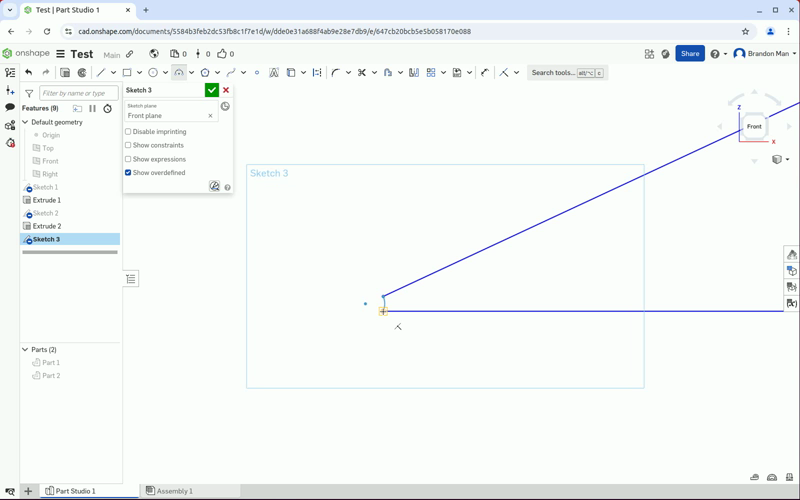
scroll(6)
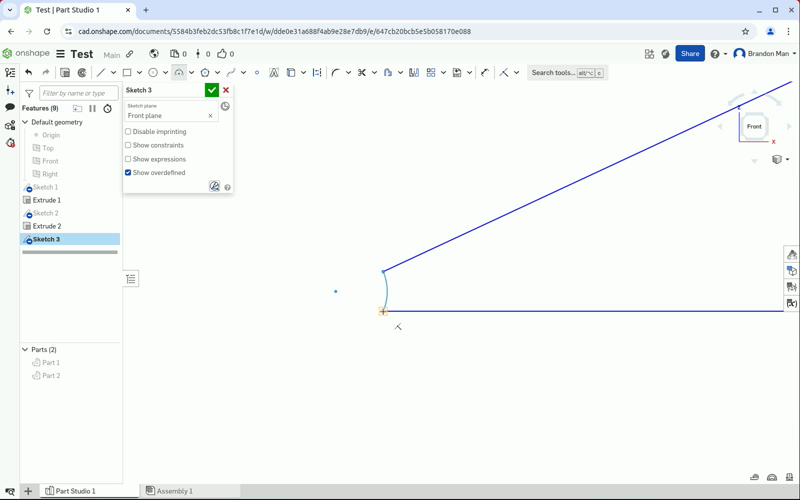
click(383, 311)
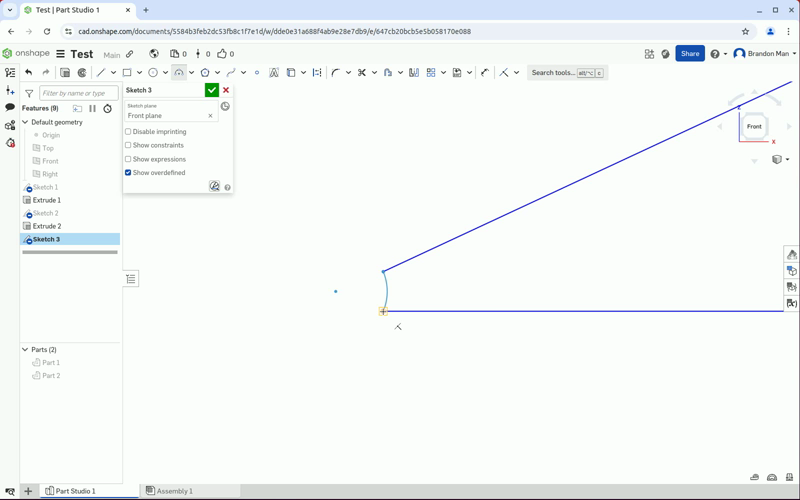
scroll(-6)
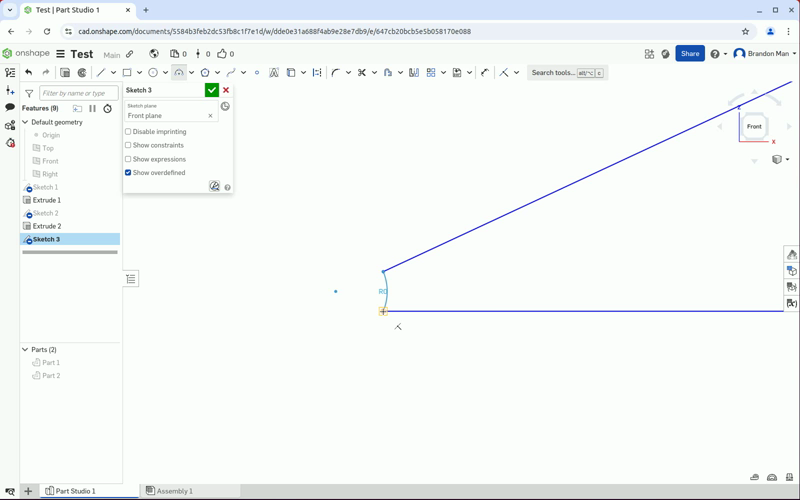
scroll(-6)
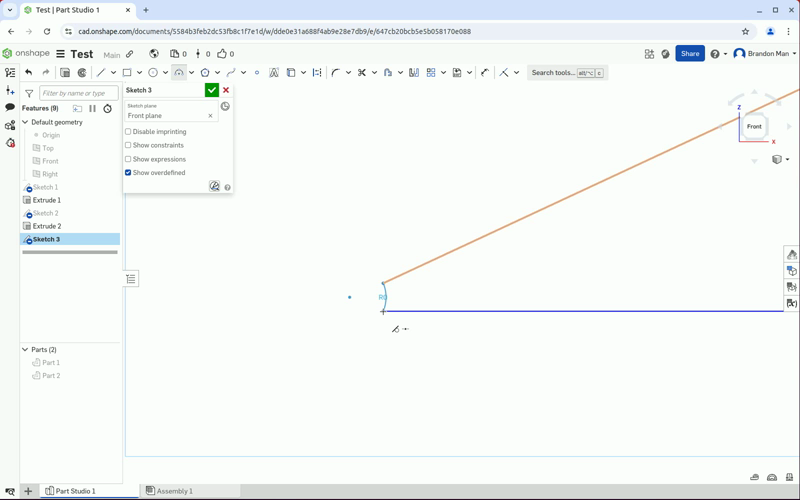
scroll(-6)
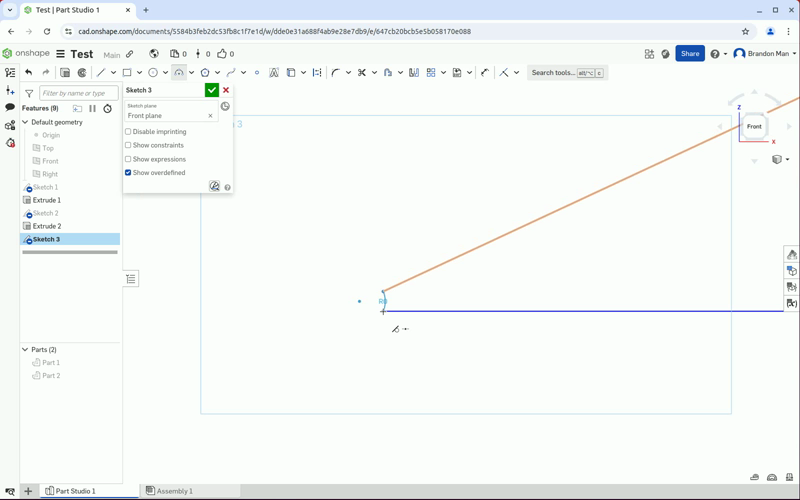
scroll(-6)
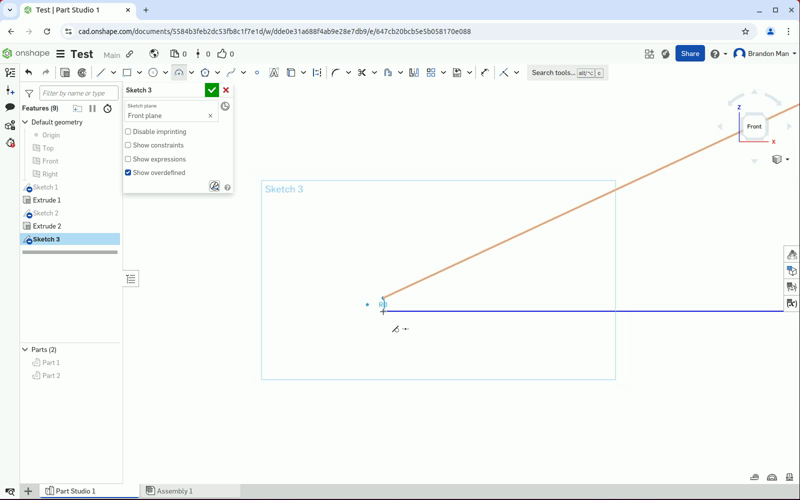
scroll(-6)
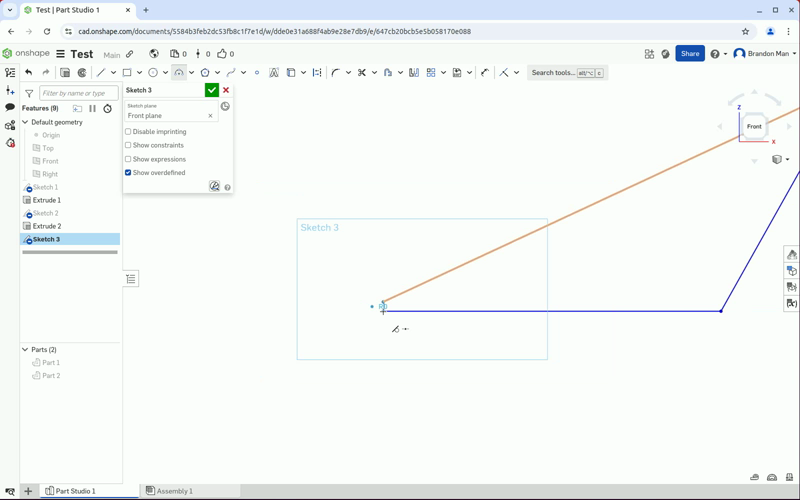
scroll(-6)
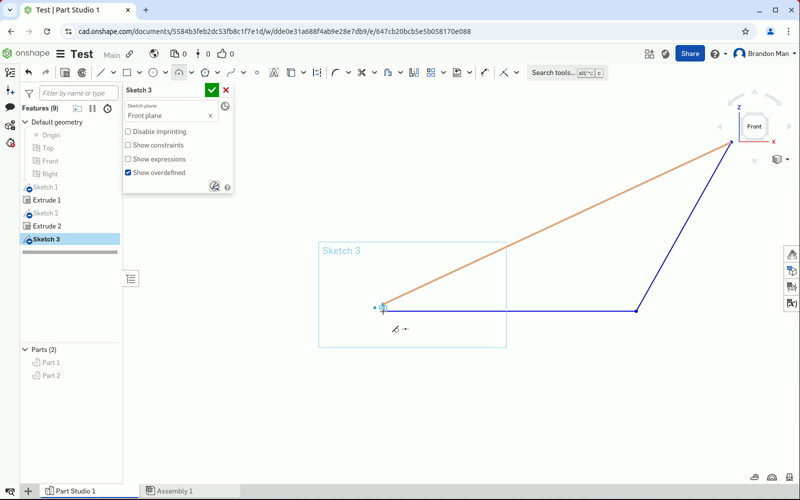
scroll(-6)
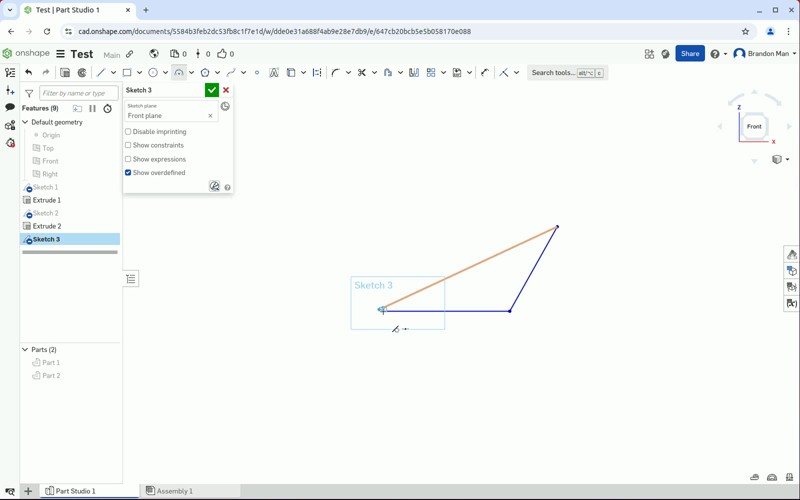
key_down(shift)
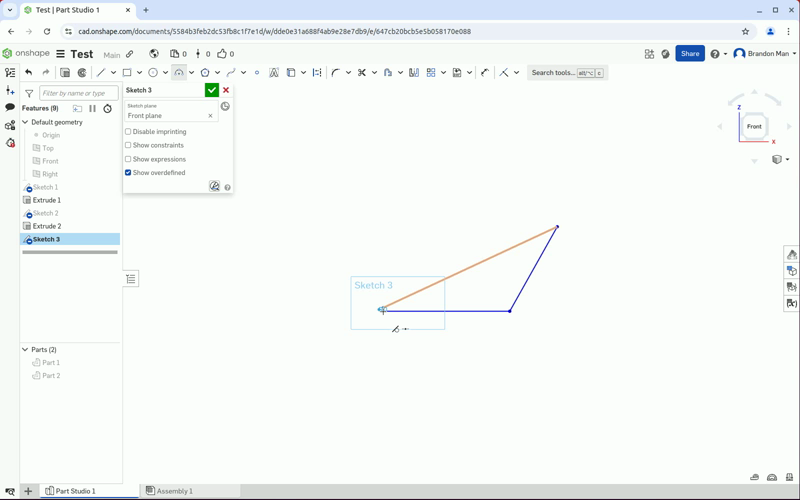
mouse_move(381, 309)
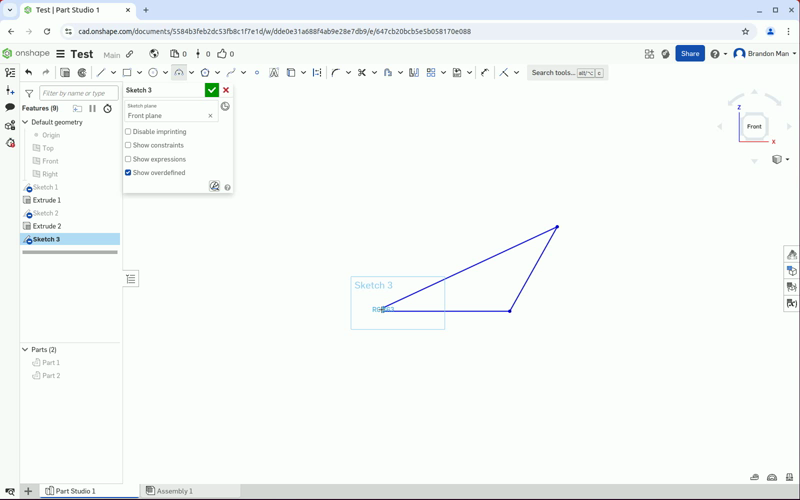
scroll(6)
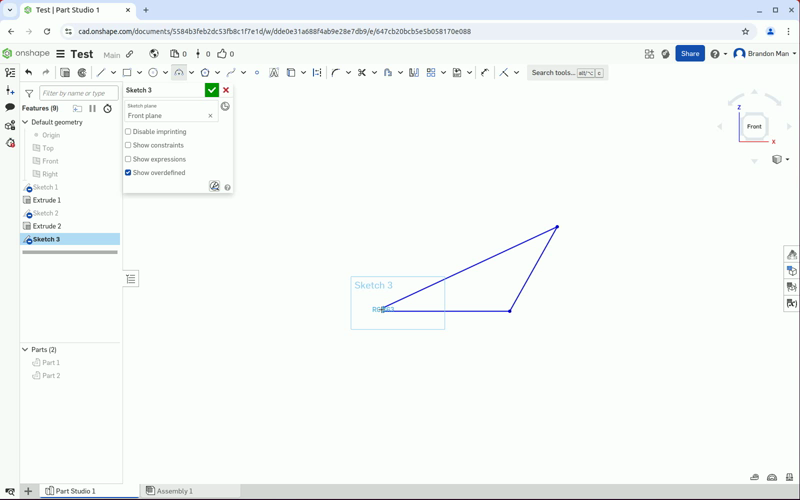
scroll(6)
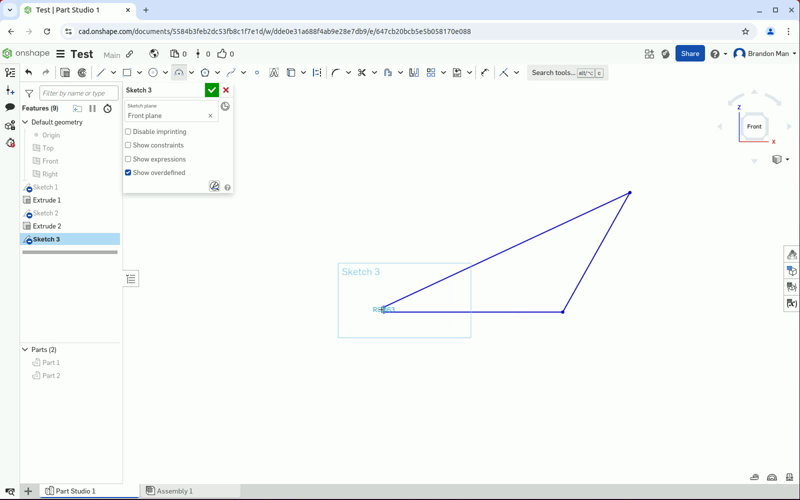
scroll(6)
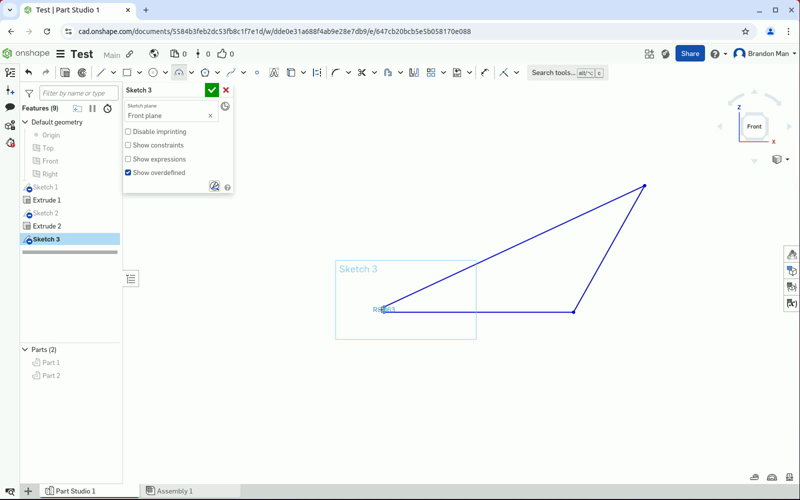
scroll(6)
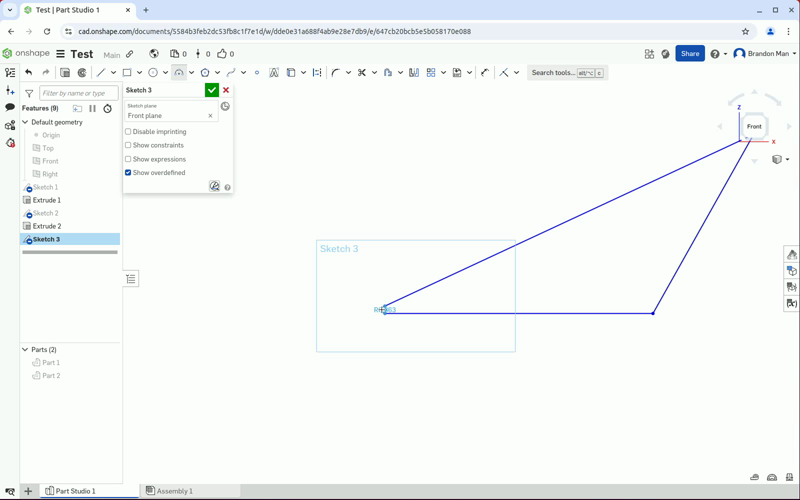
scroll(6)
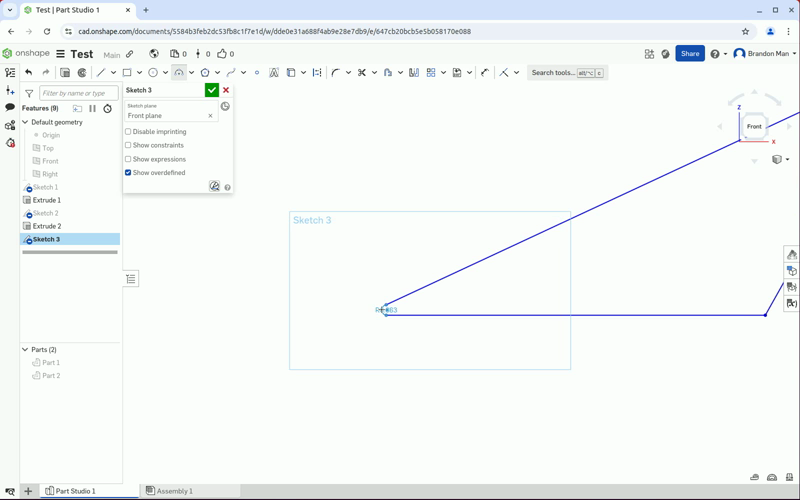
scroll(6)
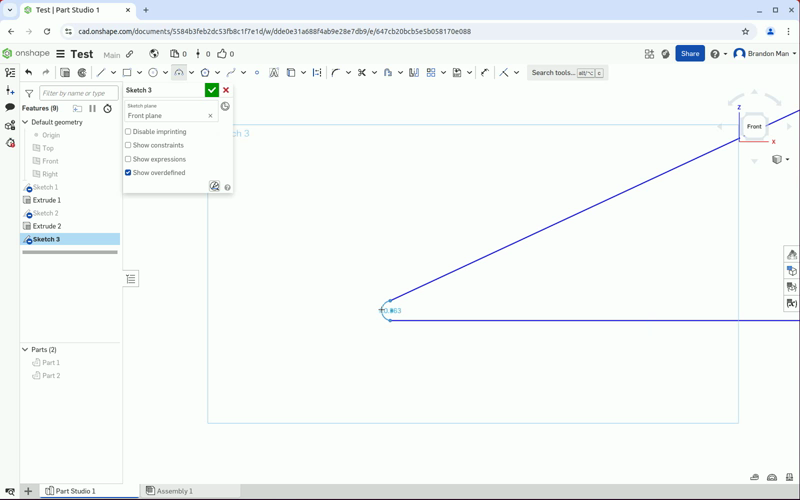
scroll(6)
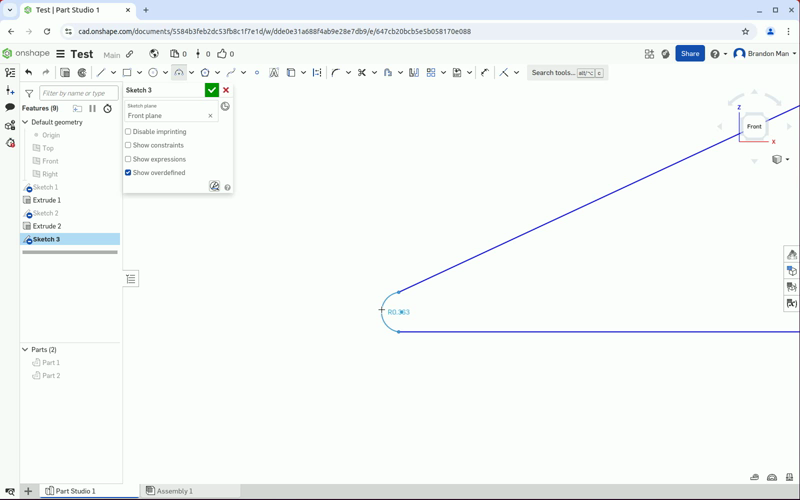
click(381, 309)
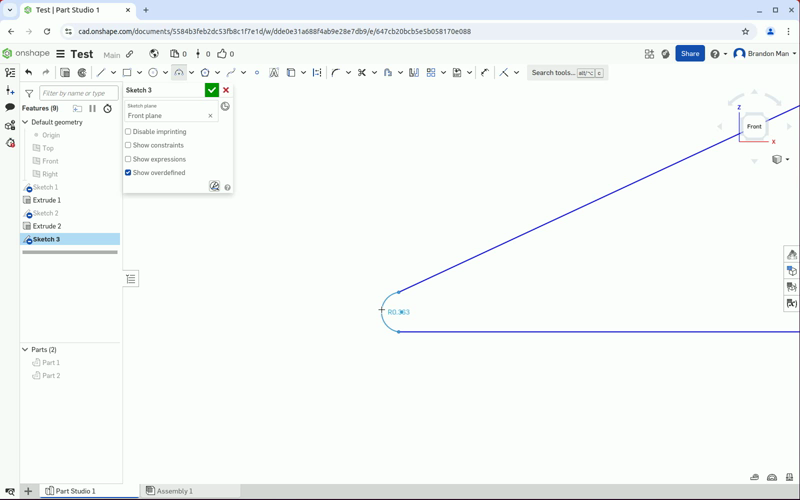
scroll(-6)
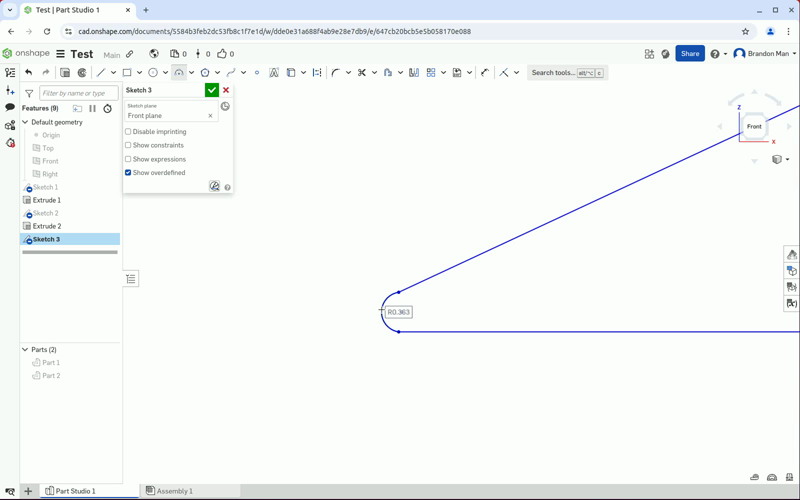
scroll(-6)
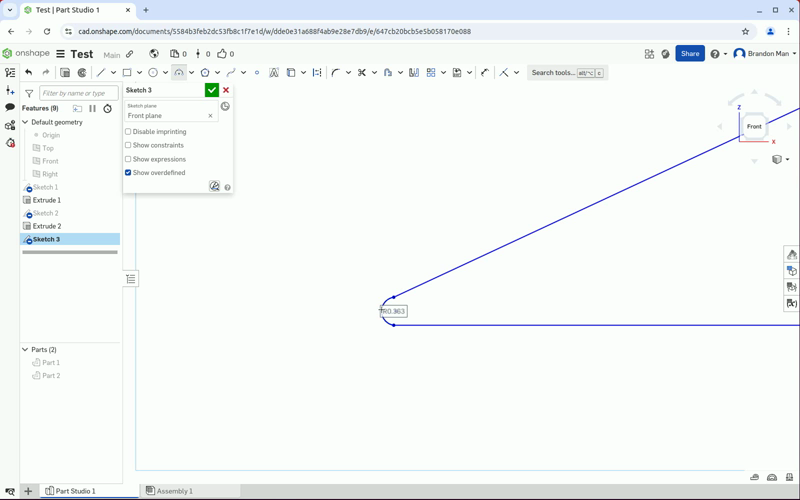
scroll(-6)
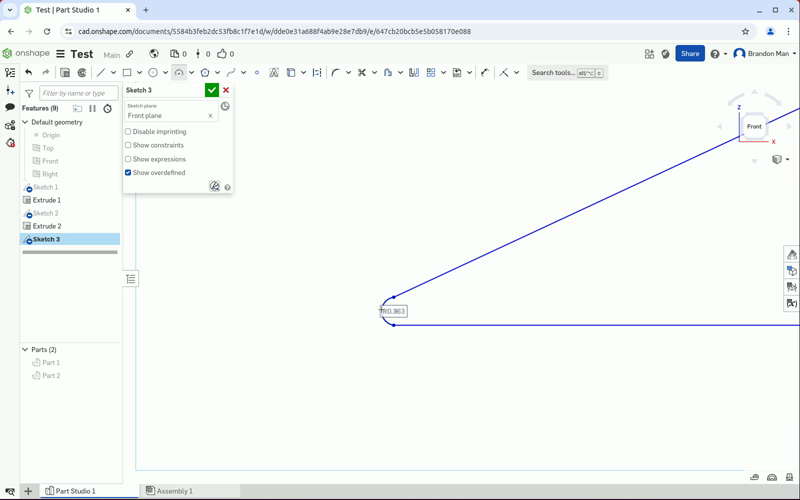
scroll(-6)
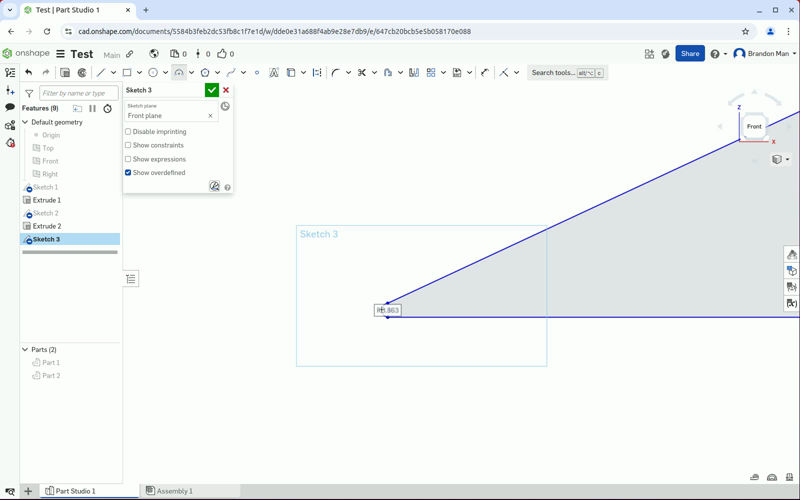
scroll(-6)
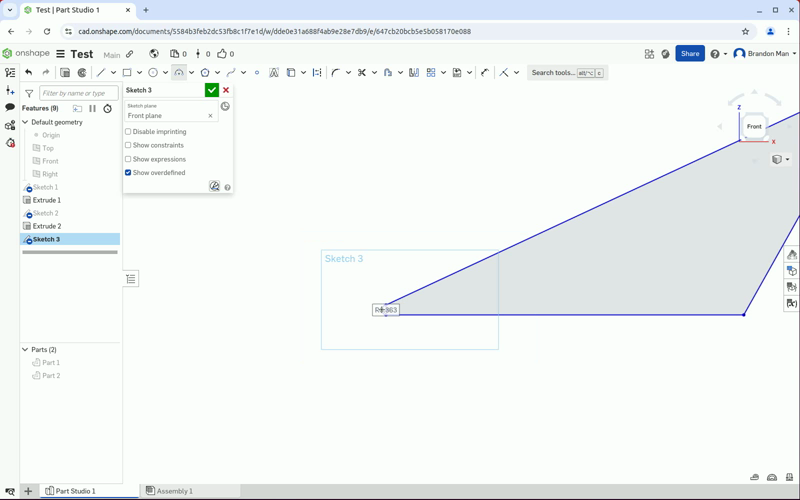
scroll(-6)
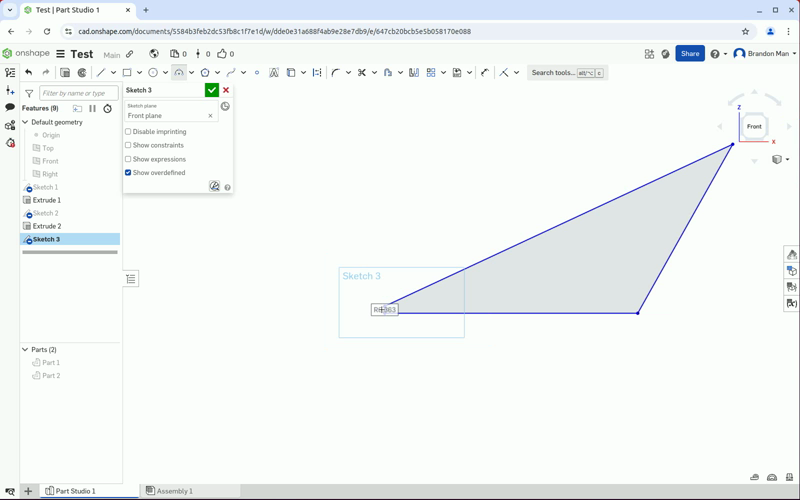
scroll(-6)
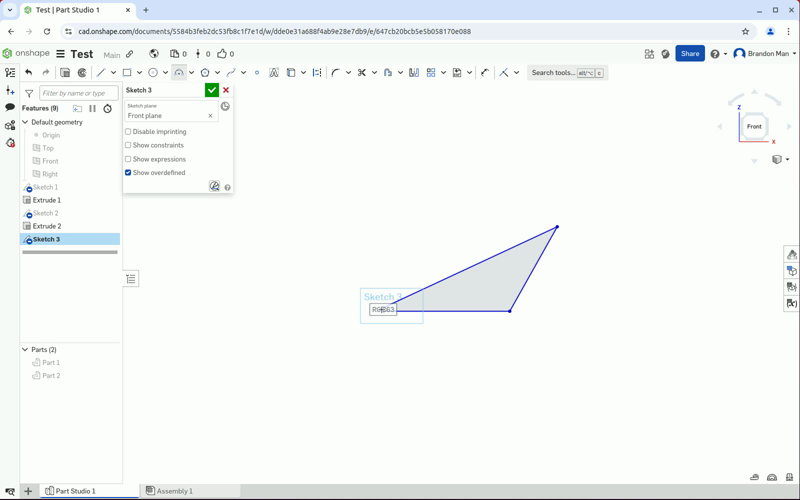
key_up(shift)
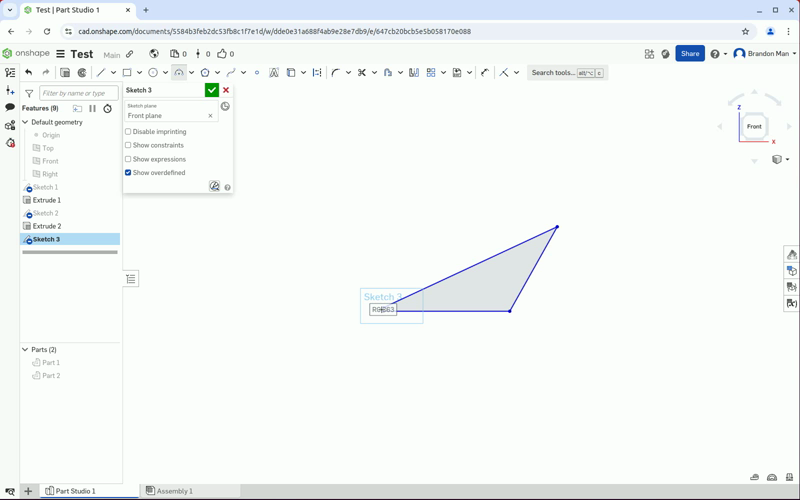
key(esc)
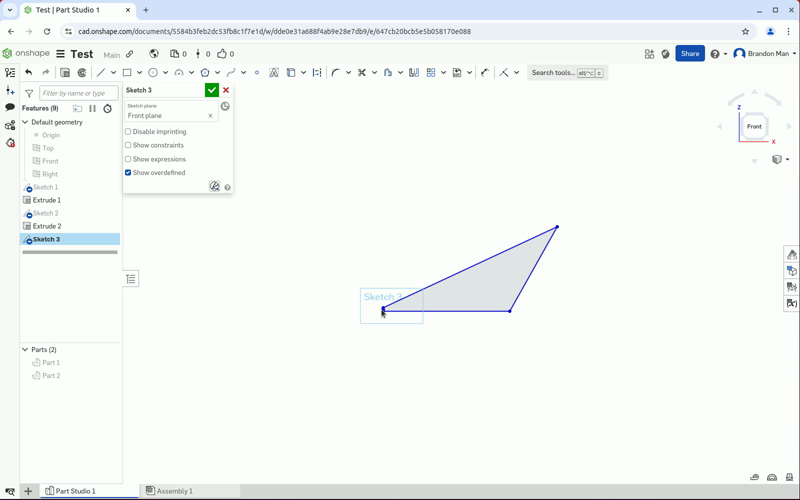
key(a)
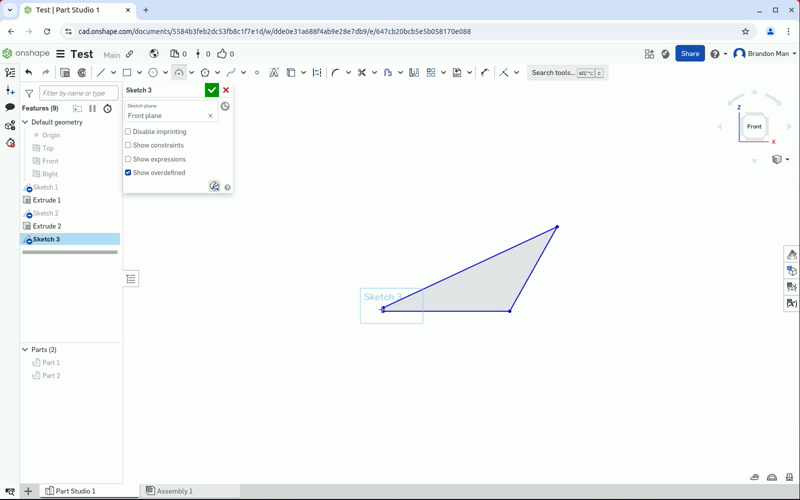
key_down(shift)
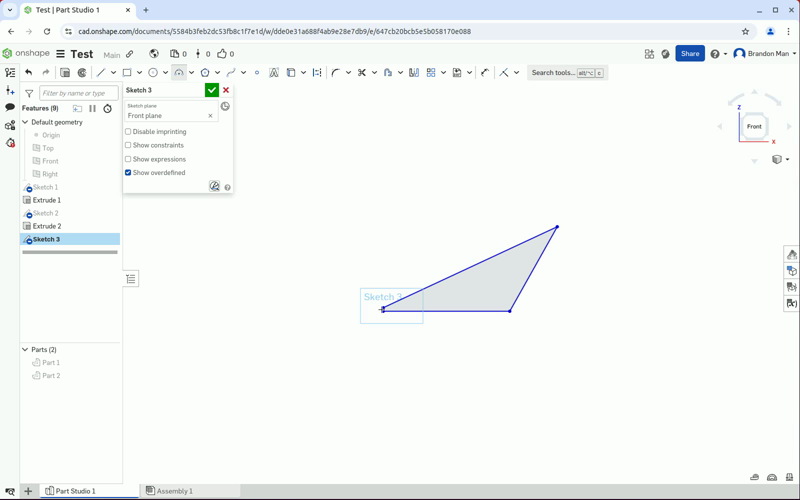
mouse_move(432, 294)
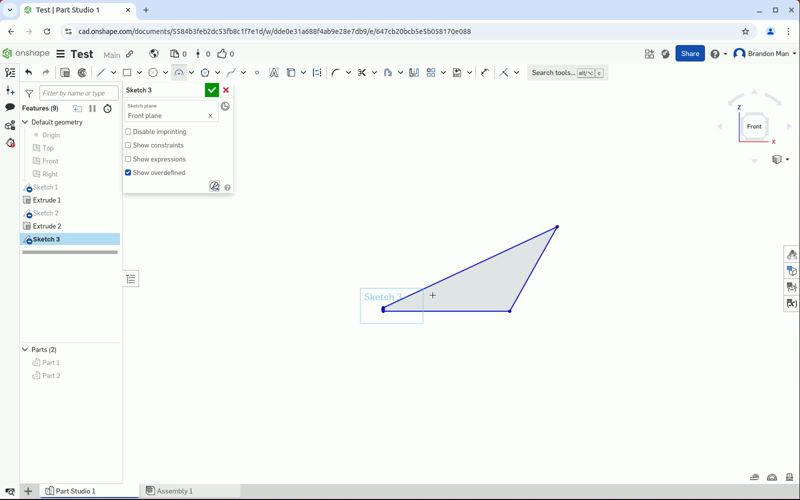
click(432, 294)
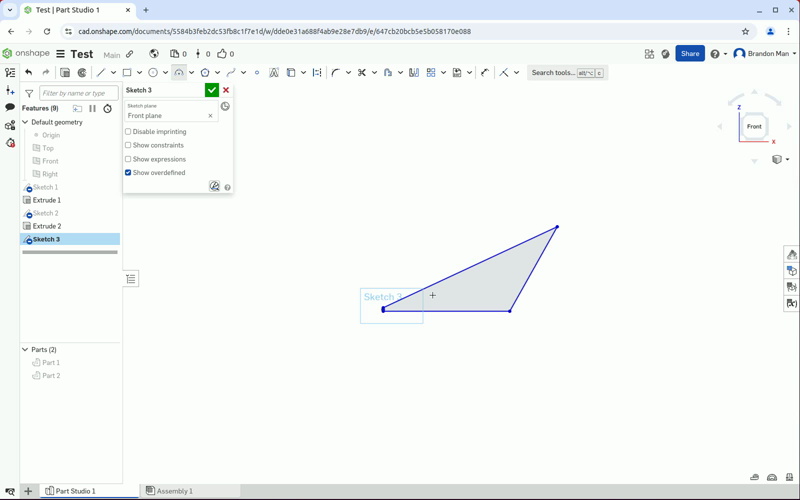
key_up(shift)
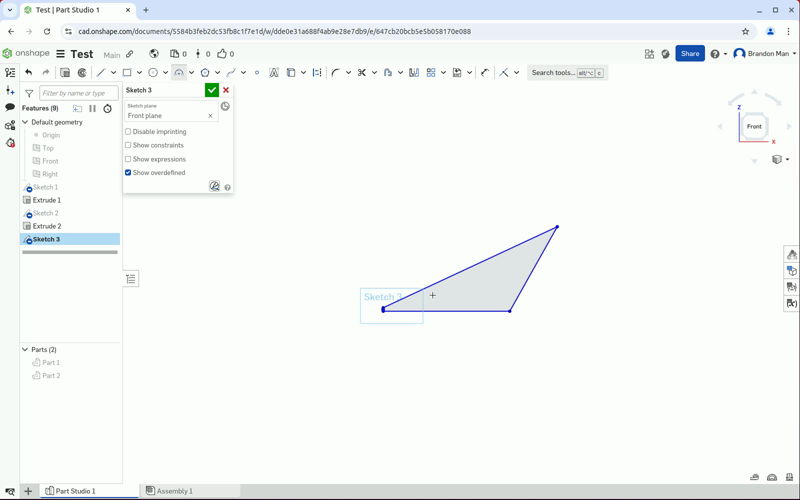
key_down(shift)
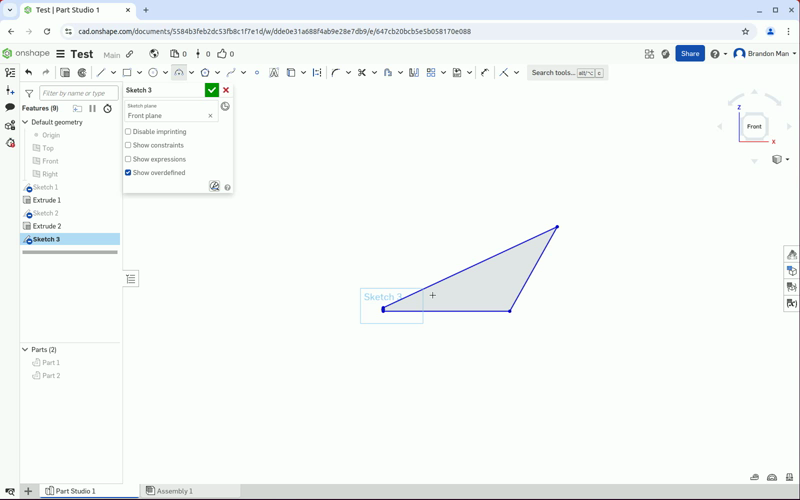
mouse_move(436, 296)
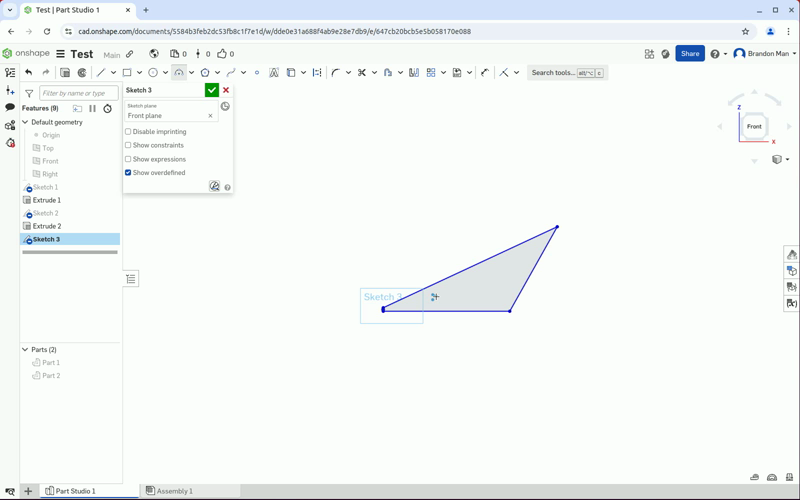
scroll(6)
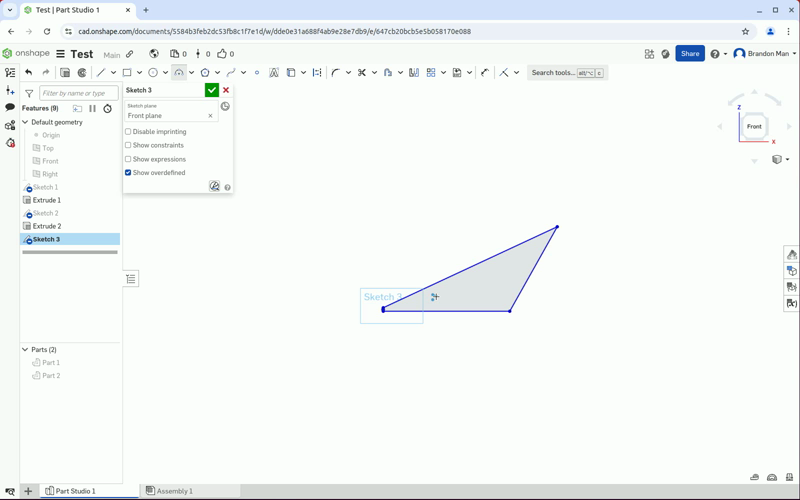
scroll(6)
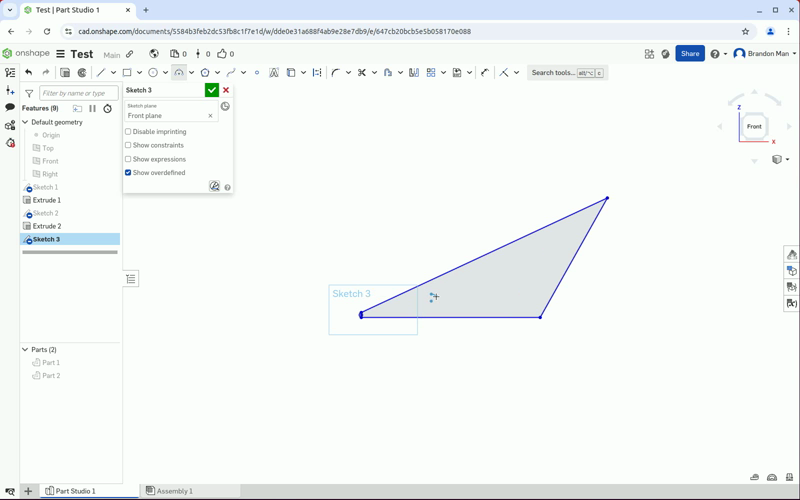
scroll(6)
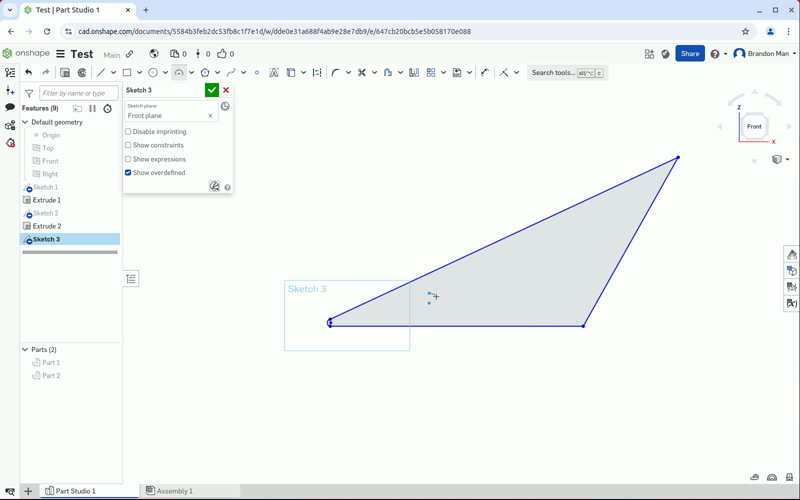
scroll(6)
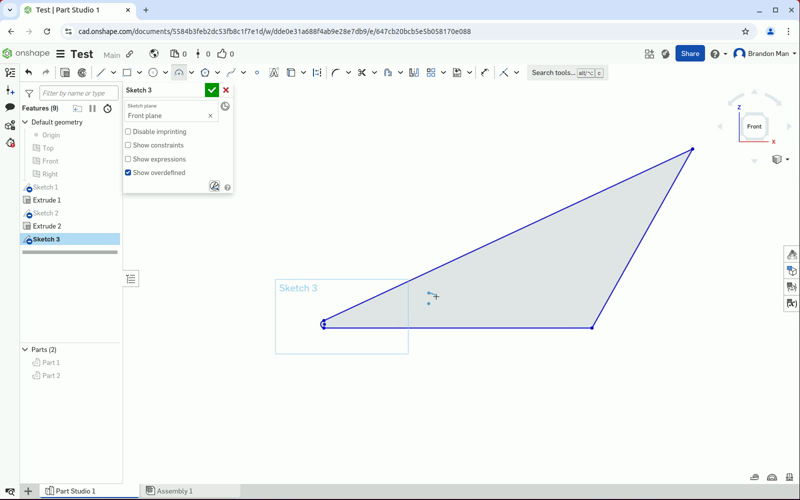
scroll(6)
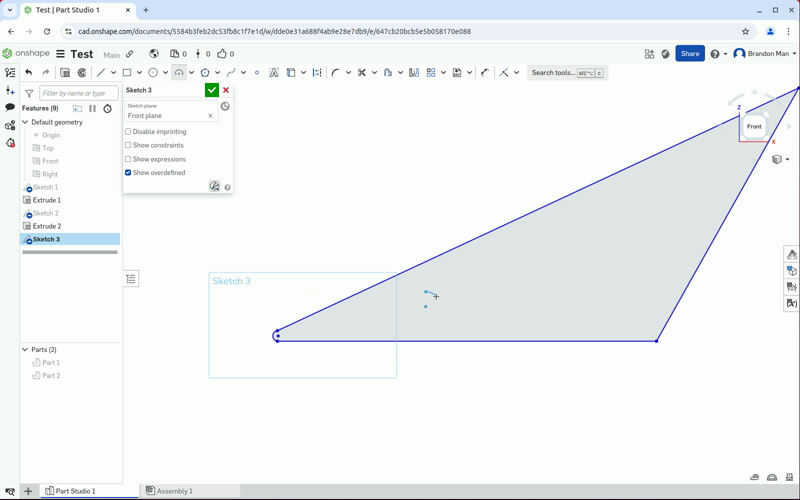
scroll(6)
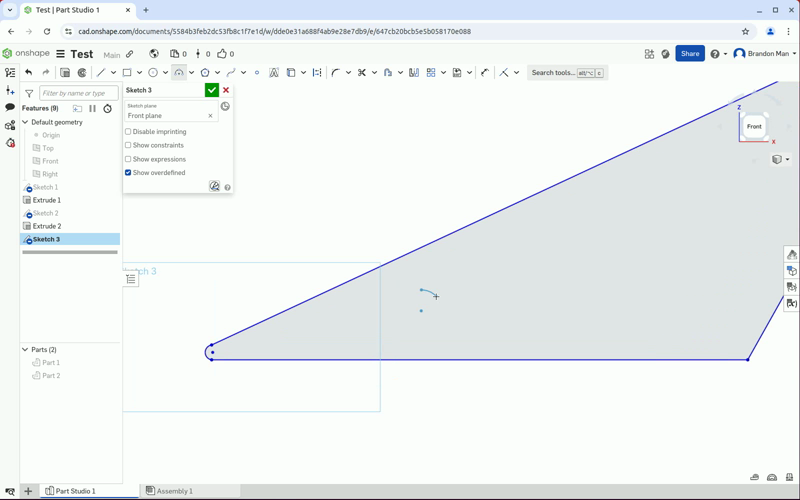
scroll(6)
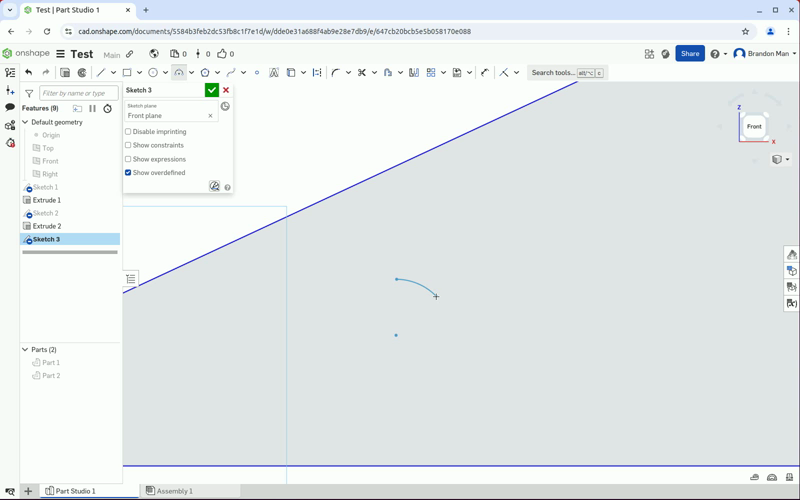
click(436, 296)
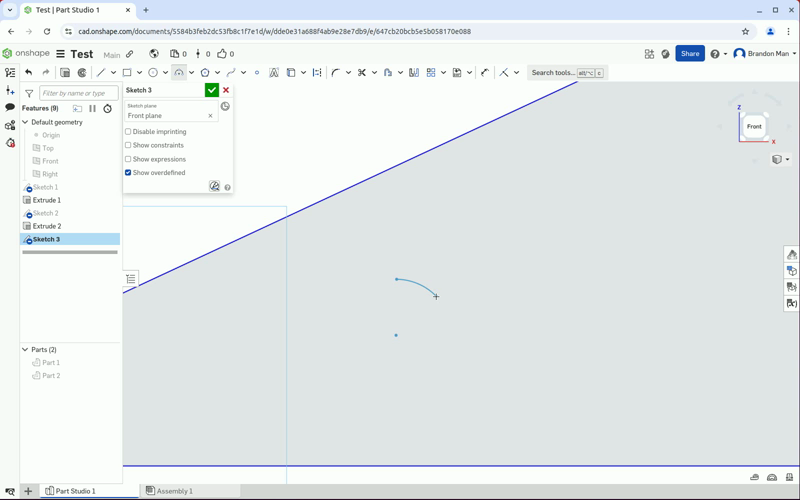
scroll(-6)
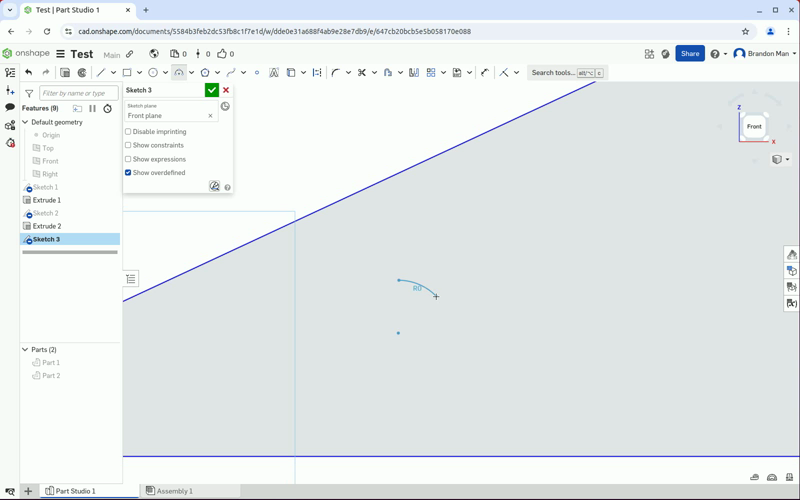
scroll(-6)
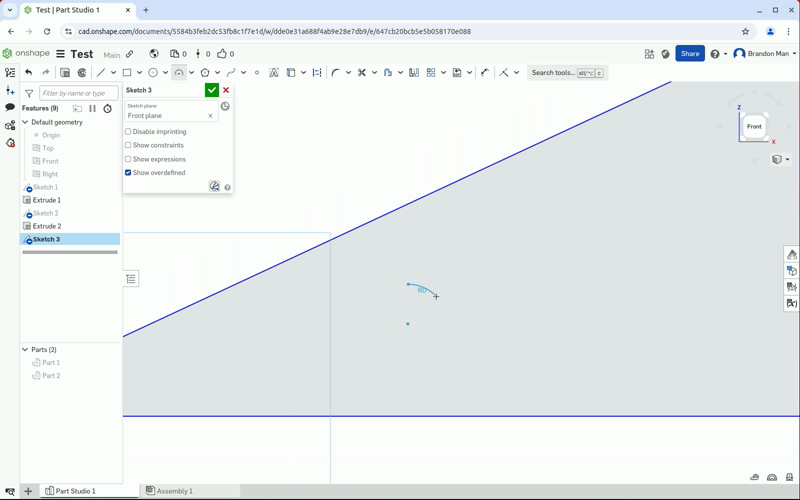
scroll(-6)
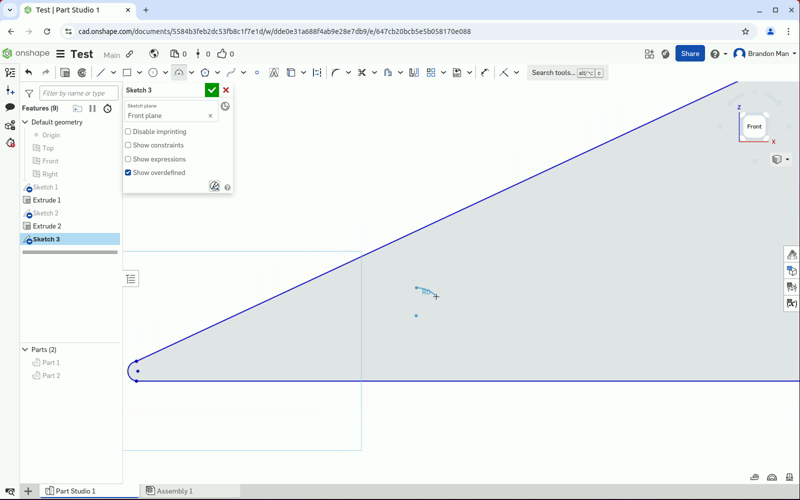
scroll(-6)
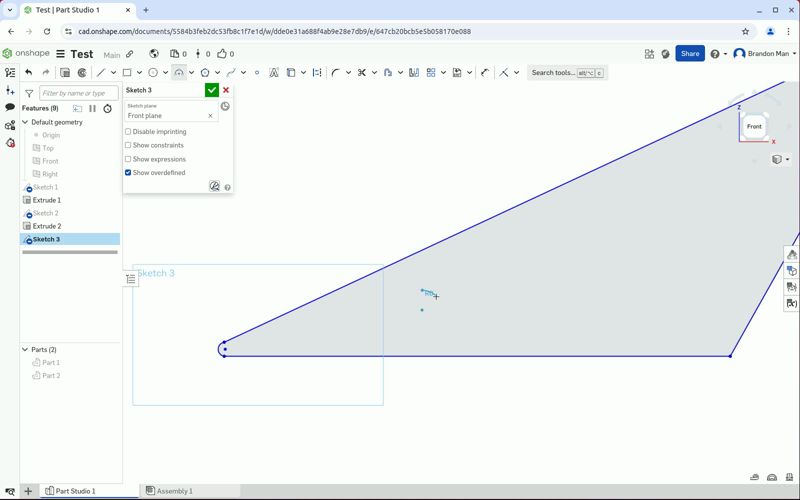
scroll(-6)
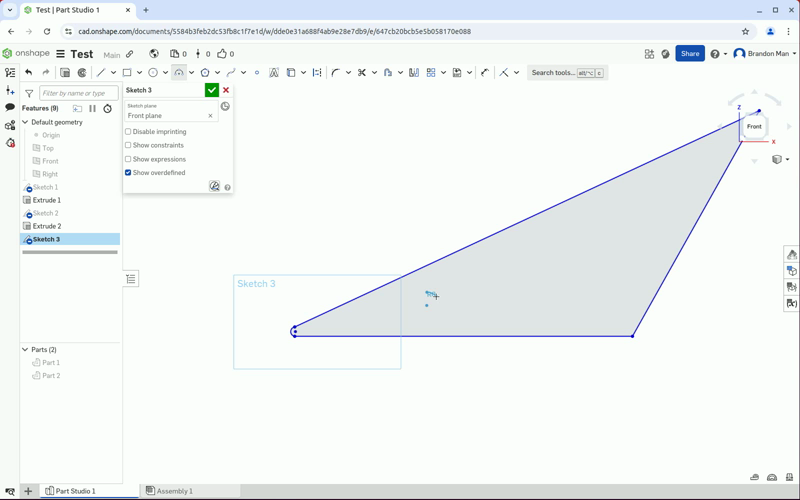
scroll(-6)
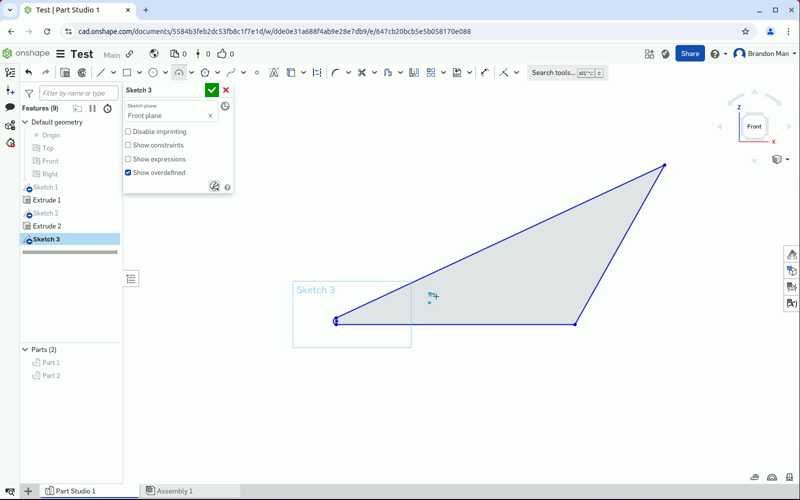
scroll(-6)
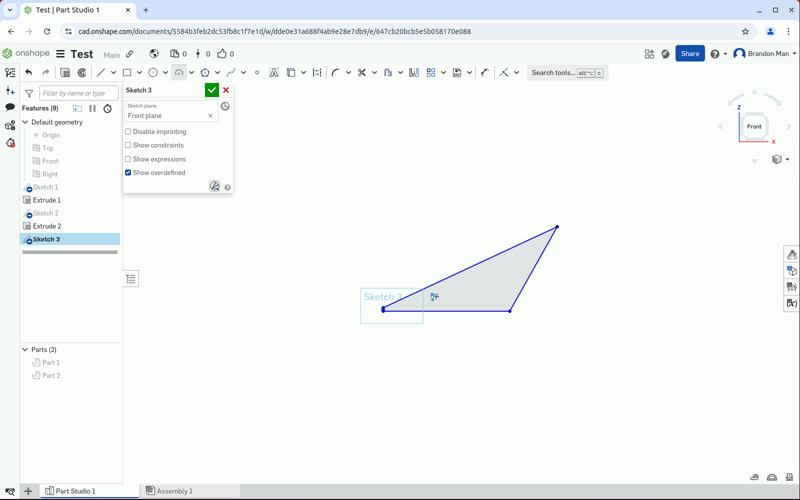
mouse_move(434, 297)
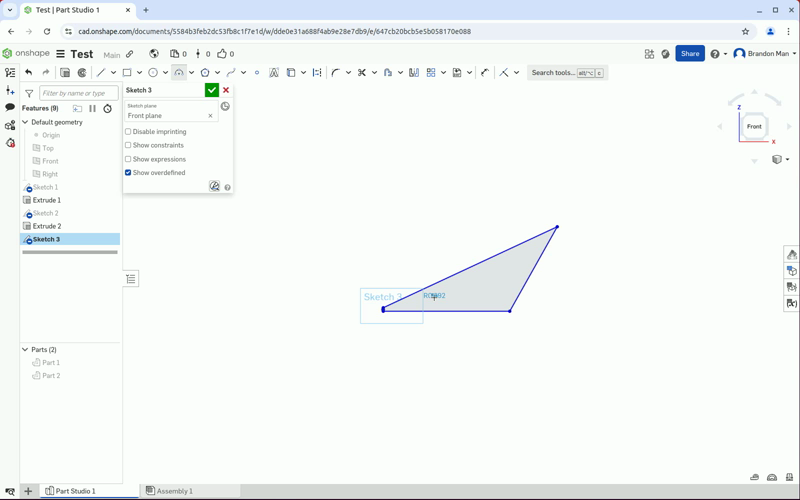
scroll(6)
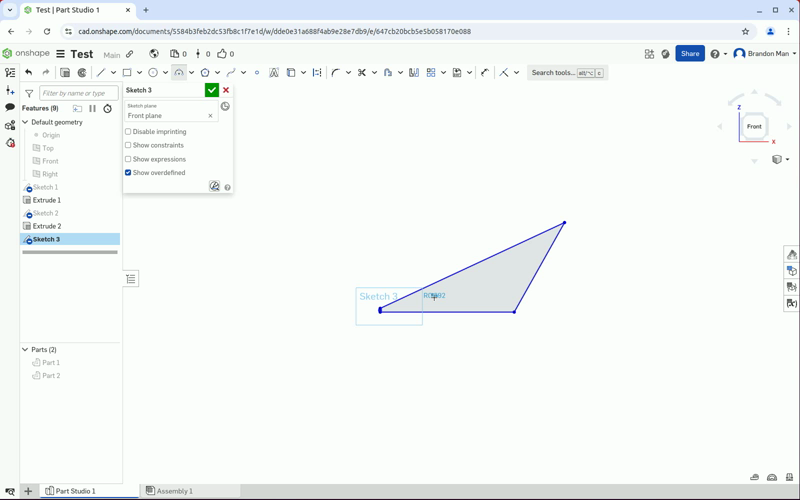
scroll(6)
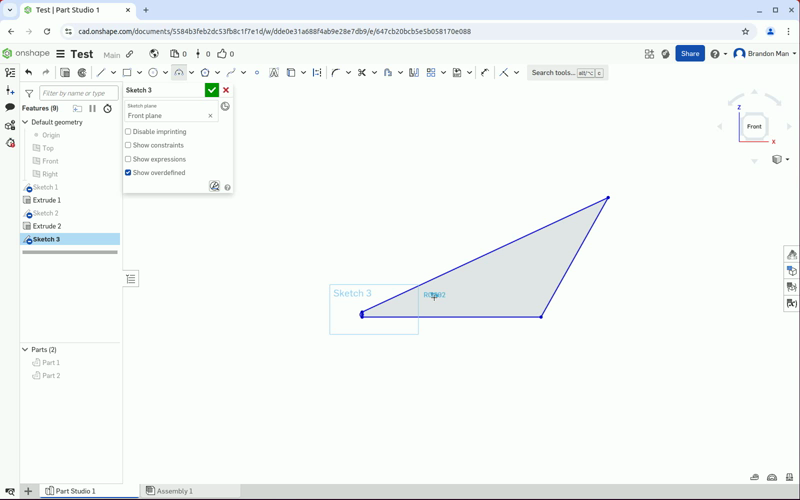
scroll(6)
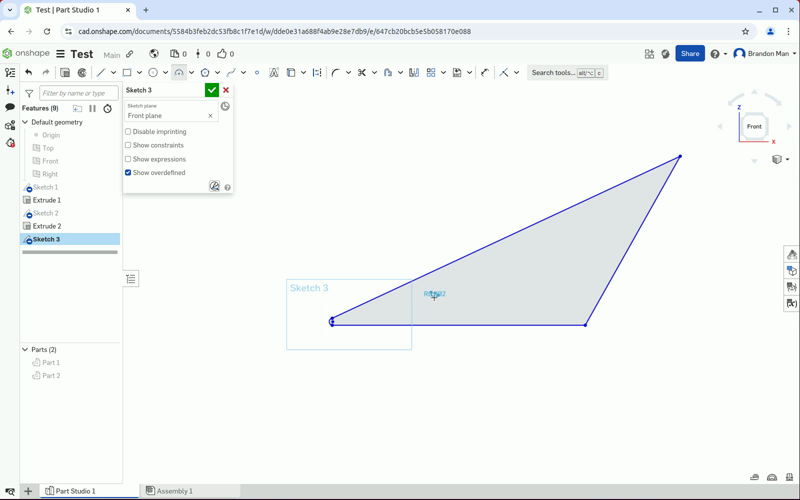
scroll(6)
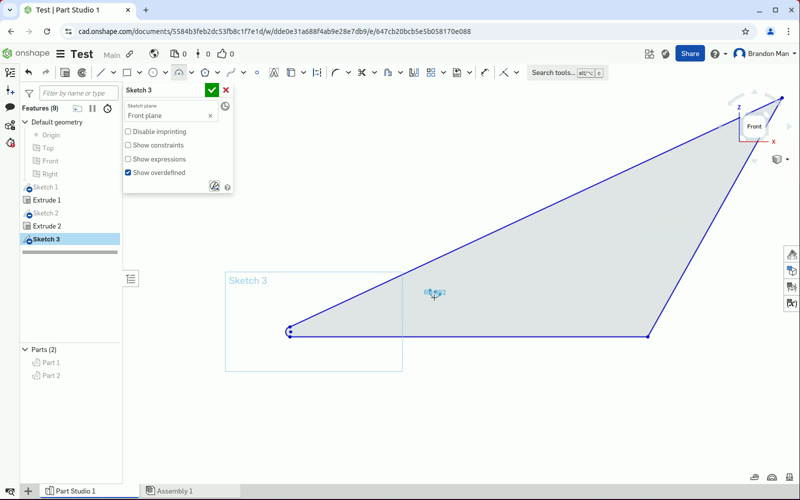
scroll(6)
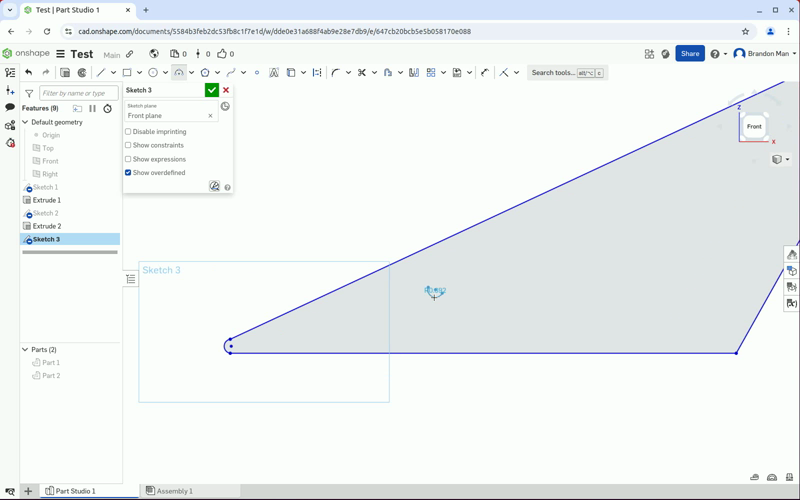
scroll(6)
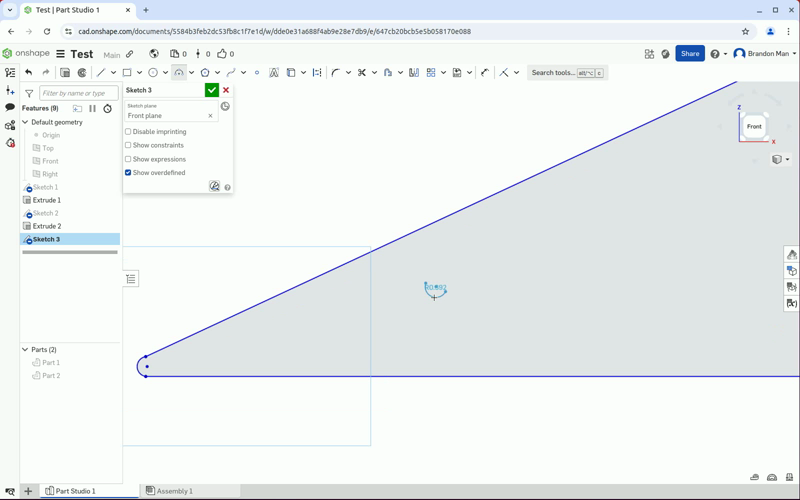
scroll(6)
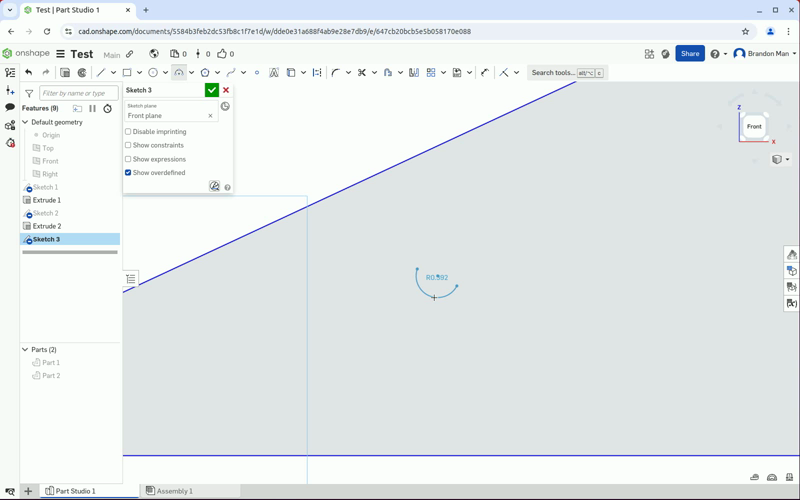
click(434, 297)
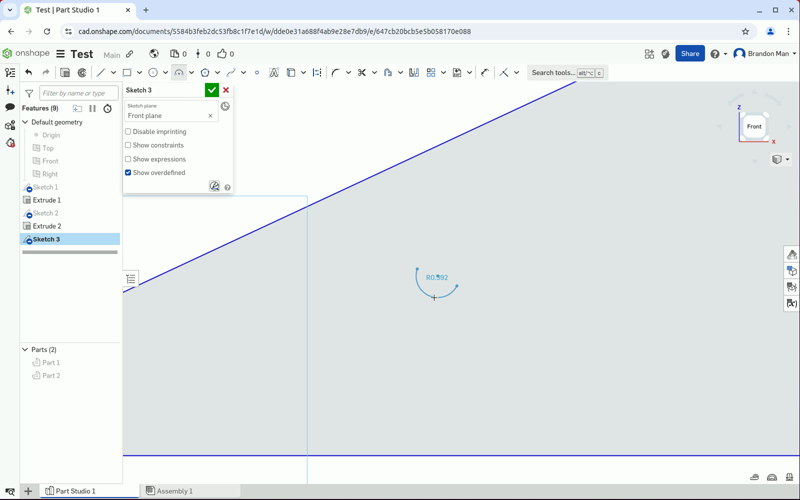
scroll(-6)
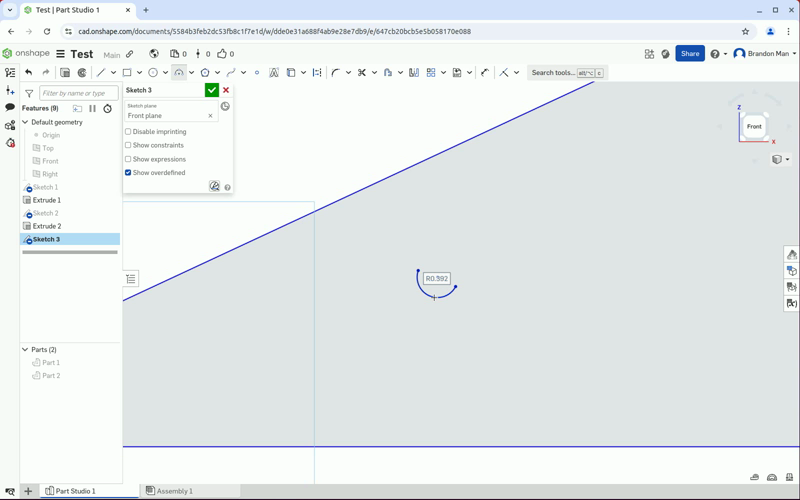
scroll(-6)
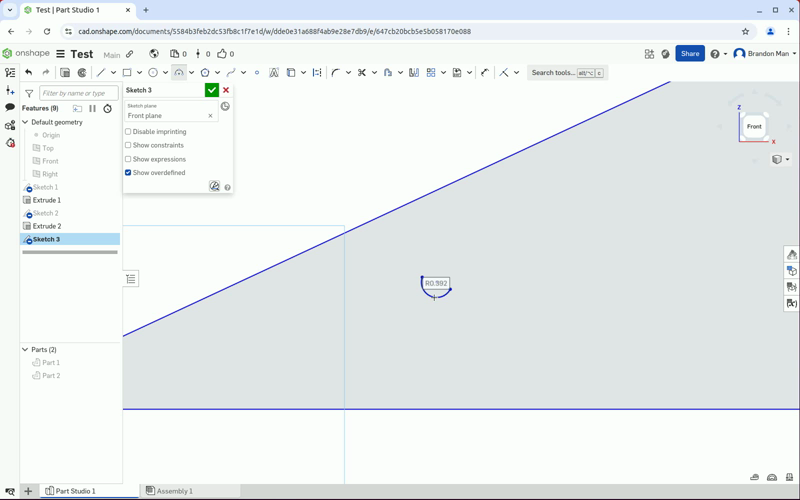
scroll(-6)
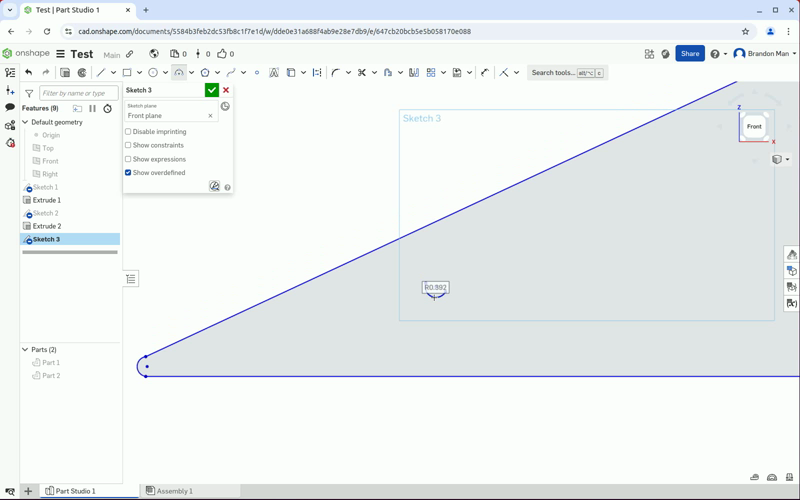
scroll(-6)
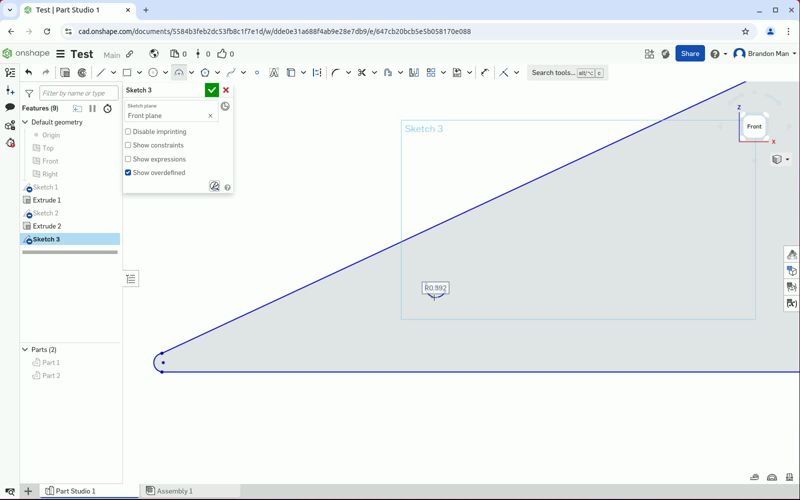
scroll(-6)
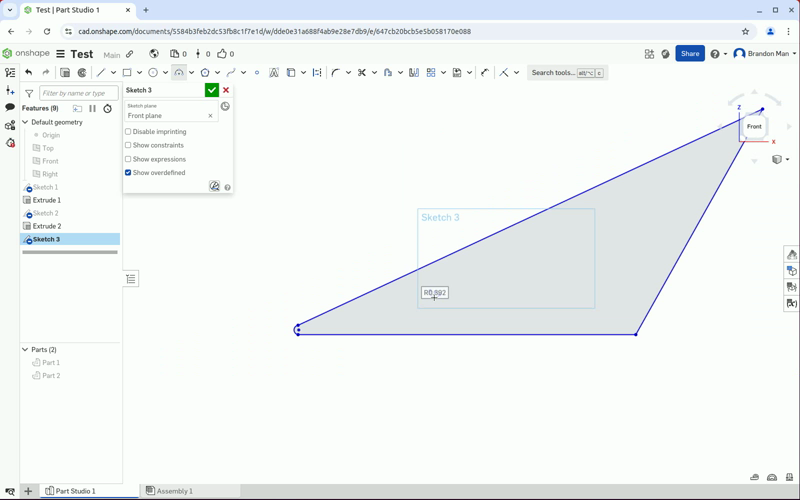
scroll(-6)
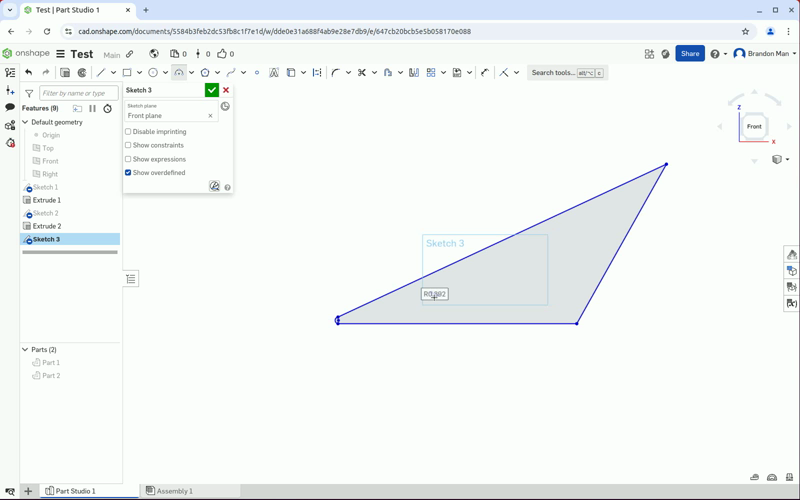
scroll(-6)
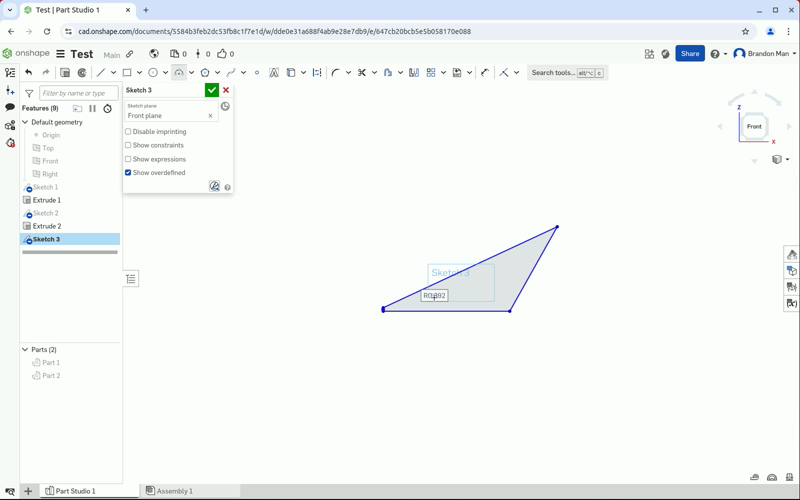
key_up(shift)
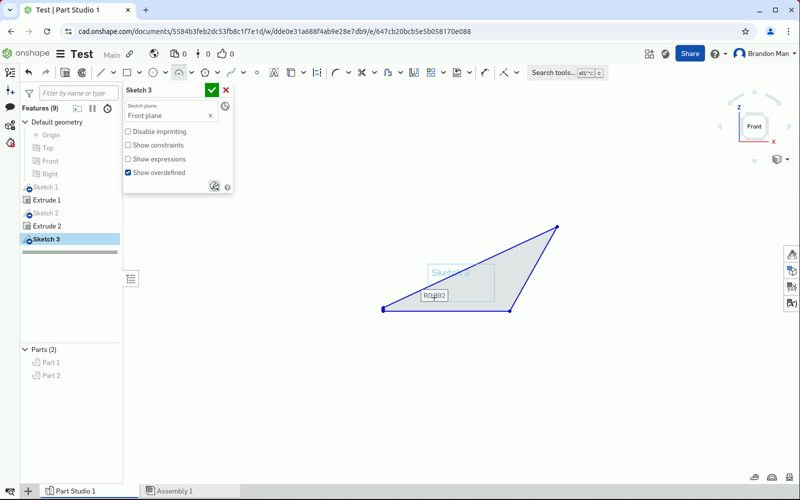
key(esc)
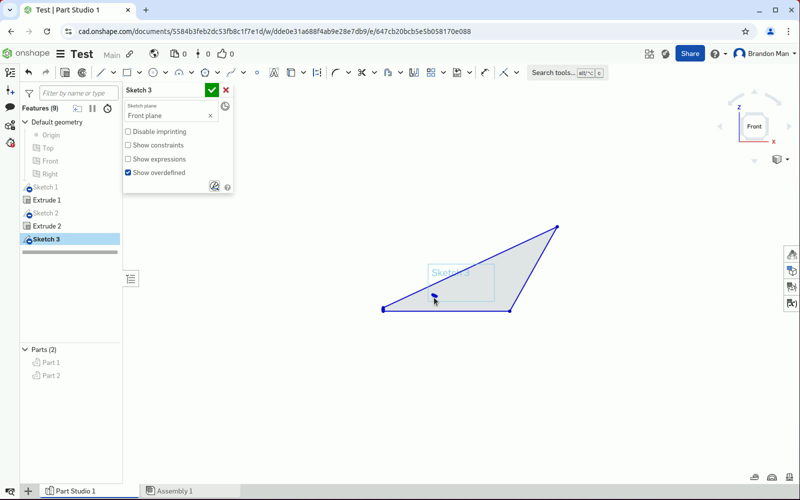
key(l)
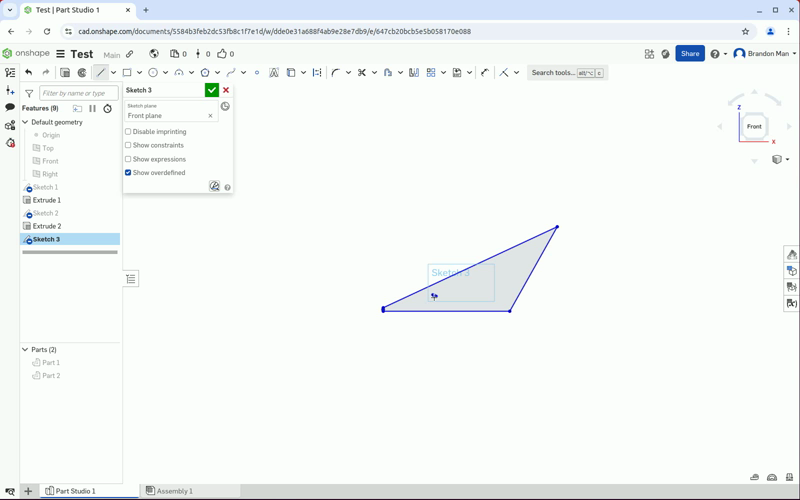
mouse_move(436, 296)
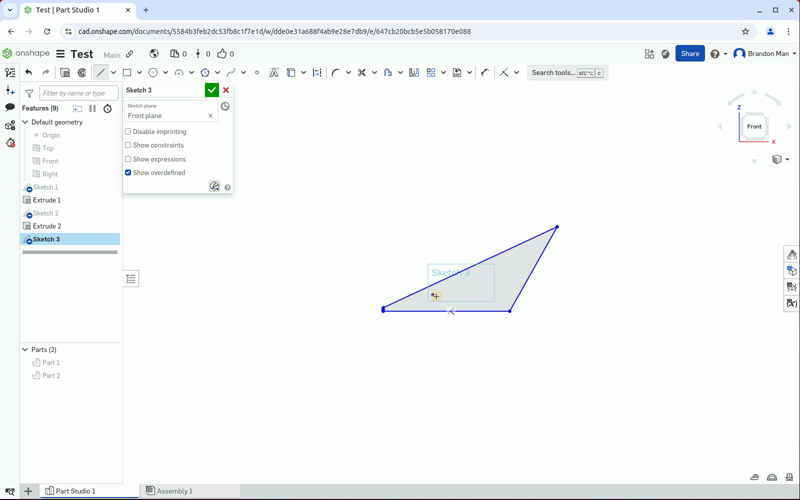
scroll(6)
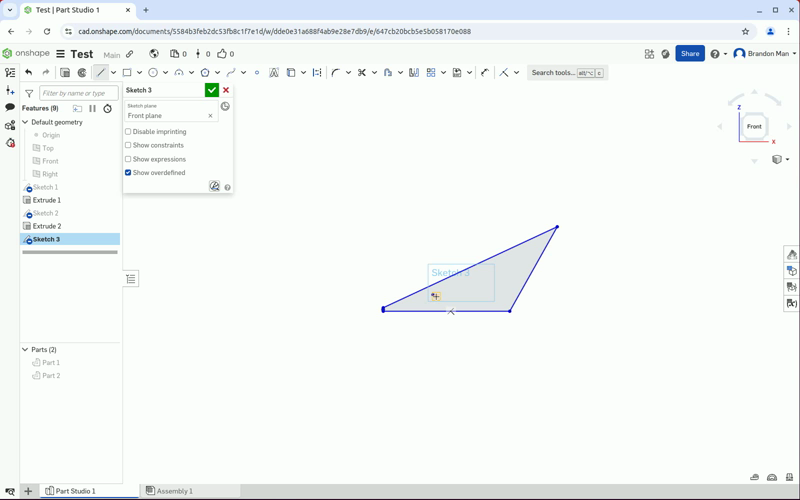
scroll(6)
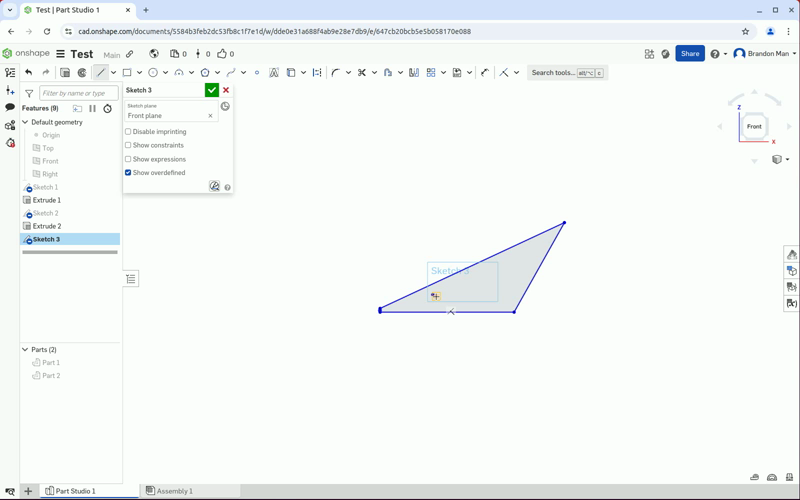
scroll(6)
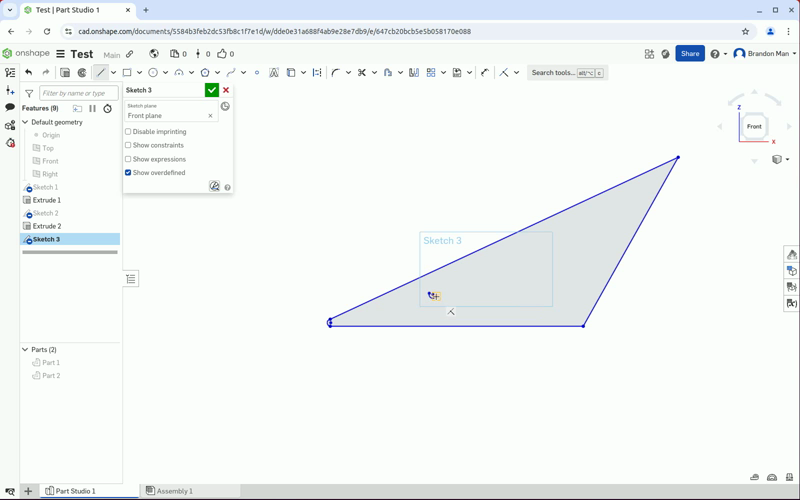
scroll(6)
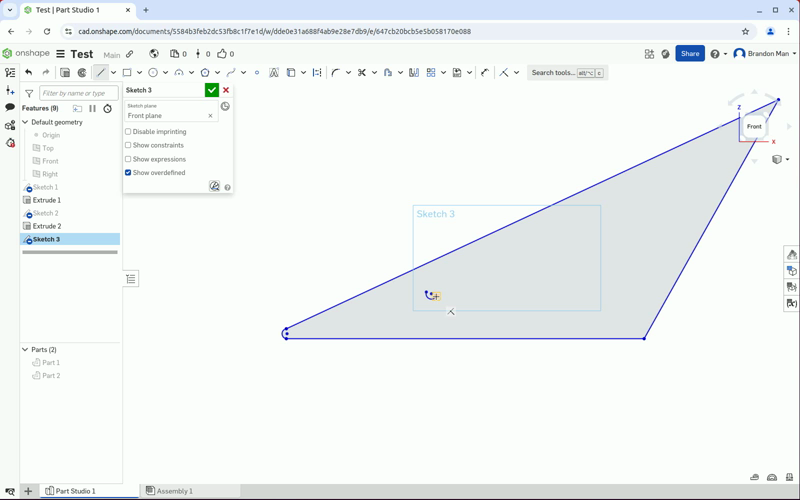
scroll(6)
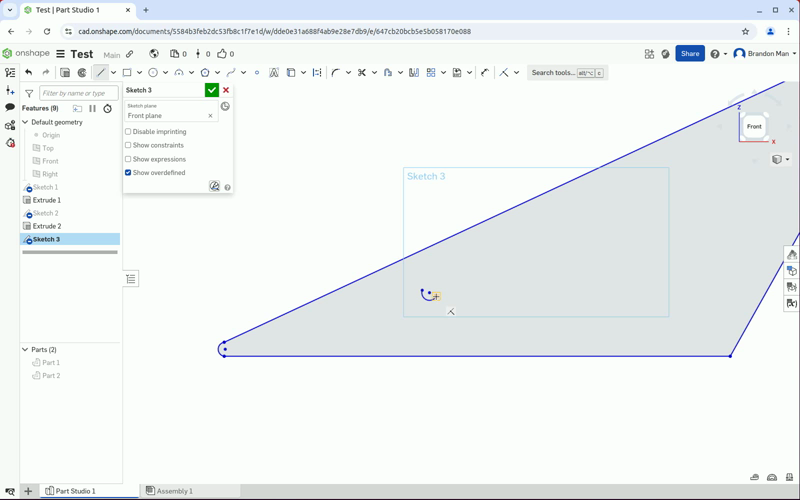
scroll(6)
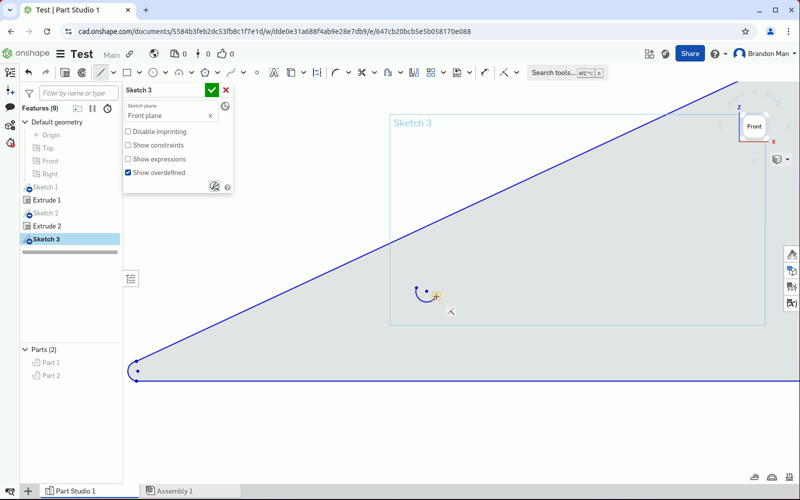
scroll(6)
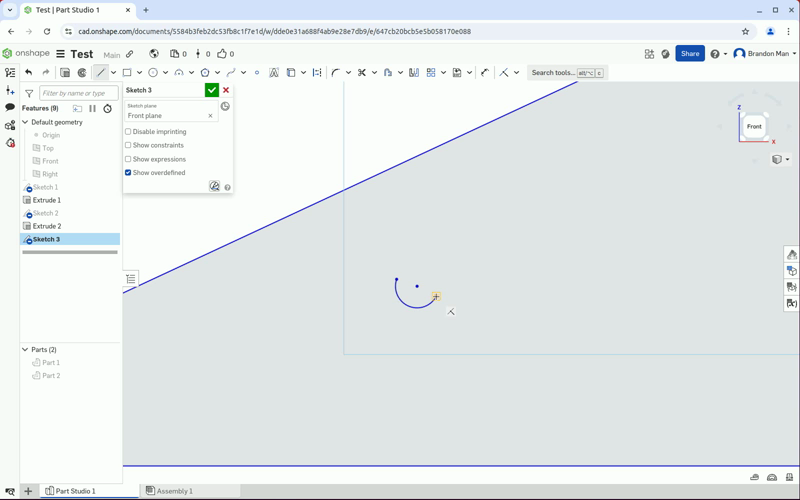
click(436, 296)
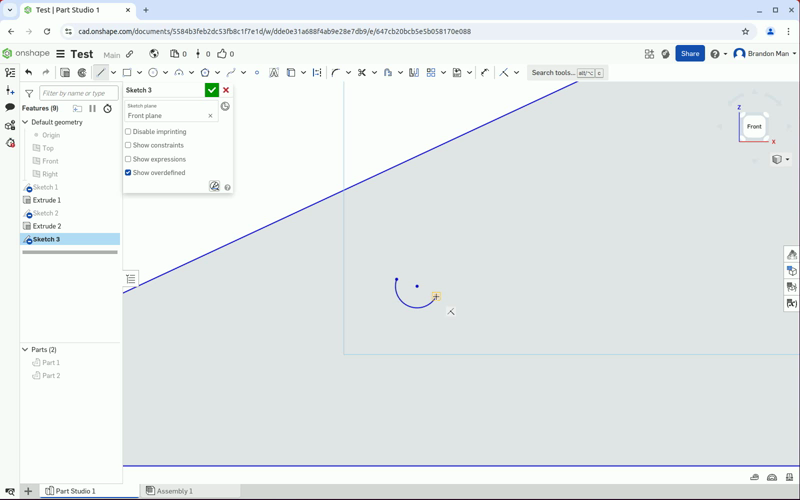
scroll(-6)
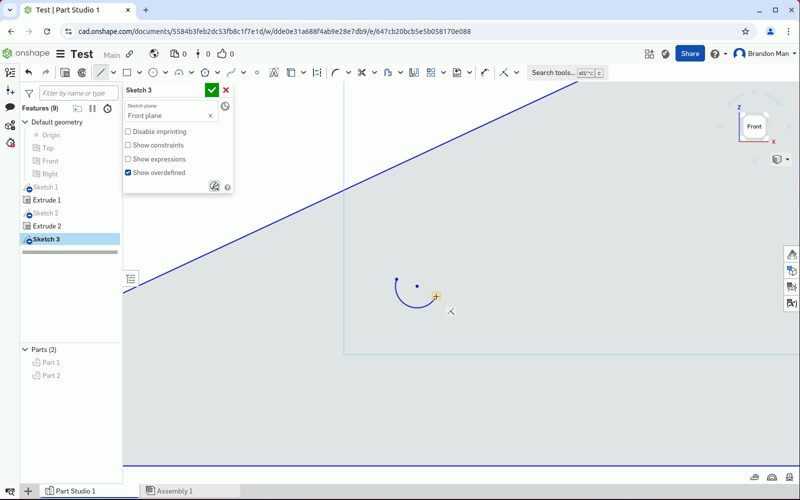
scroll(-6)
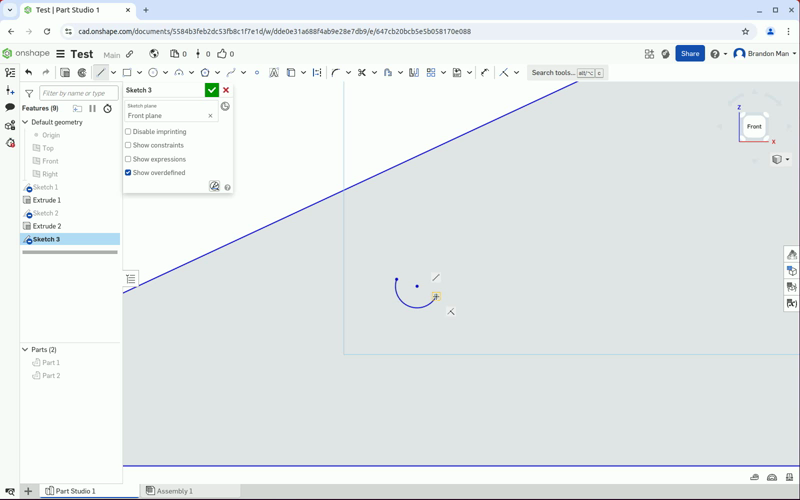
scroll(-6)
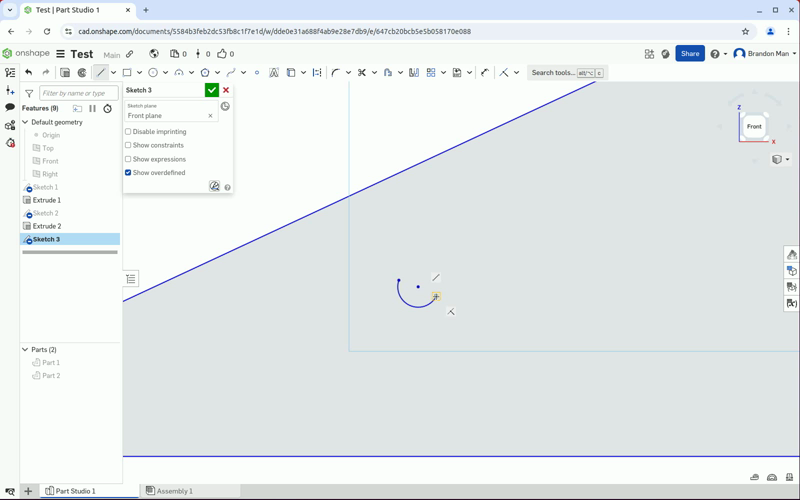
scroll(-6)
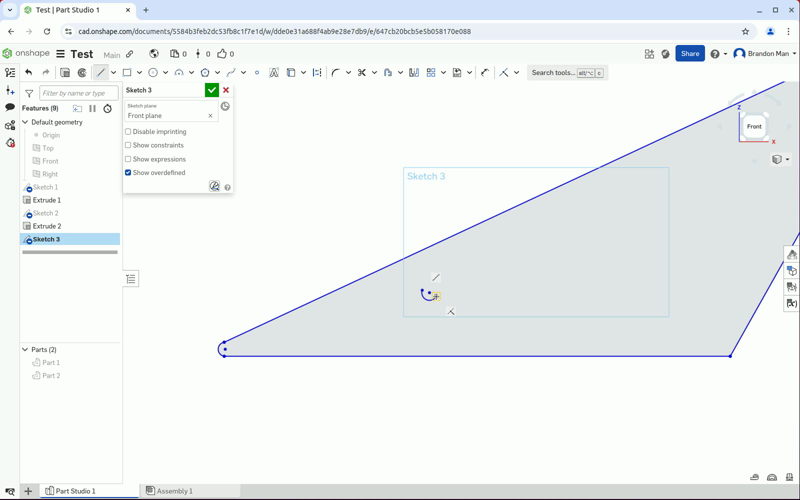
scroll(-6)
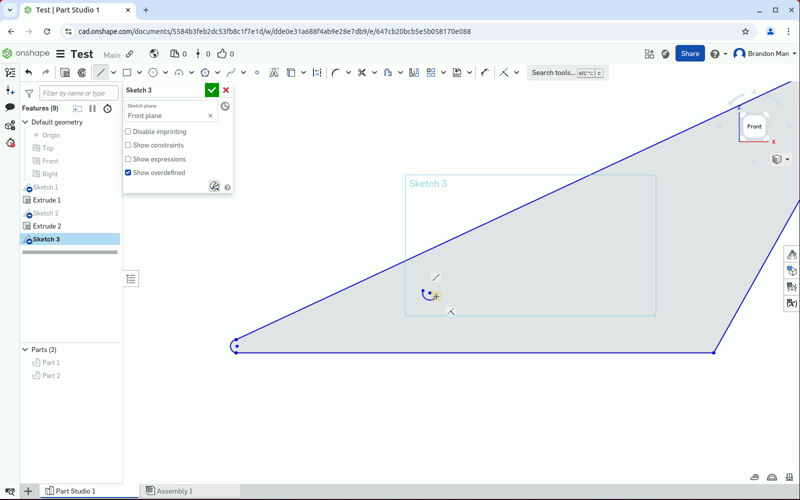
scroll(-6)
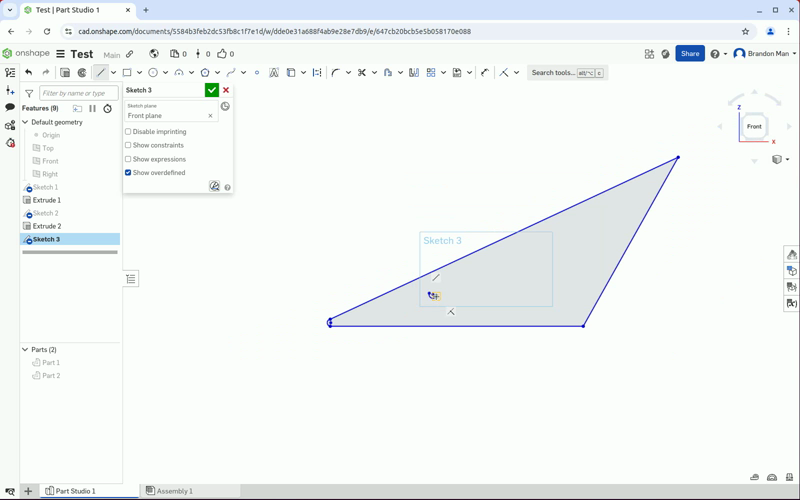
scroll(-6)
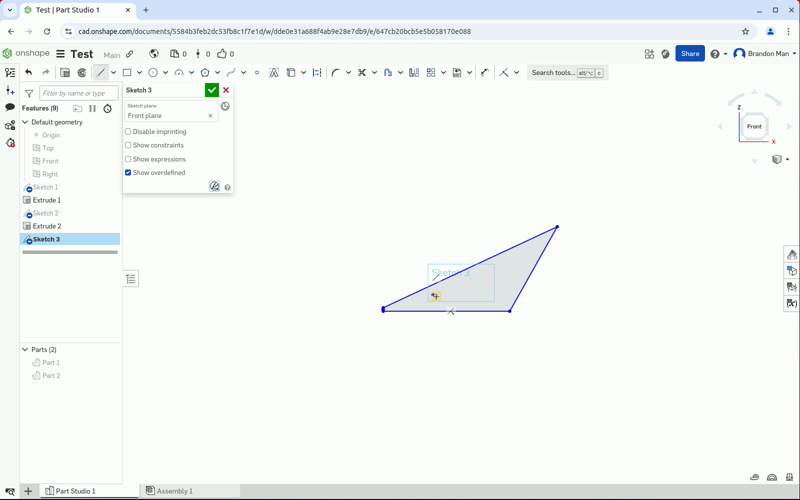
key_down(shift)
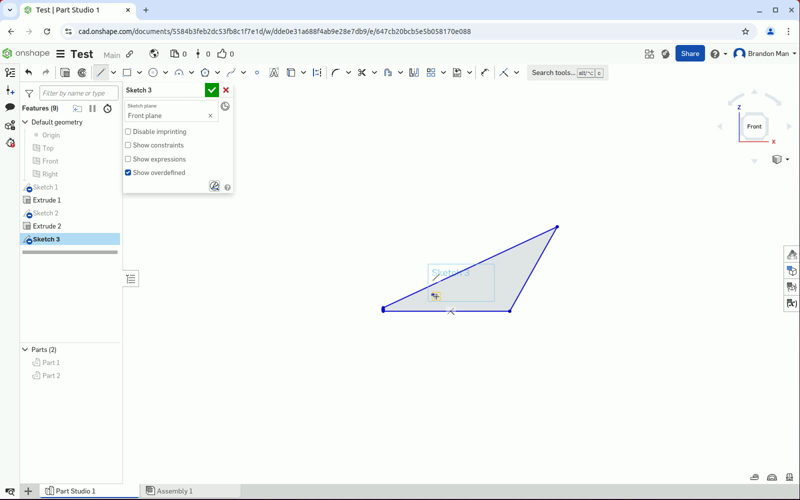
mouse_move(513, 259)
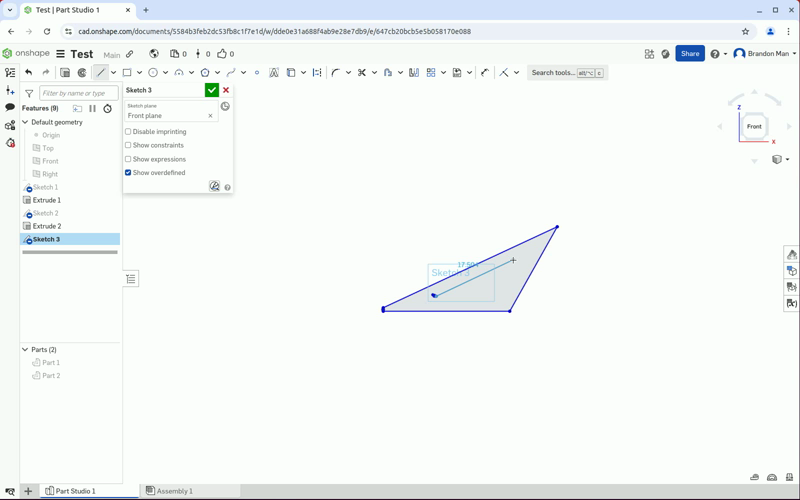
click(513, 259)
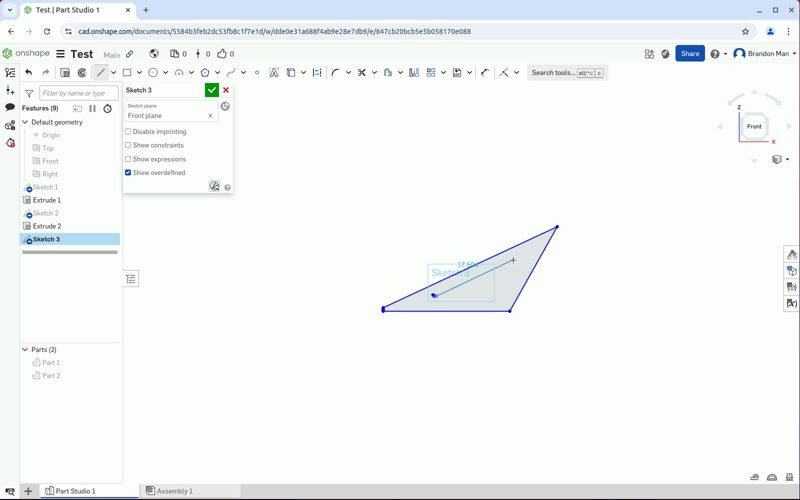
key_up(shift)
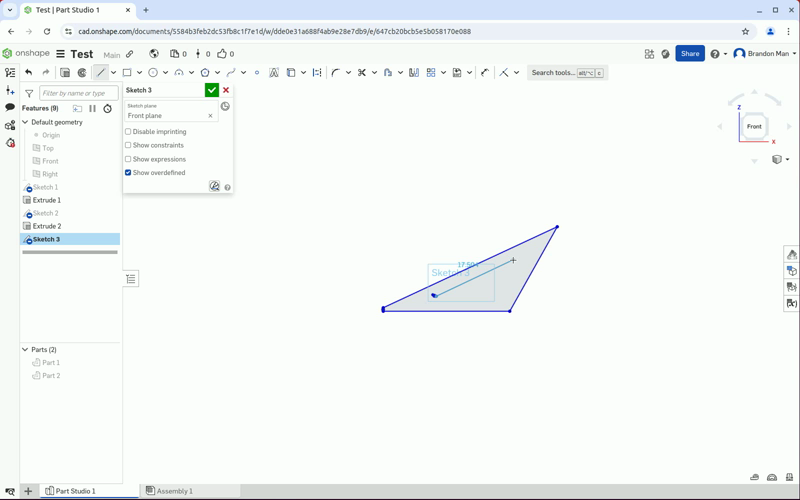
key(esc)
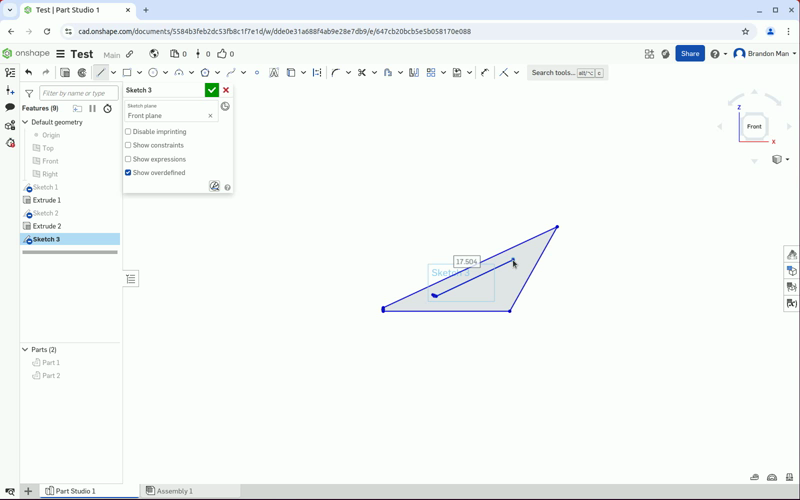
key(a)
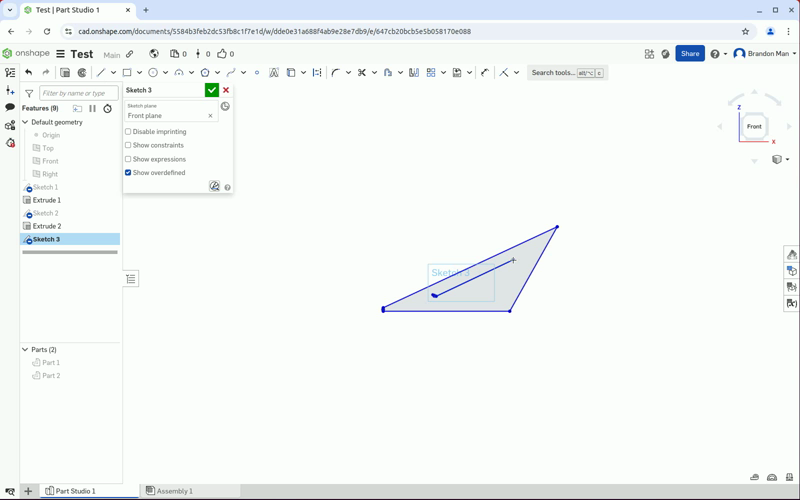
mouse_move(513, 259)
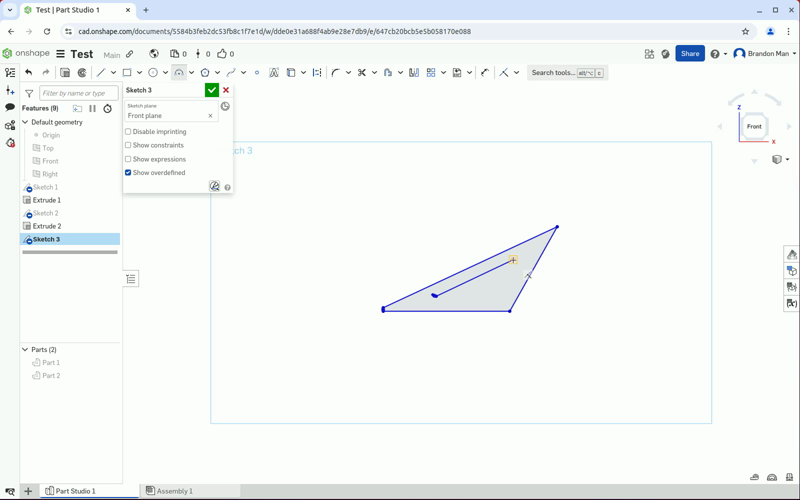
click(513, 259)
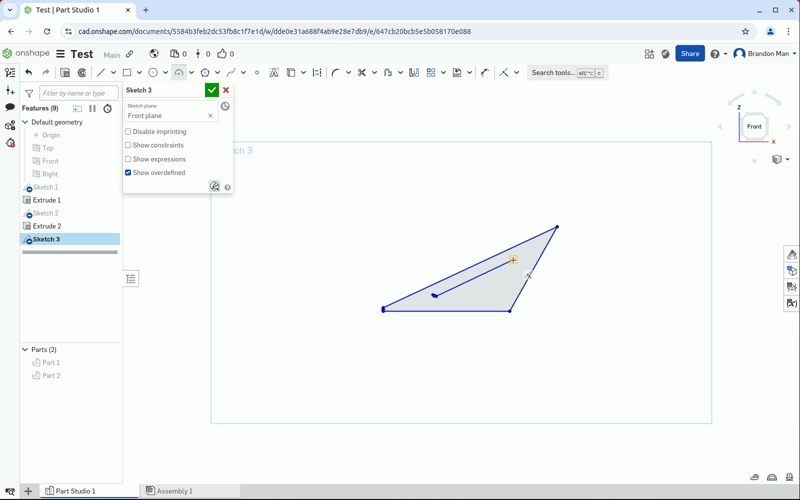
key_down(shift)
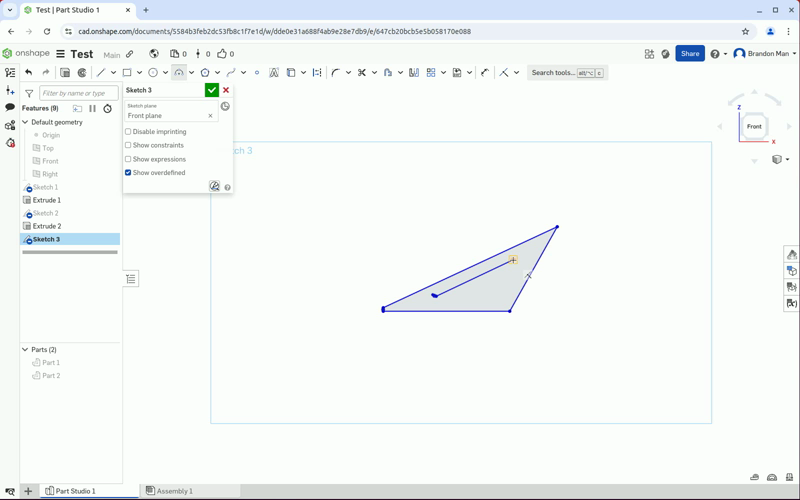
mouse_move(515, 256)
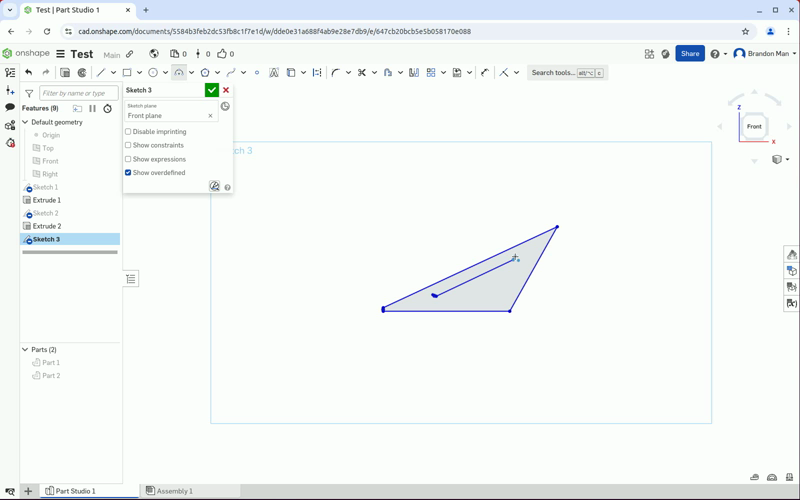
scroll(6)
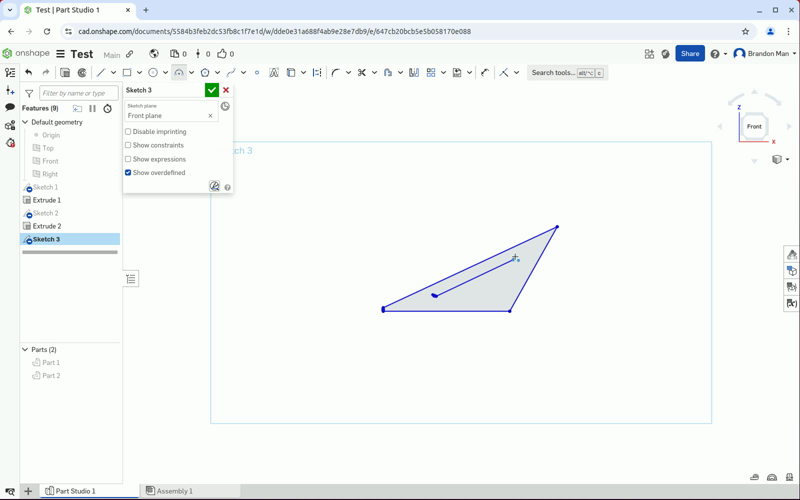
scroll(6)
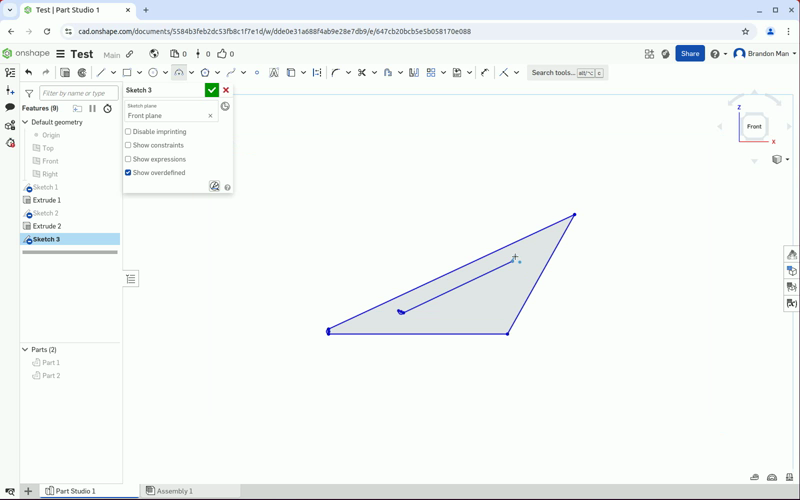
scroll(6)
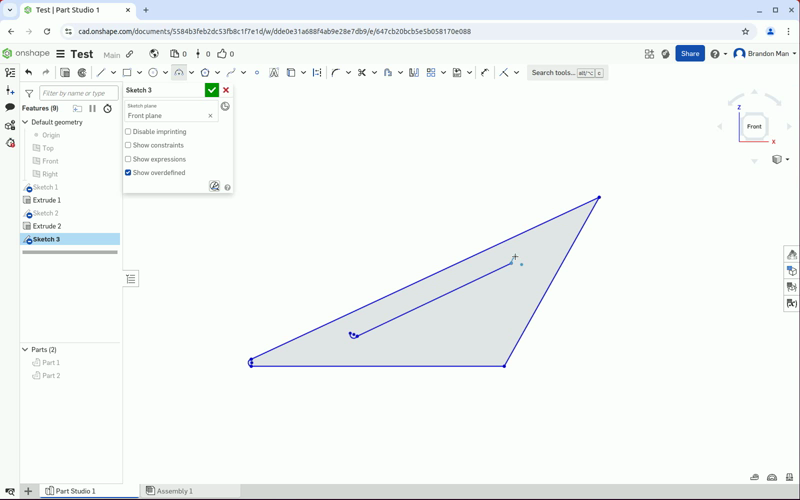
scroll(6)
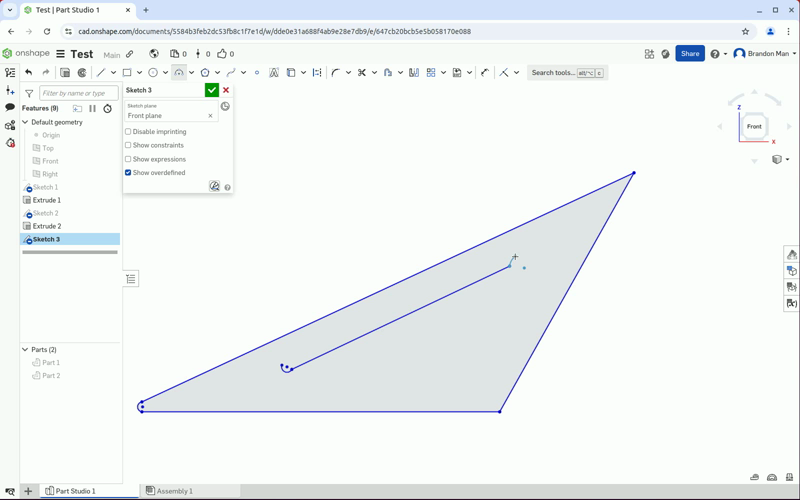
scroll(6)
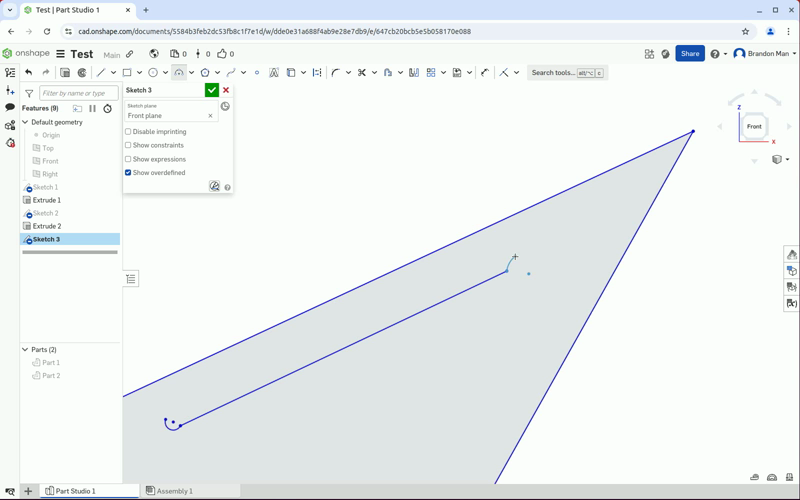
scroll(6)
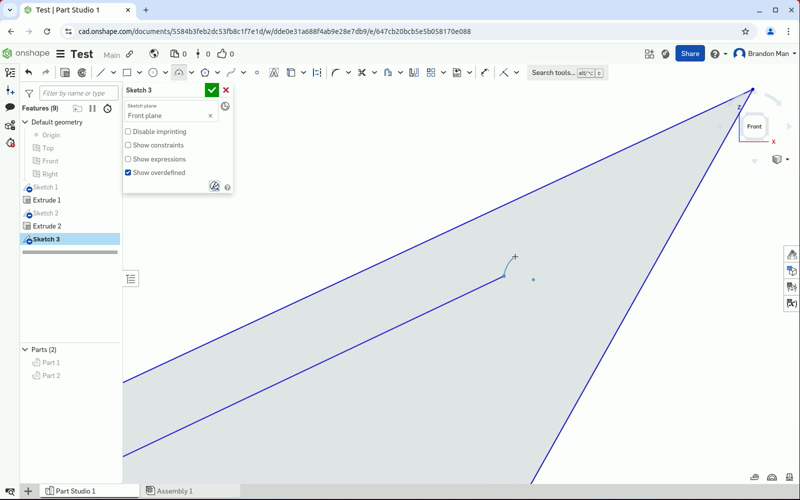
scroll(6)
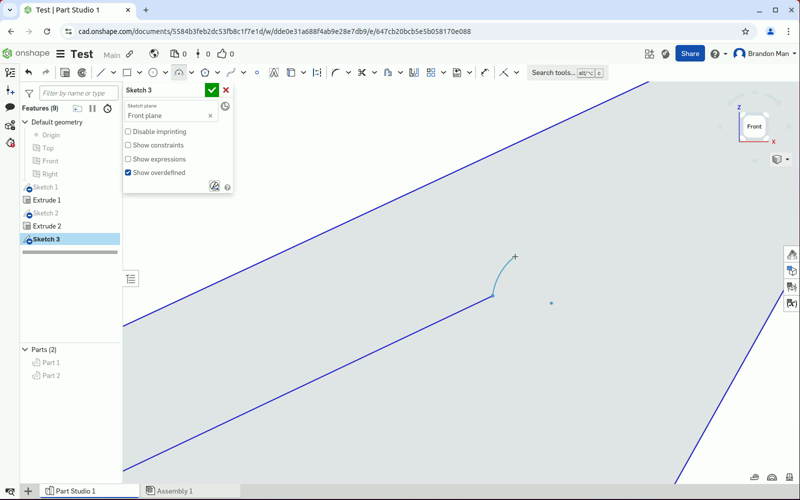
click(515, 256)
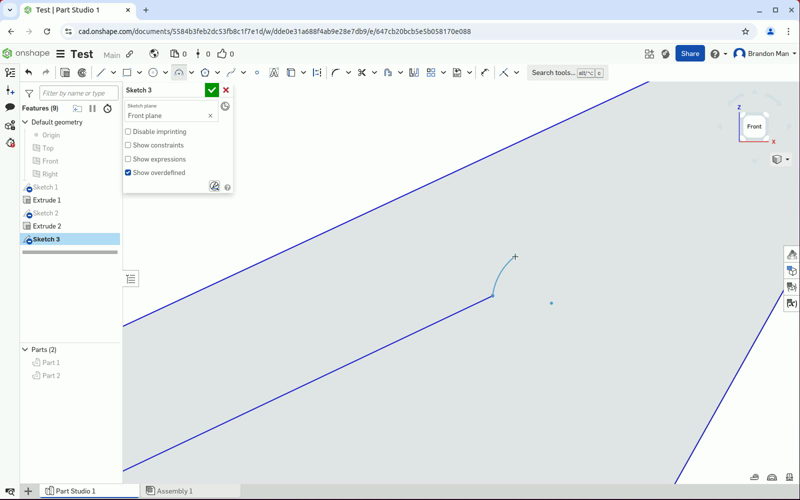
scroll(-6)
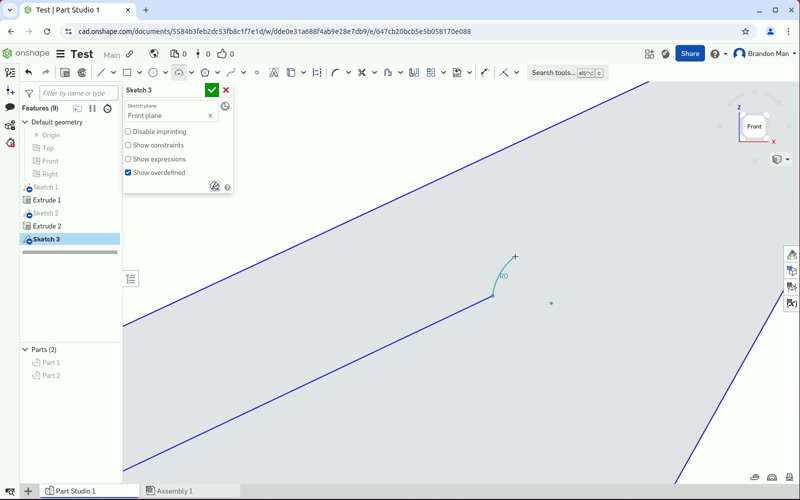
scroll(-6)
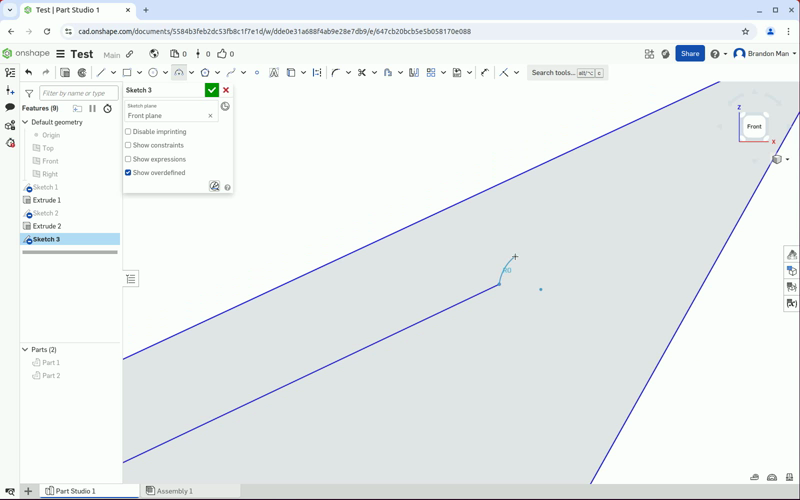
scroll(-6)
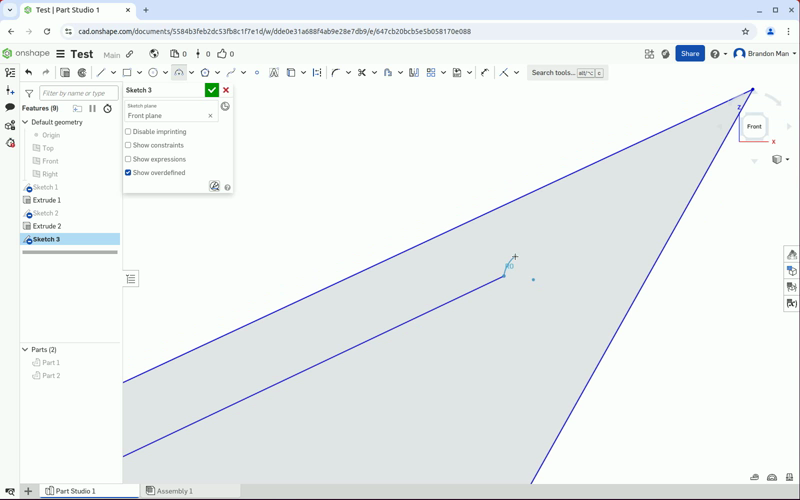
scroll(-6)
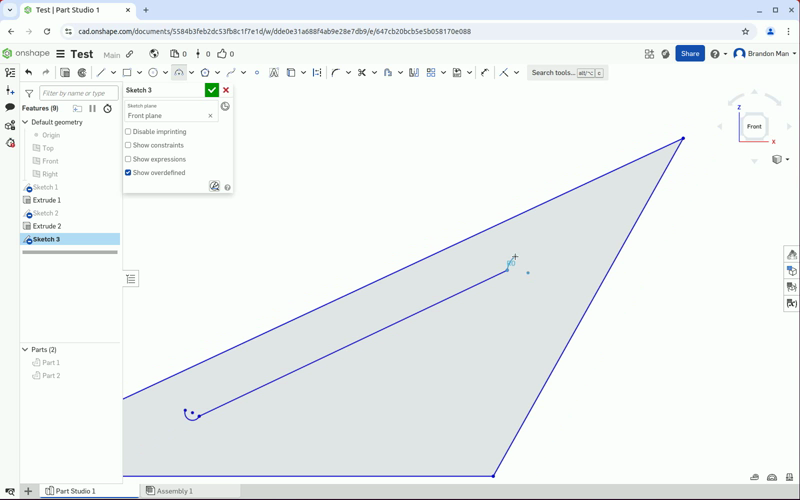
scroll(-6)
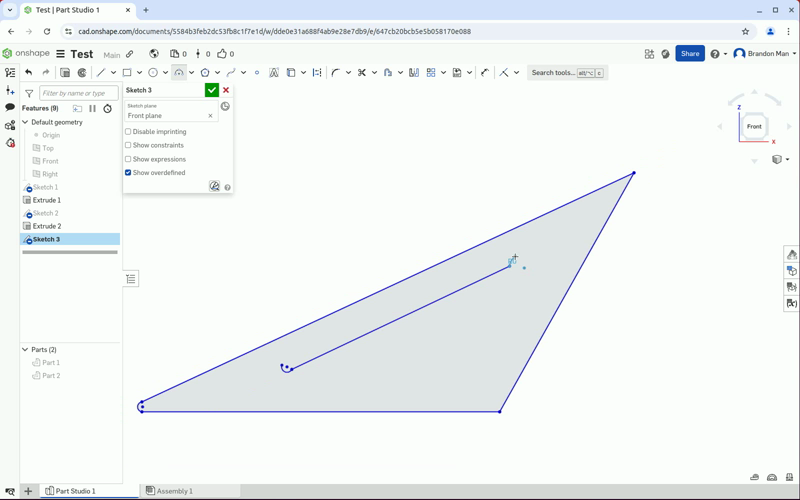
scroll(-6)
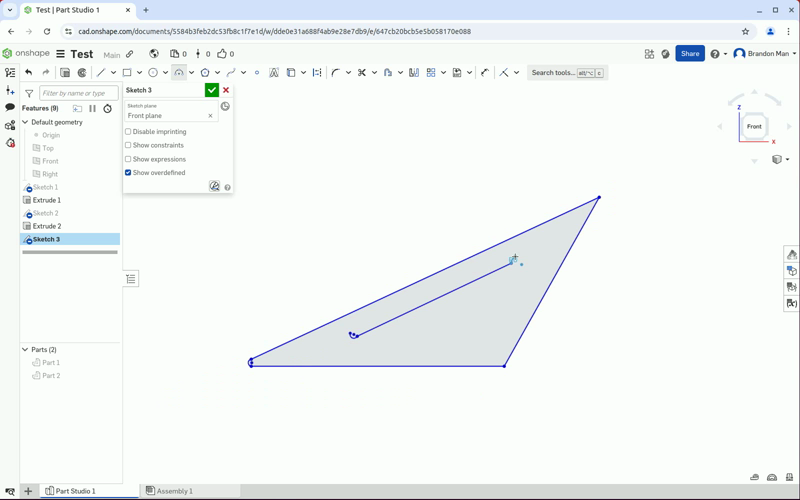
scroll(-6)
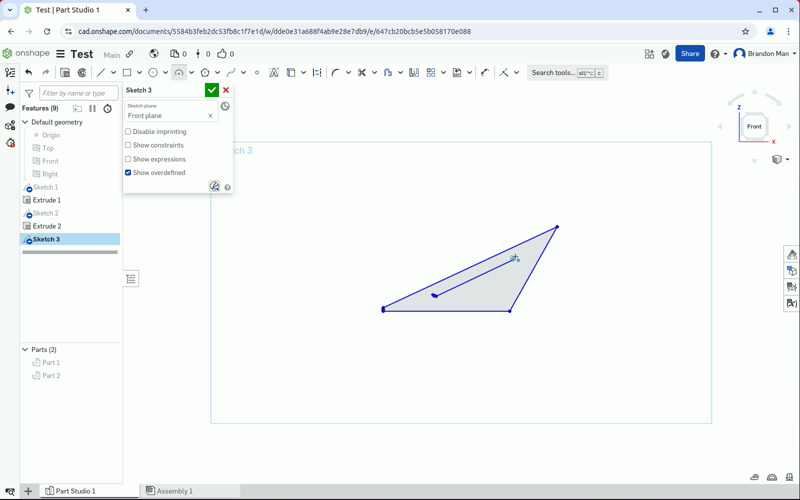
mouse_move(515, 258)
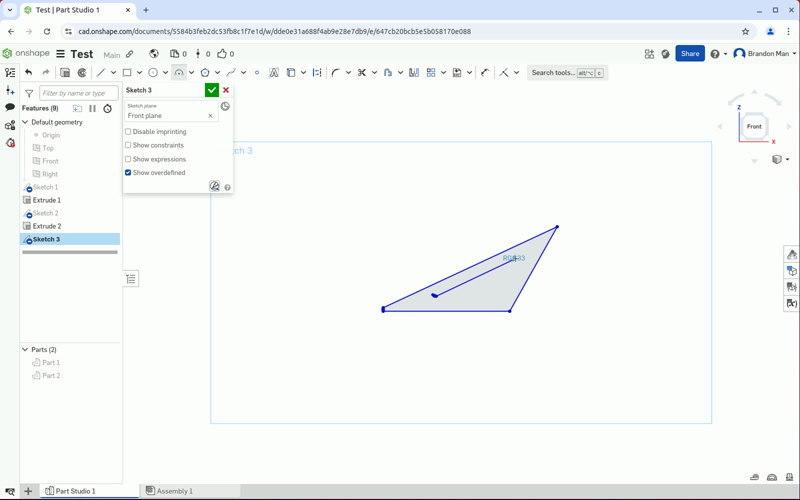
scroll(6)
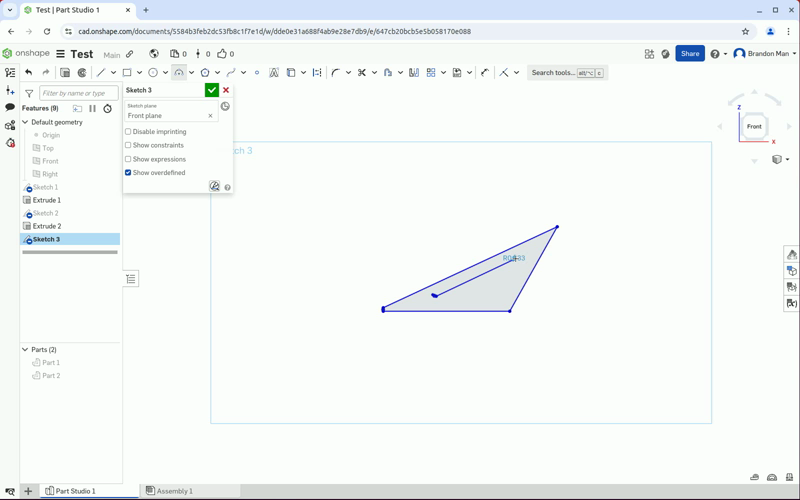
scroll(6)
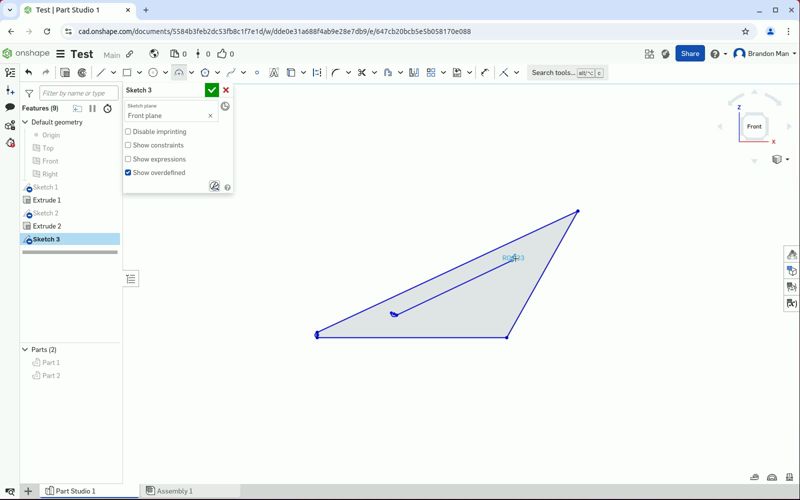
scroll(6)
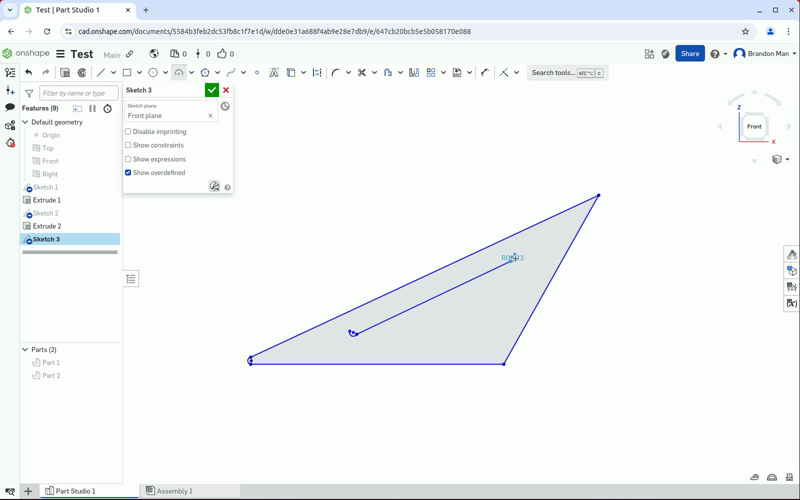
scroll(6)
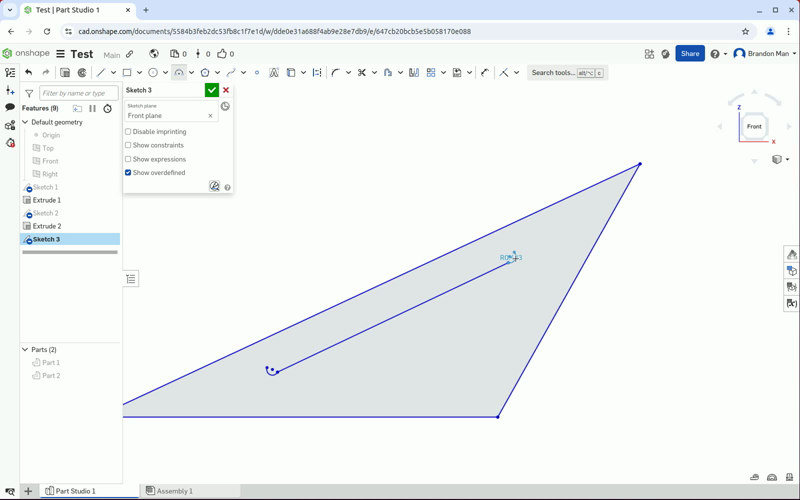
scroll(6)
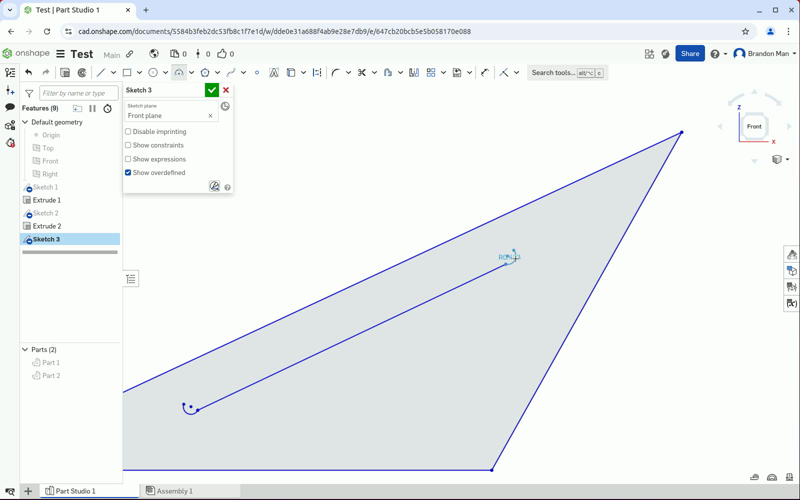
scroll(6)
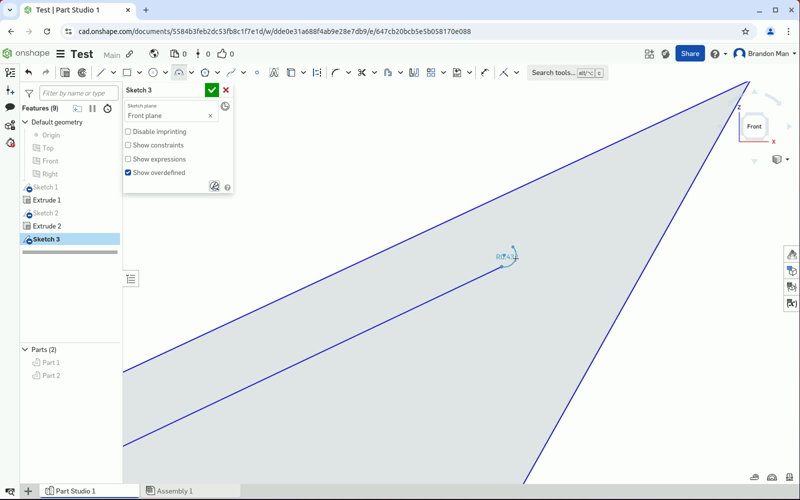
scroll(6)
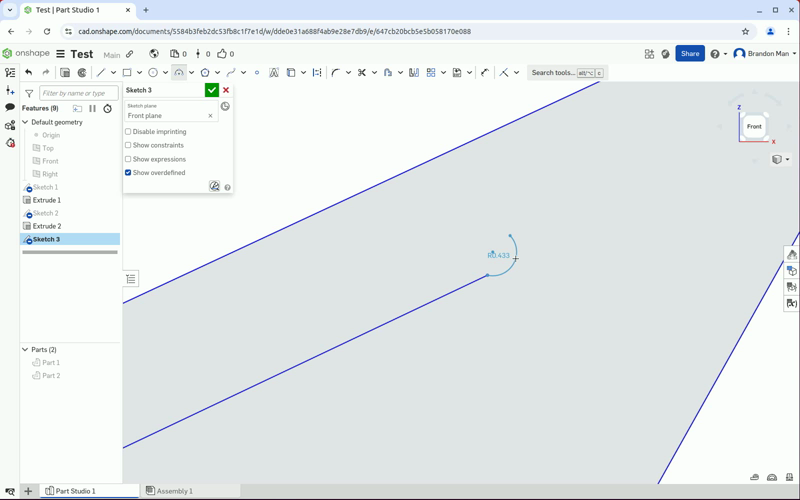
click(515, 258)
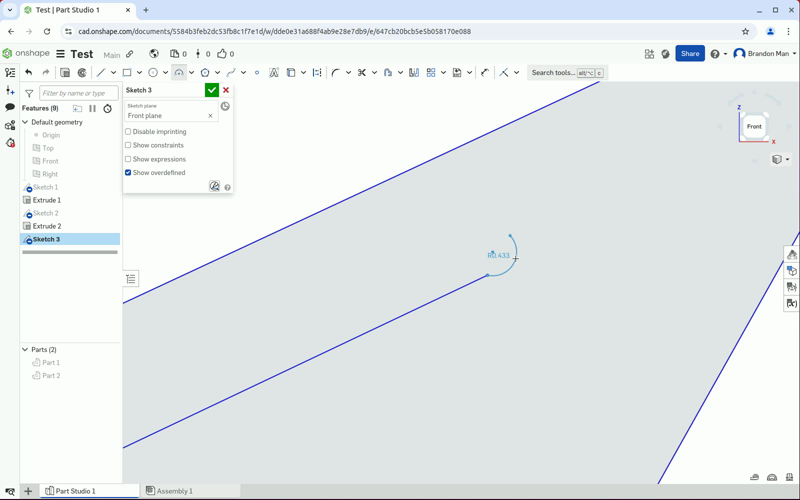
scroll(-6)
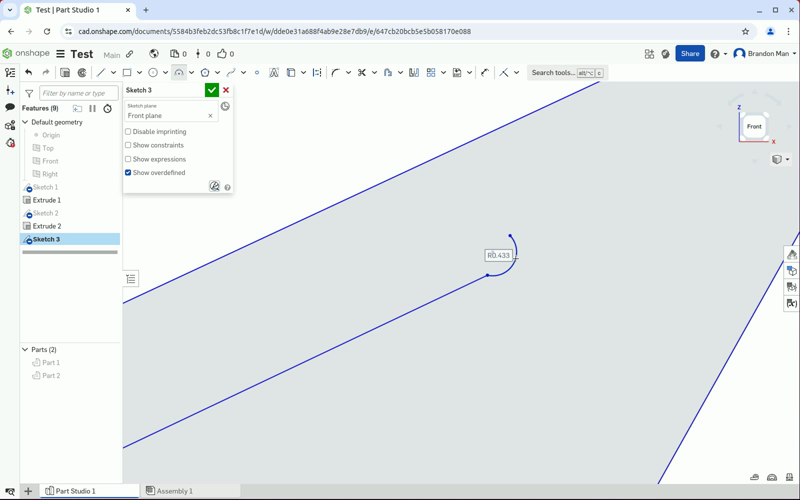
scroll(-6)
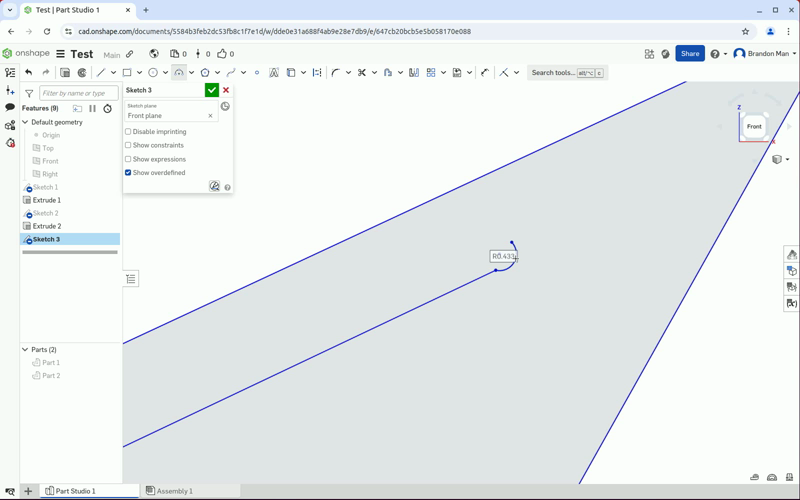
scroll(-6)
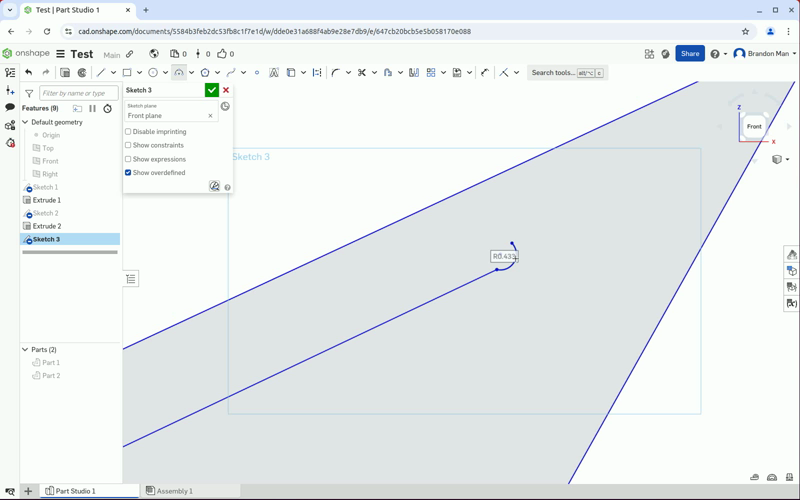
scroll(-6)
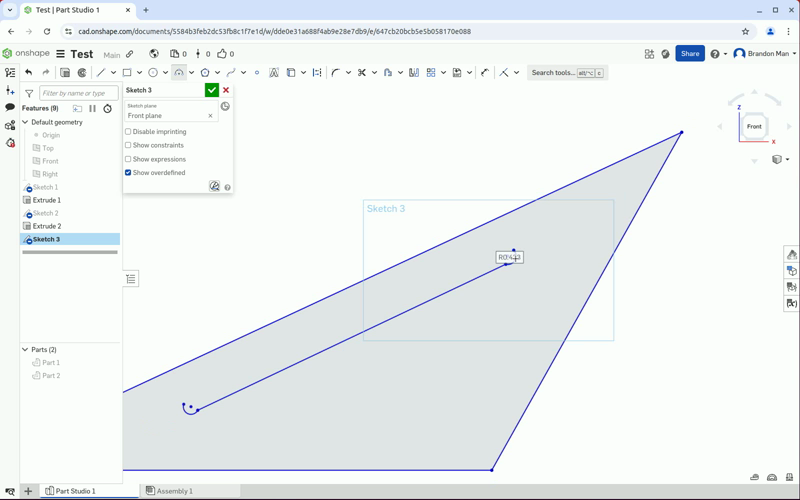
scroll(-6)
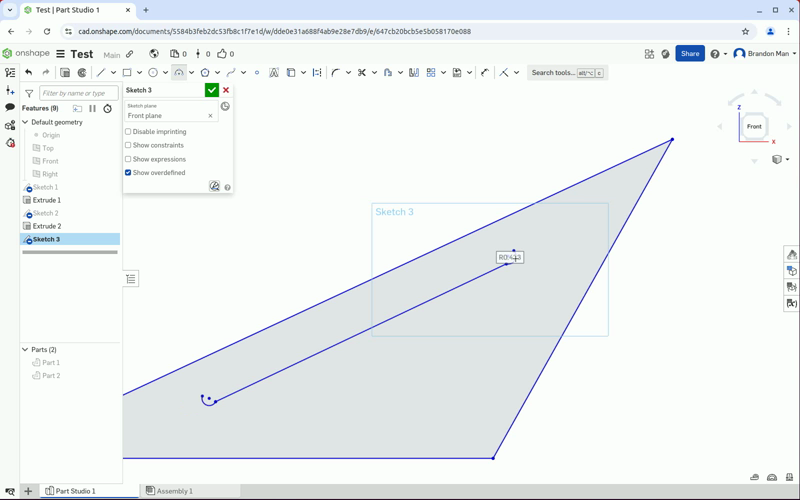
scroll(-6)
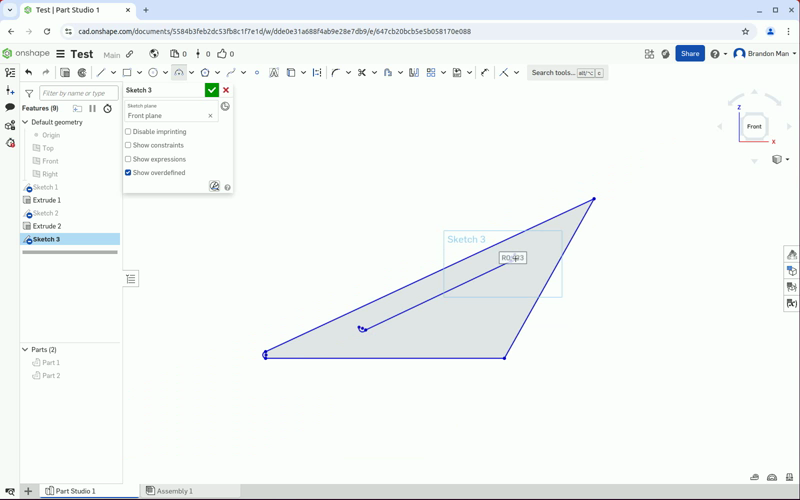
scroll(-6)
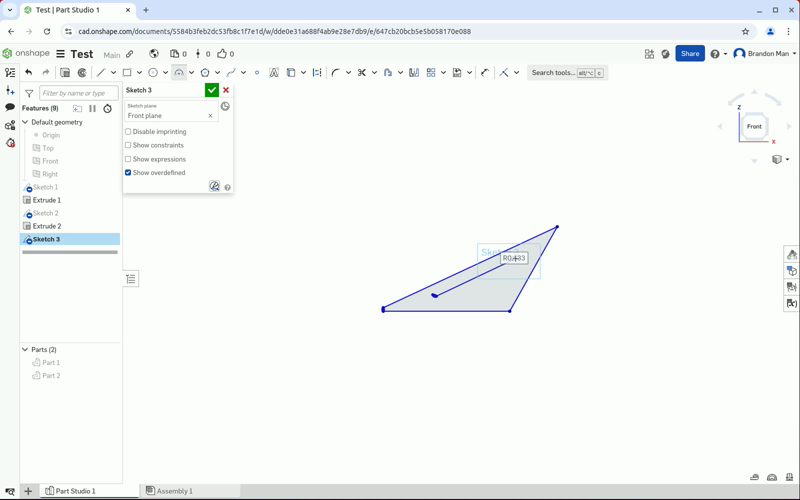
key_up(shift)
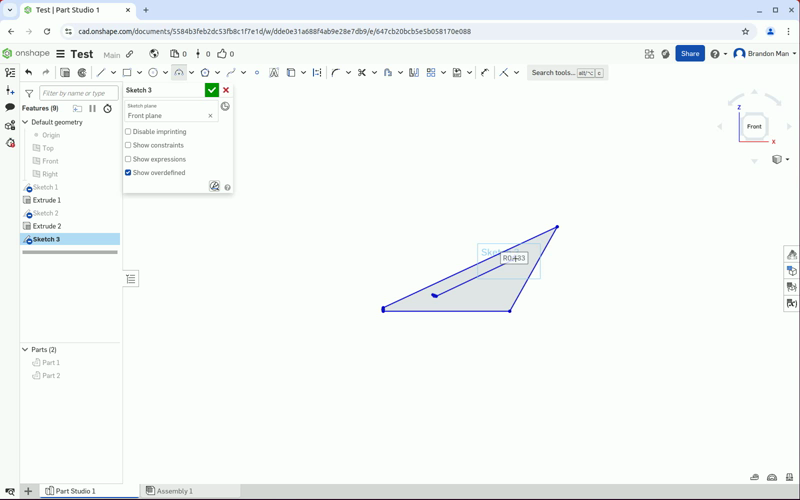
key(esc)
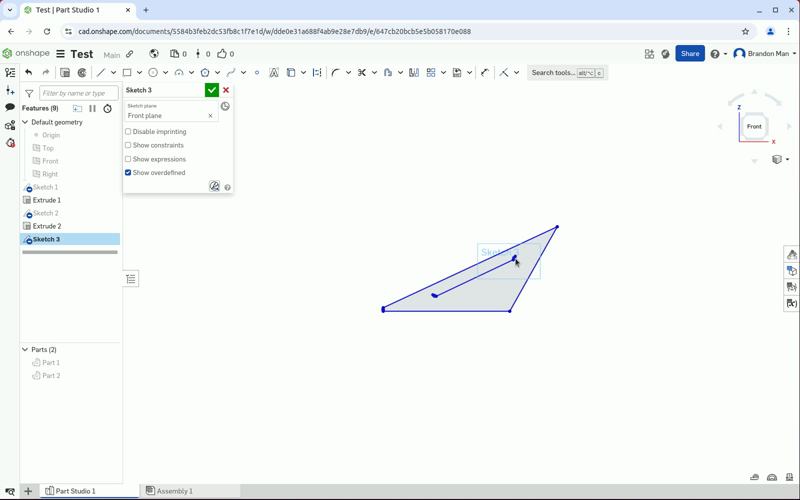
key(l)
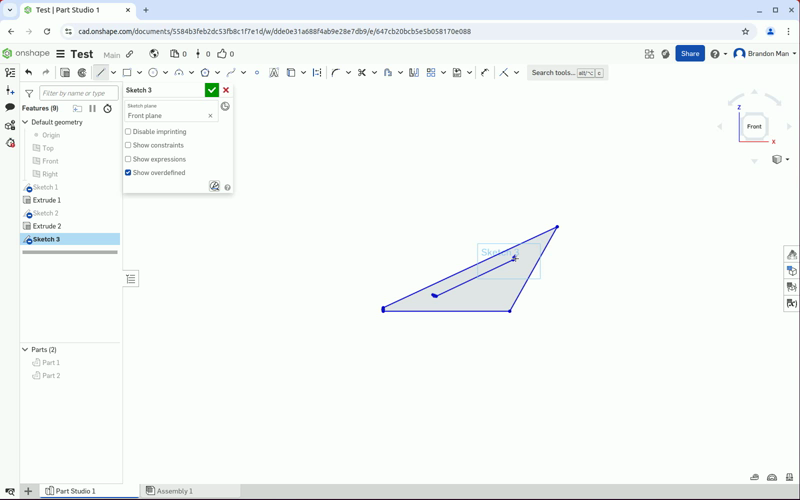
mouse_move(515, 256)
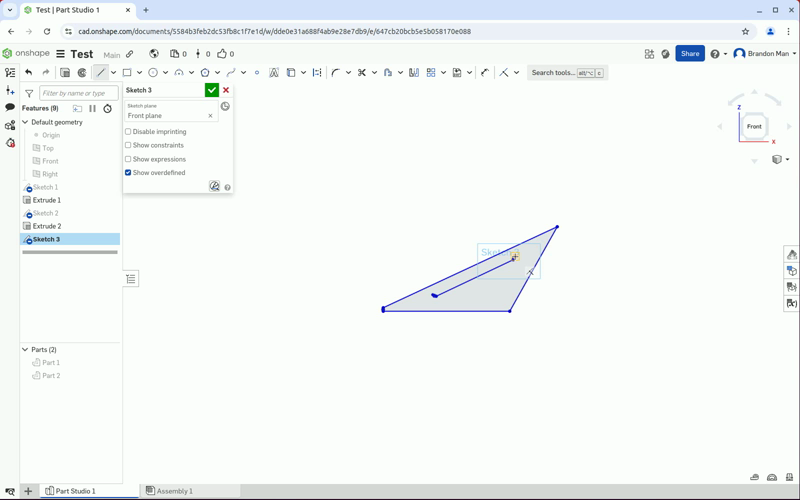
scroll(6)
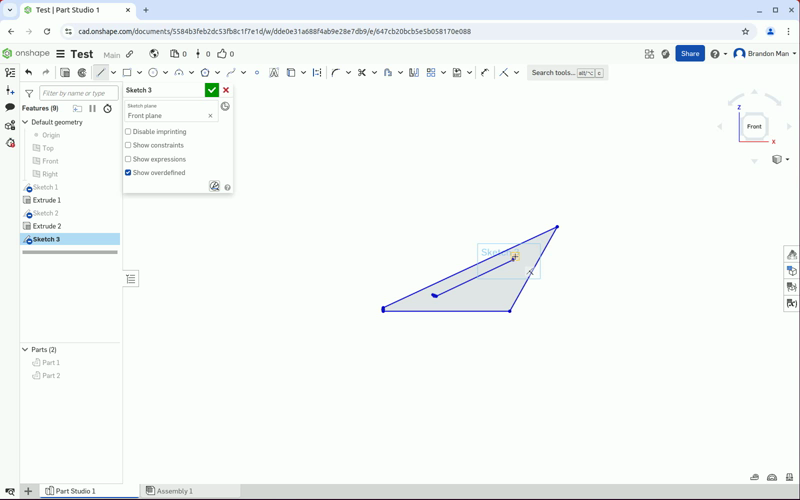
scroll(6)
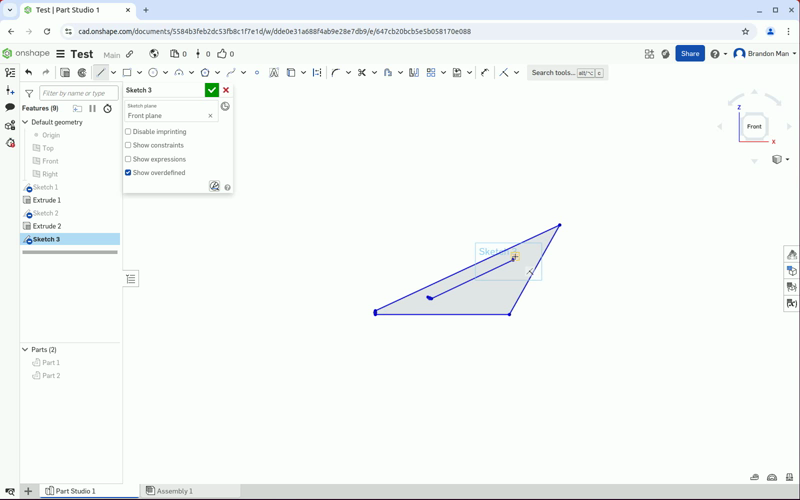
scroll(6)
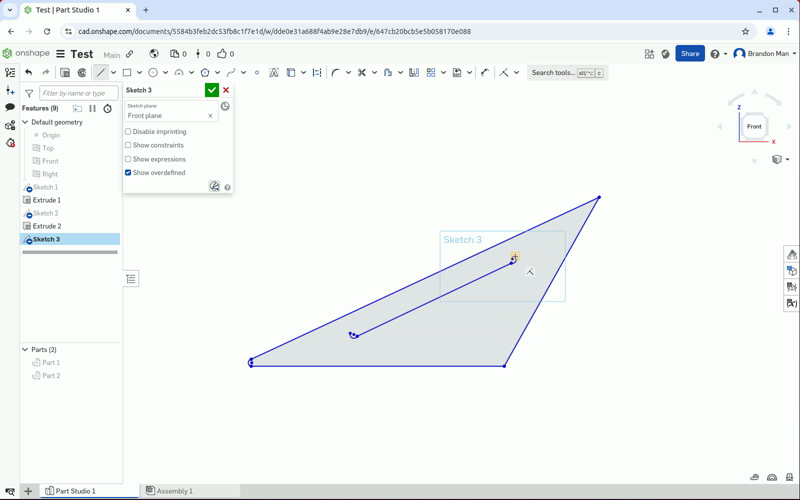
scroll(6)
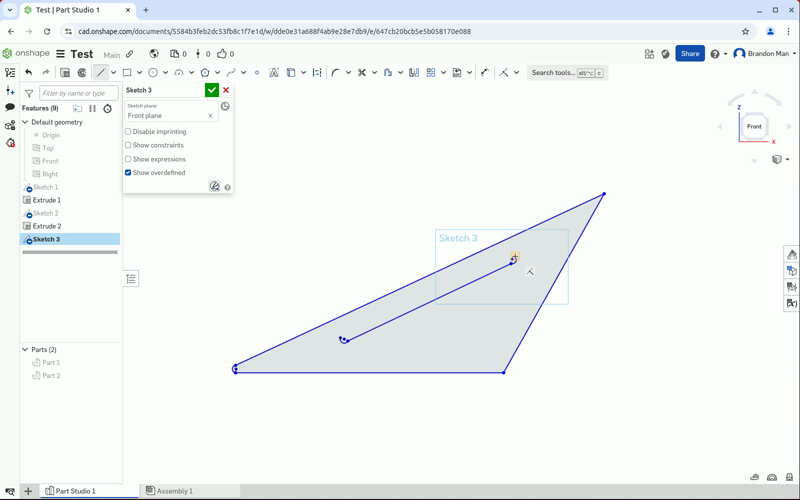
scroll(6)
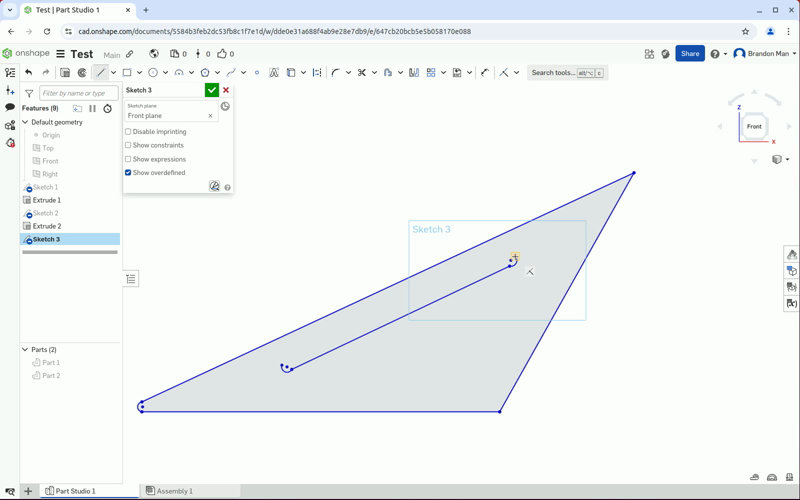
scroll(6)
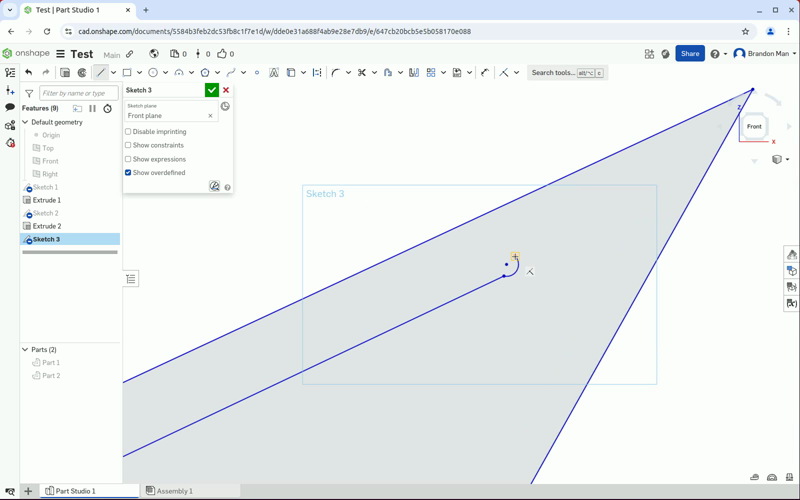
scroll(6)
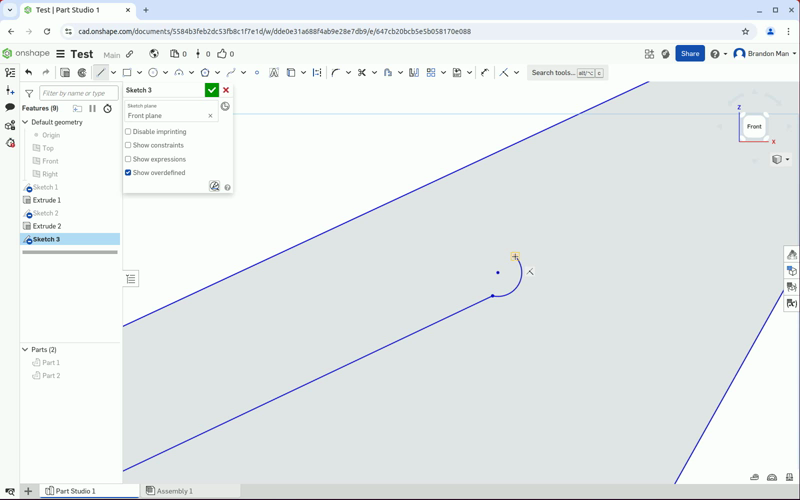
click(515, 256)
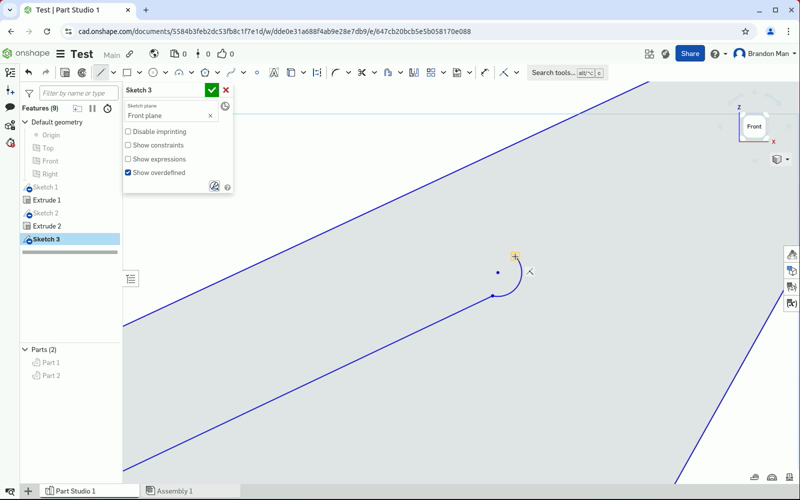
scroll(-6)
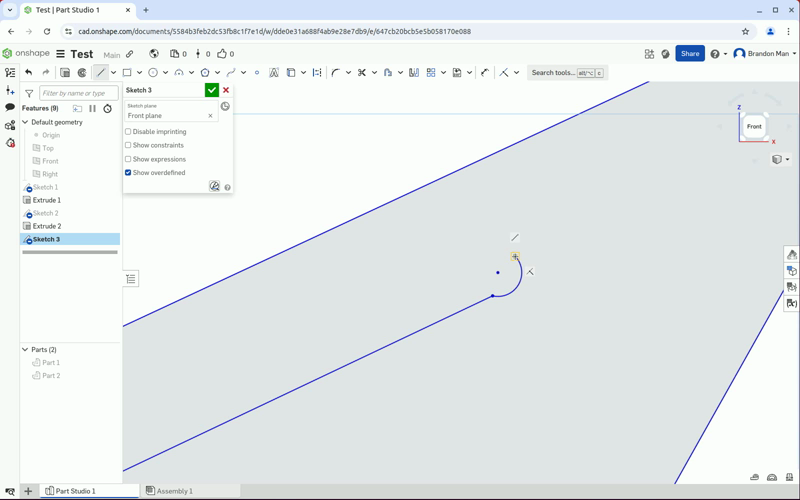
scroll(-6)
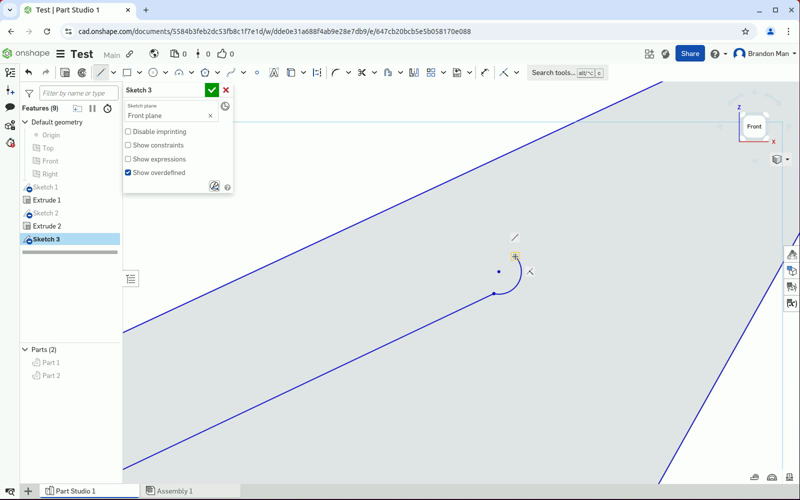
scroll(-6)
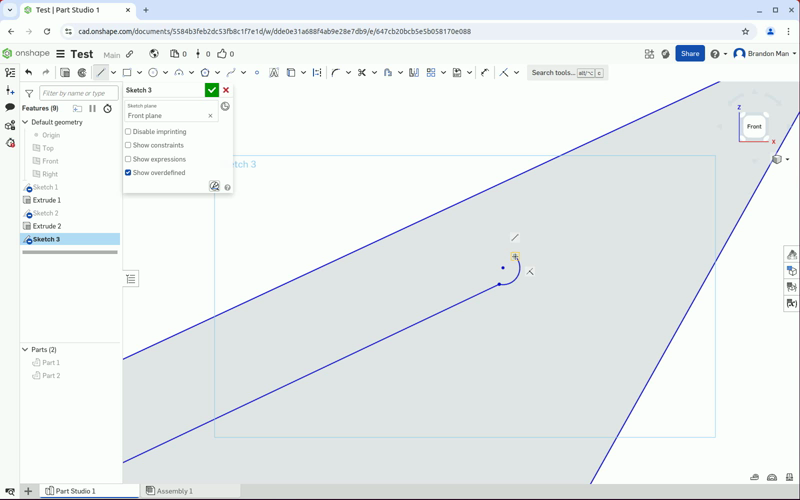
scroll(-6)
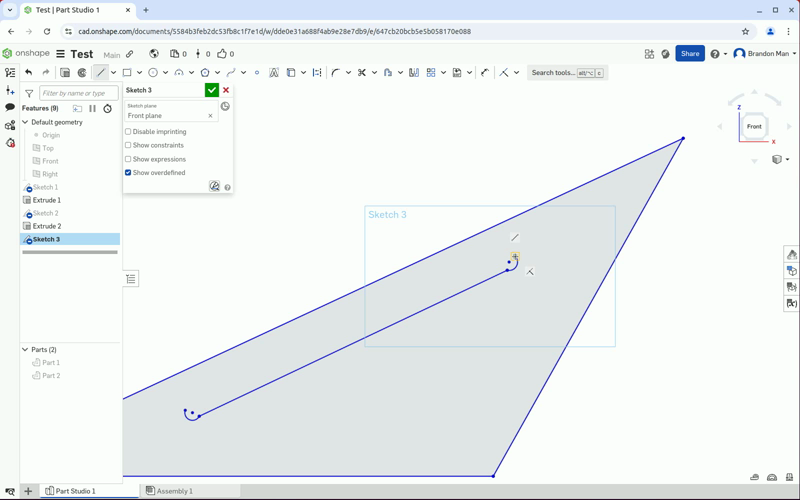
scroll(-6)
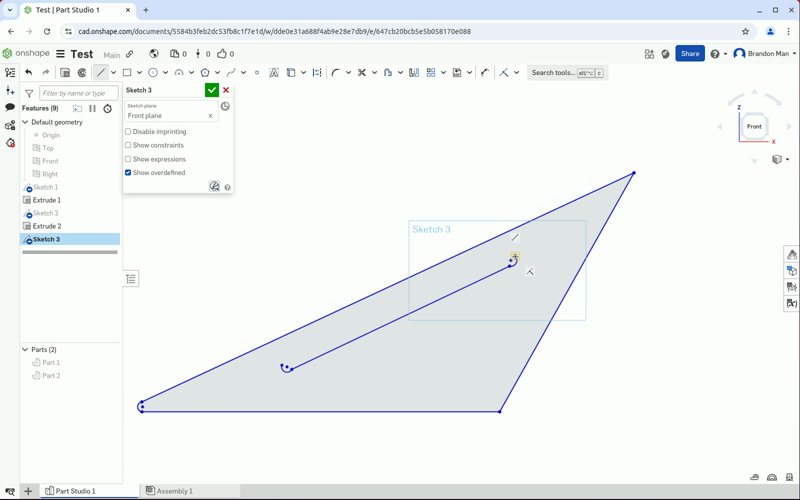
scroll(-6)
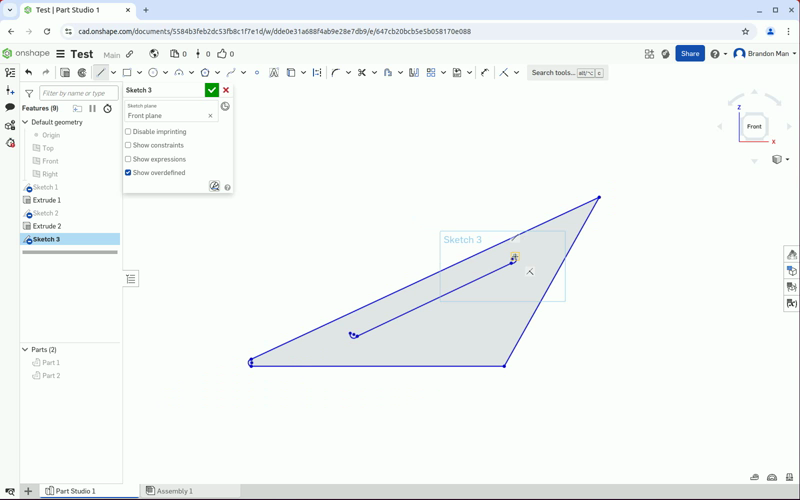
scroll(-6)
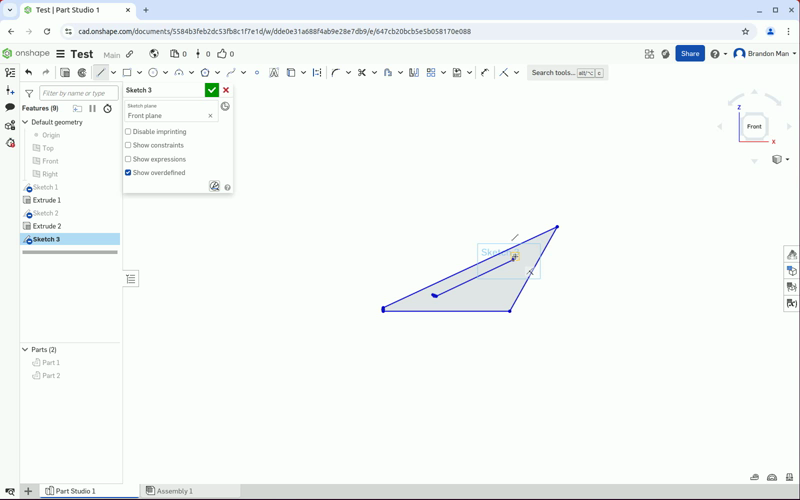
key_down(shift)
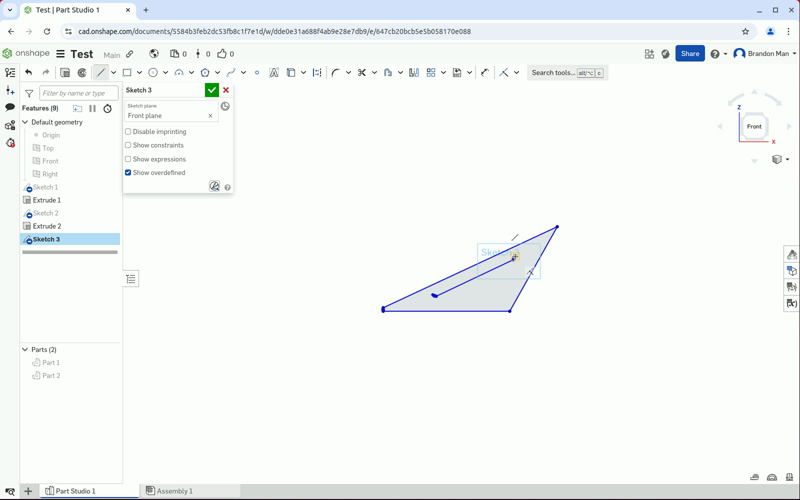
mouse_move(545, 256)
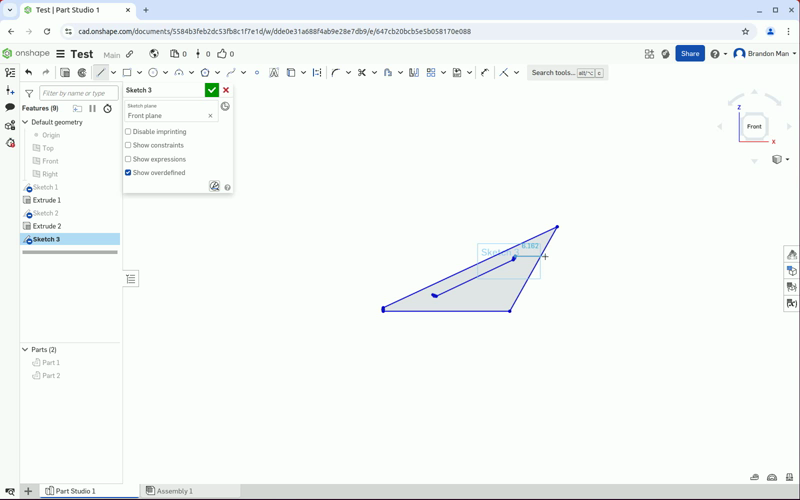
mouse_move(513, 256)
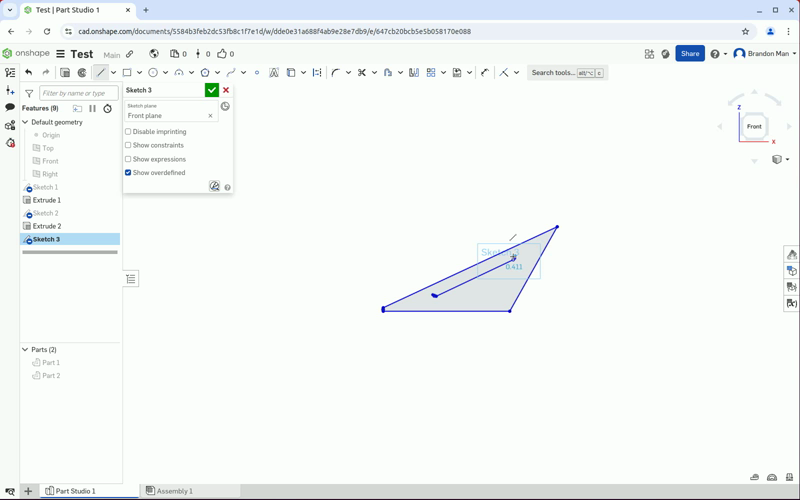
scroll(6)
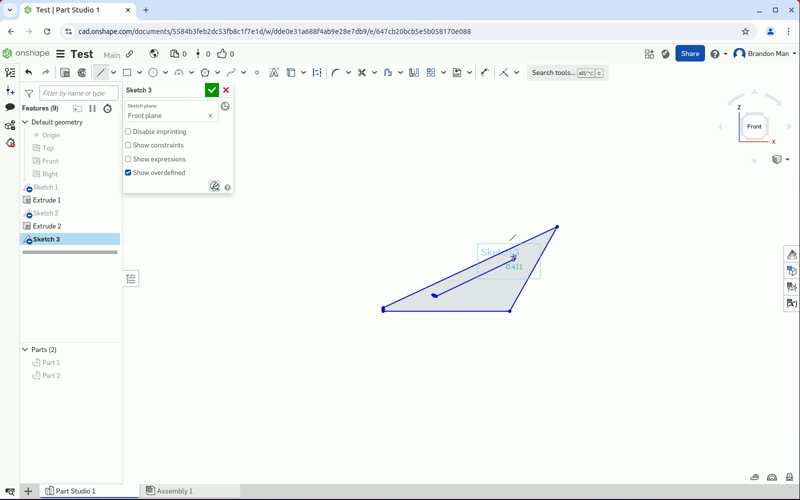
scroll(6)
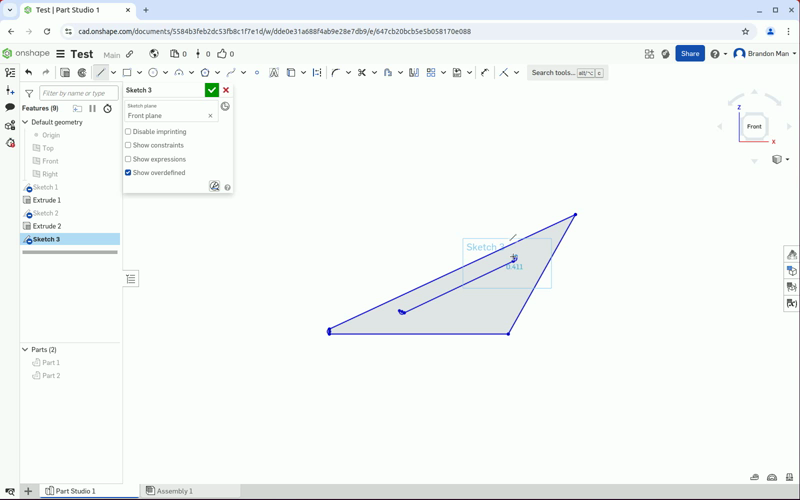
scroll(6)
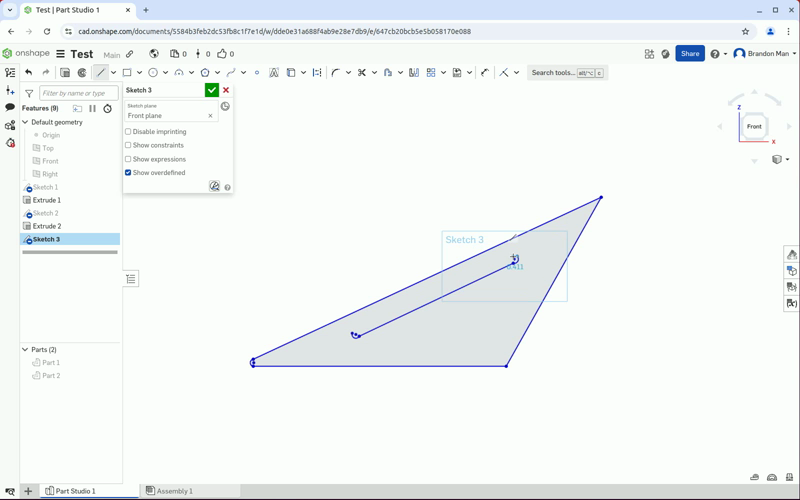
scroll(6)
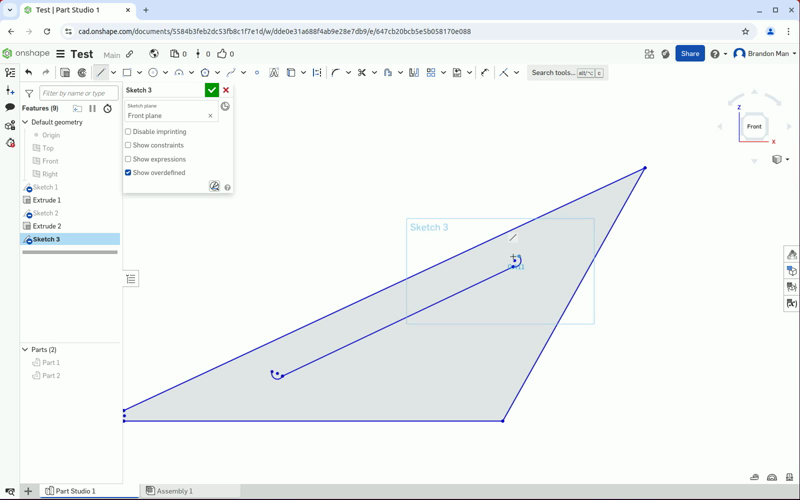
scroll(6)
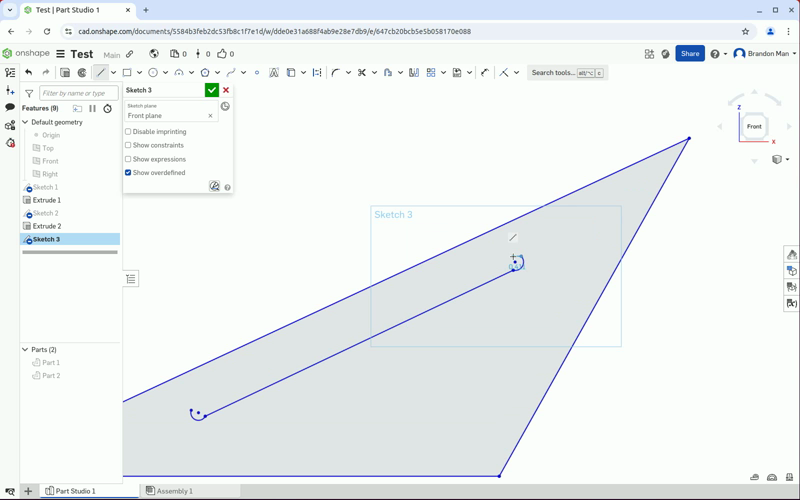
scroll(6)
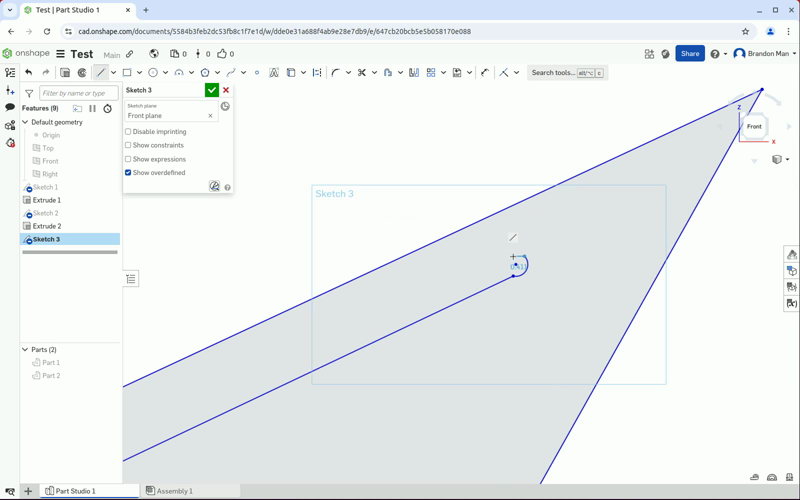
scroll(6)
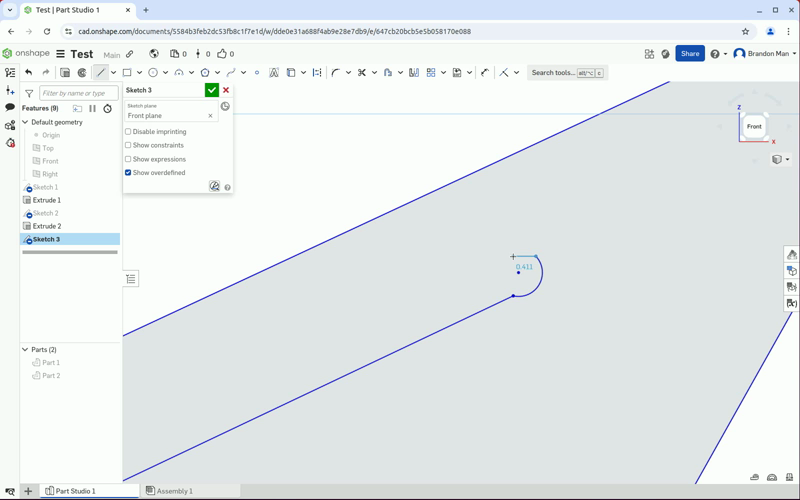
click(513, 256)
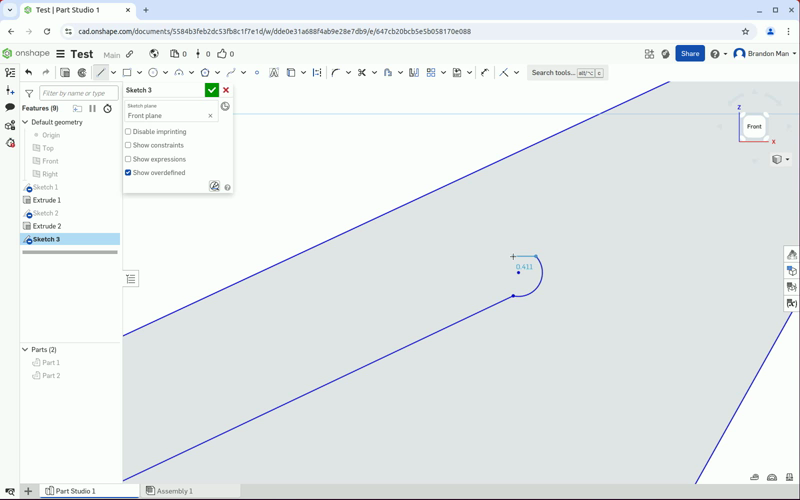
scroll(-6)
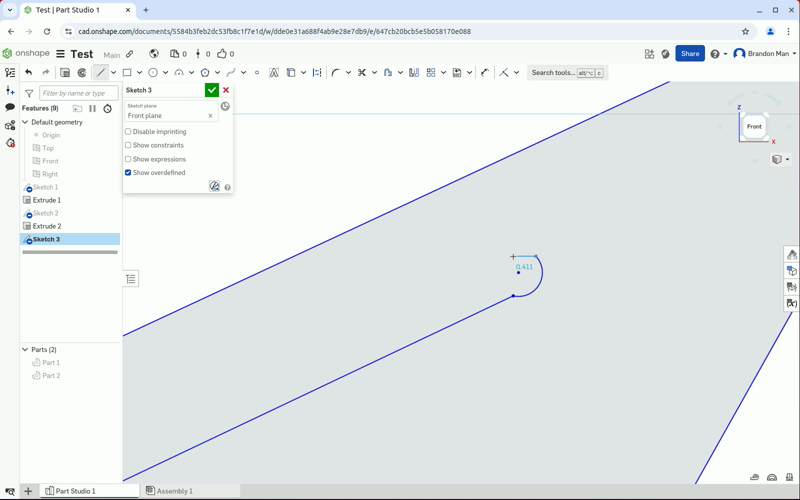
scroll(-6)
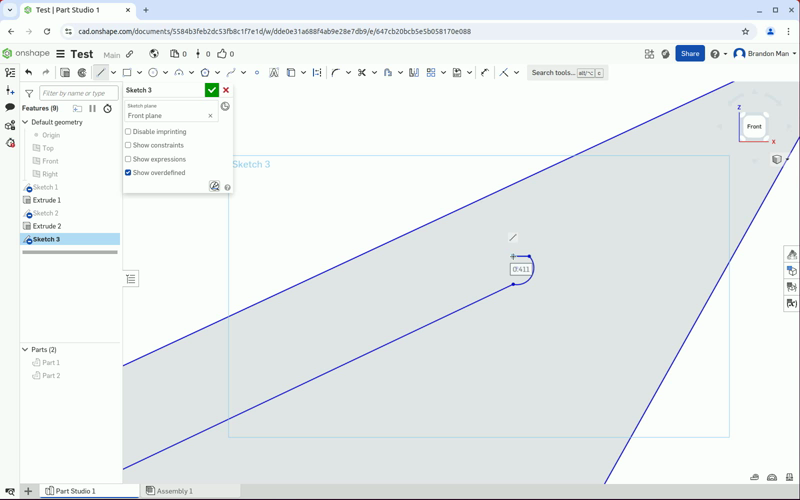
scroll(-6)
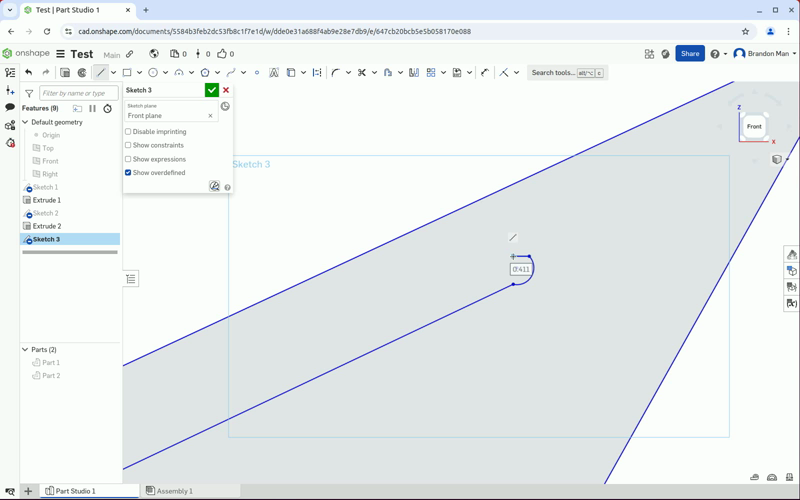
scroll(-6)
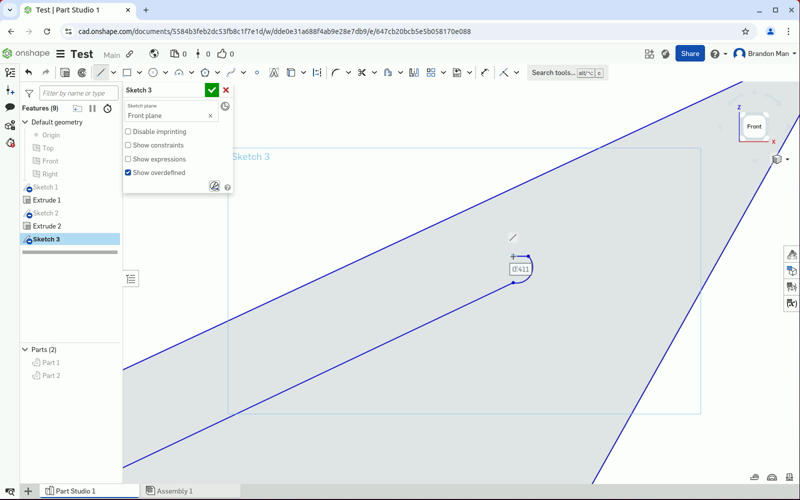
scroll(-6)
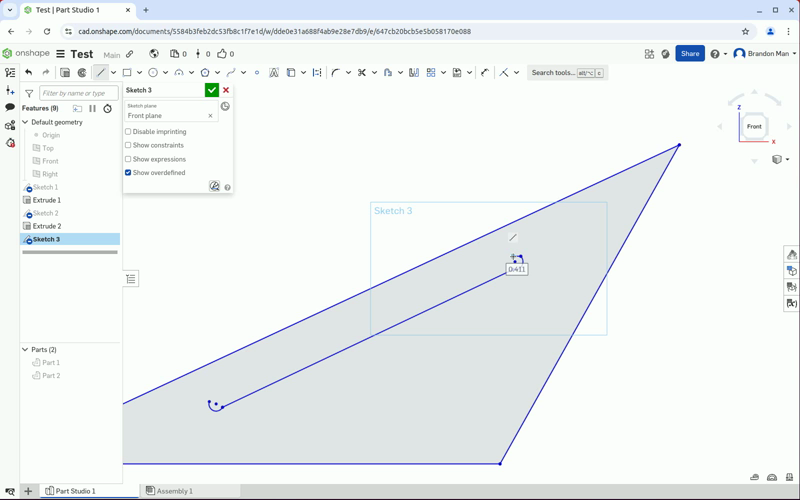
scroll(-6)
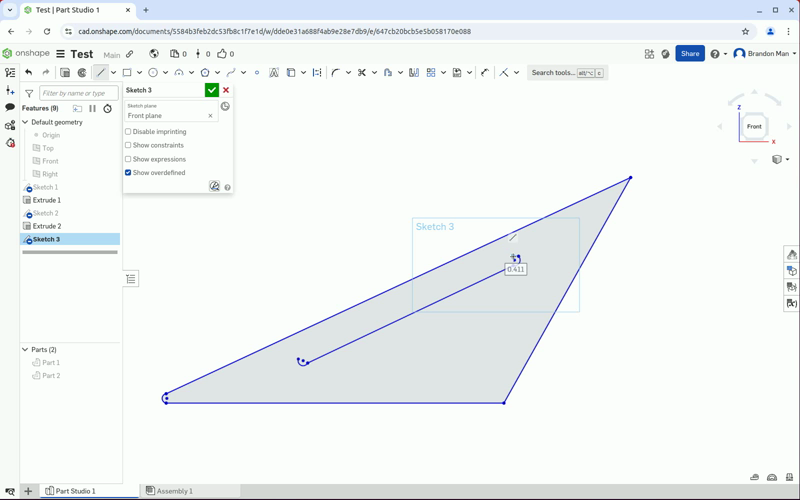
scroll(-6)
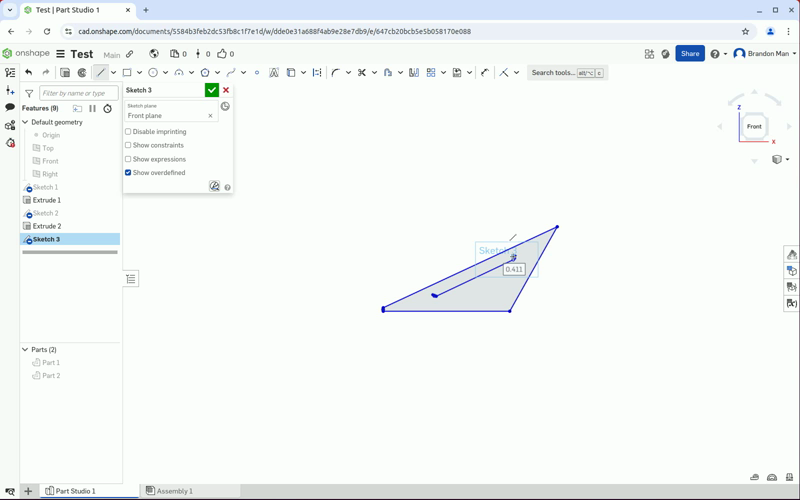
key_up(shift)
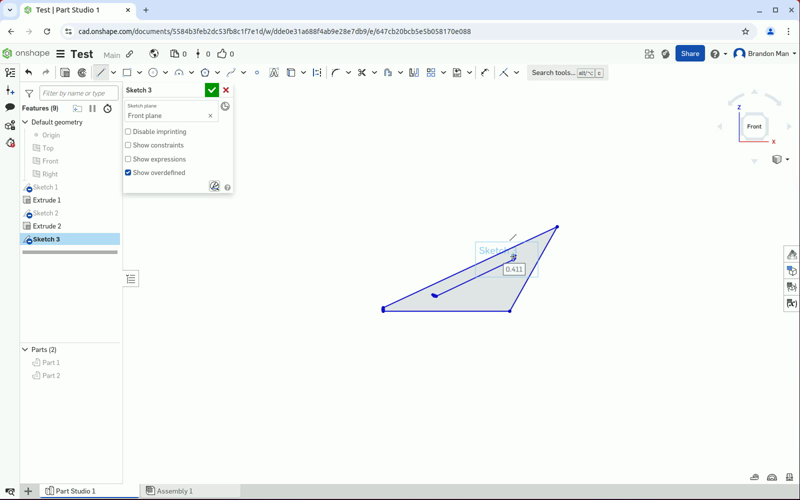
key(esc)
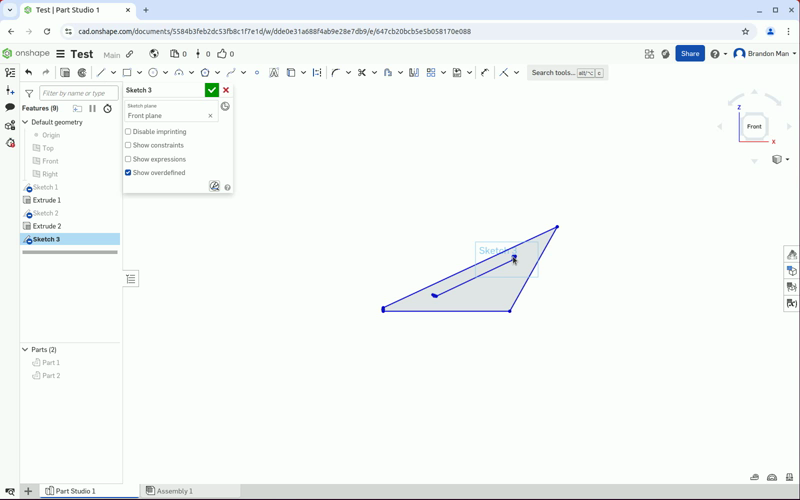
key(a)
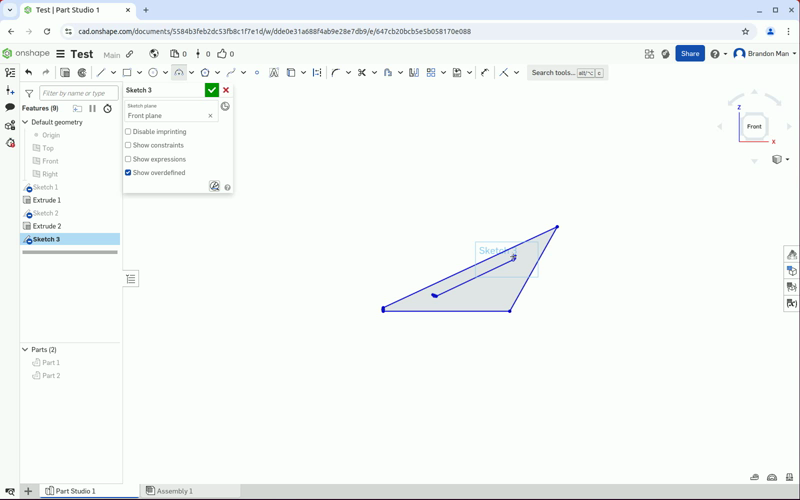
mouse_move(513, 256)
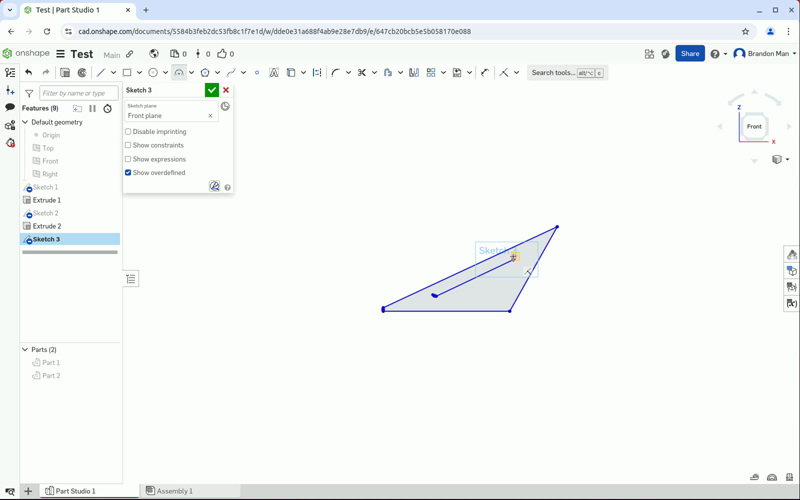
scroll(6)
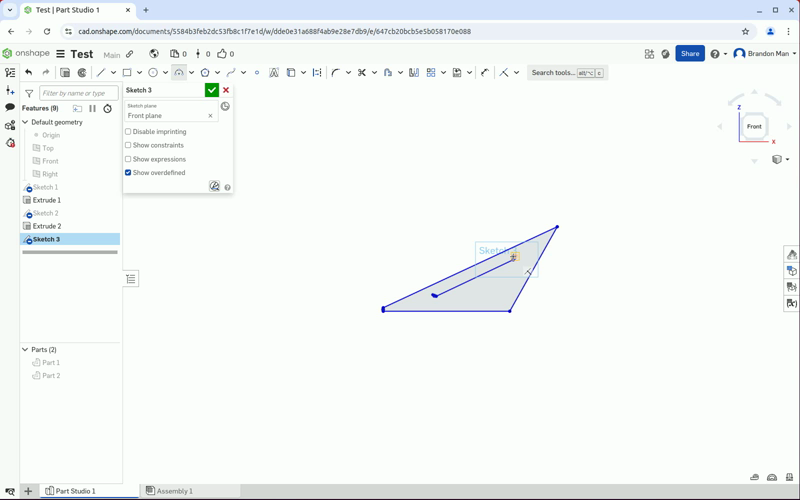
scroll(6)
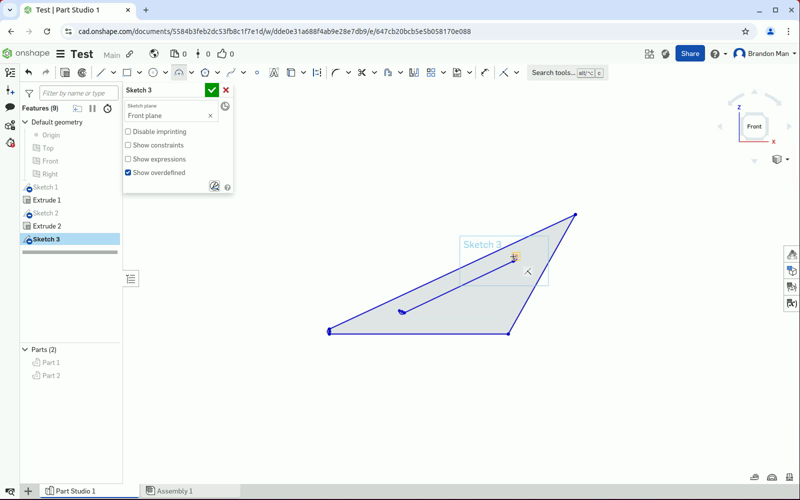
scroll(6)
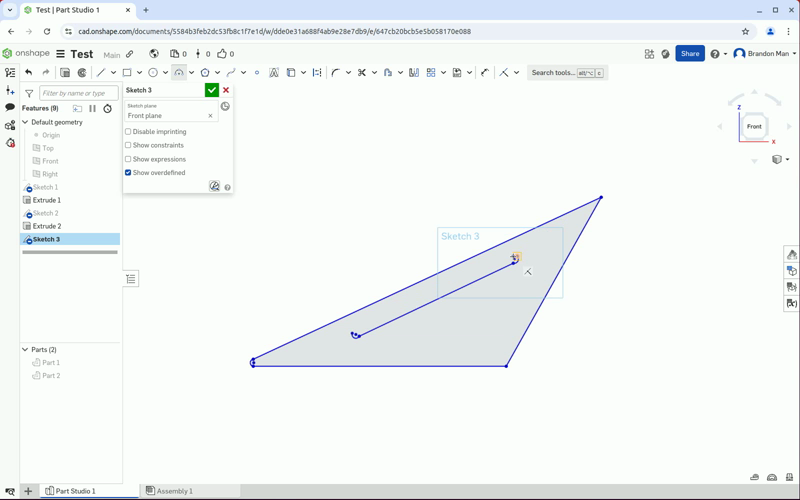
scroll(6)
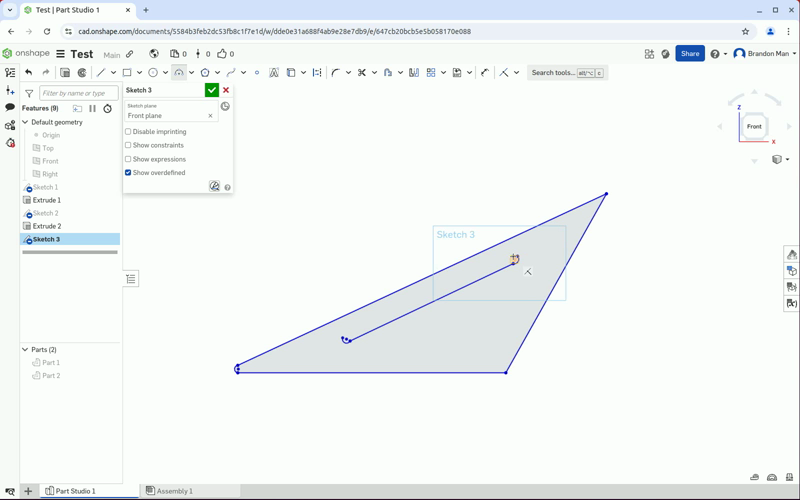
scroll(6)
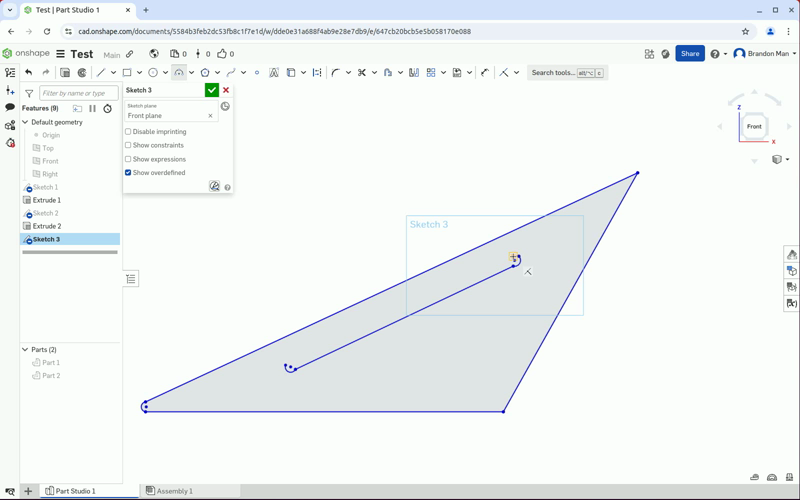
scroll(6)
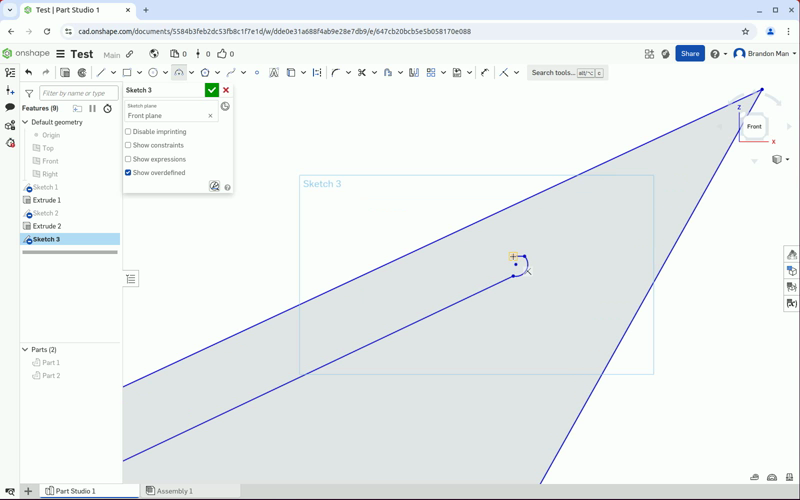
scroll(6)
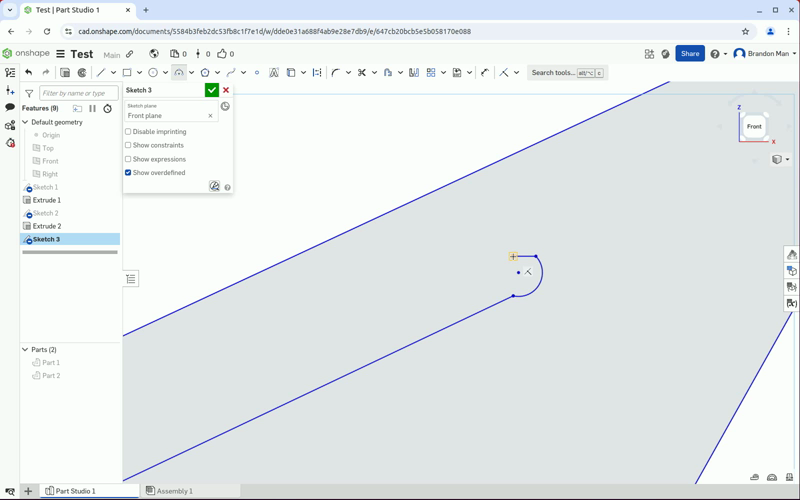
click(513, 256)
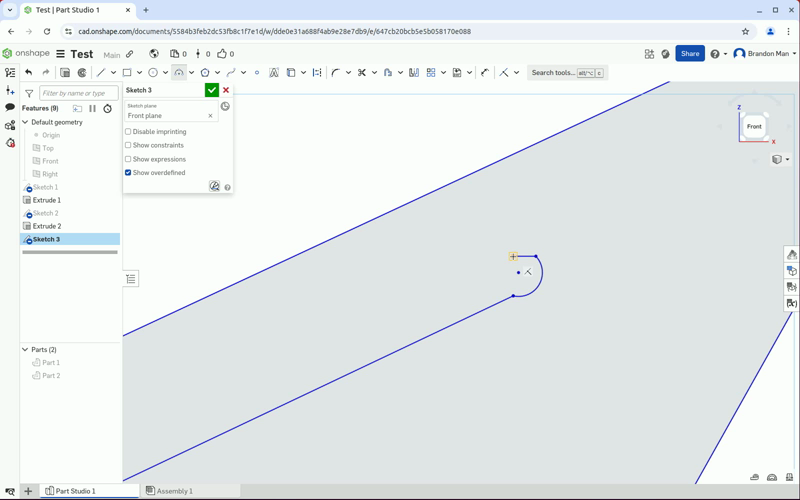
scroll(-6)
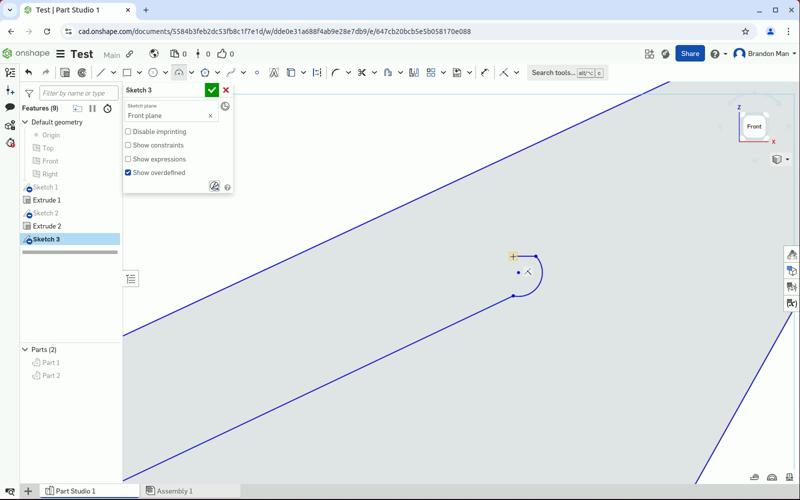
scroll(-6)
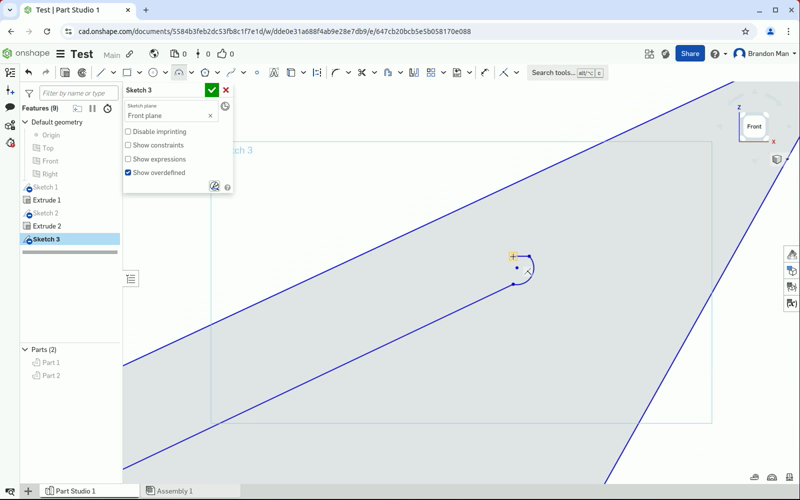
scroll(-6)
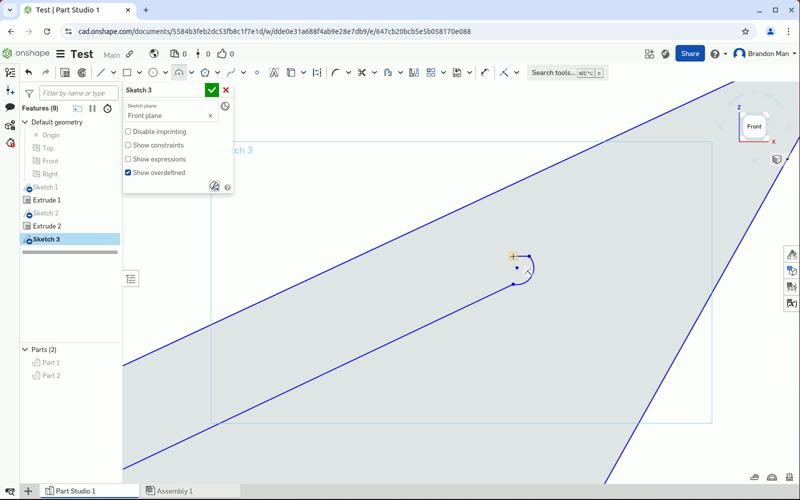
scroll(-6)
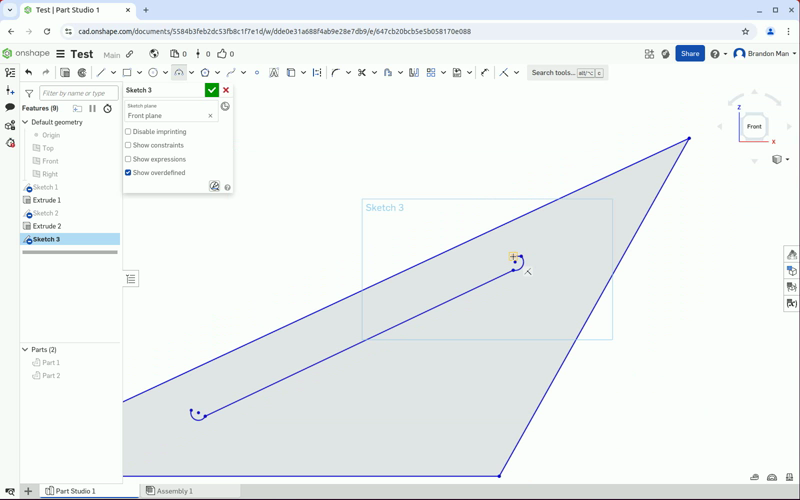
scroll(-6)
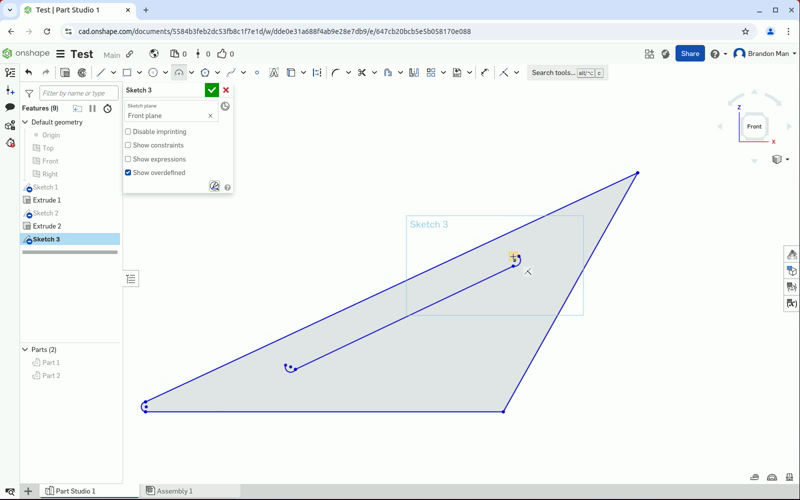
scroll(-6)
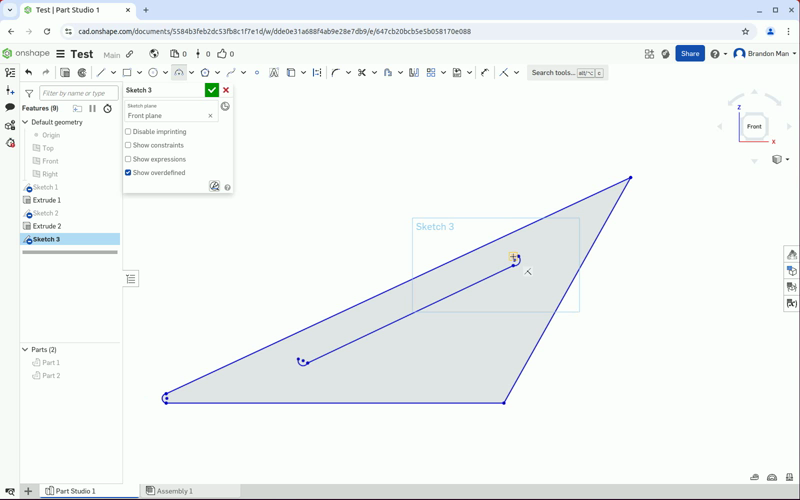
scroll(-6)
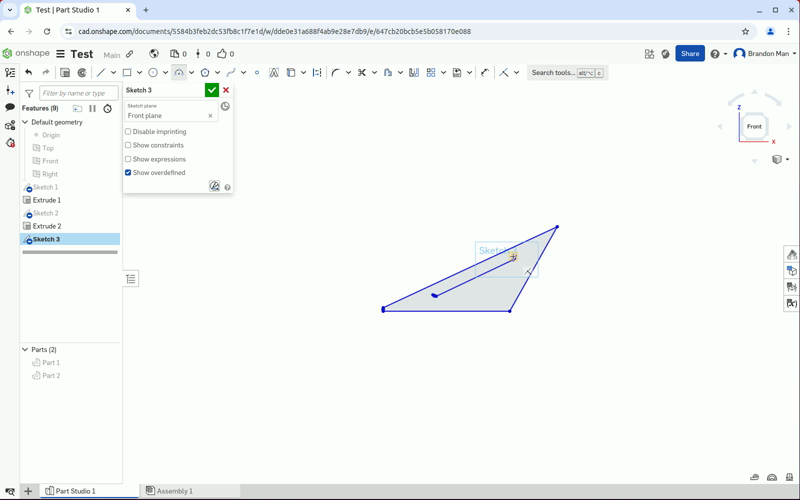
key_down(shift)
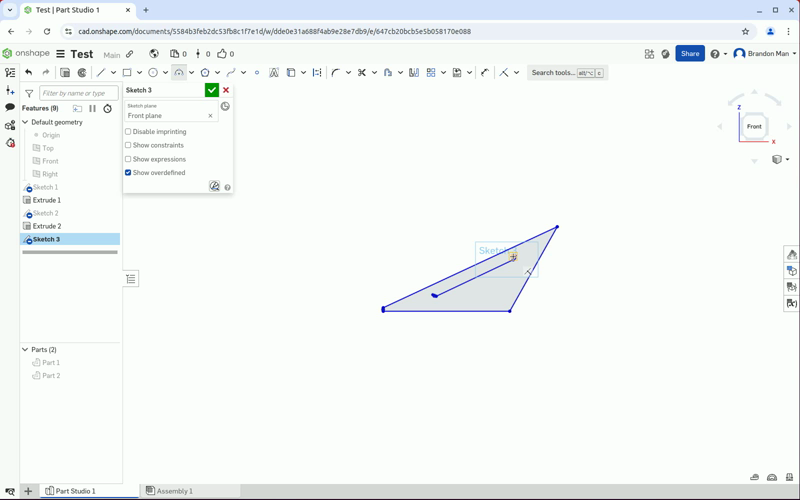
mouse_move(511, 254)
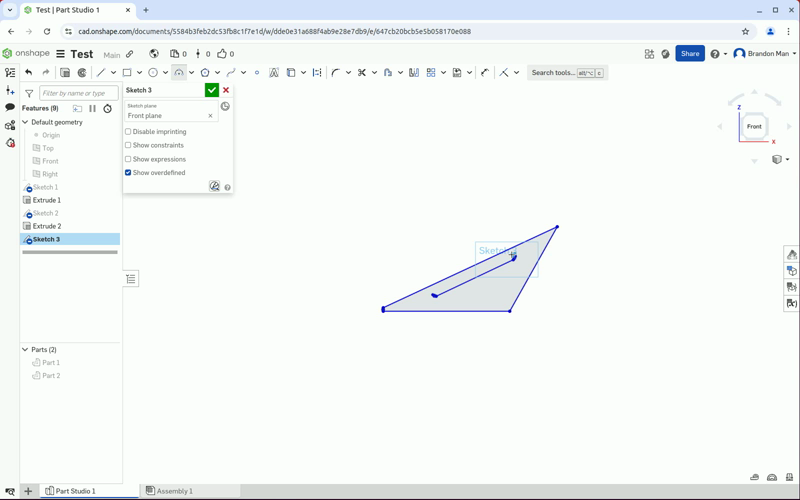
scroll(6)
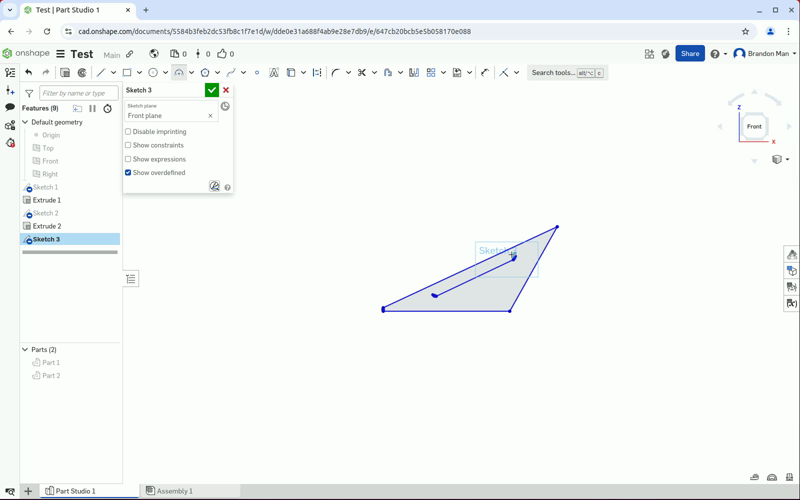
scroll(6)
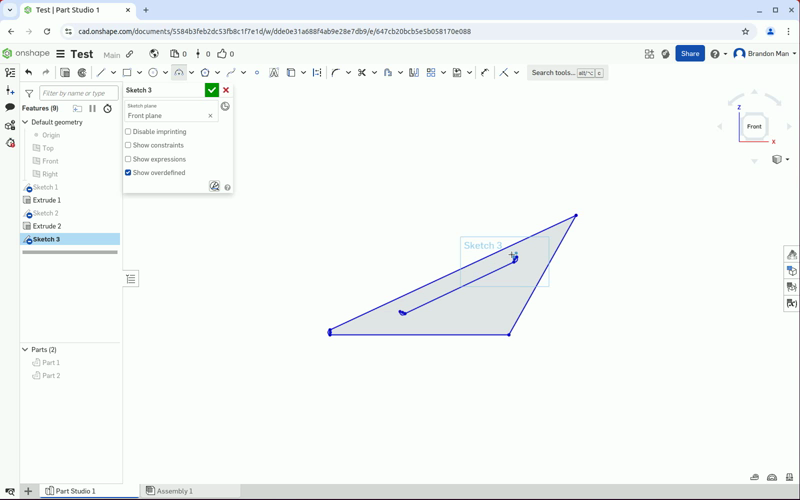
scroll(6)
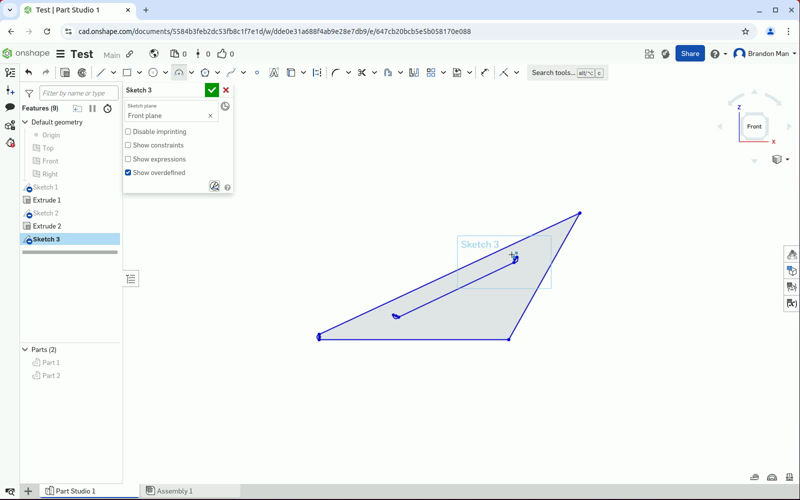
scroll(6)
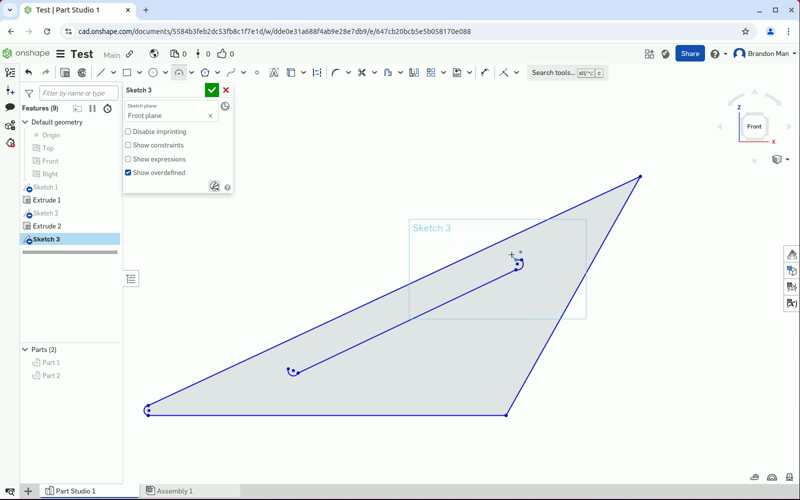
scroll(6)
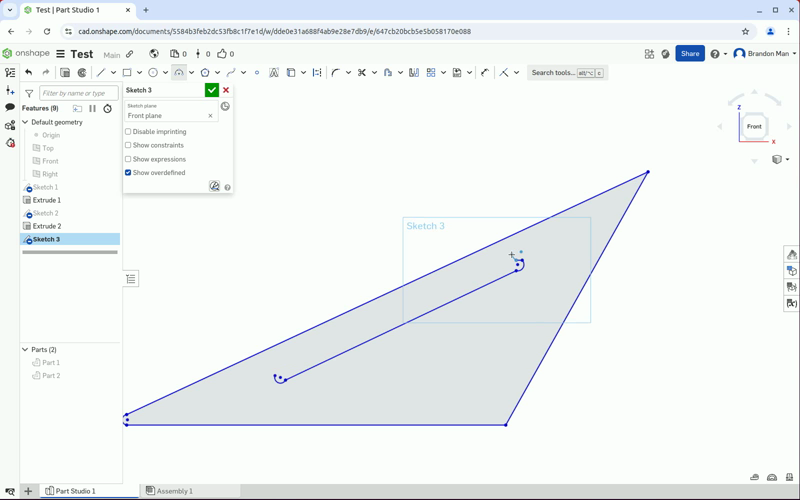
scroll(6)
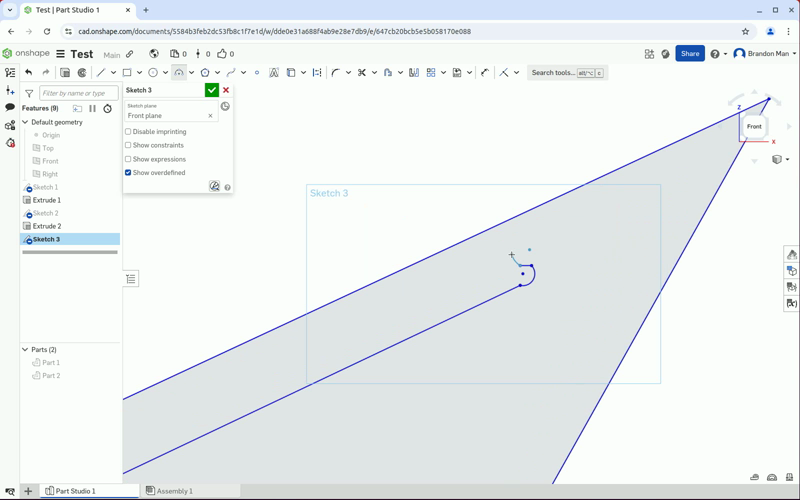
scroll(6)
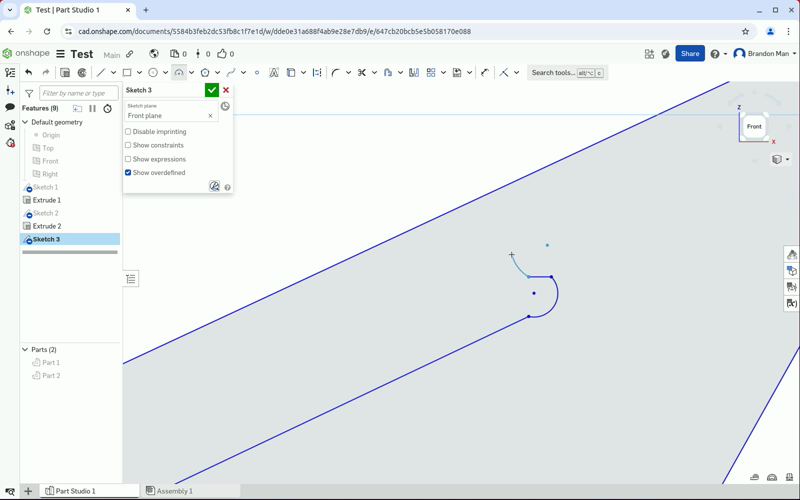
click(511, 254)
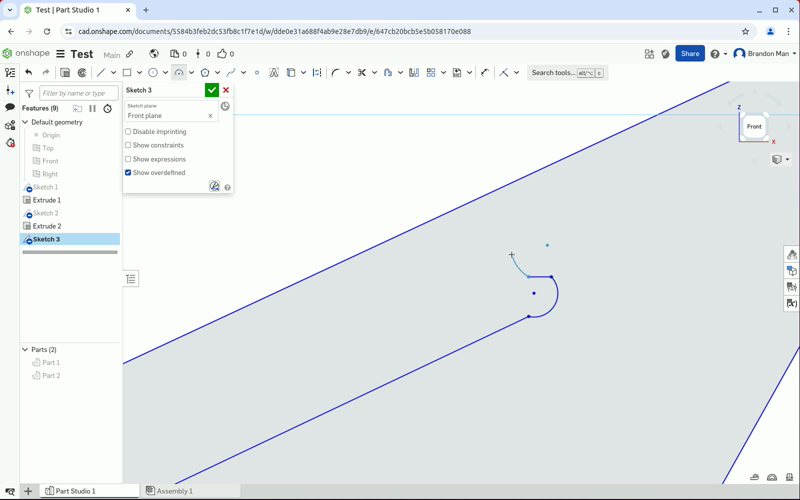
scroll(-6)
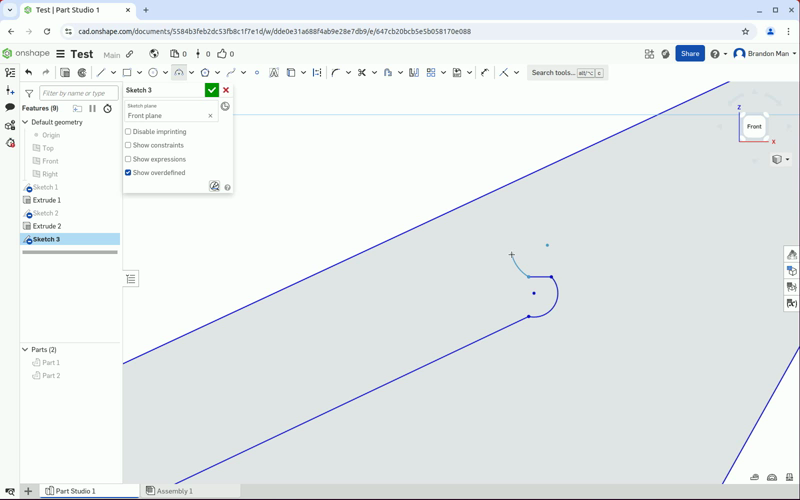
scroll(-6)
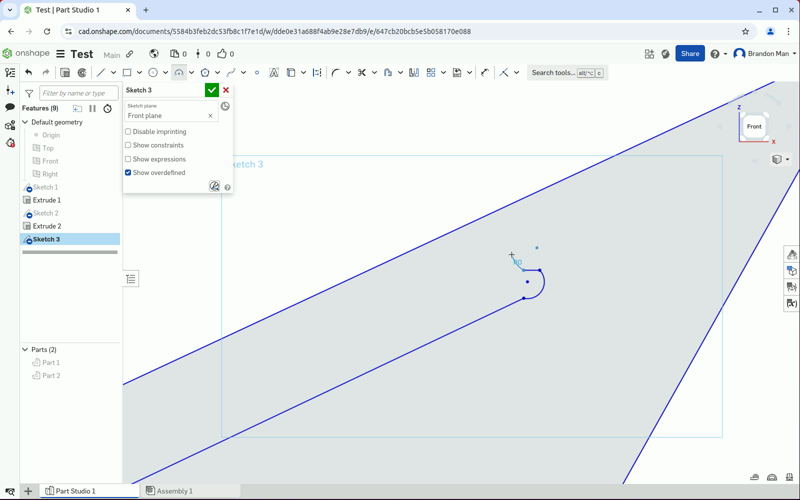
scroll(-6)
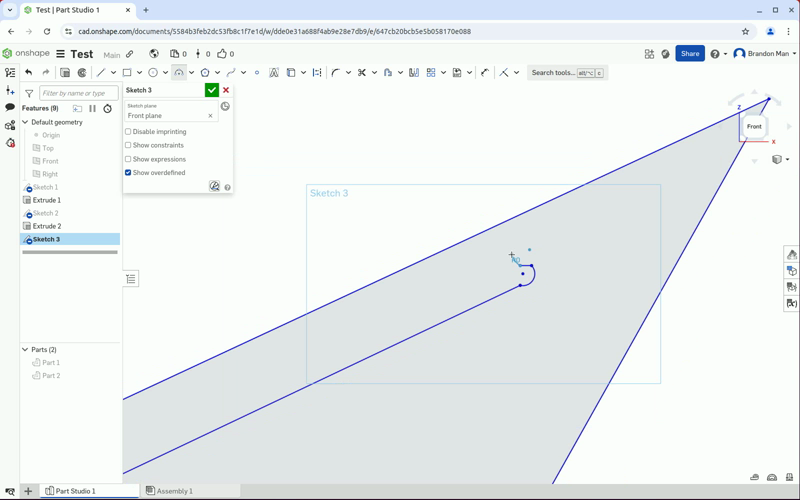
scroll(-6)
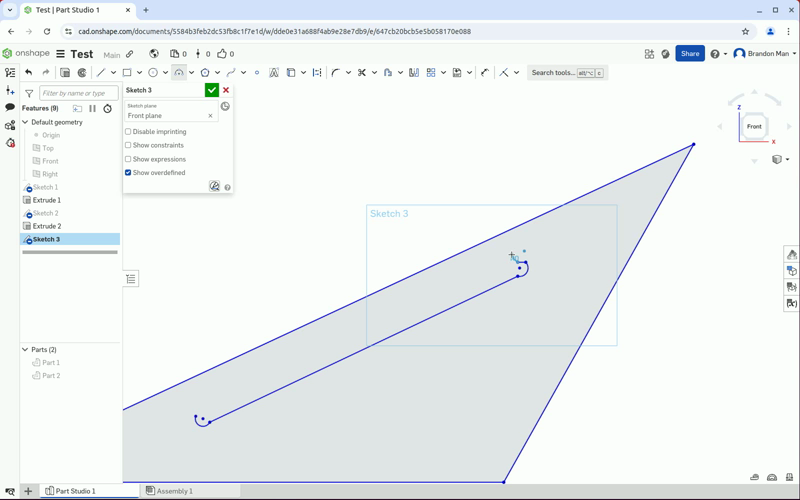
scroll(-6)
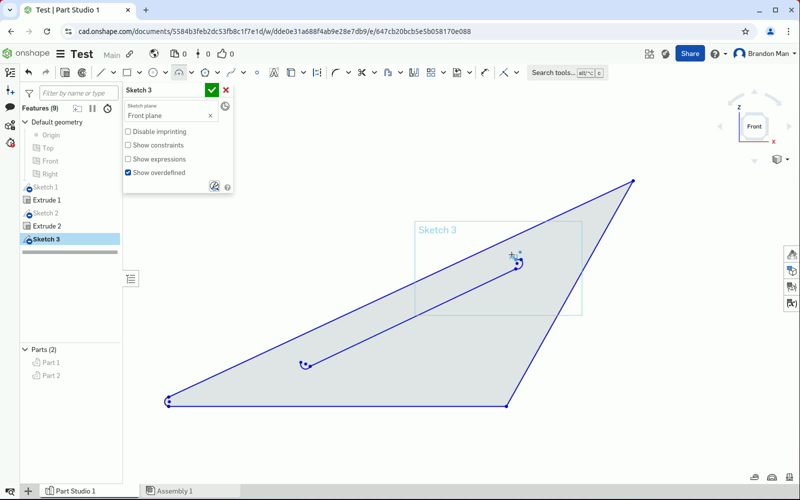
scroll(-6)
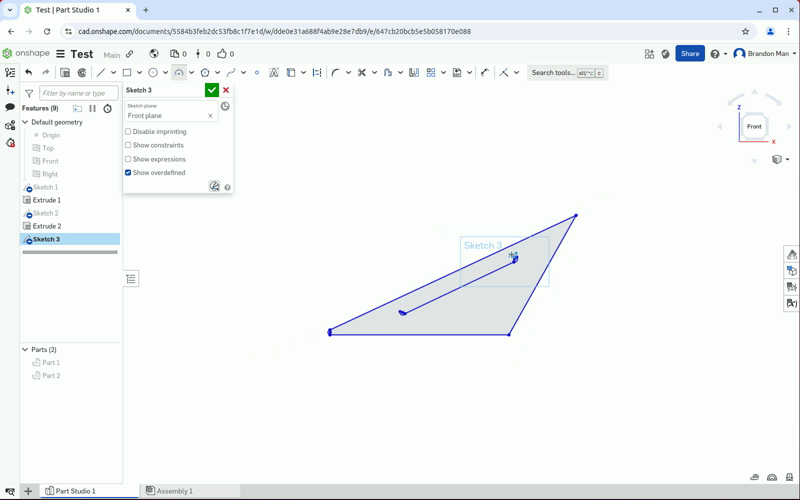
scroll(-6)
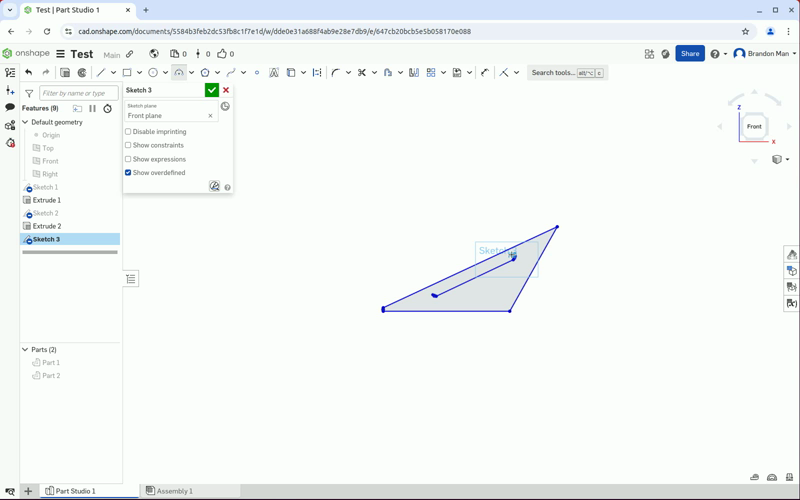
mouse_move(513, 255)
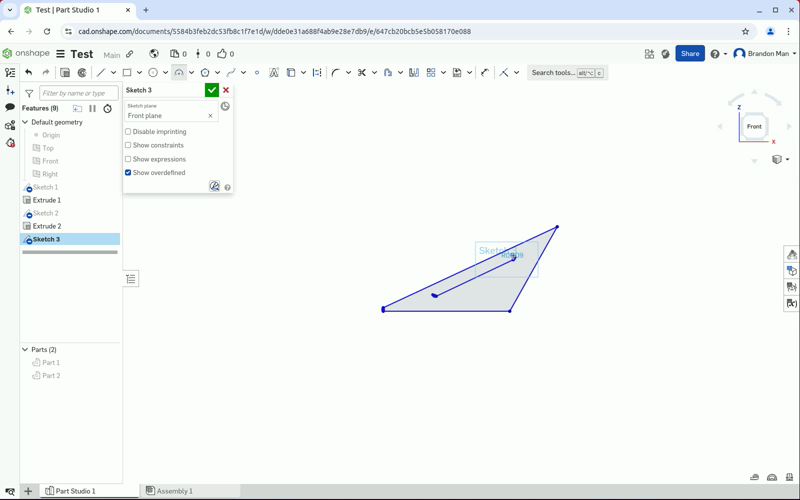
scroll(6)
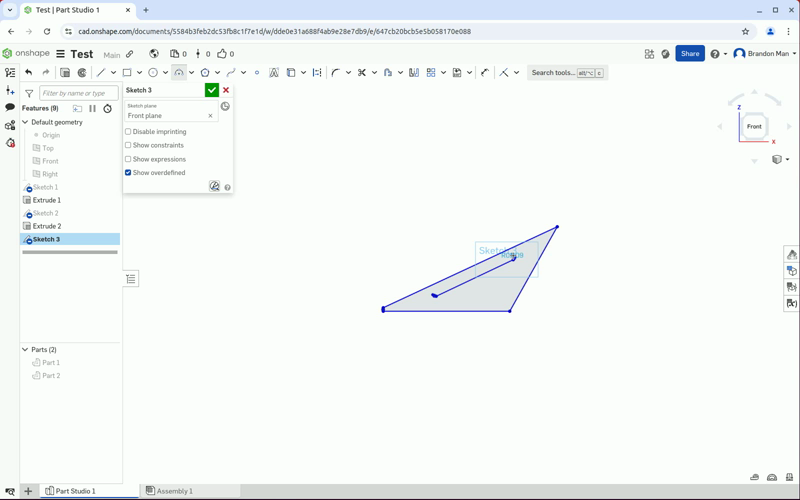
scroll(6)
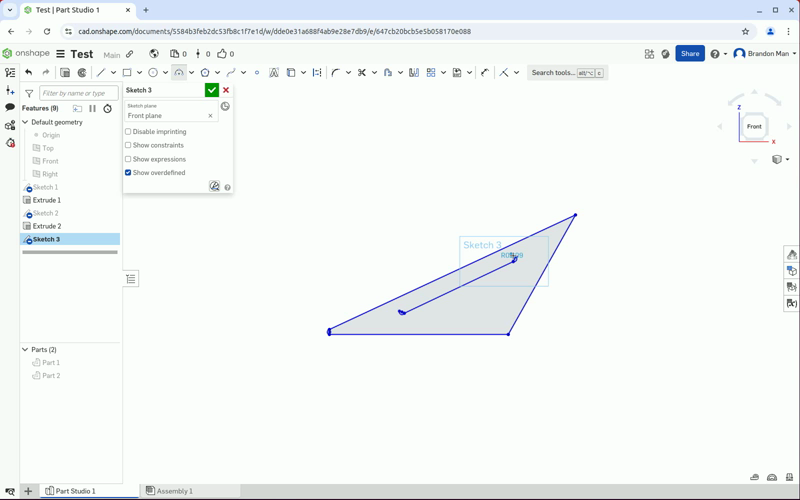
scroll(6)
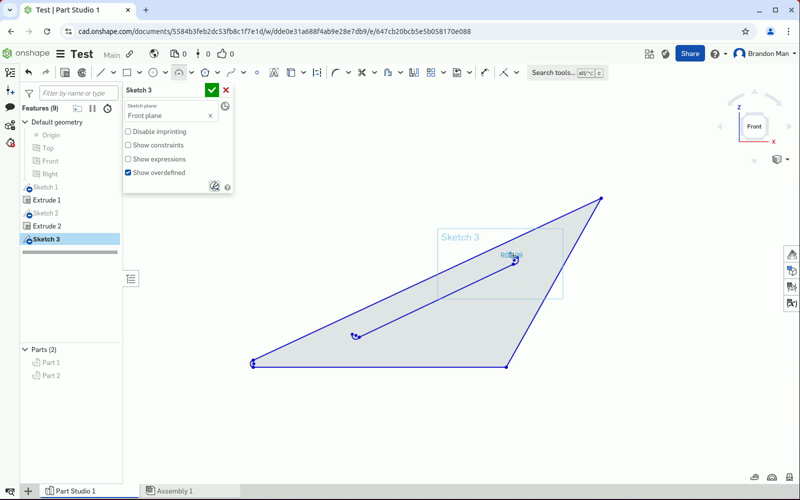
scroll(6)
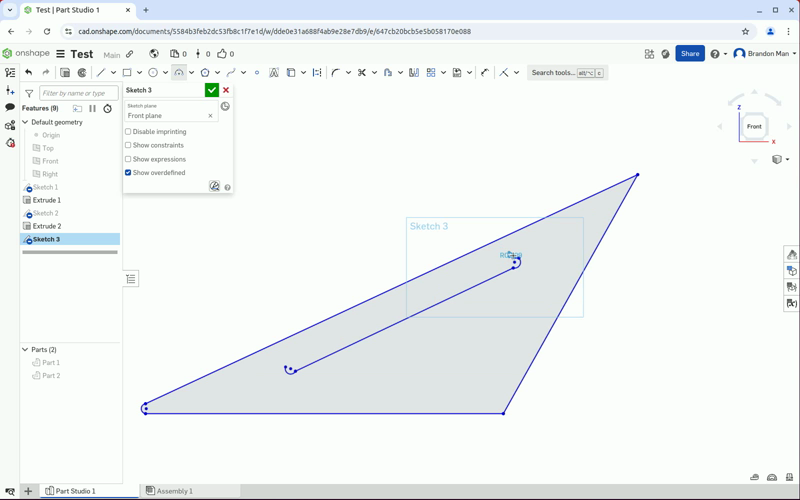
scroll(6)
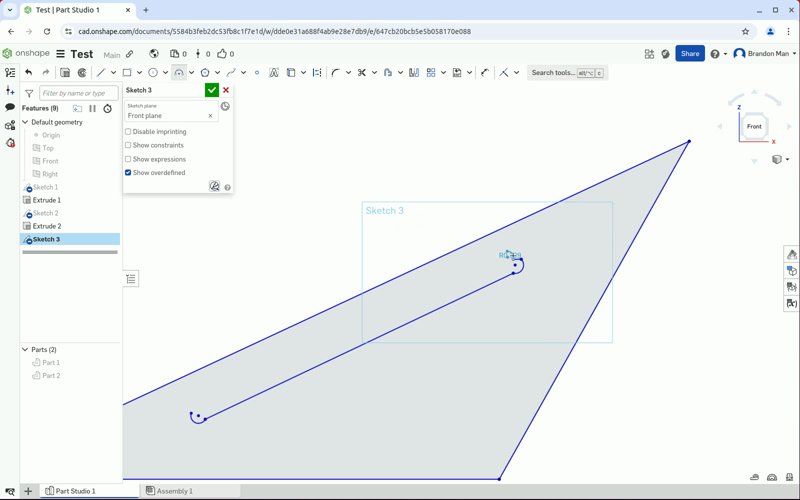
scroll(6)
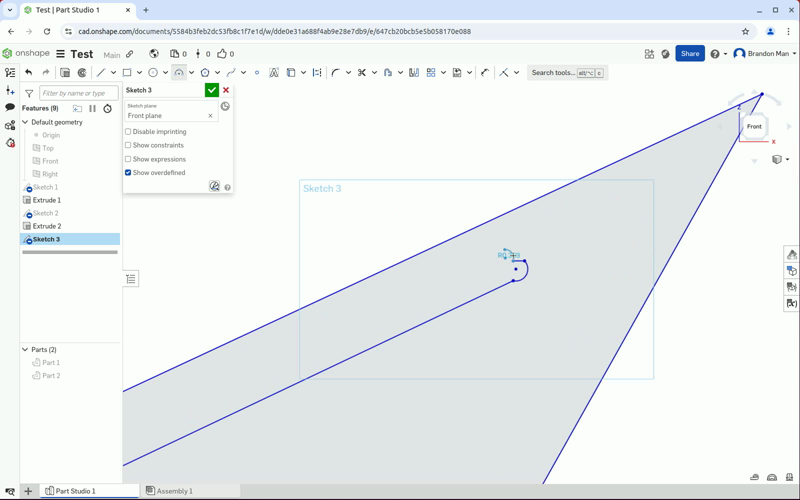
scroll(6)
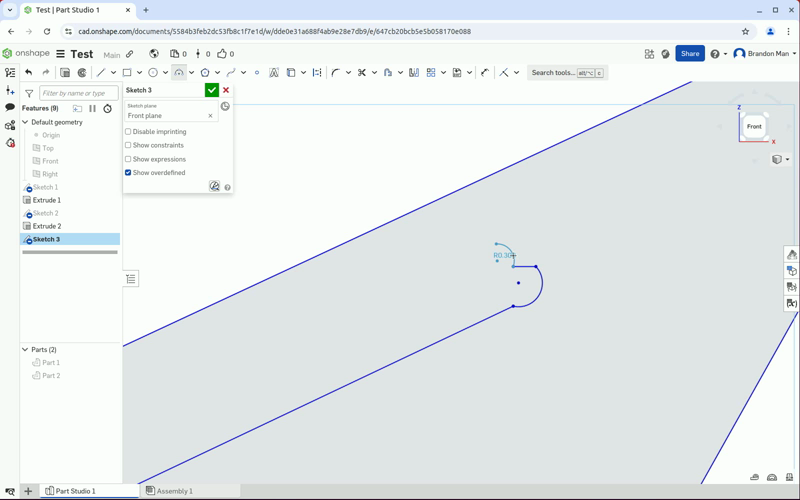
click(513, 255)
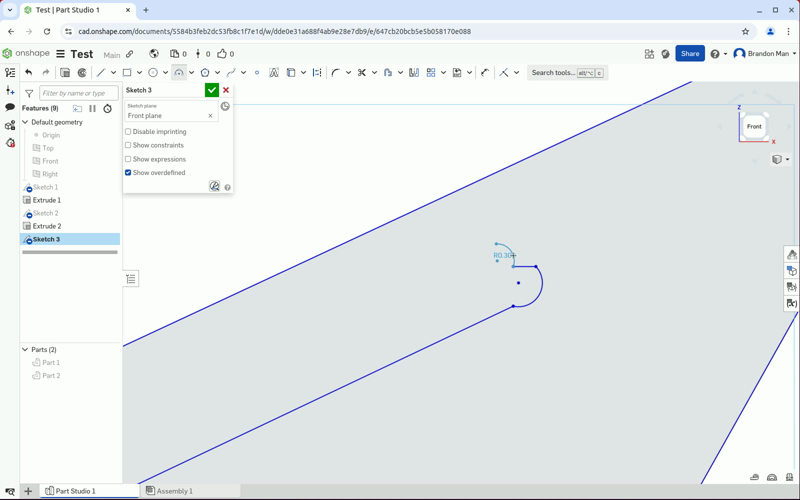
scroll(-6)
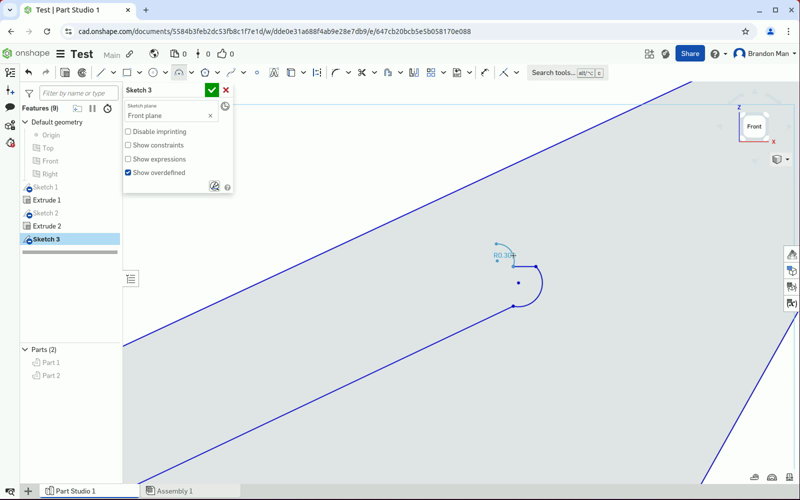
scroll(-6)
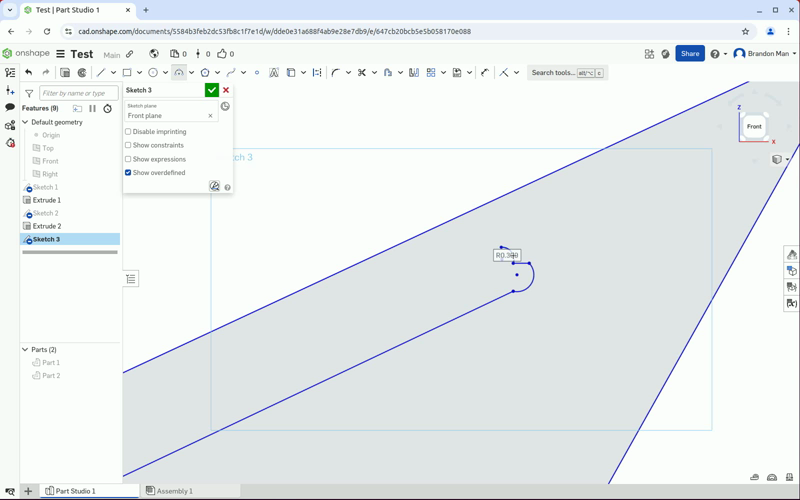
scroll(-6)
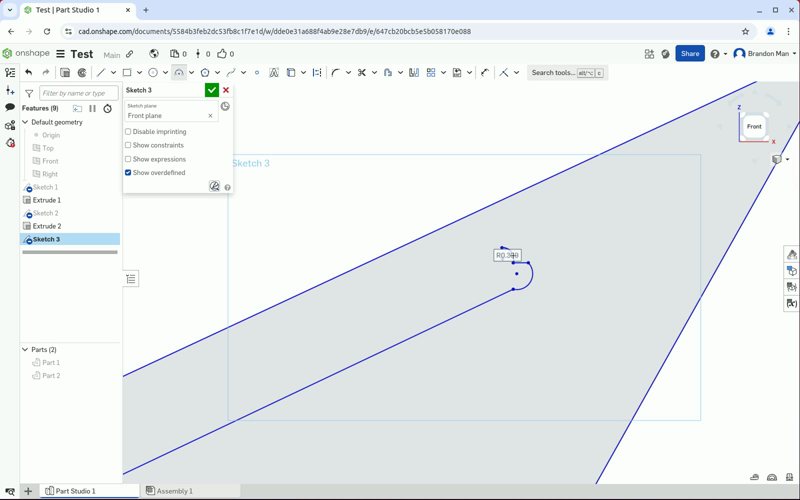
scroll(-6)
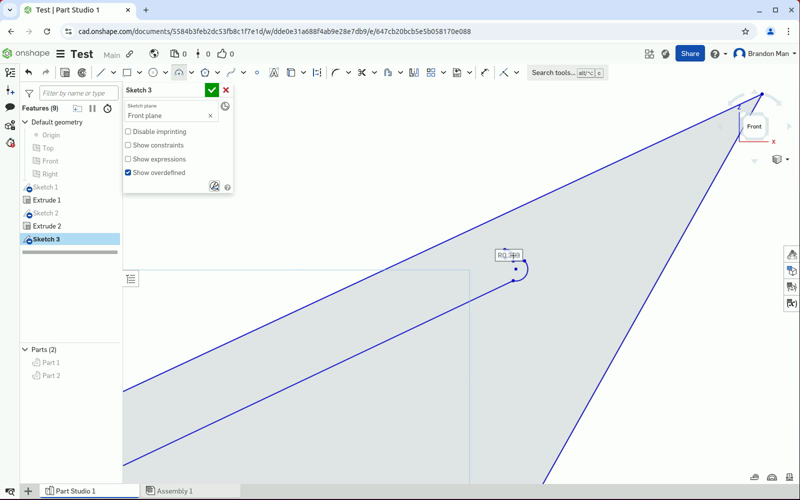
scroll(-6)
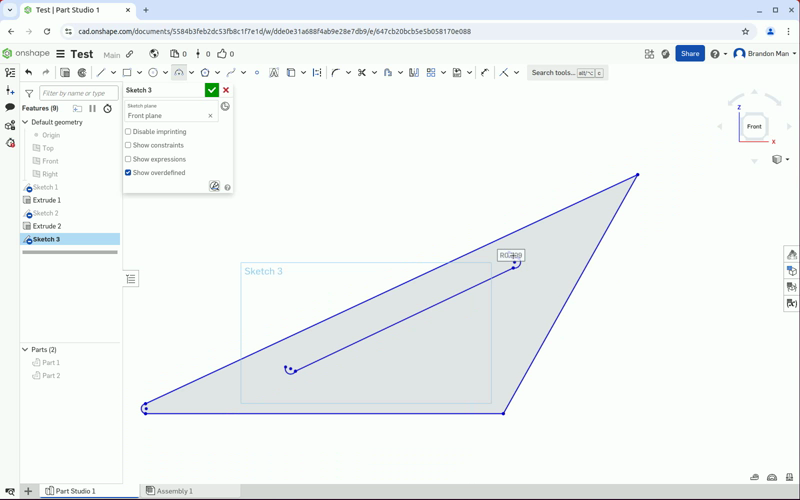
scroll(-6)
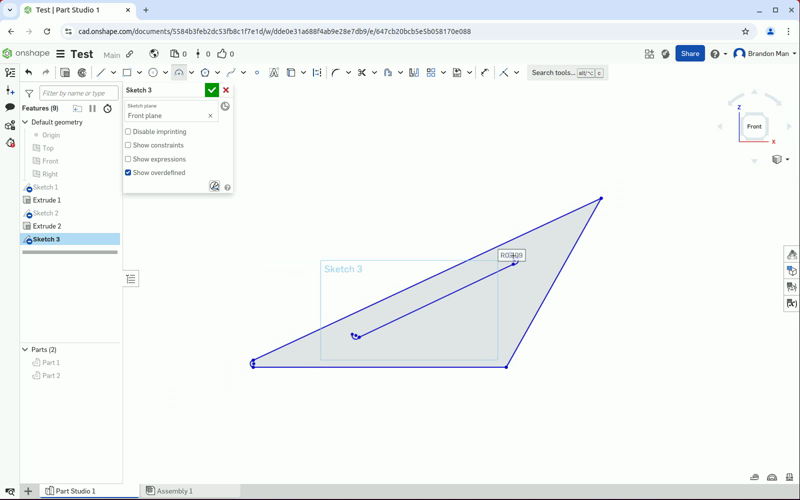
scroll(-6)
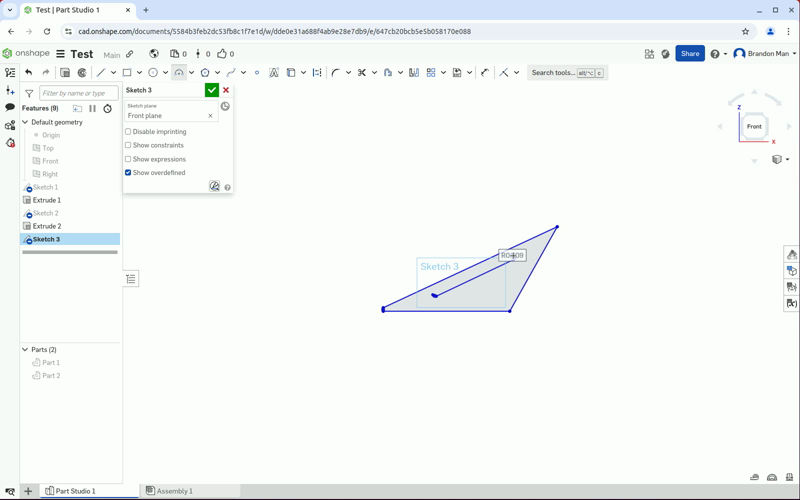
key_up(shift)
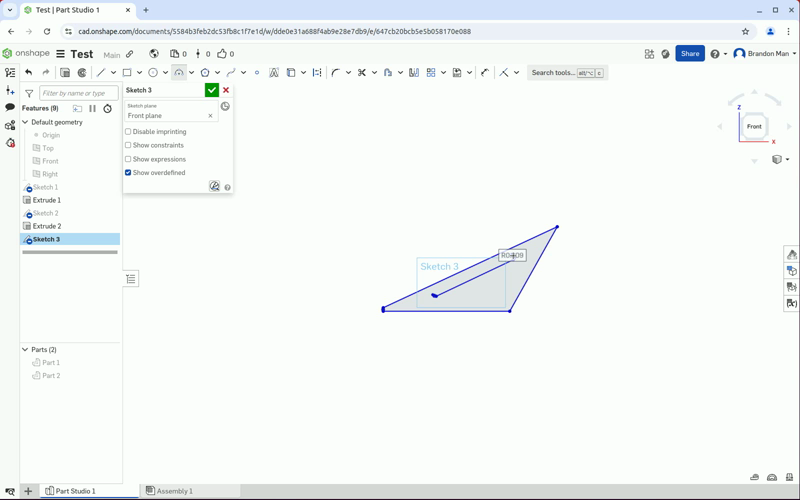
key(esc)
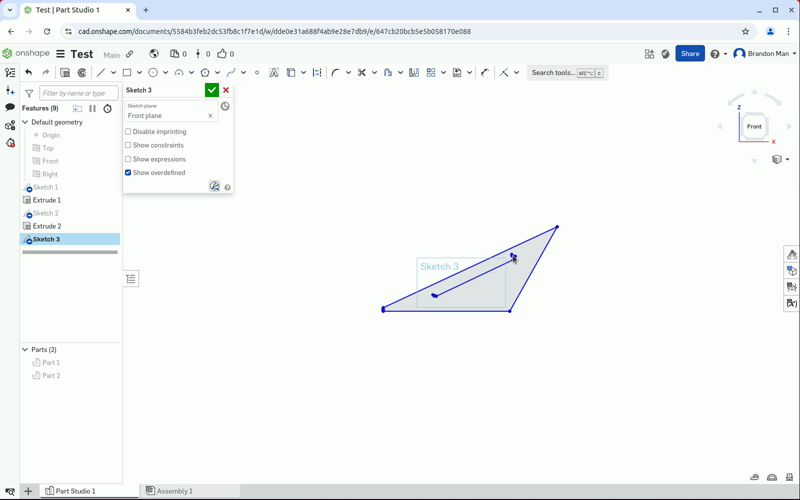
key(l)
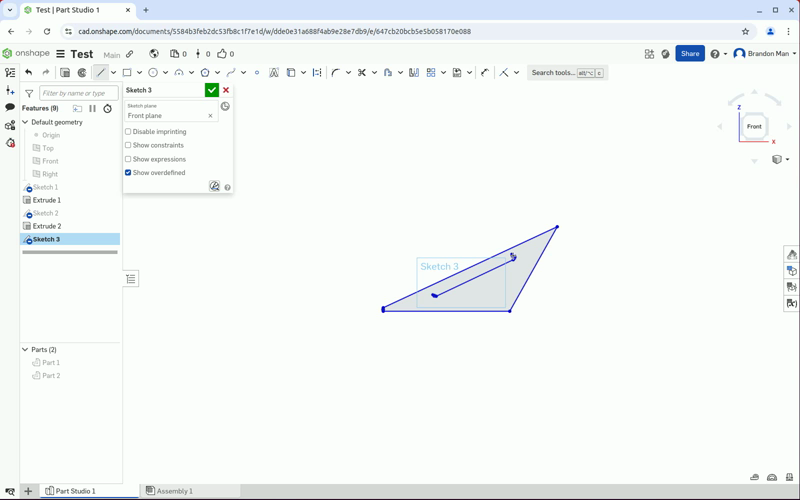
mouse_move(511, 254)
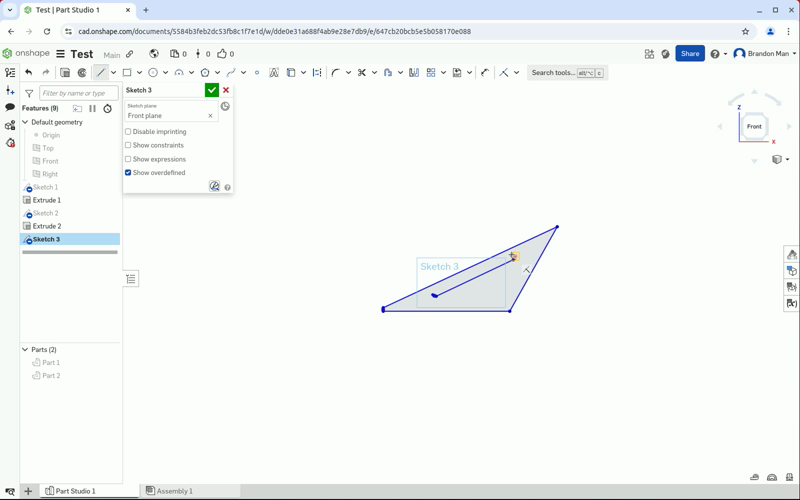
scroll(6)
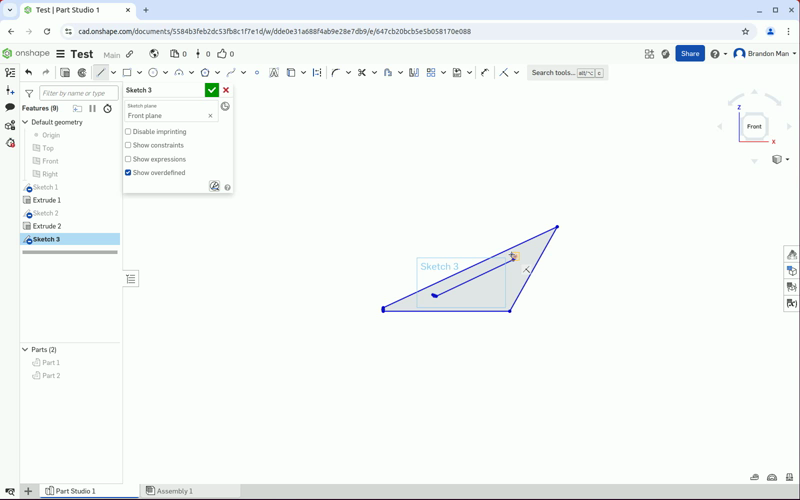
scroll(6)
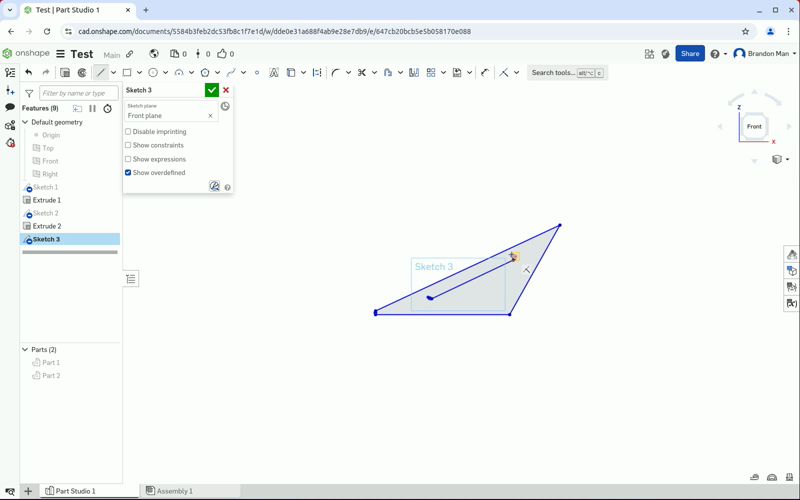
scroll(6)
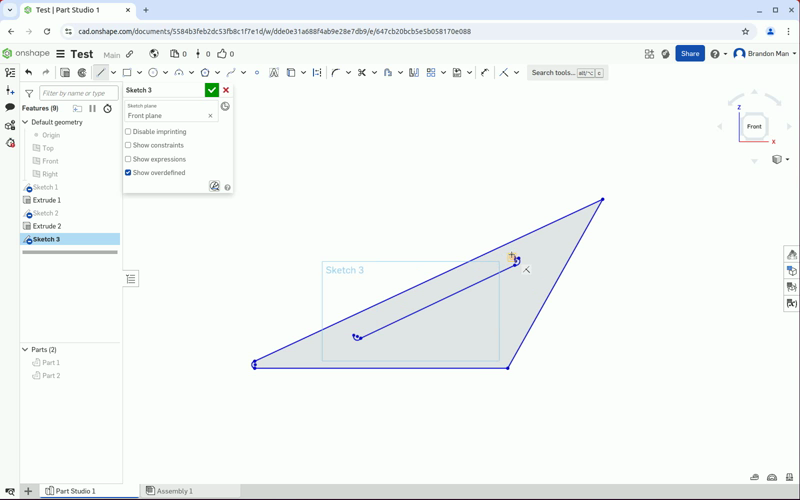
scroll(6)
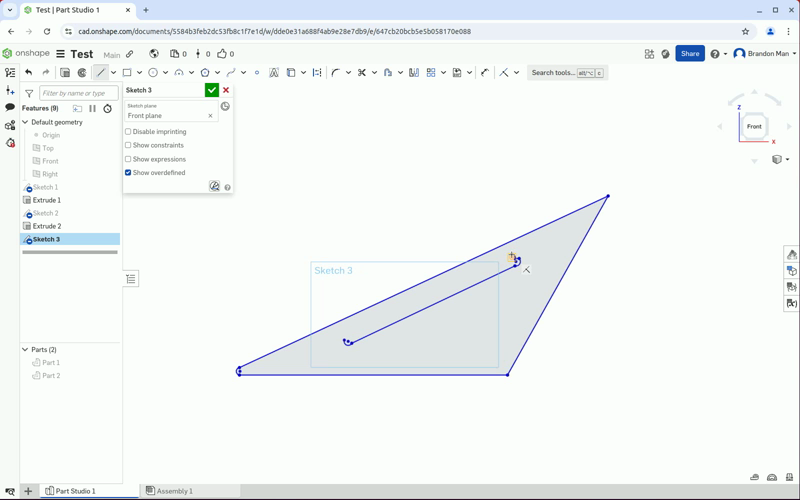
scroll(6)
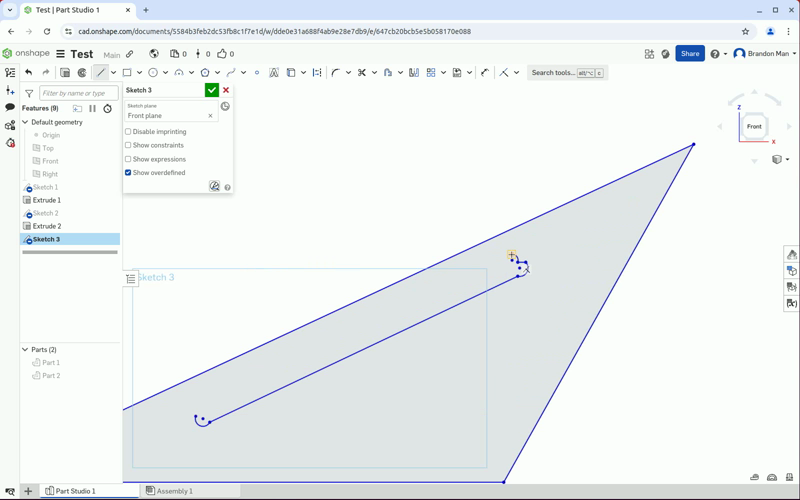
scroll(6)
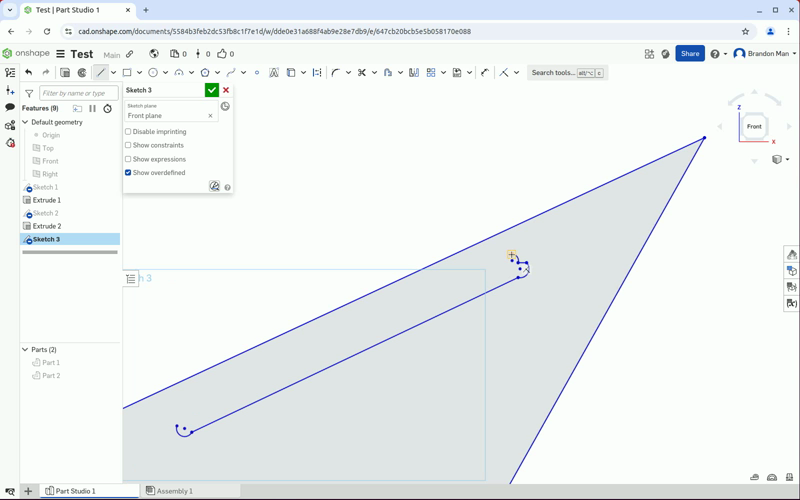
scroll(6)
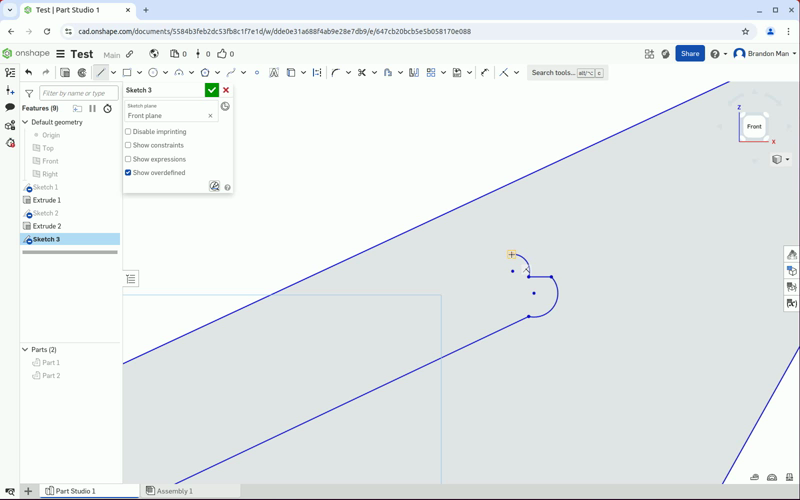
click(511, 254)
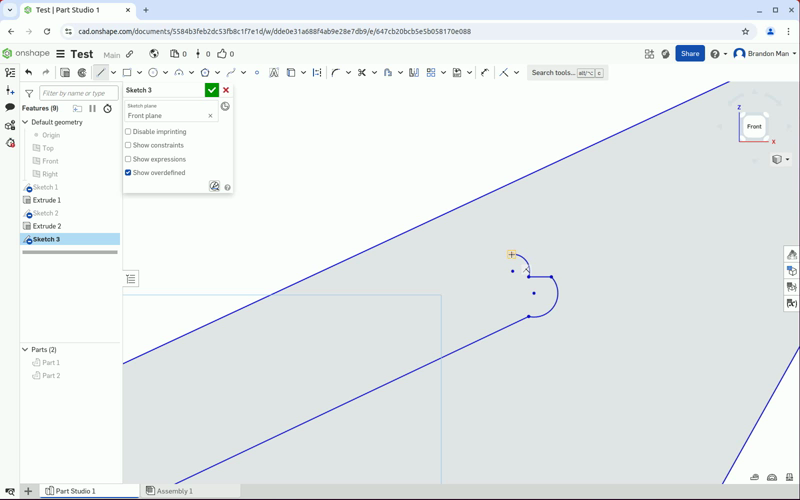
scroll(-6)
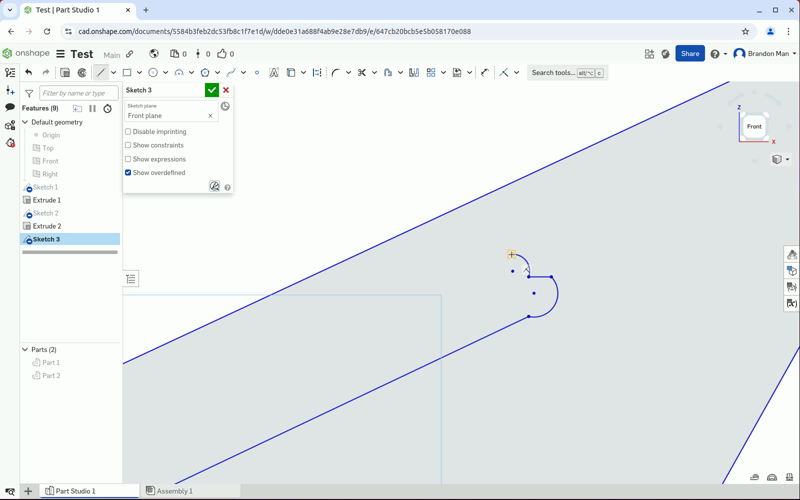
scroll(-6)
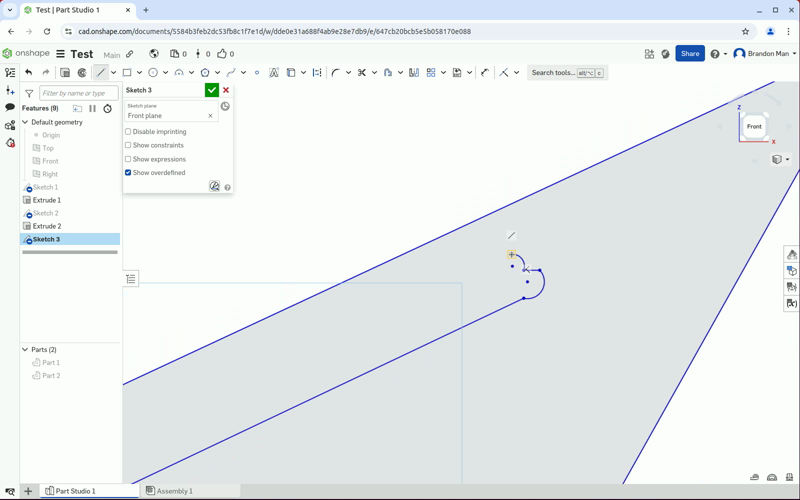
scroll(-6)
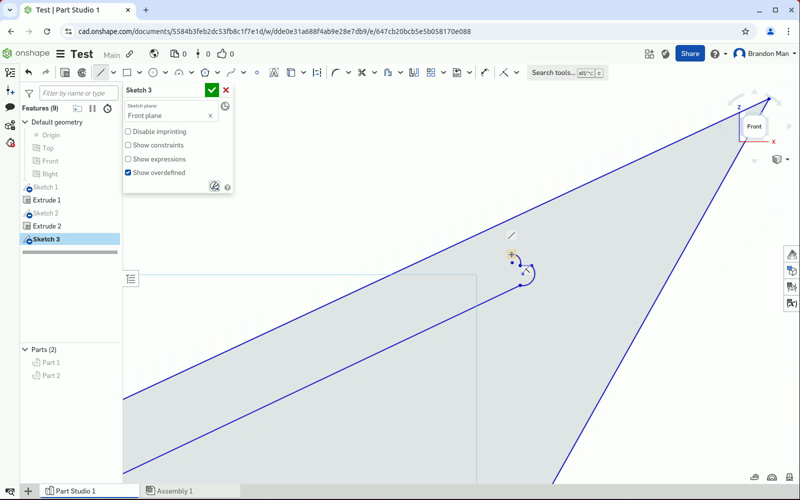
scroll(-6)
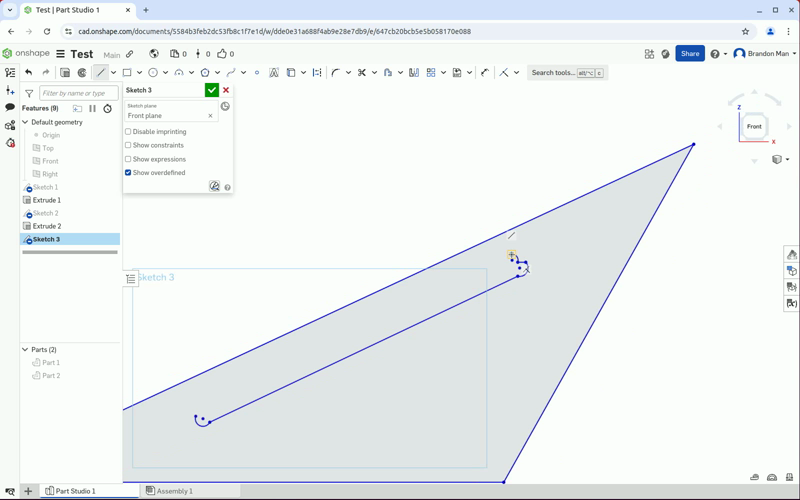
scroll(-6)
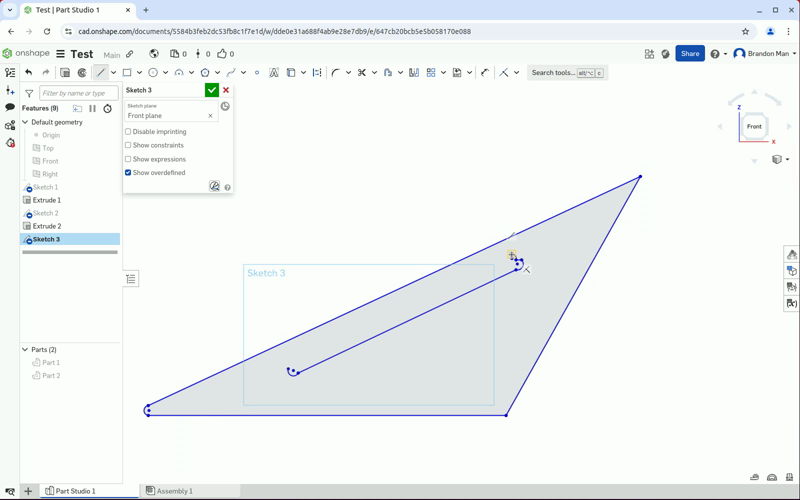
scroll(-6)
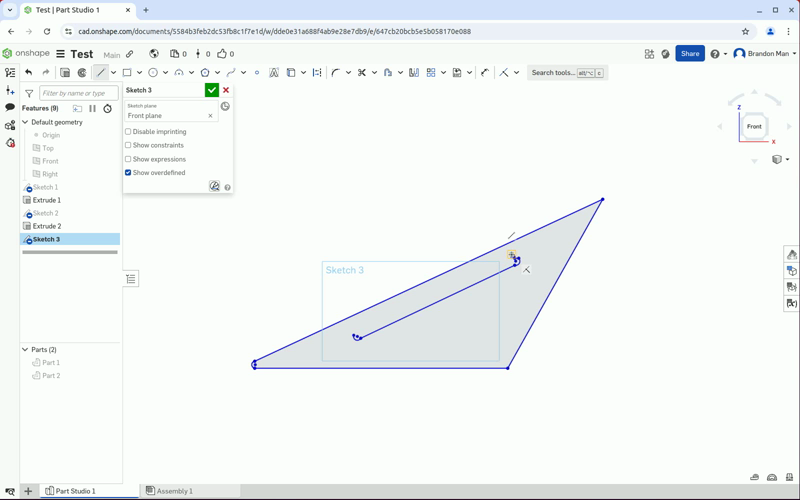
scroll(-6)
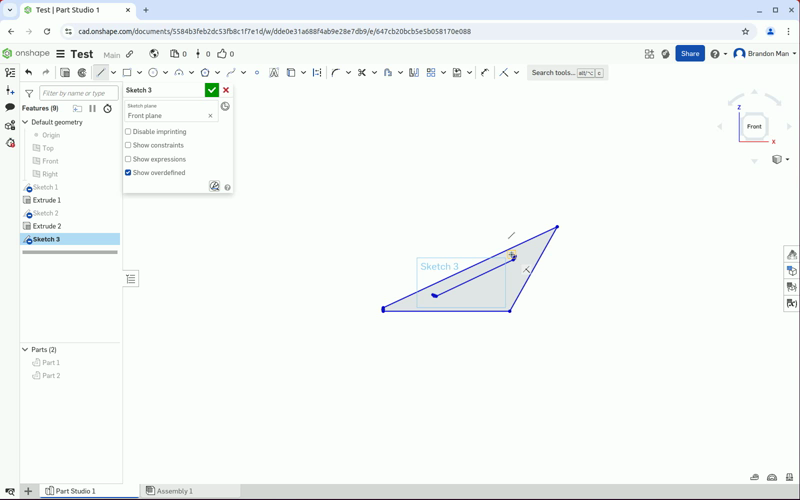
key_down(shift)
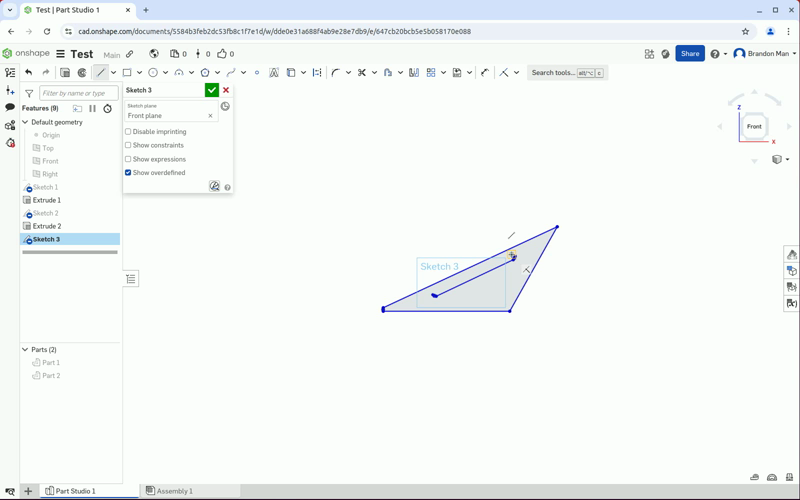
mouse_move(432, 291)
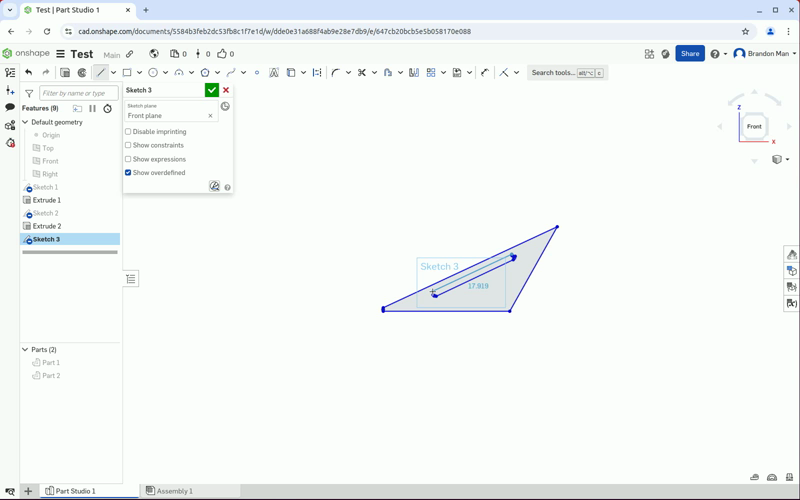
scroll(6)
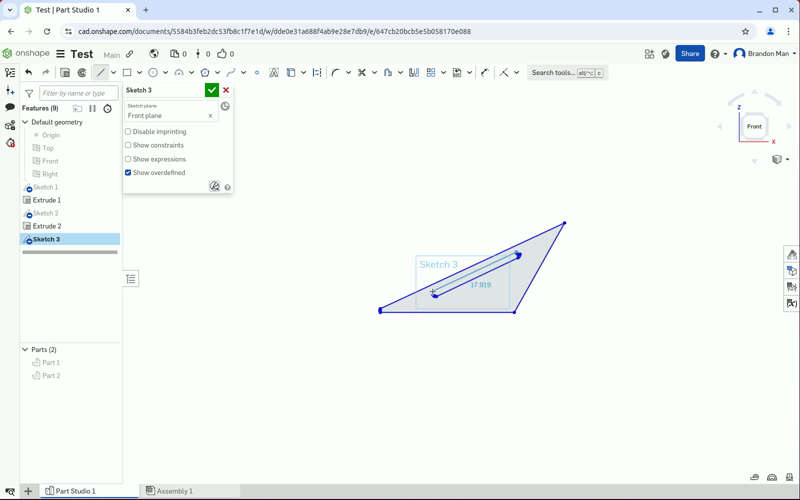
scroll(6)
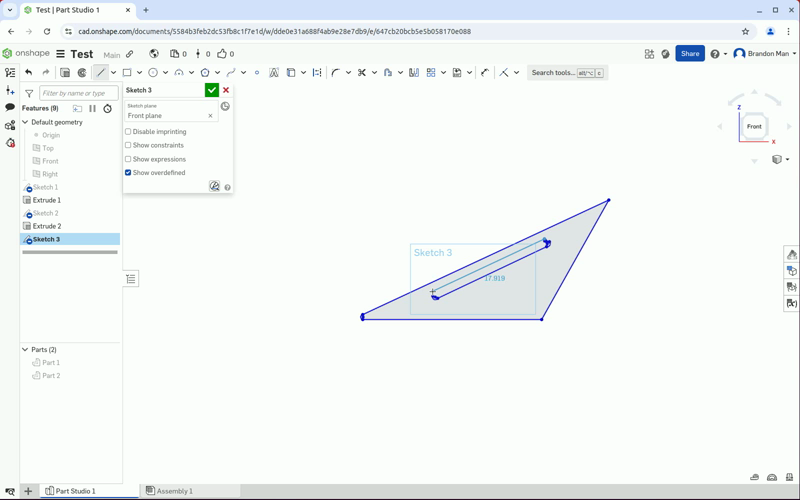
scroll(6)
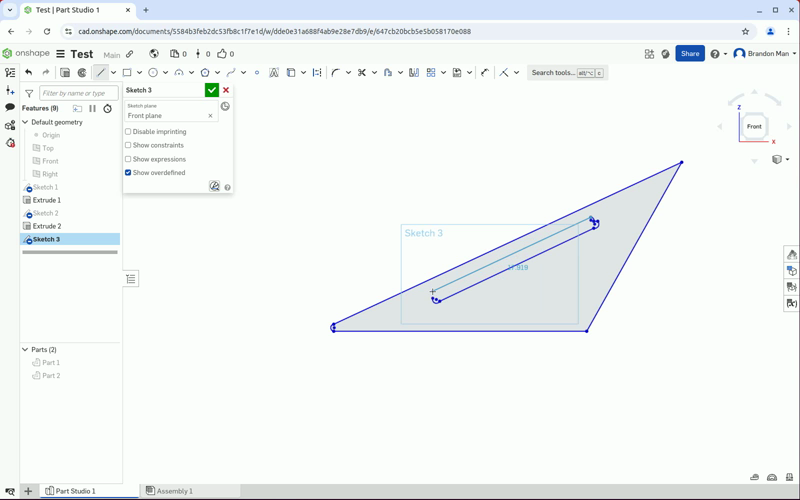
scroll(6)
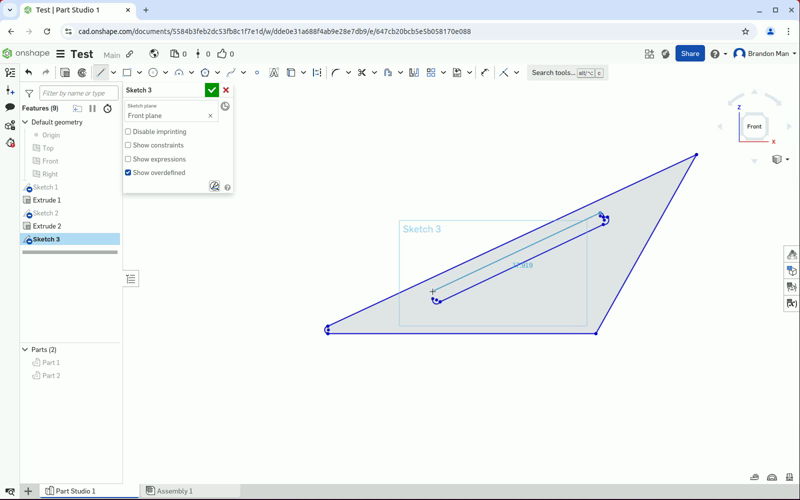
scroll(6)
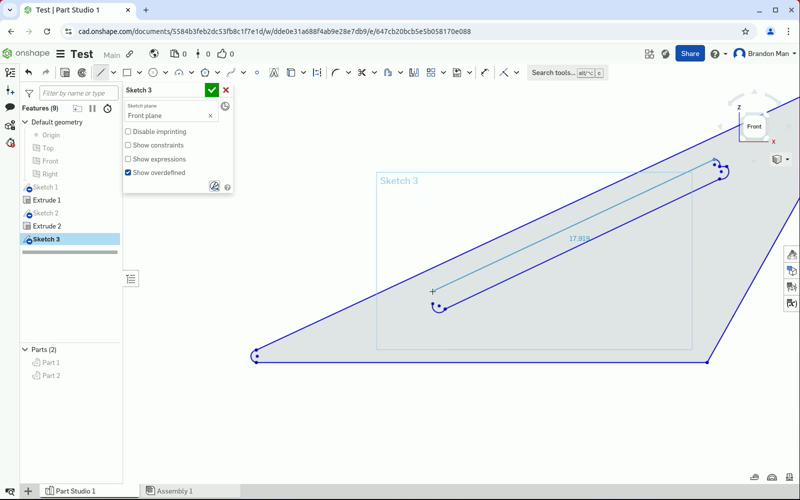
scroll(6)
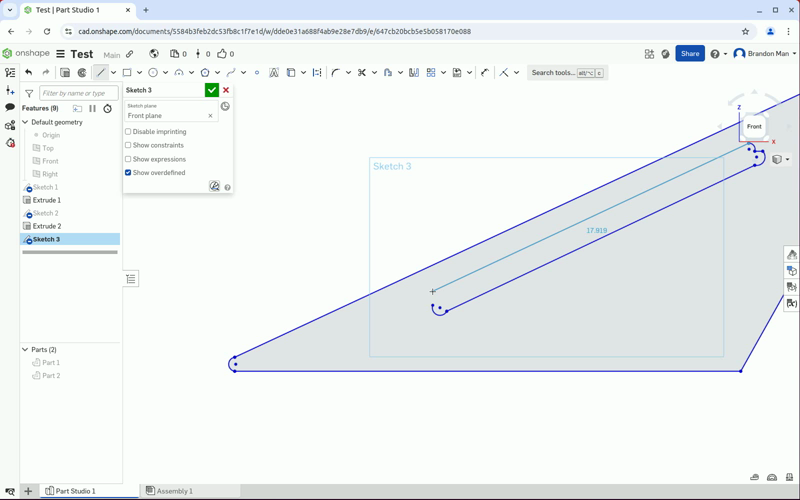
scroll(6)
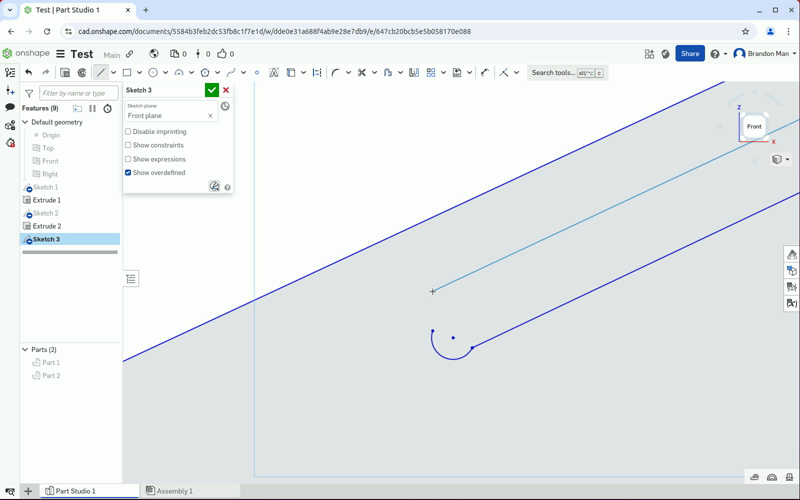
click(432, 291)
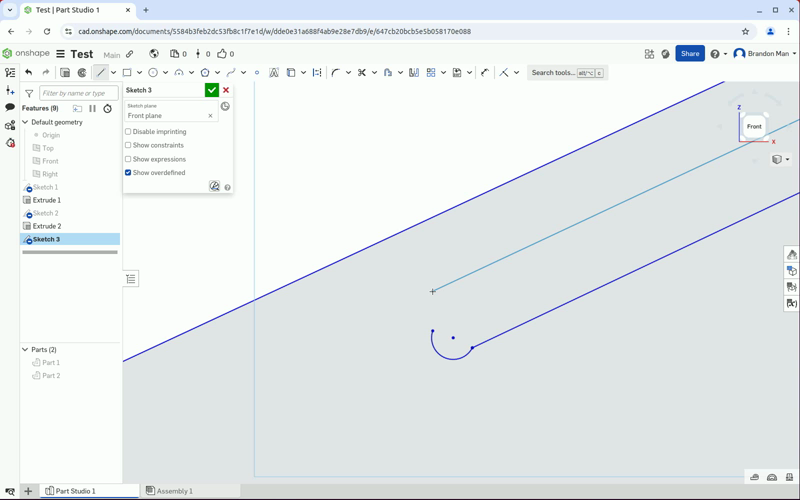
scroll(-6)
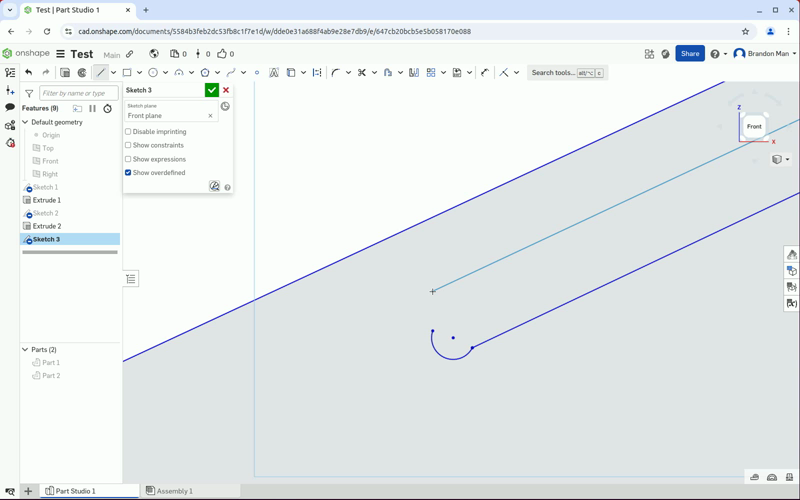
scroll(-6)
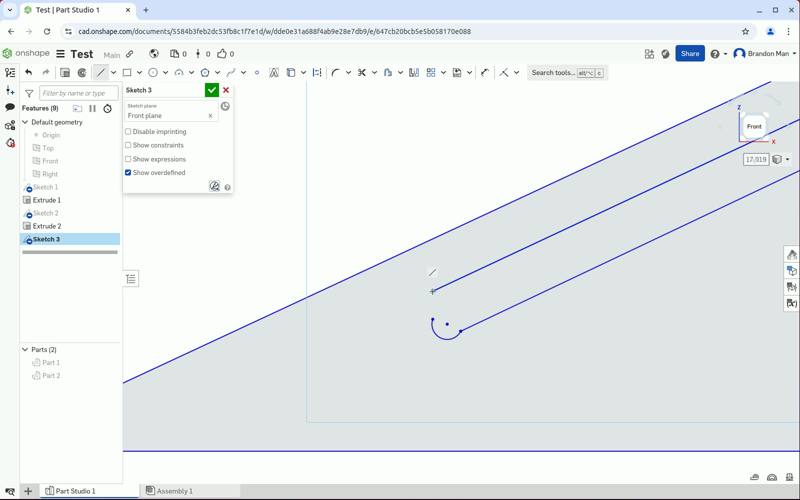
scroll(-6)
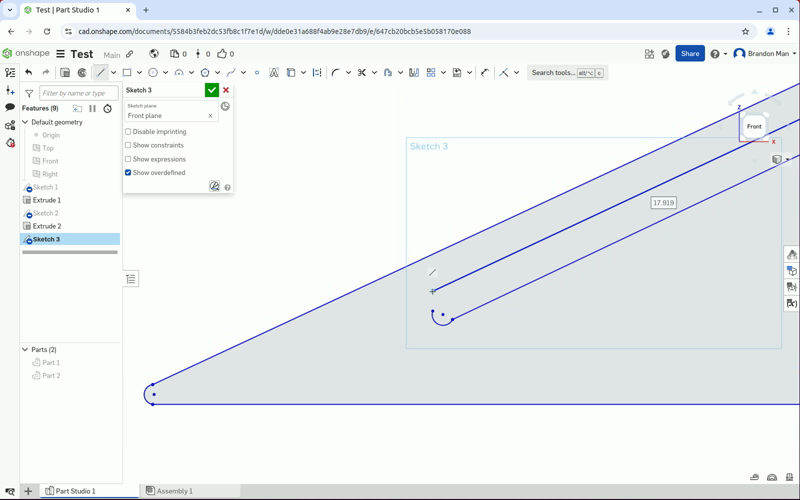
scroll(-6)
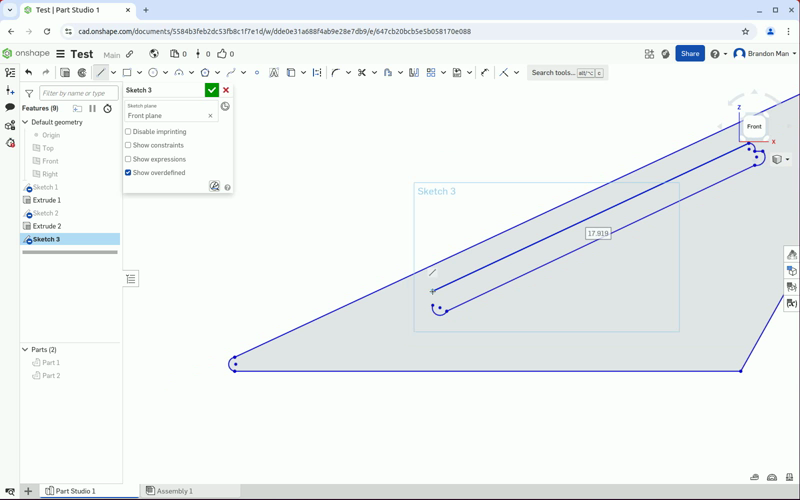
scroll(-6)
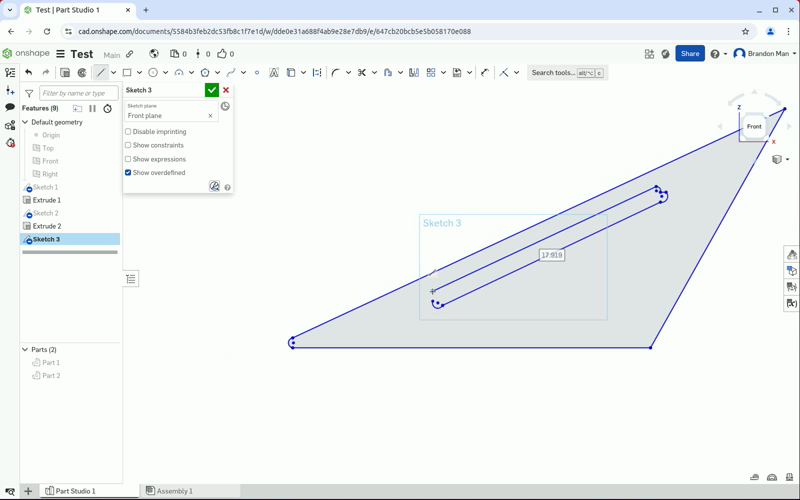
scroll(-6)
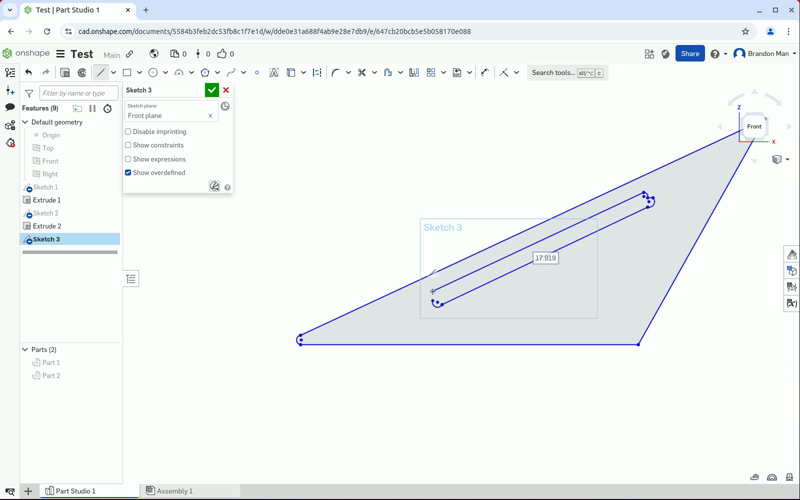
scroll(-6)
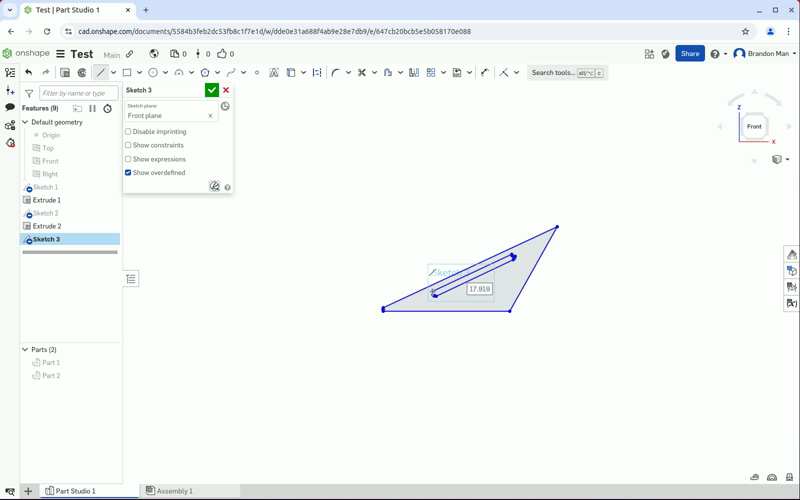
key_up(shift)
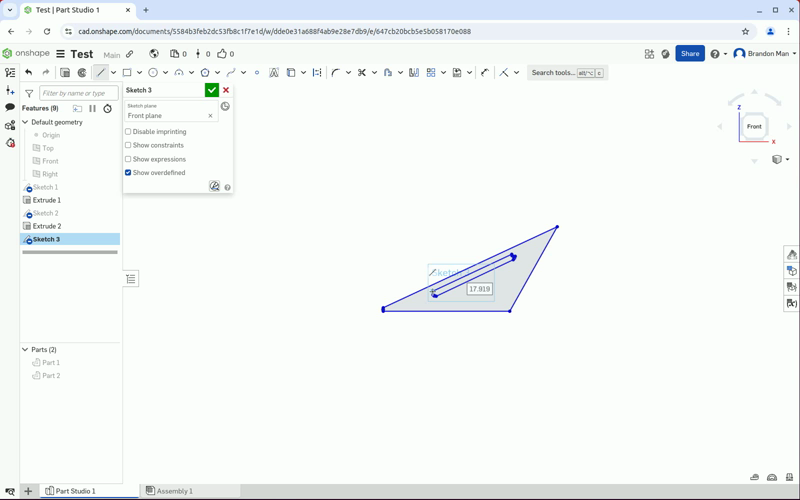
key(esc)
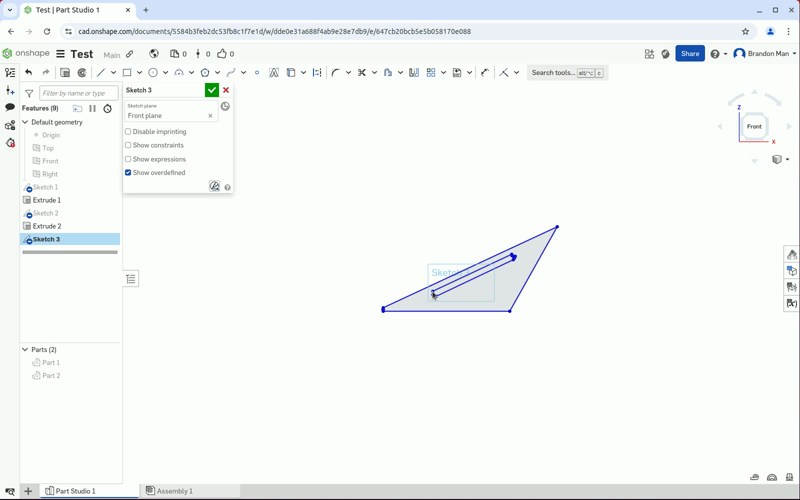
key(a)
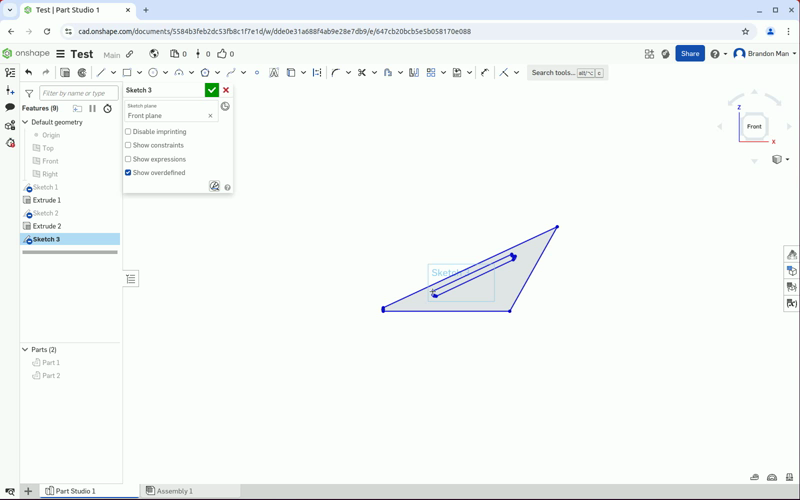
mouse_move(432, 291)
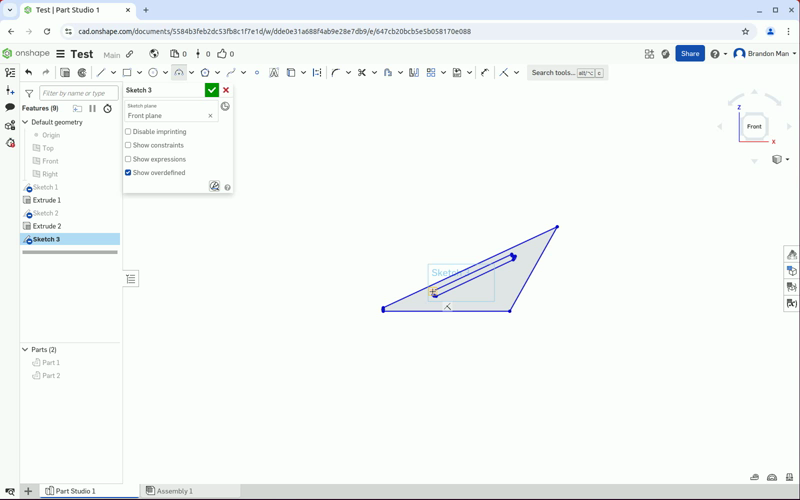
scroll(6)
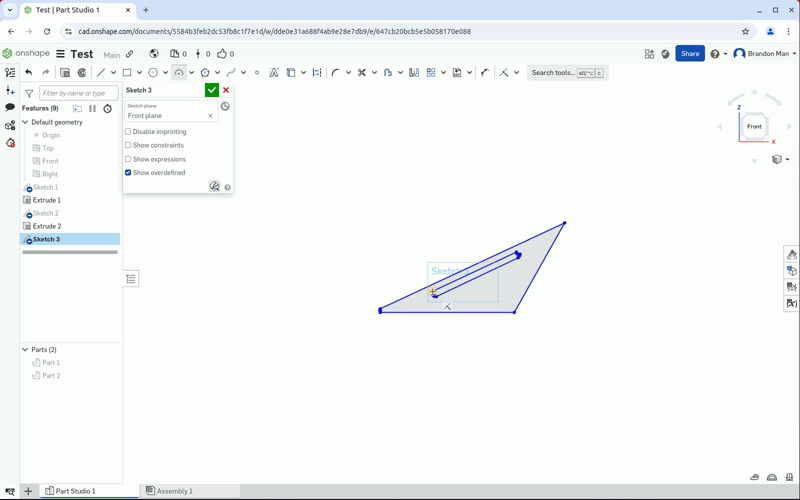
scroll(6)
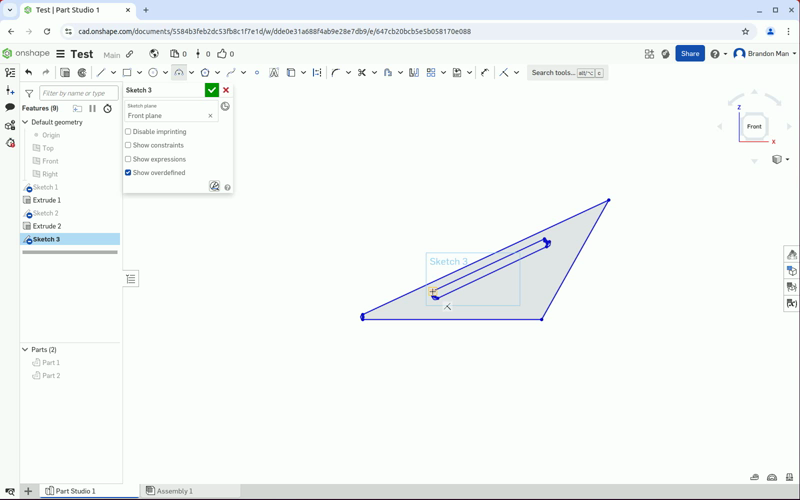
scroll(6)
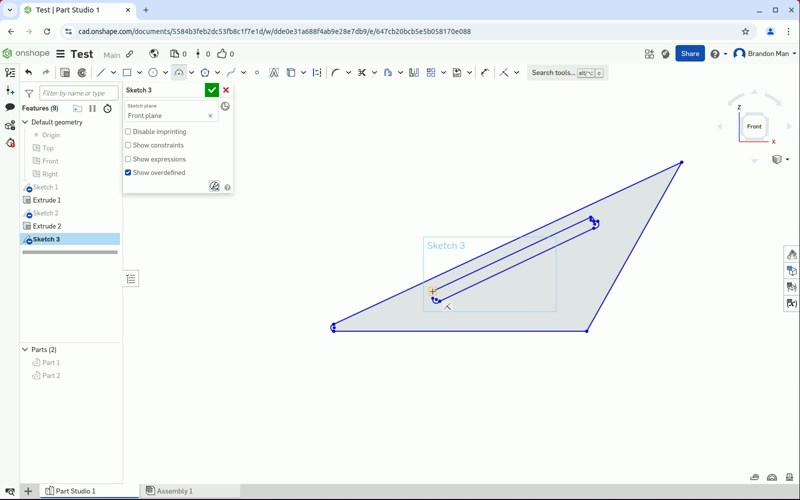
scroll(6)
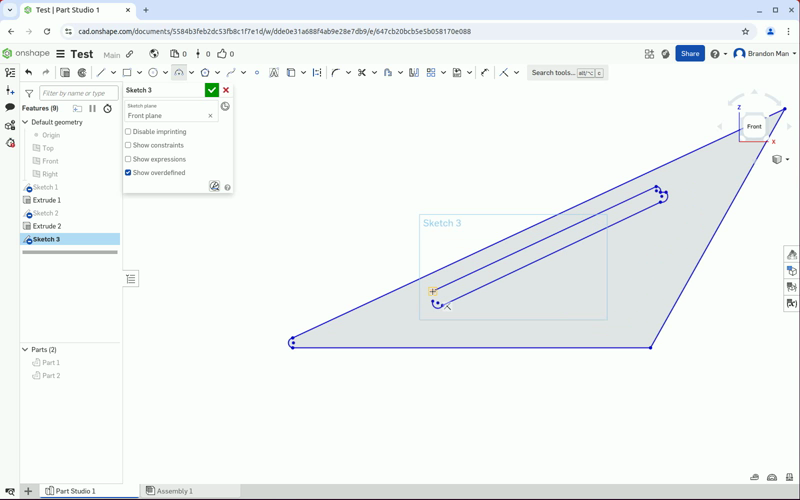
scroll(6)
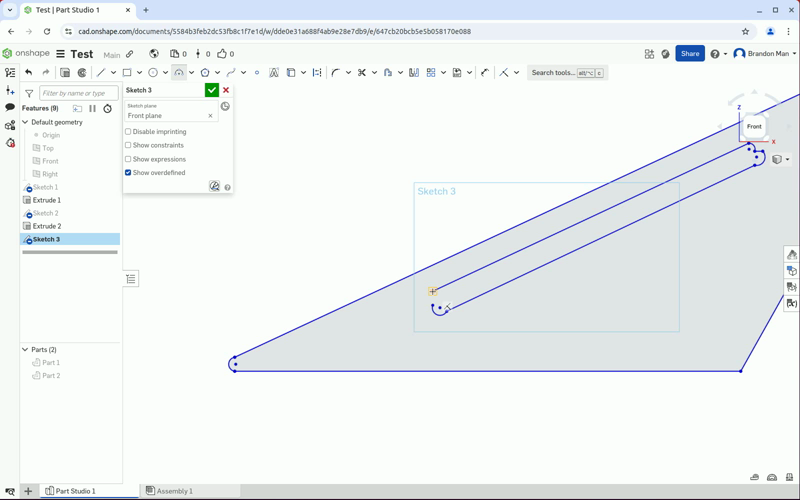
scroll(6)
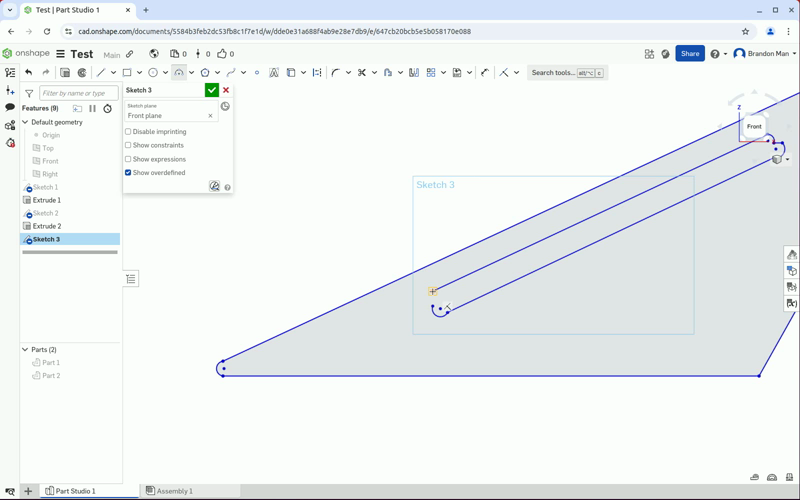
scroll(6)
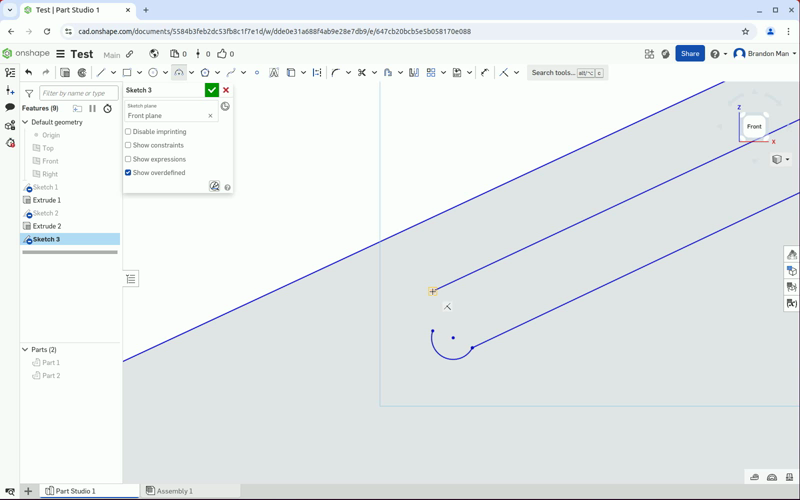
click(432, 291)
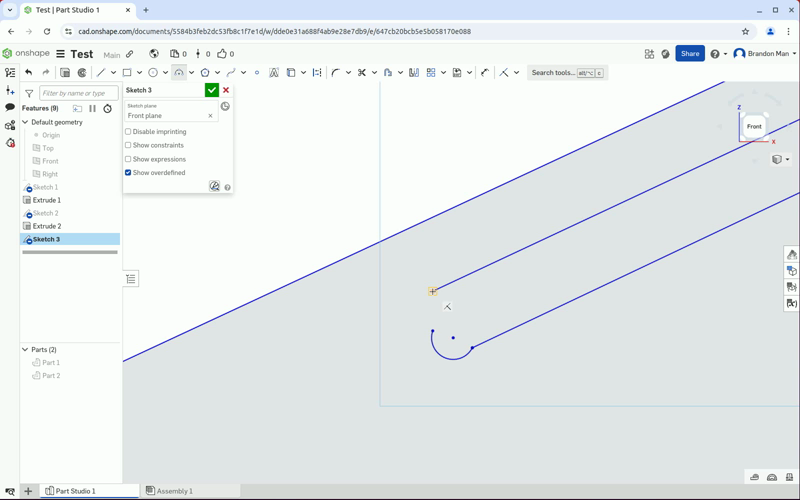
scroll(-6)
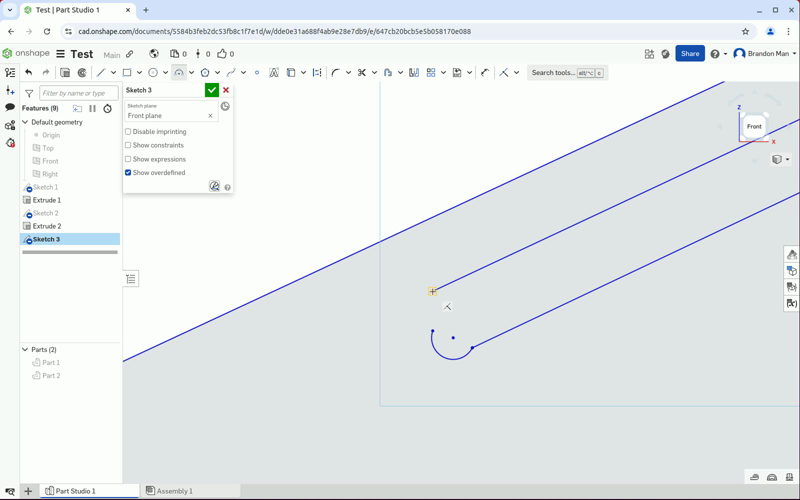
scroll(-6)
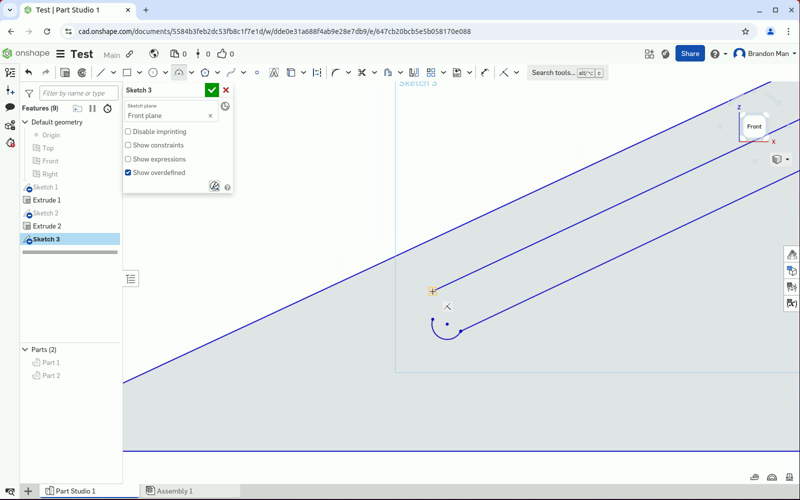
scroll(-6)
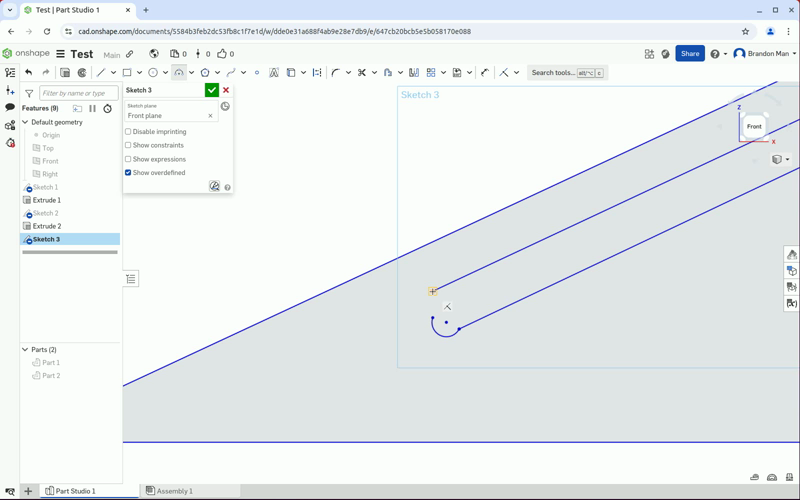
scroll(-6)
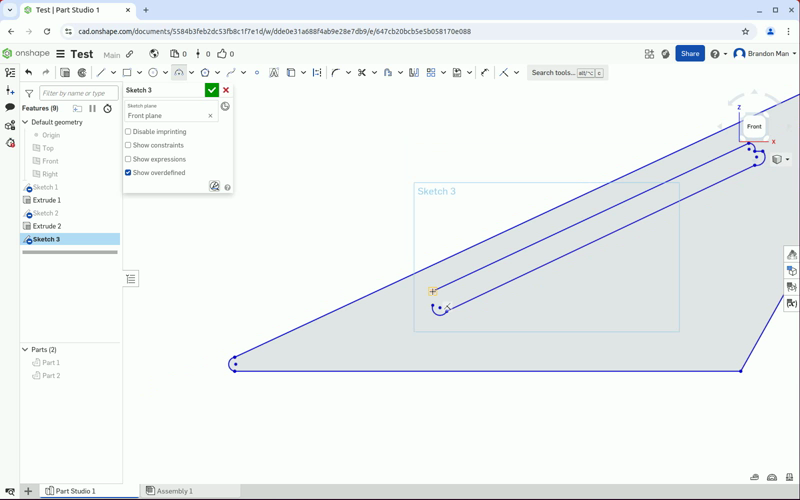
scroll(-6)
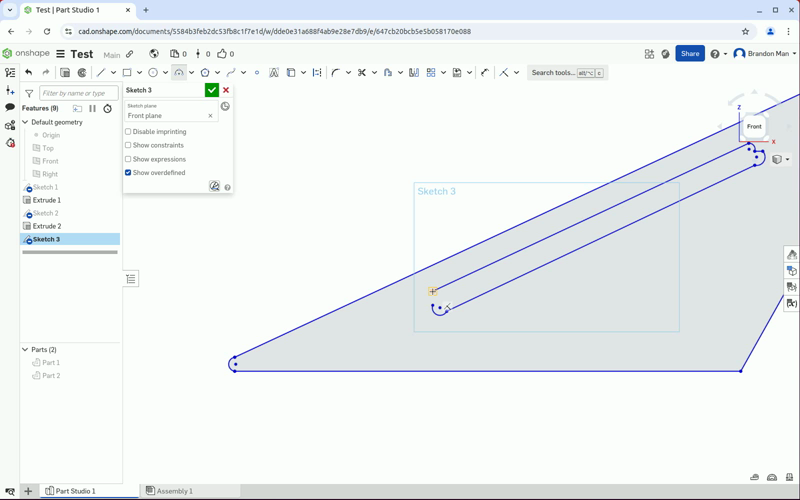
scroll(-6)
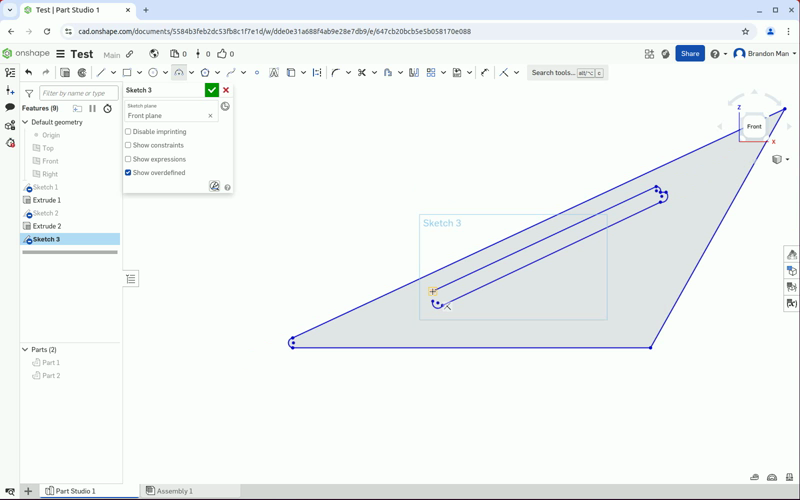
scroll(-6)
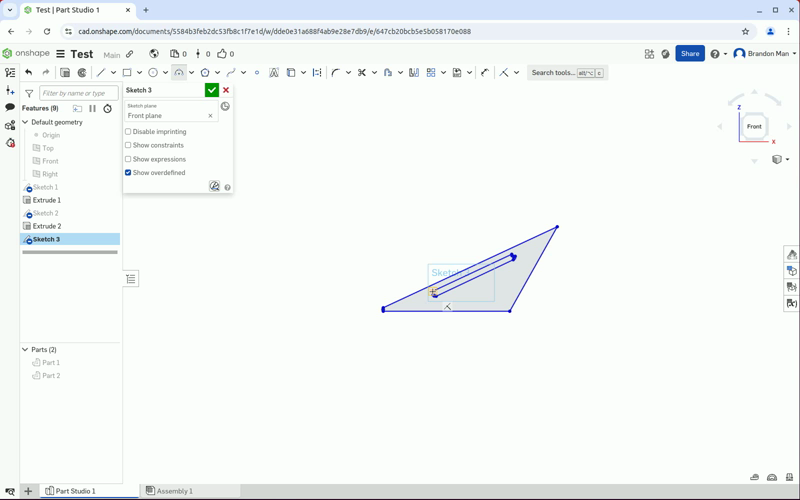
key_down(shift)
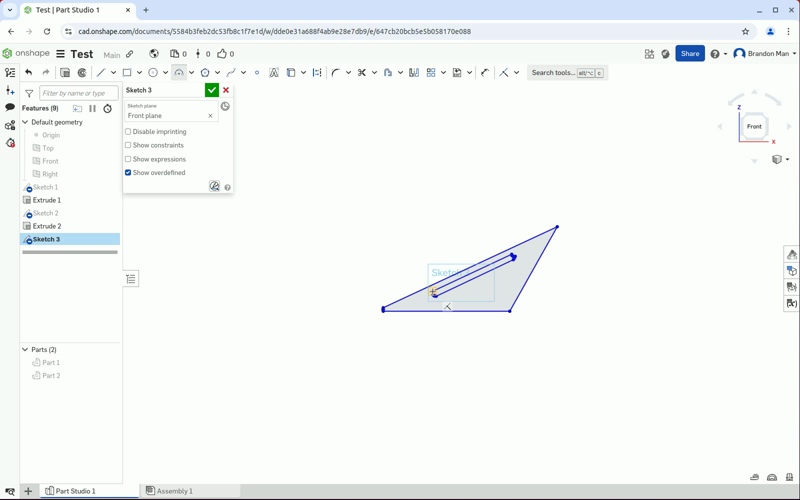
mouse_move(432, 292)
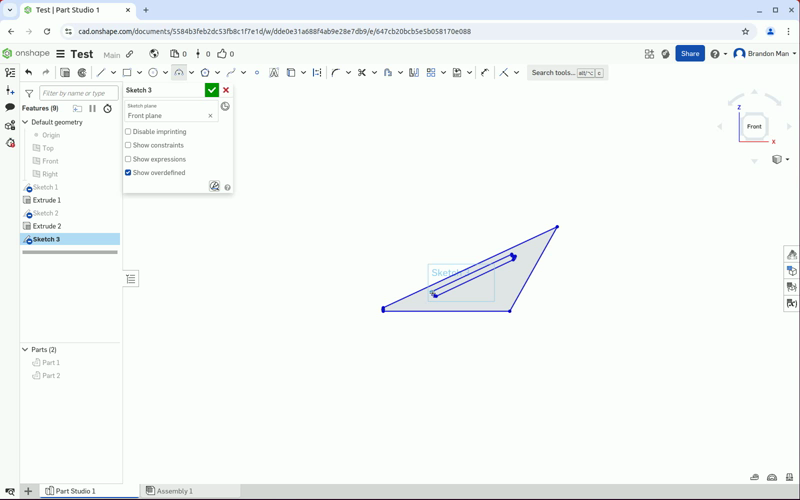
scroll(6)
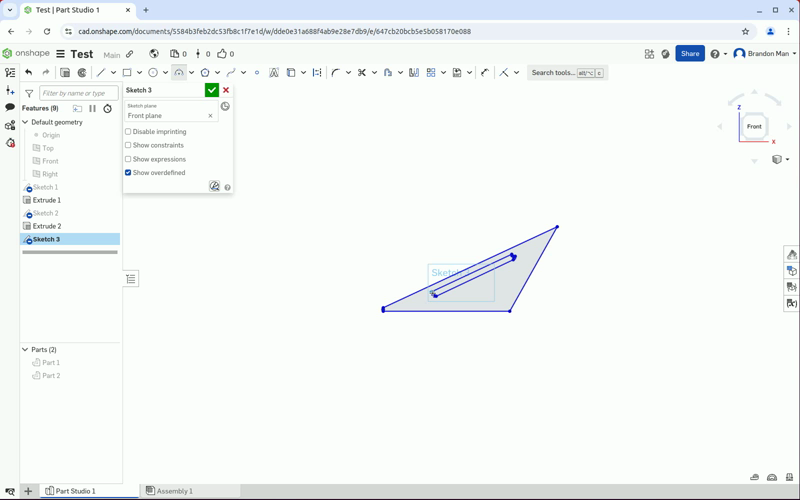
scroll(6)
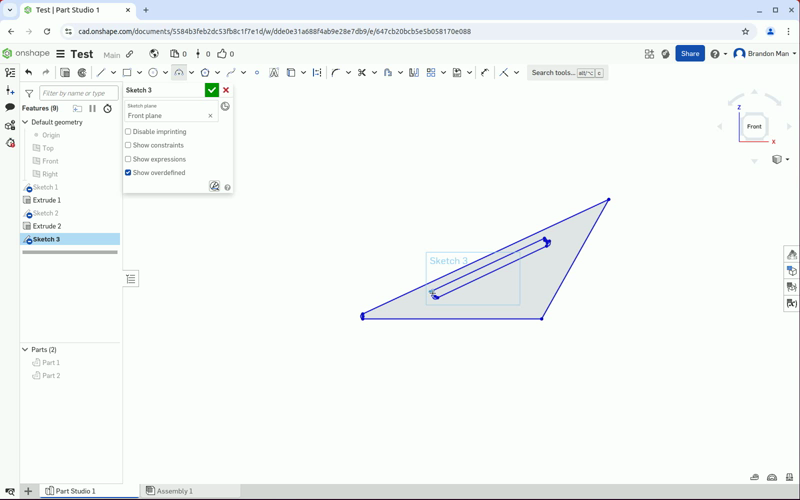
scroll(6)
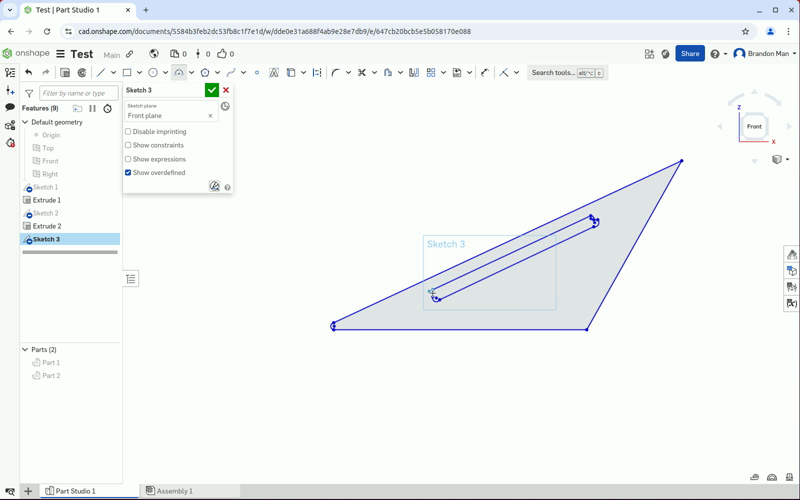
scroll(6)
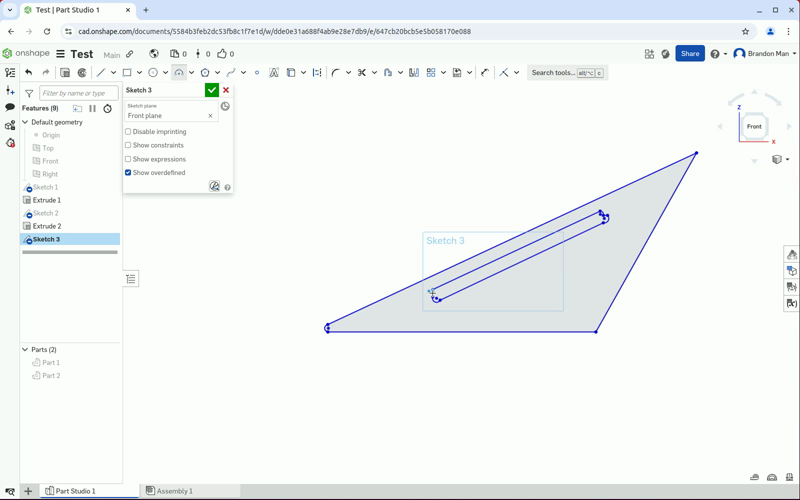
scroll(6)
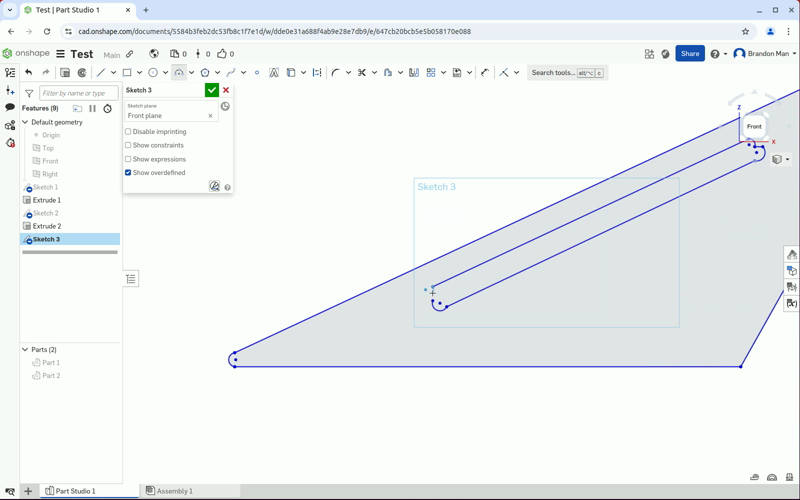
scroll(6)
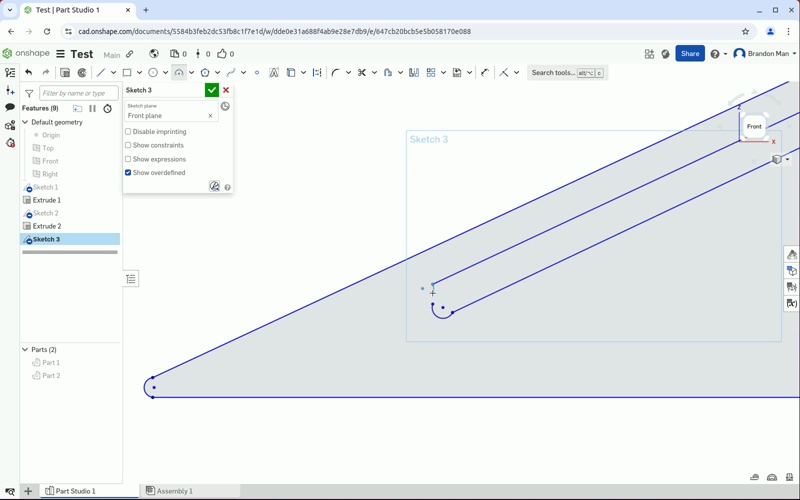
scroll(6)
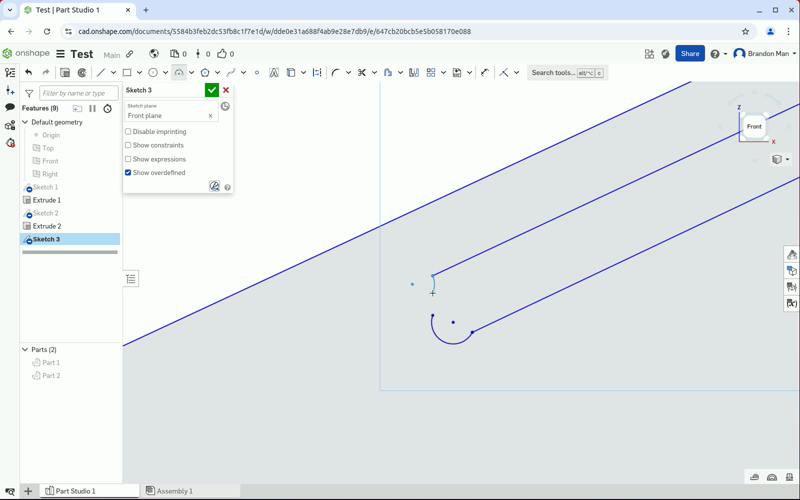
click(432, 292)
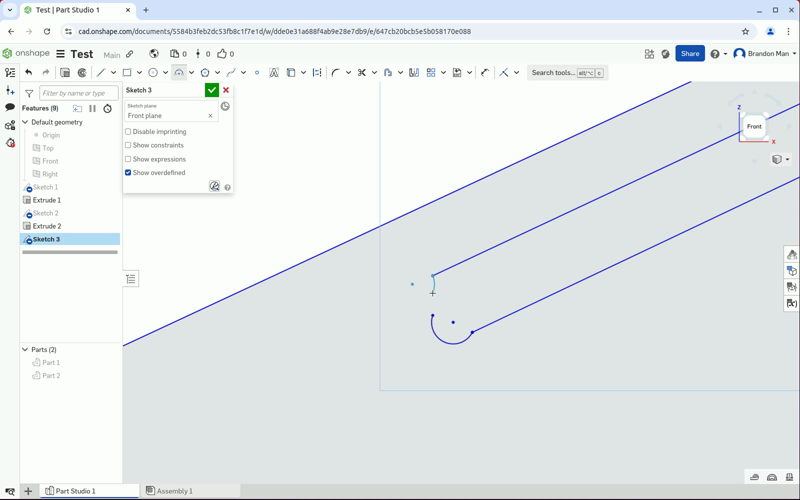
scroll(-6)
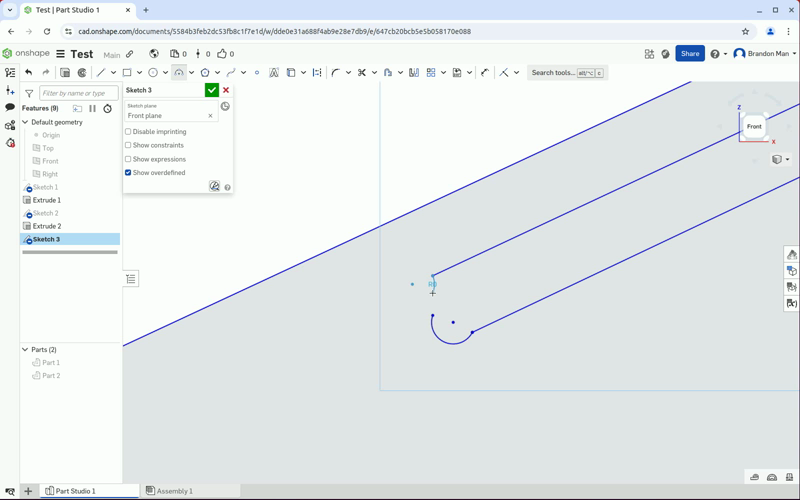
scroll(-6)
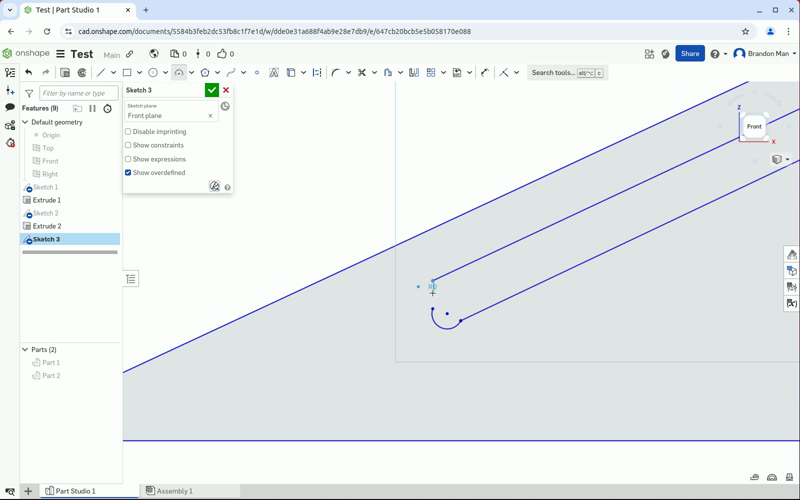
scroll(-6)
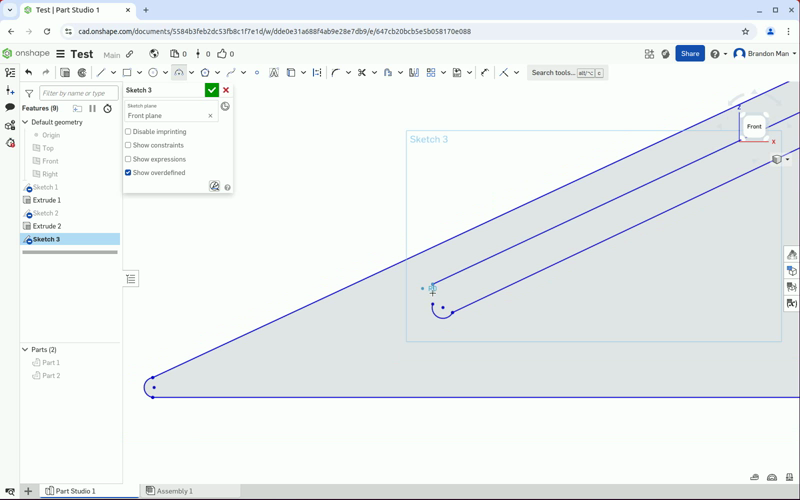
scroll(-6)
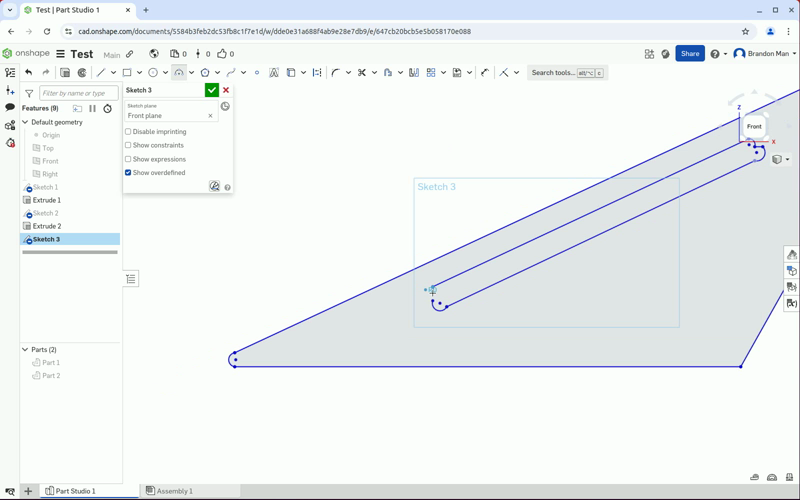
scroll(-6)
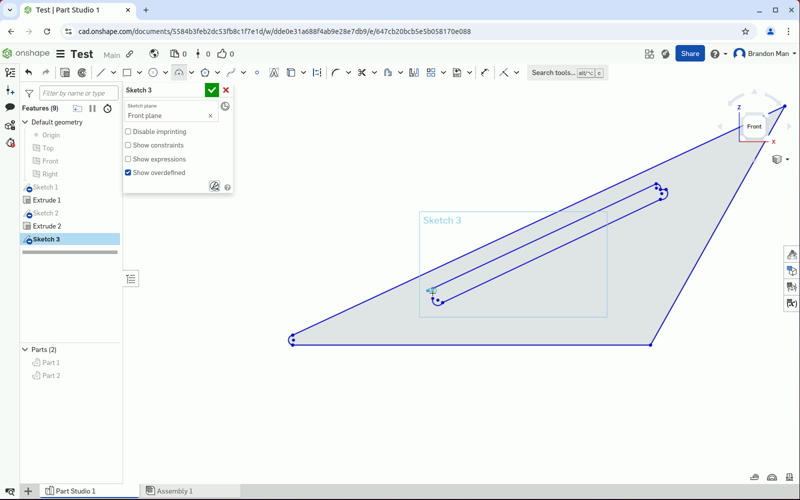
scroll(-6)
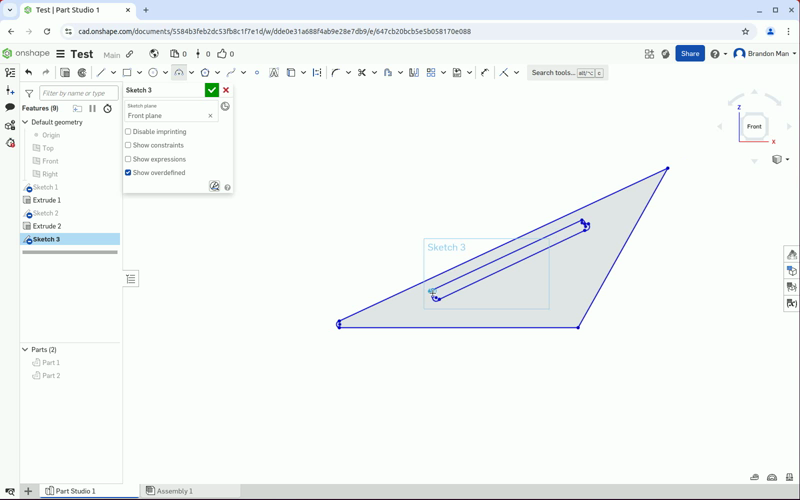
scroll(-6)
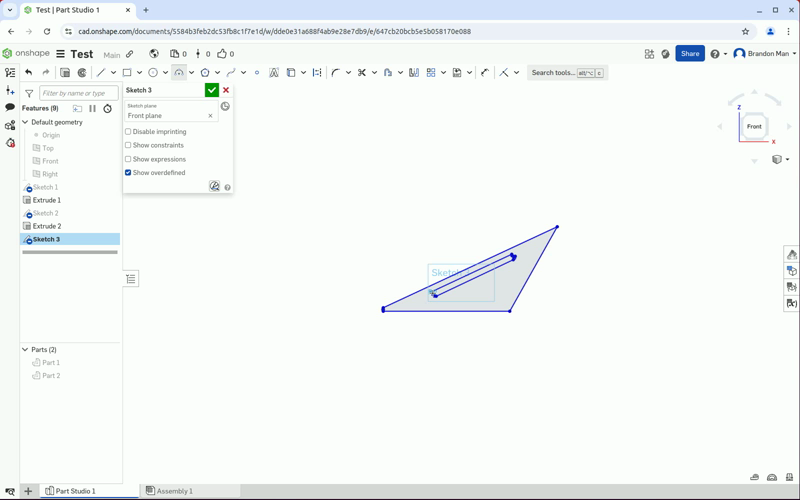
mouse_move(432, 291)
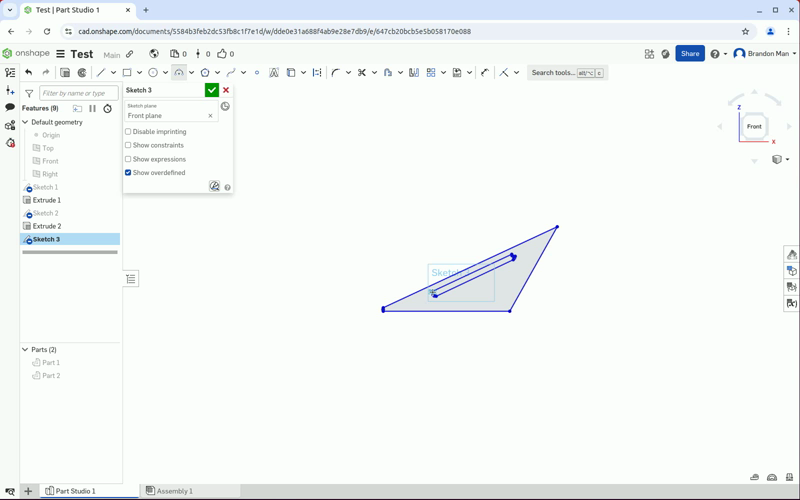
scroll(6)
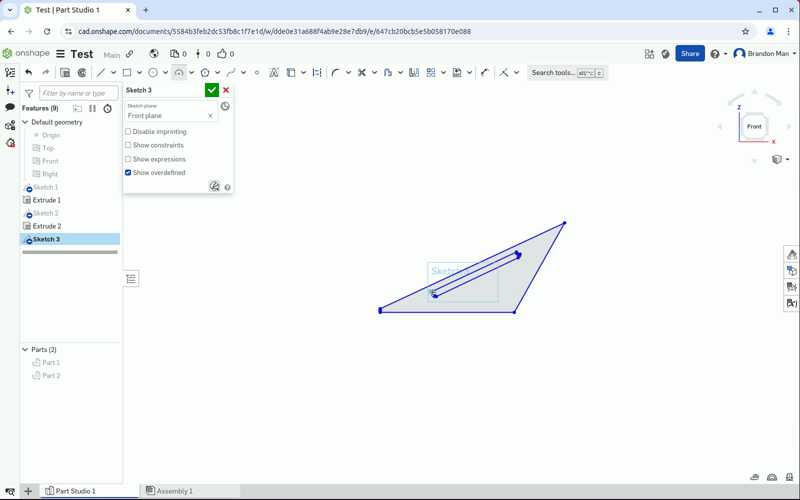
scroll(6)
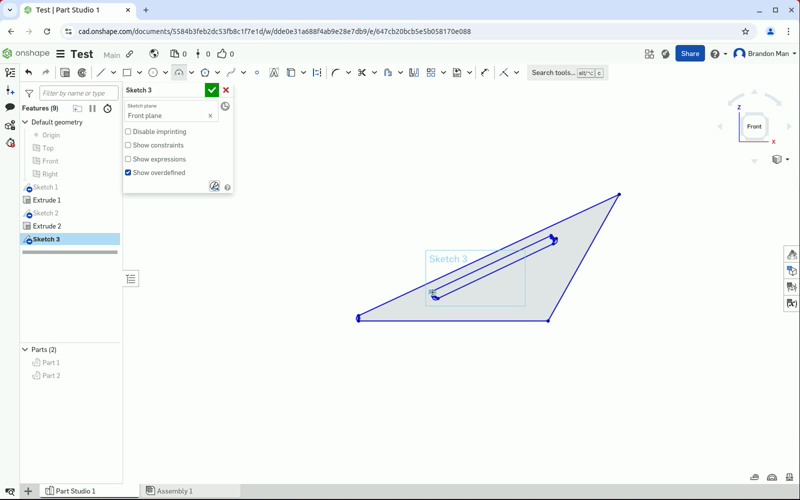
scroll(6)
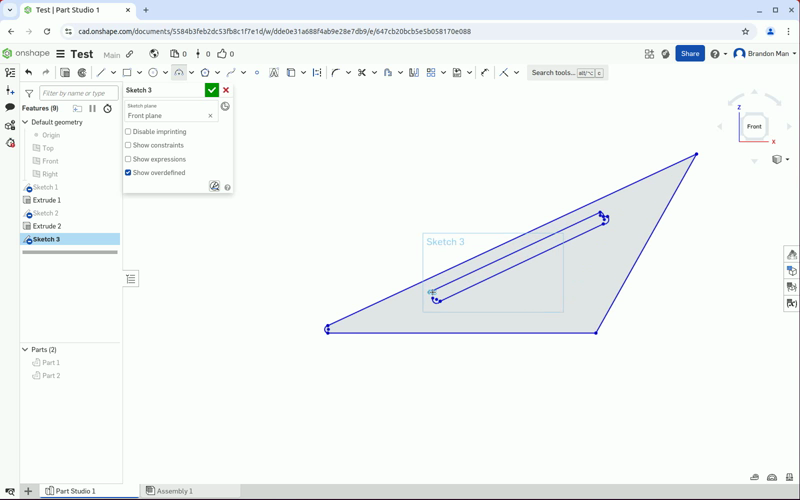
scroll(6)
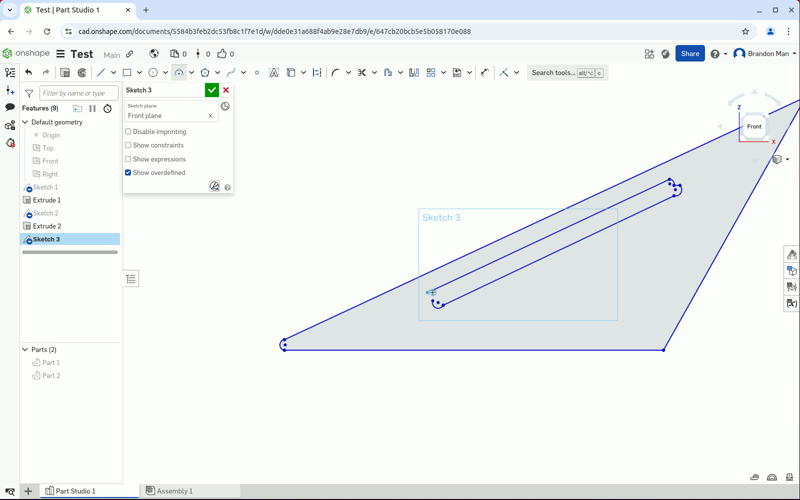
scroll(6)
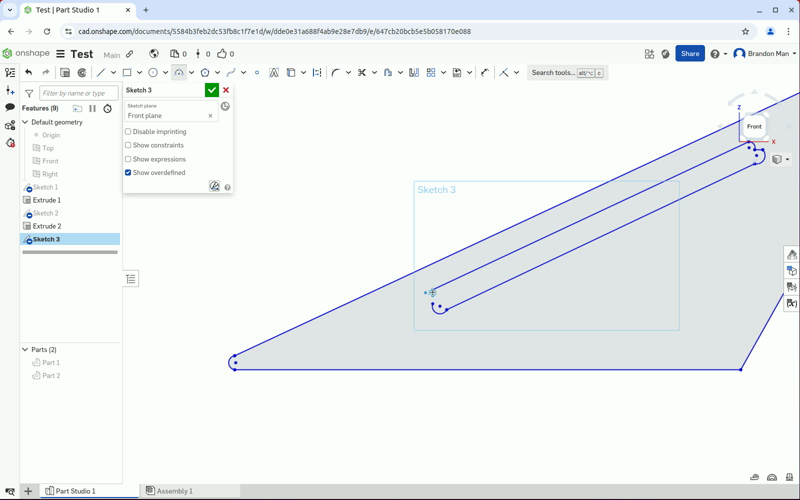
scroll(6)
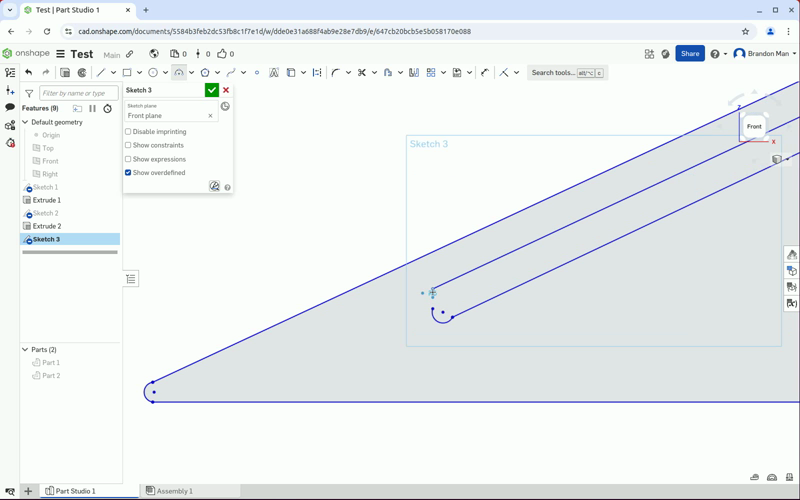
scroll(6)
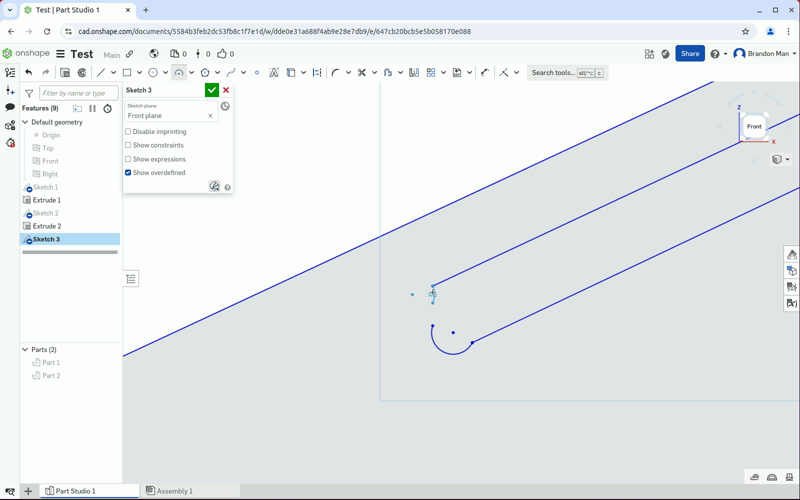
click(432, 291)
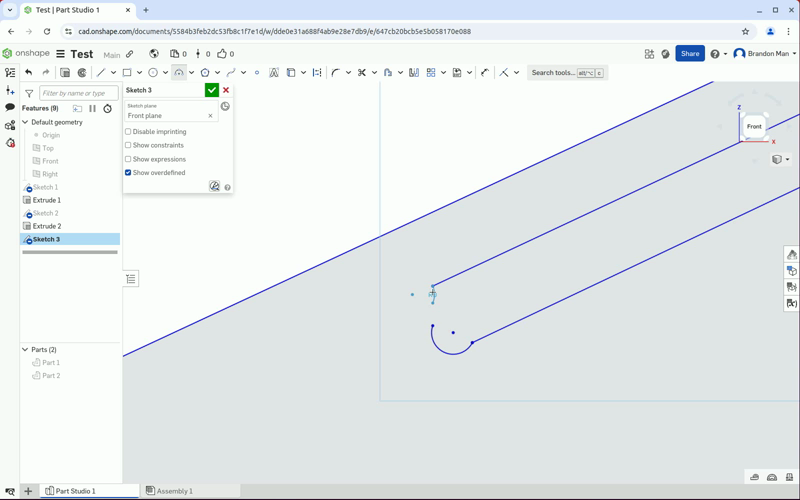
scroll(-6)
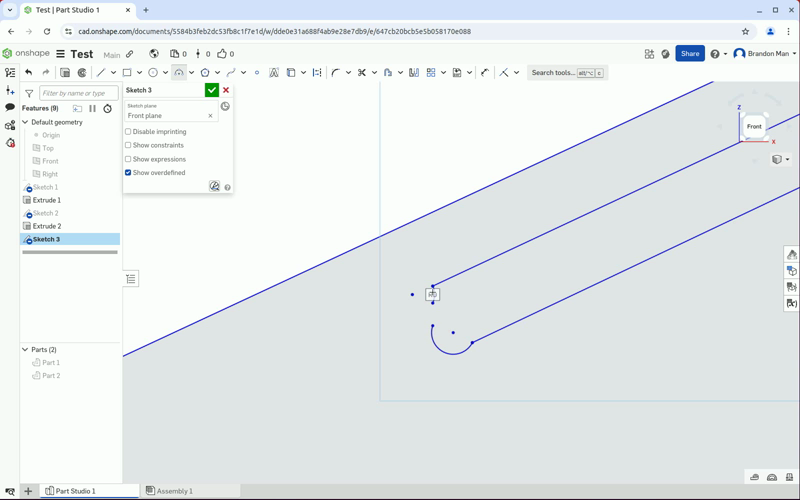
scroll(-6)
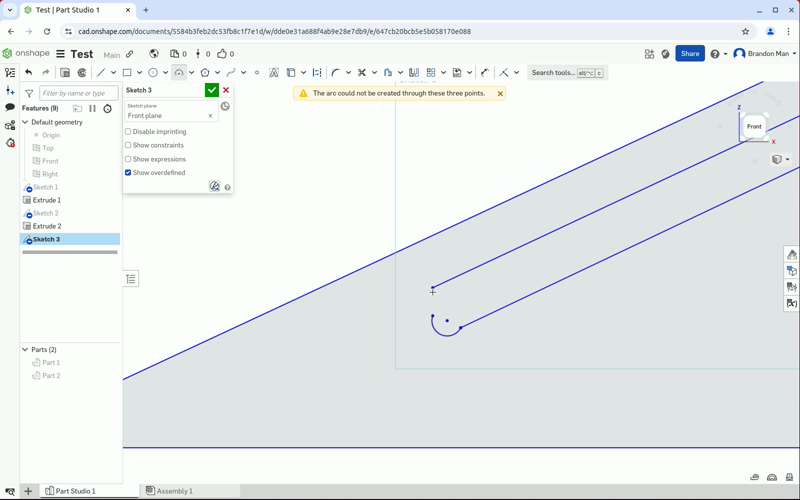
scroll(-6)
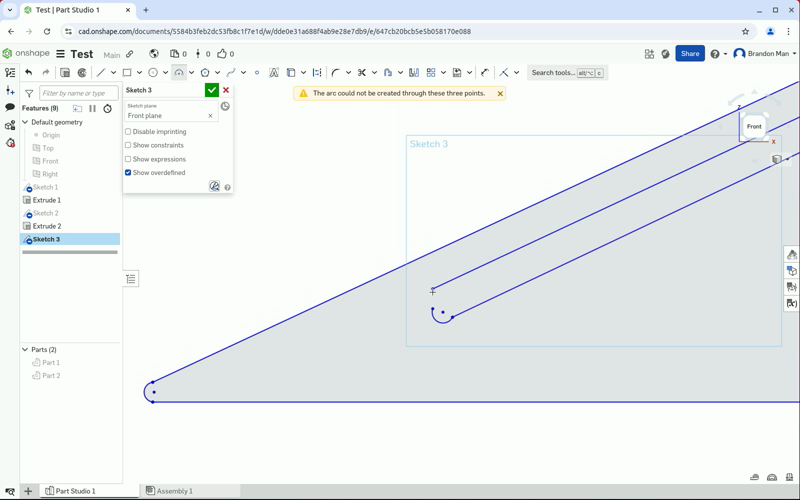
scroll(-6)
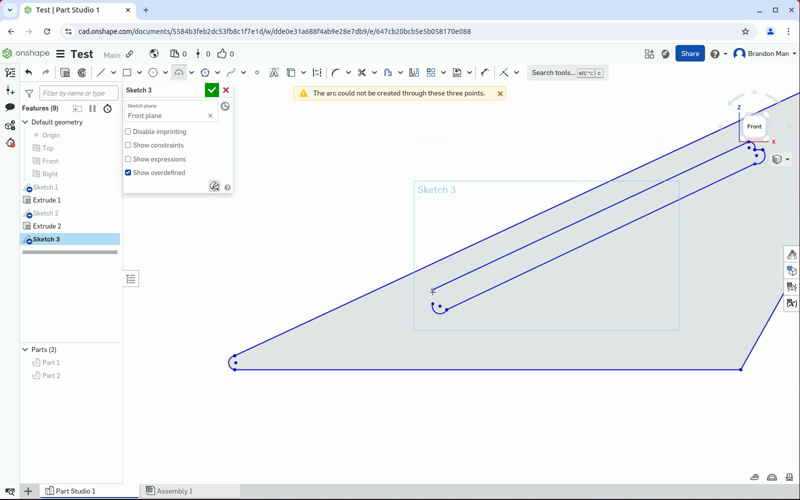
scroll(-6)
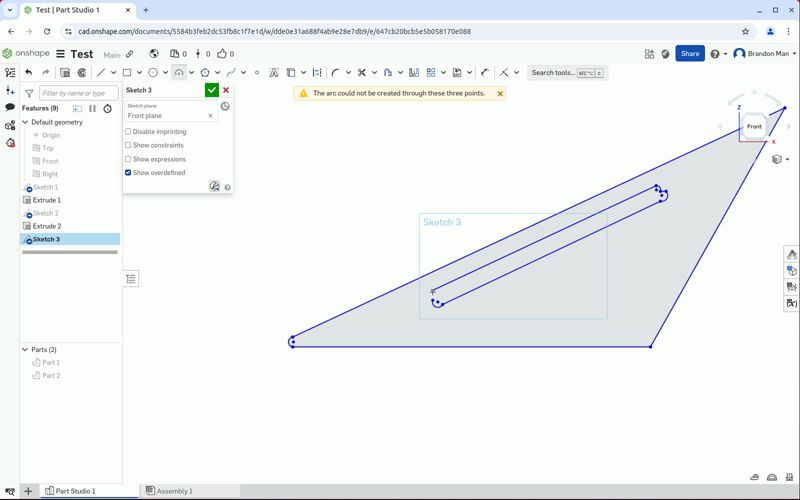
scroll(-6)
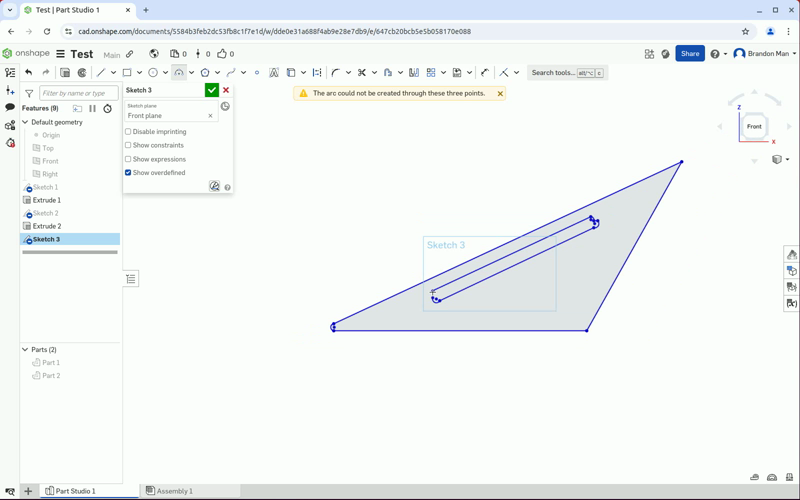
scroll(-6)
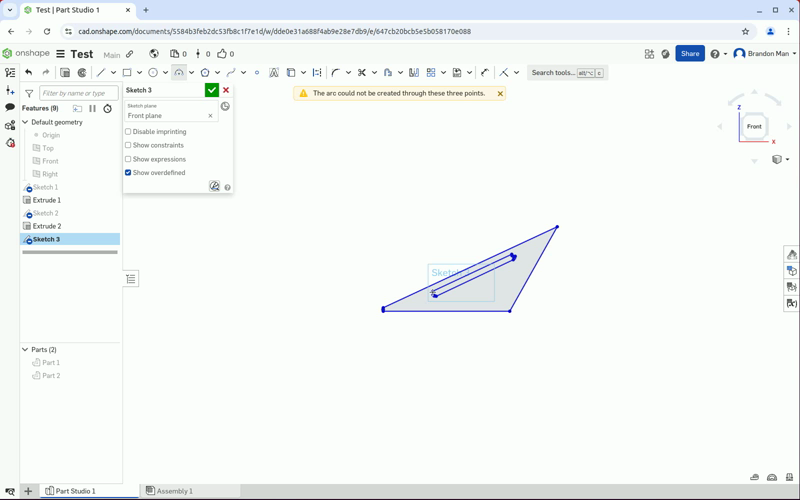
key_up(shift)
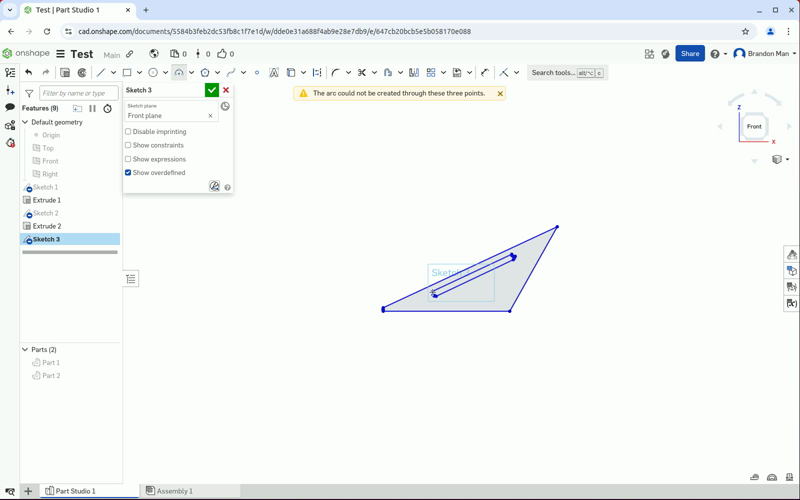
key(esc)
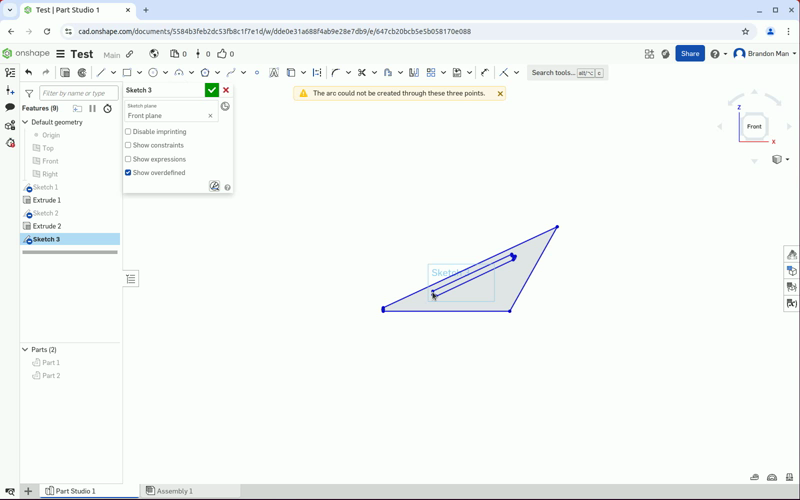
key(l)
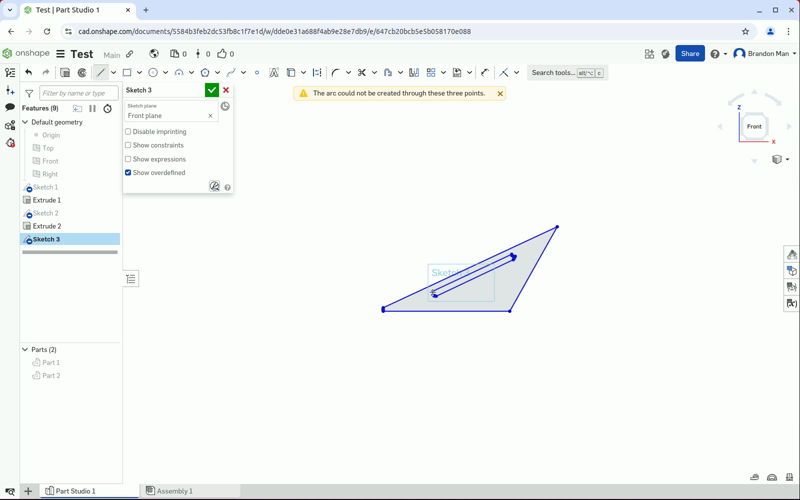
mouse_move(432, 292)
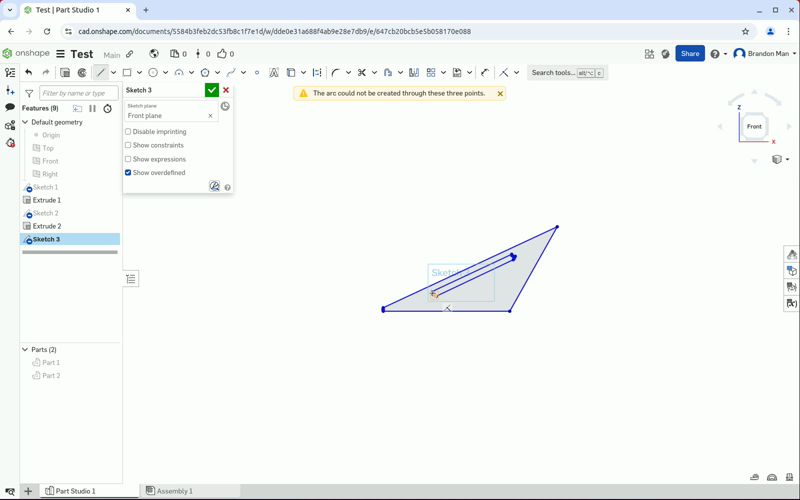
scroll(6)
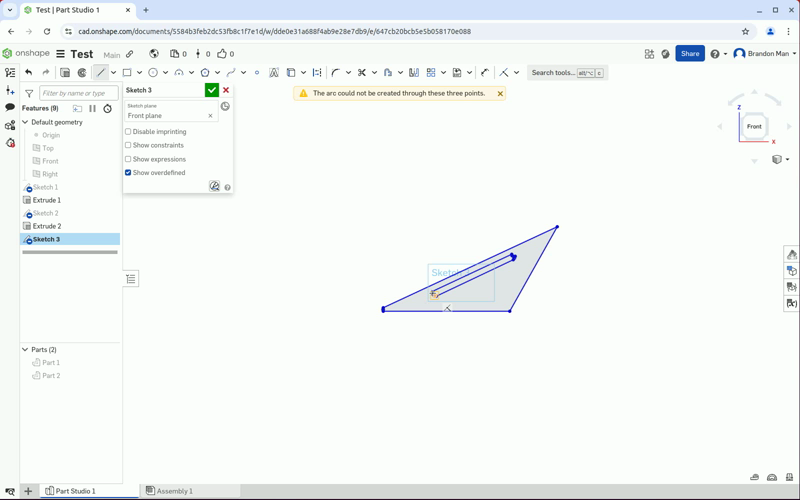
scroll(6)
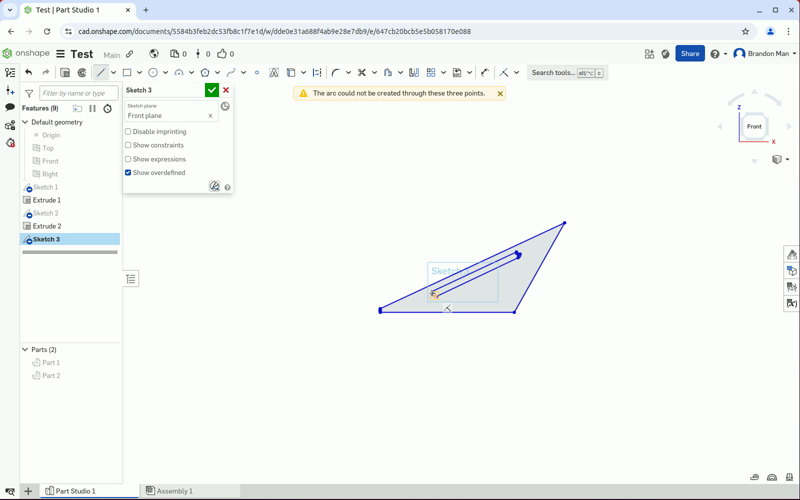
scroll(6)
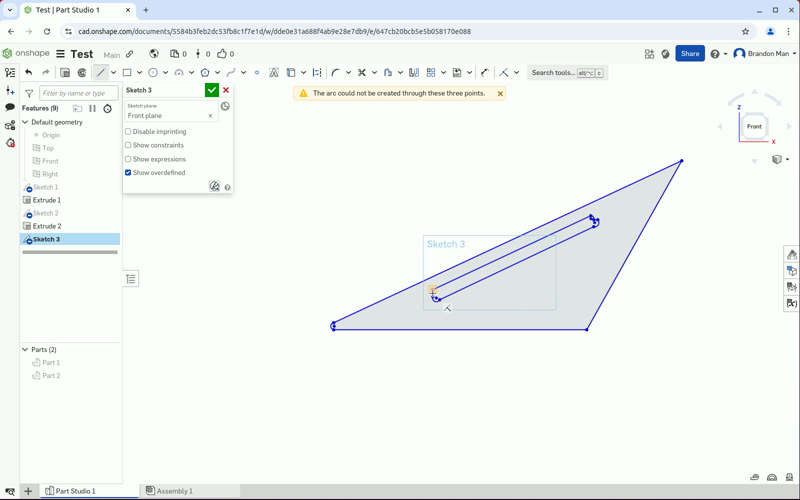
scroll(6)
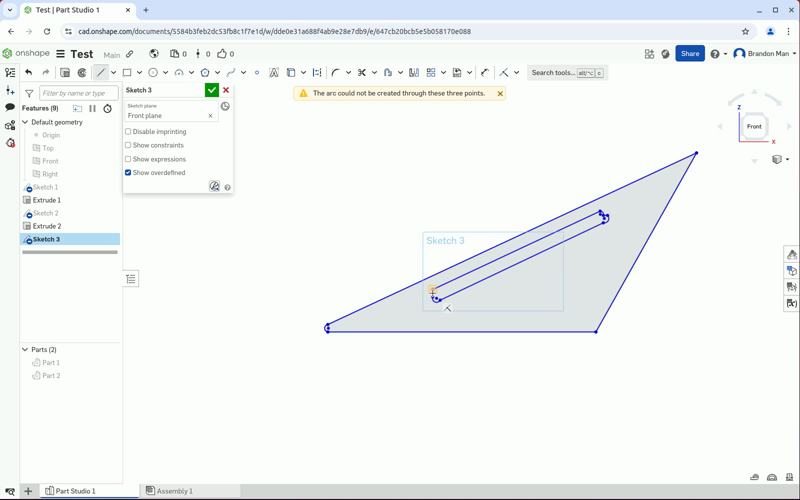
scroll(6)
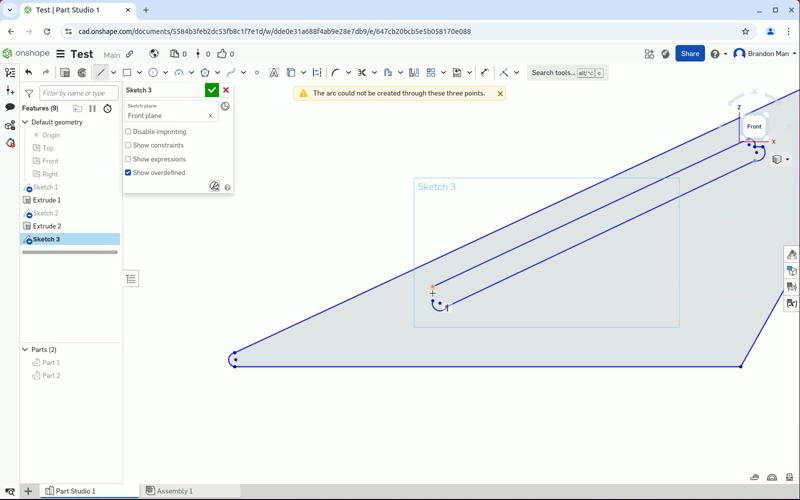
scroll(6)
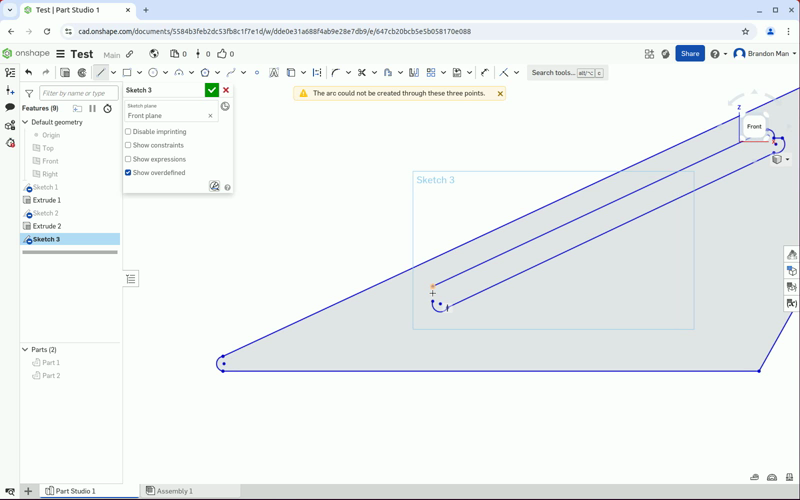
scroll(6)
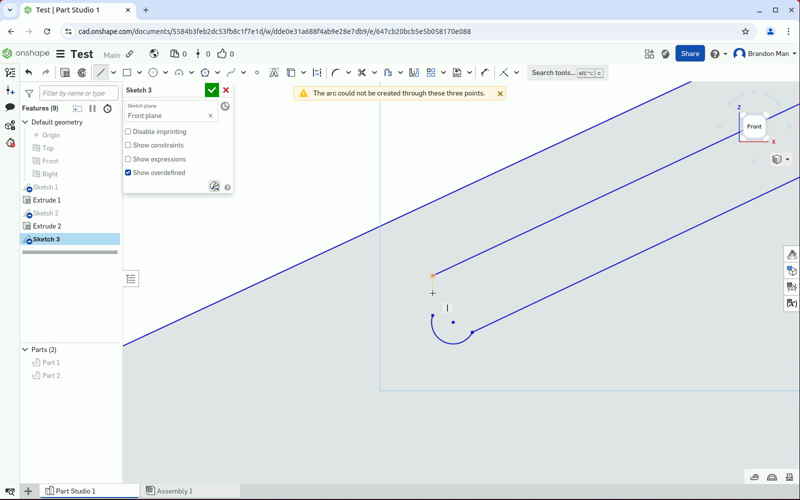
click(432, 292)
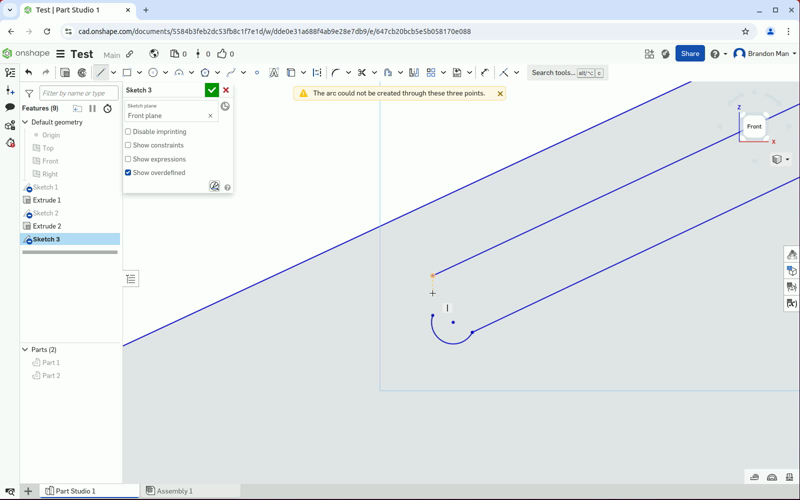
scroll(-6)
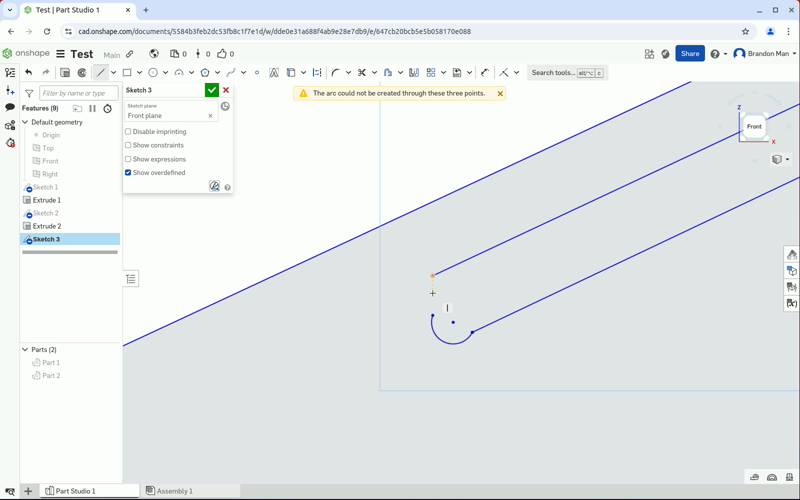
scroll(-6)
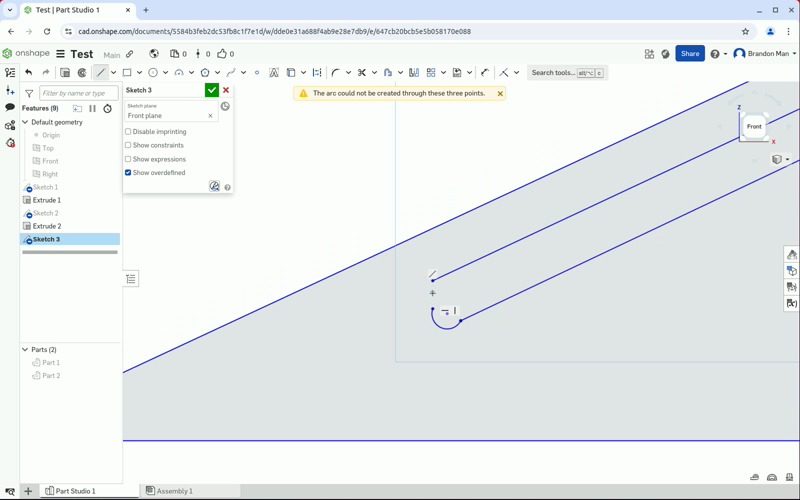
scroll(-6)
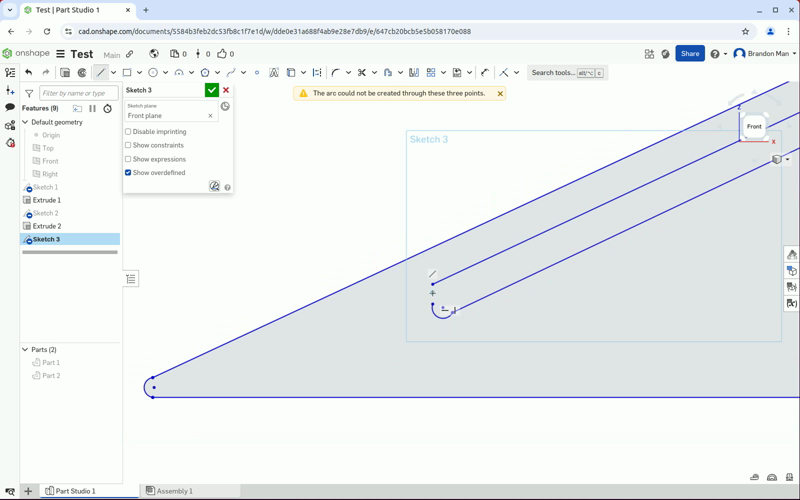
scroll(-6)
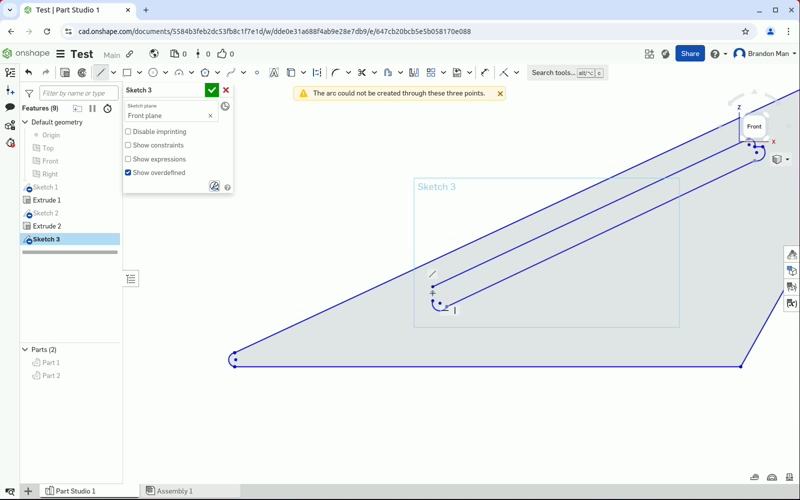
scroll(-6)
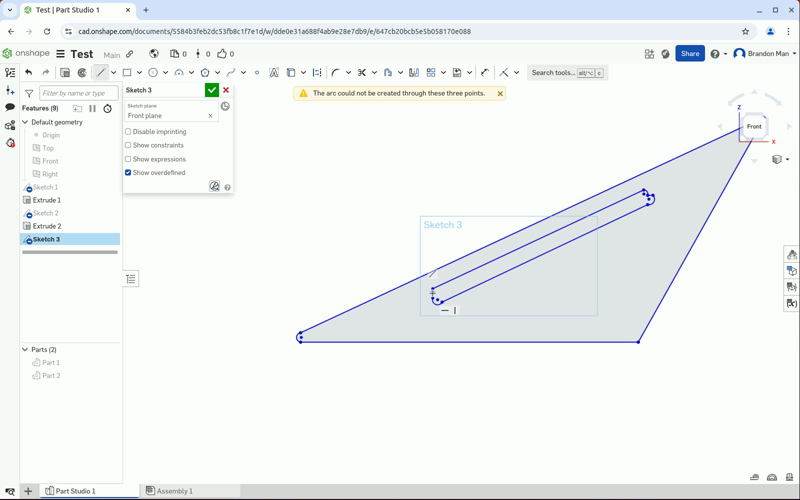
scroll(-6)
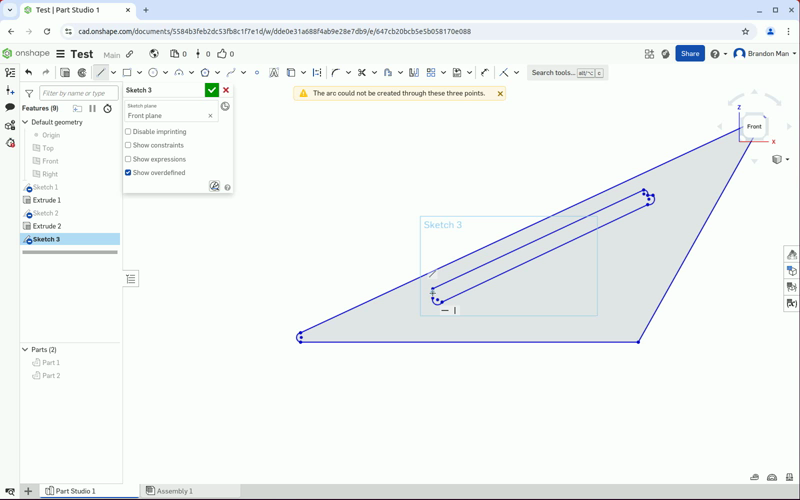
scroll(-6)
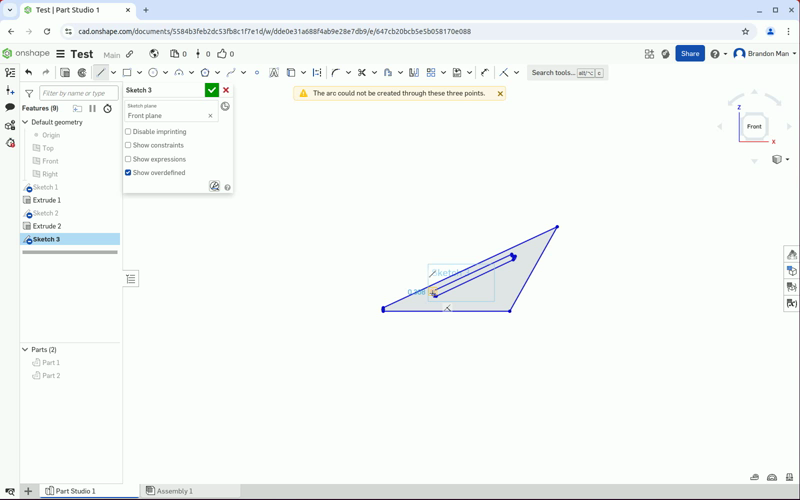
mouse_move(462, 292)
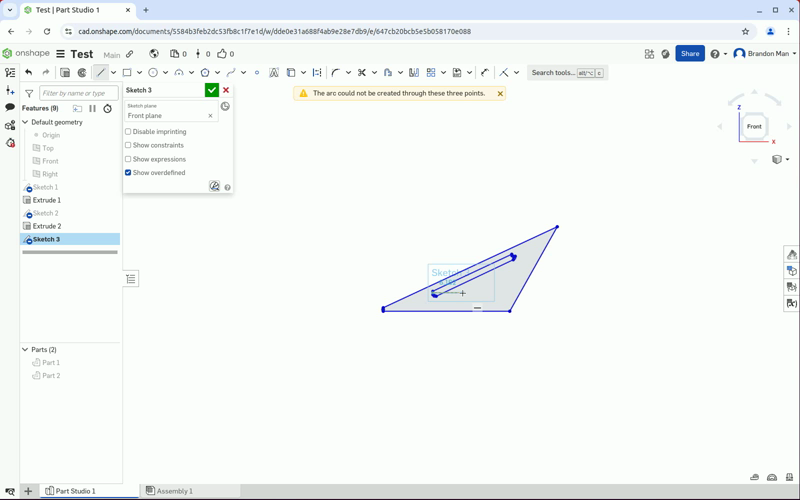
key_down(shift)
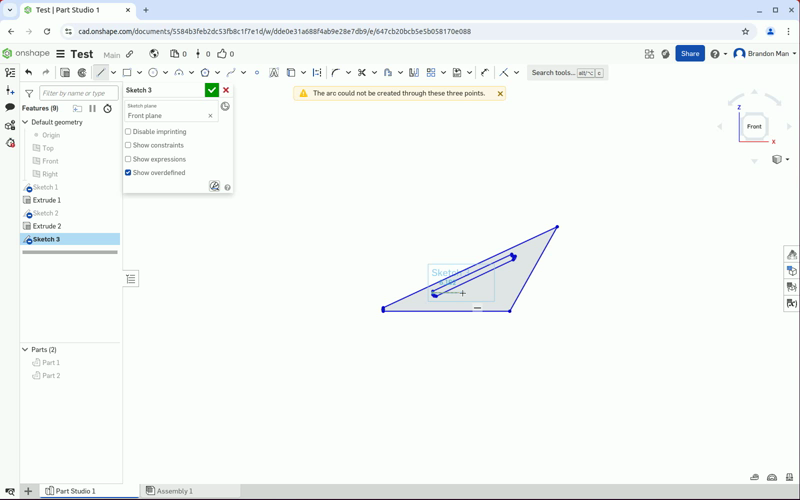
mouse_move(432, 294)
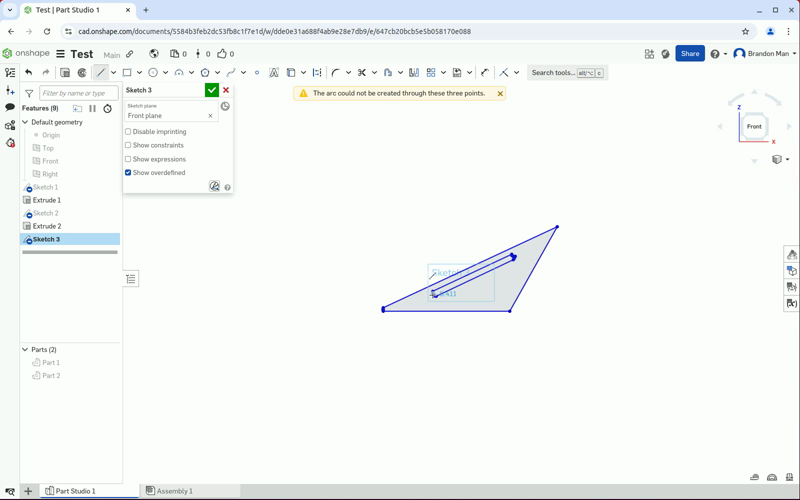
scroll(6)
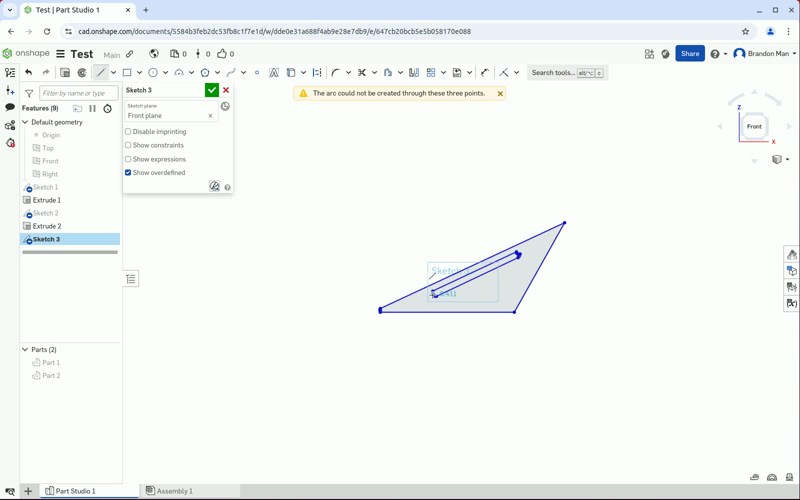
scroll(6)
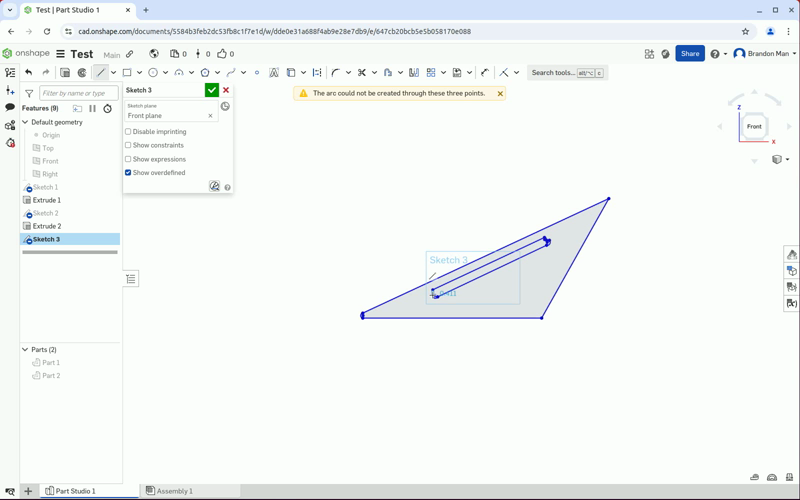
scroll(6)
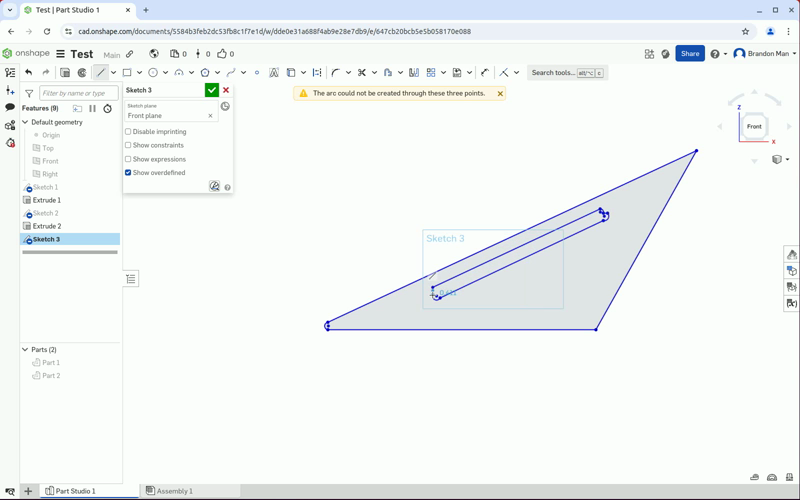
scroll(6)
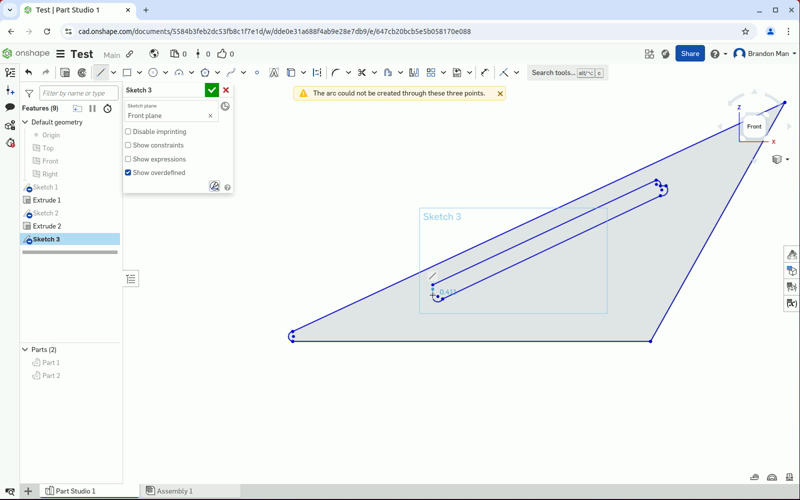
scroll(6)
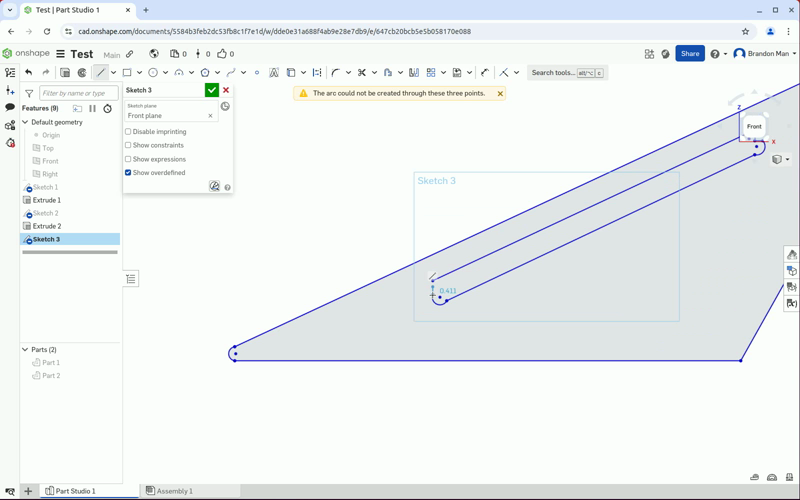
scroll(6)
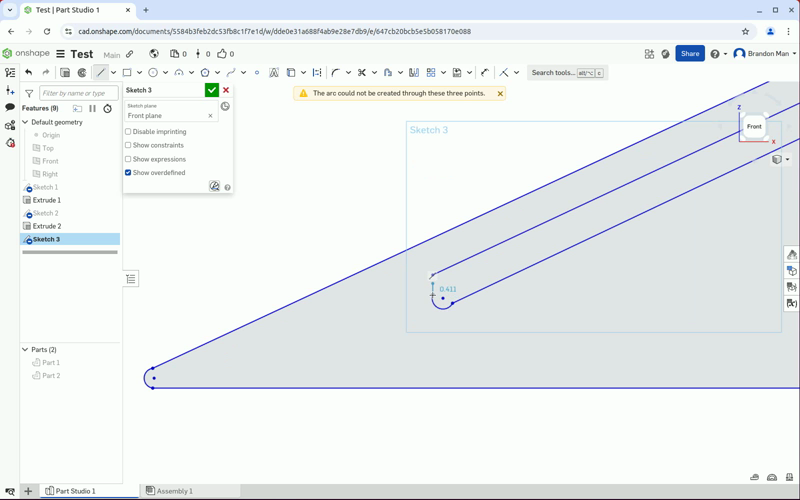
scroll(6)
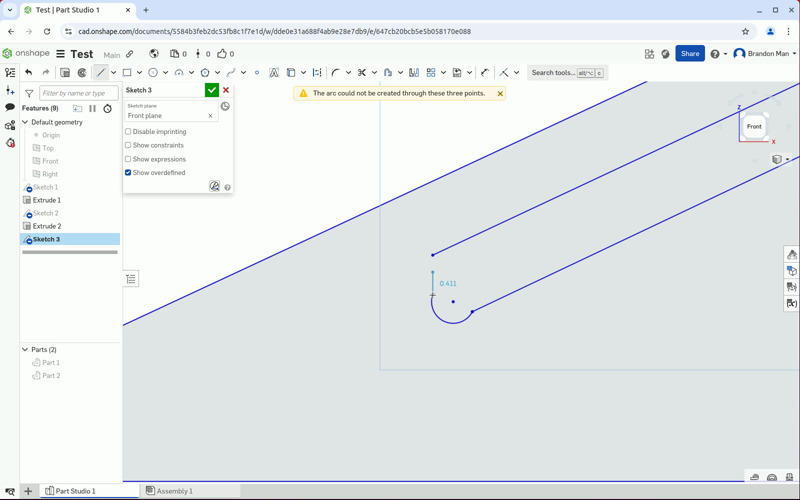
key_up(shift)
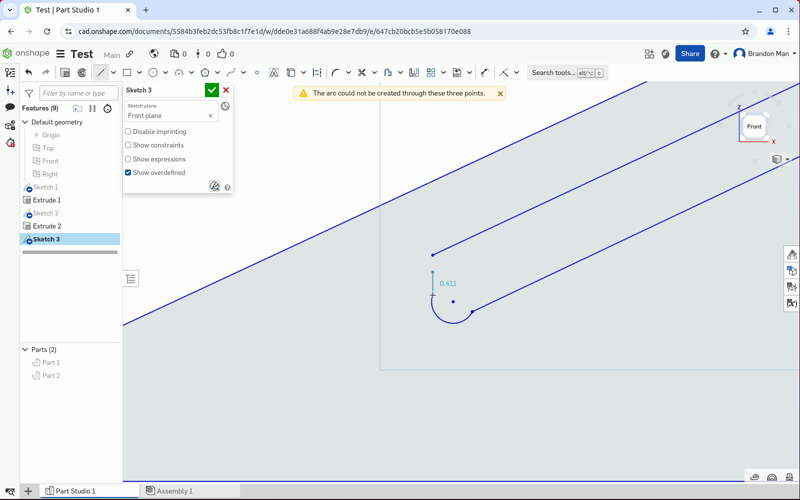
click(432, 294)
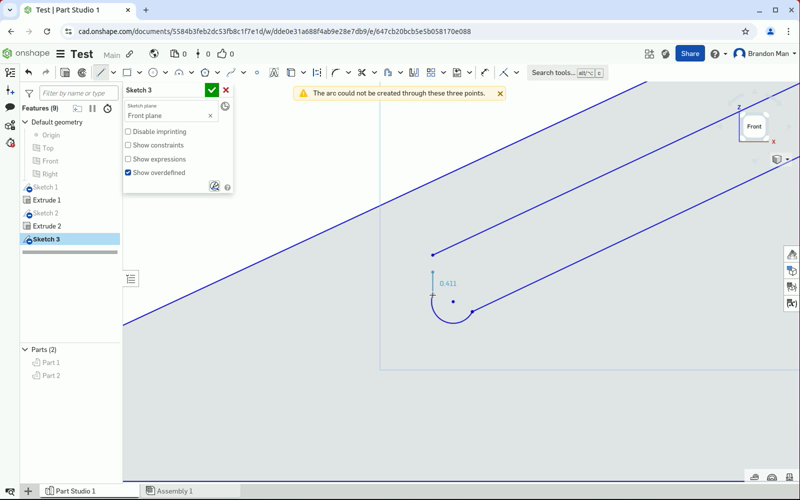
scroll(-6)
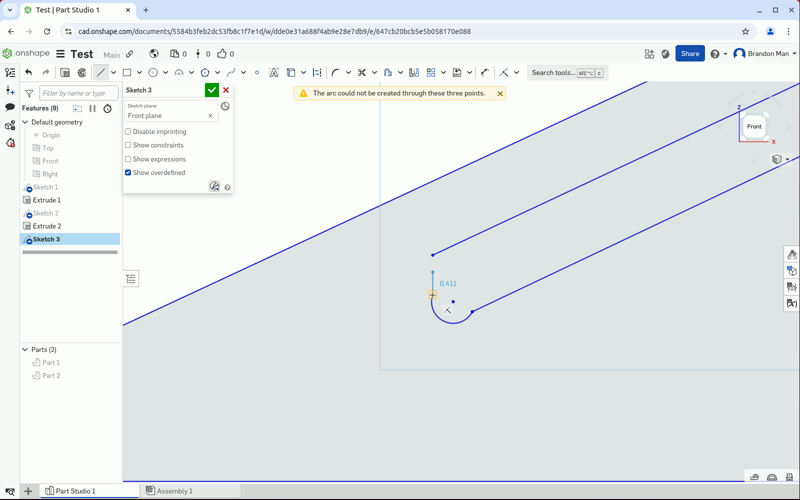
scroll(-6)
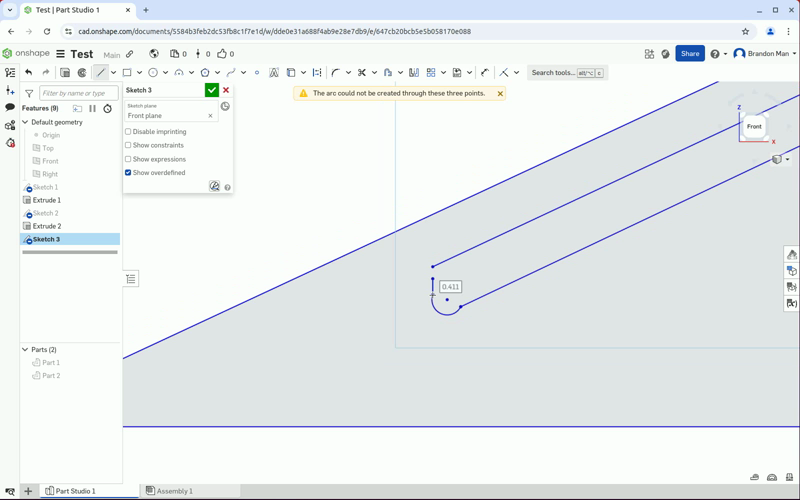
scroll(-6)
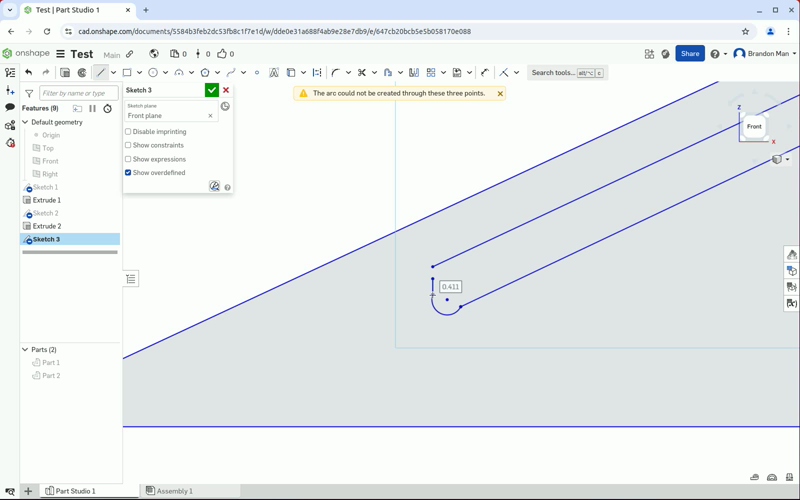
scroll(-6)
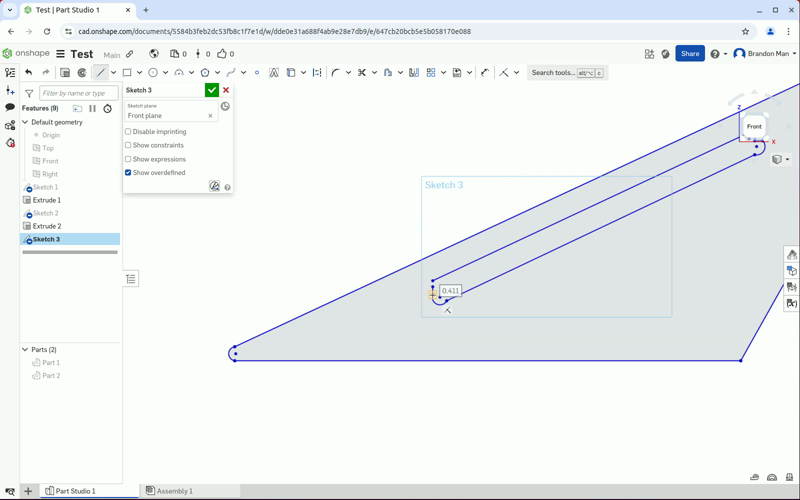
scroll(-6)
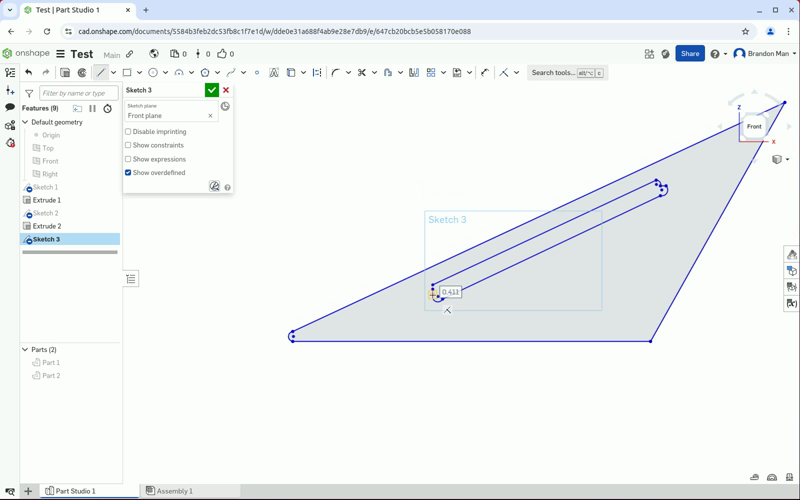
scroll(-6)
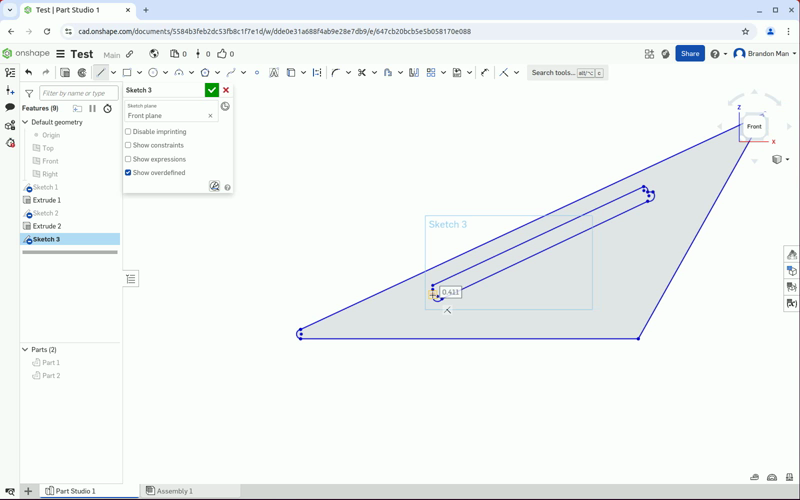
scroll(-6)
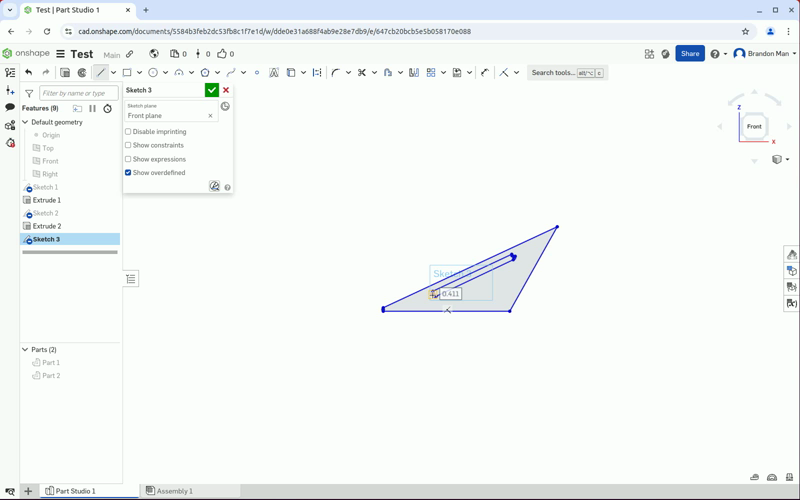
key(esc)
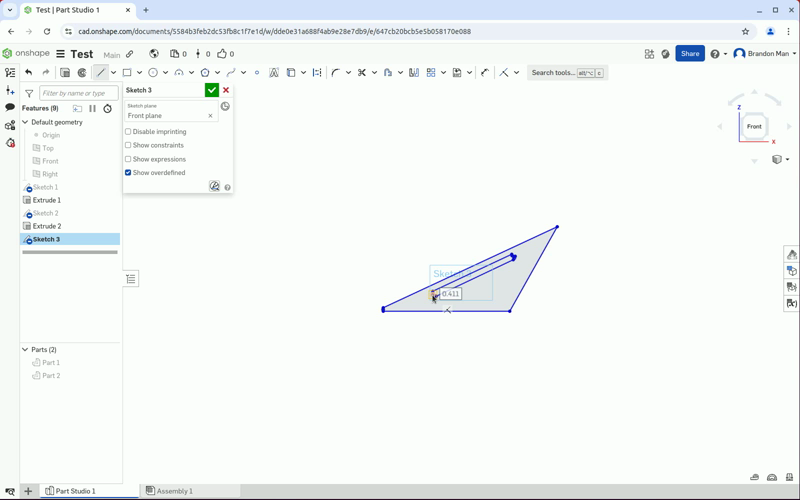
mouse_move(478, 283)
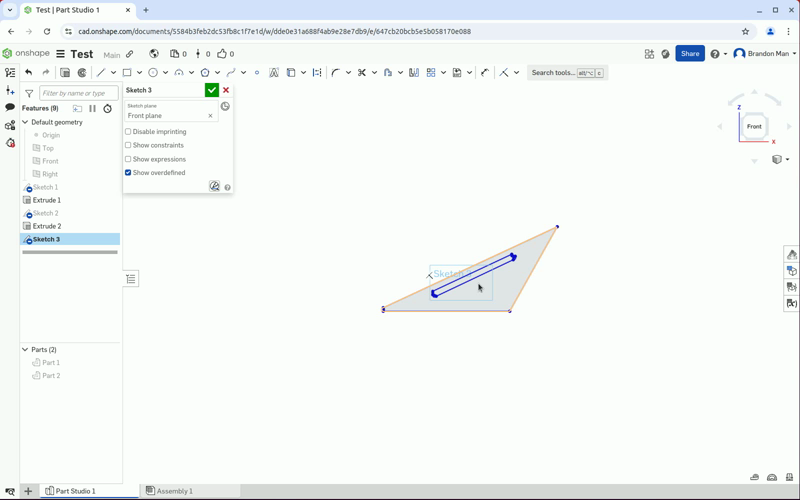
click(478, 283)
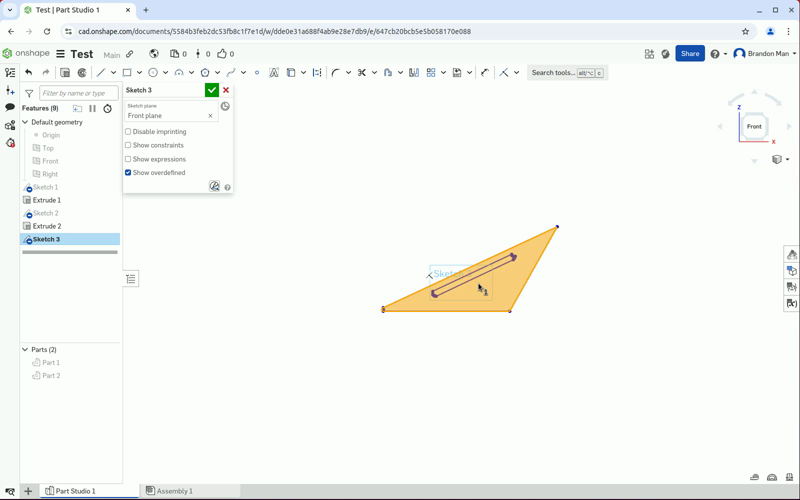
mouse_move(73, 352)
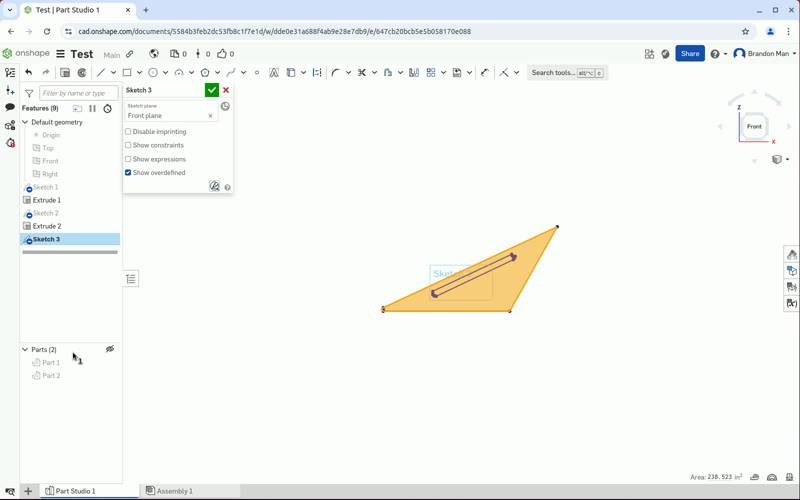
key(shift+y)
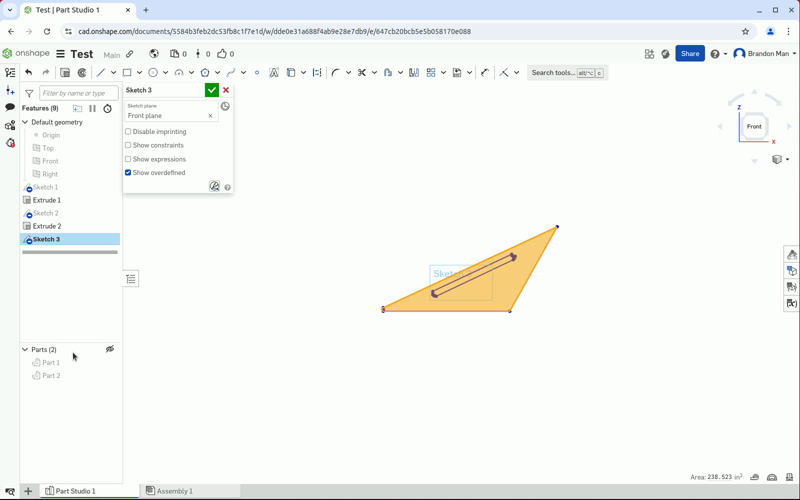
key(shift+e)
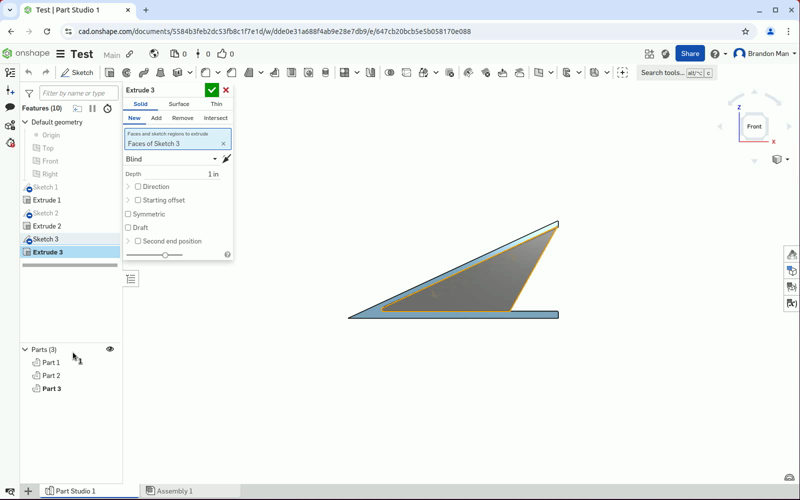
mouse_move(143, 106)
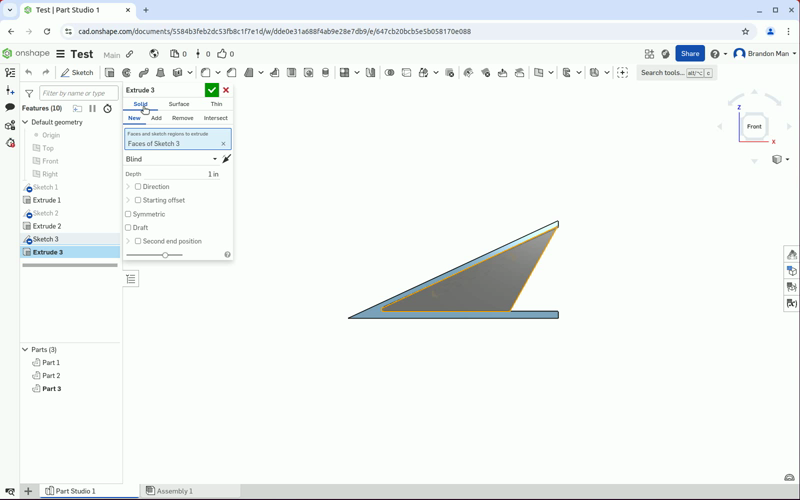
click(143, 106)
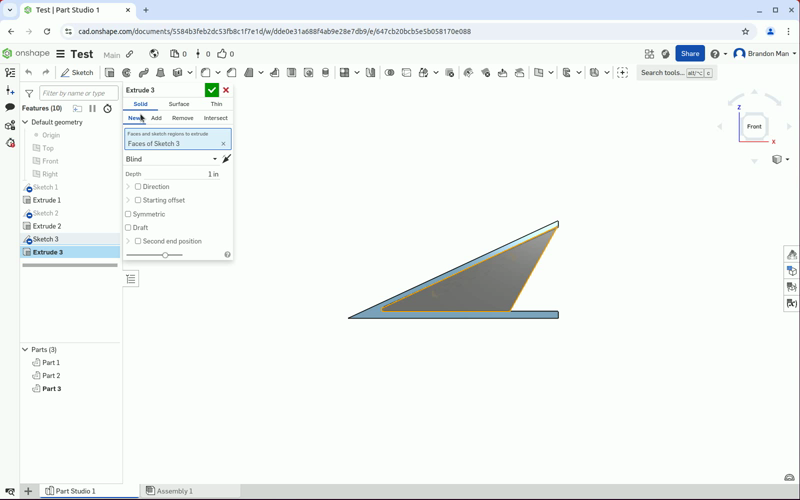
mouse_move(137, 120)
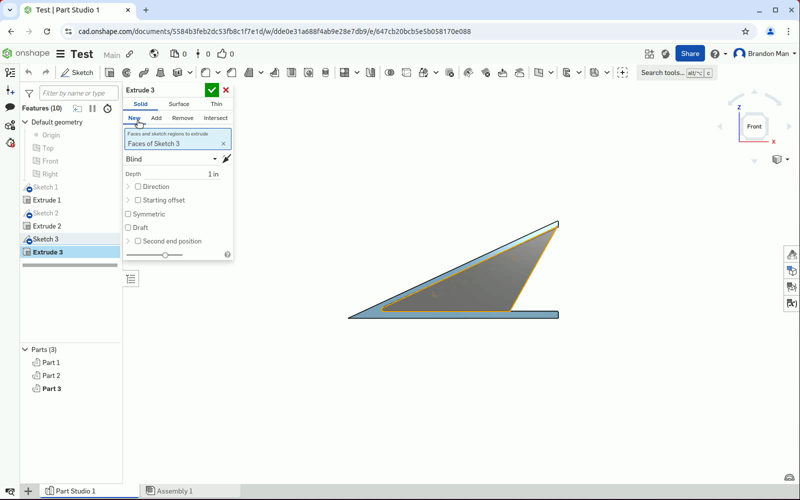
click(137, 120)
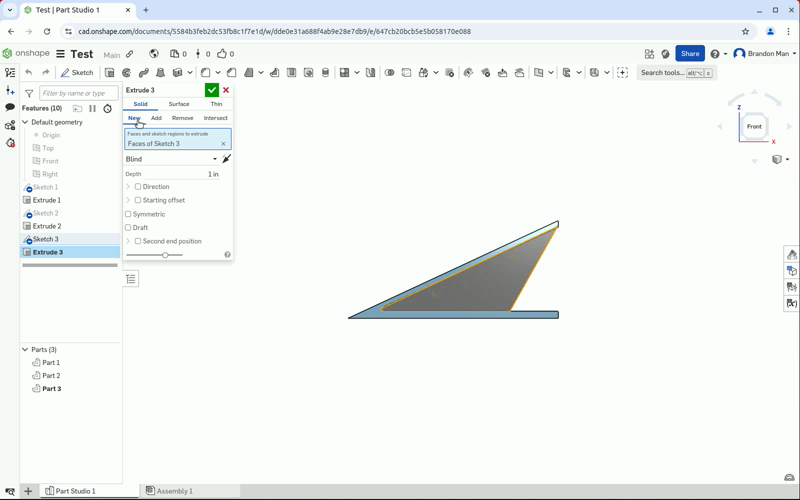
key(tab, 4)
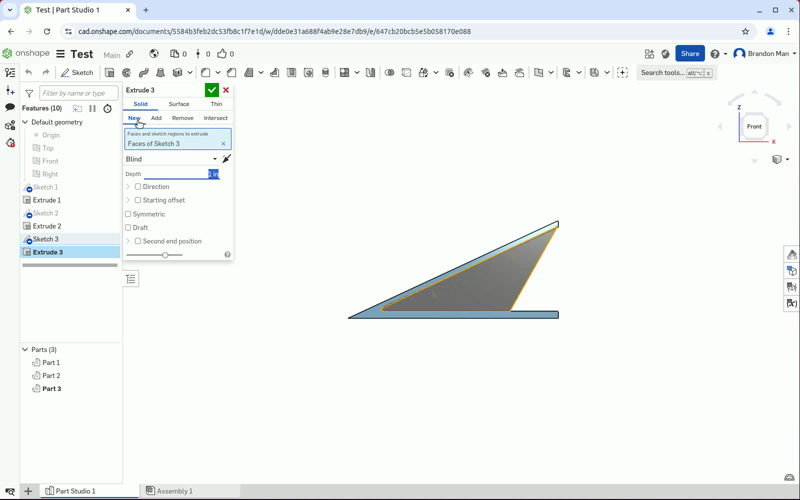
text(6.499)
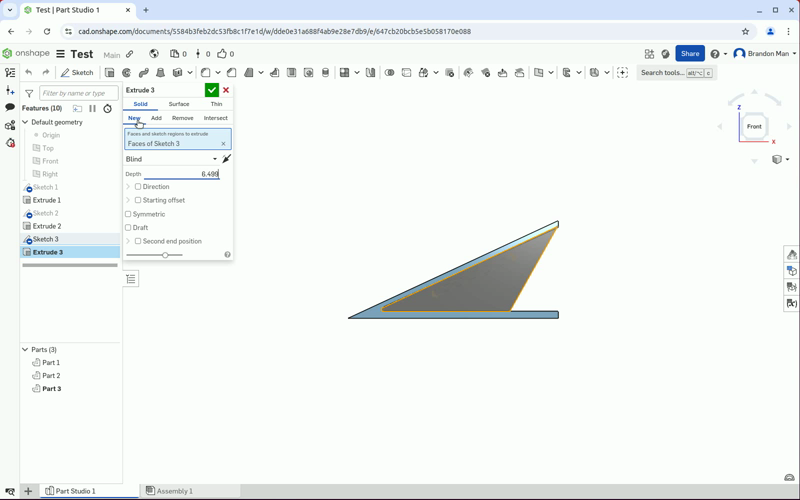
key(enter)
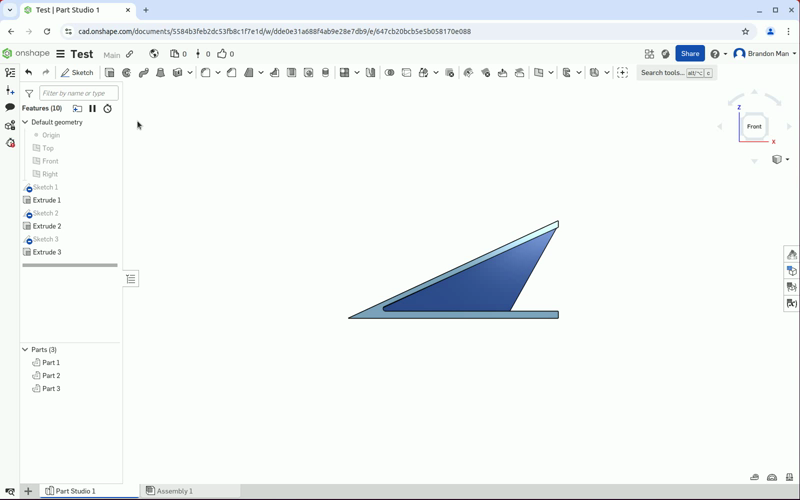
key(shift+h)
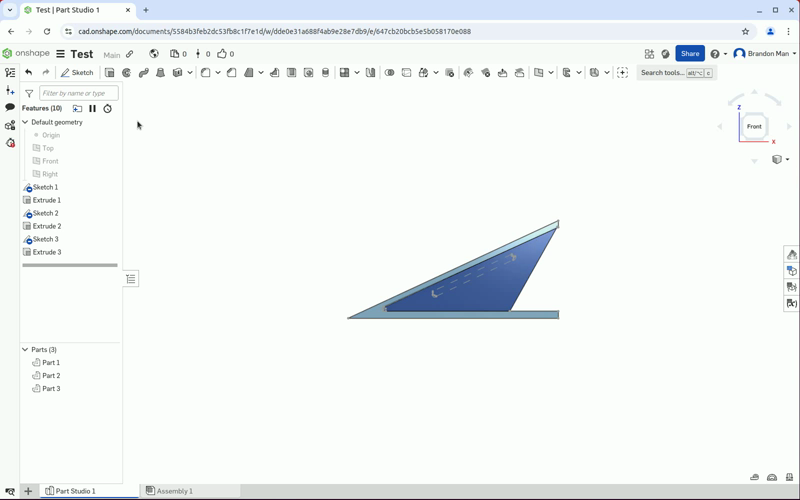
key(shift+h)
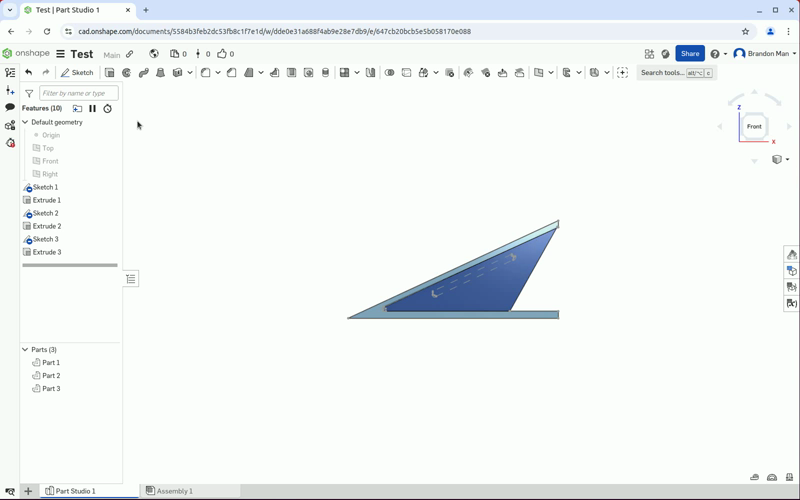
key(shift+7)
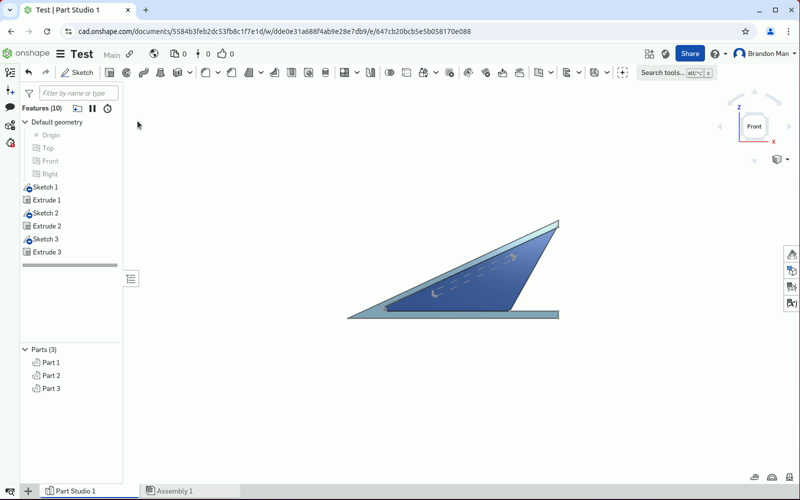
key(left, 2)
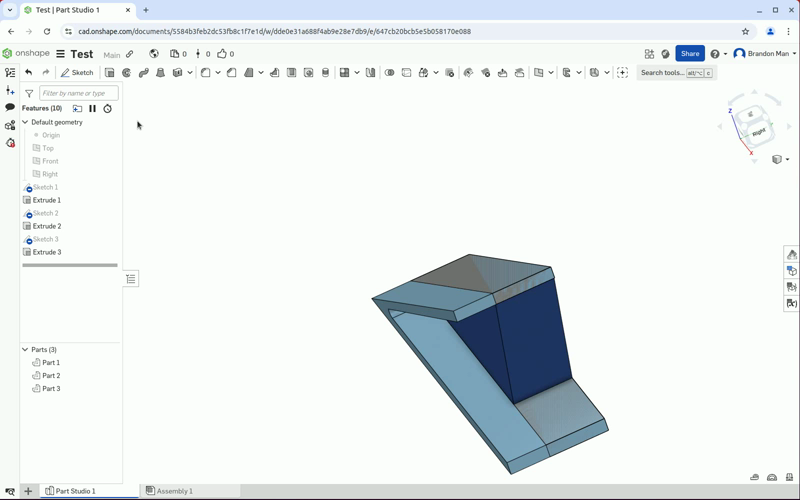
key(down, 2)
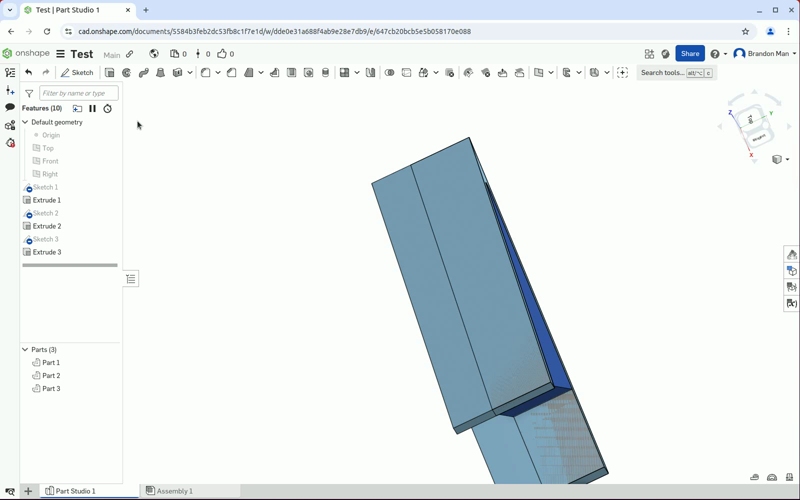
key(up, 2)
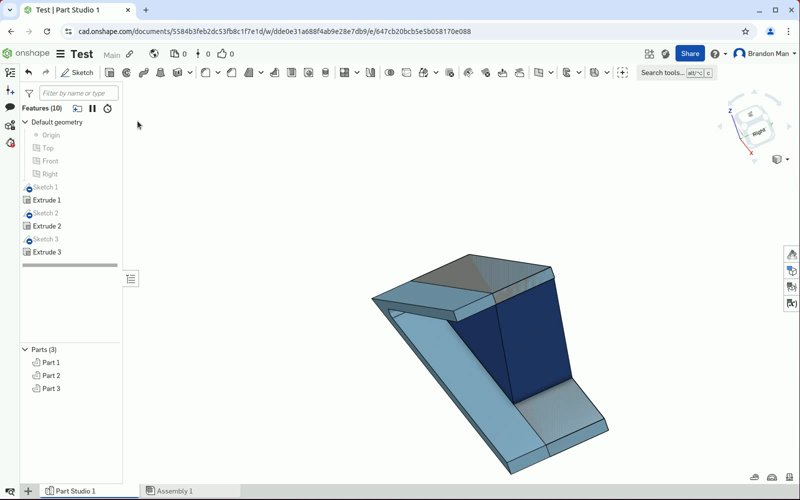
key(right, 2)
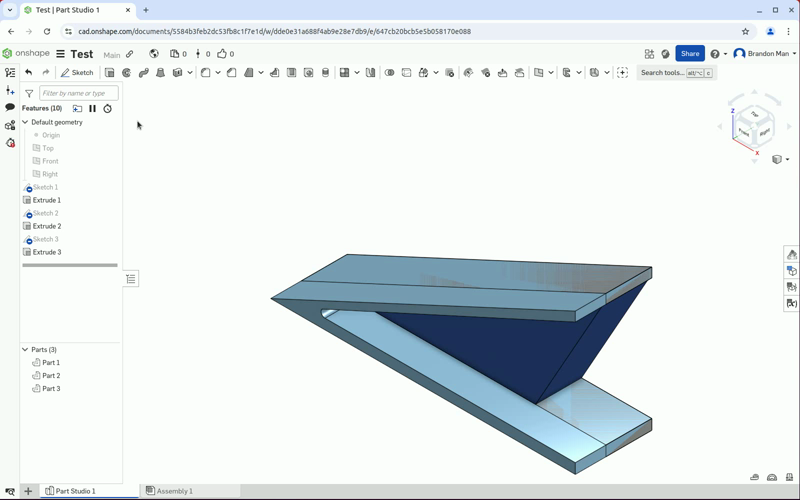
mouse_move(73, 189)
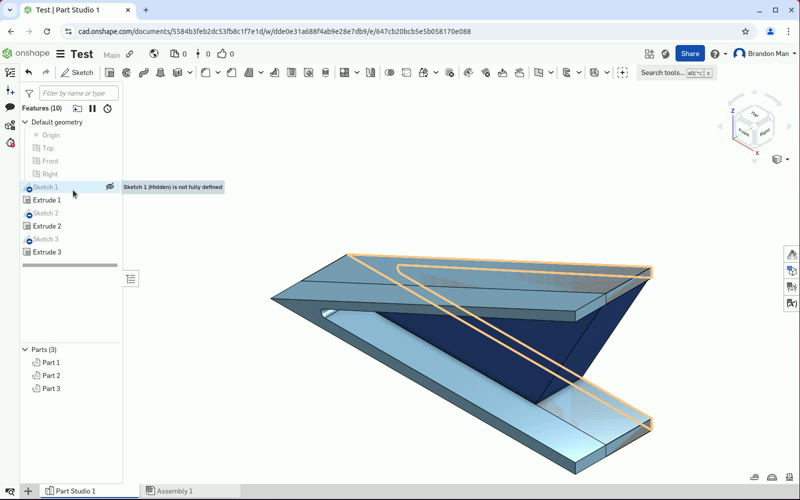
click(73, 189)